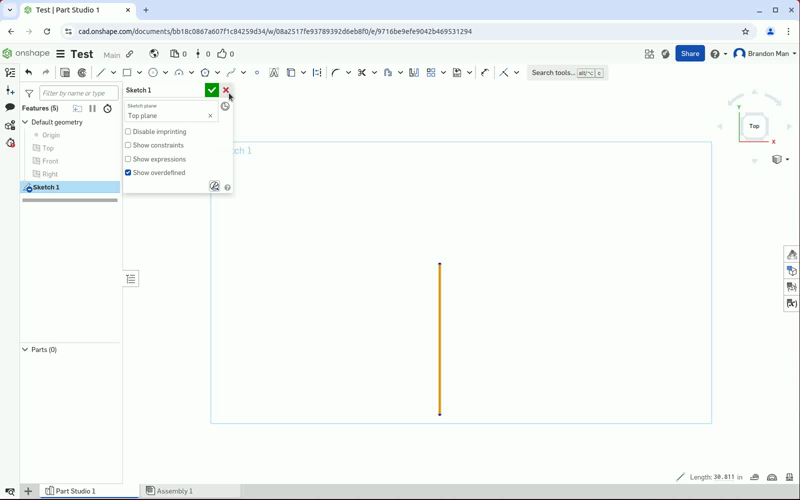
key(shift+h)
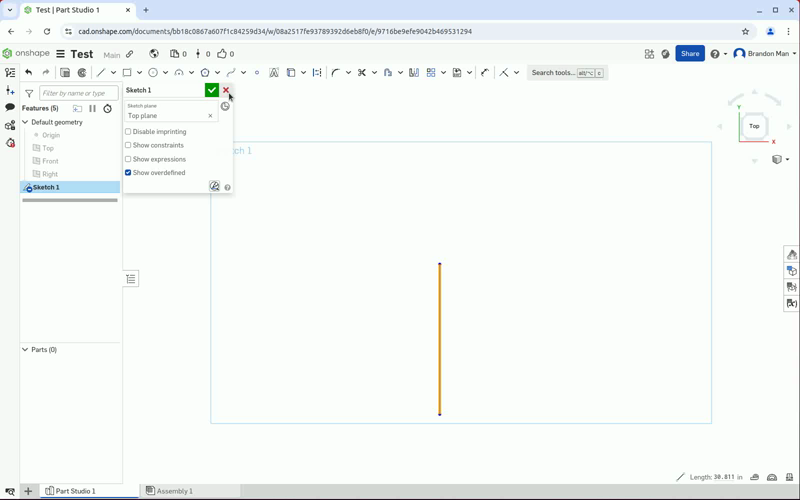
key(shift+s)
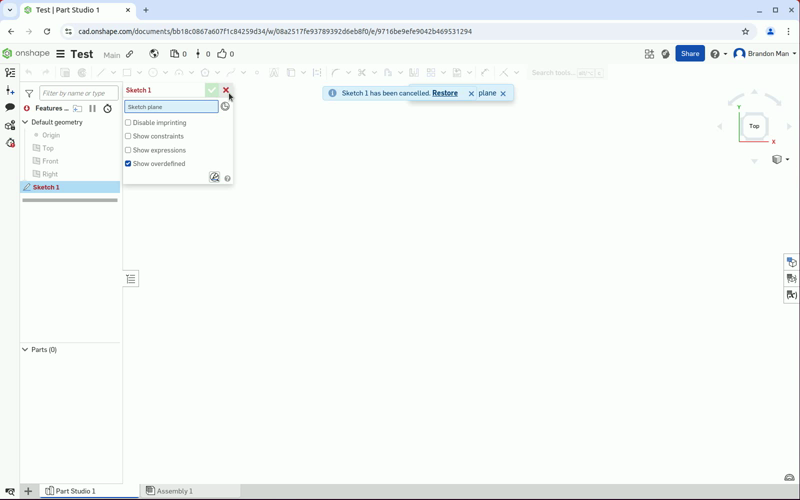
mouse_move(73, 150)
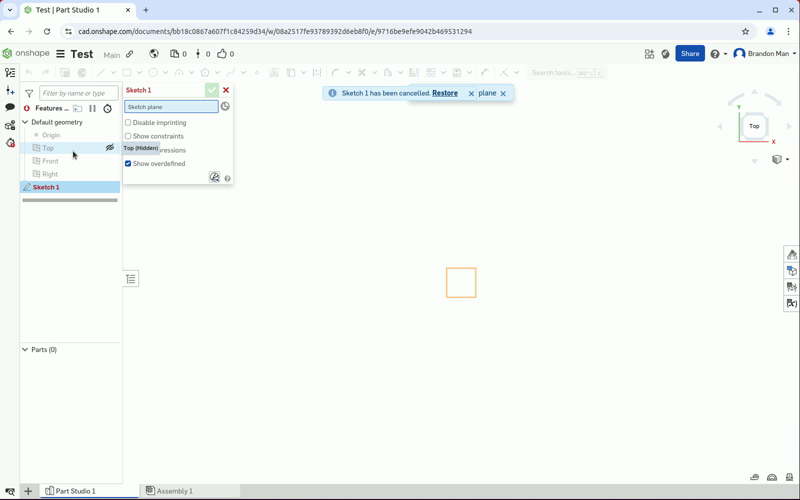
click(73, 150)
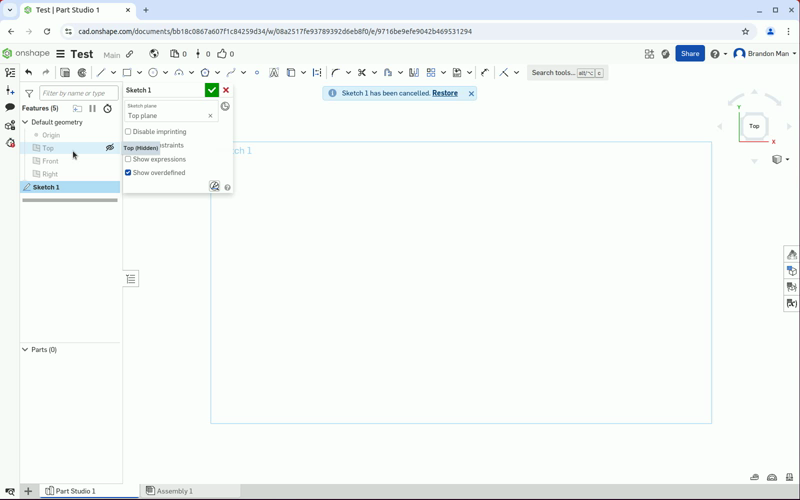
mouse_move(73, 352)
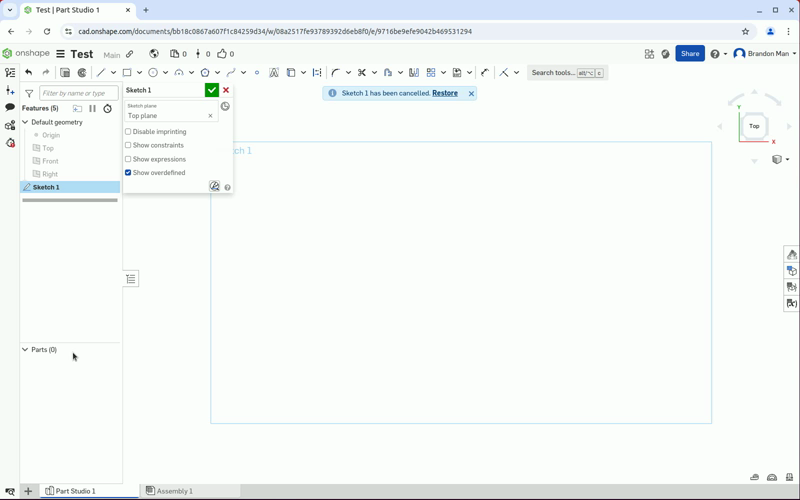
key(y)
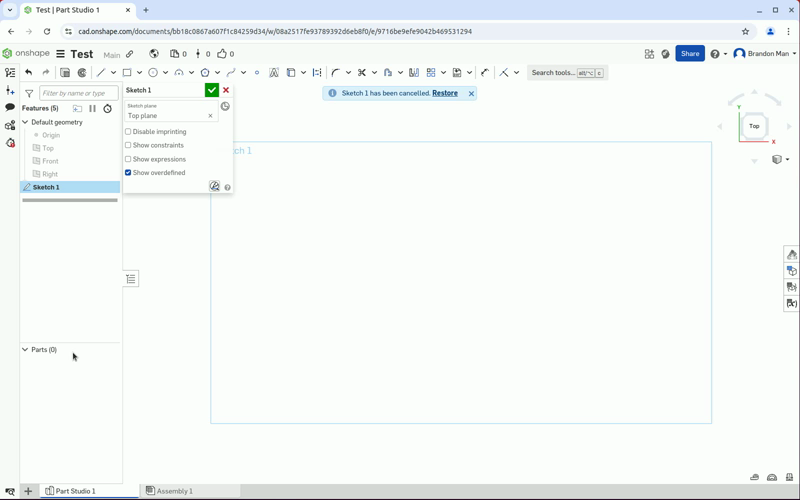
key(l)
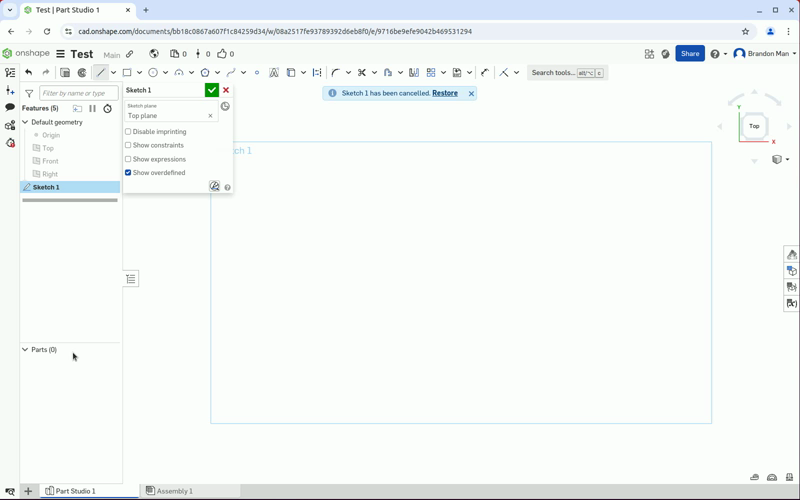
key_down(shift)
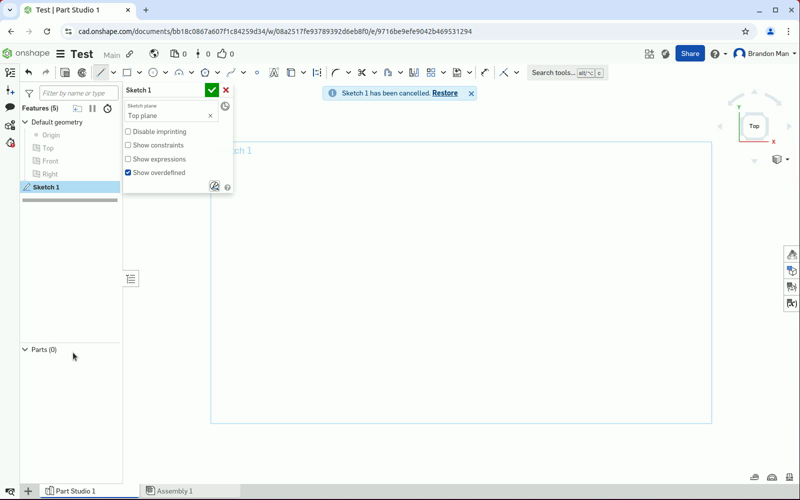
mouse_move(372, 395)
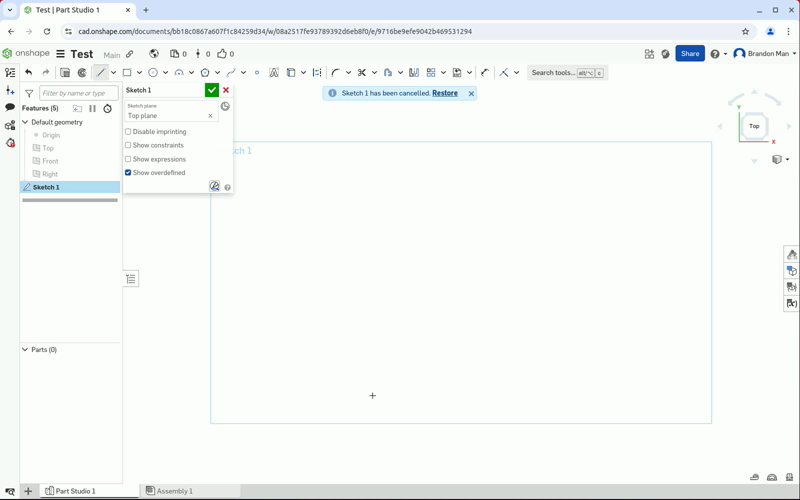
click(372, 395)
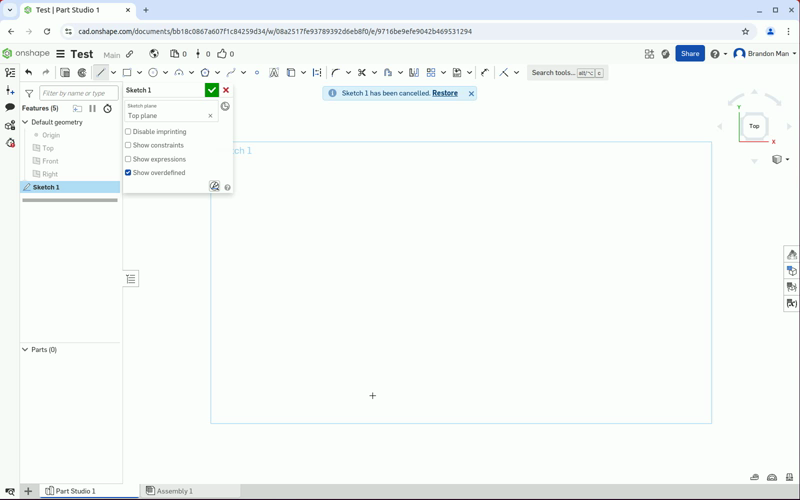
key_up(shift)
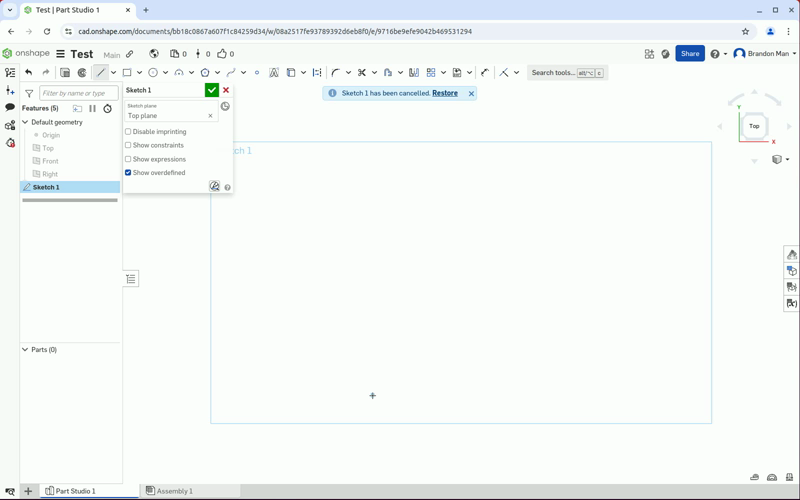
key_down(shift)
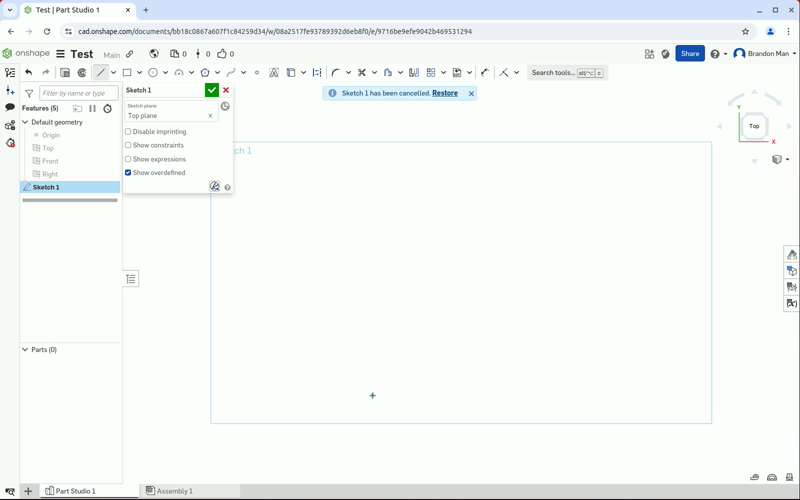
mouse_move(402, 395)
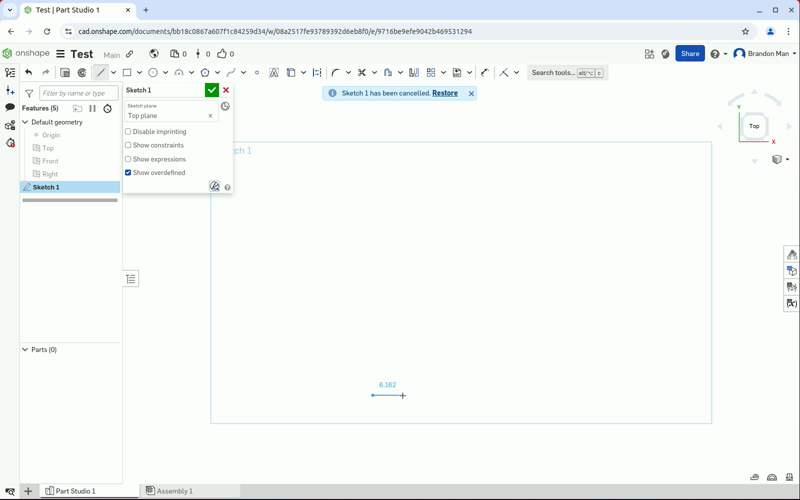
mouse_move(385, 395)
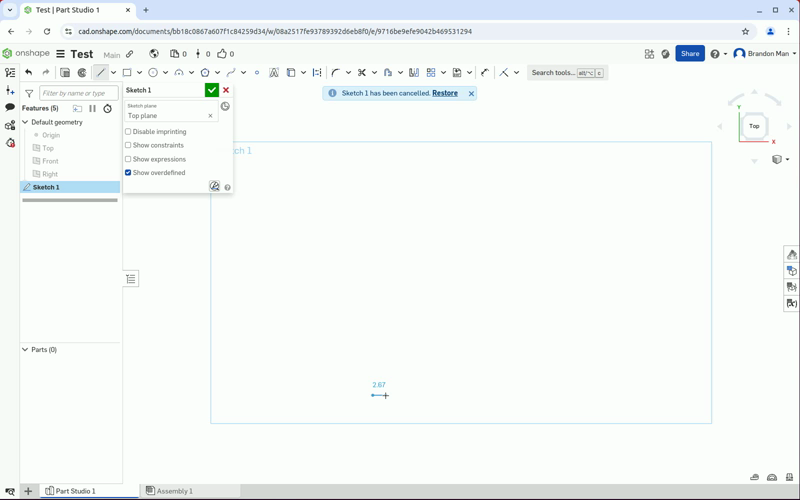
click(385, 395)
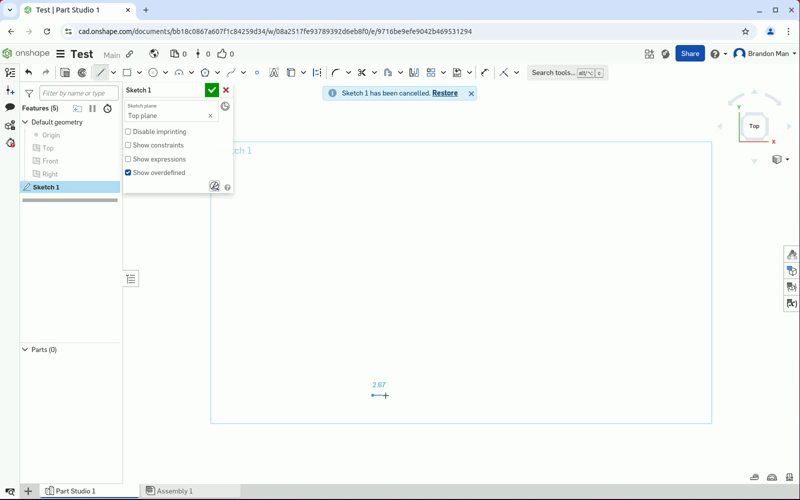
key_up(shift)
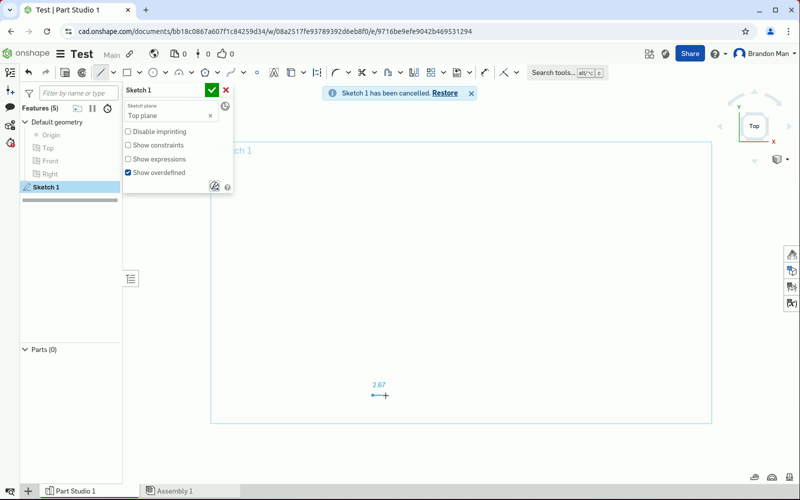
key_down(shift)
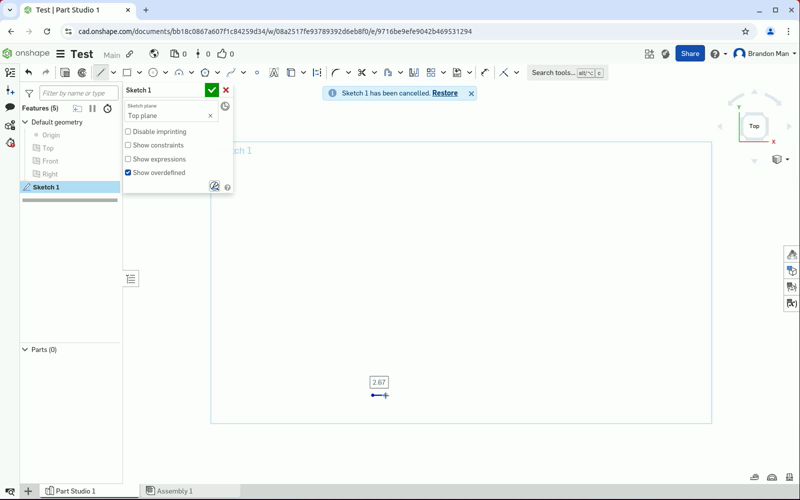
mouse_move(415, 395)
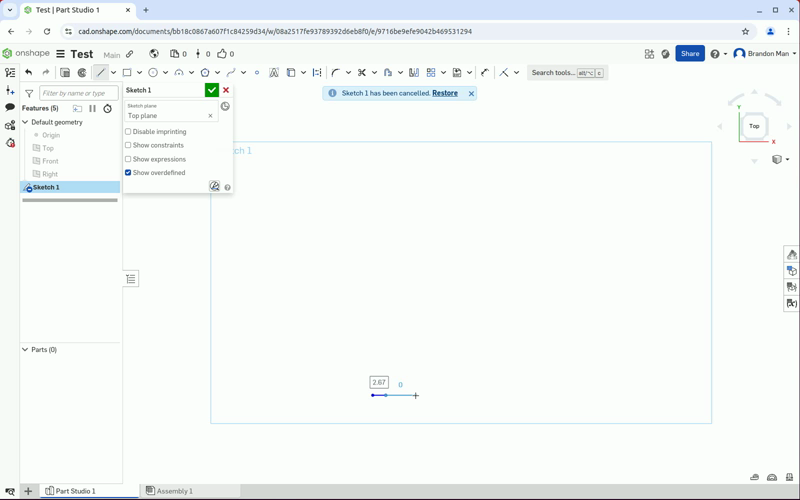
mouse_move(385, 389)
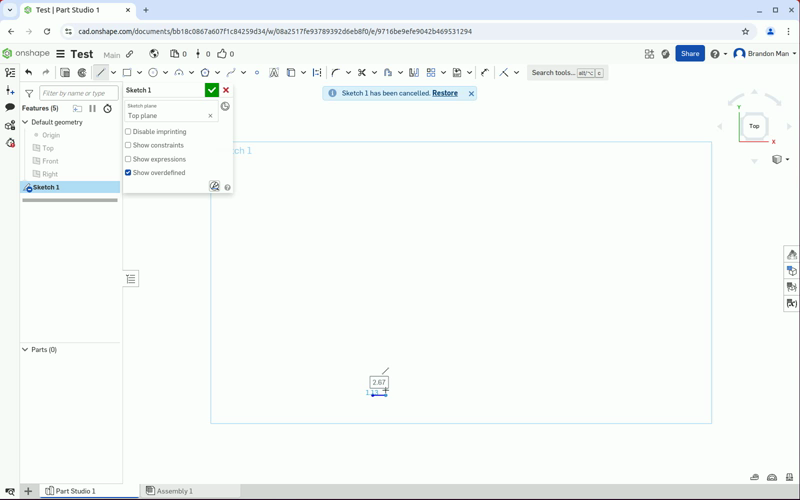
scroll(6)
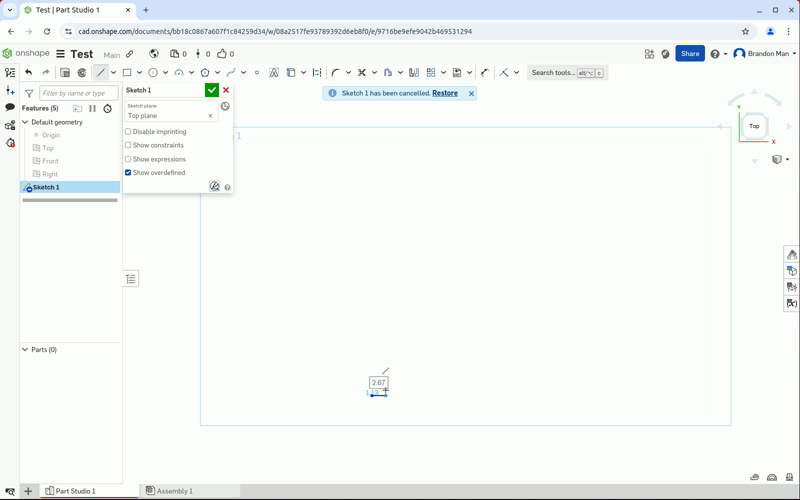
scroll(6)
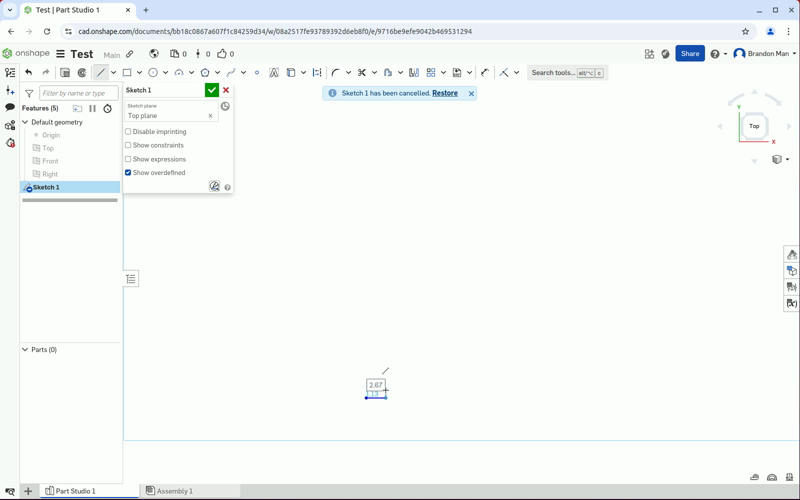
scroll(6)
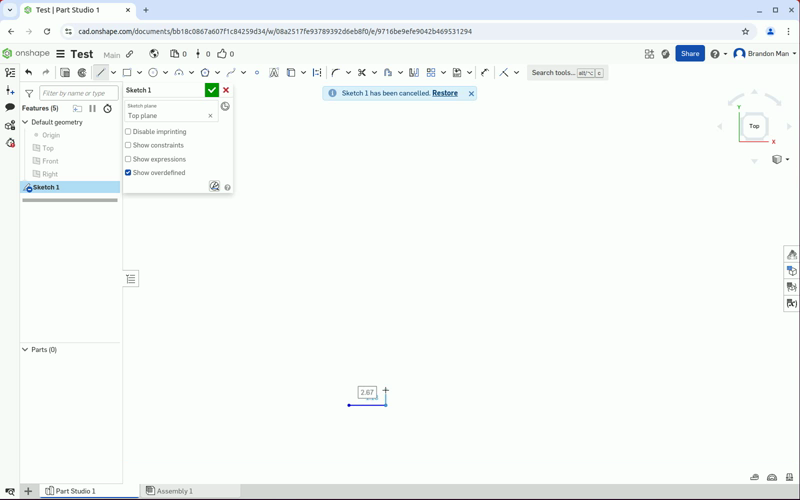
scroll(6)
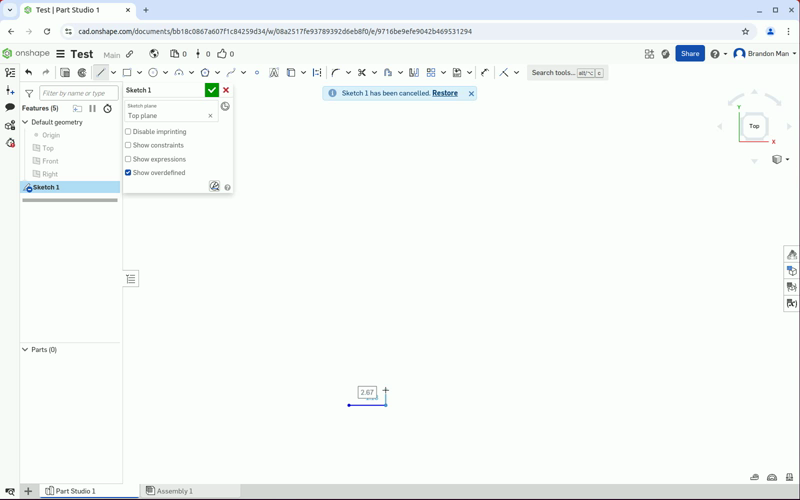
scroll(6)
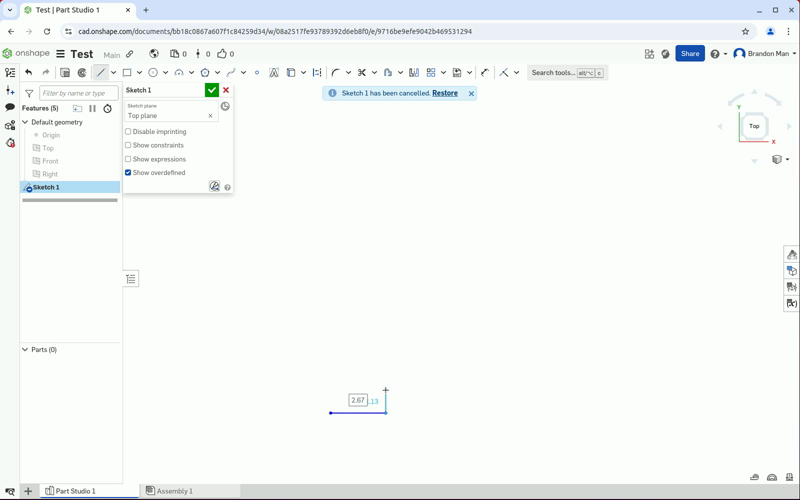
scroll(6)
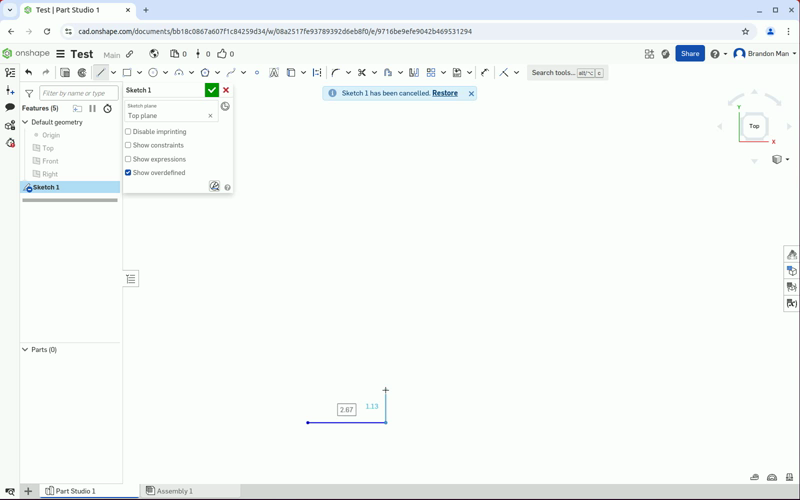
scroll(6)
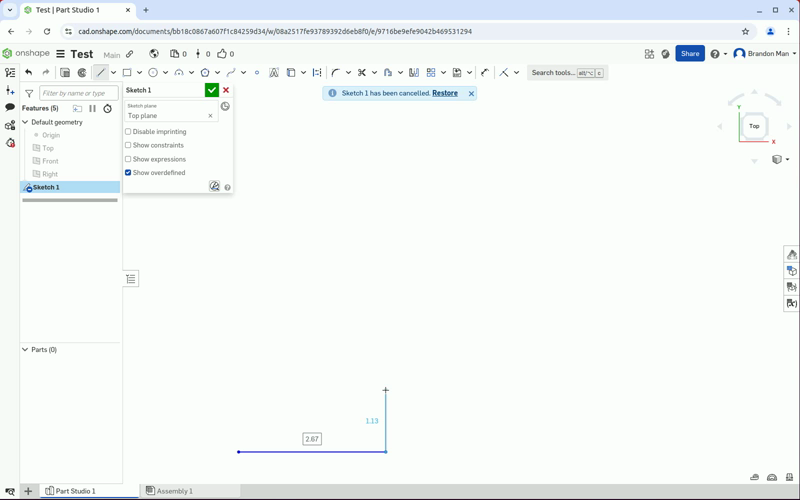
click(385, 389)
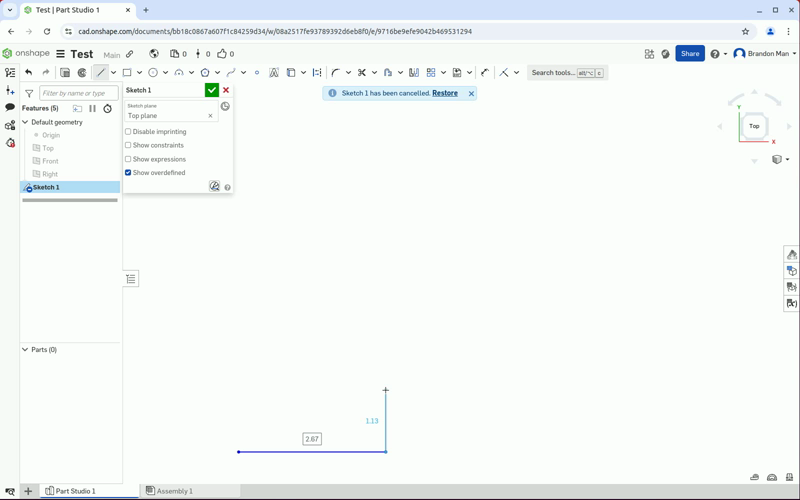
scroll(-6)
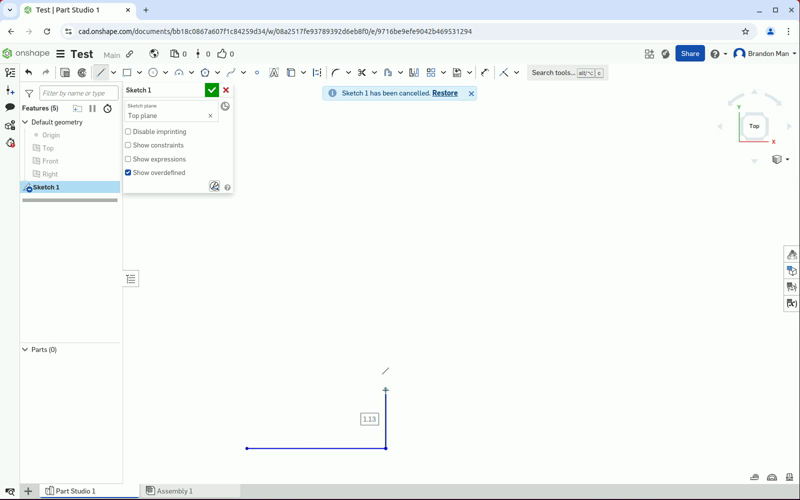
scroll(-6)
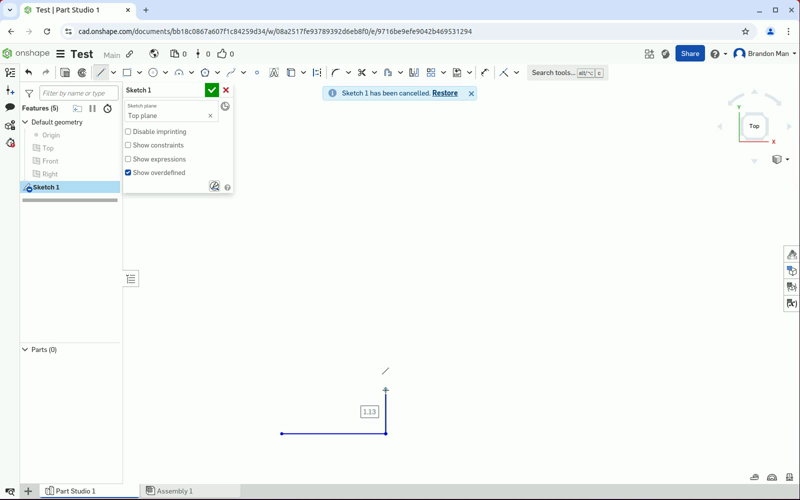
scroll(-6)
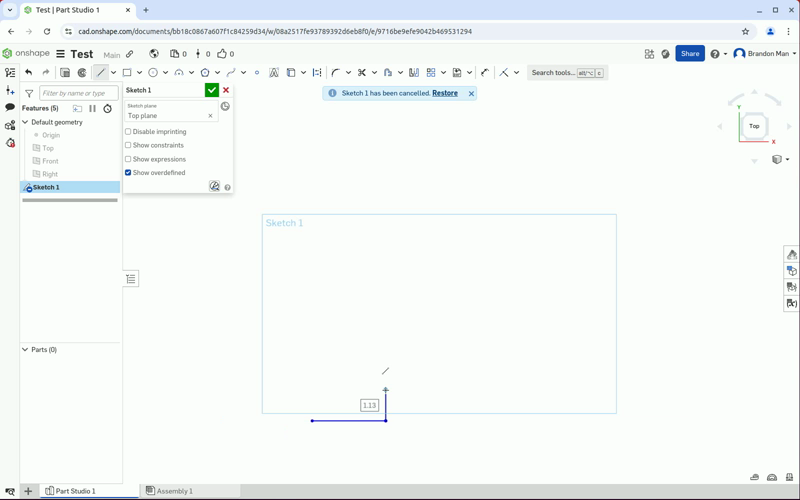
scroll(-6)
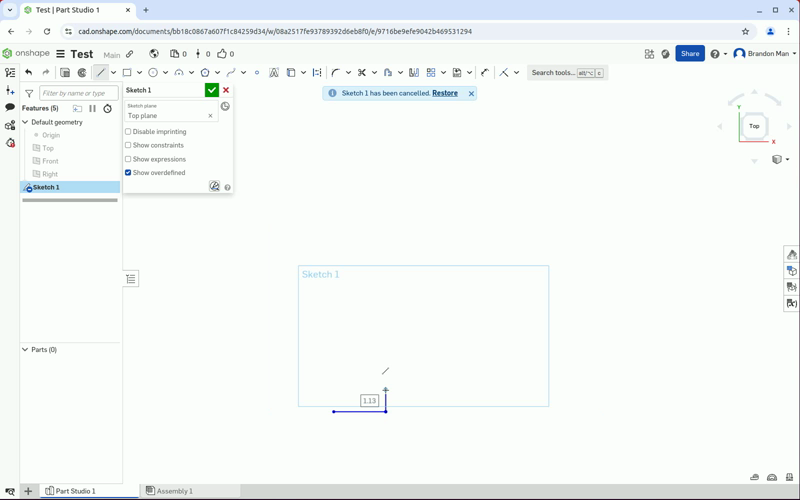
scroll(-6)
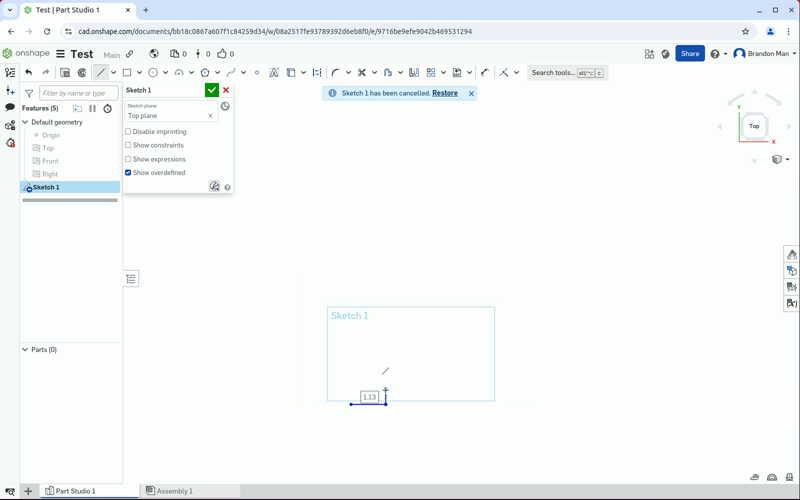
scroll(-6)
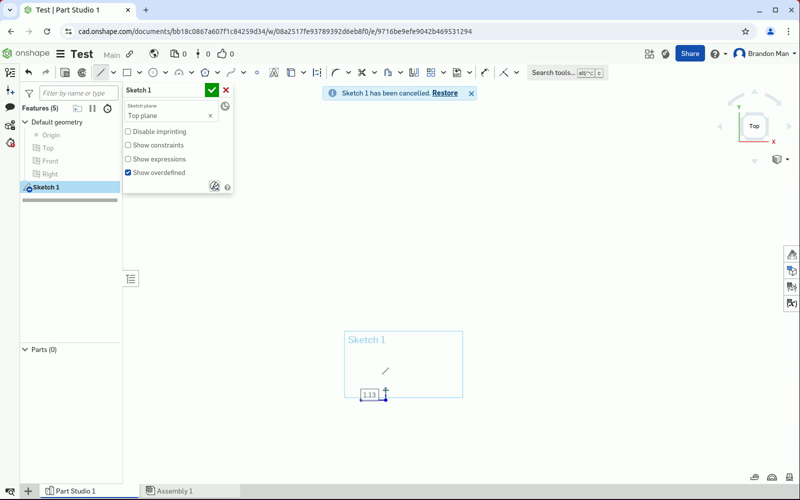
scroll(-6)
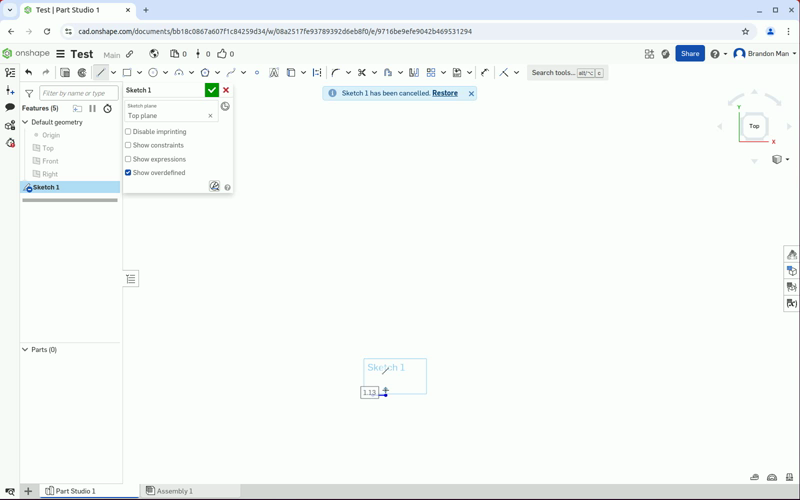
key_up(shift)
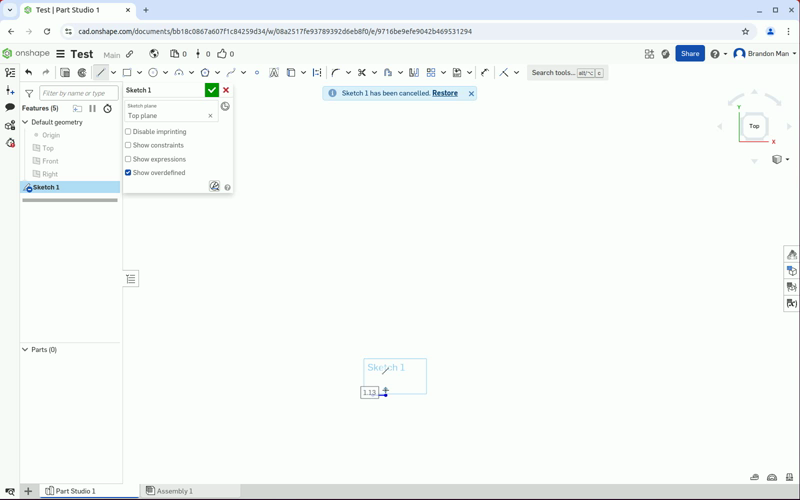
key_down(shift)
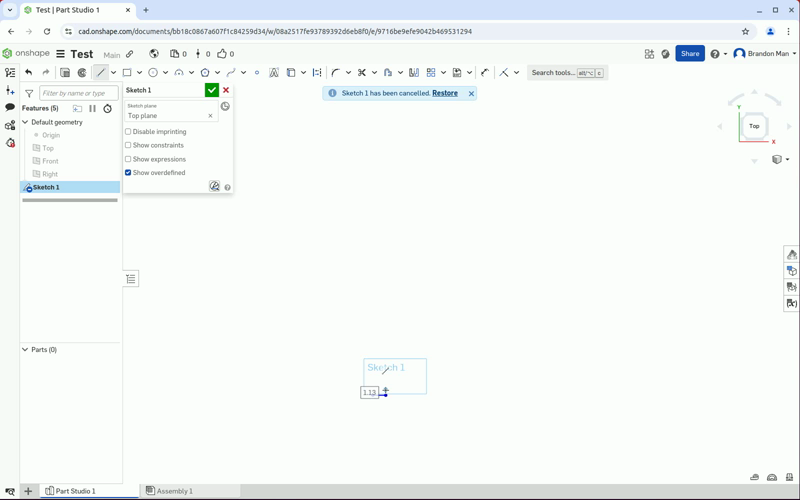
mouse_move(415, 389)
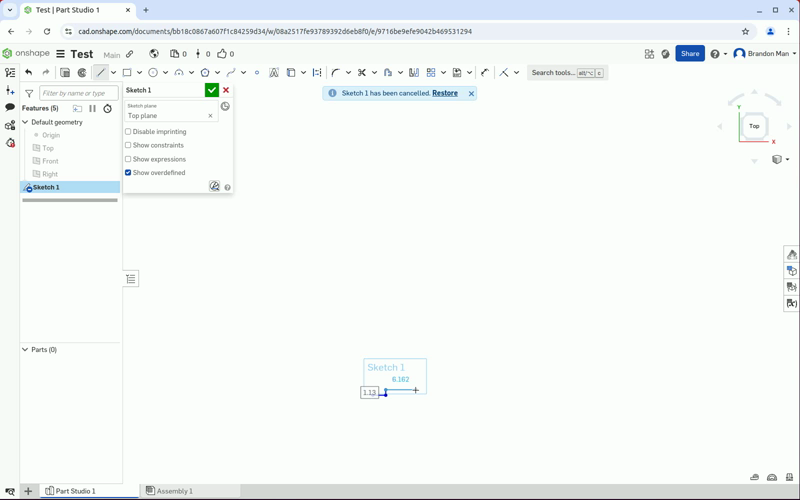
mouse_move(378, 389)
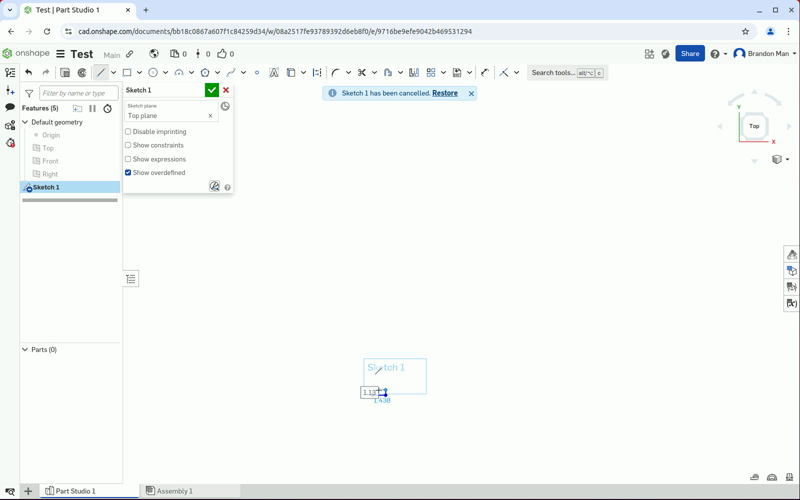
scroll(6)
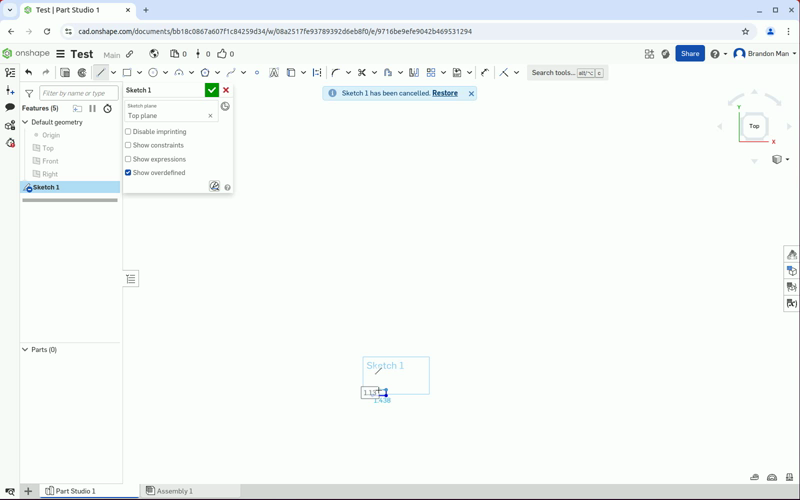
scroll(6)
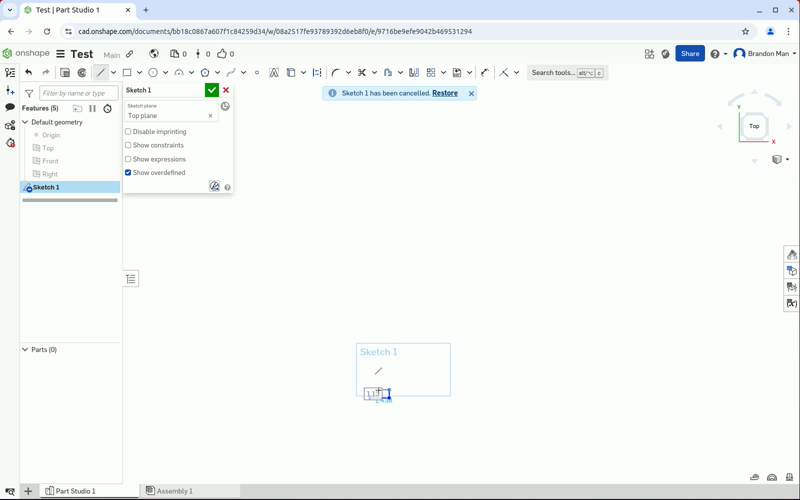
scroll(6)
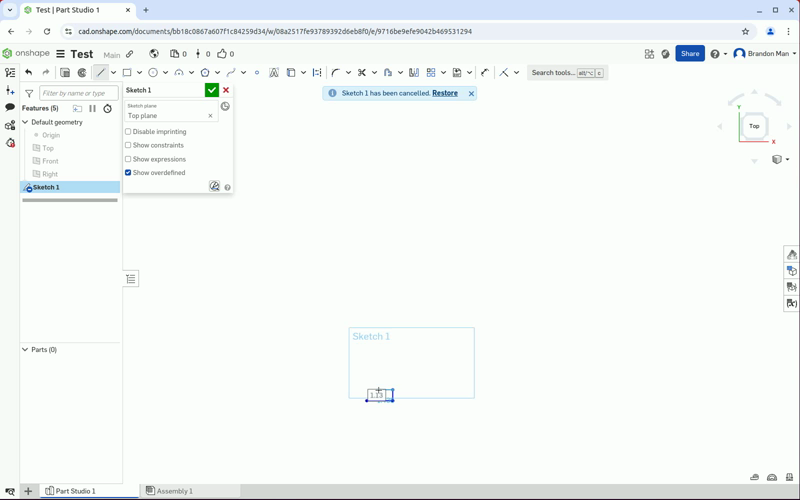
scroll(6)
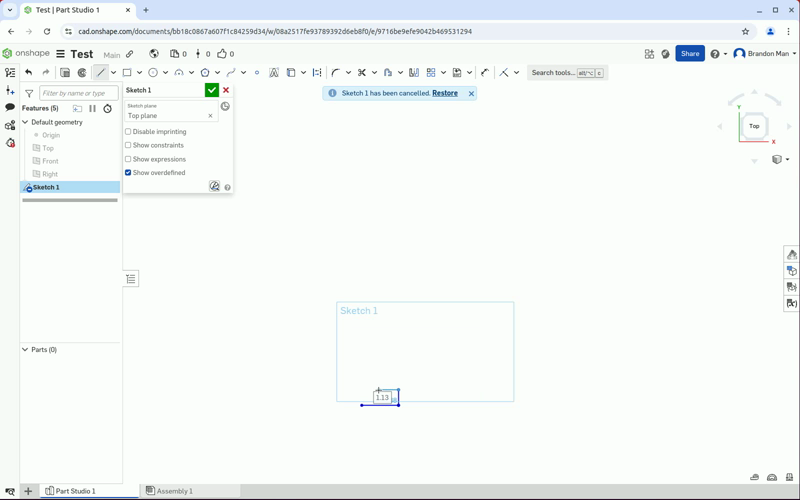
scroll(6)
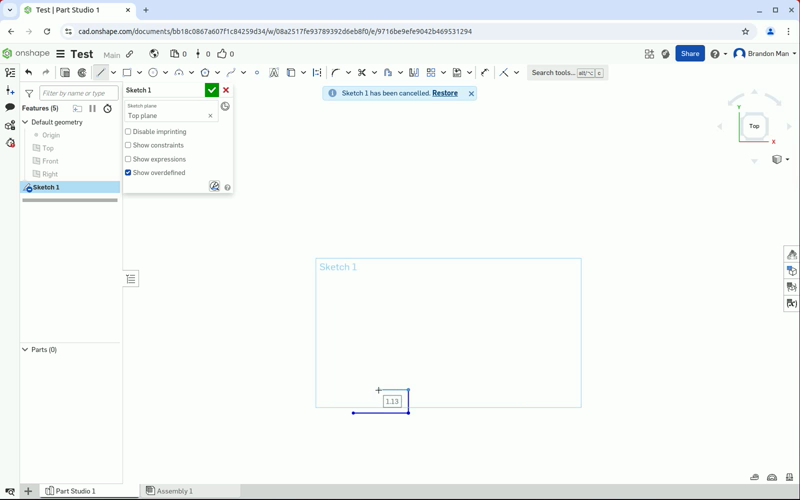
scroll(6)
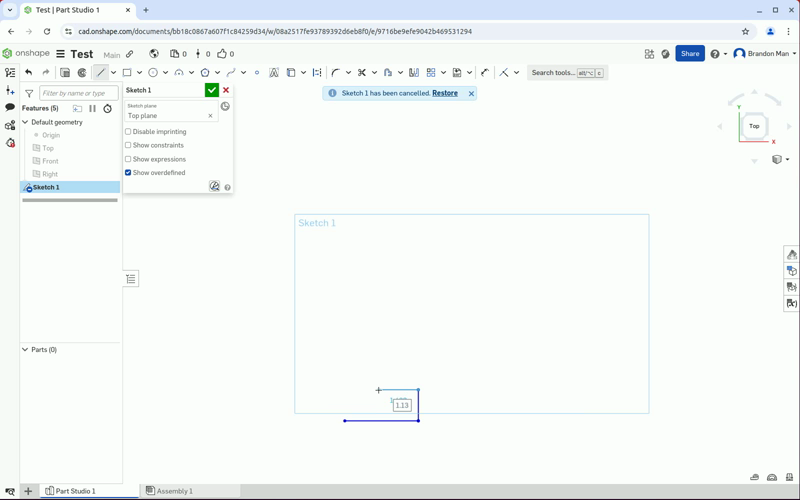
scroll(6)
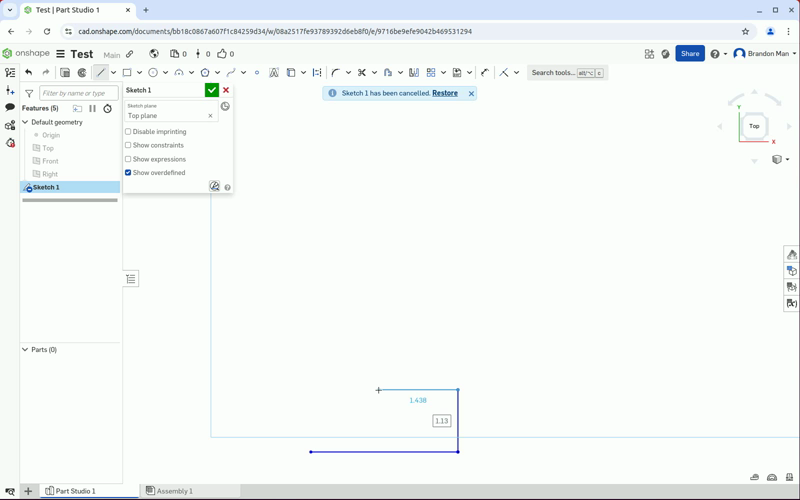
click(378, 389)
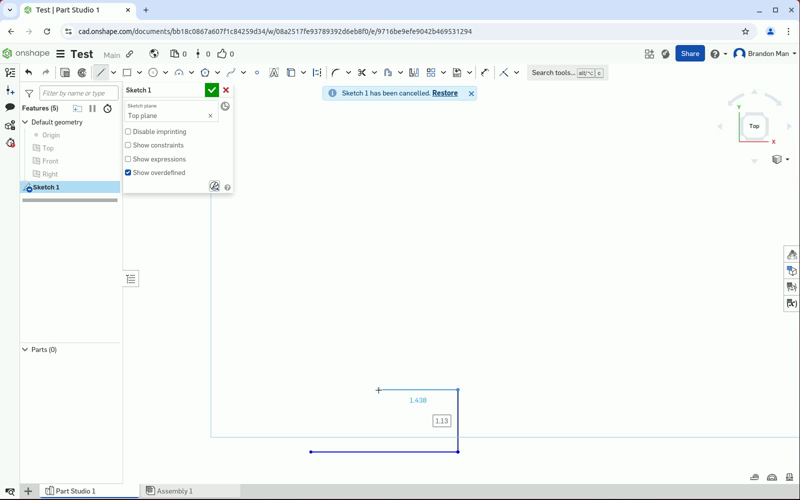
scroll(-6)
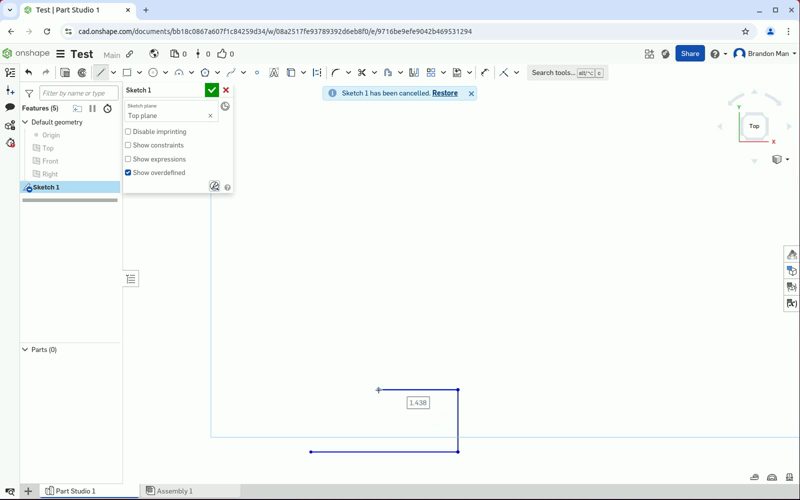
scroll(-6)
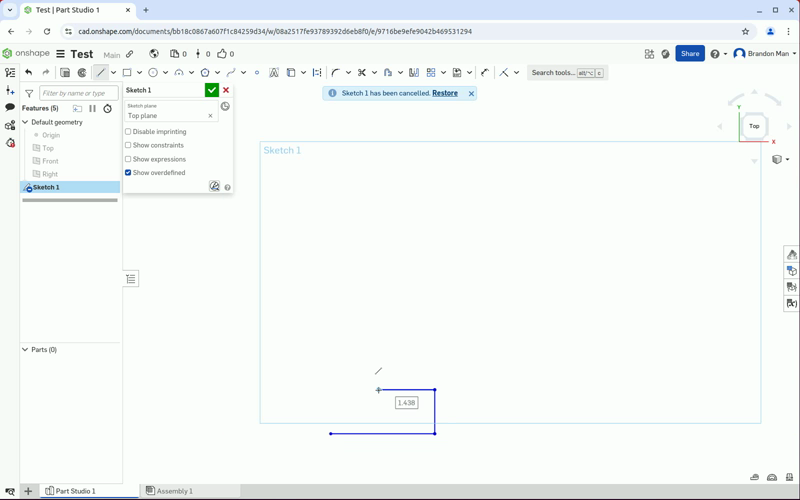
scroll(-6)
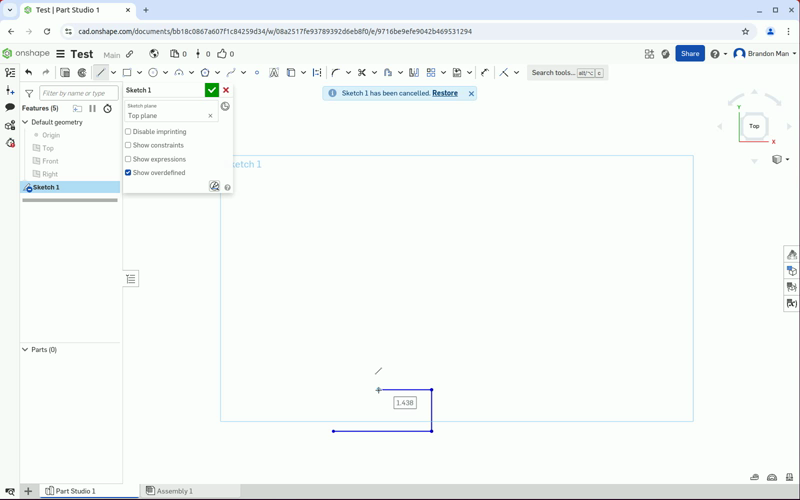
scroll(-6)
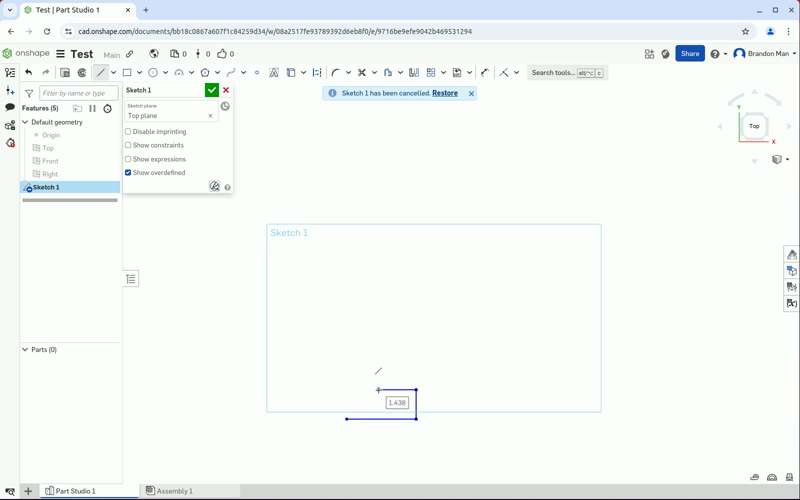
scroll(-6)
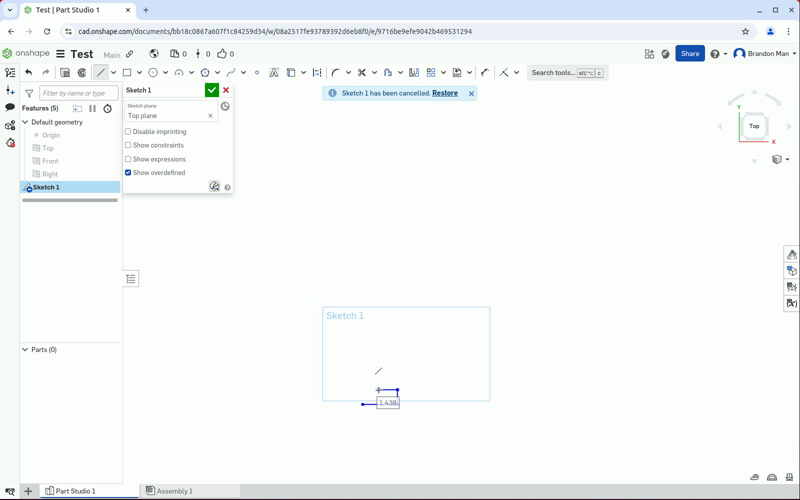
scroll(-6)
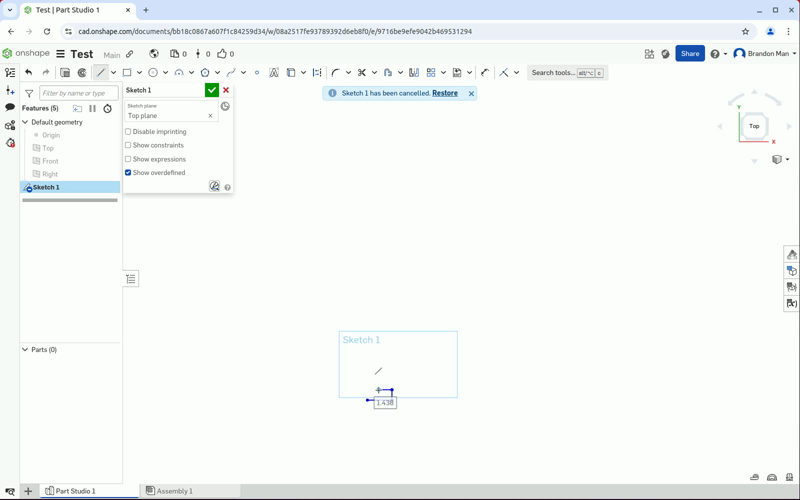
scroll(-6)
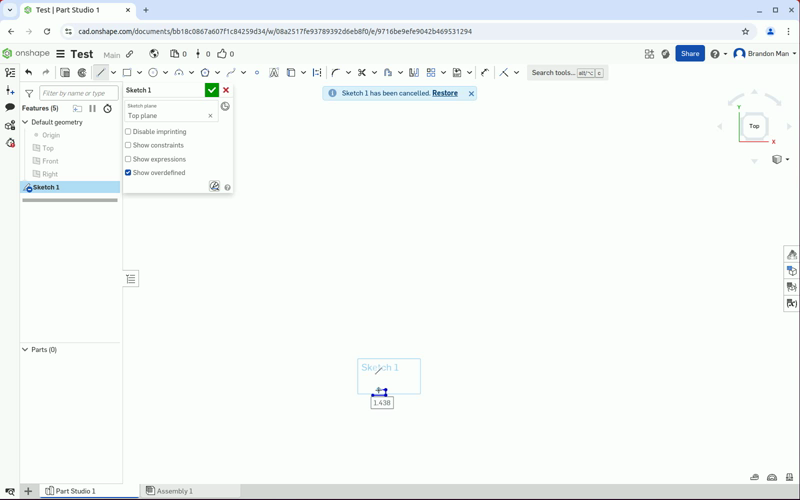
key_up(shift)
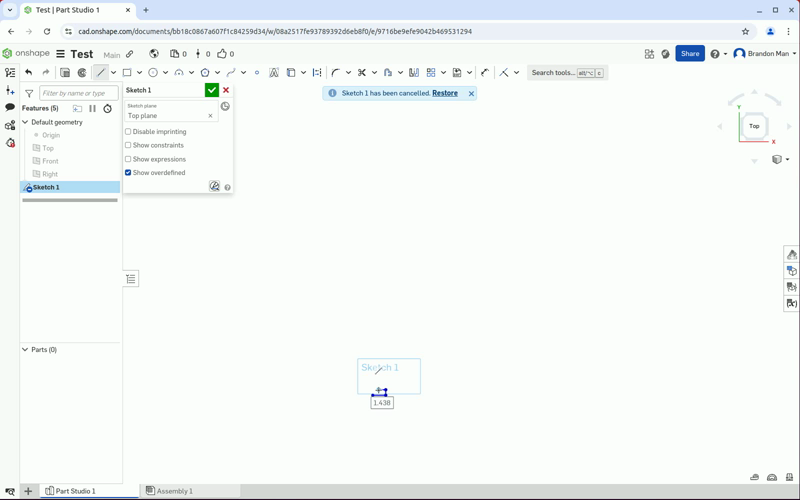
key_down(shift)
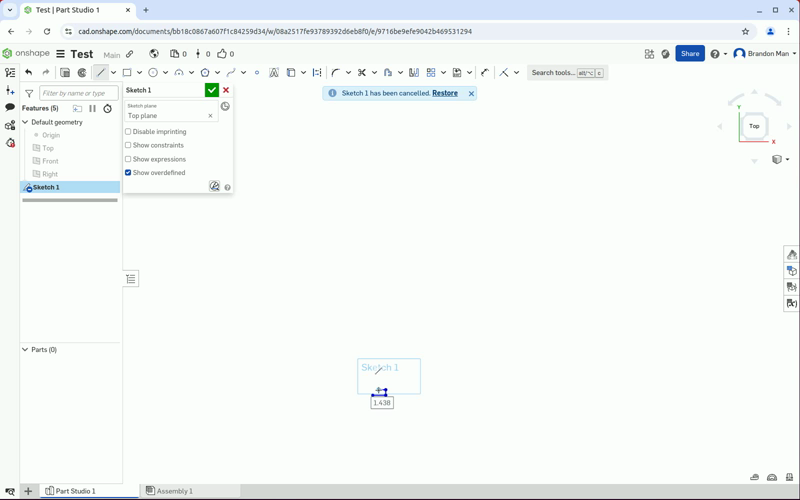
mouse_move(408, 389)
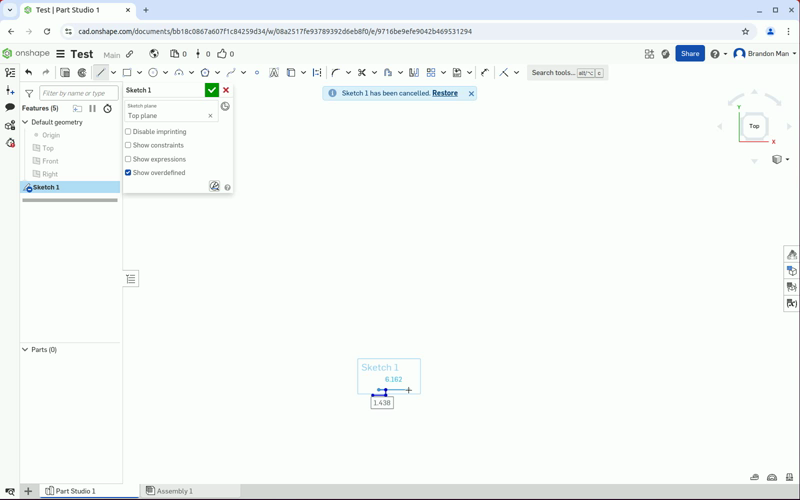
mouse_move(372, 389)
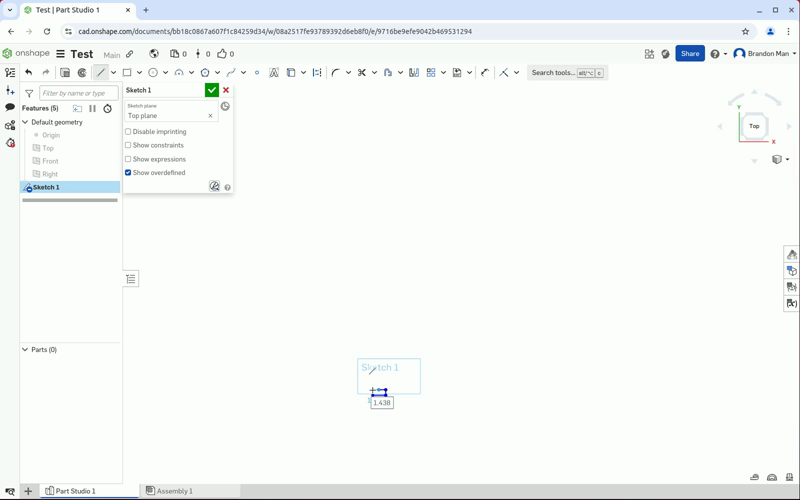
scroll(6)
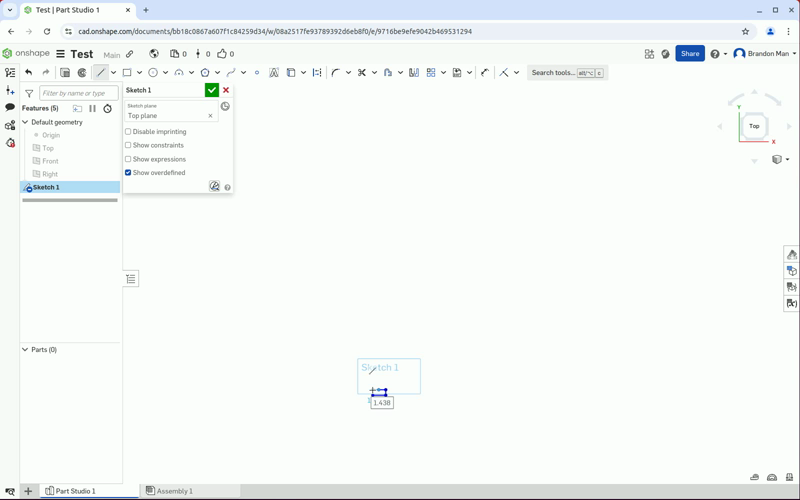
scroll(6)
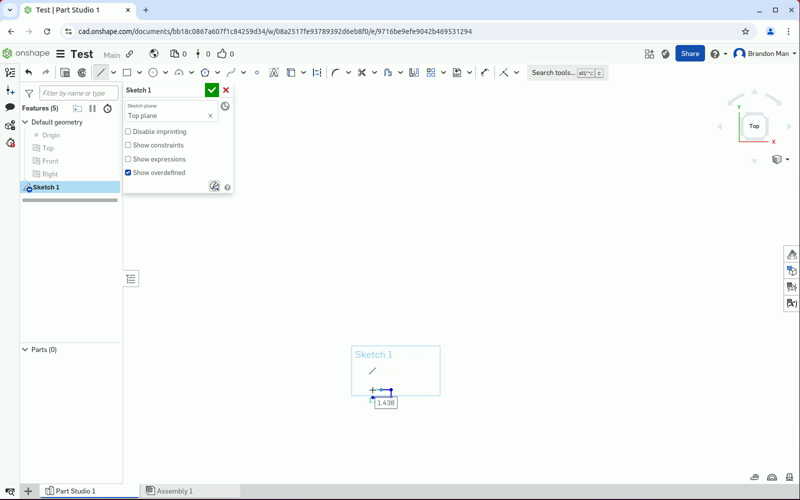
scroll(6)
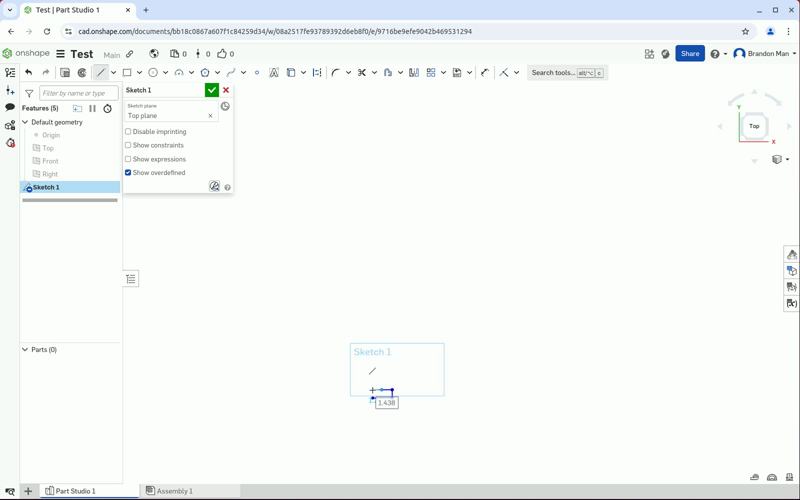
scroll(6)
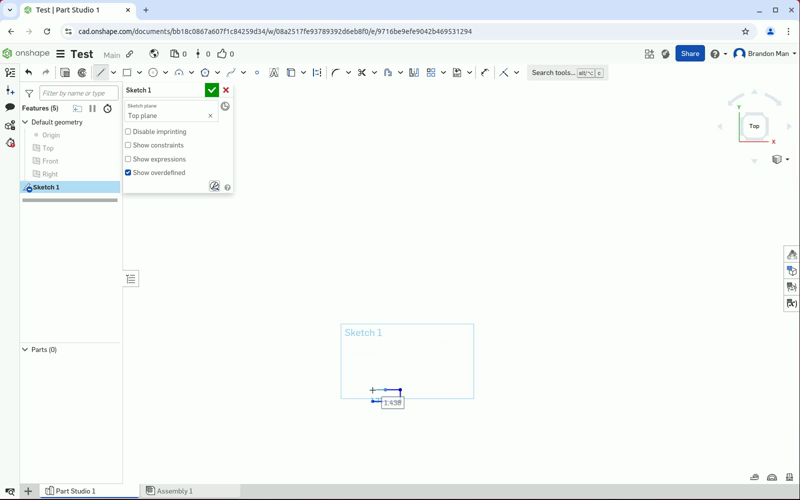
scroll(6)
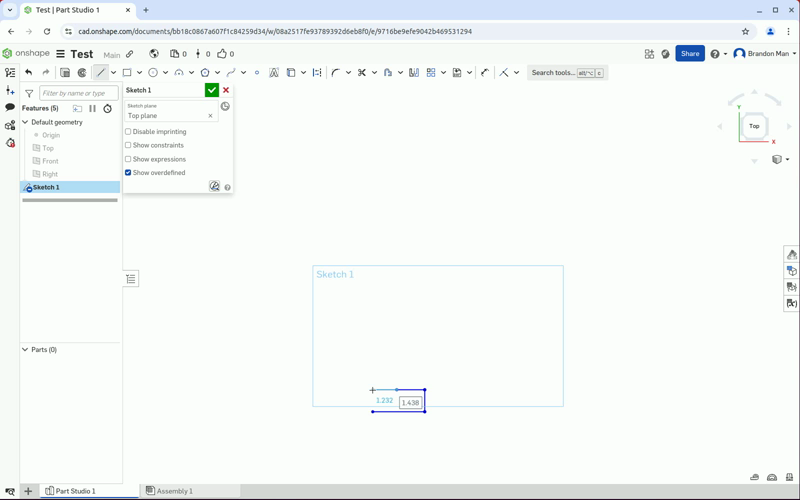
scroll(6)
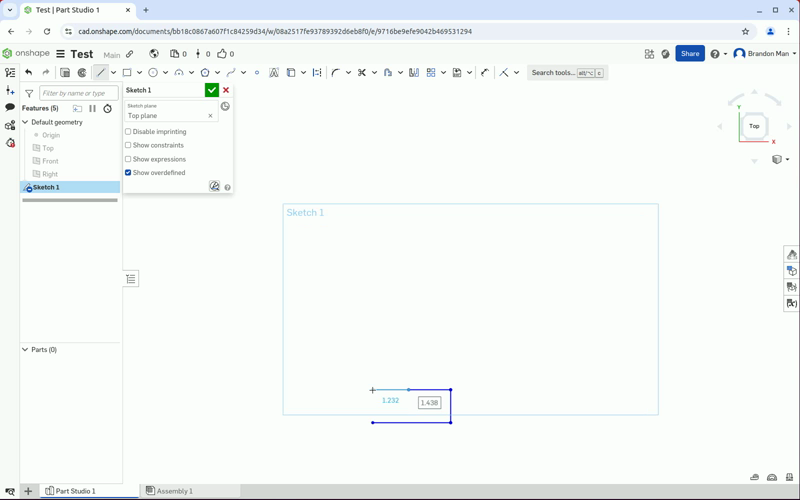
scroll(6)
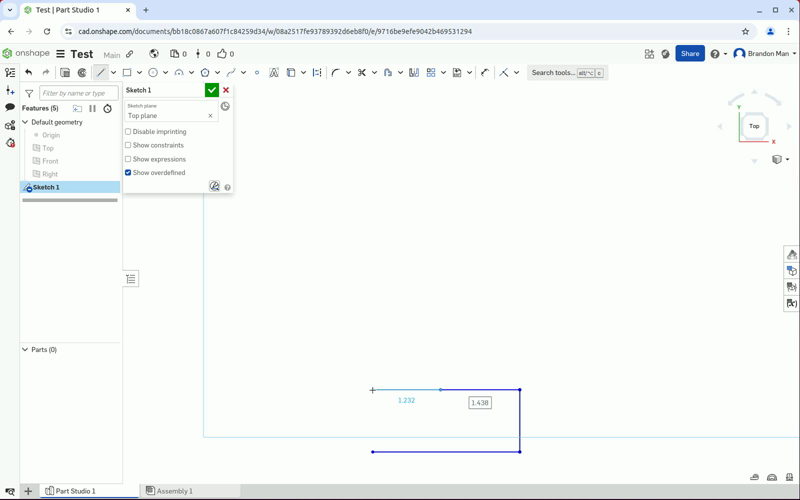
click(372, 389)
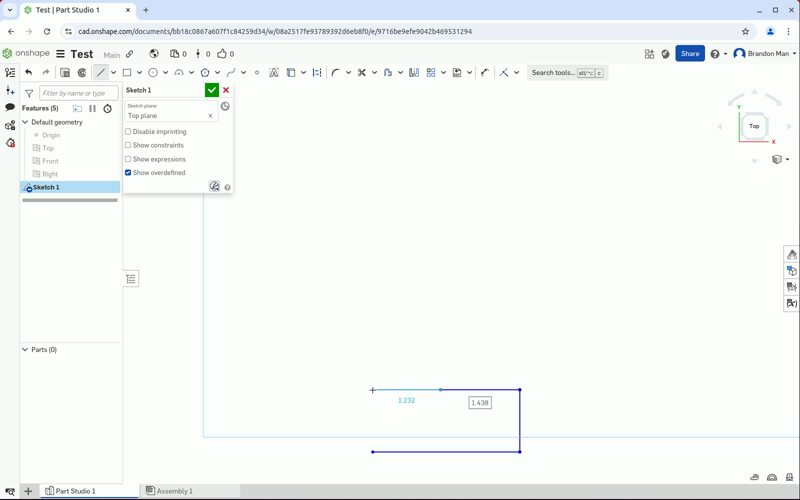
scroll(-6)
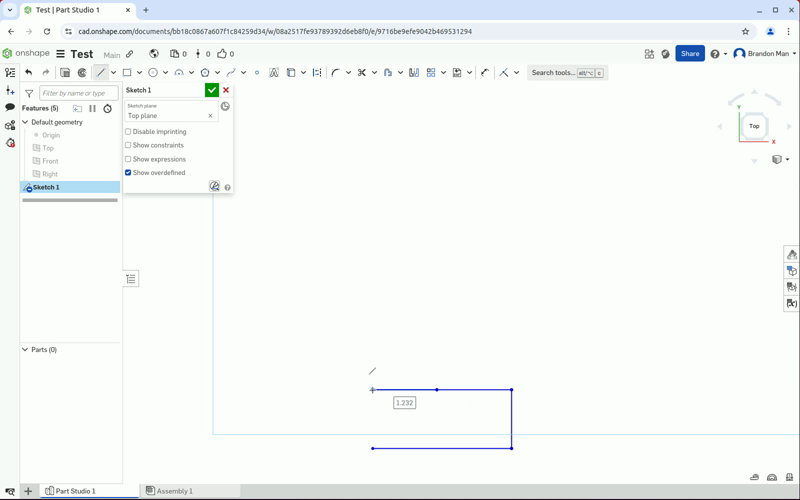
scroll(-6)
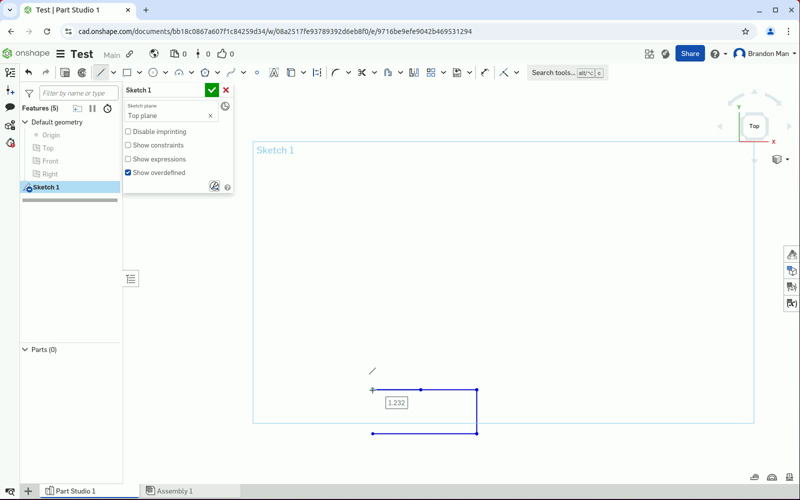
scroll(-6)
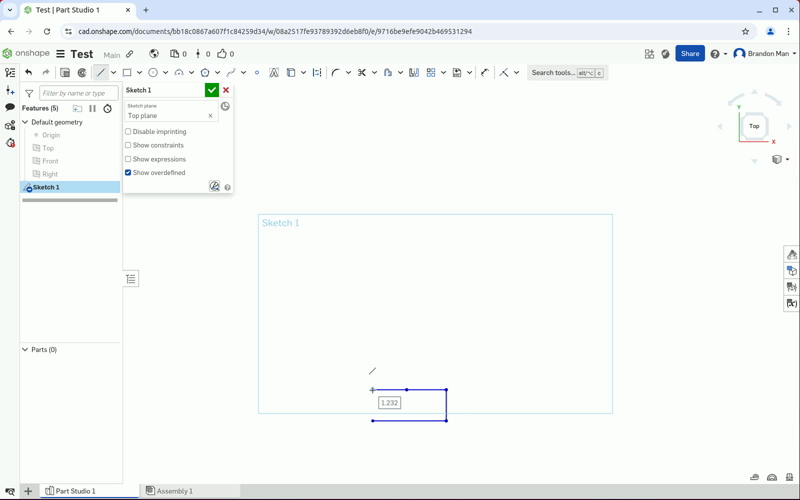
scroll(-6)
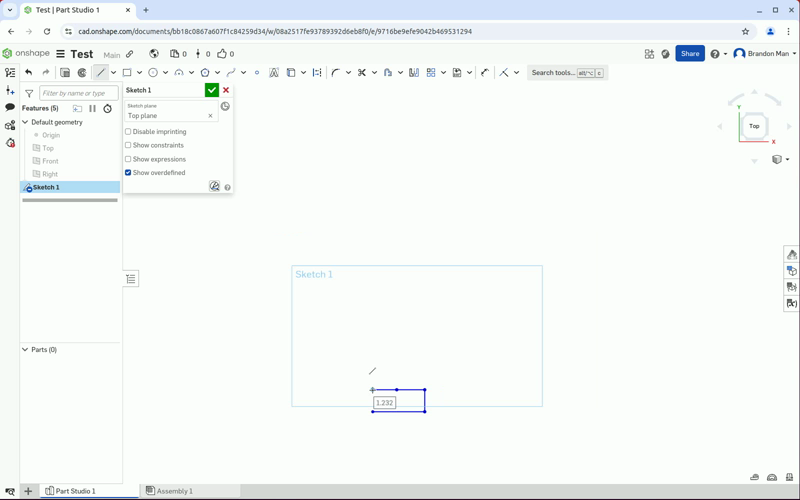
scroll(-6)
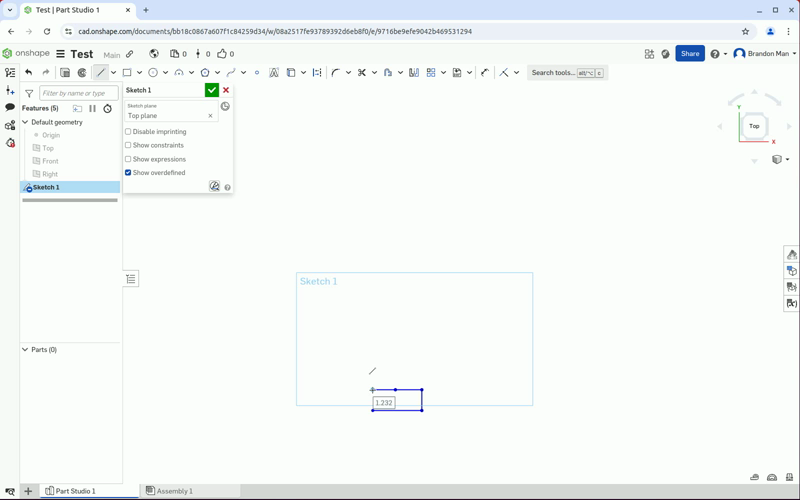
scroll(-6)
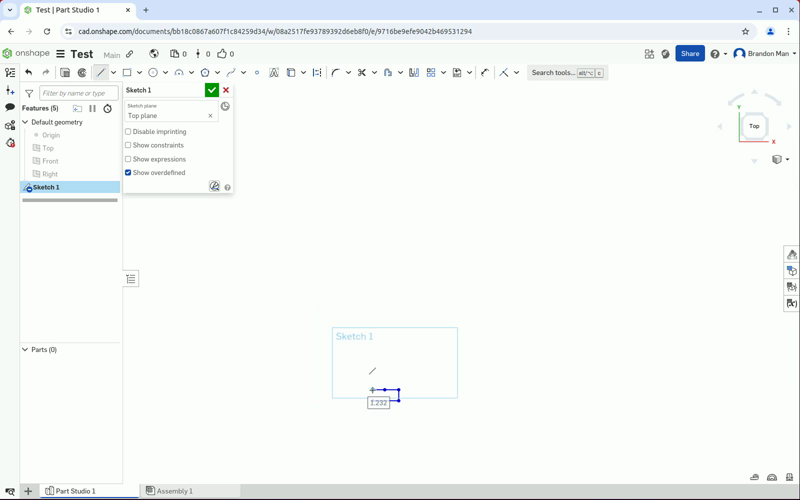
scroll(-6)
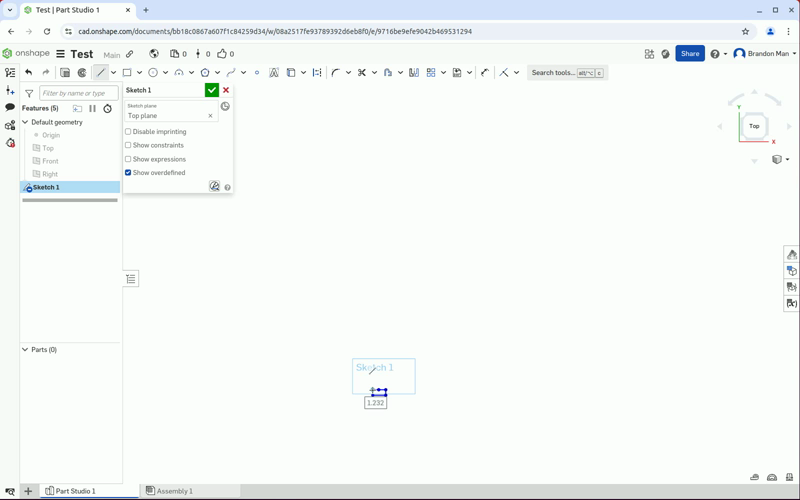
key_up(shift)
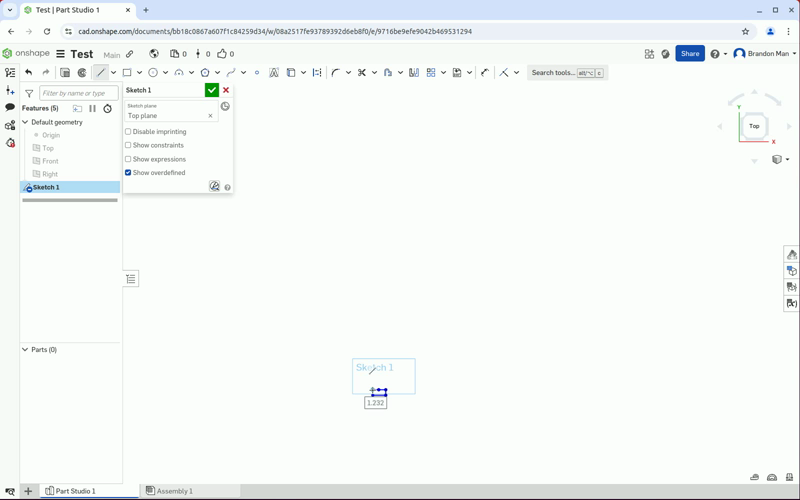
mouse_move(402, 389)
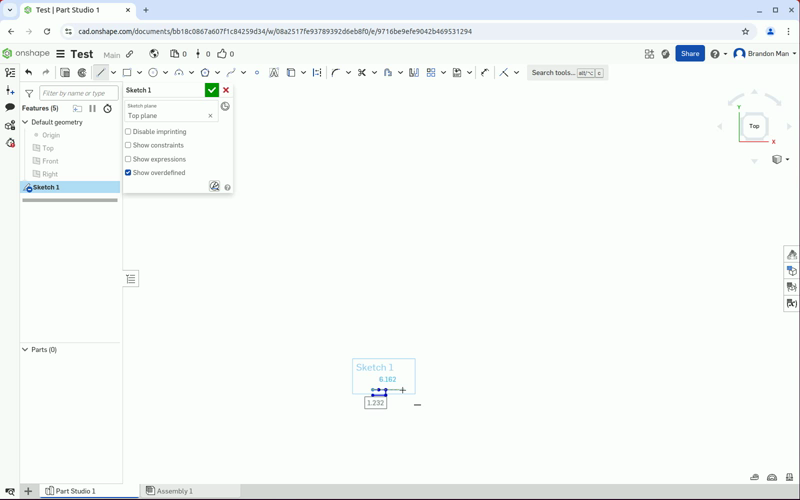
key_down(shift)
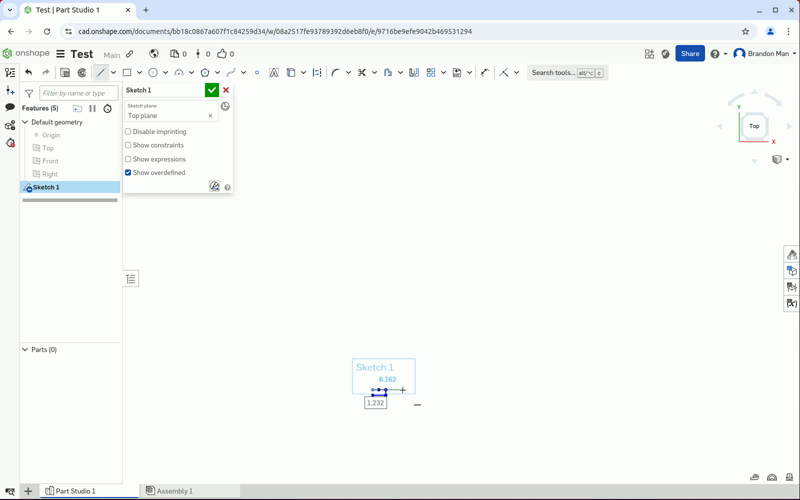
mouse_move(372, 395)
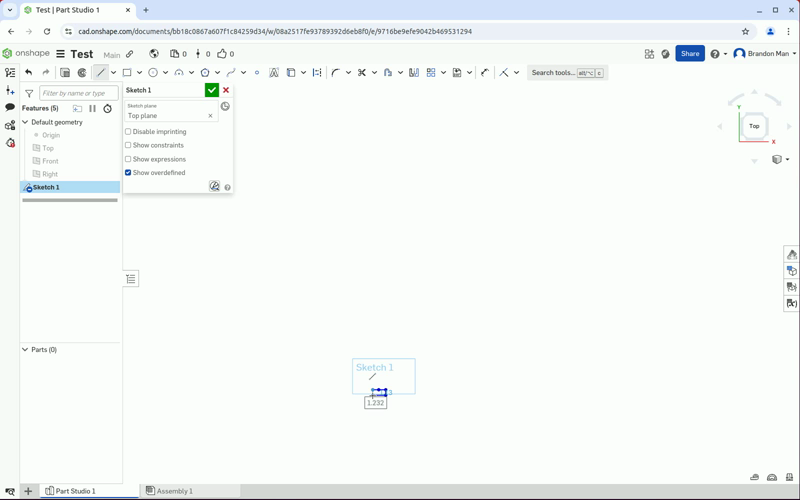
scroll(6)
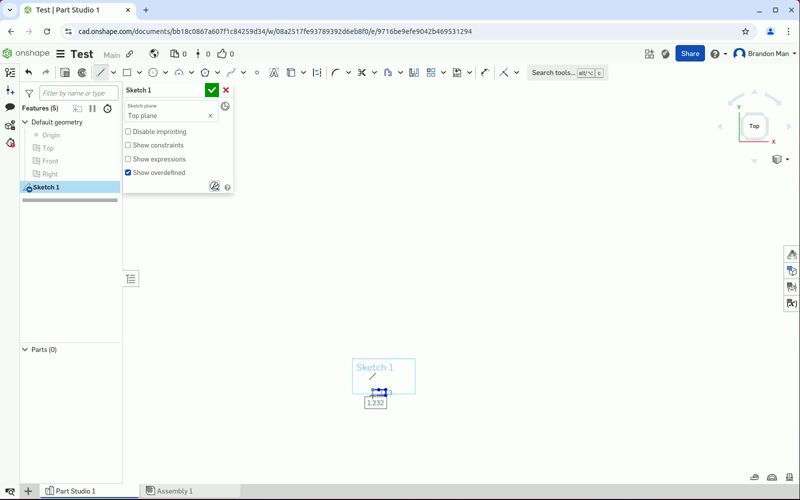
scroll(6)
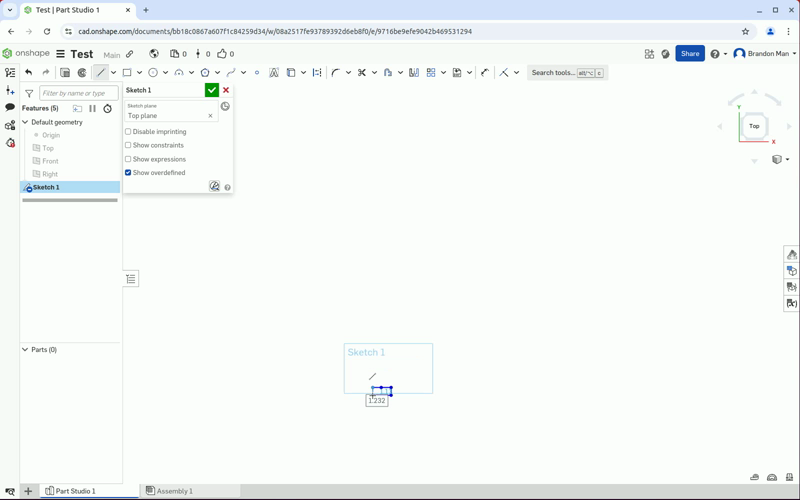
scroll(6)
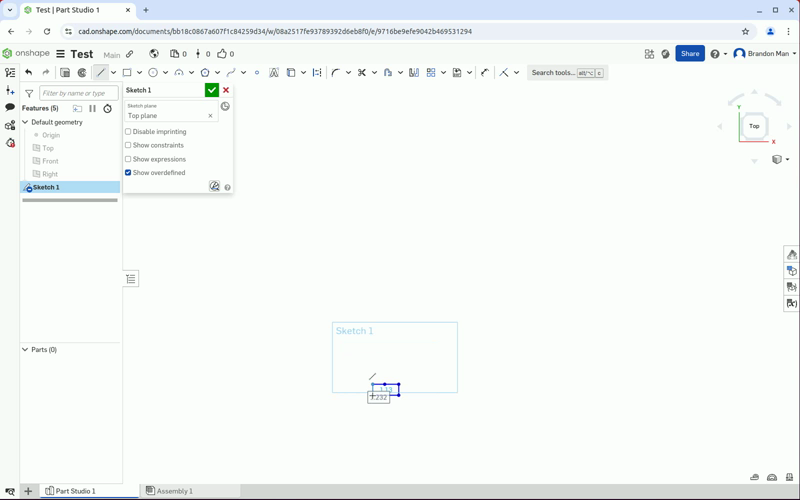
scroll(6)
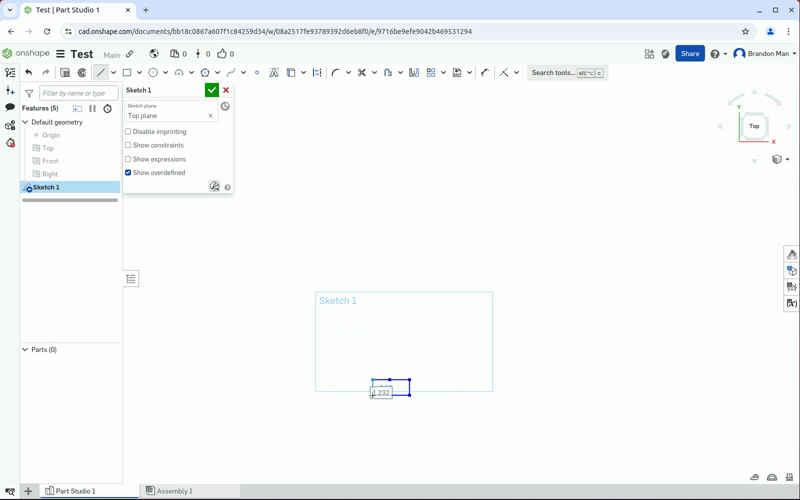
scroll(6)
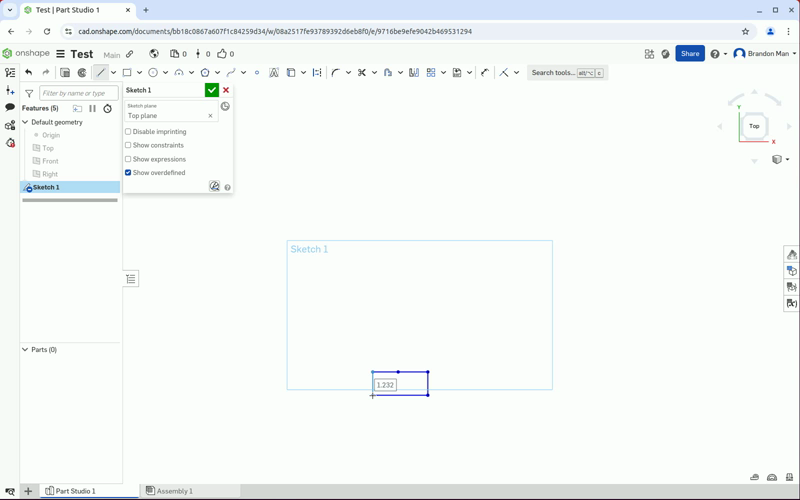
scroll(6)
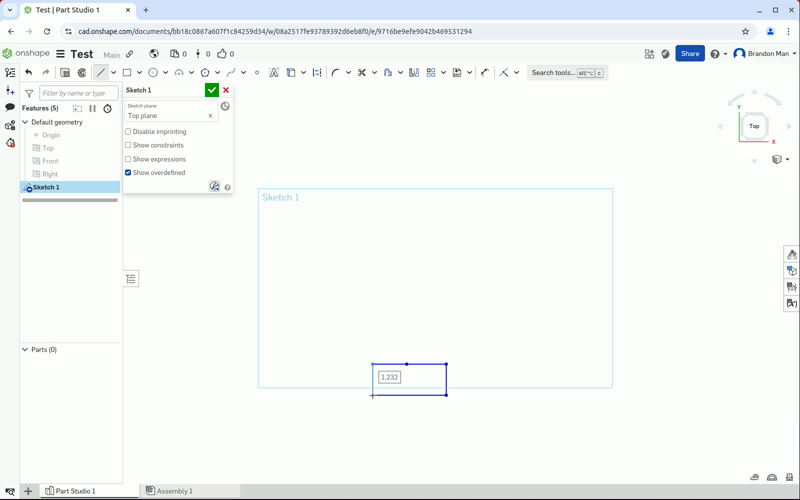
scroll(6)
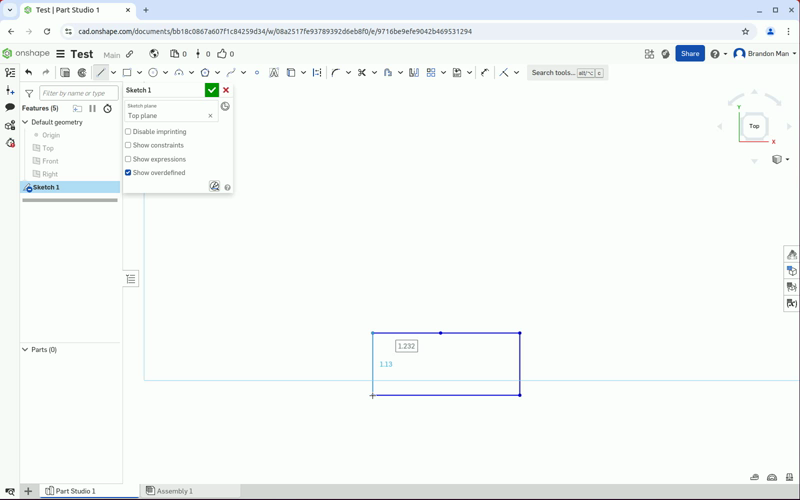
key_up(shift)
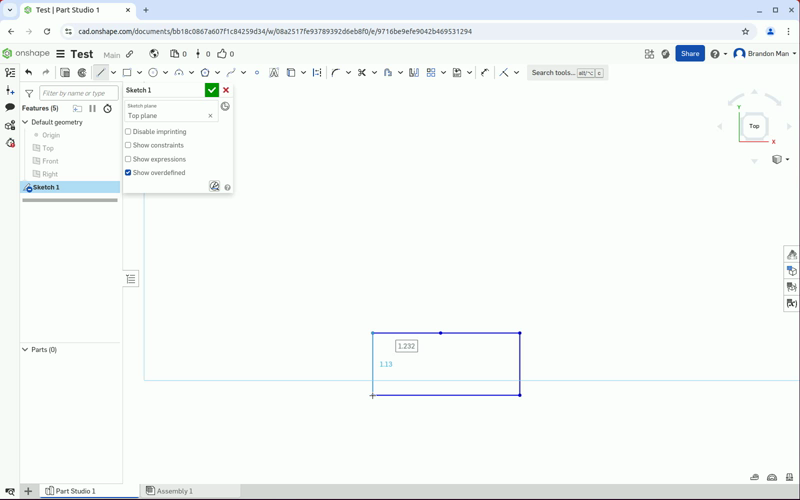
click(372, 395)
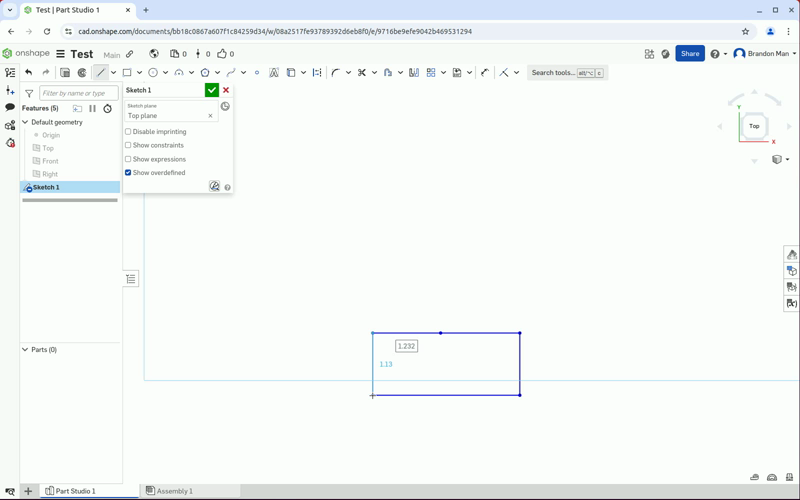
scroll(-6)
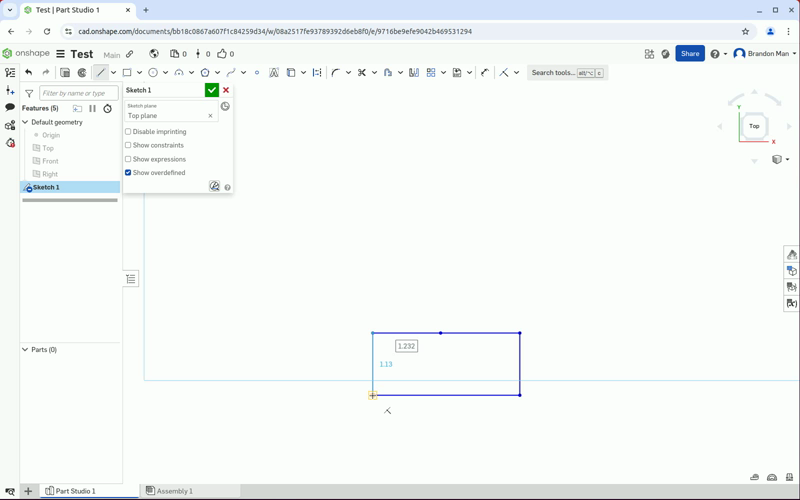
scroll(-6)
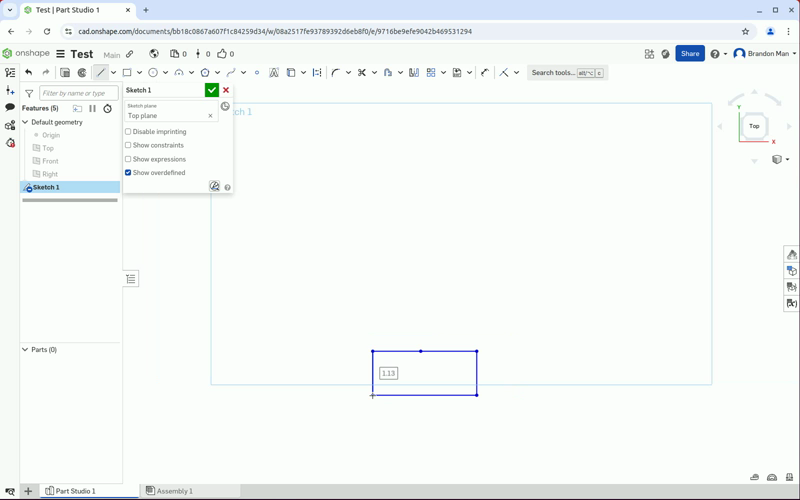
scroll(-6)
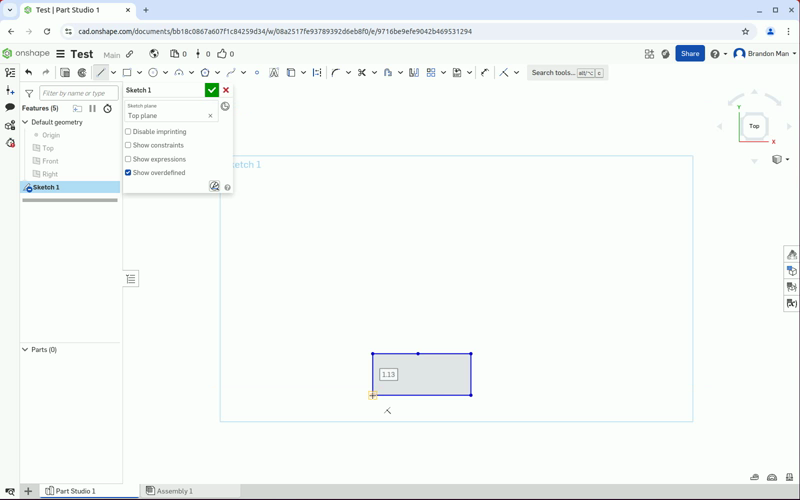
scroll(-6)
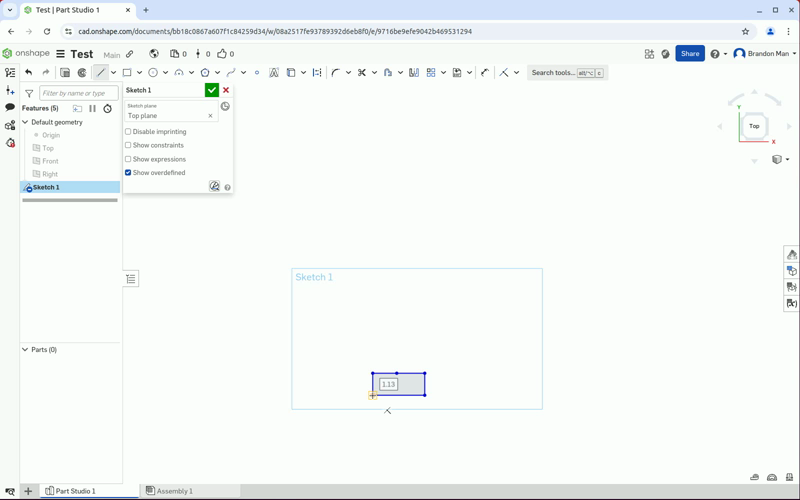
scroll(-6)
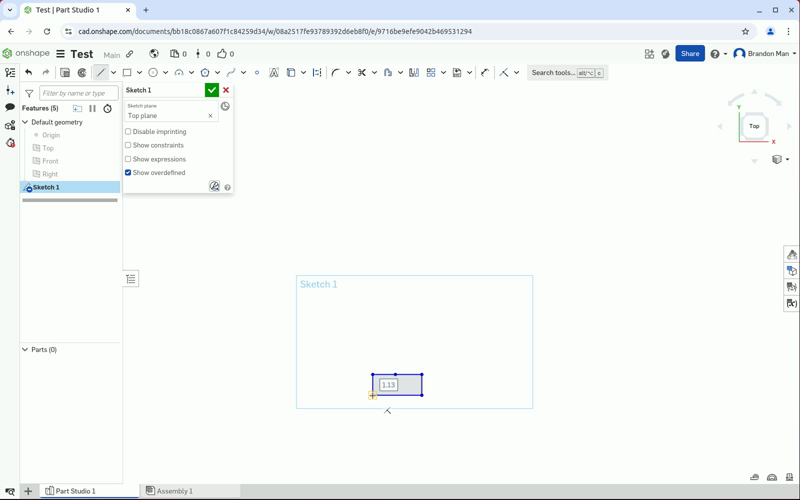
scroll(-6)
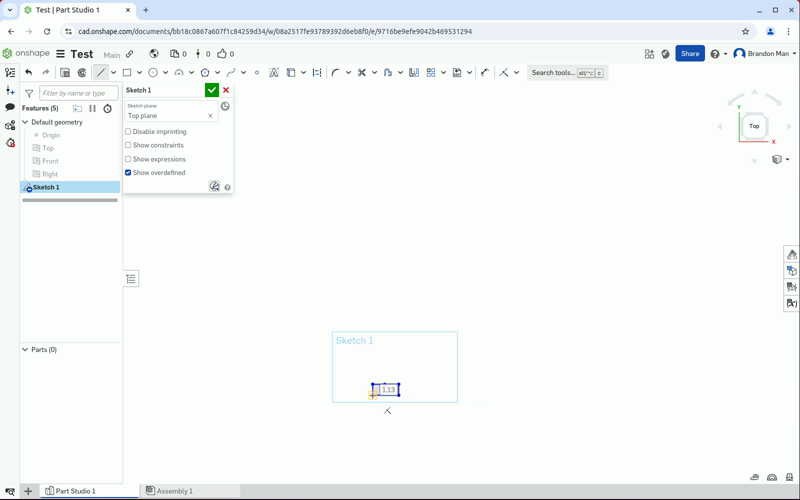
scroll(-6)
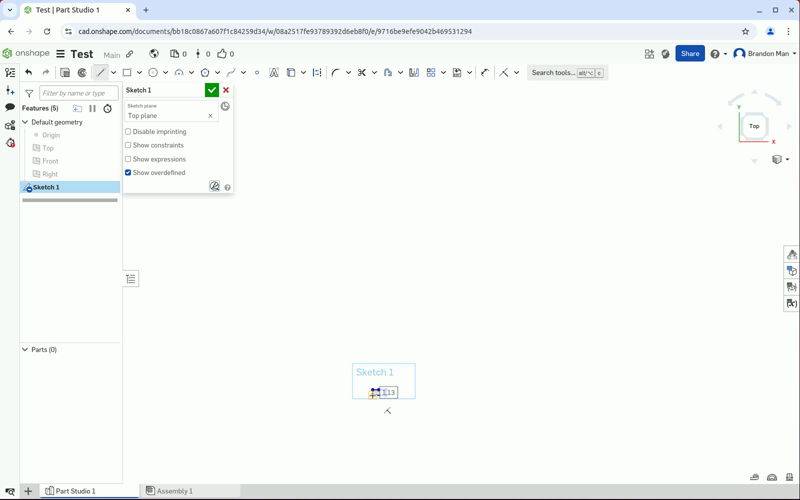
key(esc)
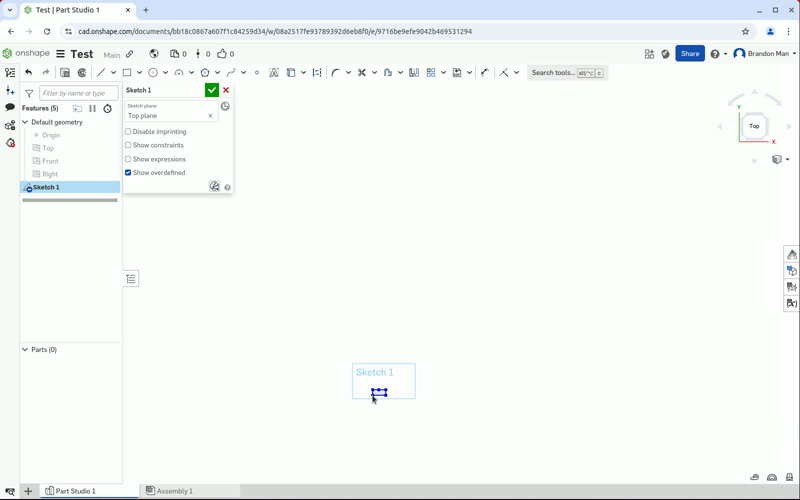
mouse_move(381, 392)
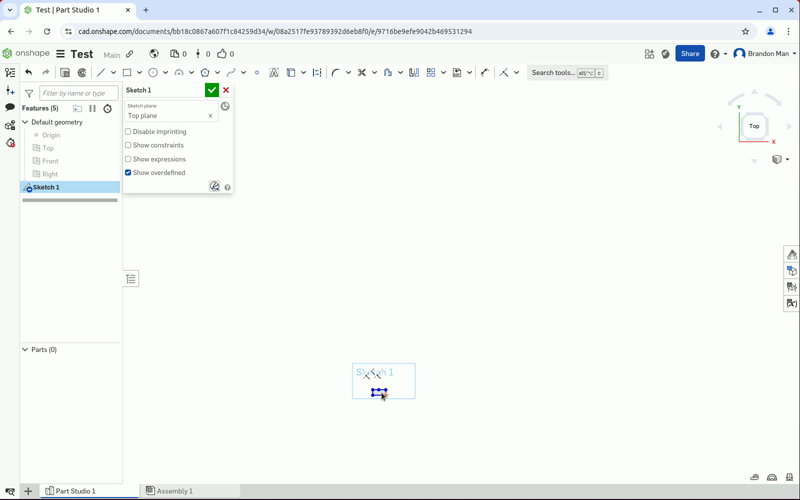
scroll(6)
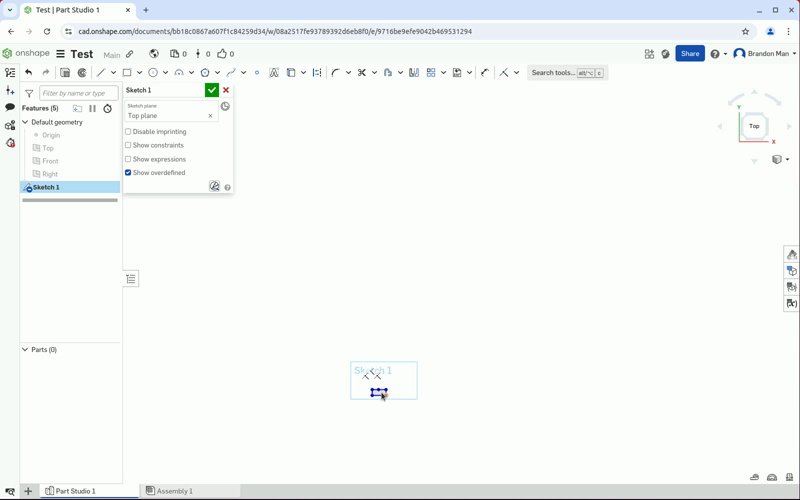
scroll(6)
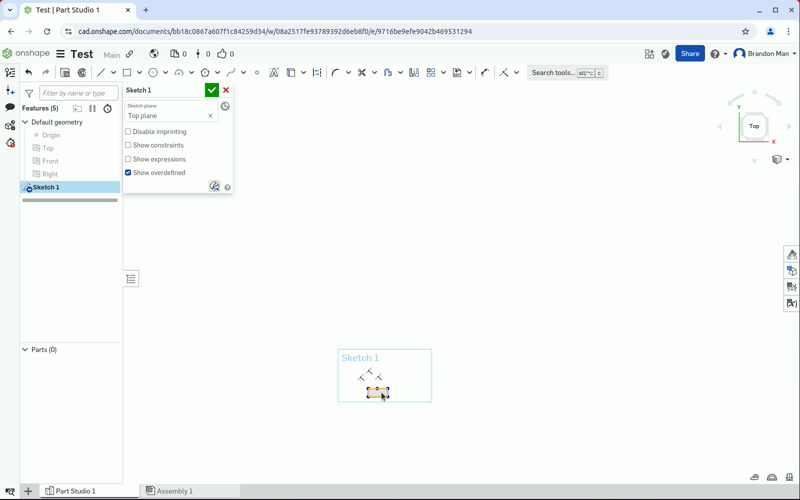
scroll(6)
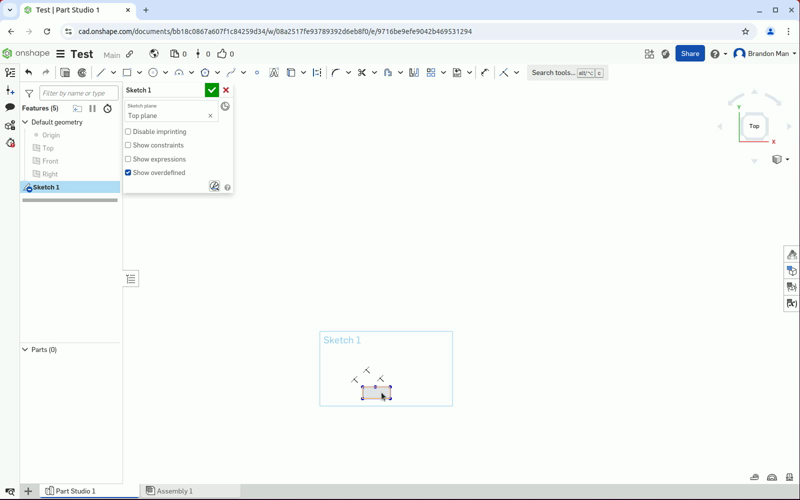
scroll(6)
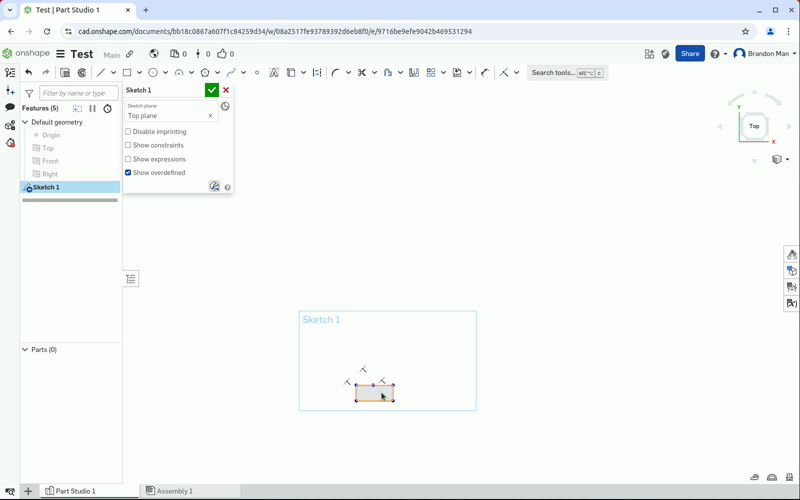
scroll(6)
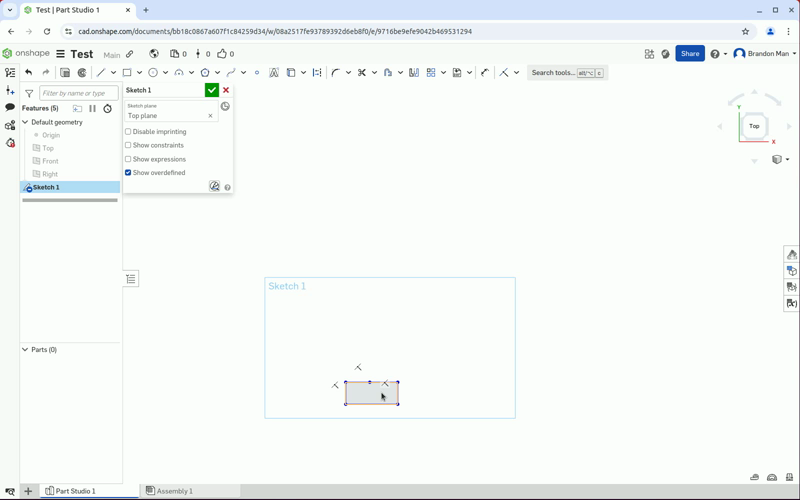
scroll(6)
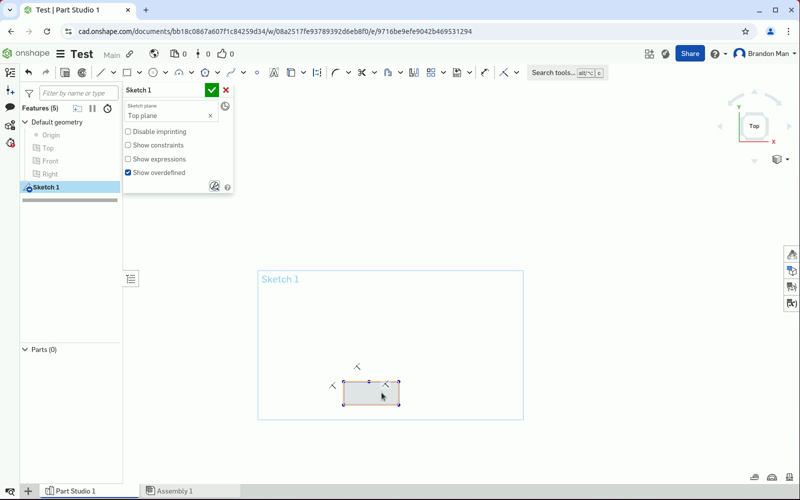
scroll(6)
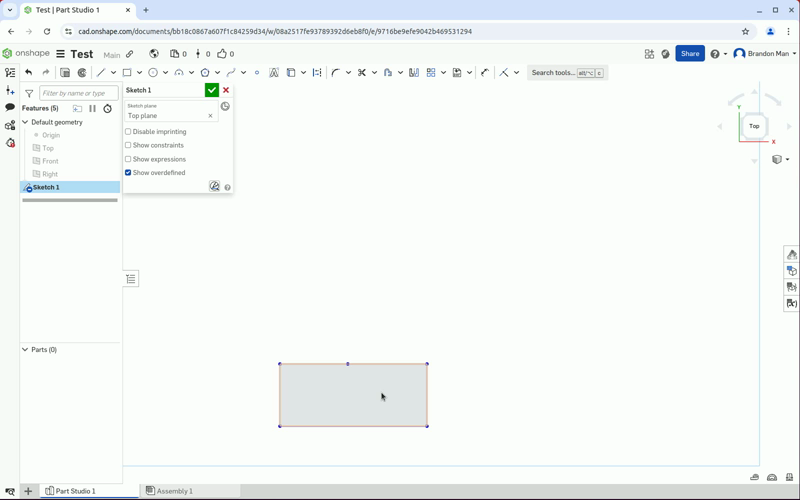
click(381, 392)
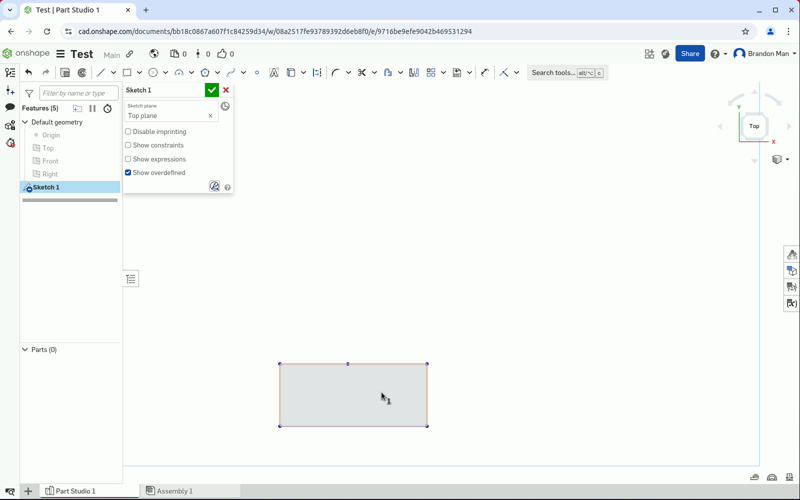
scroll(-6)
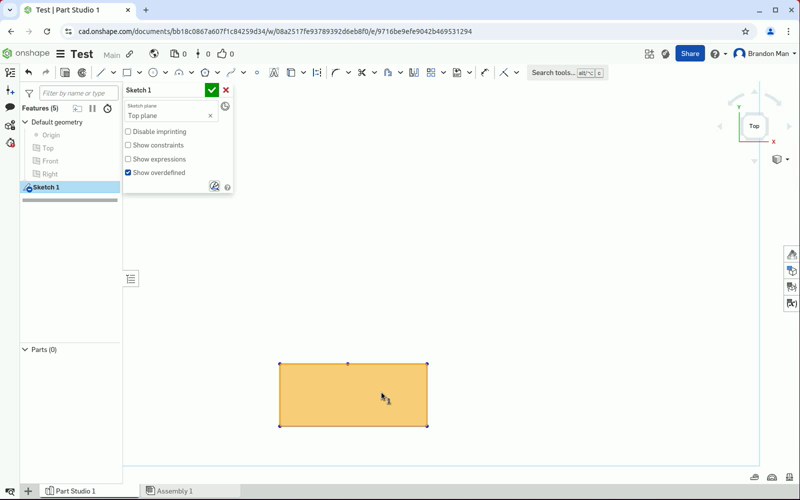
scroll(-6)
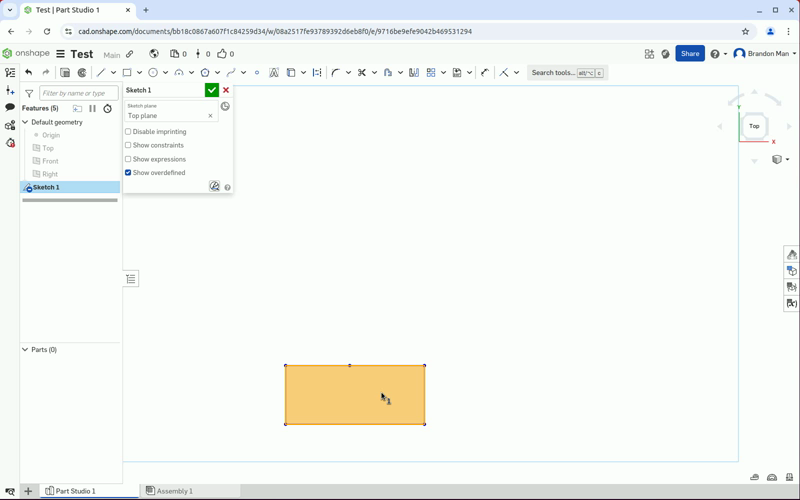
scroll(-6)
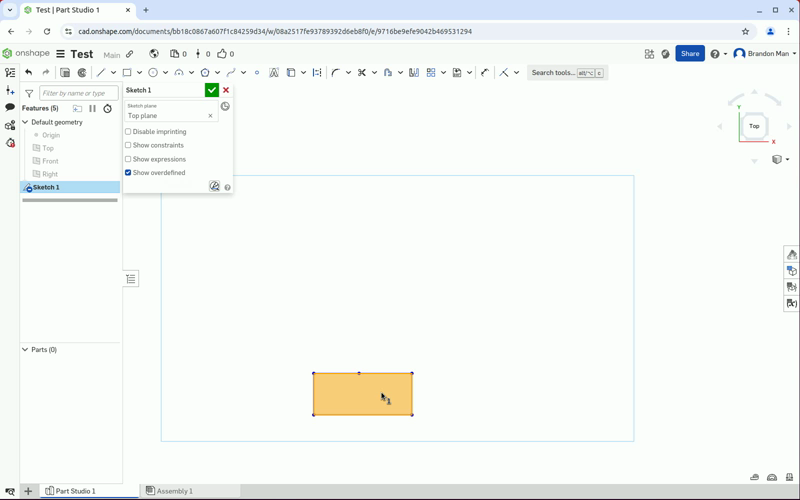
scroll(-6)
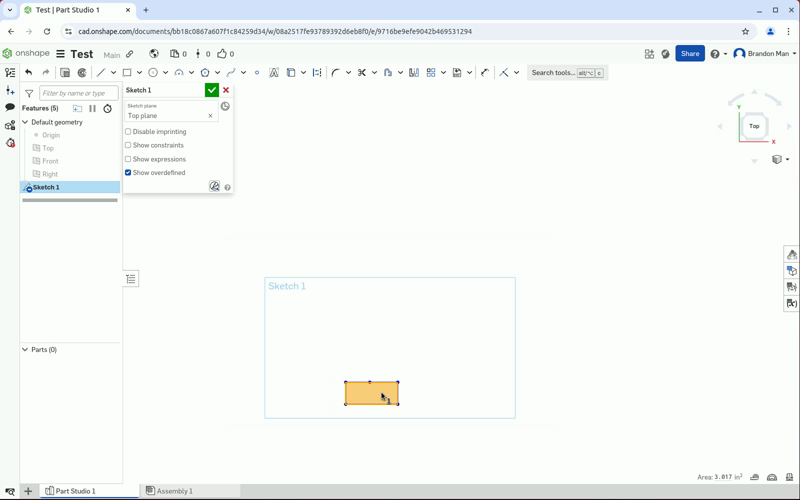
scroll(-6)
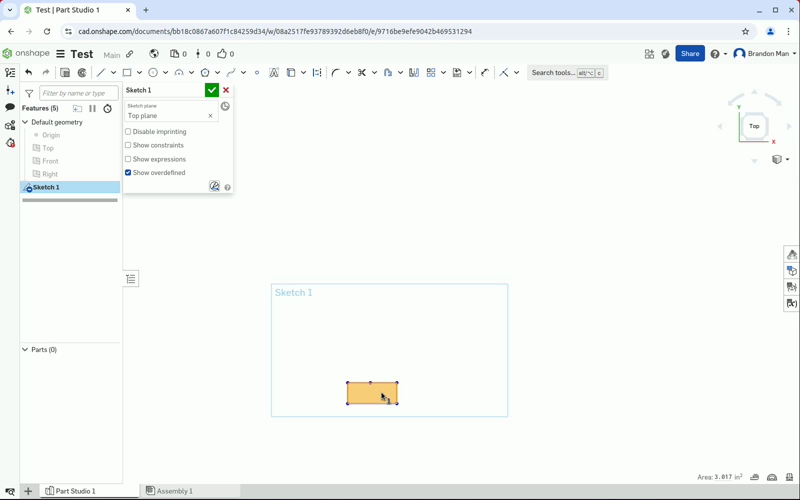
scroll(-6)
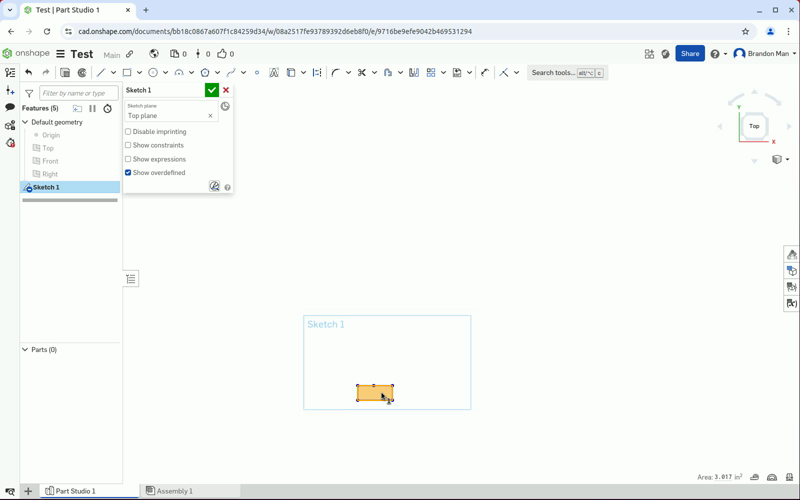
scroll(-6)
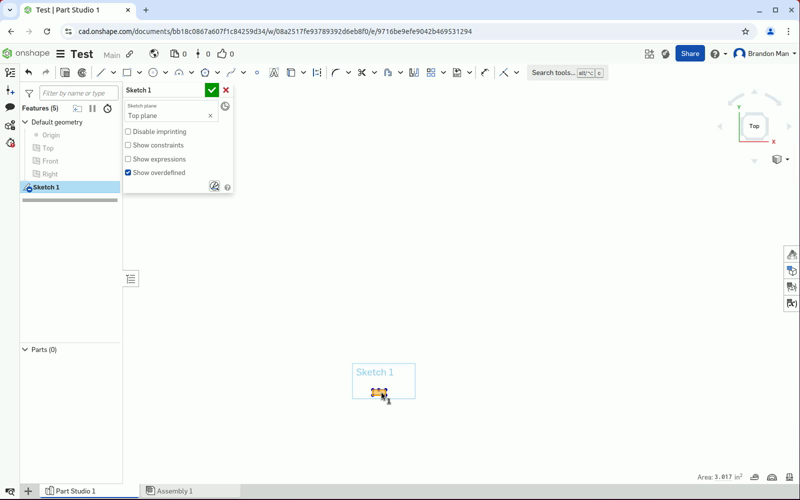
mouse_move(73, 352)
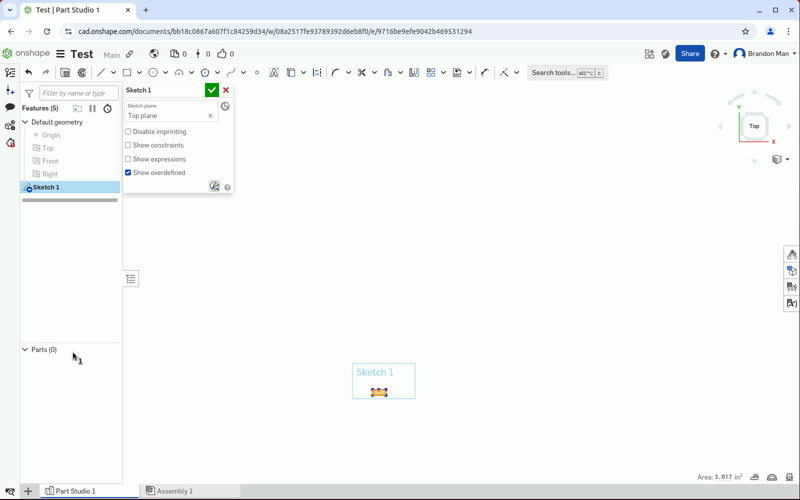
key(shift+y)
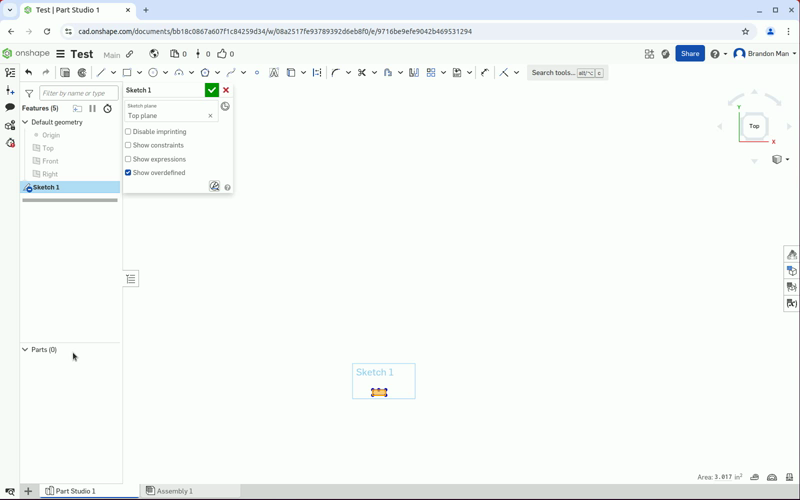
key(shift+e)
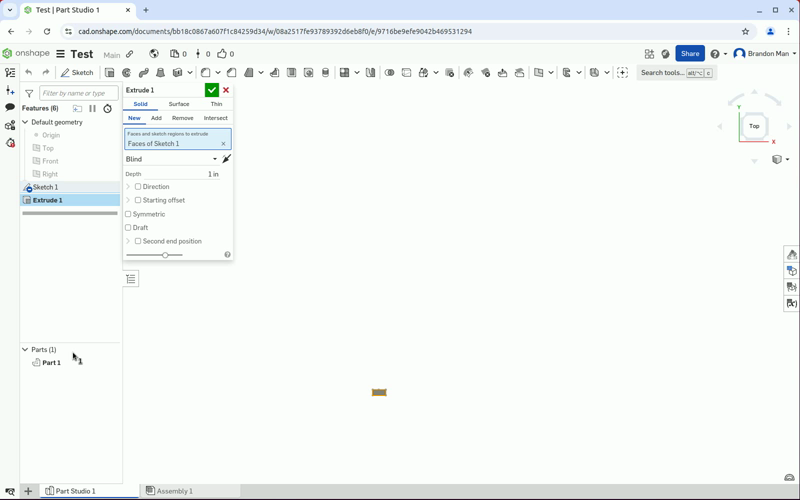
mouse_move(143, 106)
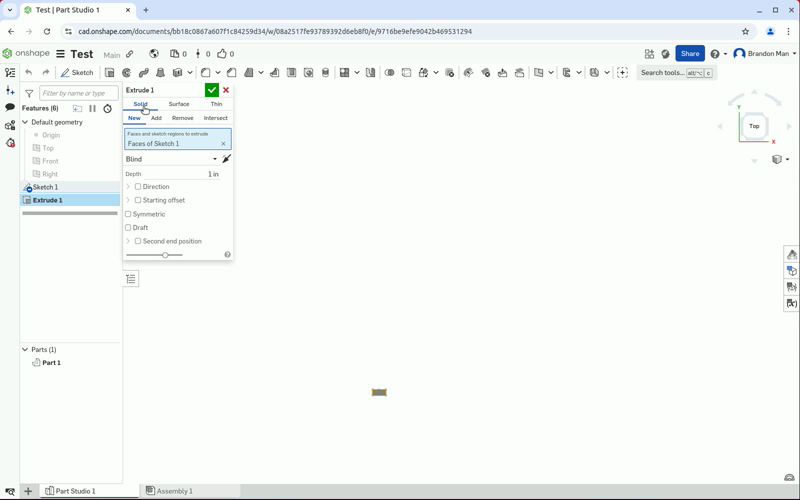
click(143, 106)
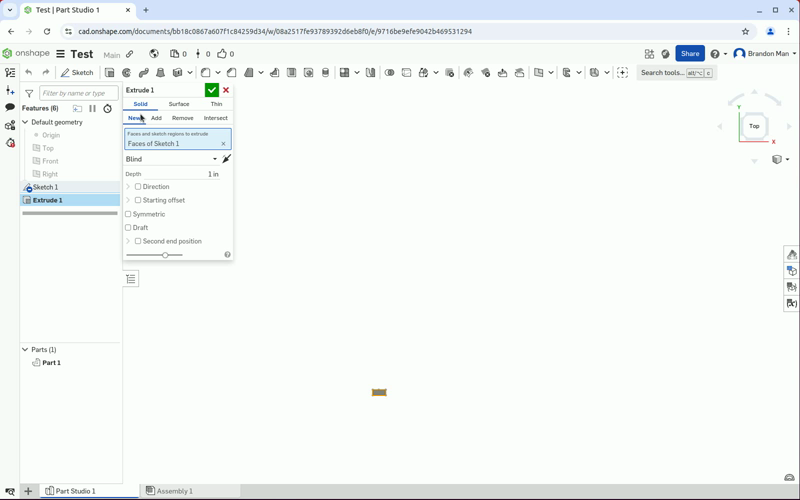
mouse_move(137, 120)
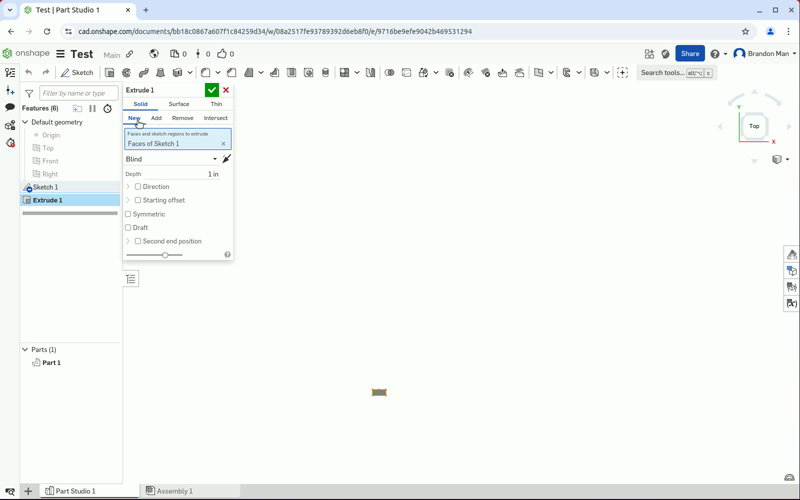
click(137, 120)
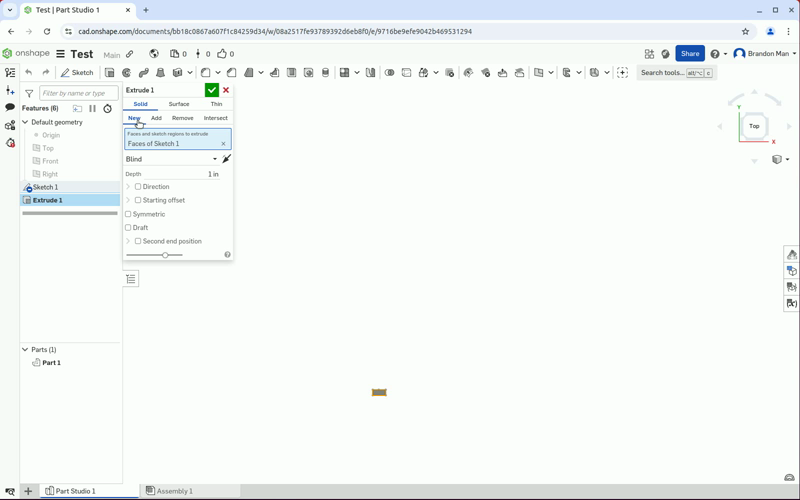
key(tab, 4)
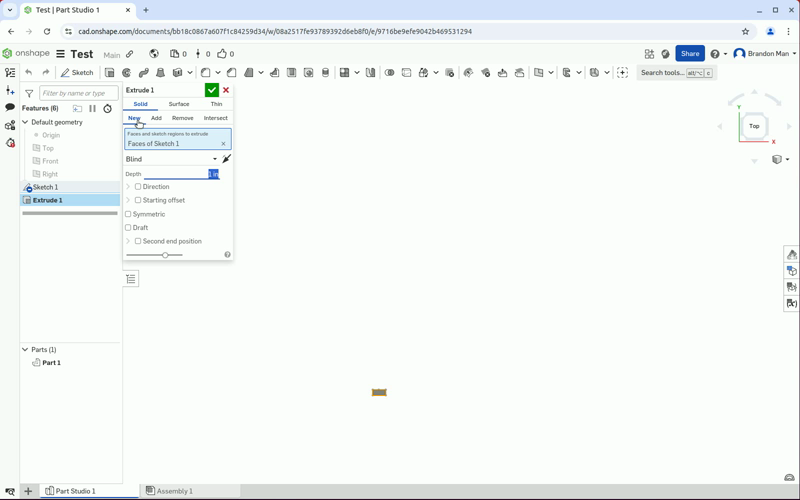
text(7.943)
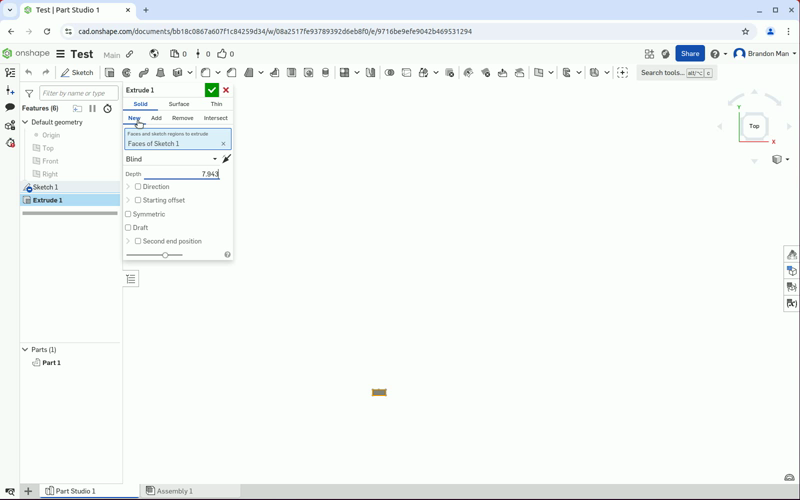
key(enter)
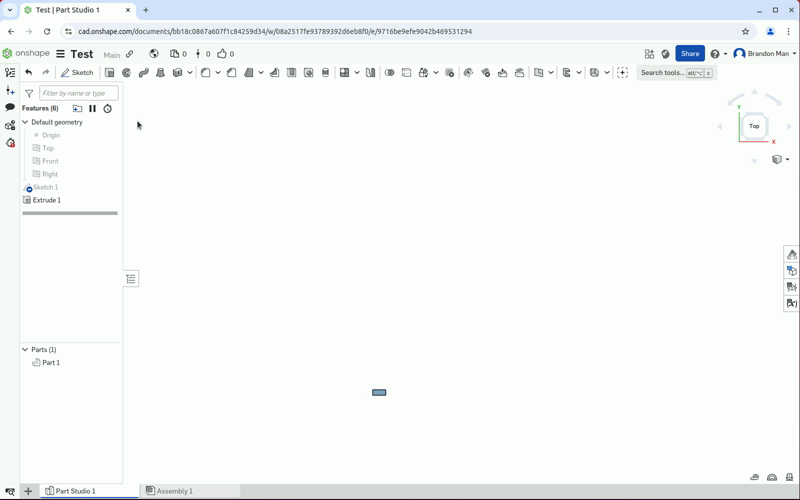
key(shift+h)
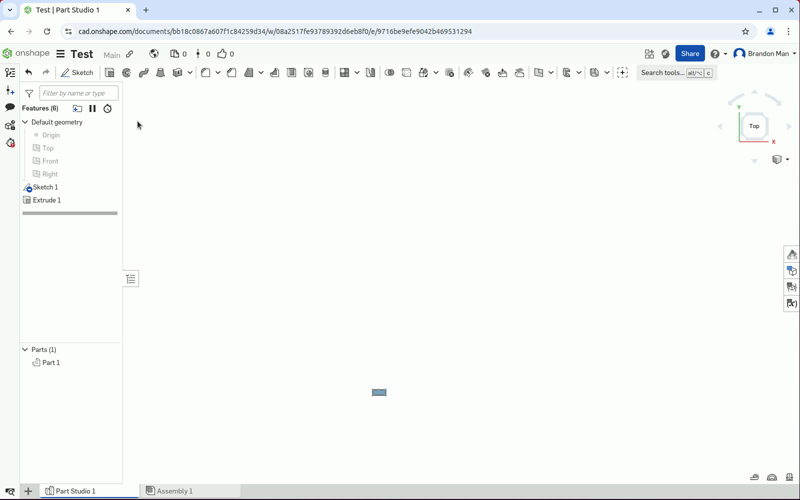
key(shift+h)
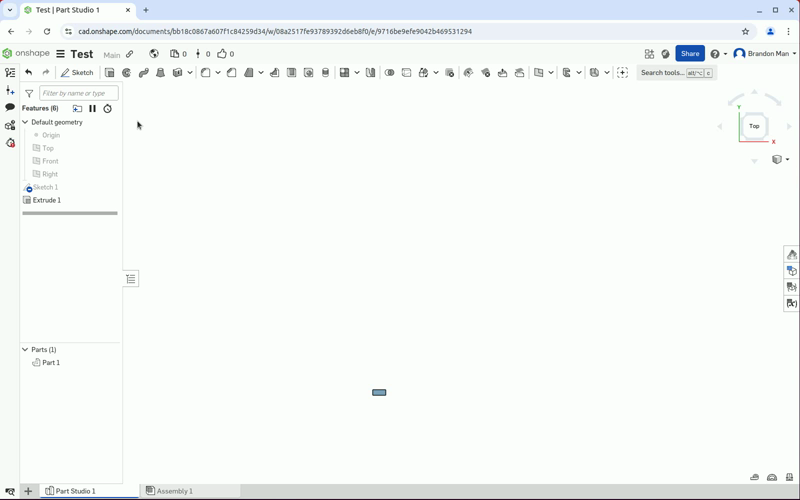
mouse_move(73, 189)
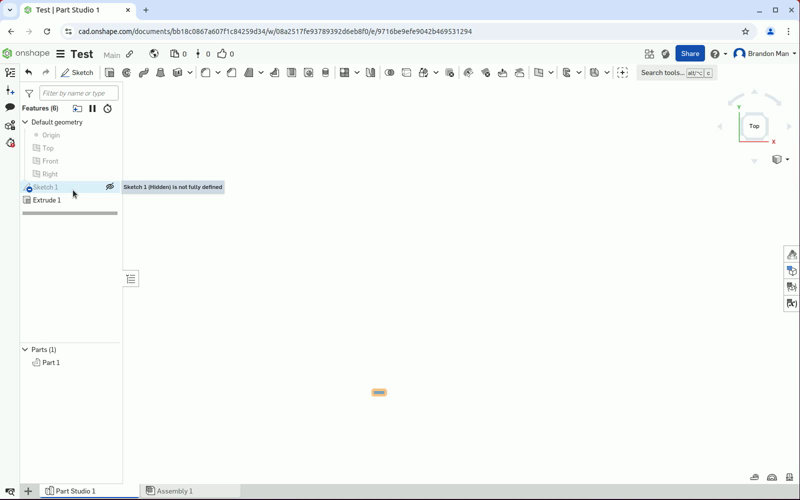
click(73, 189)
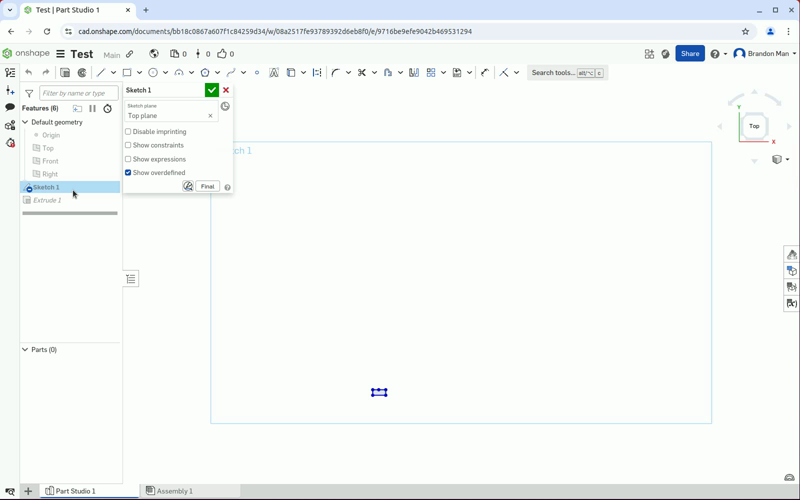
mouse_move(229, 92)
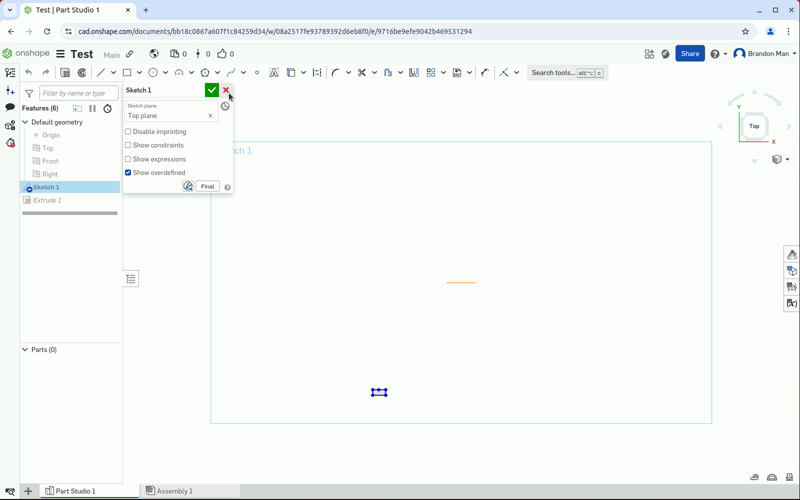
click(229, 92)
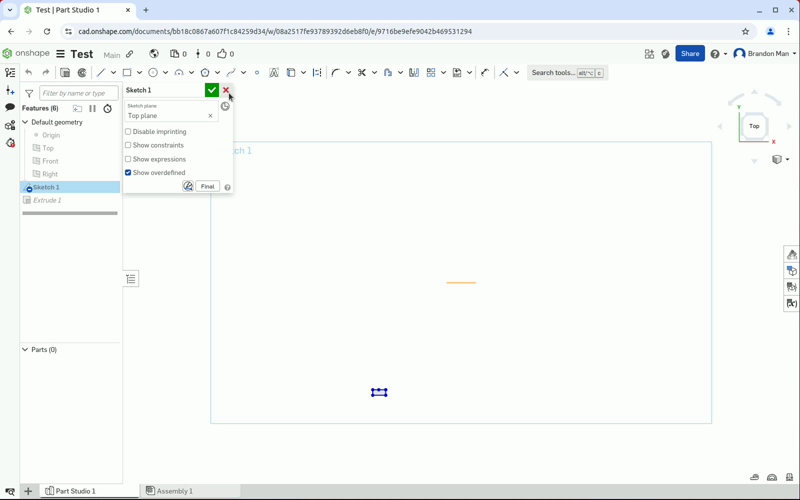
key(shift+s)
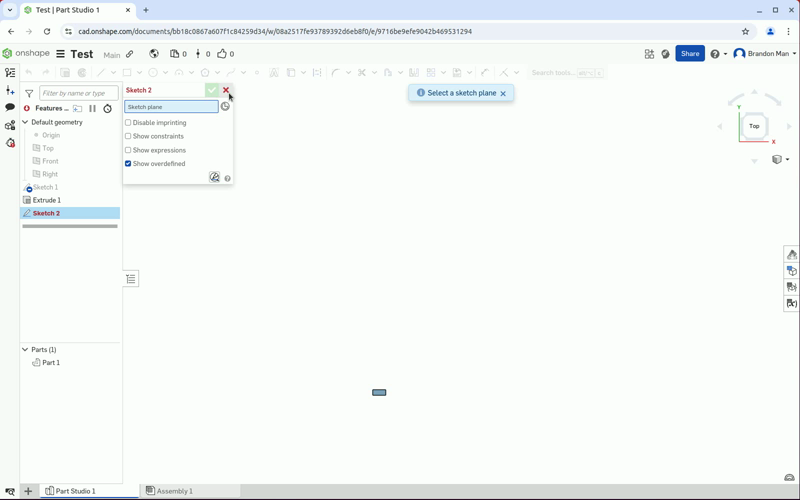
mouse_move(73, 150)
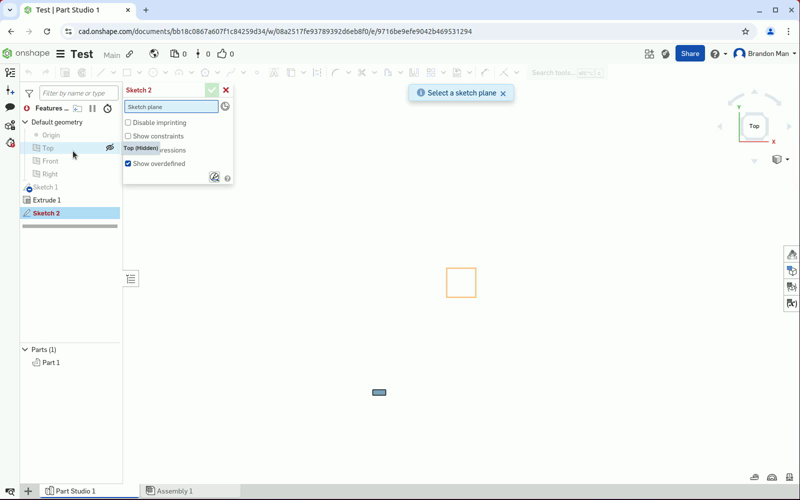
click(73, 150)
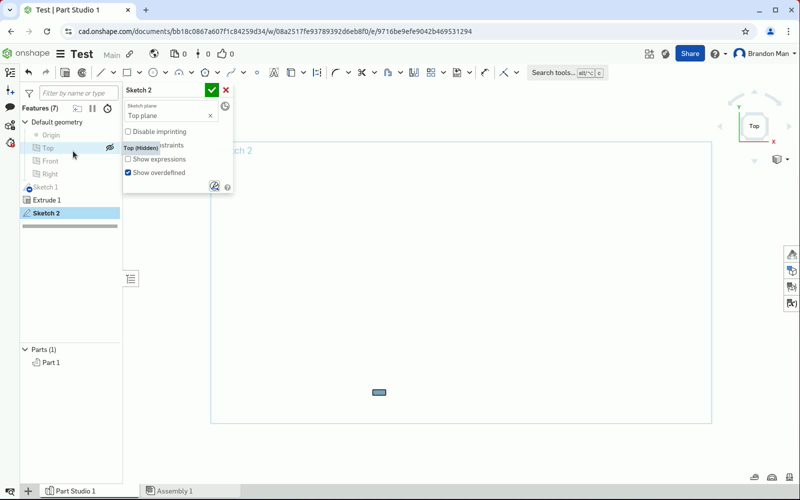
mouse_move(73, 352)
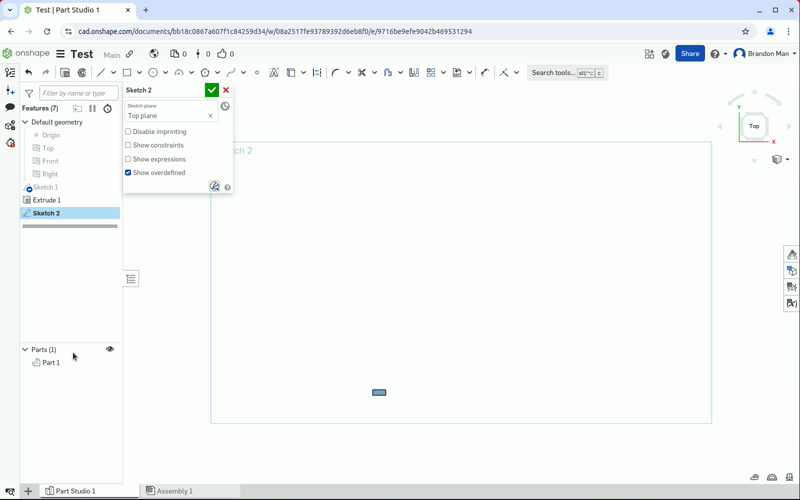
key(y)
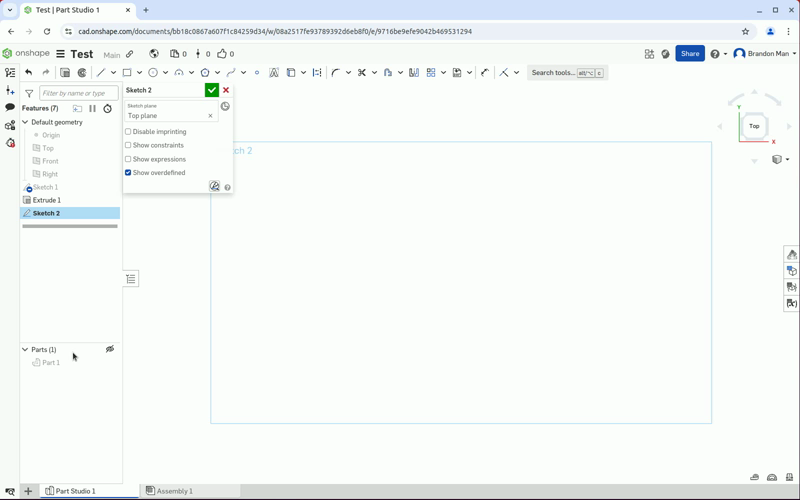
key(l)
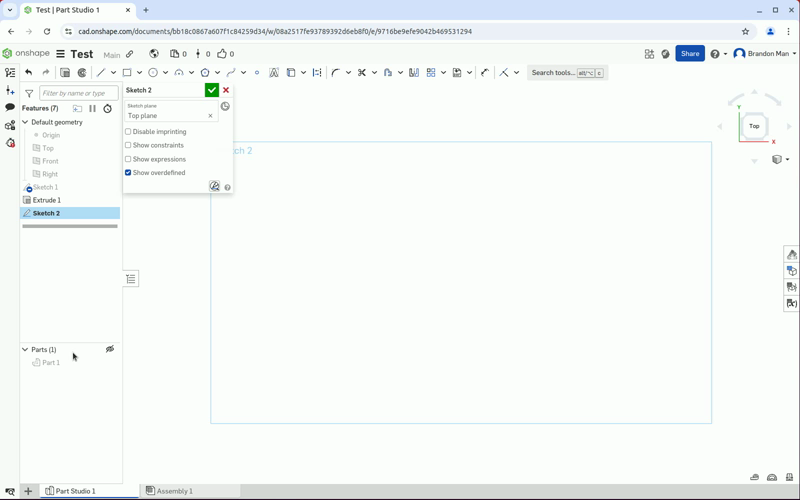
key_down(shift)
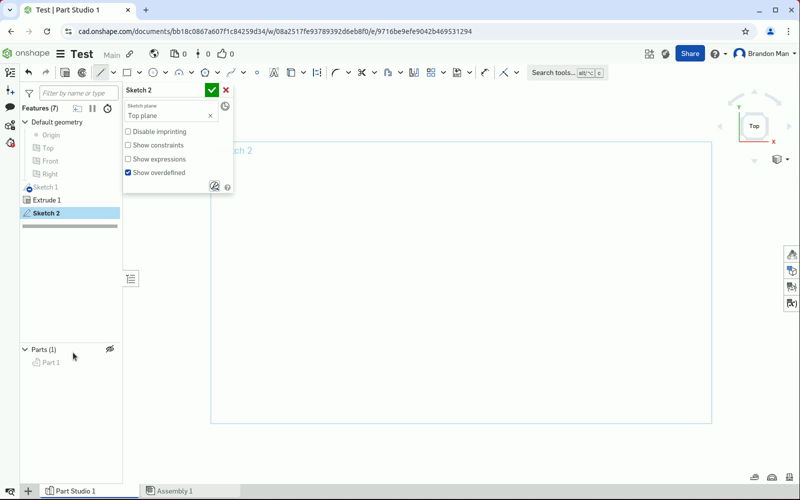
mouse_move(453, 395)
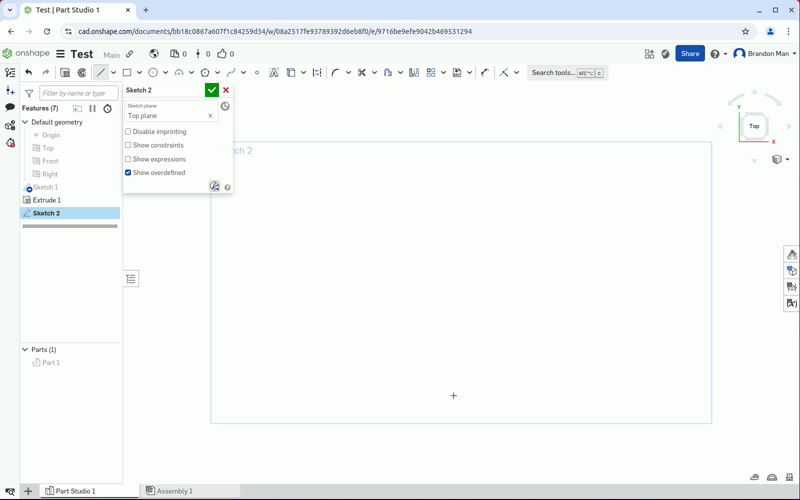
click(453, 395)
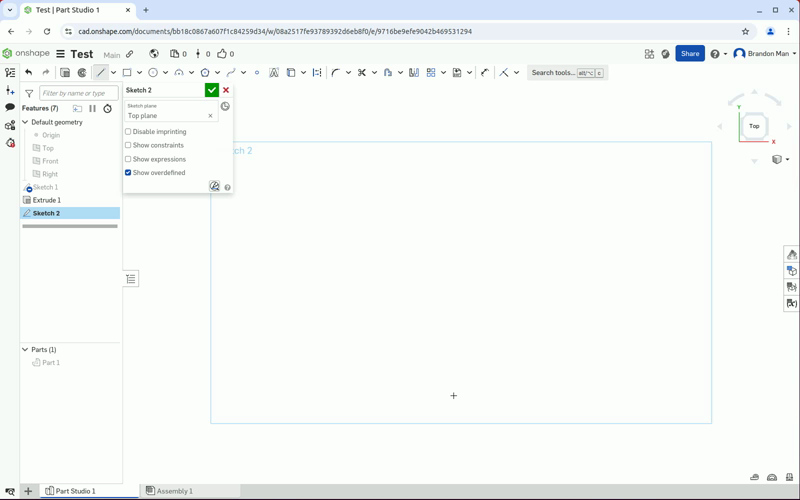
key_up(shift)
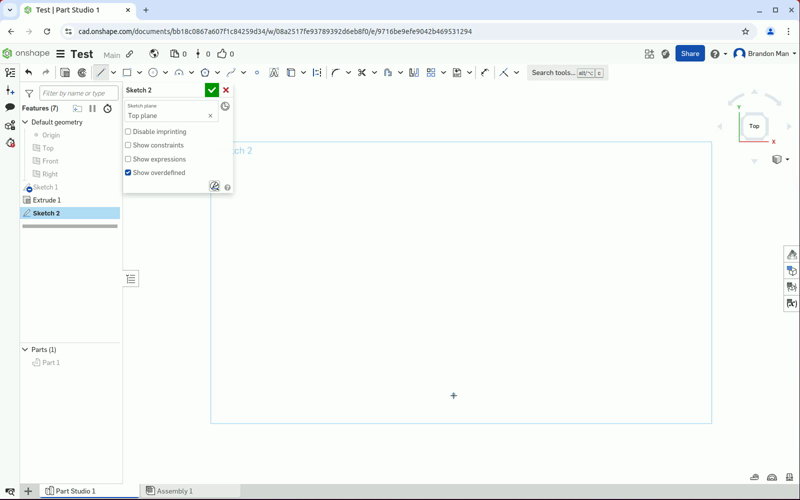
key_down(shift)
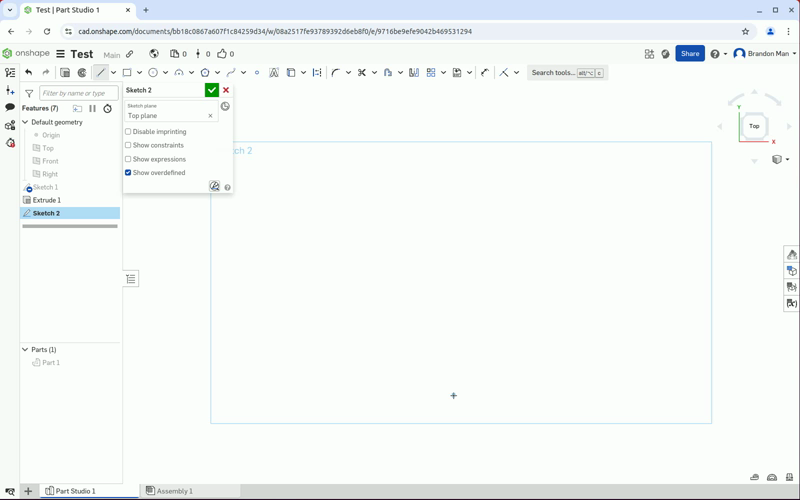
mouse_move(483, 395)
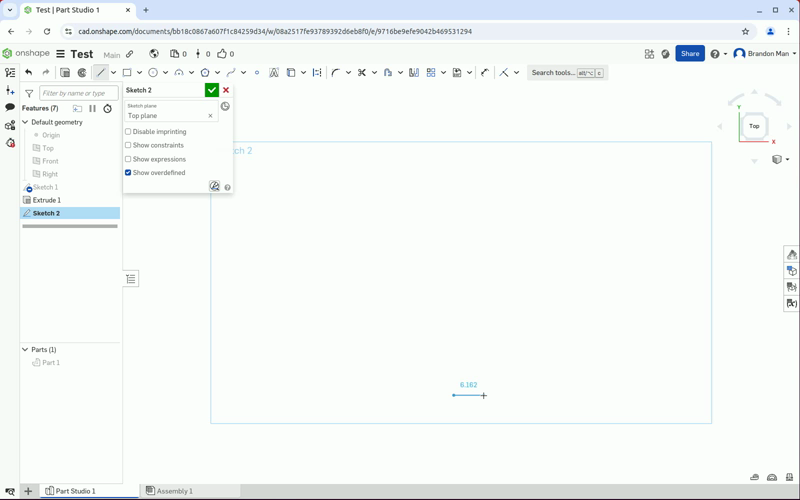
mouse_move(466, 395)
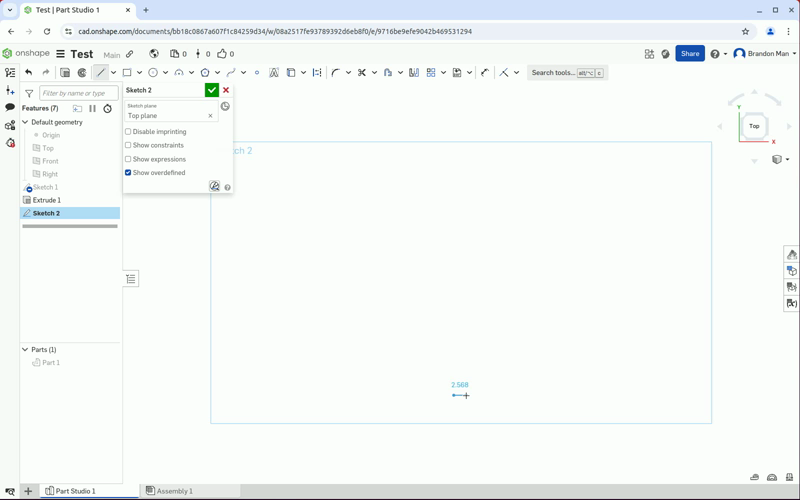
click(466, 395)
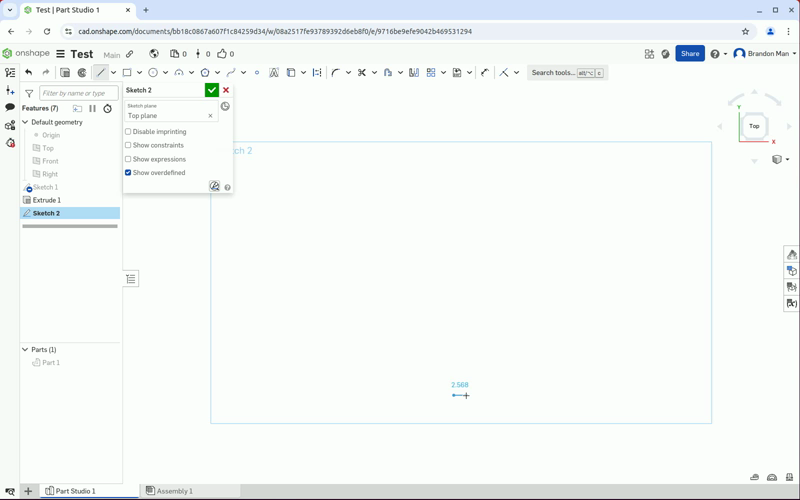
key_up(shift)
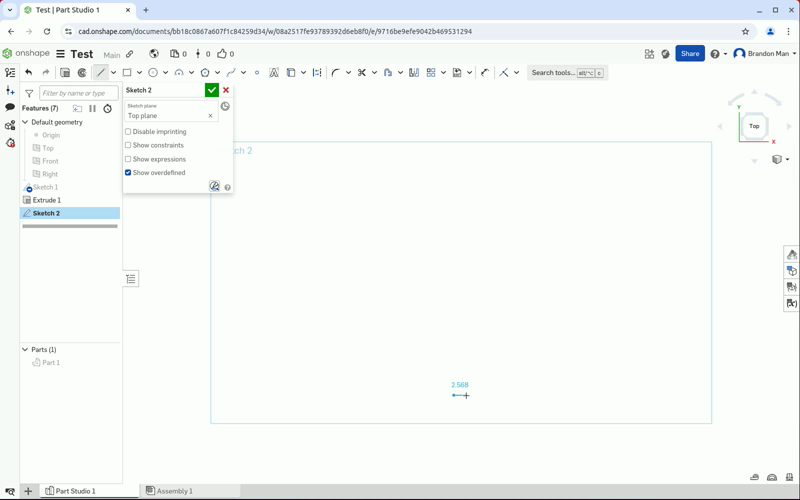
key_down(shift)
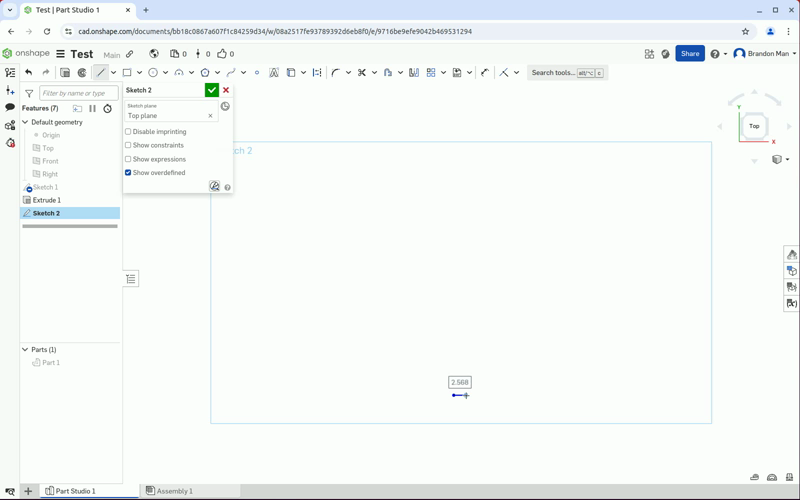
mouse_move(496, 395)
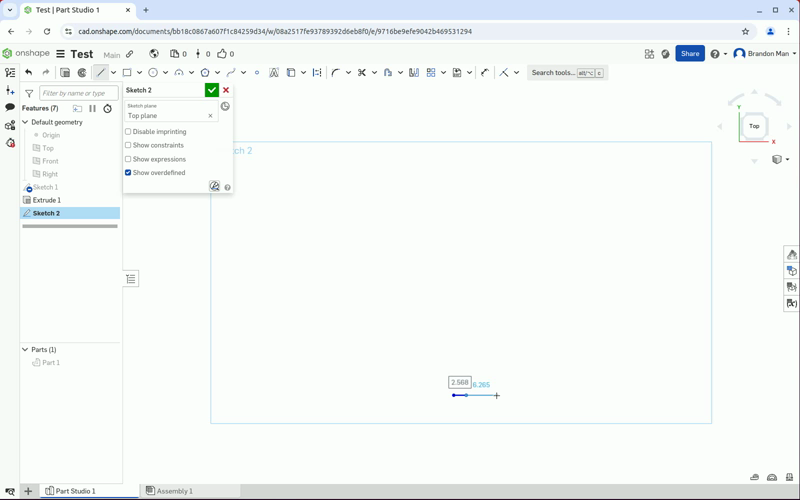
mouse_move(466, 389)
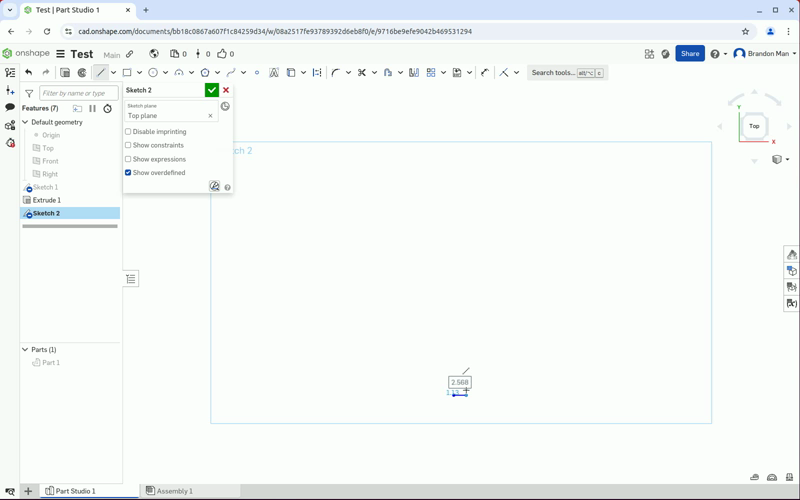
scroll(6)
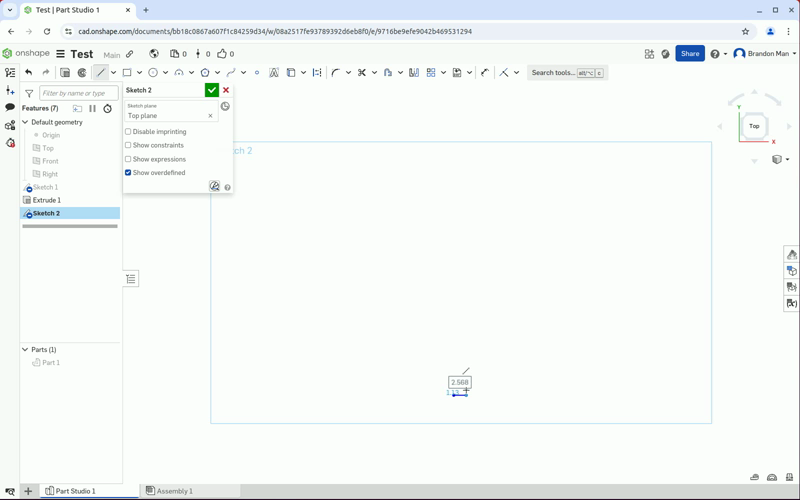
scroll(6)
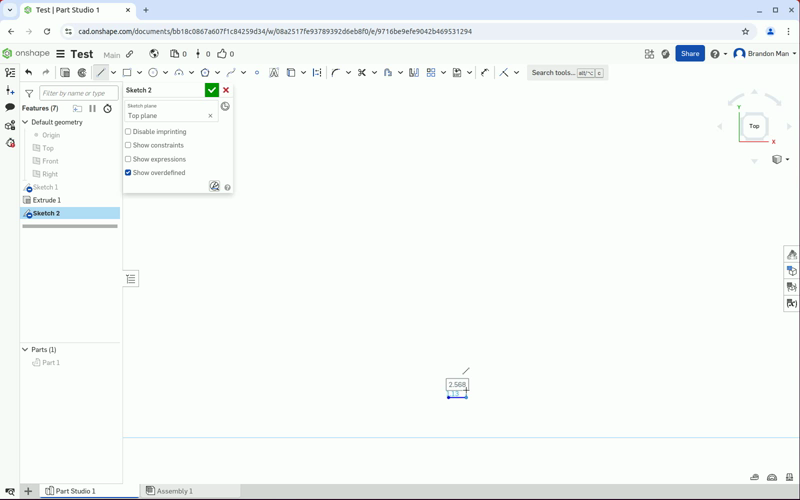
scroll(6)
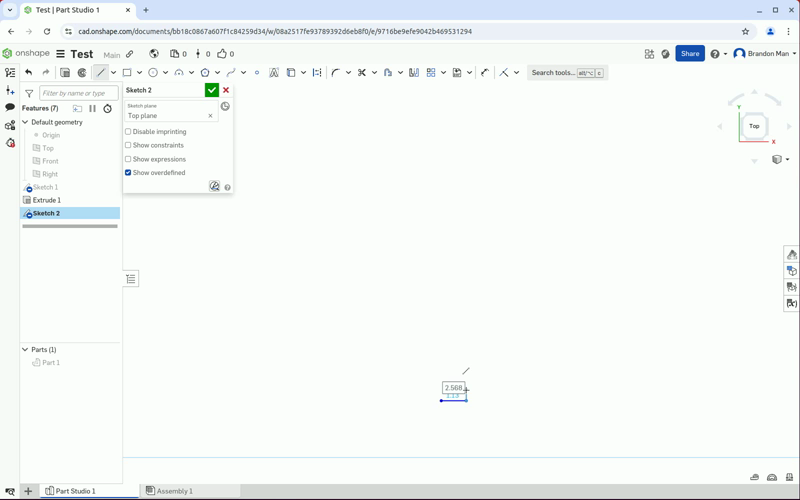
scroll(6)
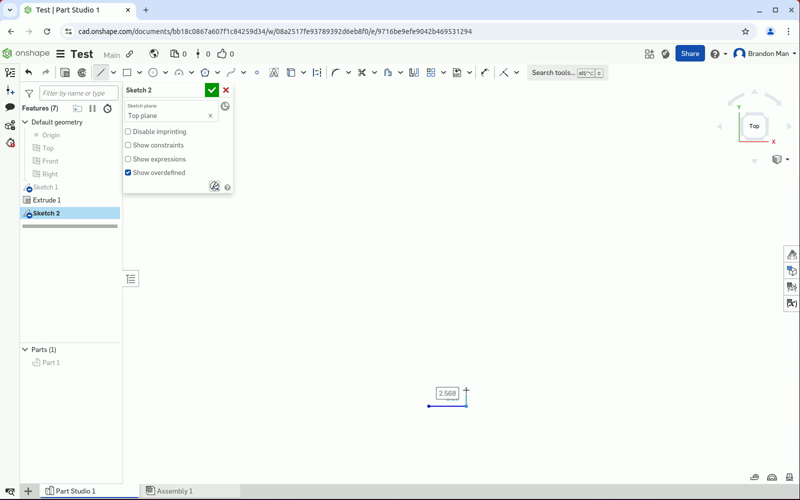
scroll(6)
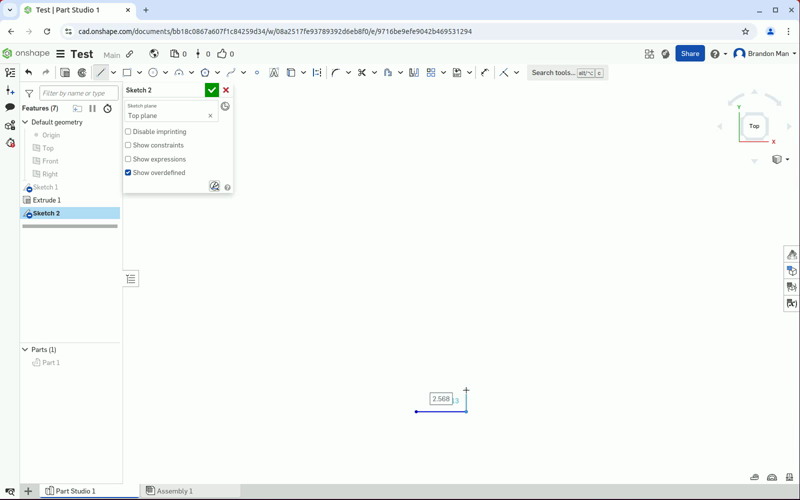
scroll(6)
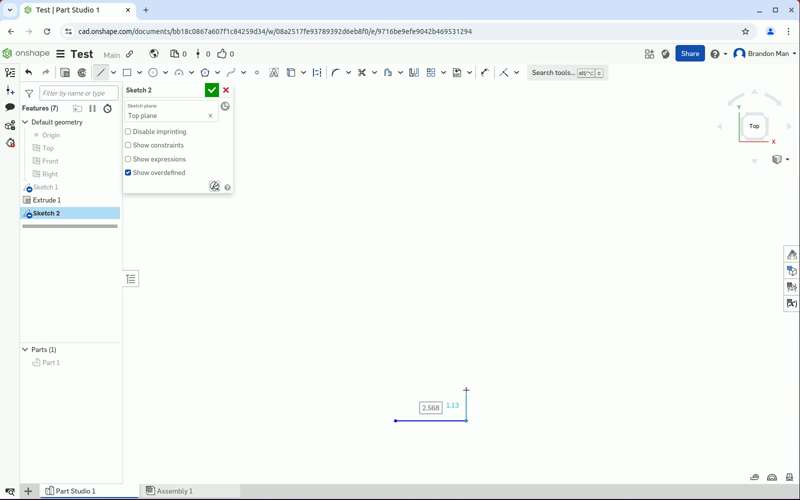
scroll(6)
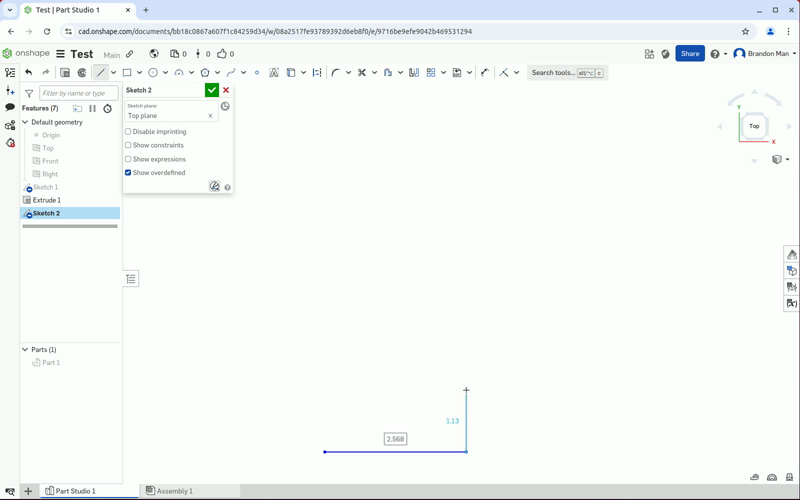
click(466, 389)
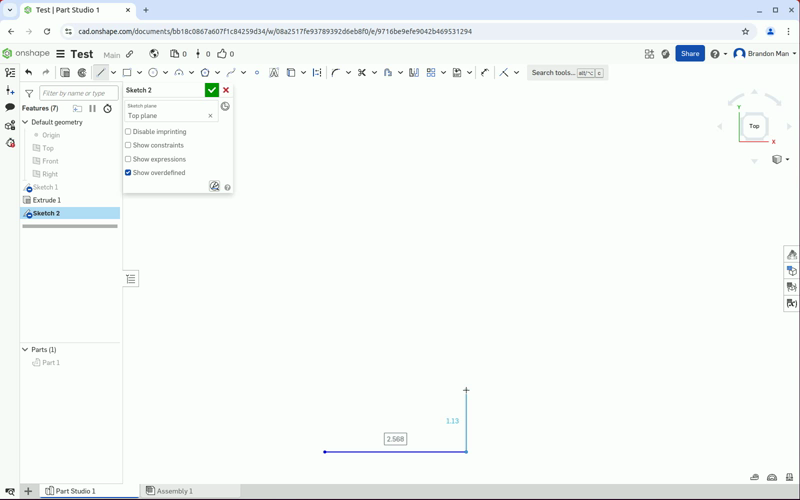
scroll(-6)
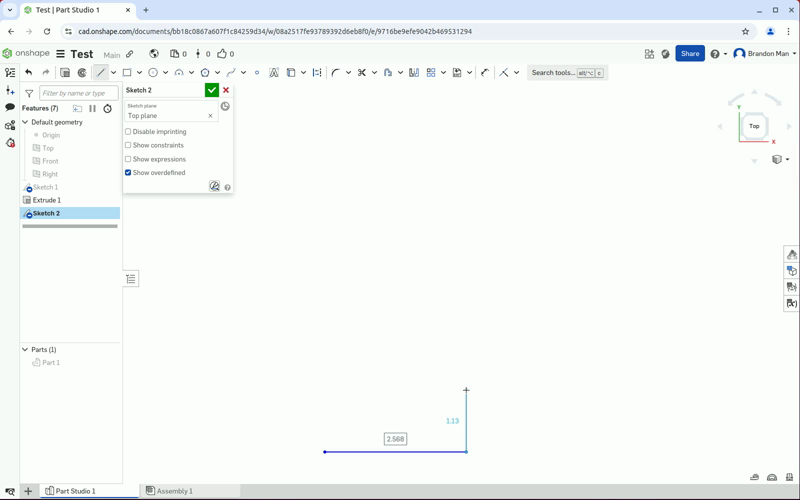
scroll(-6)
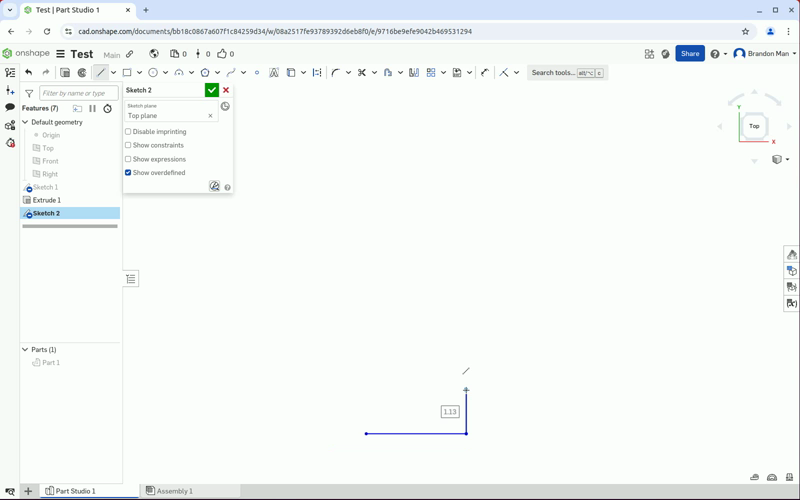
scroll(-6)
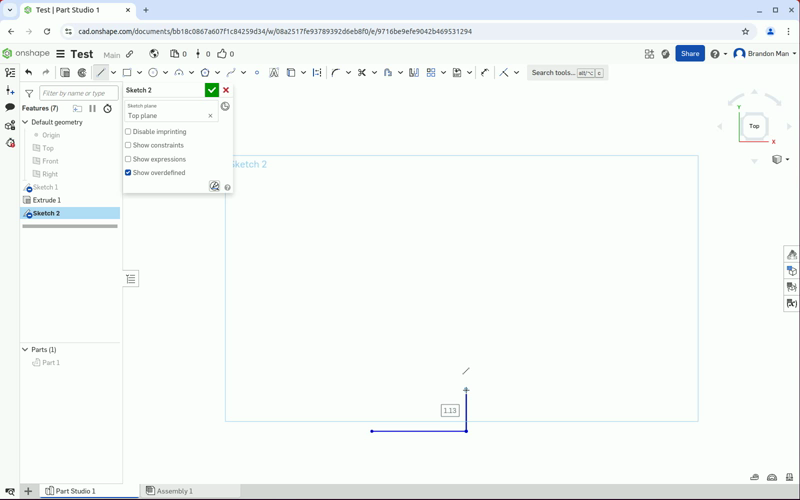
scroll(-6)
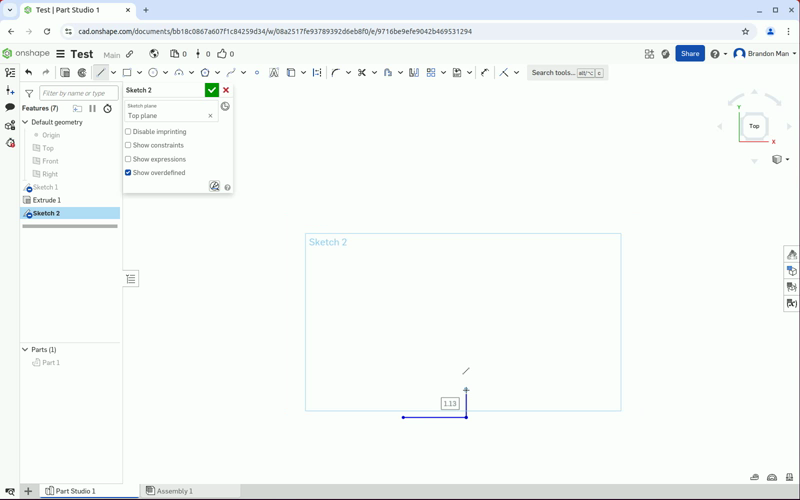
scroll(-6)
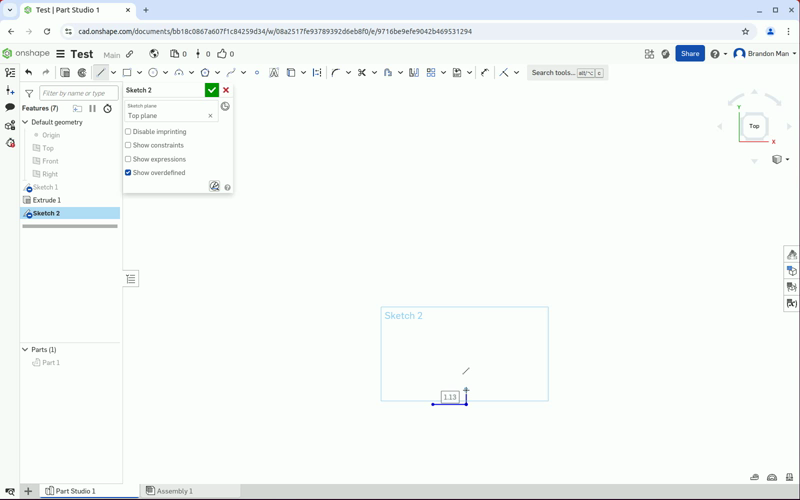
scroll(-6)
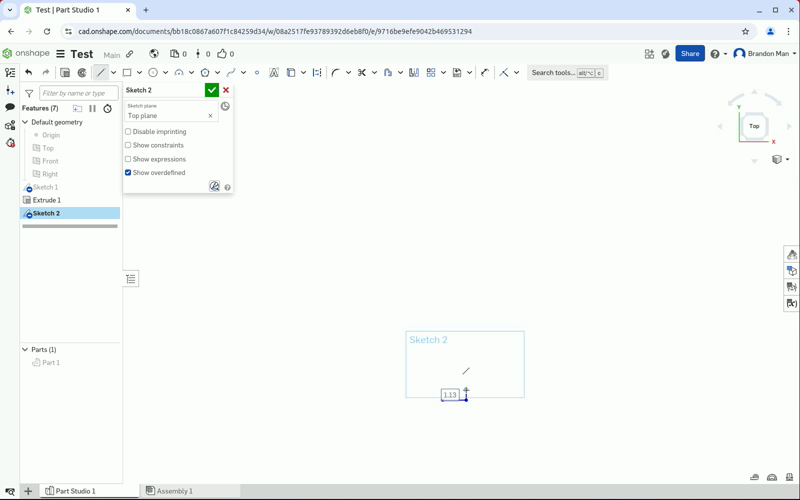
scroll(-6)
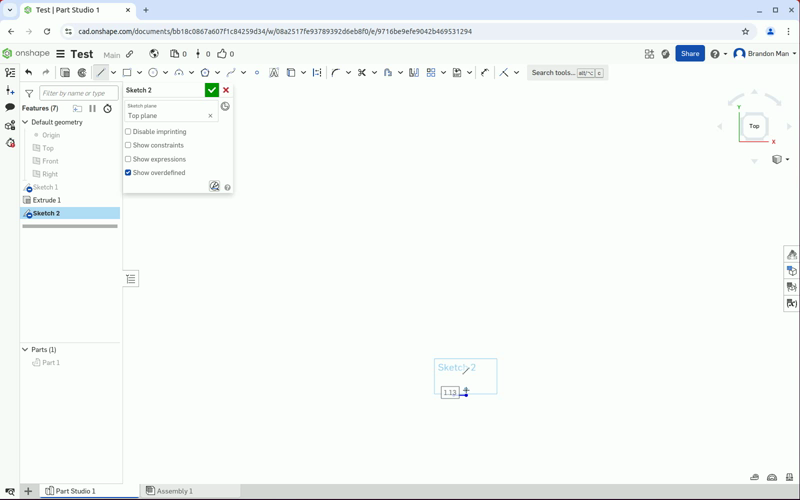
key_up(shift)
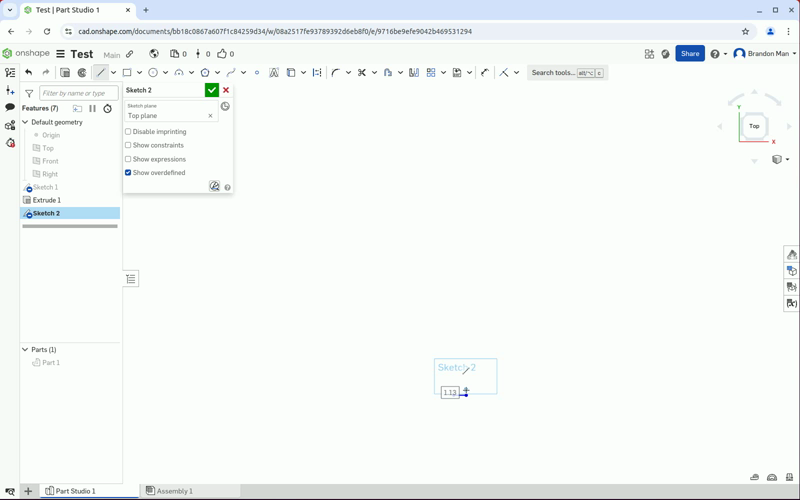
key_down(shift)
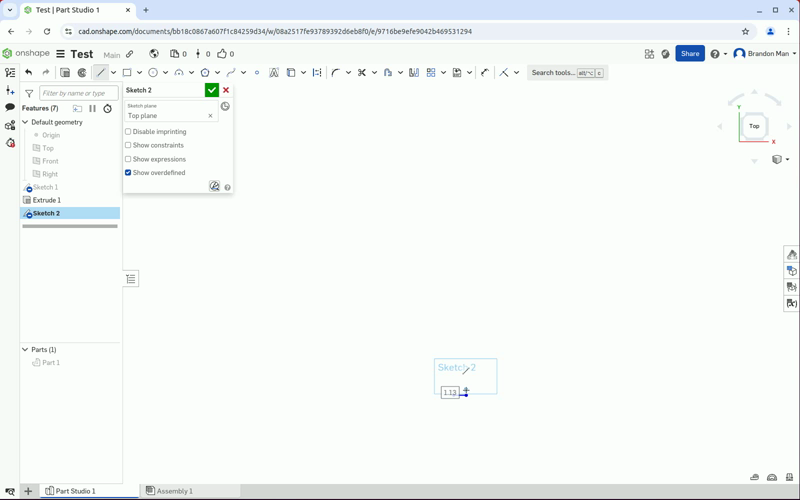
mouse_move(496, 389)
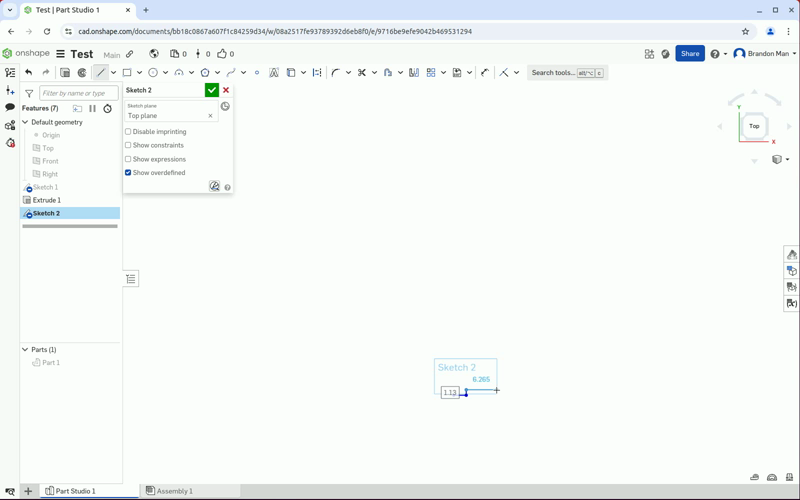
mouse_move(460, 389)
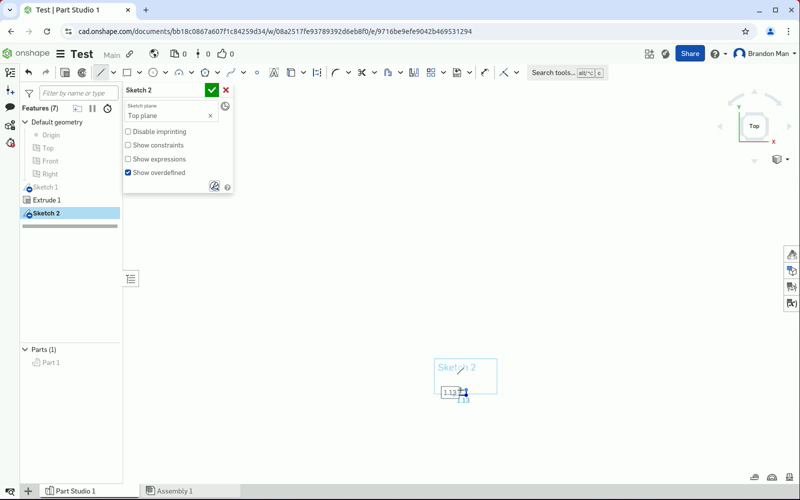
scroll(6)
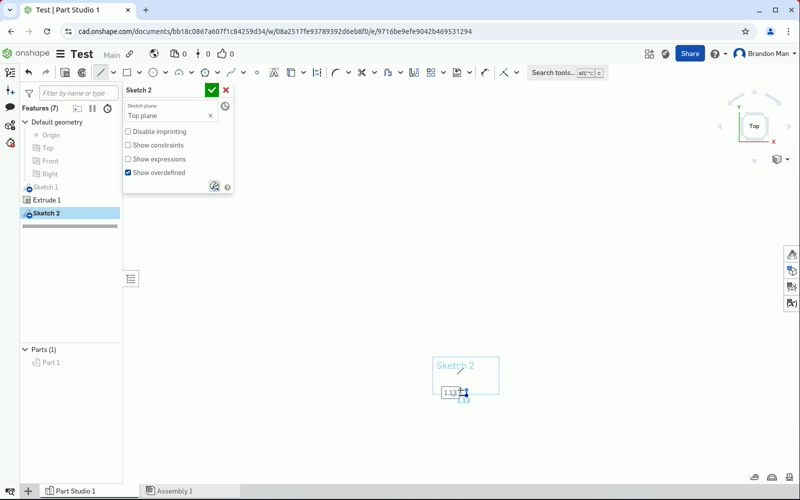
scroll(6)
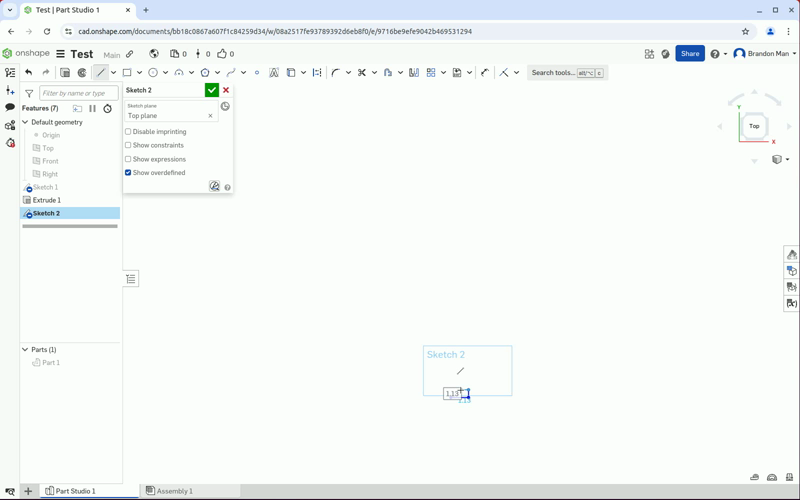
scroll(6)
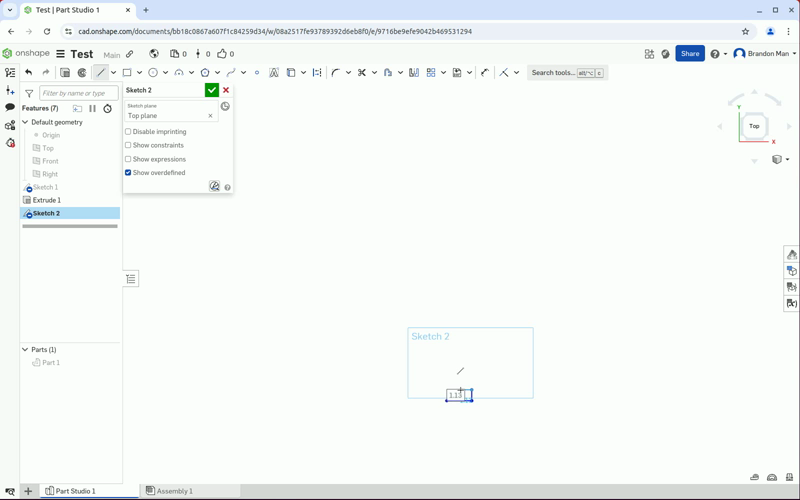
scroll(6)
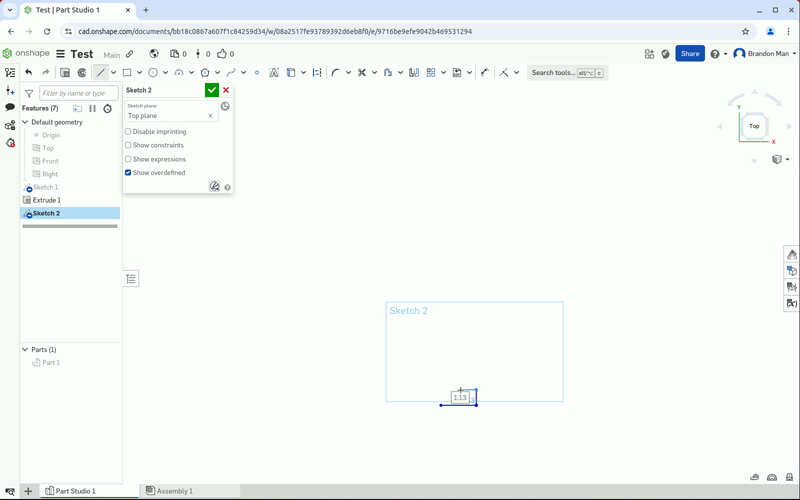
scroll(6)
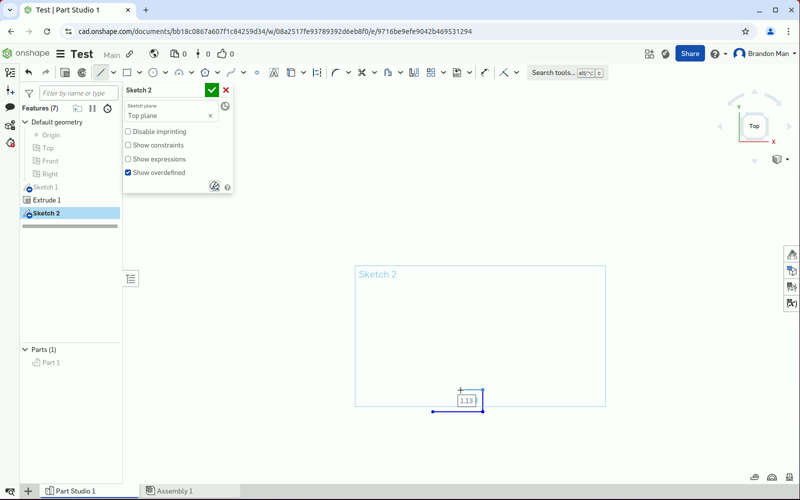
scroll(6)
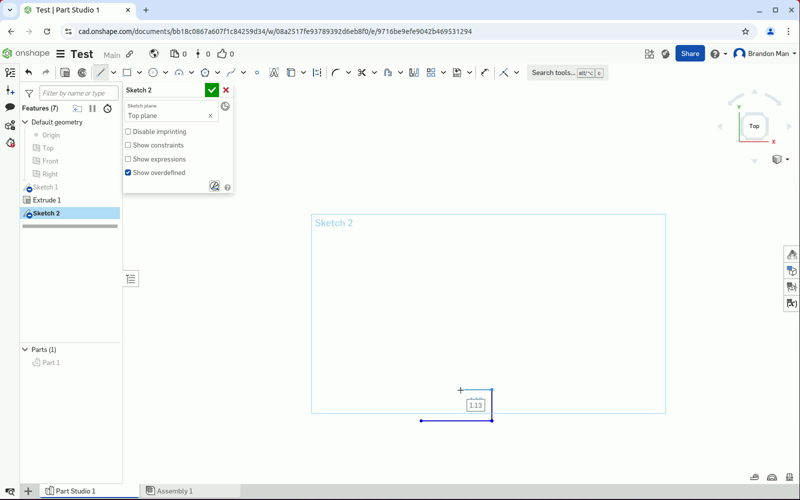
scroll(6)
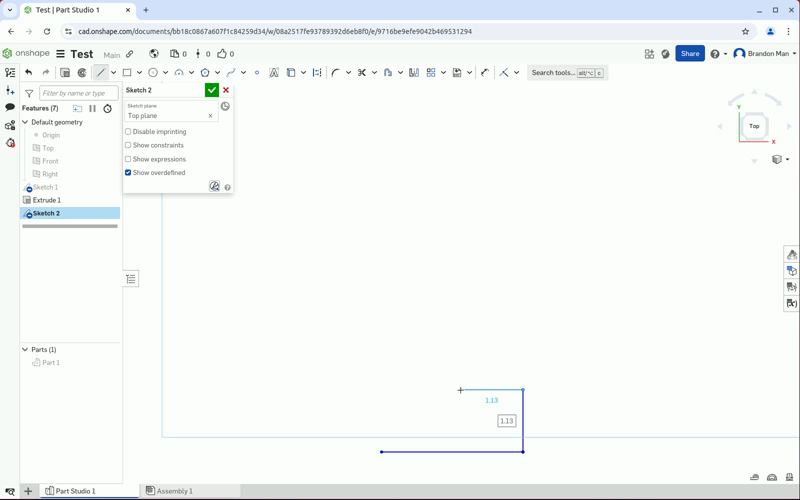
click(460, 389)
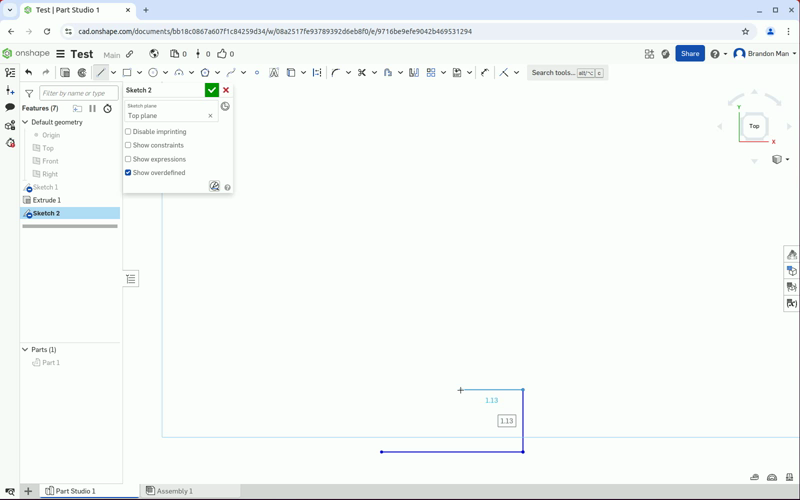
scroll(-6)
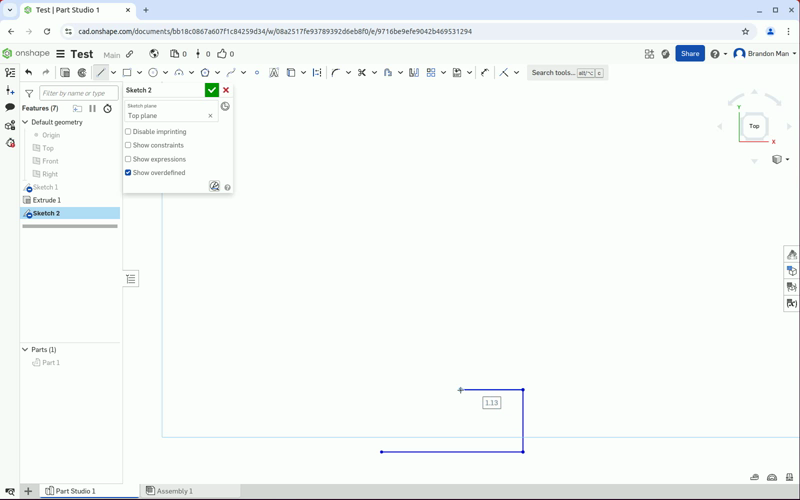
scroll(-6)
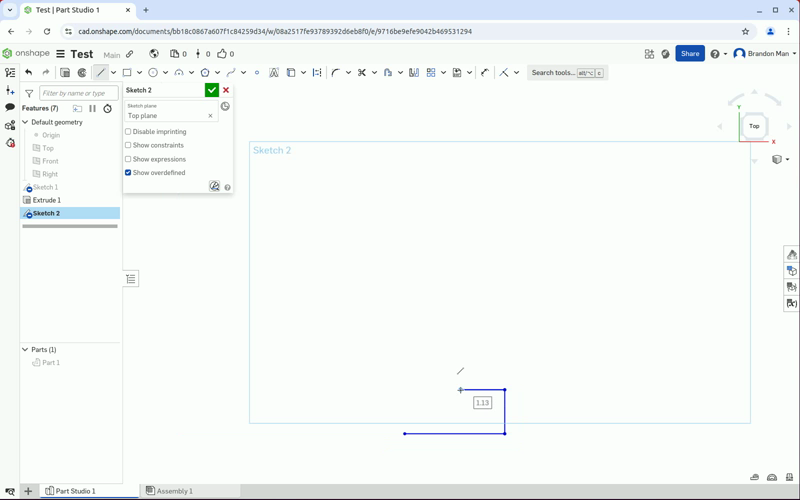
scroll(-6)
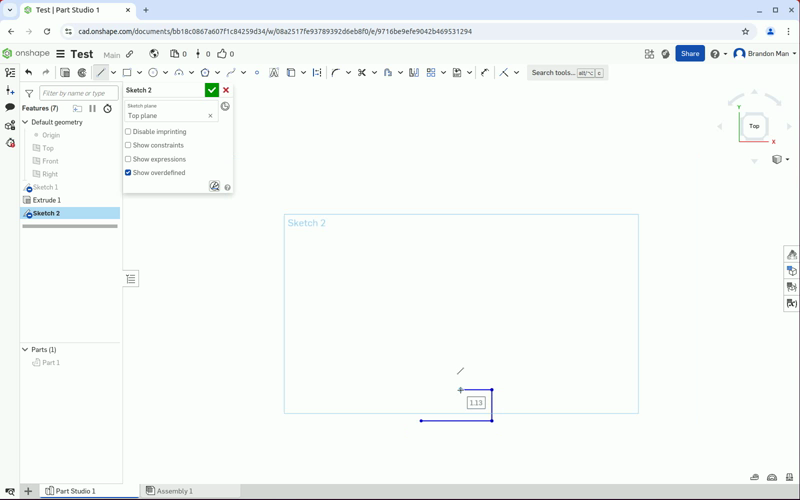
scroll(-6)
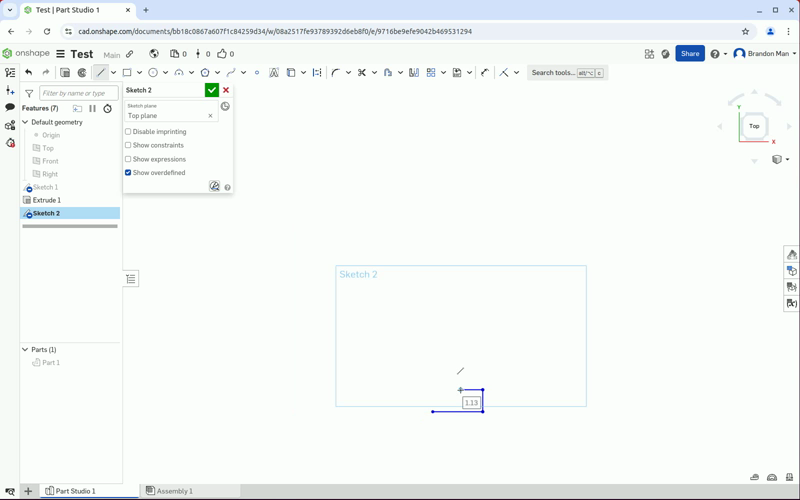
scroll(-6)
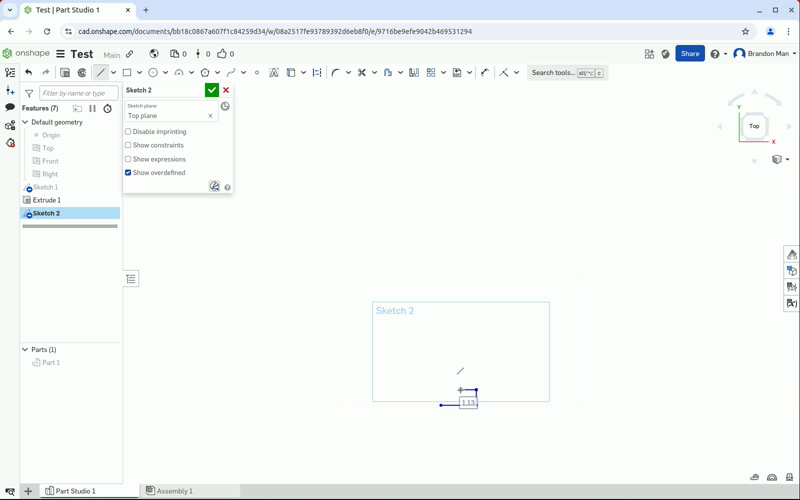
scroll(-6)
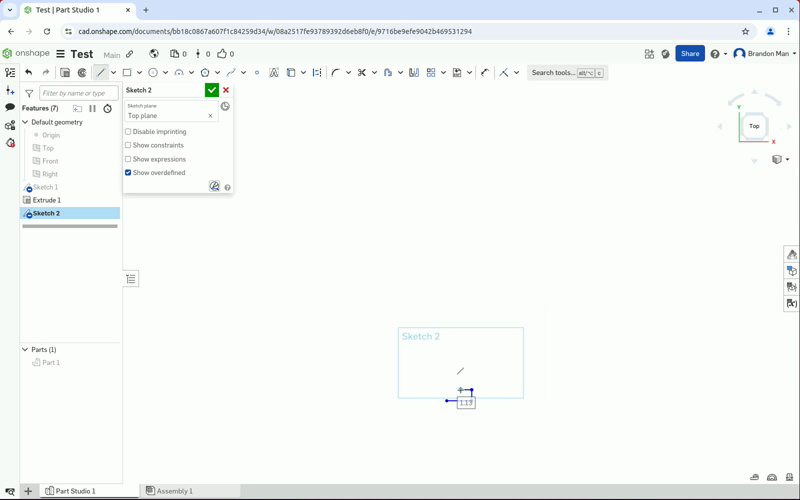
scroll(-6)
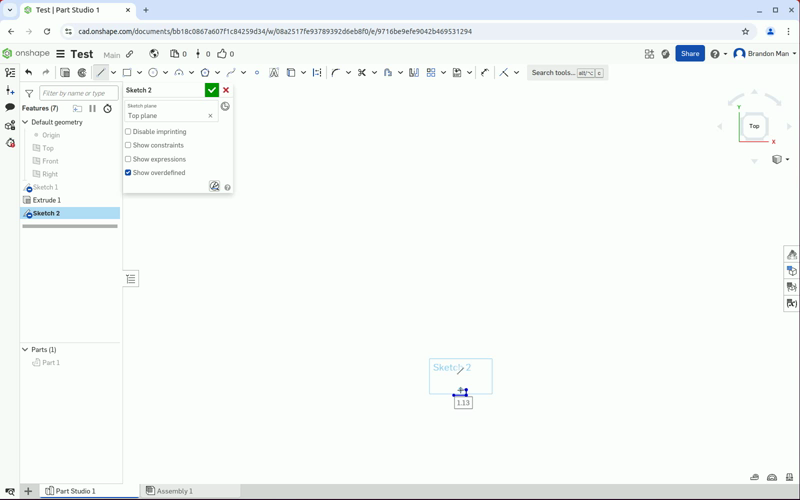
key_up(shift)
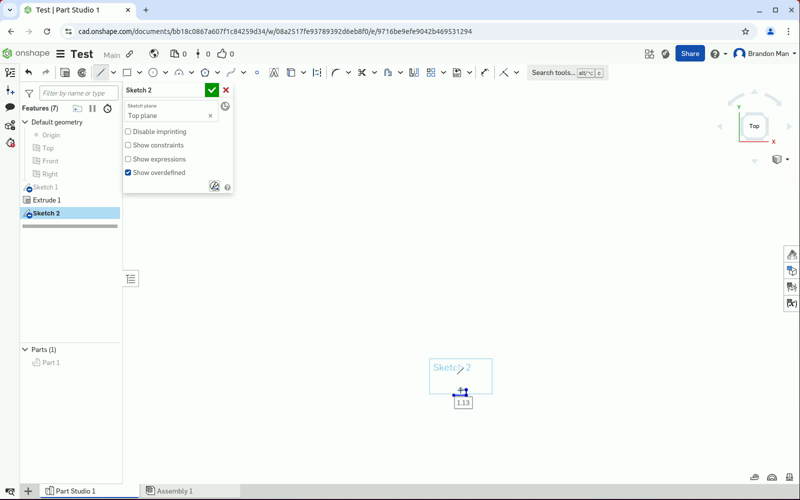
key_down(shift)
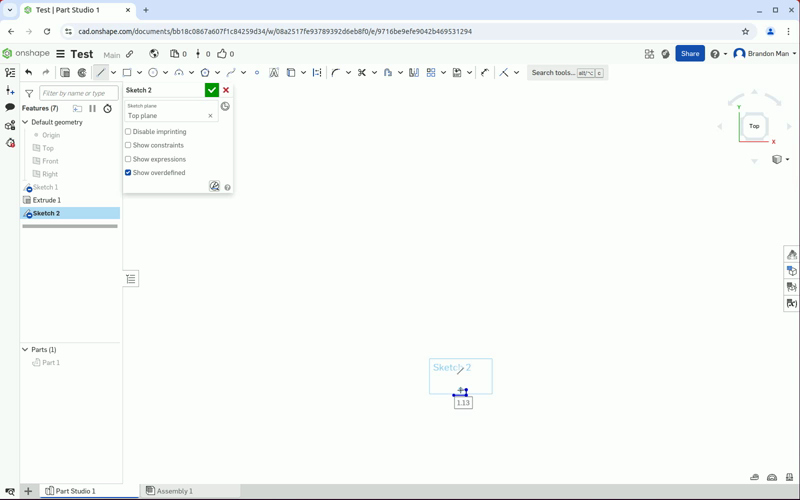
mouse_move(490, 389)
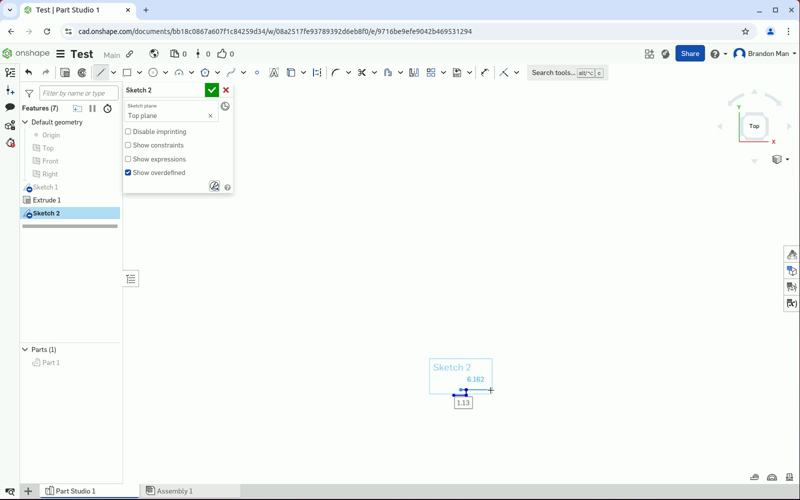
mouse_move(453, 389)
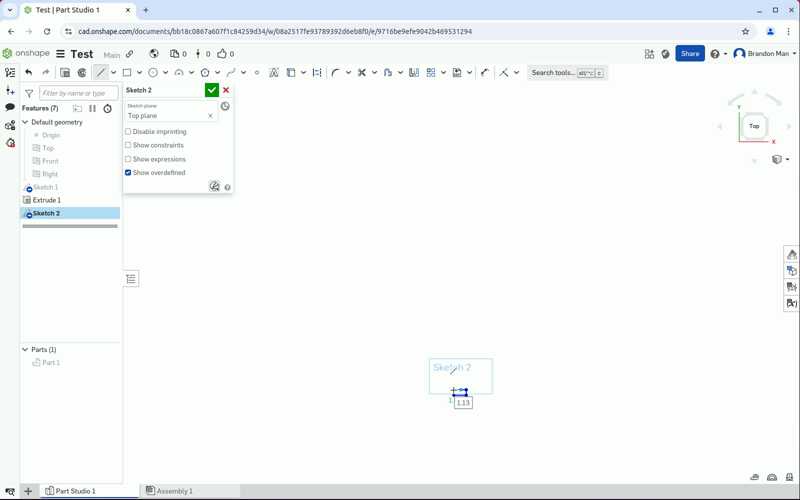
scroll(6)
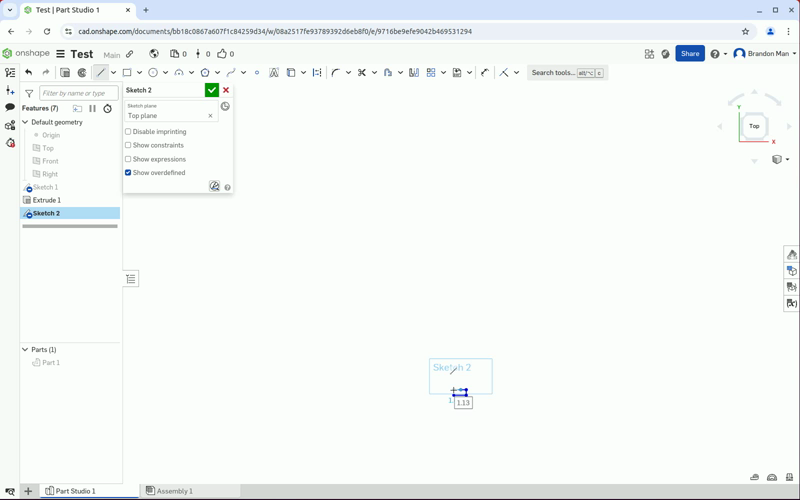
scroll(6)
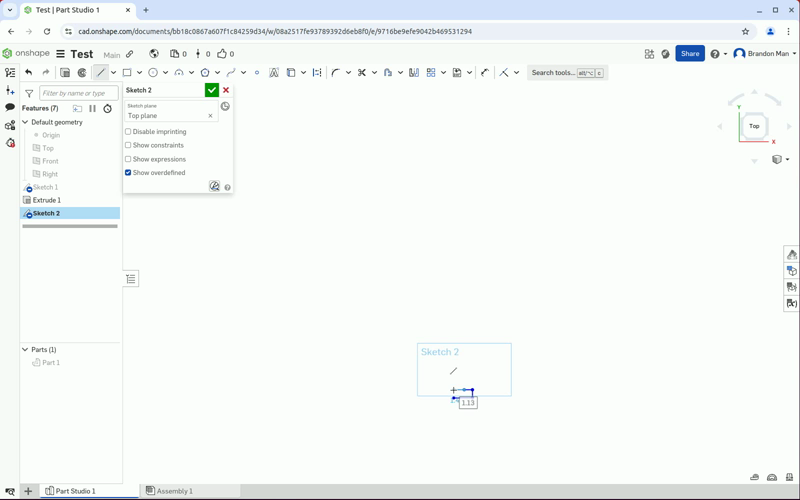
scroll(6)
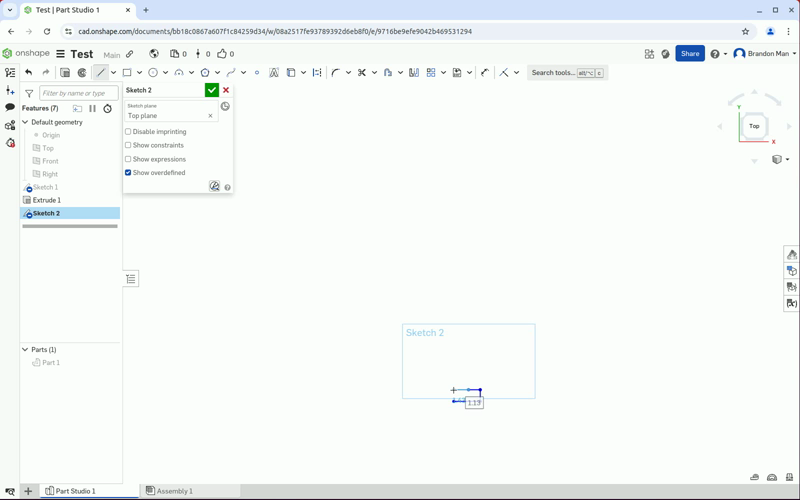
scroll(6)
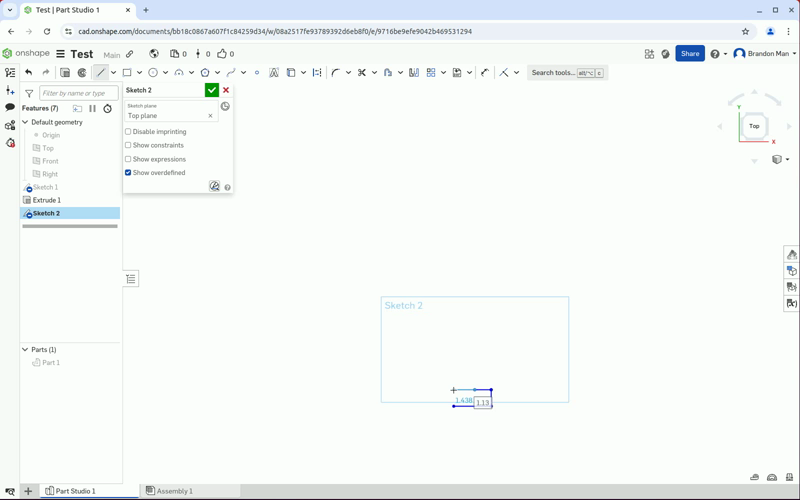
scroll(6)
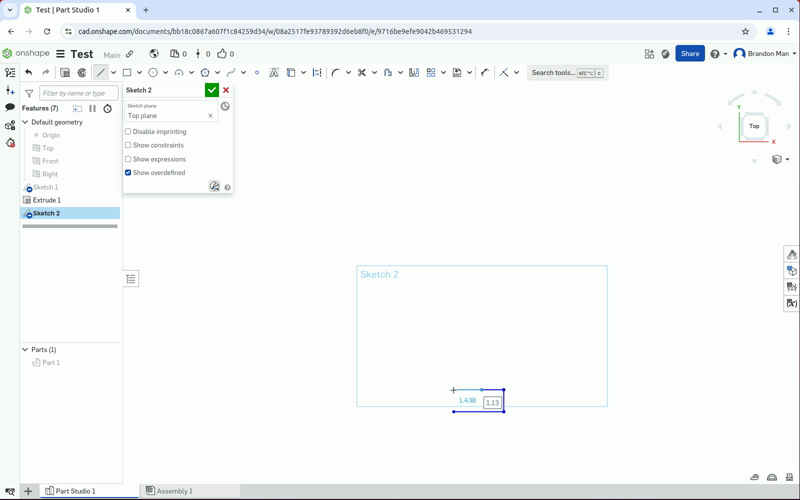
scroll(6)
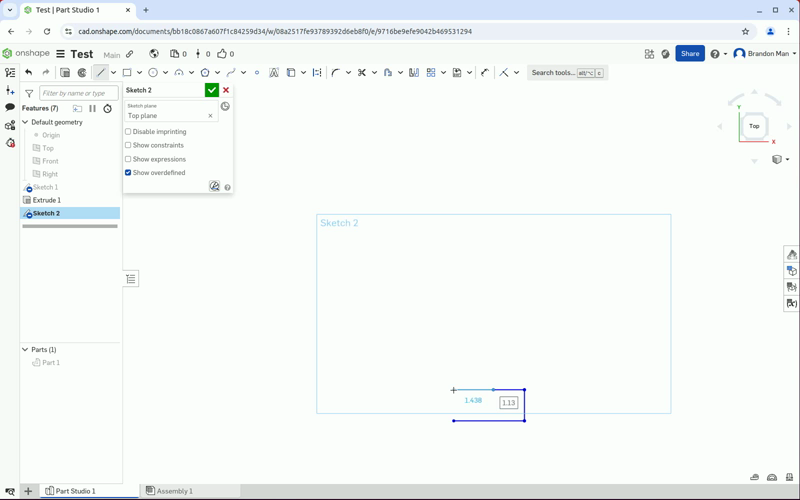
scroll(6)
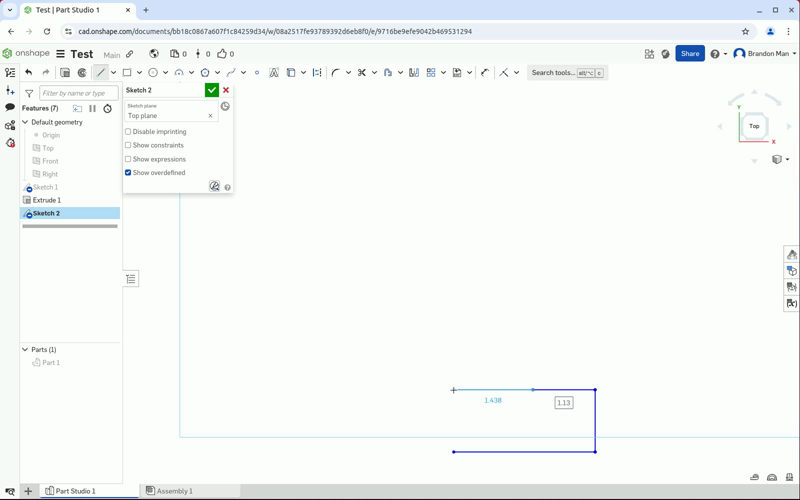
click(453, 389)
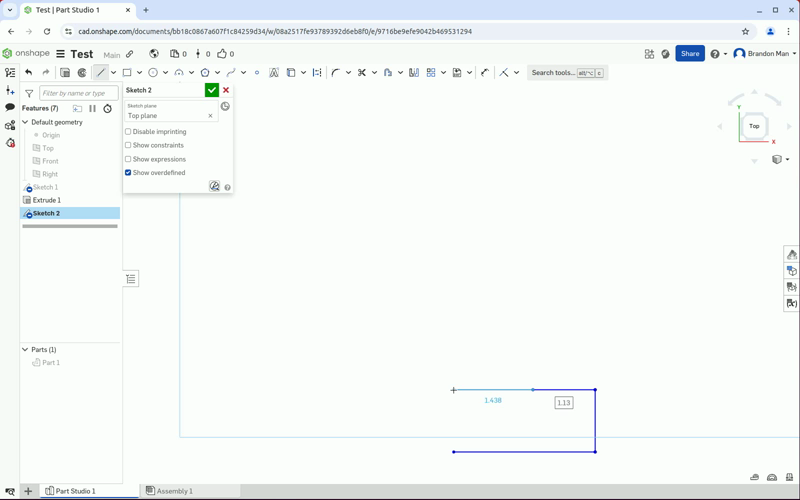
scroll(-6)
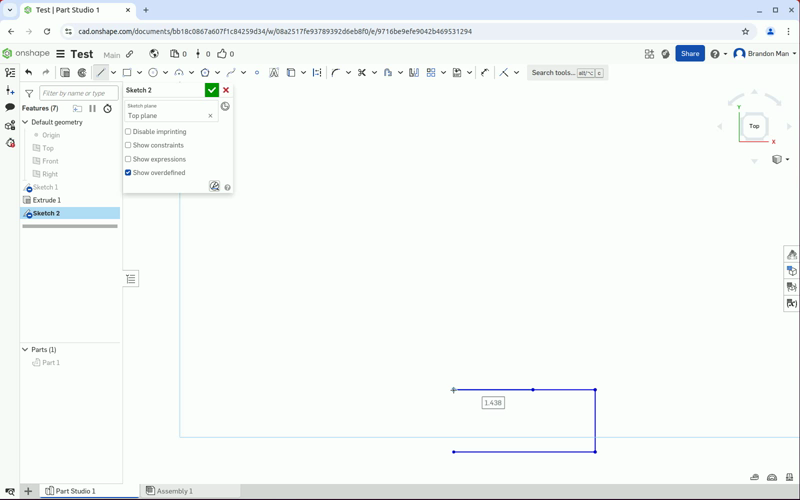
scroll(-6)
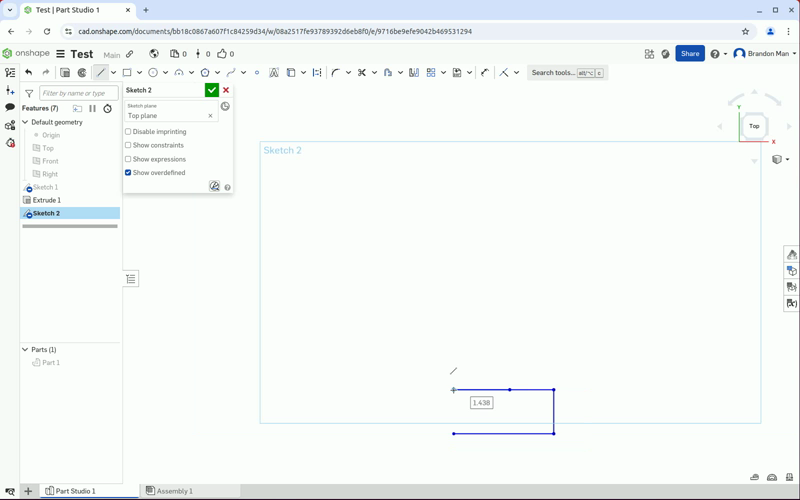
scroll(-6)
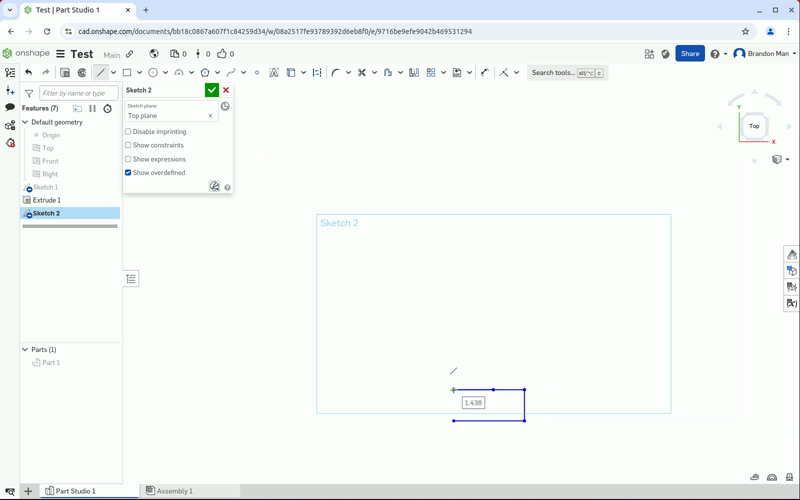
scroll(-6)
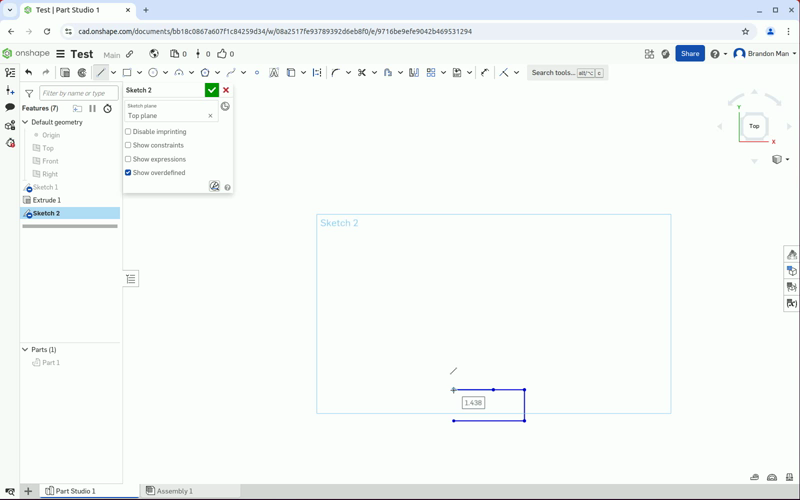
scroll(-6)
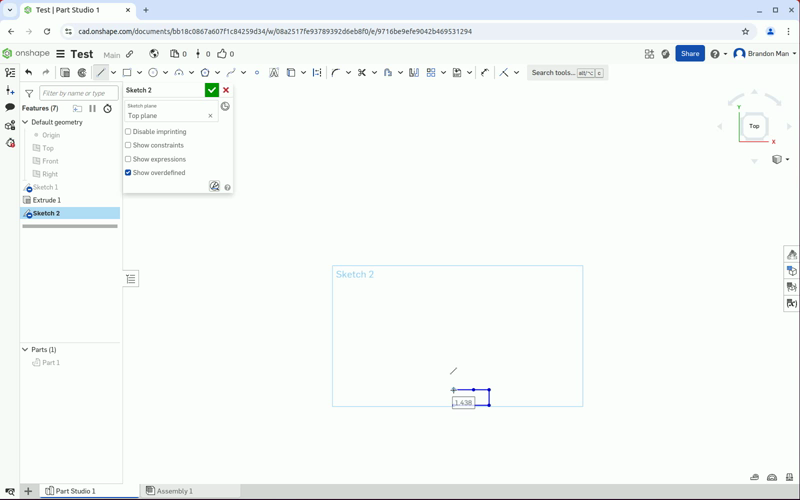
scroll(-6)
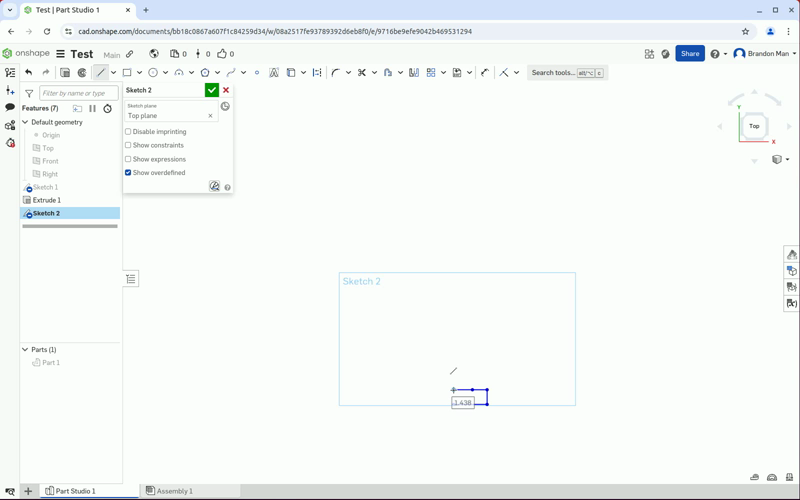
scroll(-6)
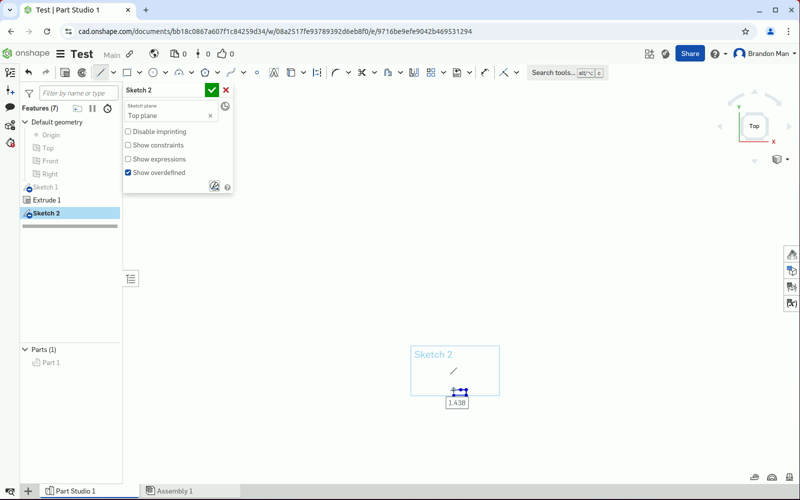
key_up(shift)
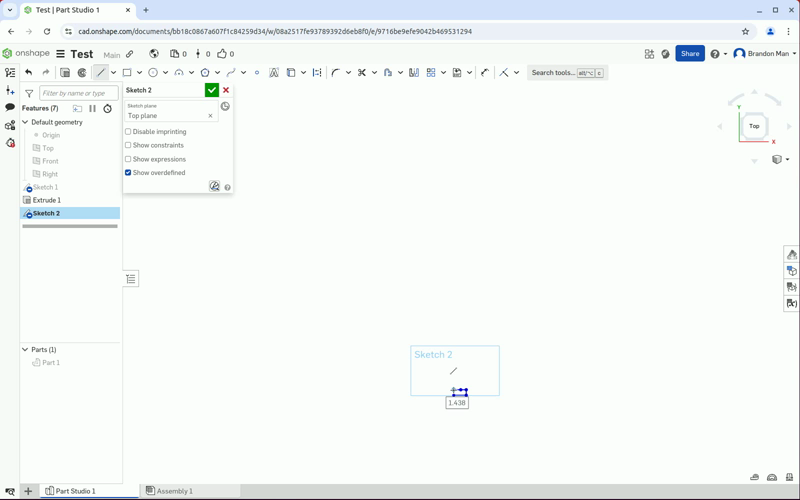
mouse_move(483, 389)
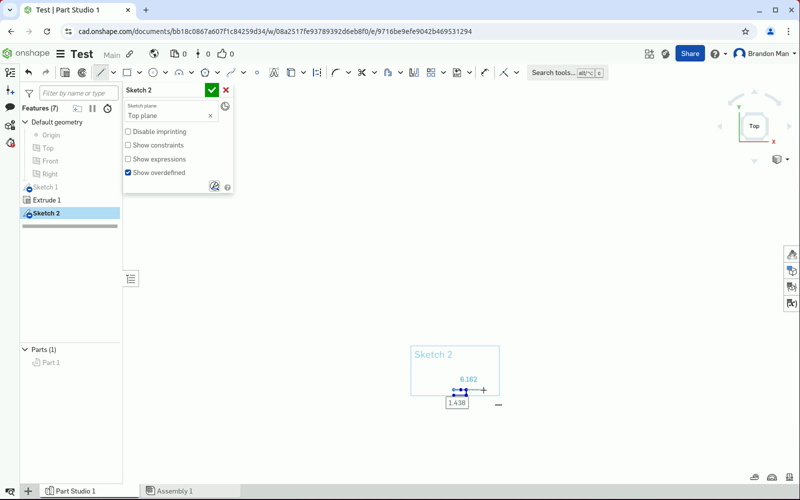
key_down(shift)
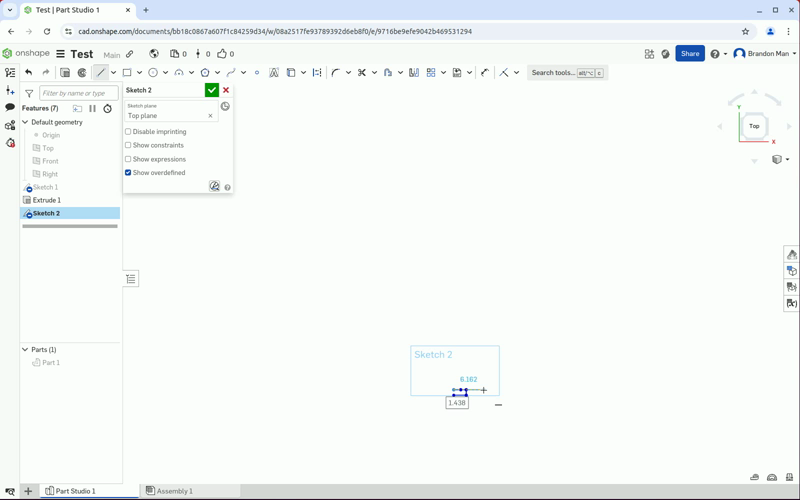
mouse_move(453, 395)
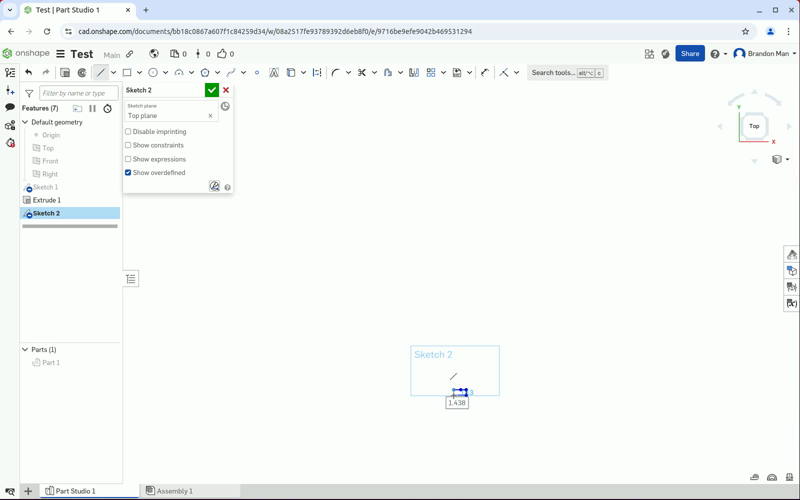
scroll(6)
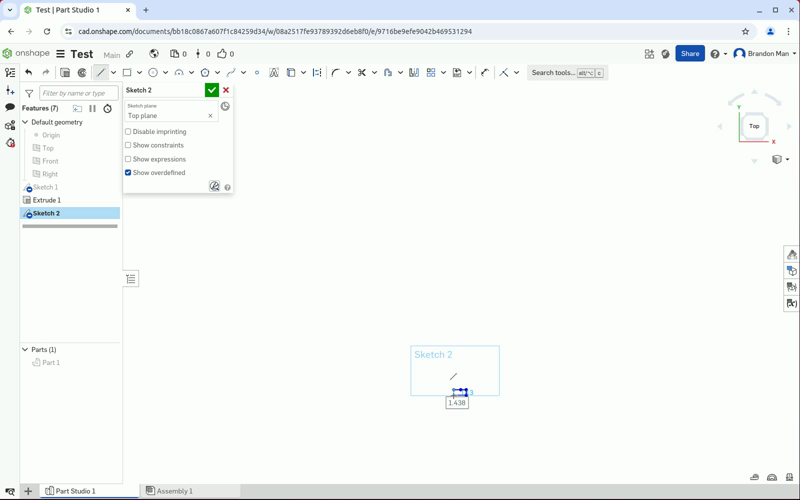
scroll(6)
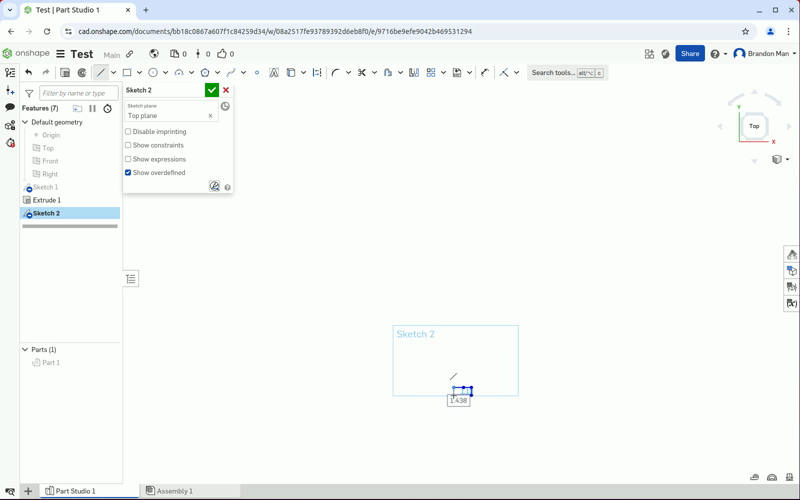
scroll(6)
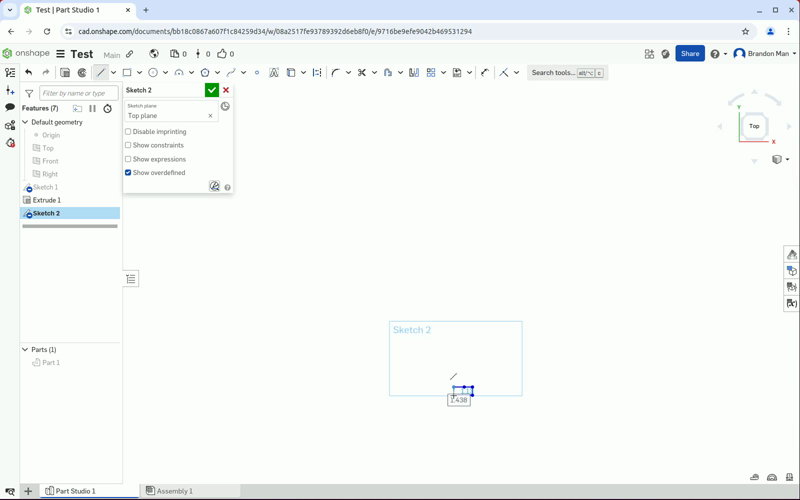
scroll(6)
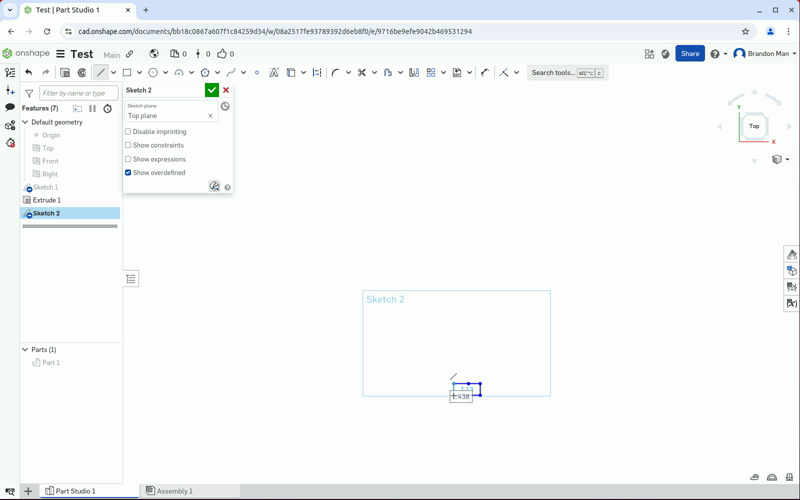
scroll(6)
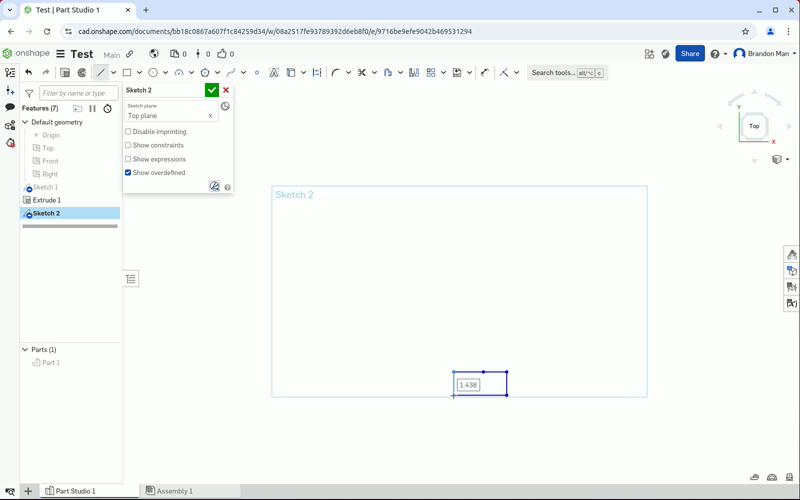
scroll(6)
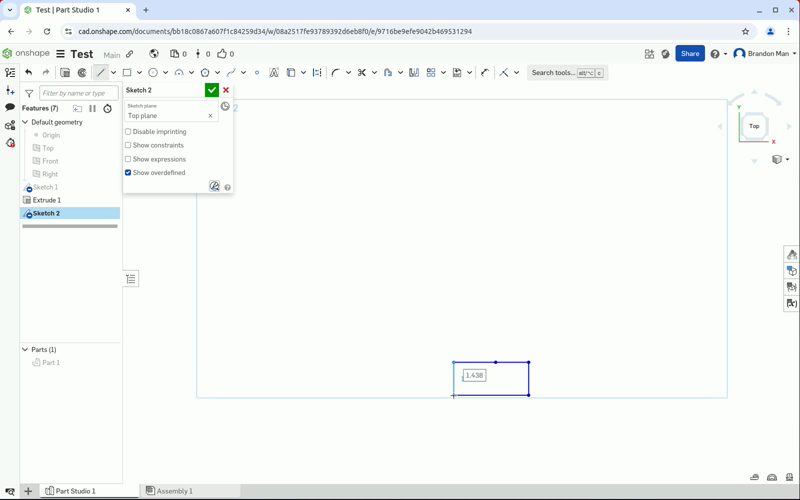
scroll(6)
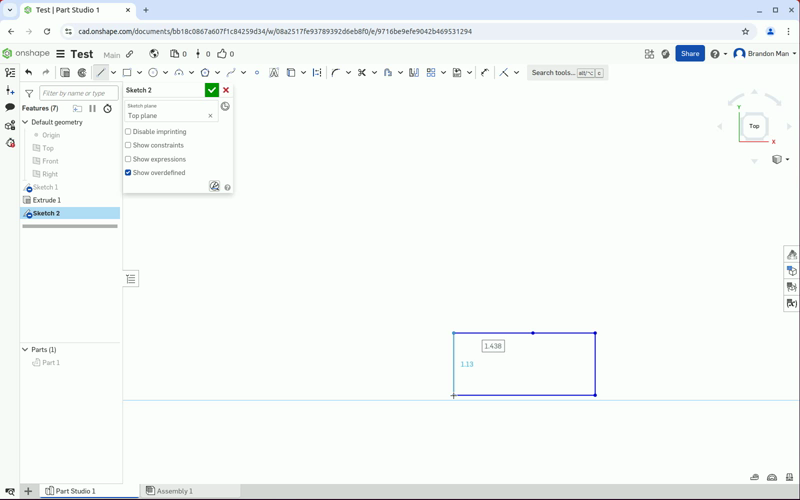
key_up(shift)
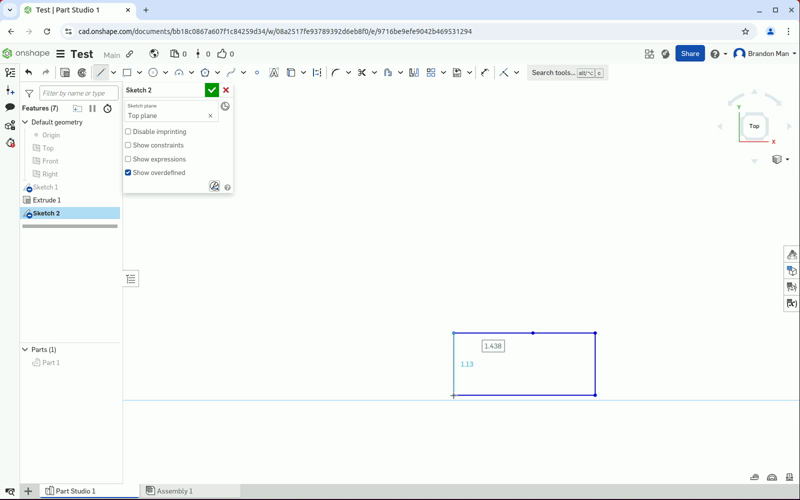
click(453, 395)
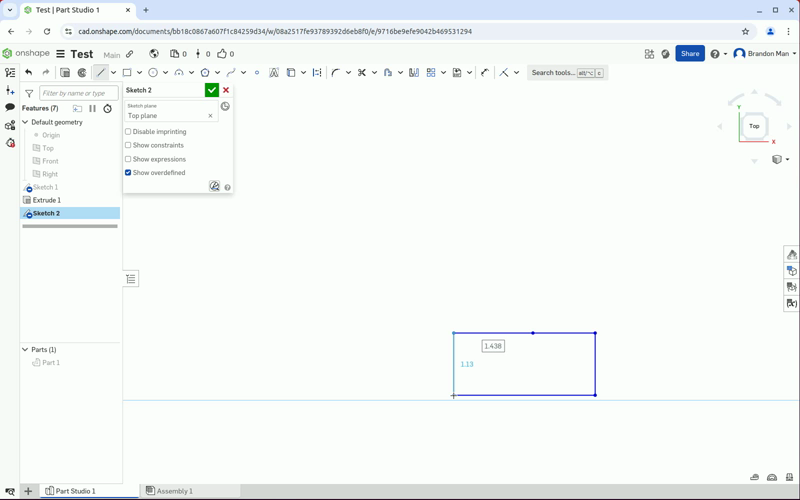
scroll(-6)
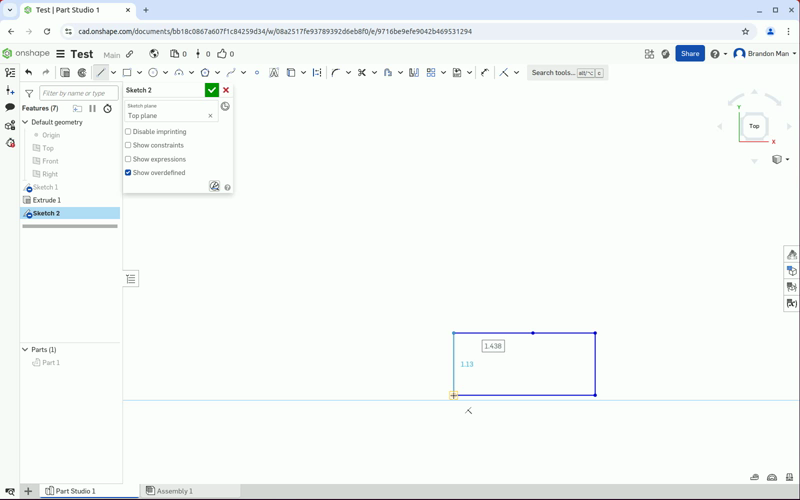
scroll(-6)
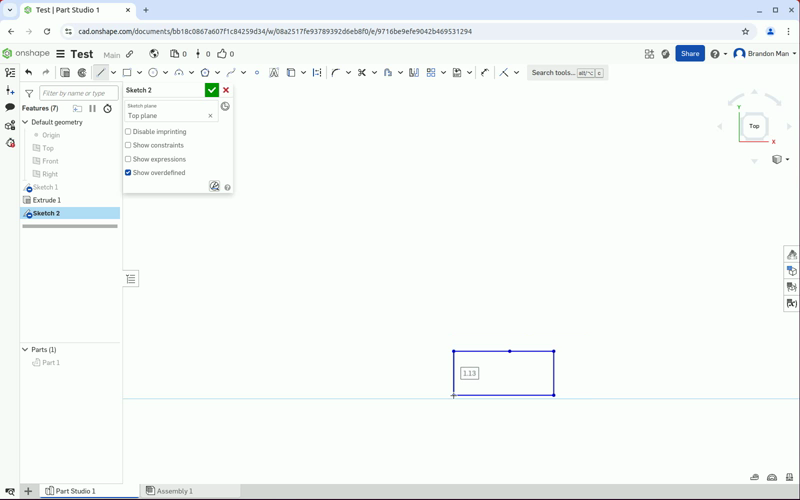
scroll(-6)
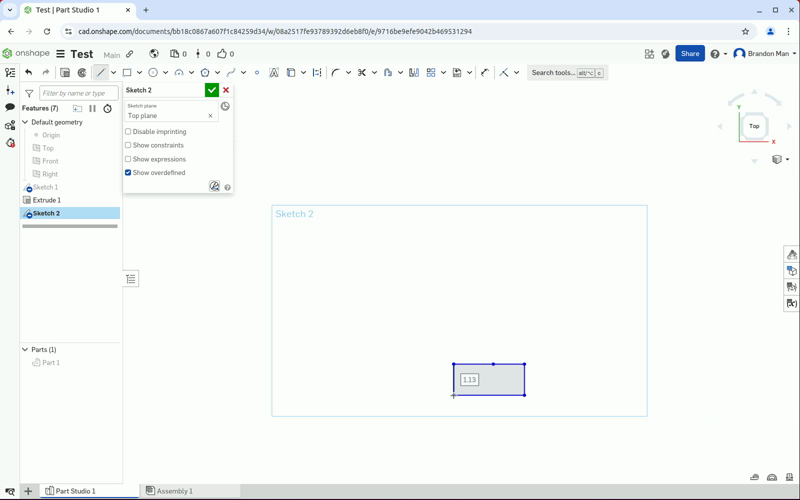
scroll(-6)
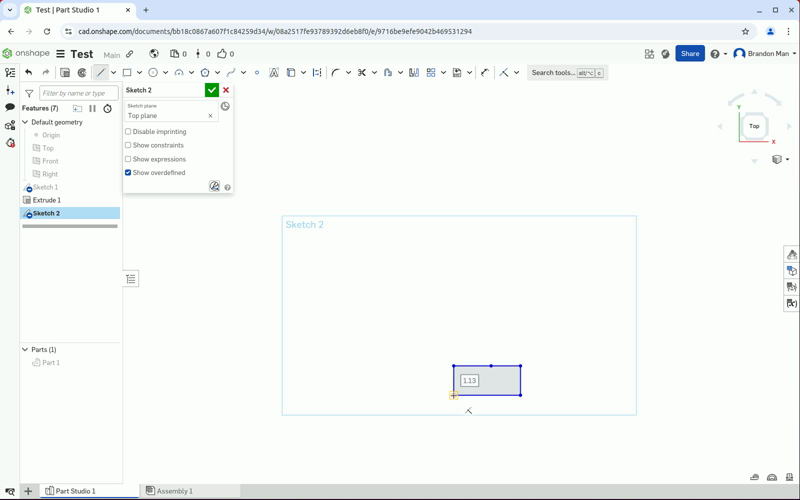
scroll(-6)
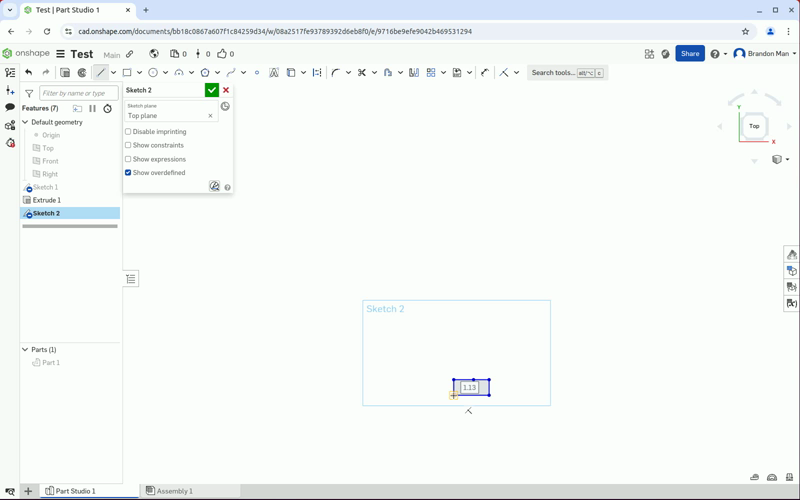
scroll(-6)
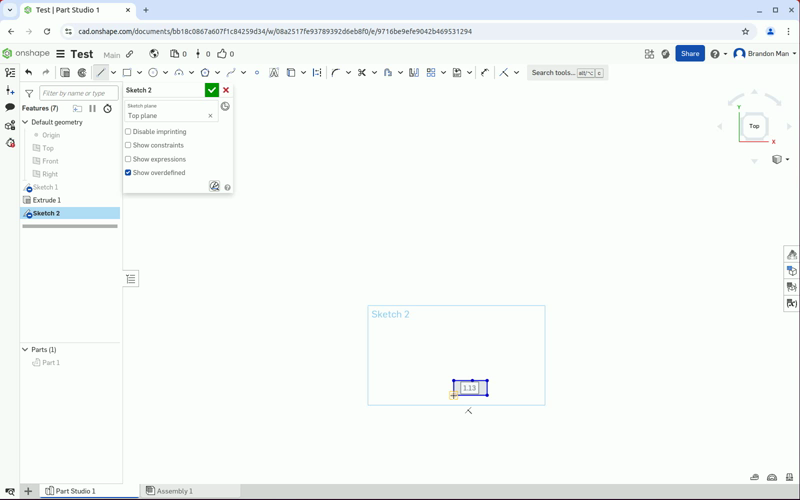
scroll(-6)
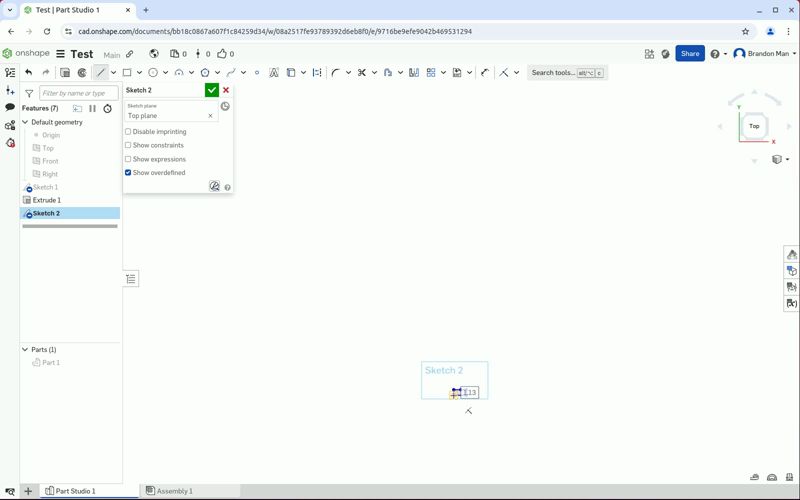
key(esc)
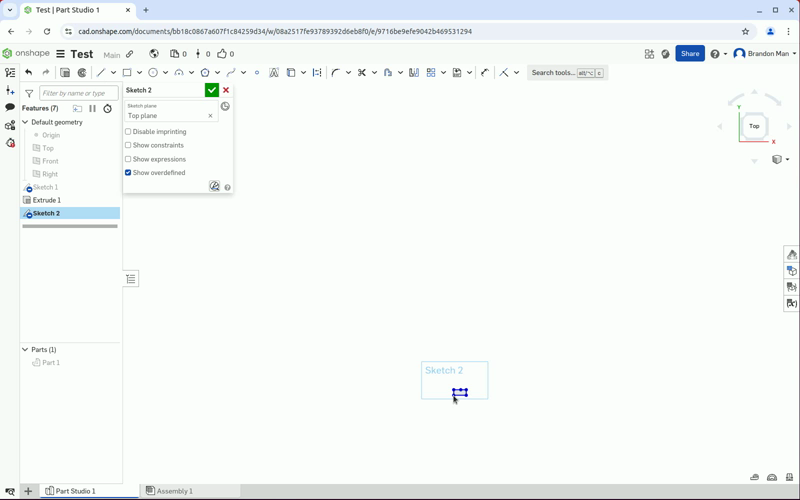
mouse_move(466, 394)
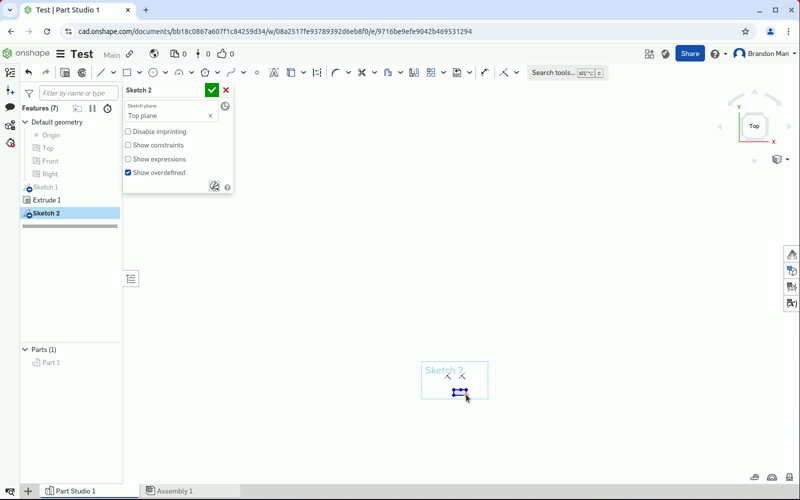
scroll(6)
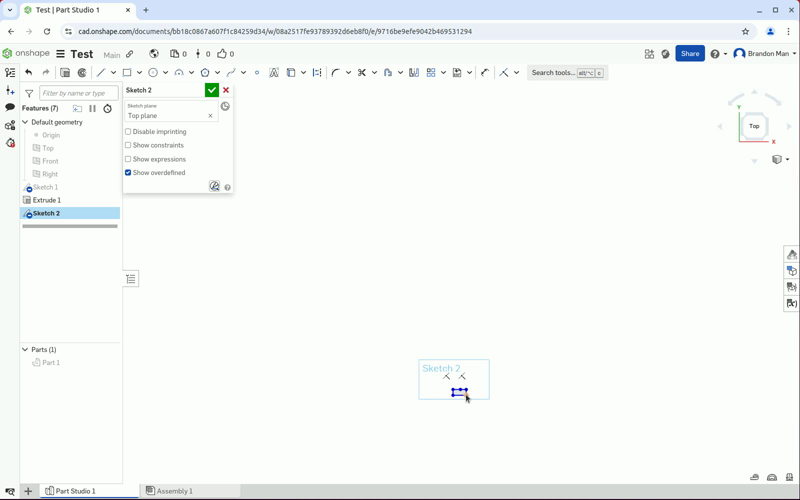
scroll(6)
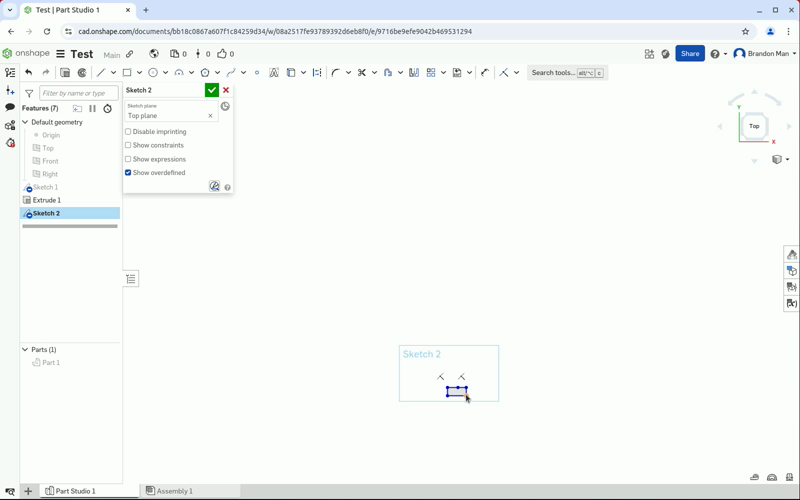
scroll(6)
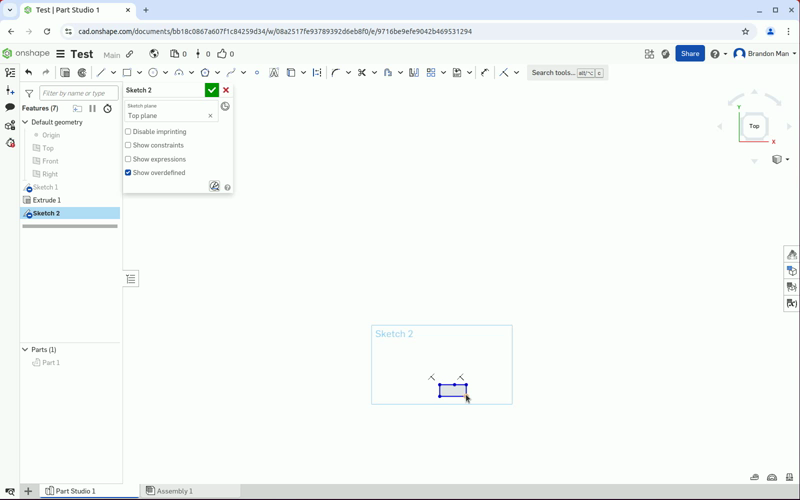
scroll(6)
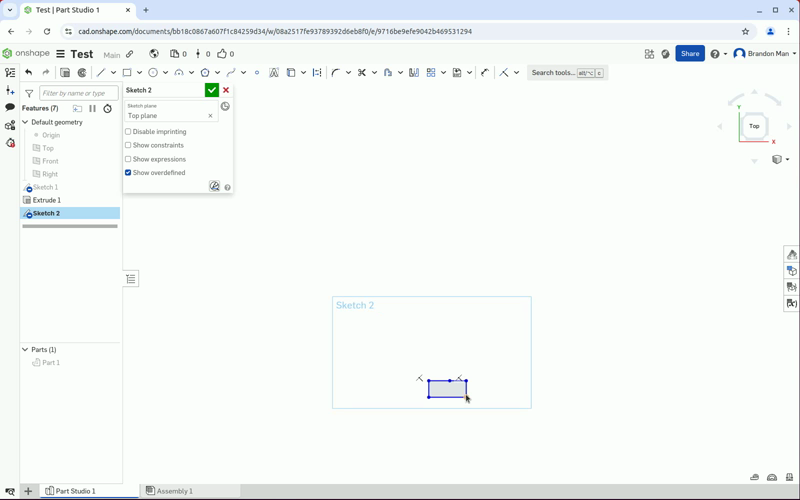
scroll(6)
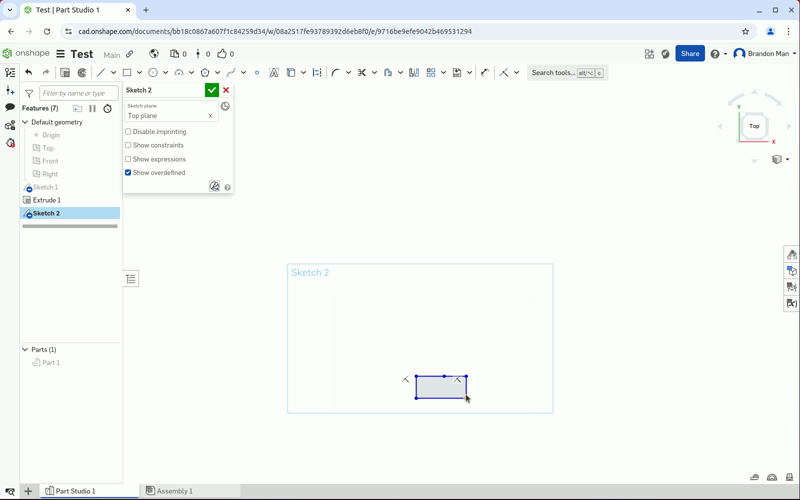
scroll(6)
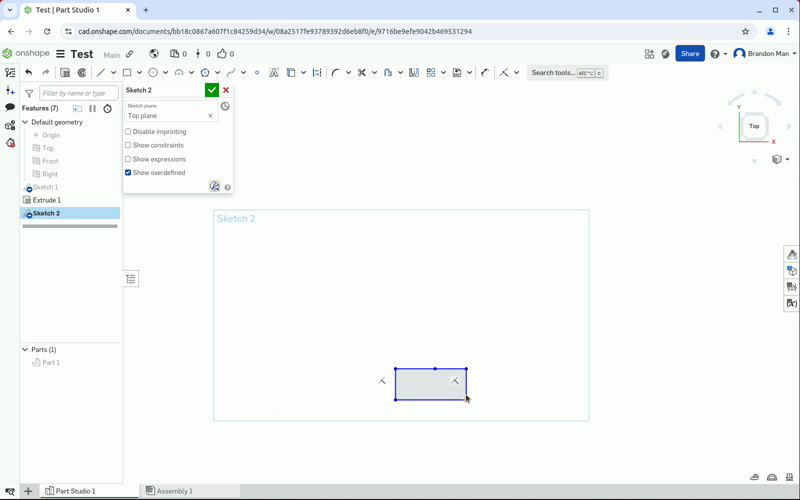
scroll(6)
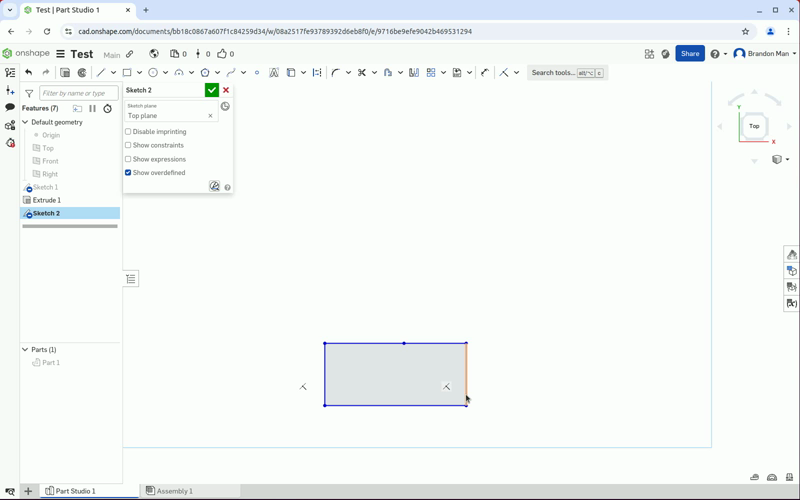
click(466, 394)
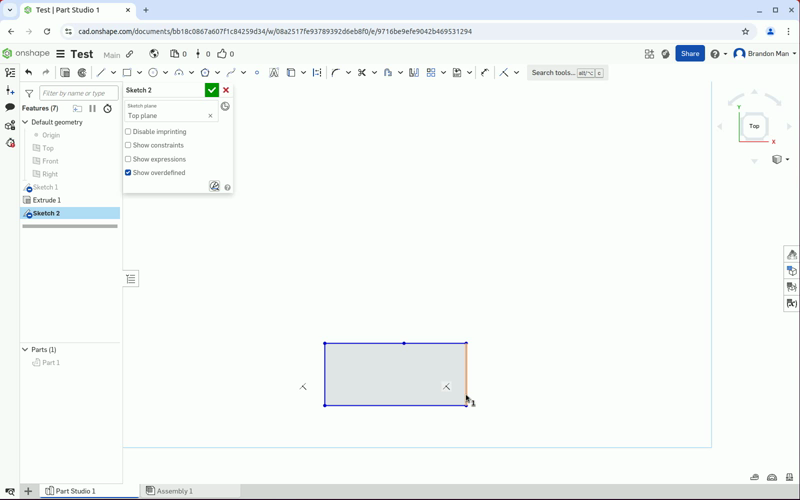
scroll(-6)
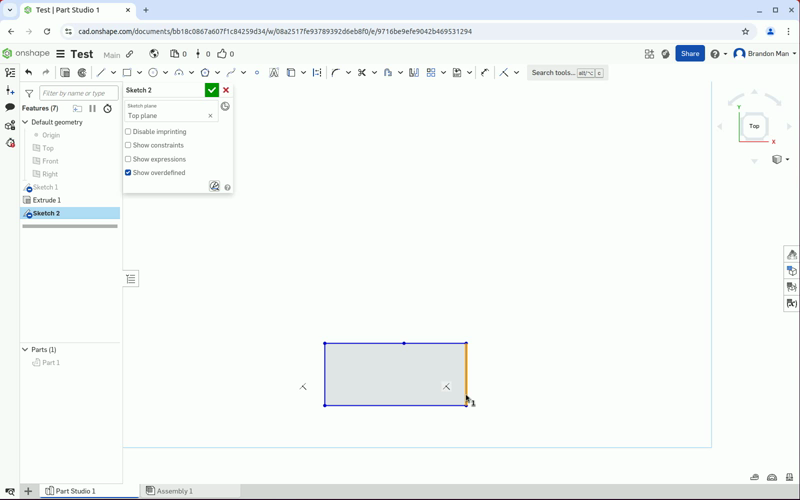
scroll(-6)
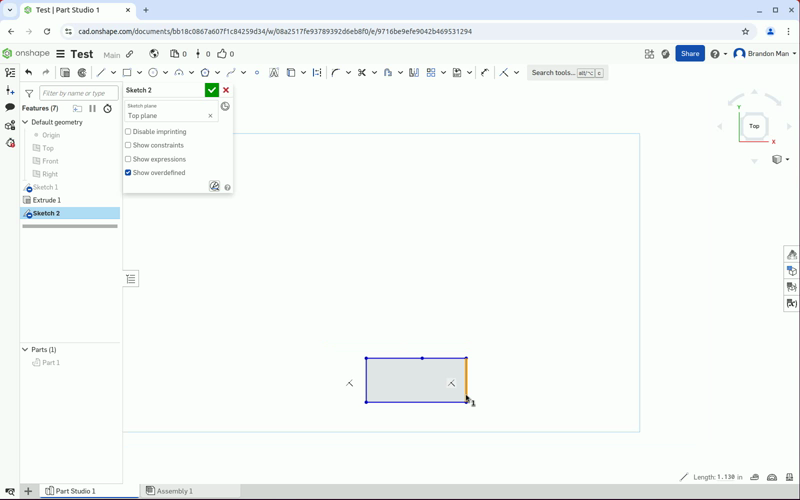
scroll(-6)
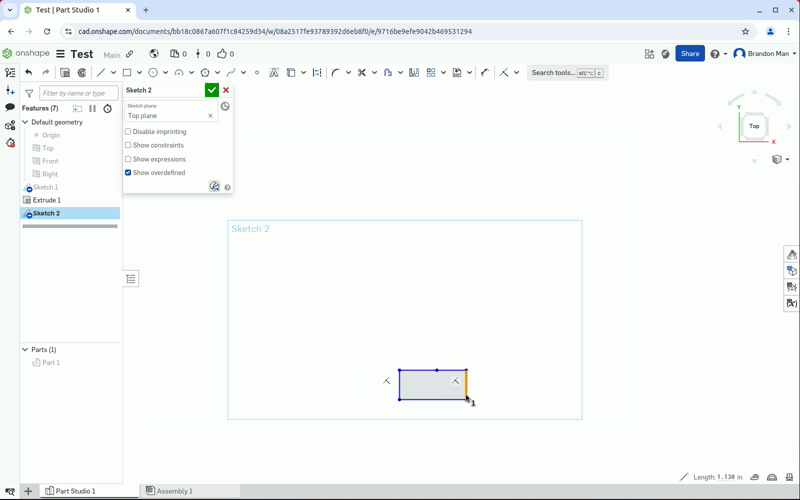
scroll(-6)
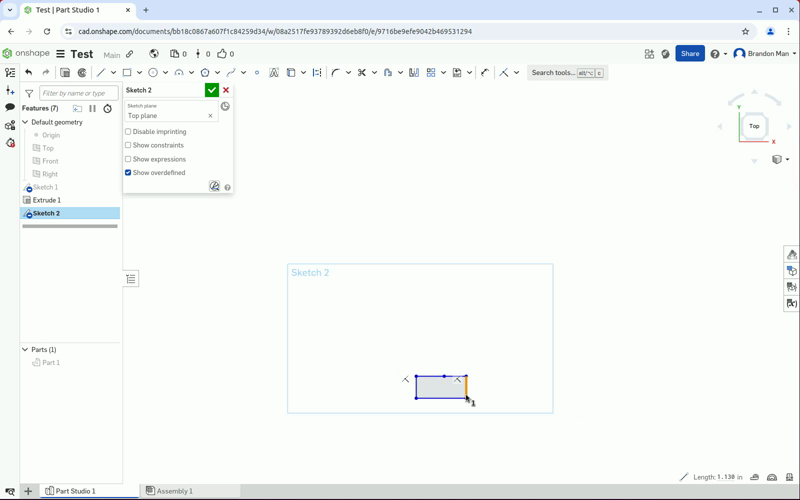
scroll(-6)
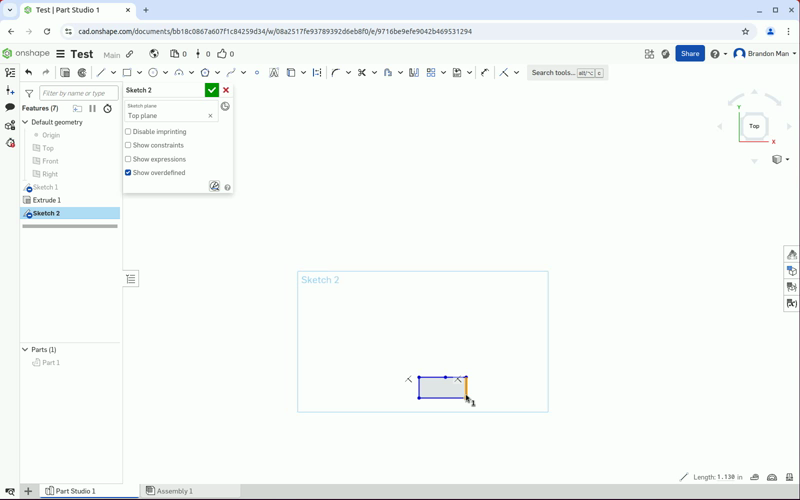
scroll(-6)
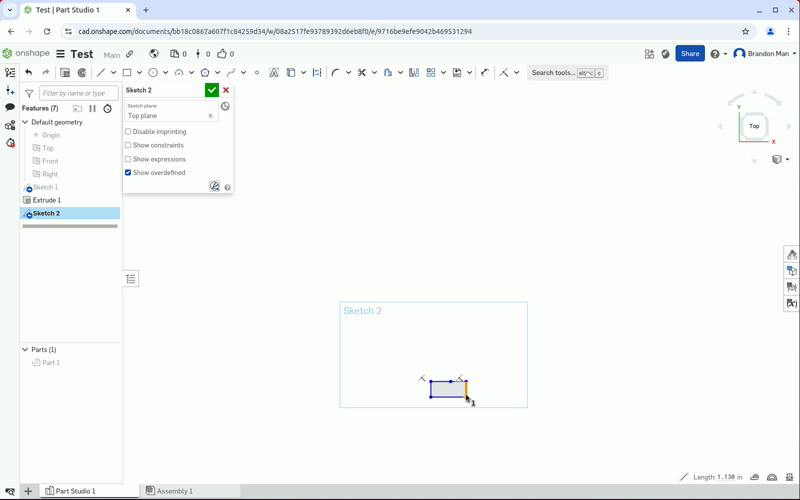
scroll(-6)
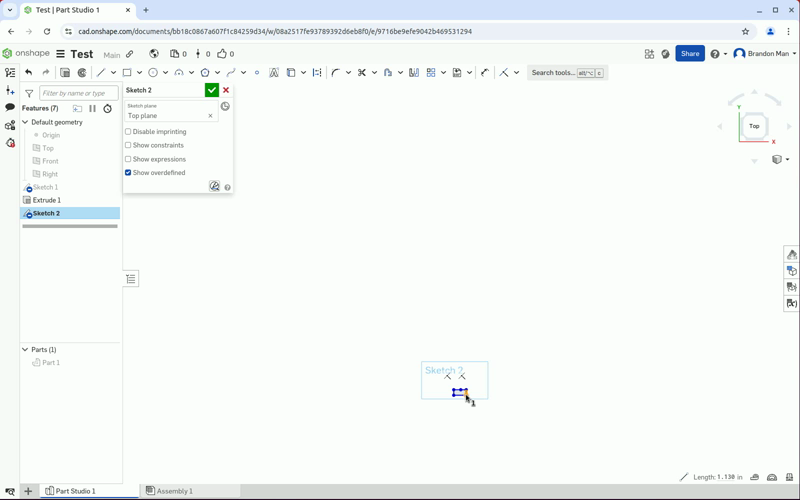
mouse_move(73, 352)
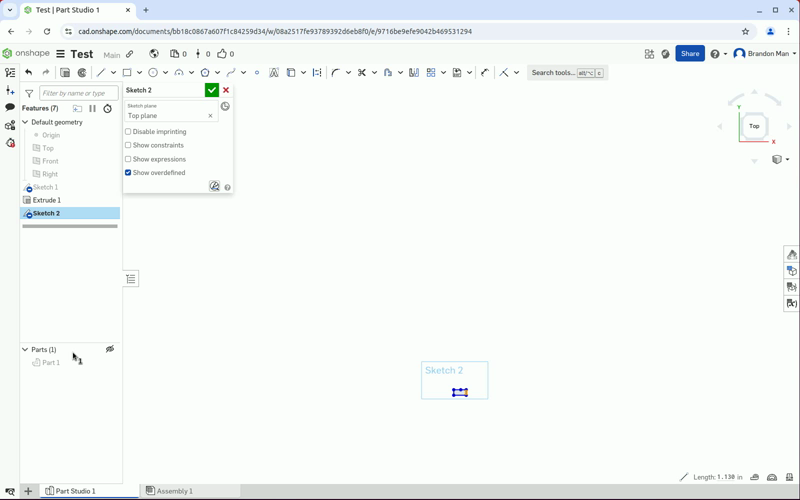
key(shift+y)
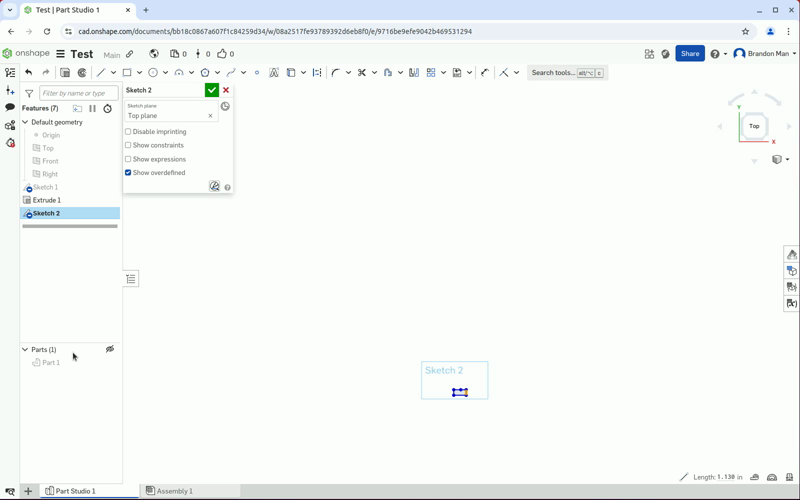
key(shift+e)
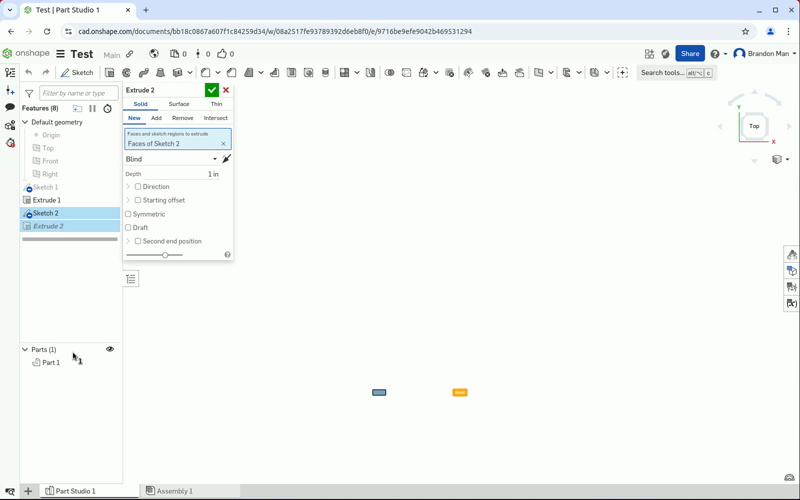
mouse_move(143, 106)
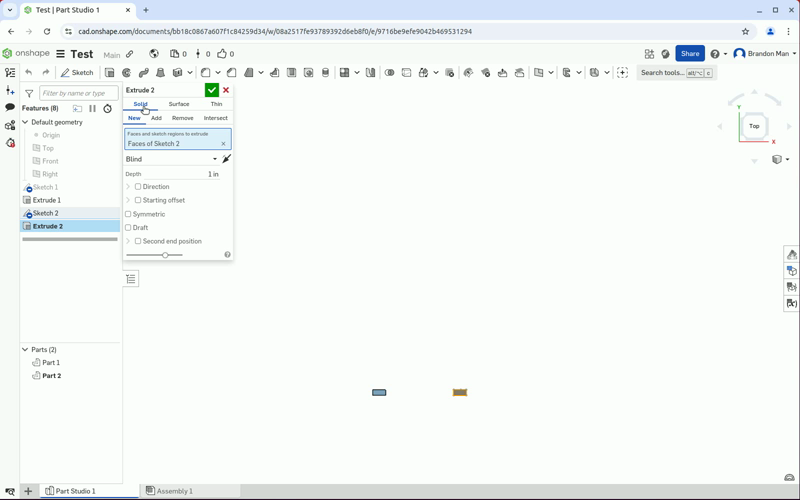
click(143, 106)
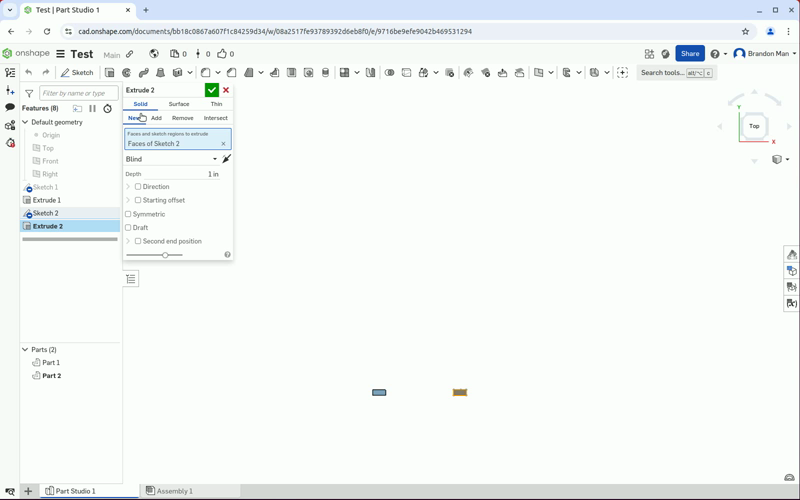
mouse_move(137, 120)
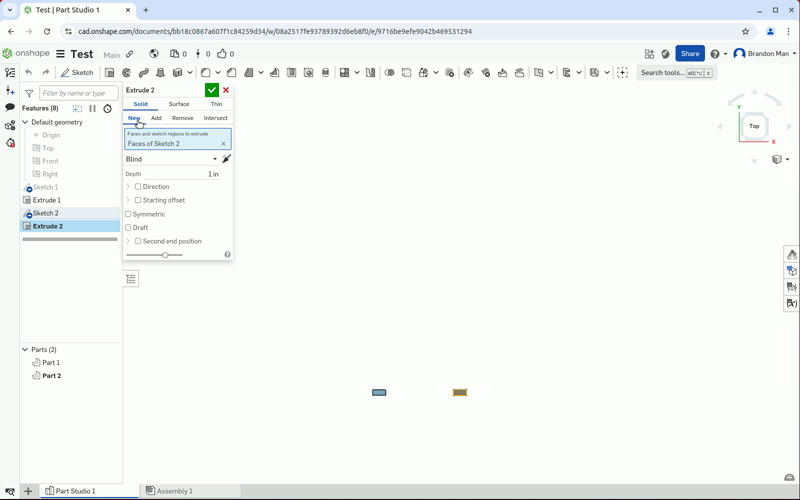
click(137, 120)
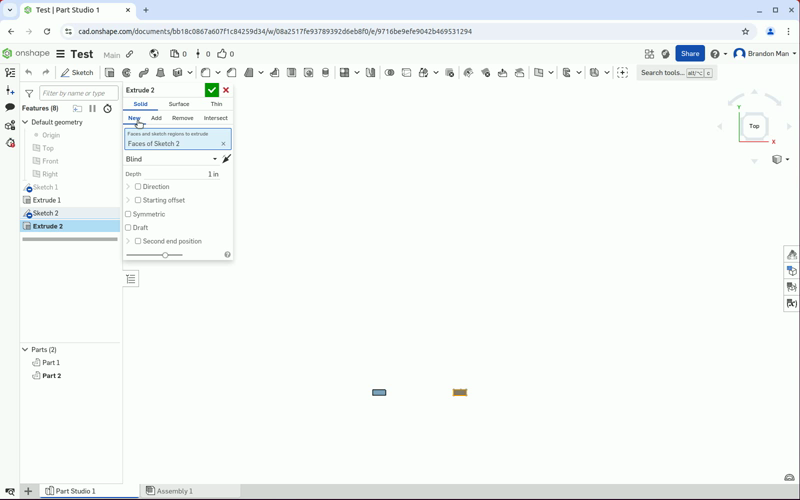
key(tab, 4)
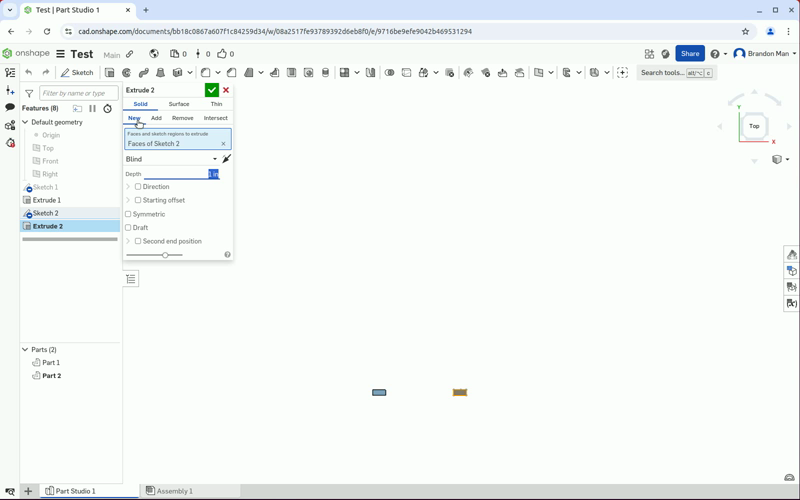
text(7.943)
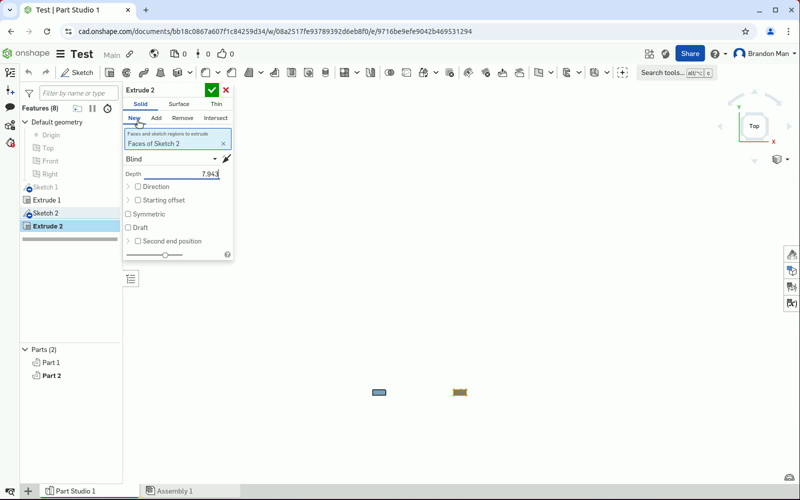
key(enter)
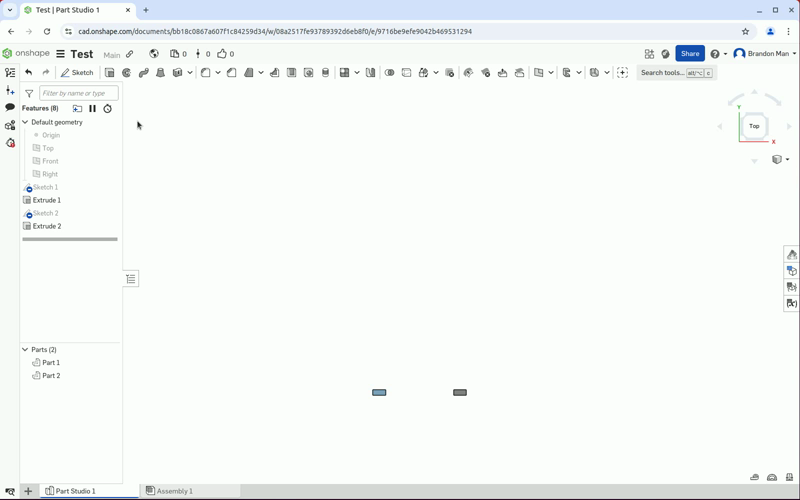
key(shift+h)
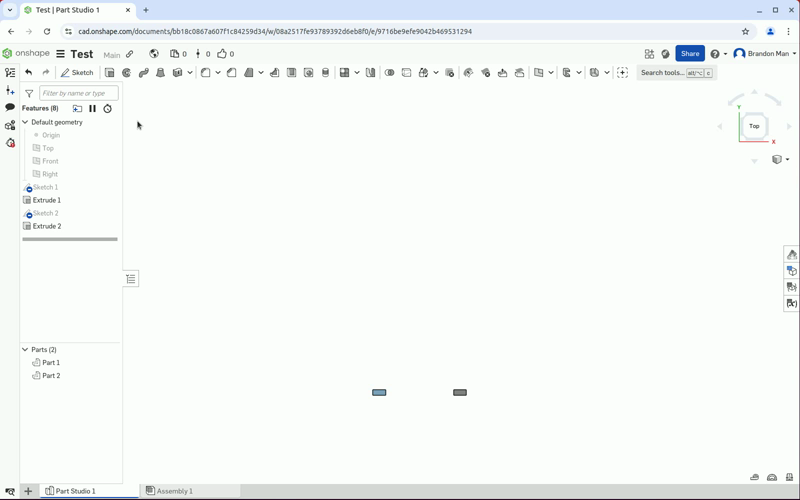
key(shift+h)
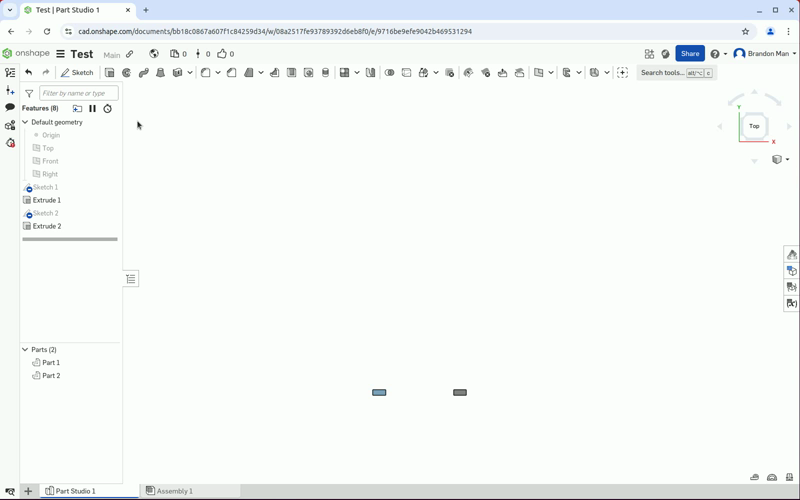
mouse_move(73, 189)
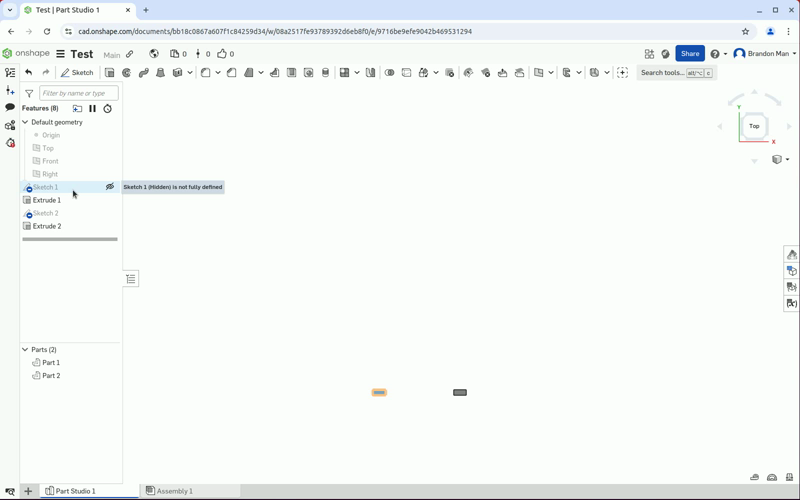
click(73, 189)
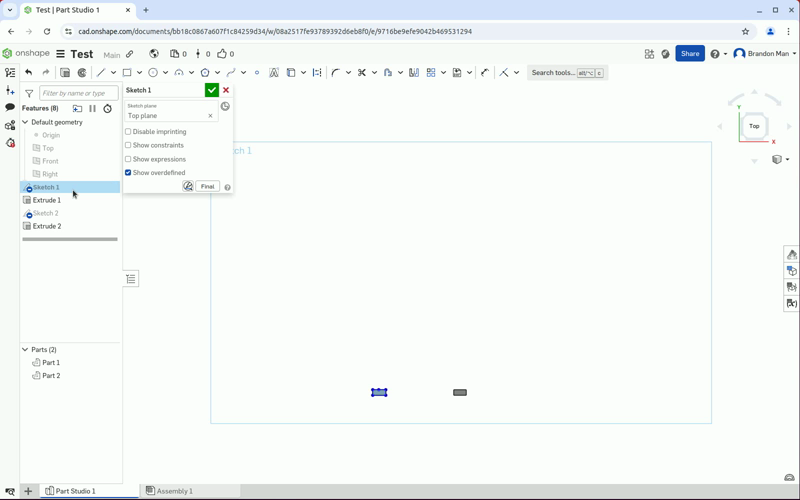
mouse_move(229, 92)
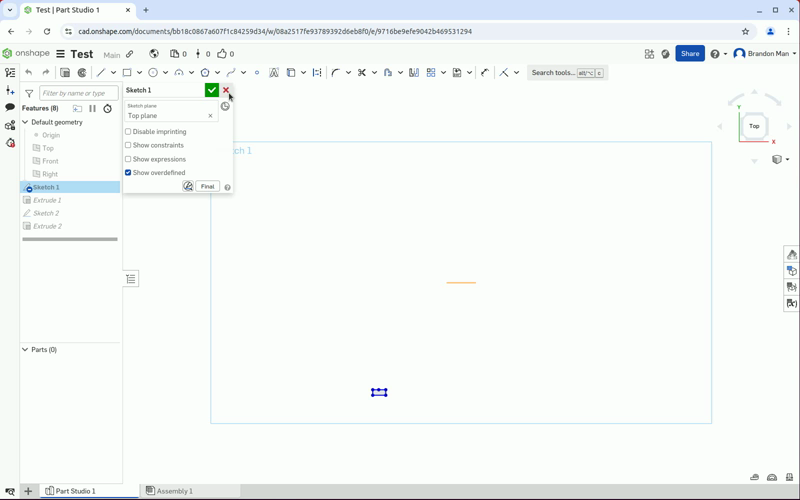
click(229, 92)
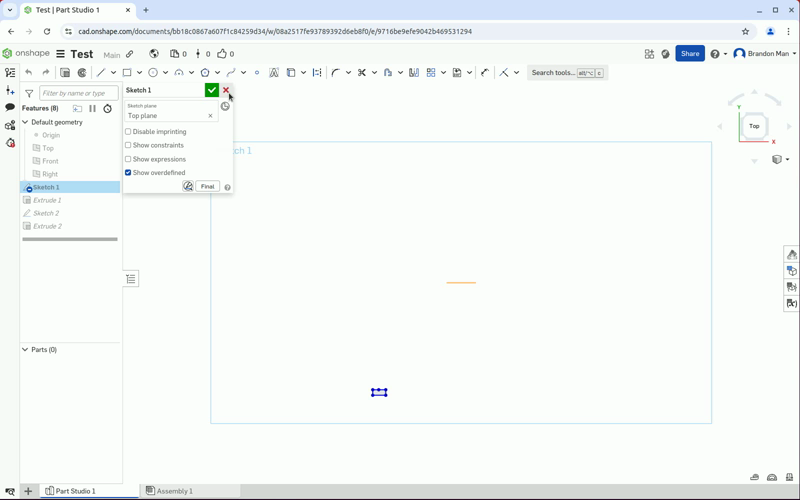
key(shift+s)
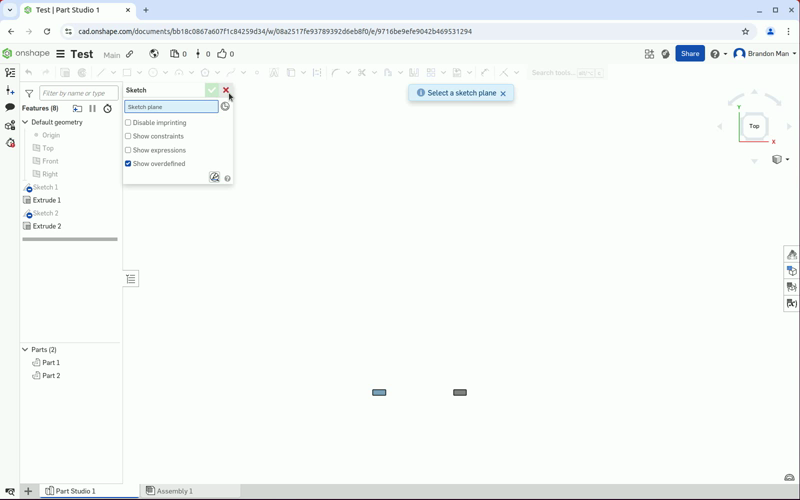
mouse_move(73, 150)
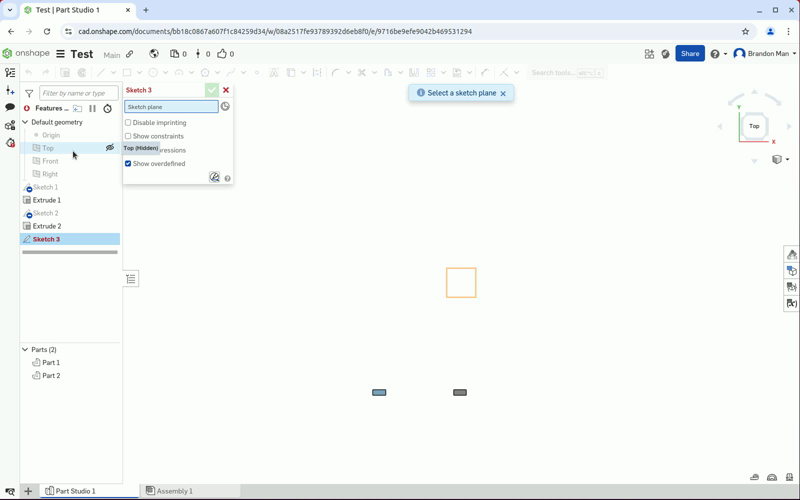
click(73, 150)
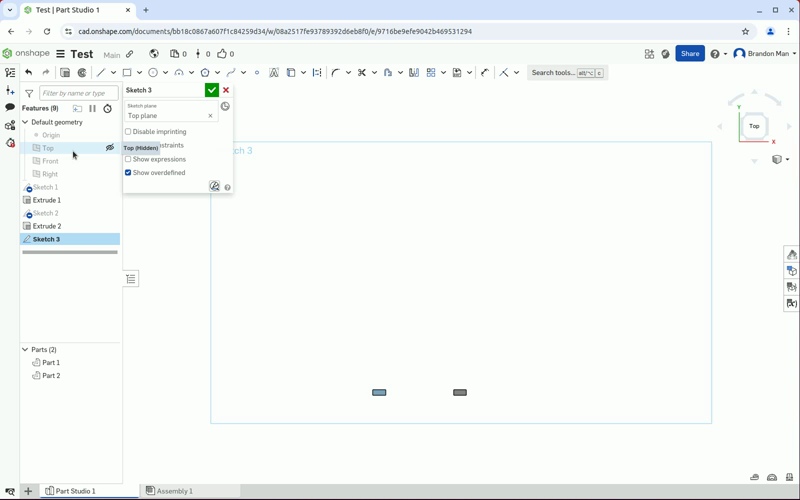
mouse_move(73, 352)
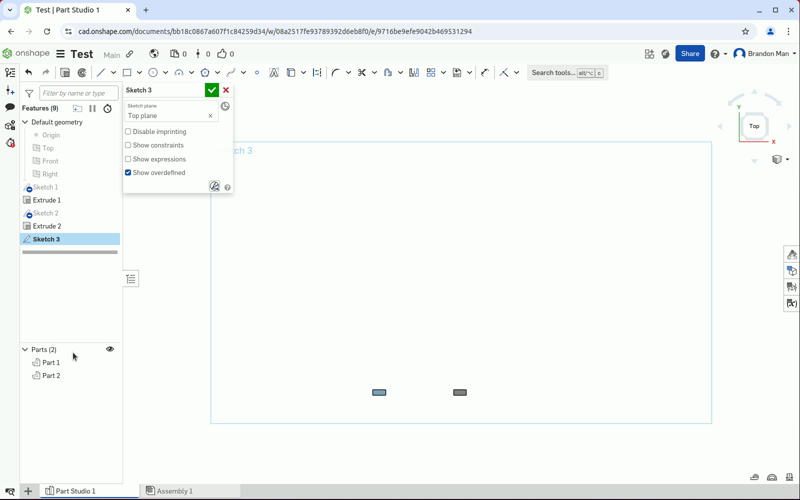
key(y)
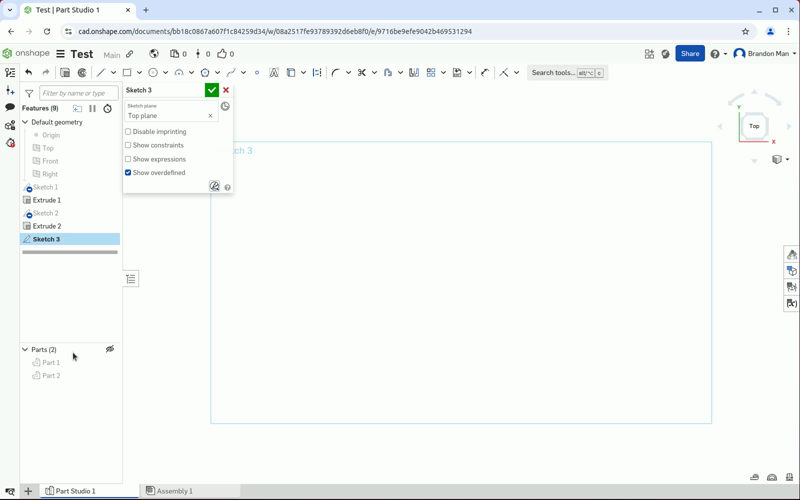
key(l)
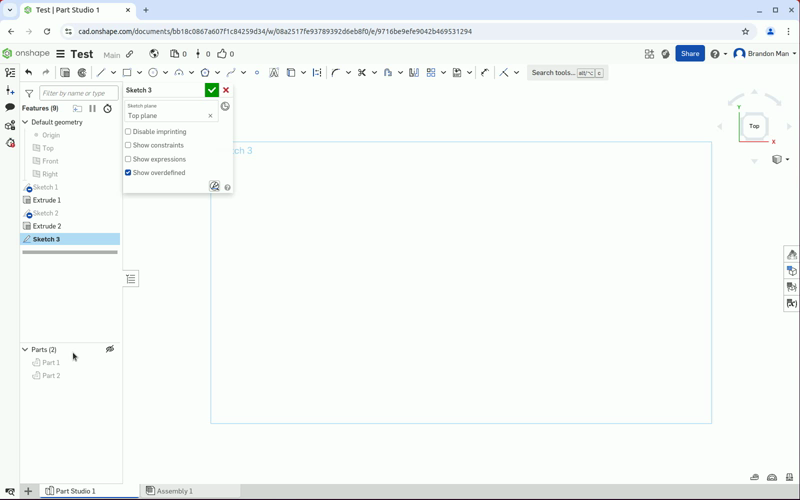
key_down(shift)
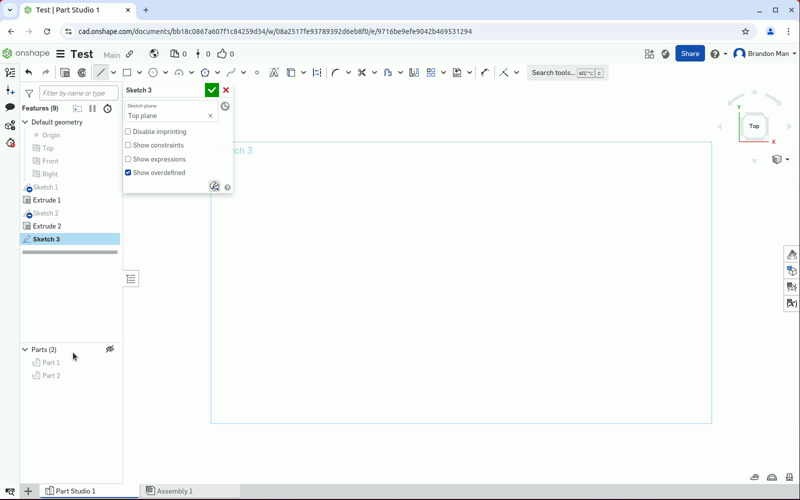
mouse_move(372, 281)
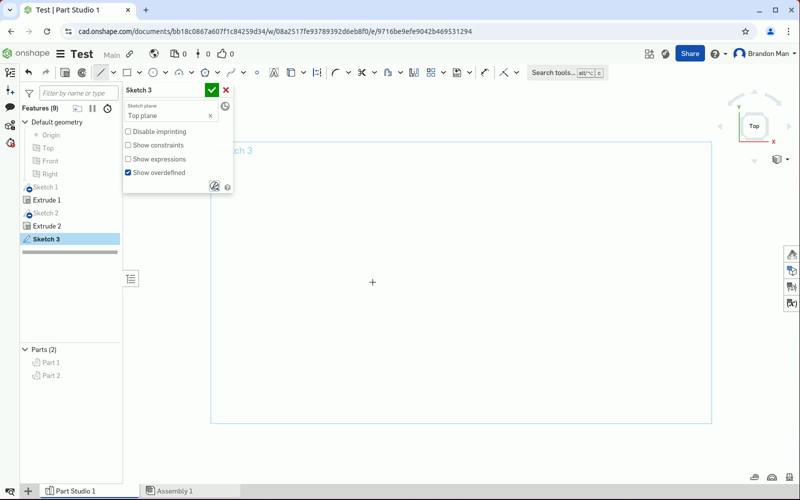
click(372, 281)
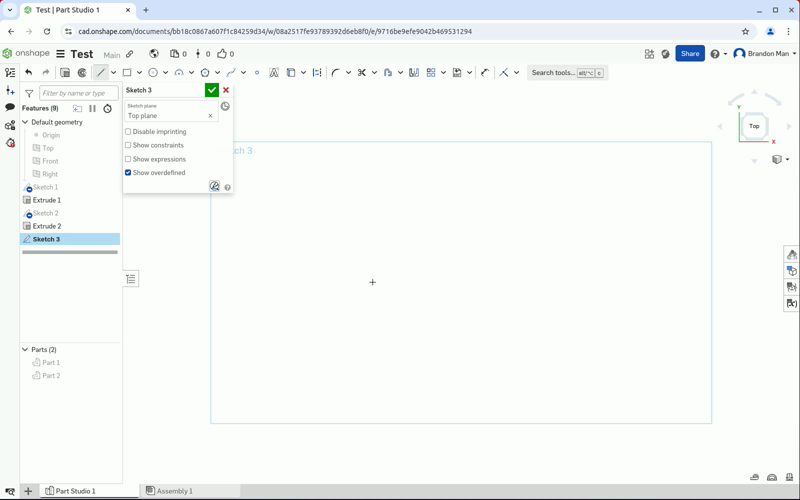
key_up(shift)
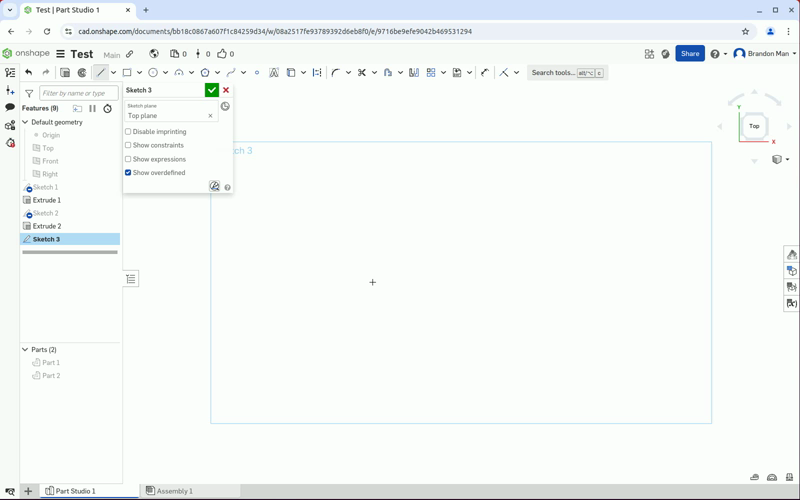
key_down(shift)
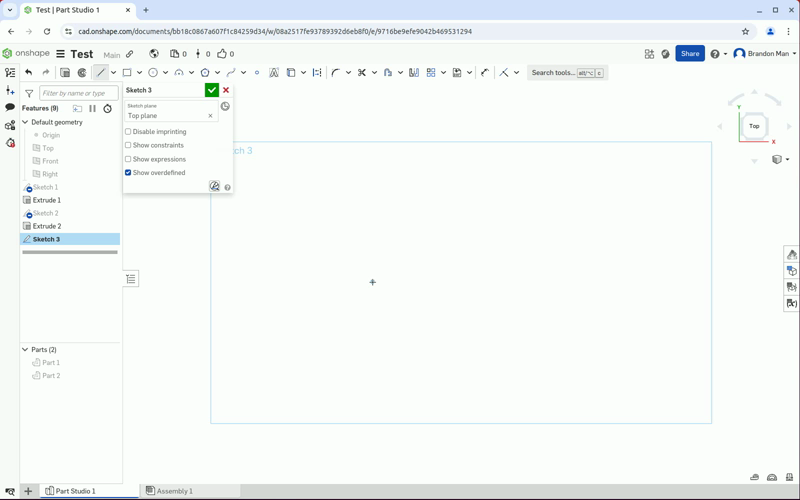
mouse_move(402, 281)
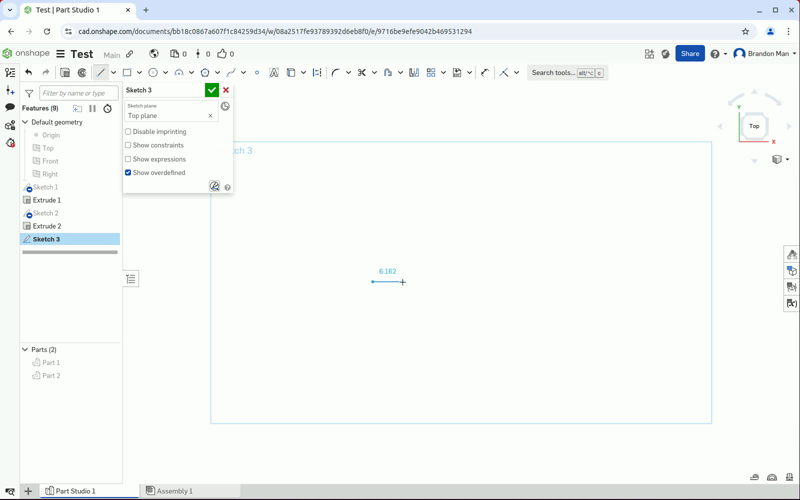
mouse_move(378, 281)
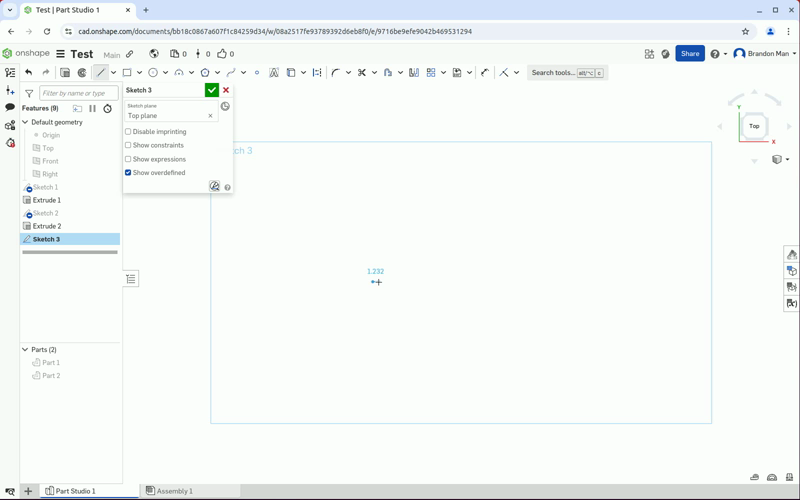
scroll(6)
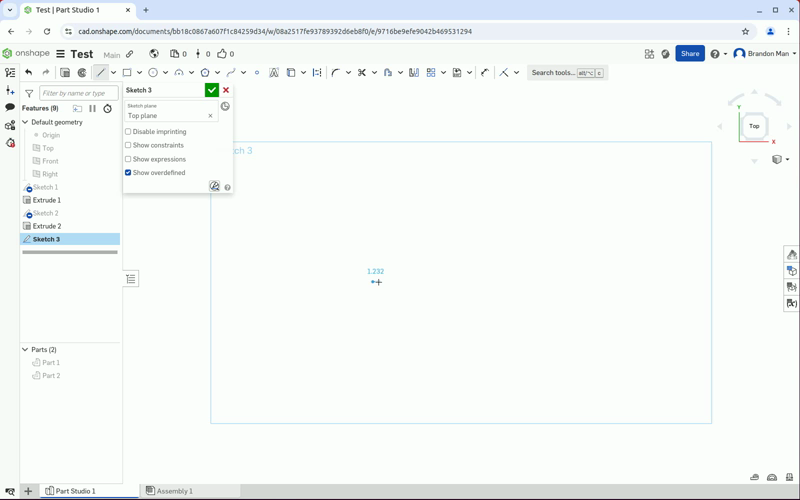
scroll(6)
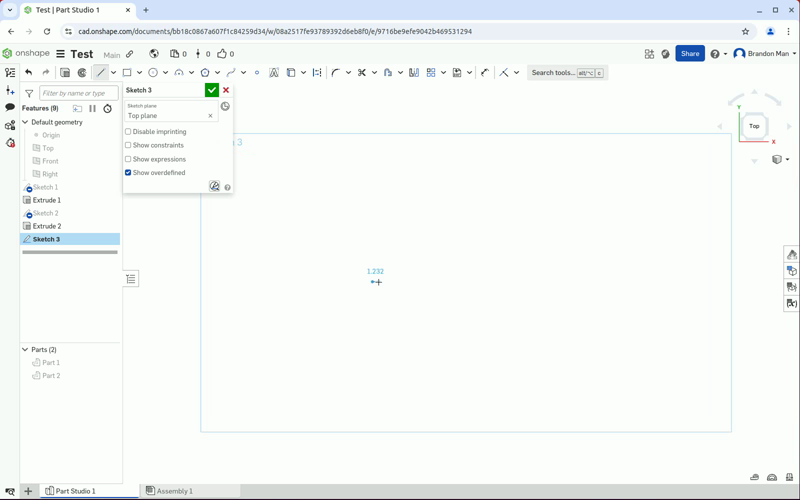
scroll(6)
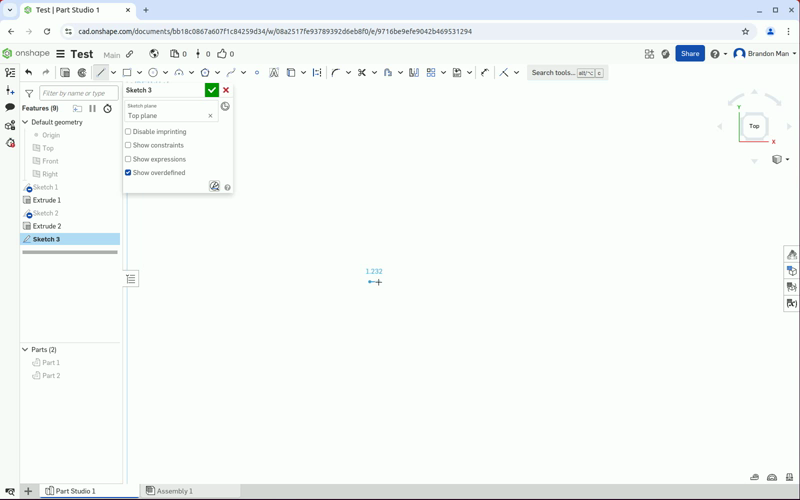
scroll(6)
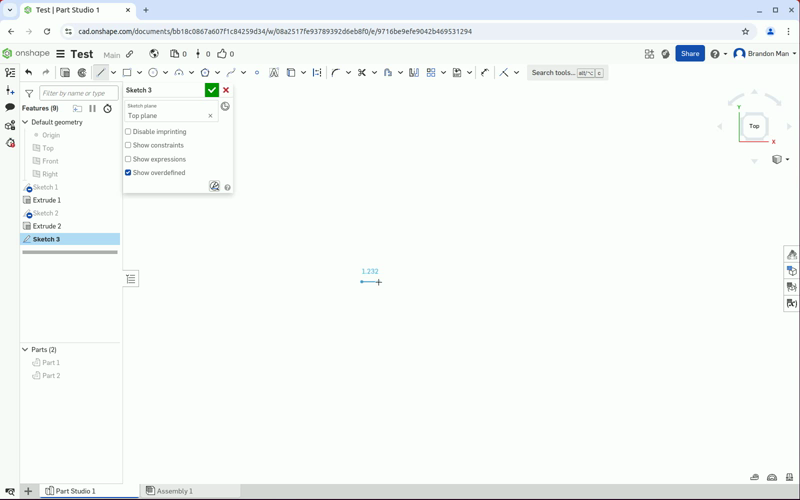
scroll(6)
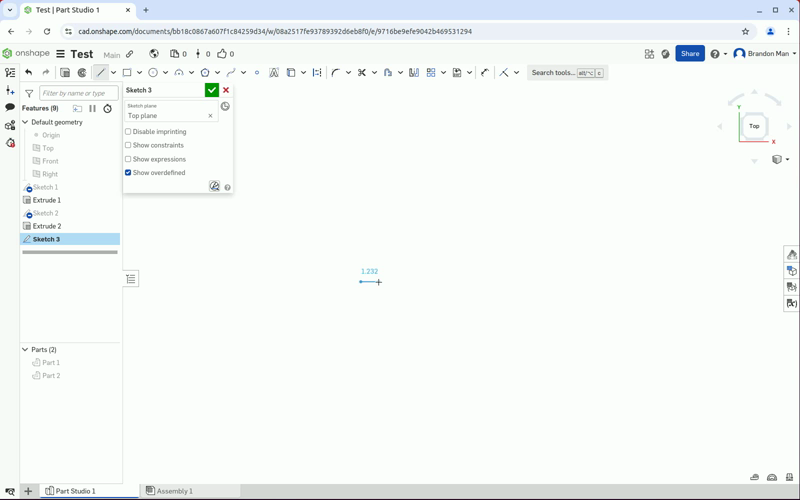
scroll(6)
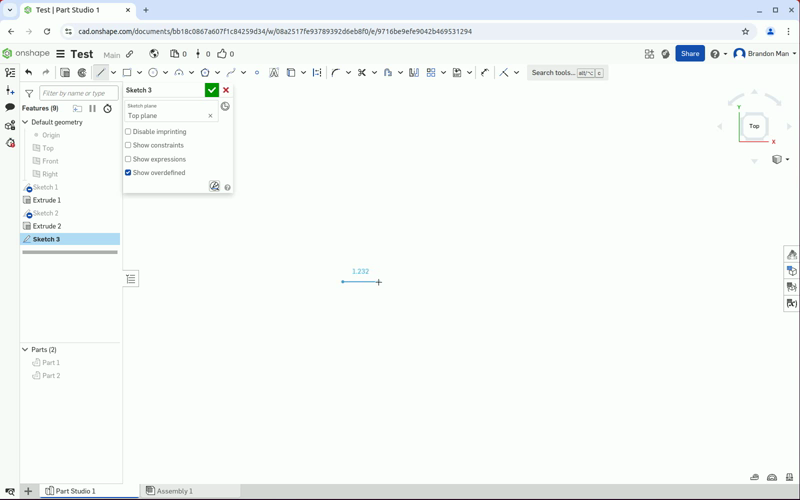
scroll(6)
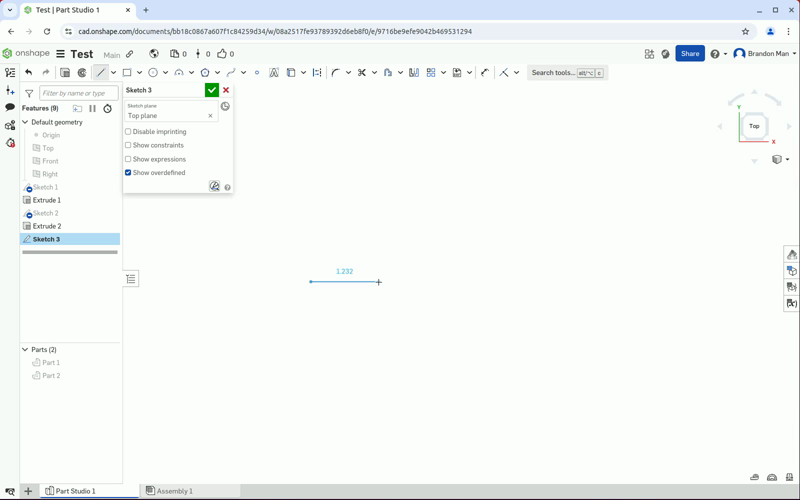
click(378, 281)
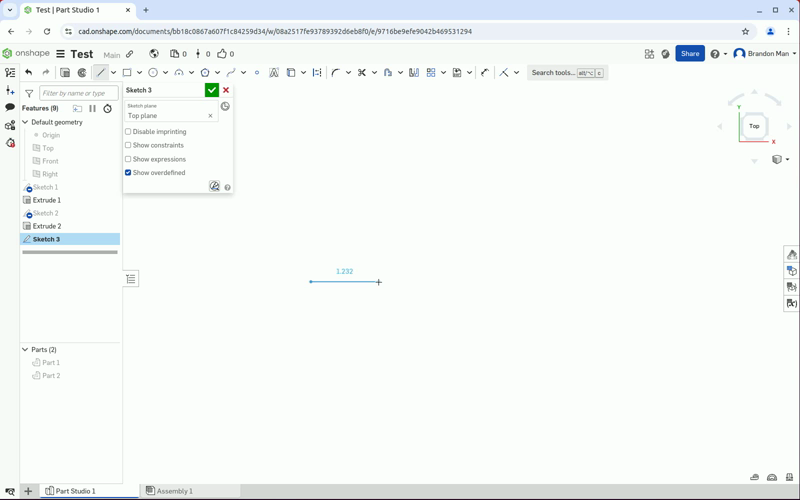
scroll(-6)
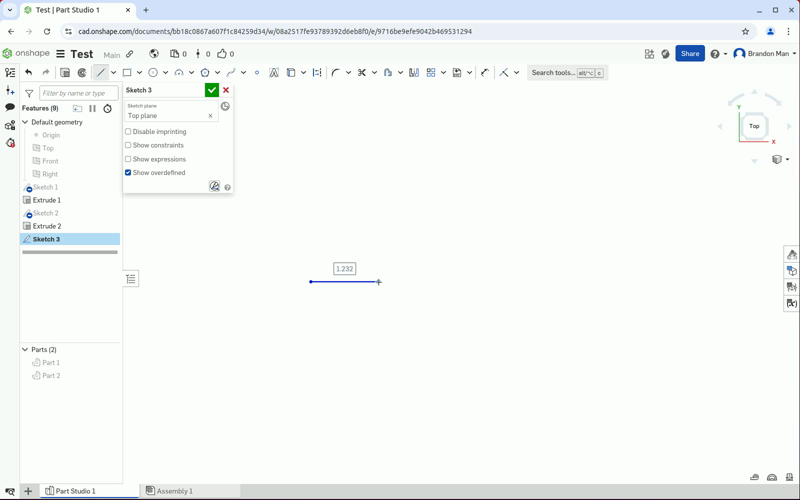
scroll(-6)
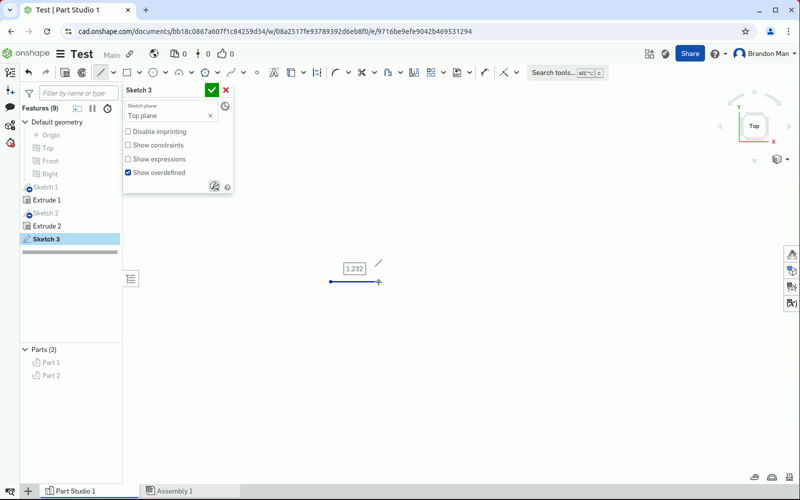
scroll(-6)
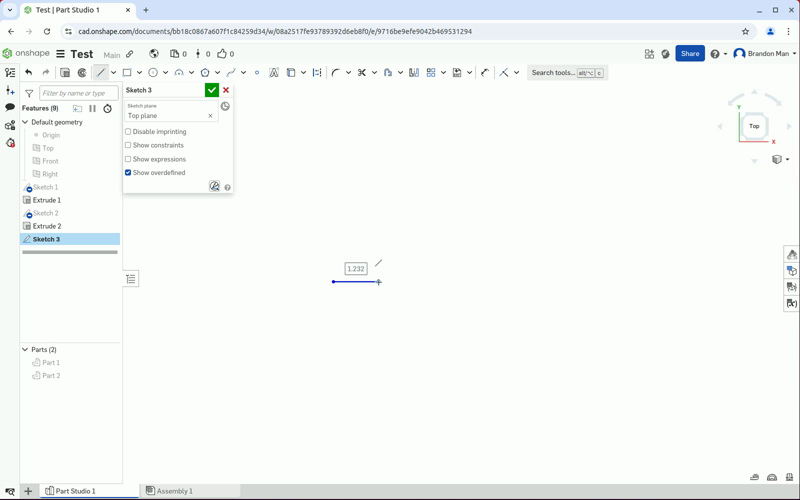
scroll(-6)
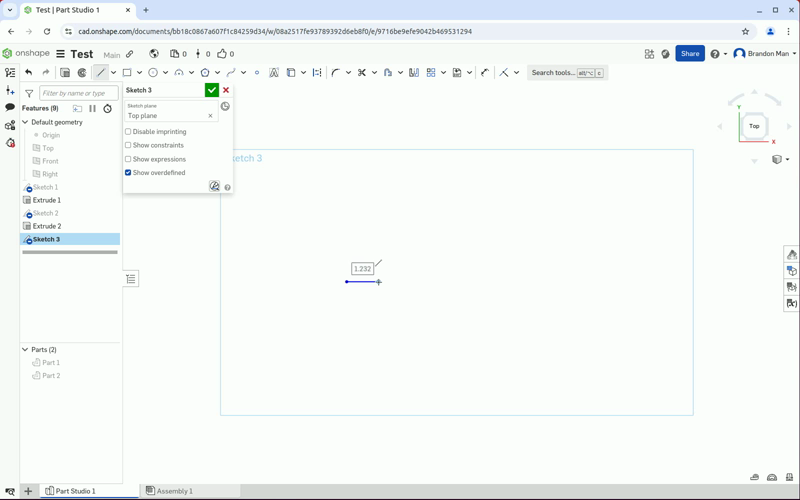
scroll(-6)
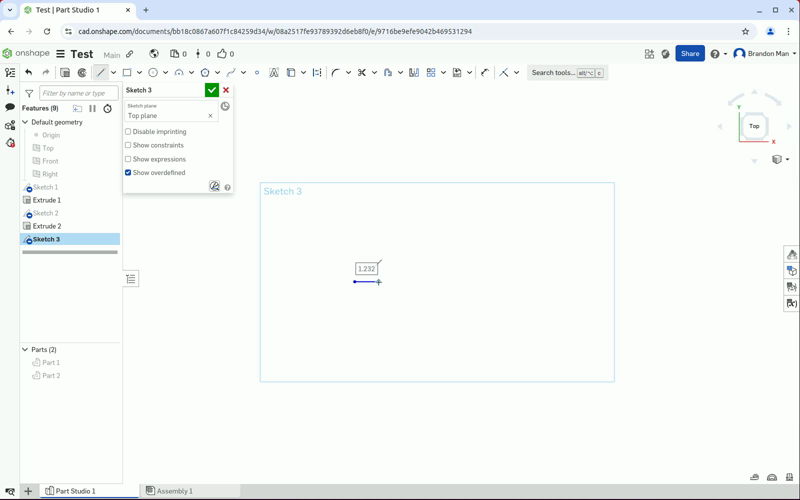
scroll(-6)
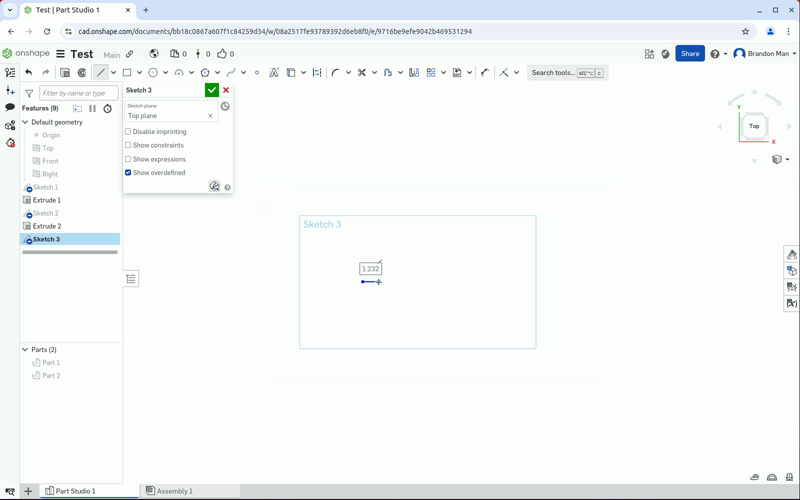
scroll(-6)
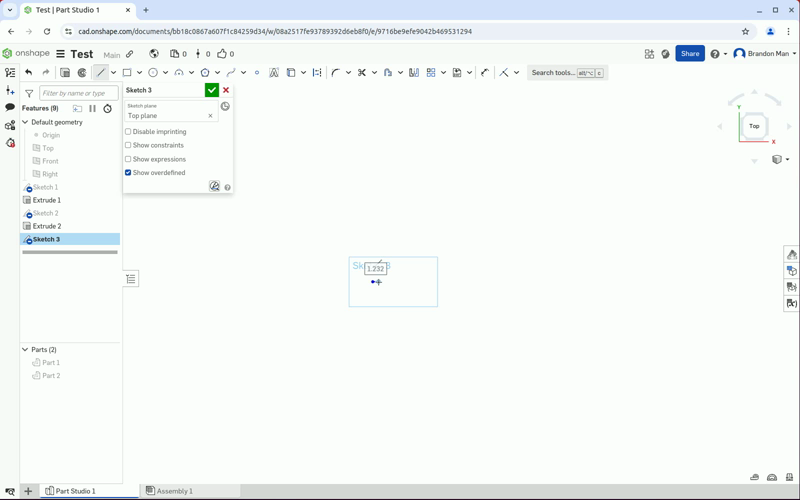
key_up(shift)
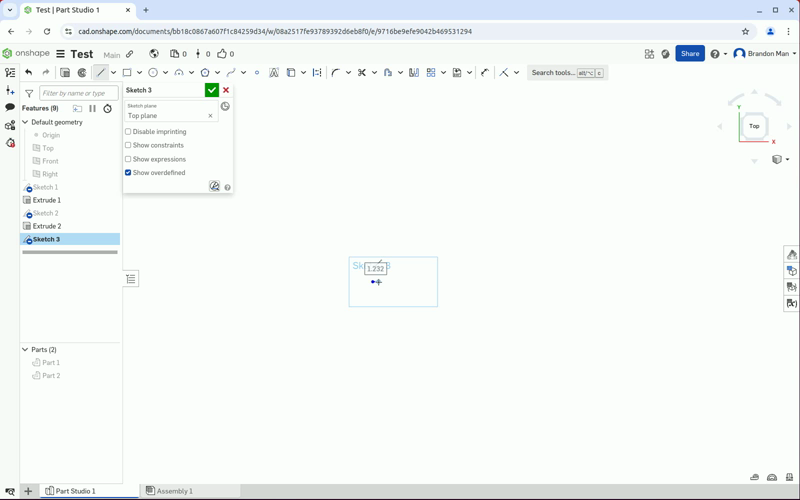
key_down(shift)
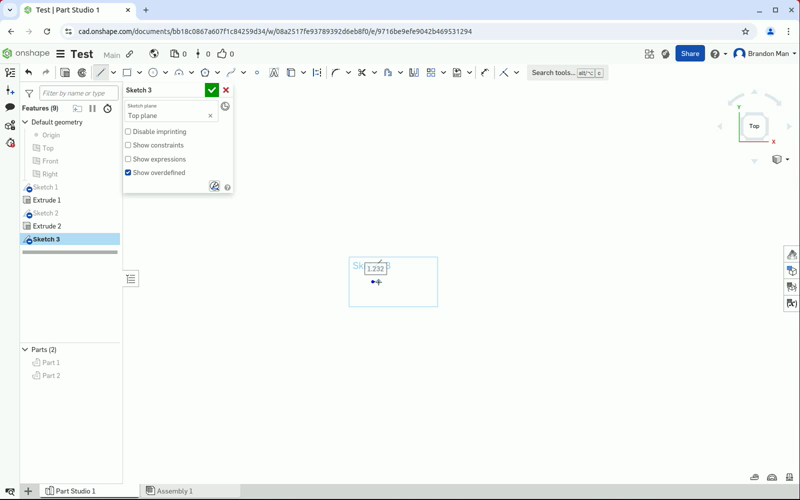
mouse_move(408, 281)
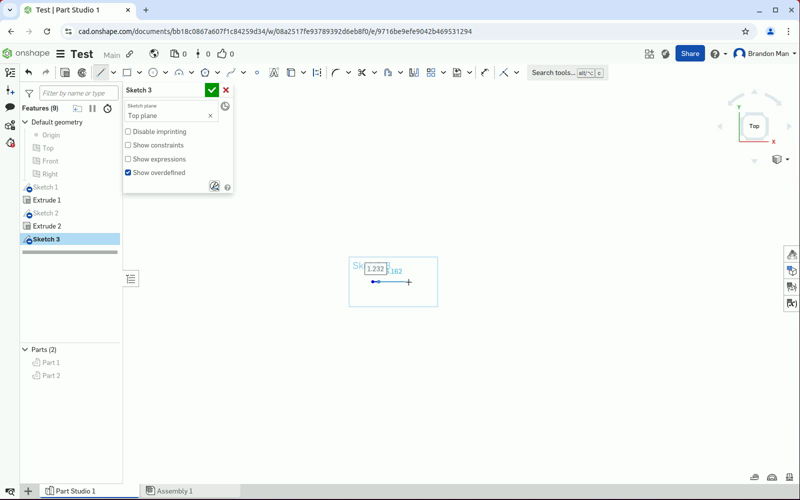
mouse_move(385, 281)
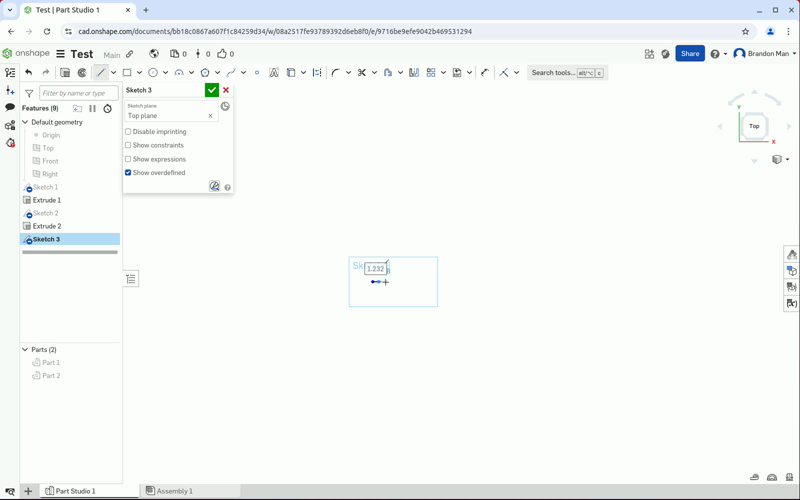
scroll(6)
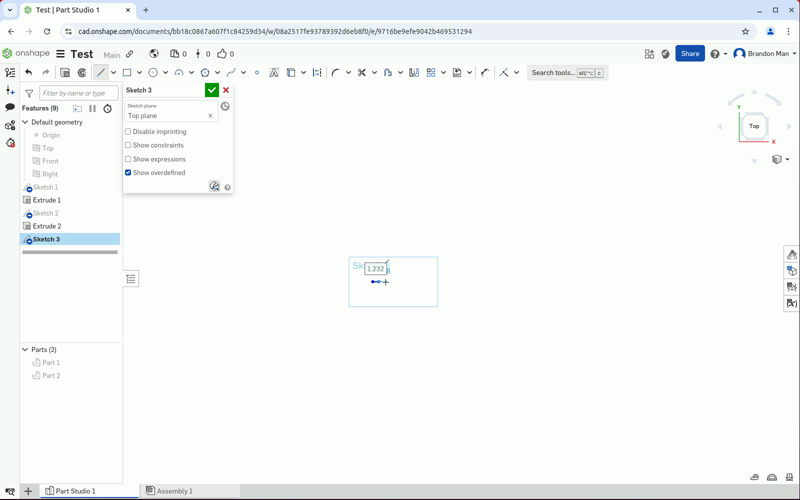
scroll(6)
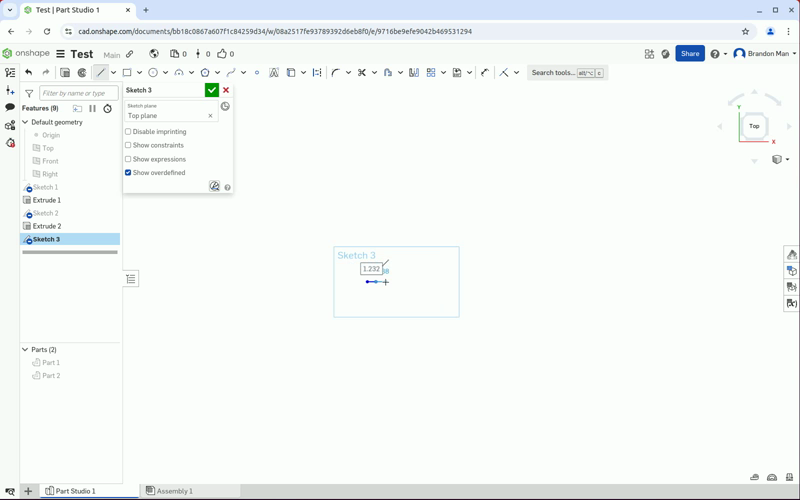
scroll(6)
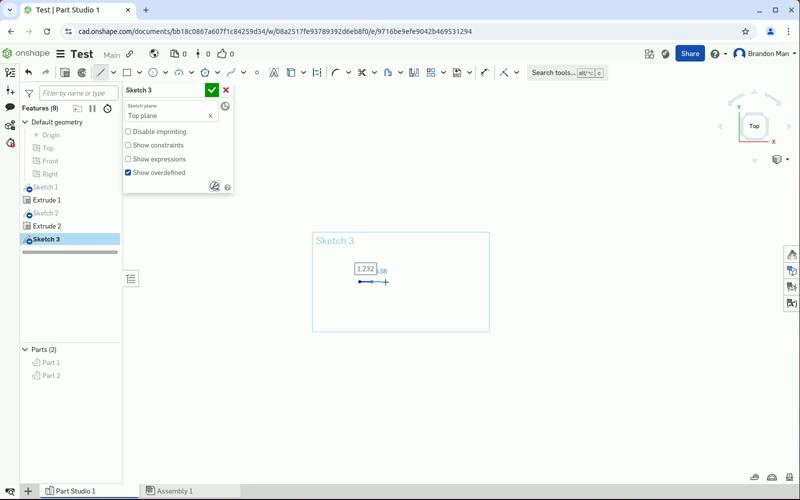
scroll(6)
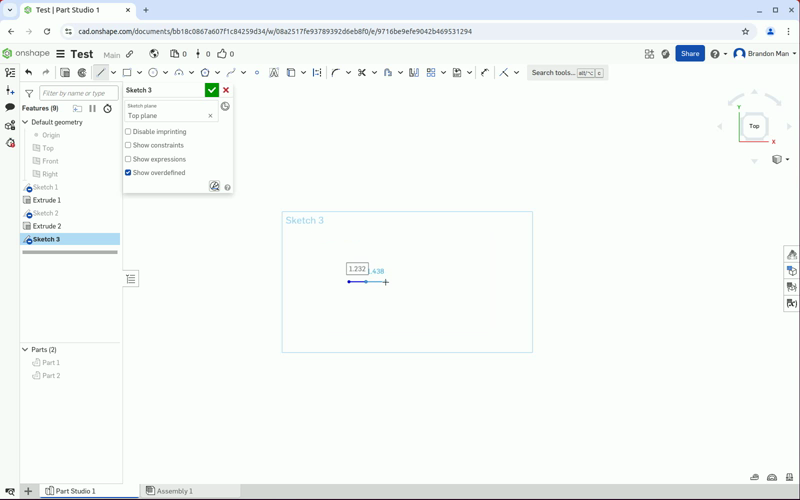
scroll(6)
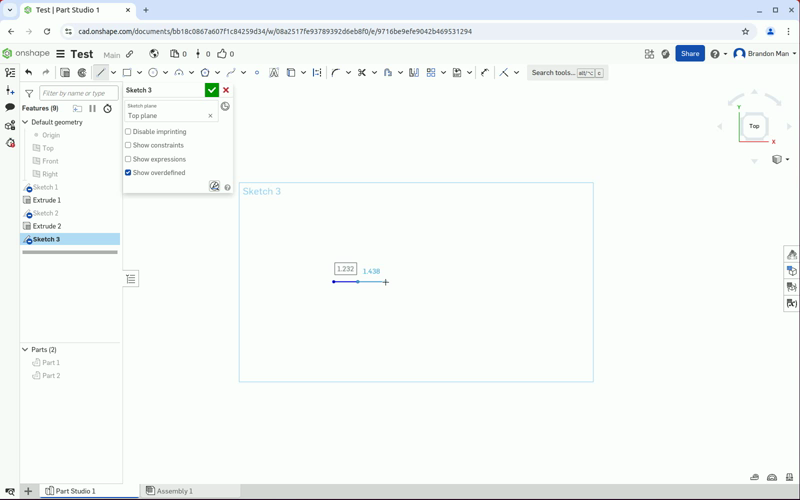
scroll(6)
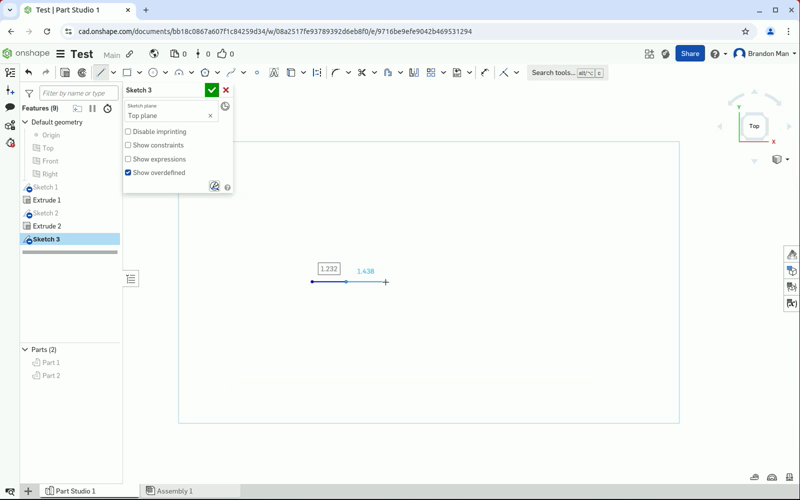
scroll(6)
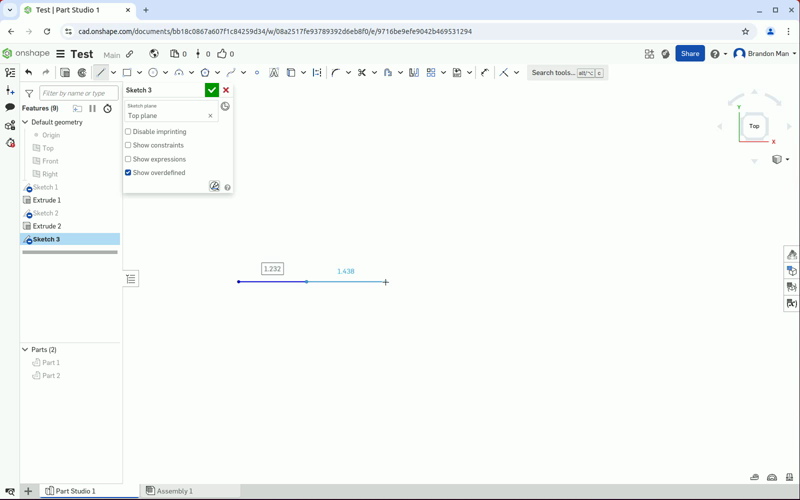
click(385, 281)
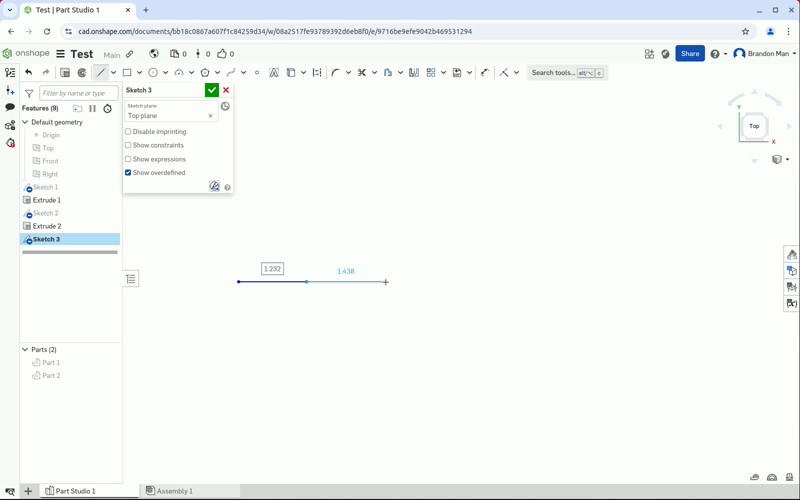
scroll(-6)
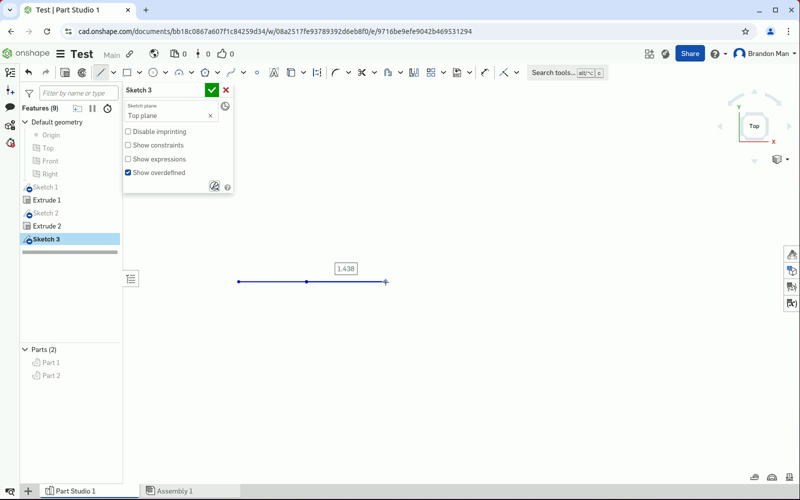
scroll(-6)
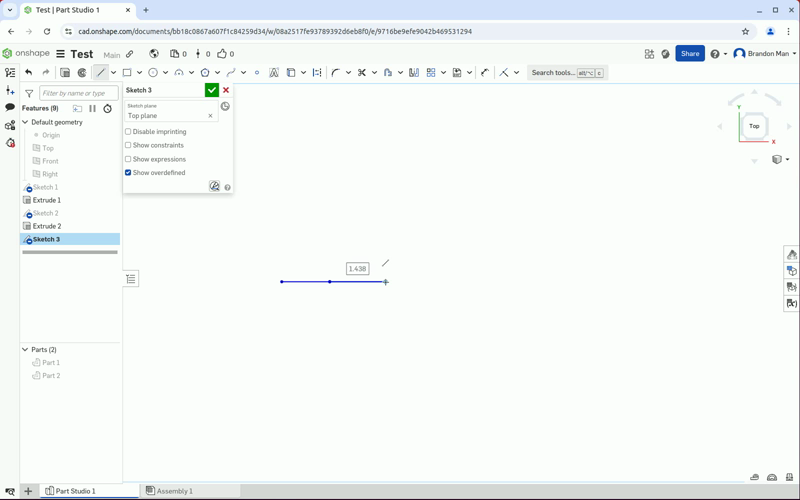
scroll(-6)
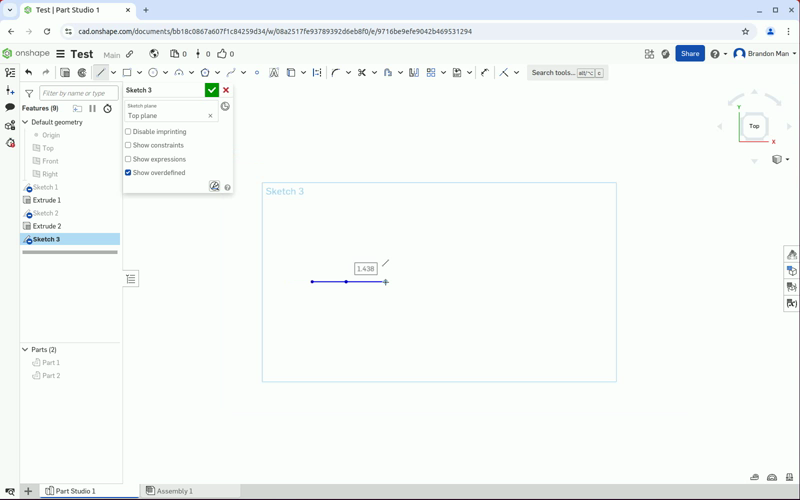
scroll(-6)
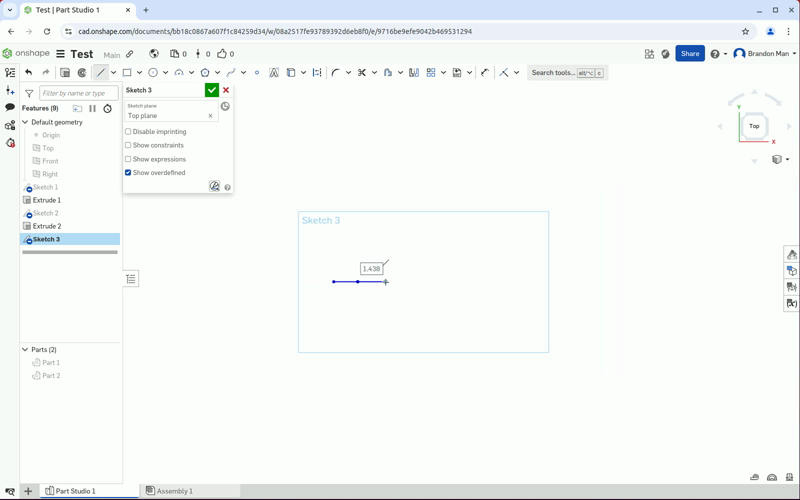
scroll(-6)
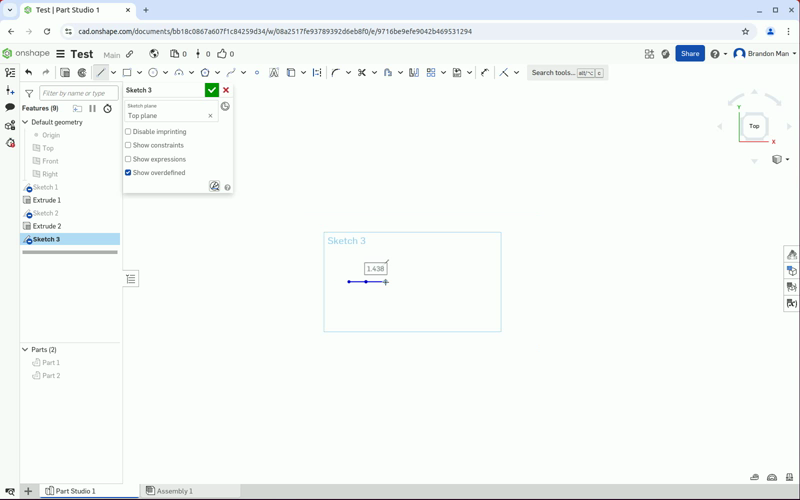
scroll(-6)
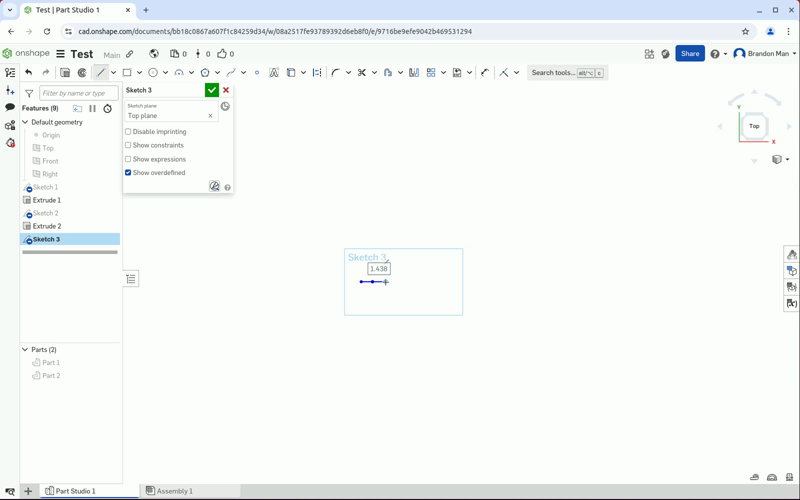
scroll(-6)
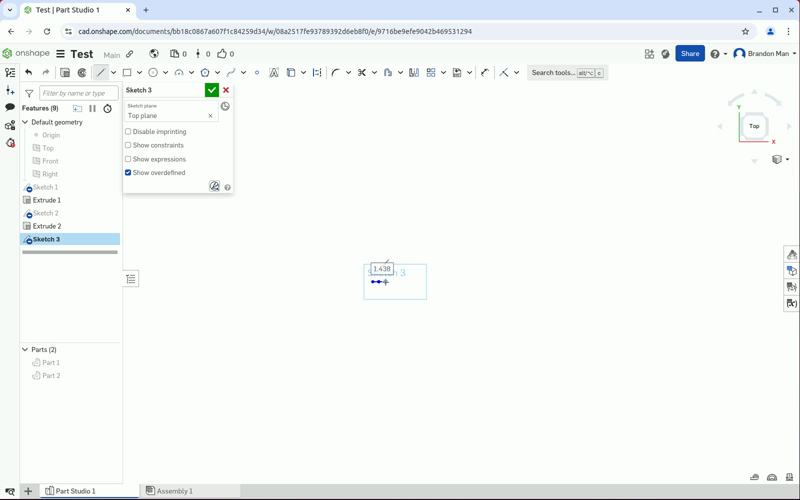
key_up(shift)
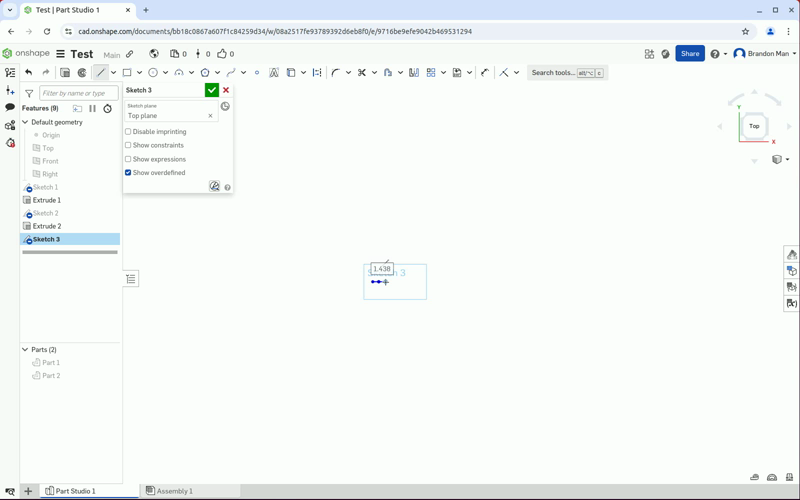
key_down(shift)
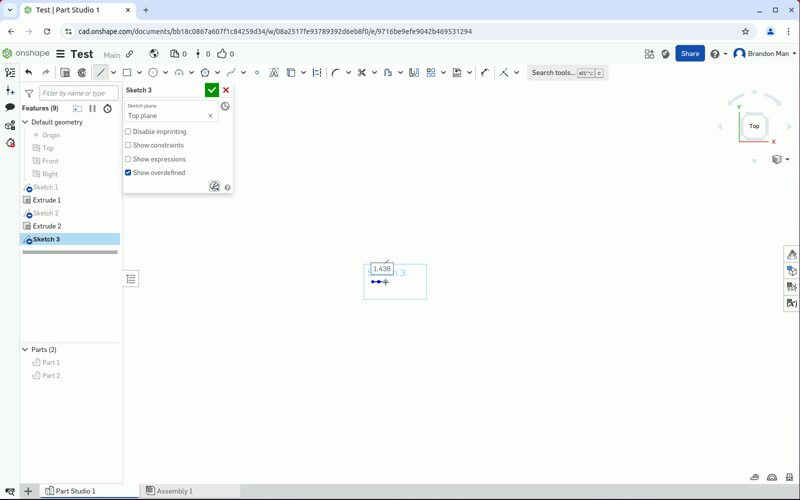
mouse_move(415, 281)
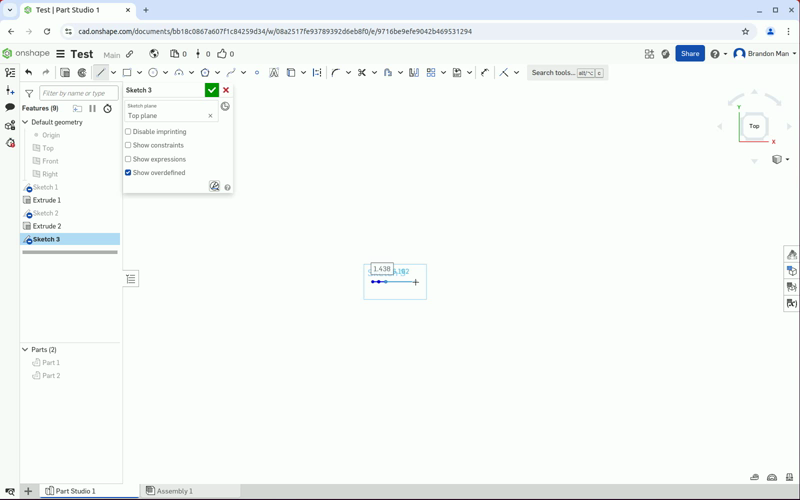
mouse_move(385, 276)
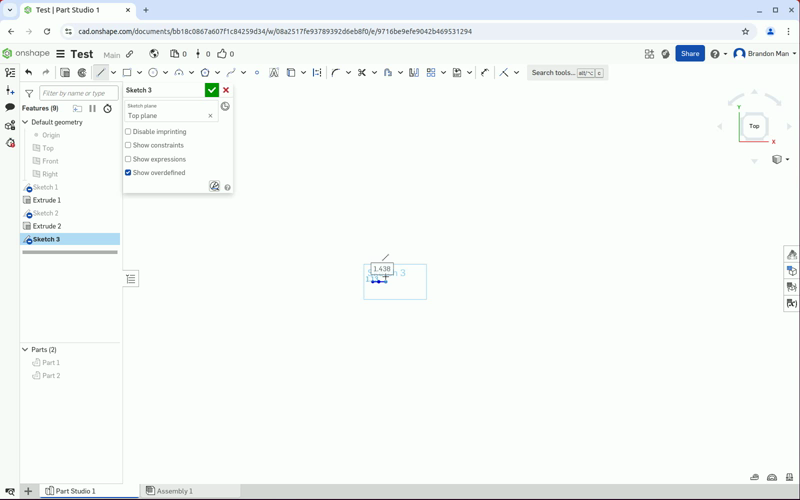
scroll(6)
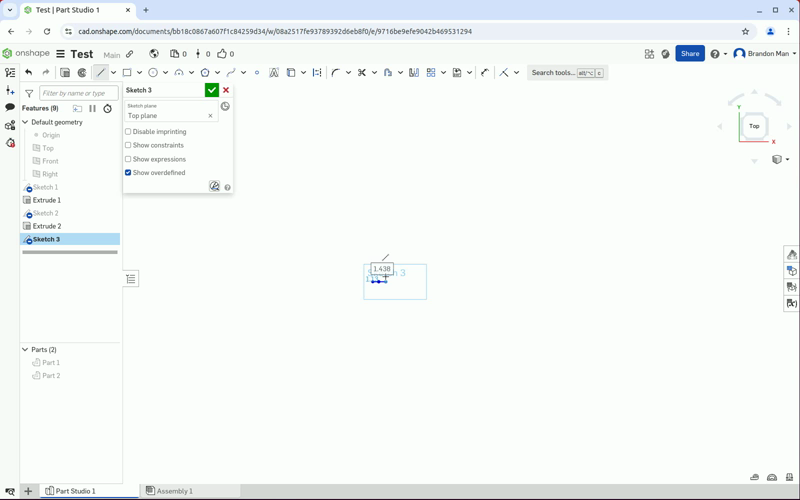
scroll(6)
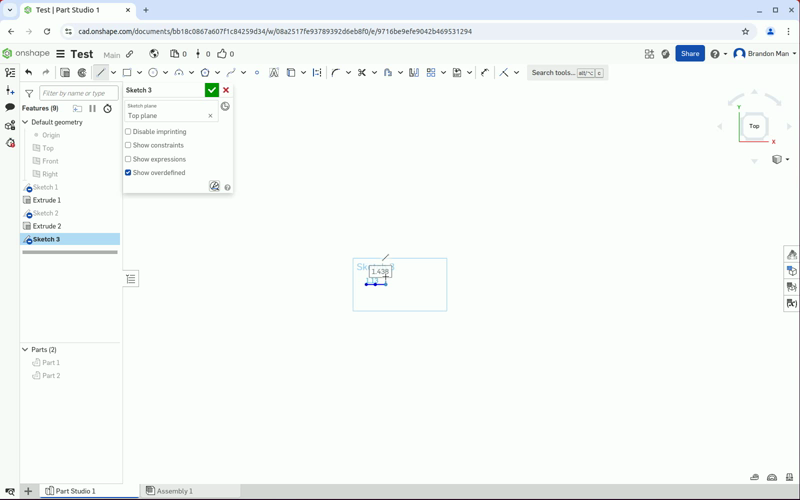
scroll(6)
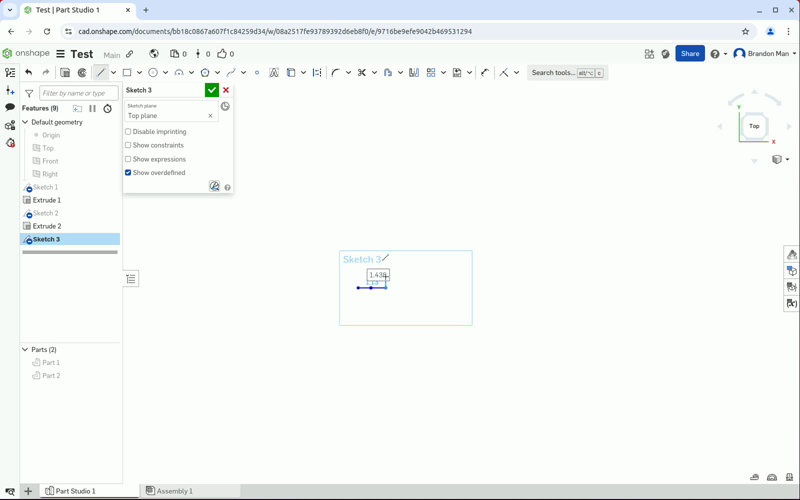
scroll(6)
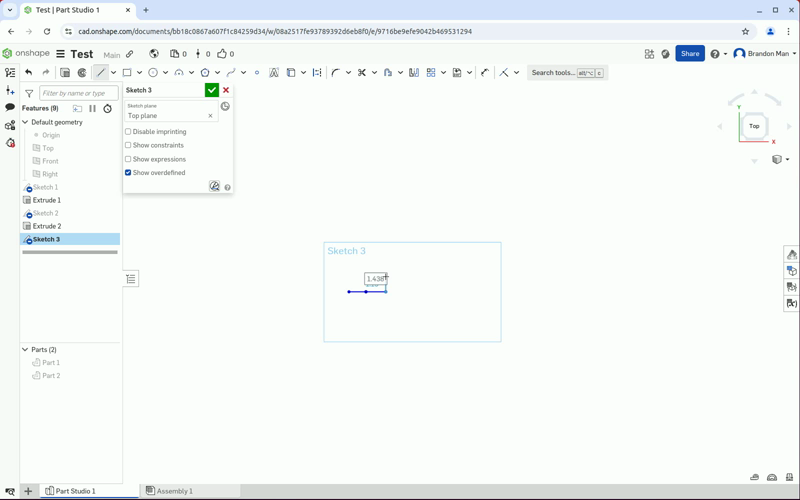
scroll(6)
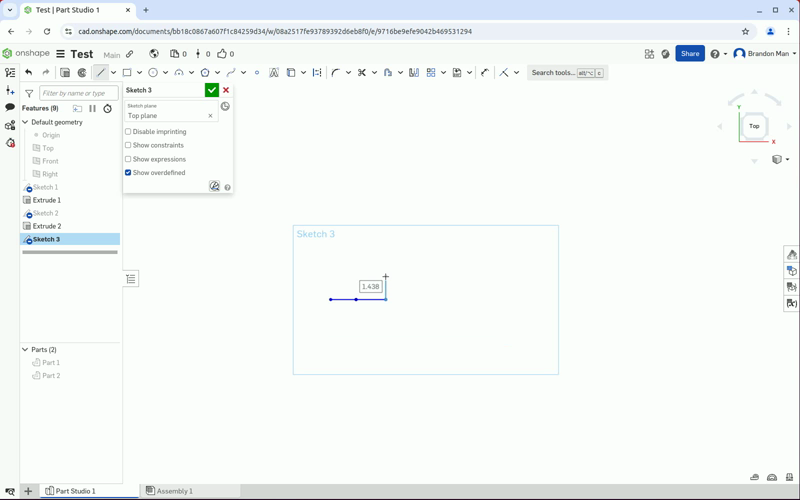
scroll(6)
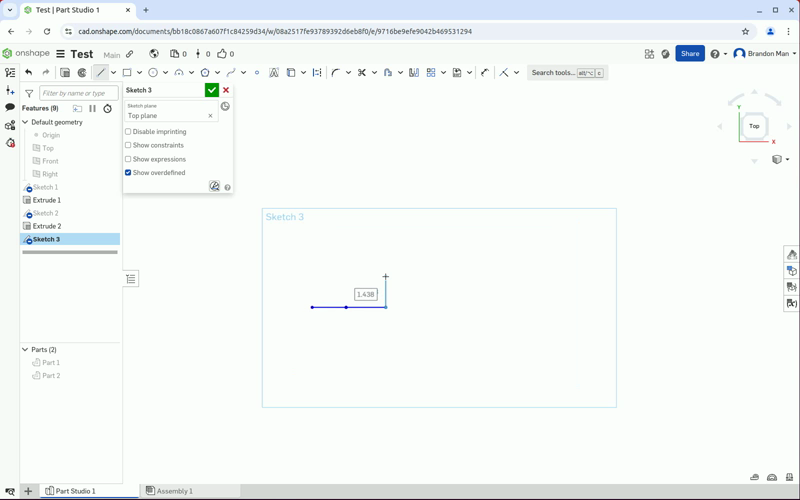
scroll(6)
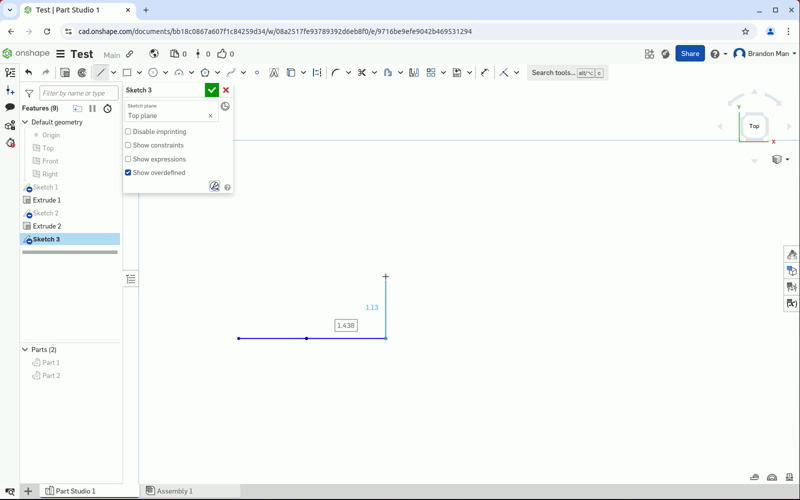
click(385, 276)
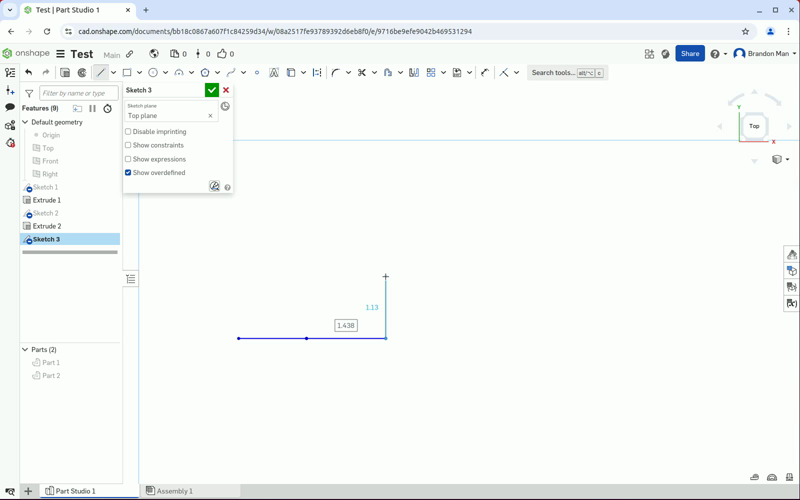
scroll(-6)
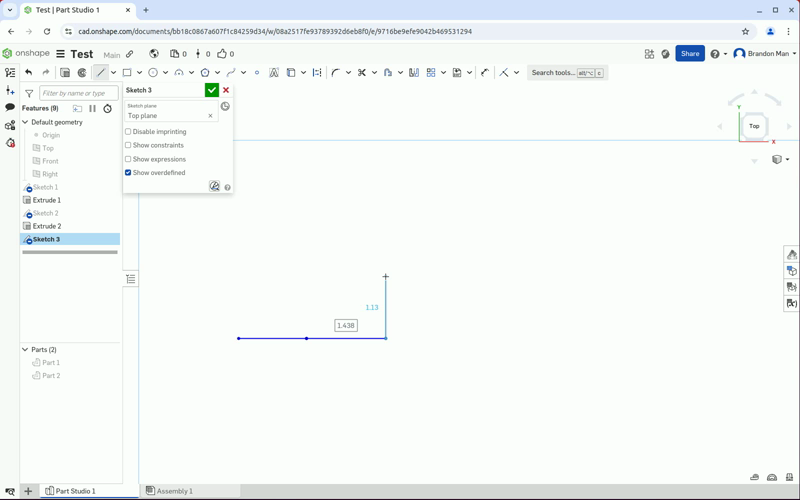
scroll(-6)
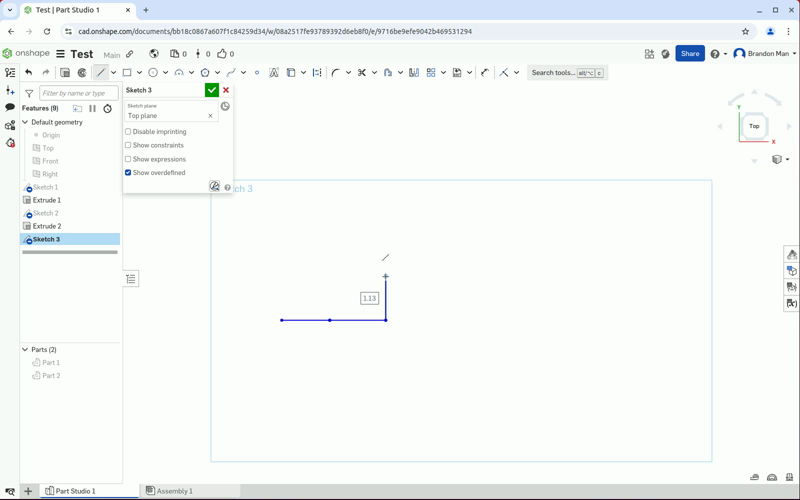
scroll(-6)
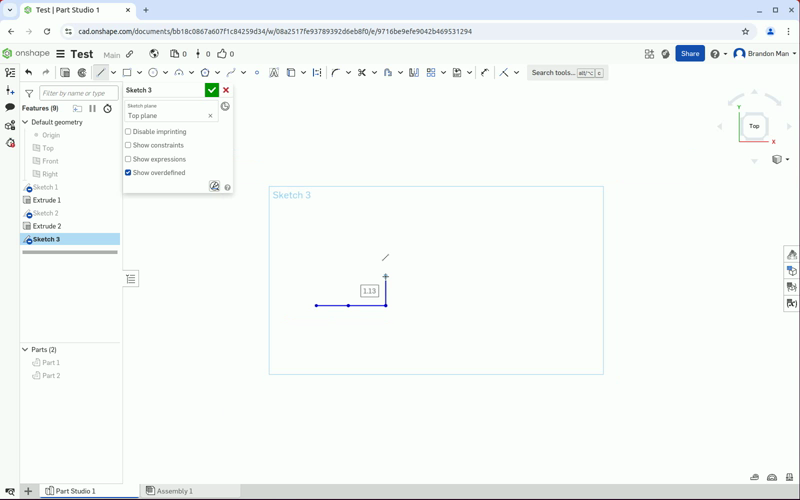
scroll(-6)
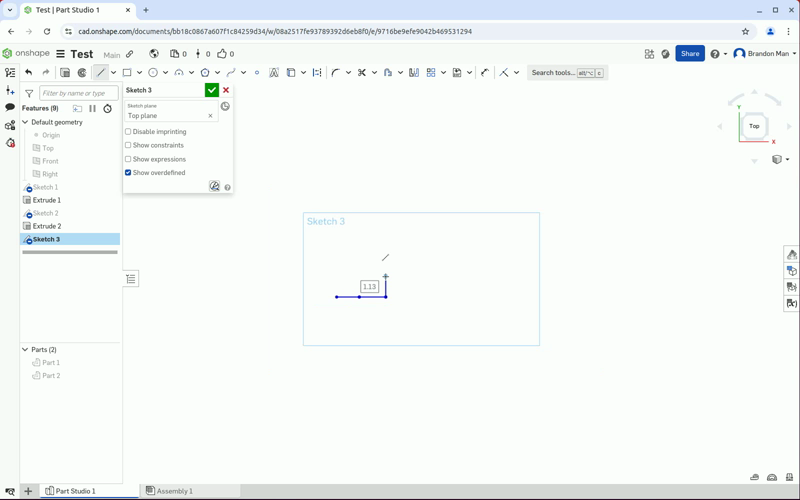
scroll(-6)
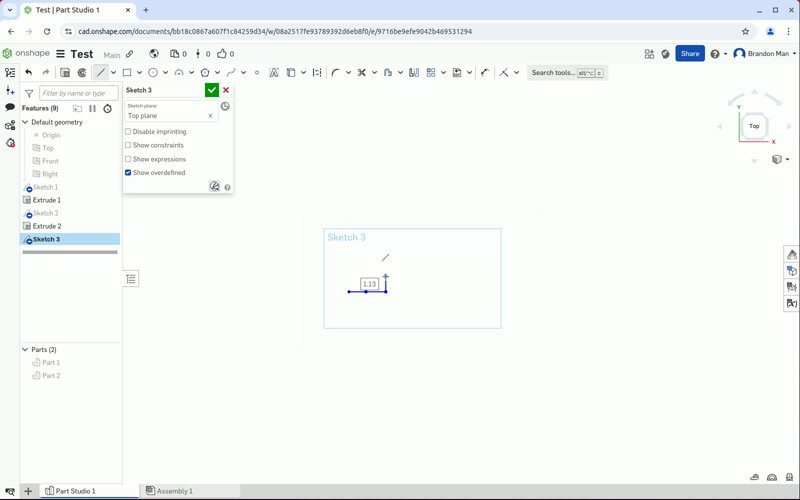
scroll(-6)
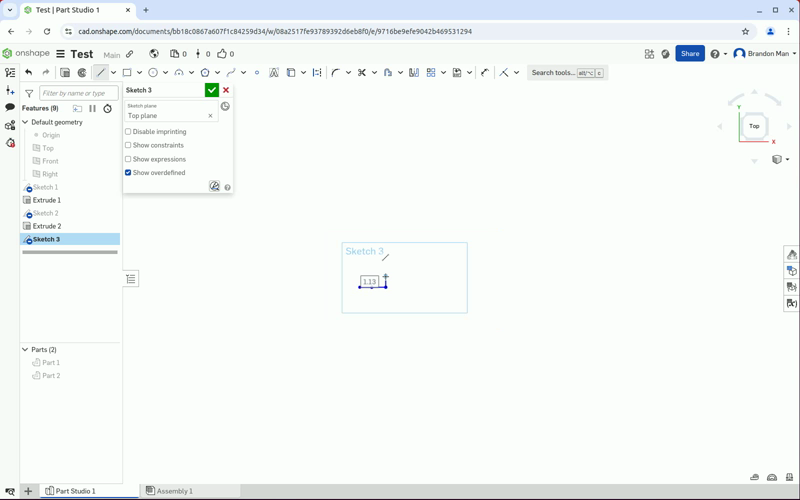
scroll(-6)
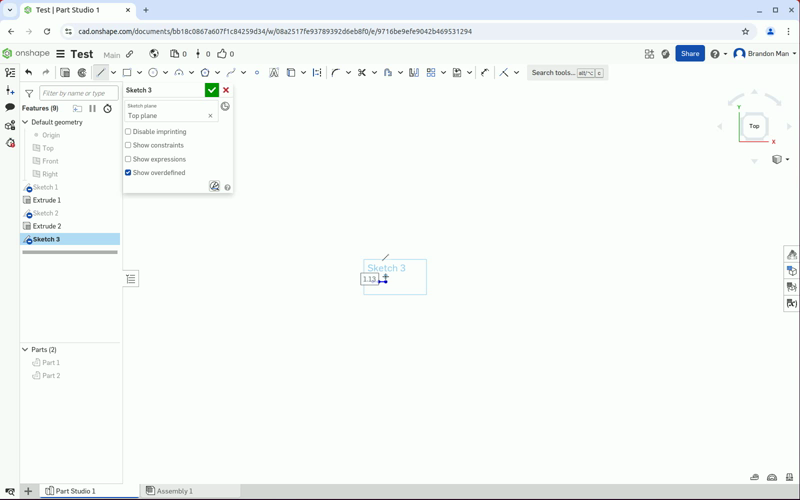
key_up(shift)
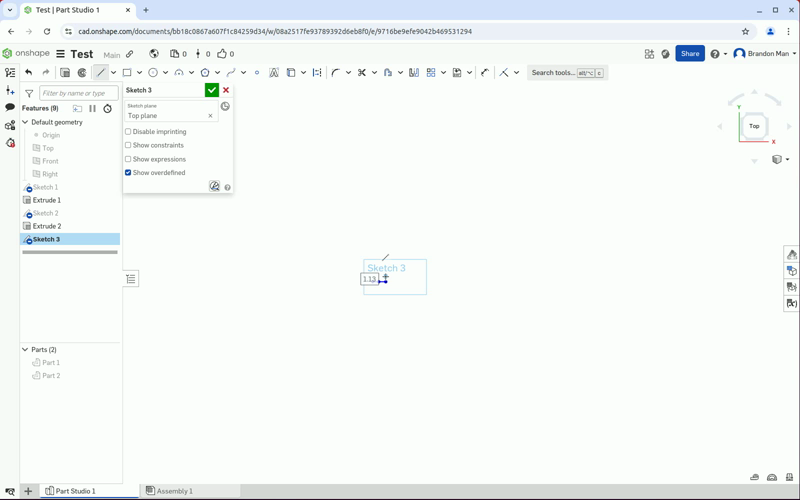
key_down(shift)
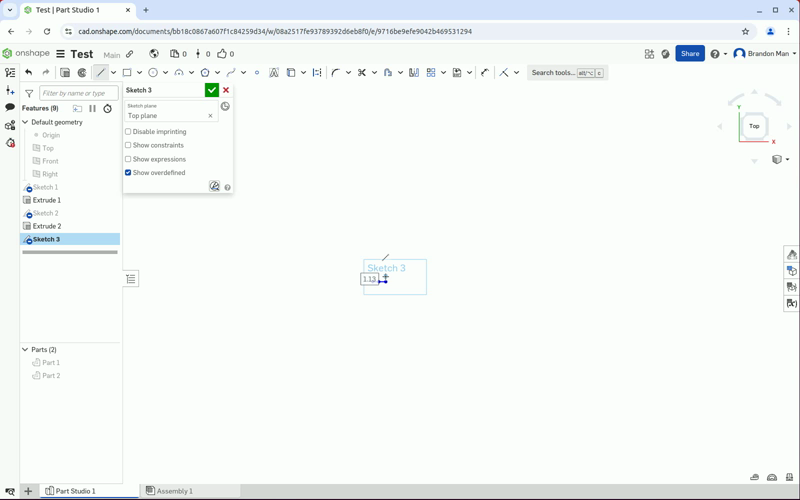
mouse_move(415, 276)
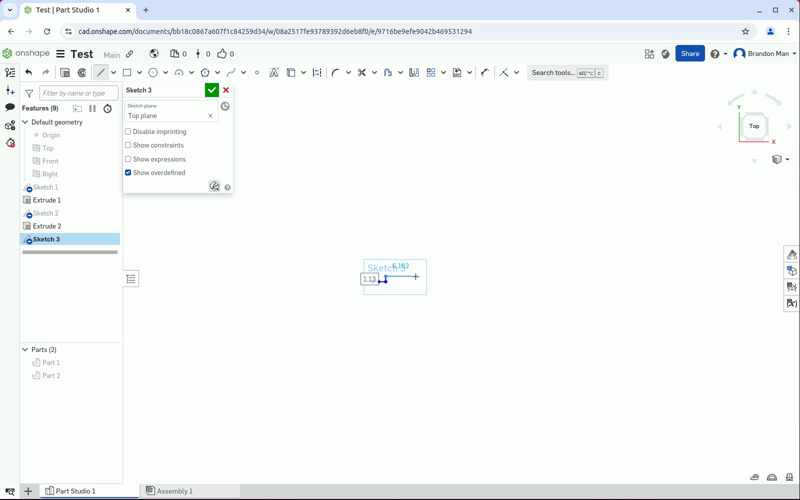
mouse_move(372, 276)
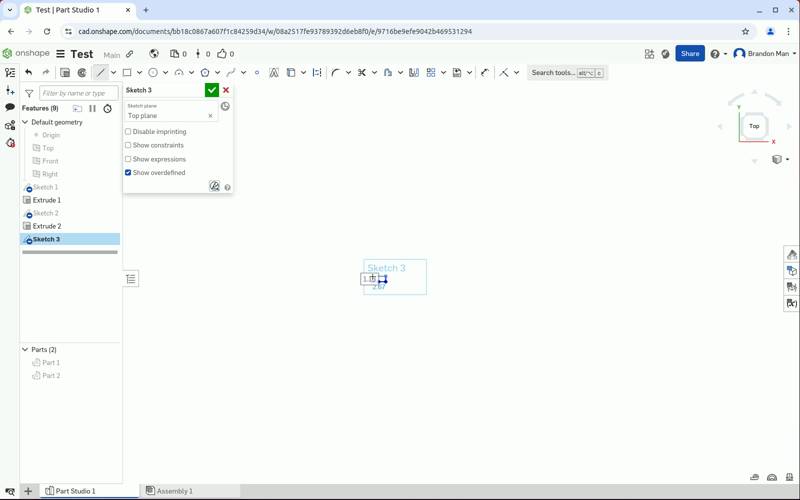
click(372, 276)
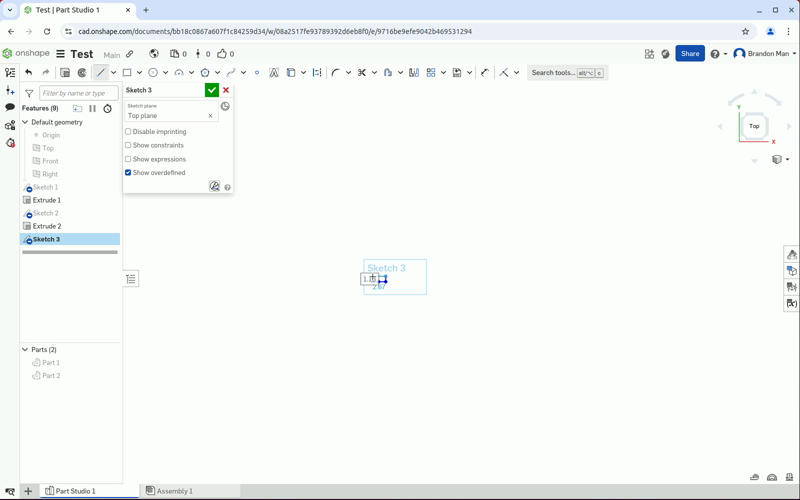
key_up(shift)
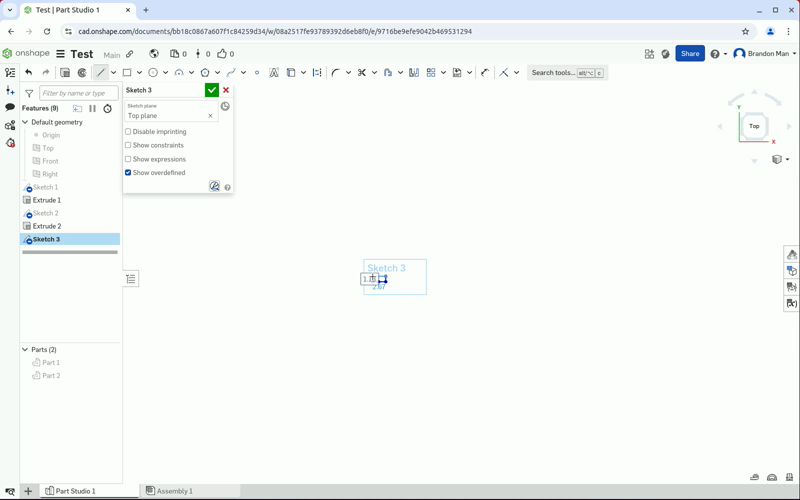
mouse_move(402, 276)
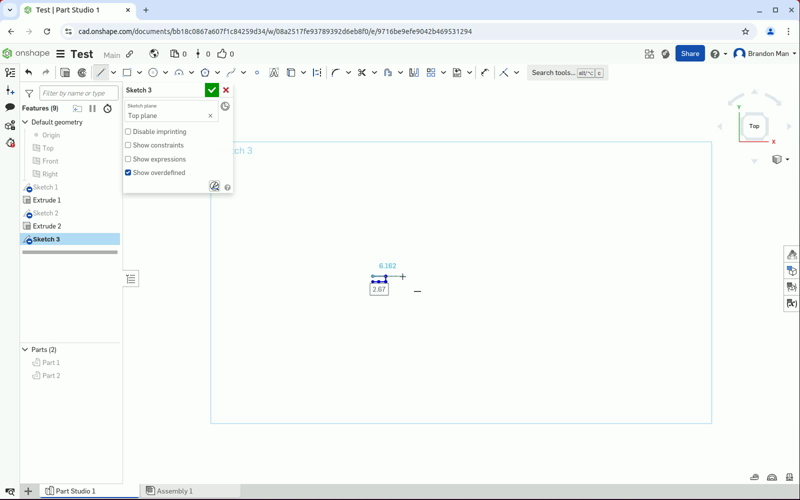
key_down(shift)
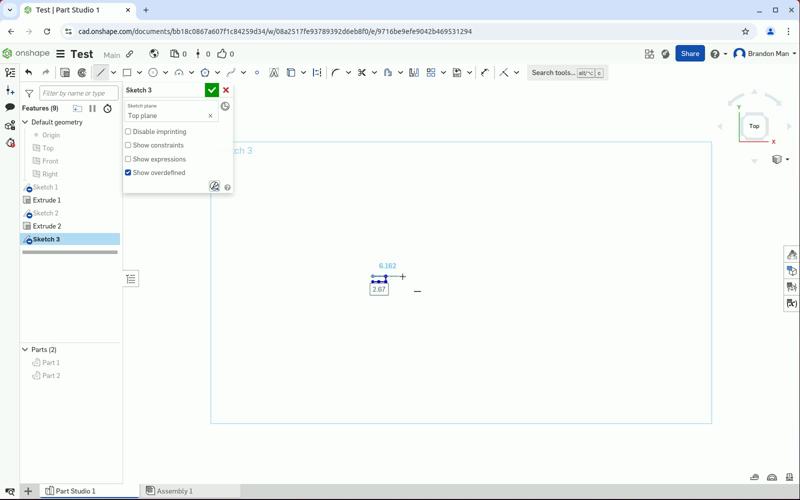
mouse_move(372, 281)
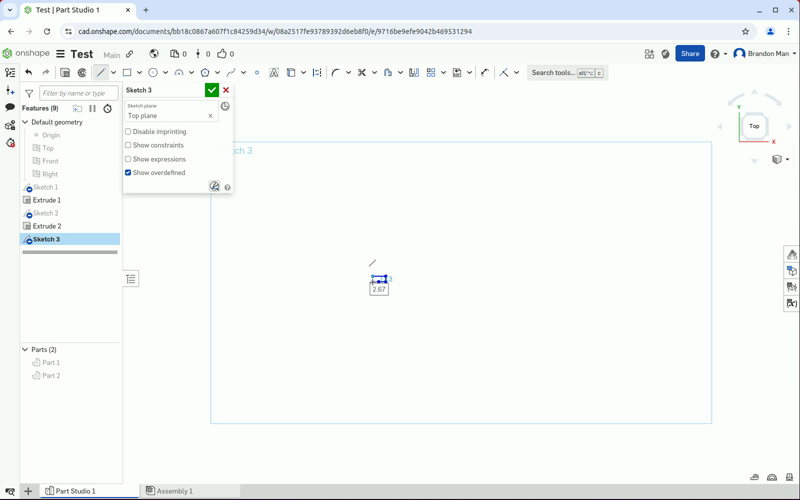
scroll(6)
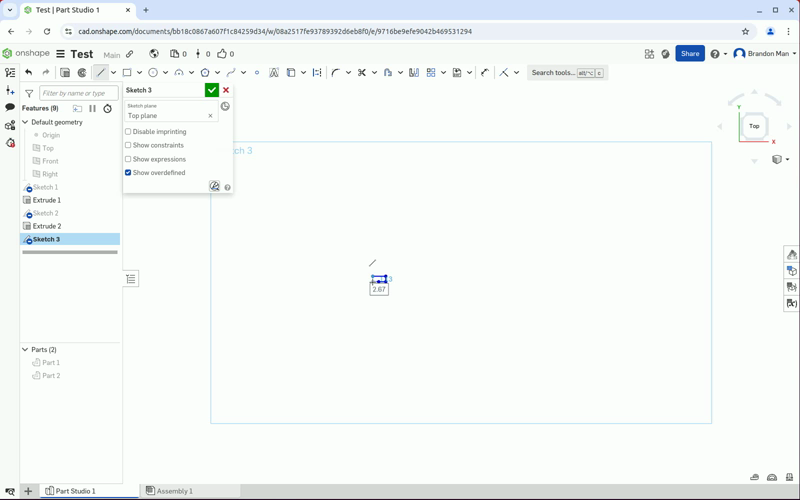
scroll(6)
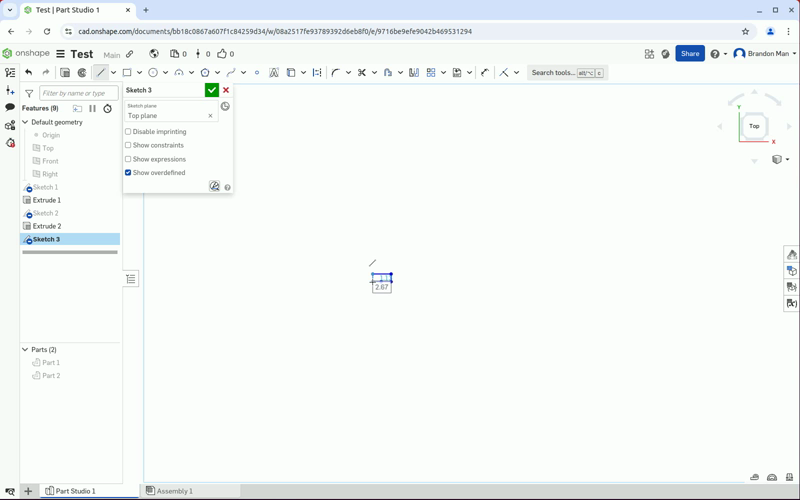
scroll(6)
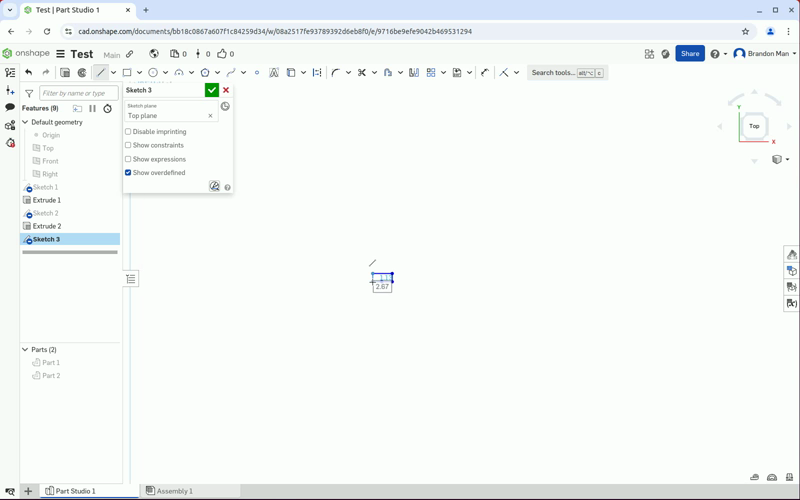
scroll(6)
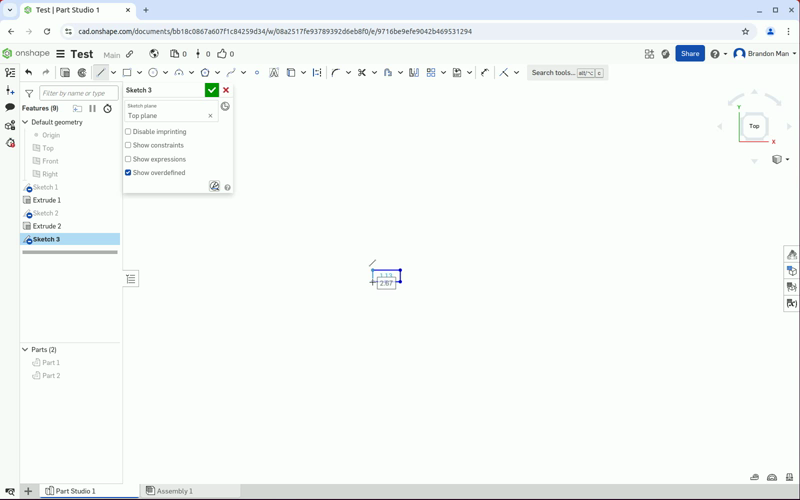
scroll(6)
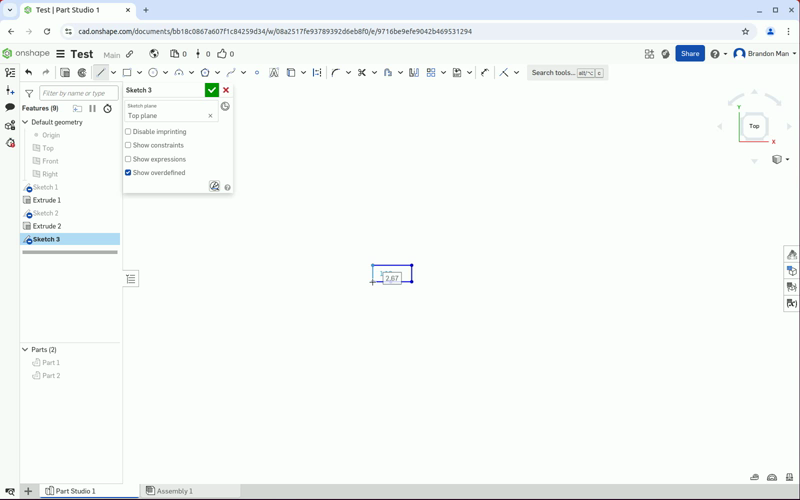
scroll(6)
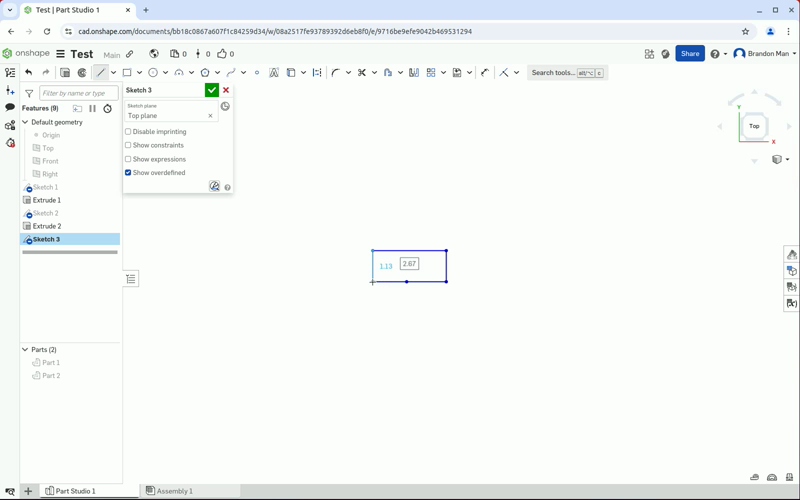
scroll(6)
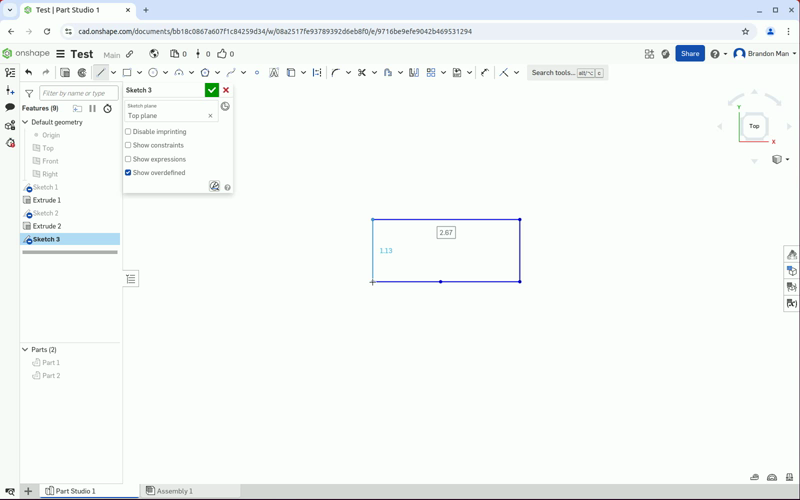
key_up(shift)
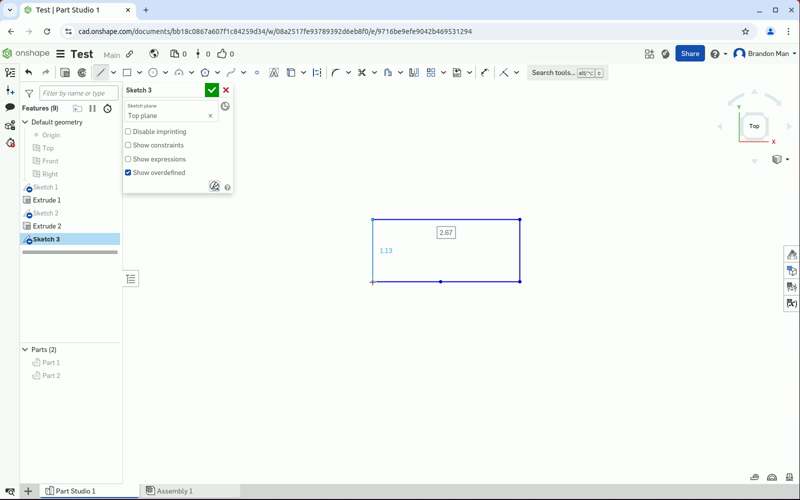
click(372, 281)
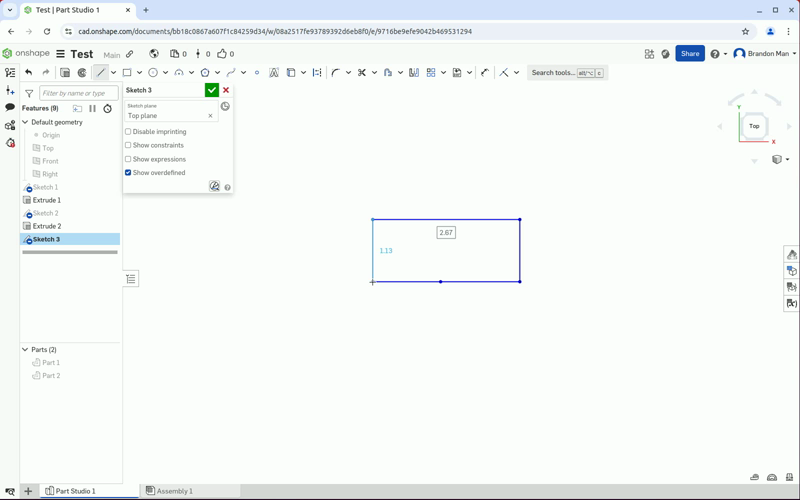
scroll(-6)
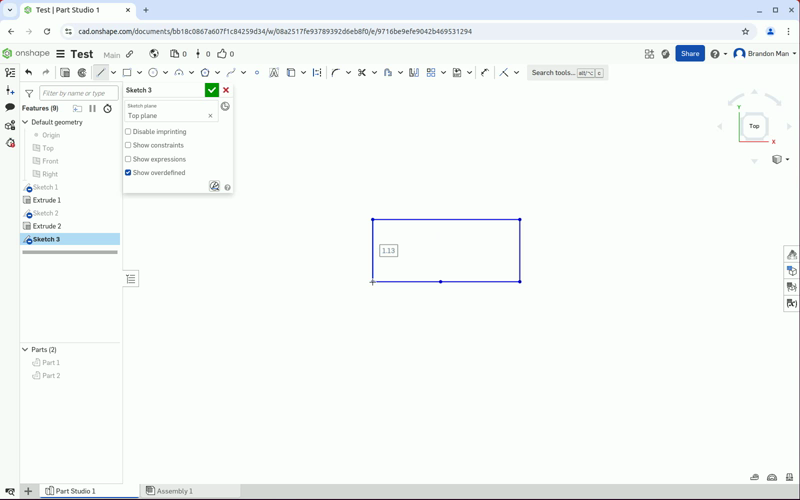
scroll(-6)
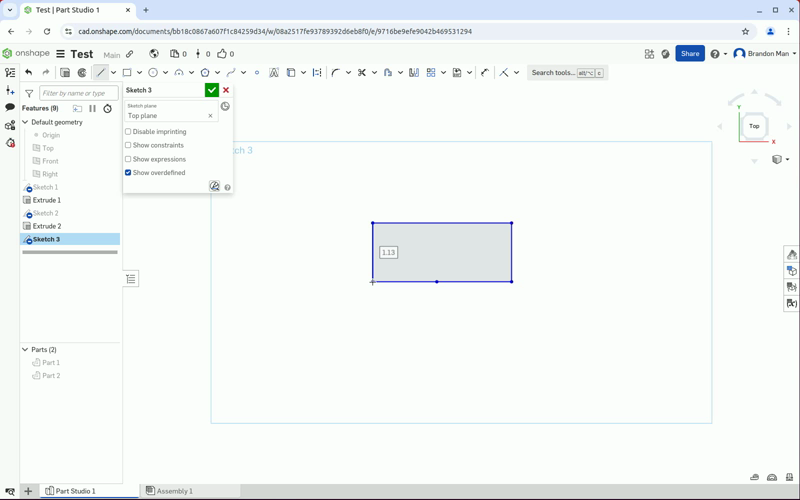
scroll(-6)
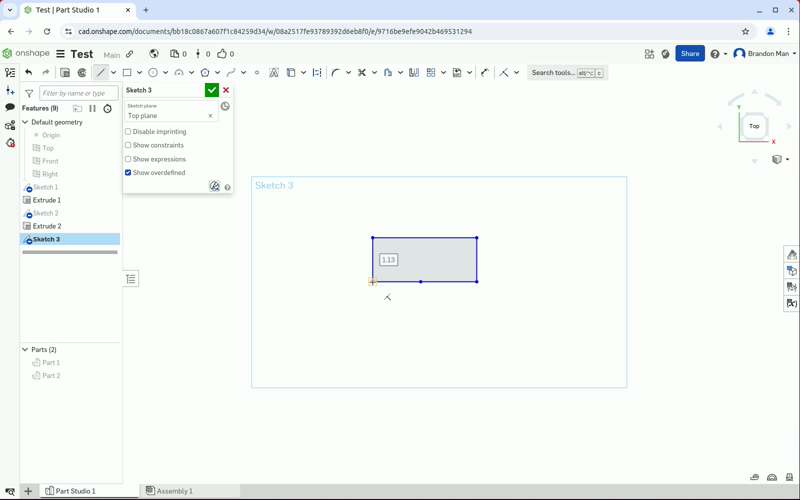
scroll(-6)
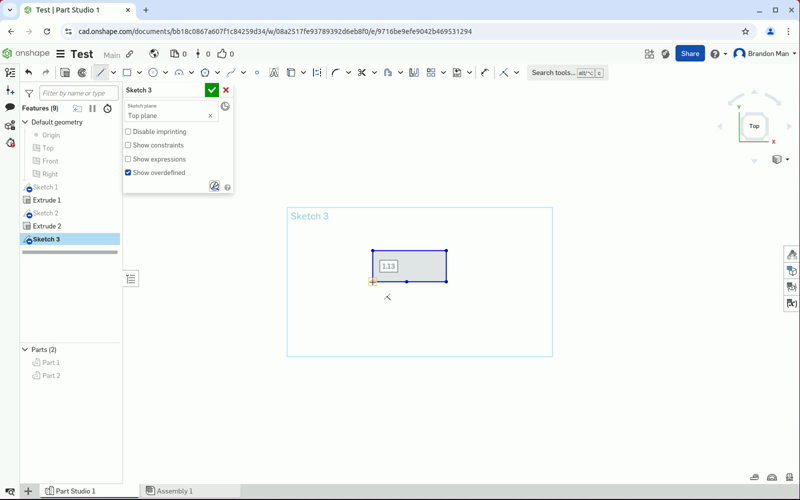
scroll(-6)
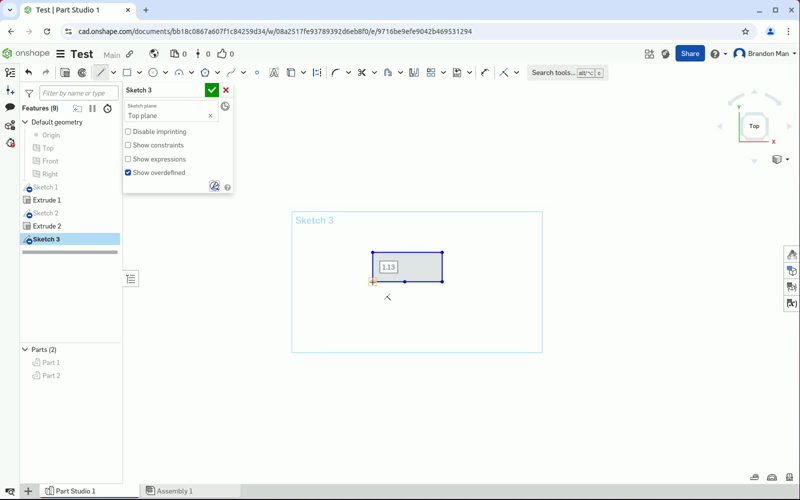
scroll(-6)
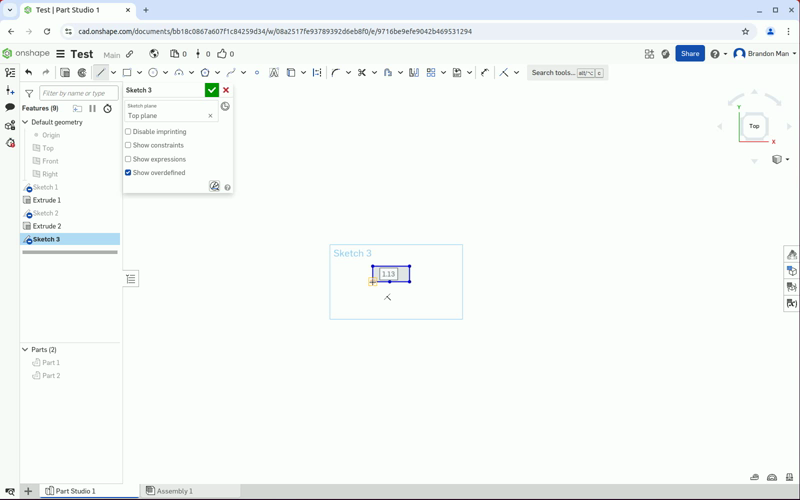
scroll(-6)
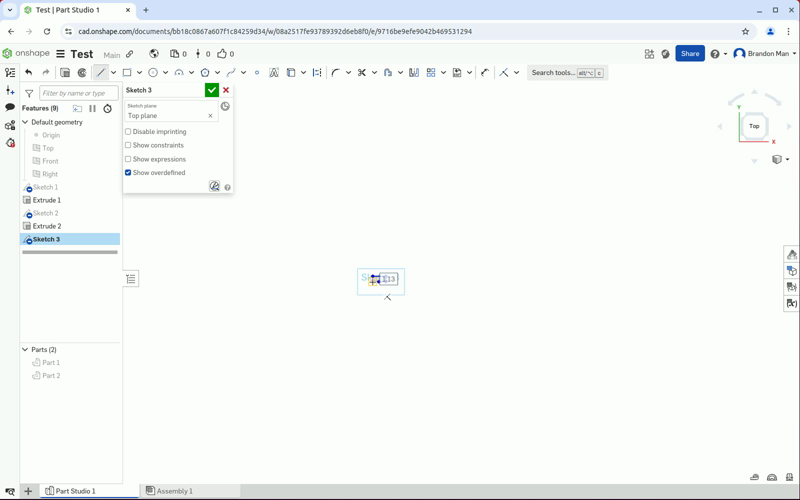
key(esc)
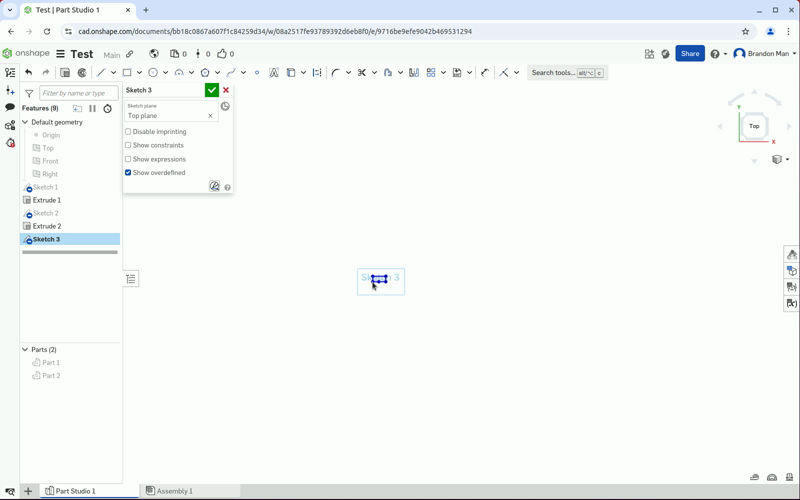
mouse_move(382, 276)
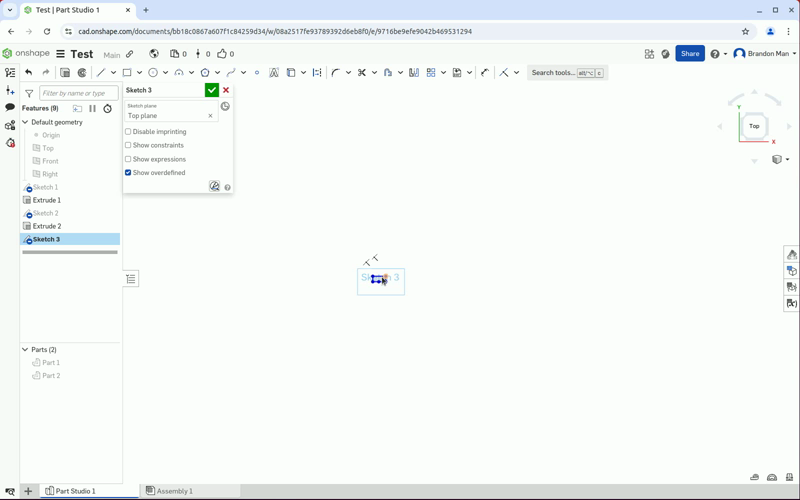
scroll(6)
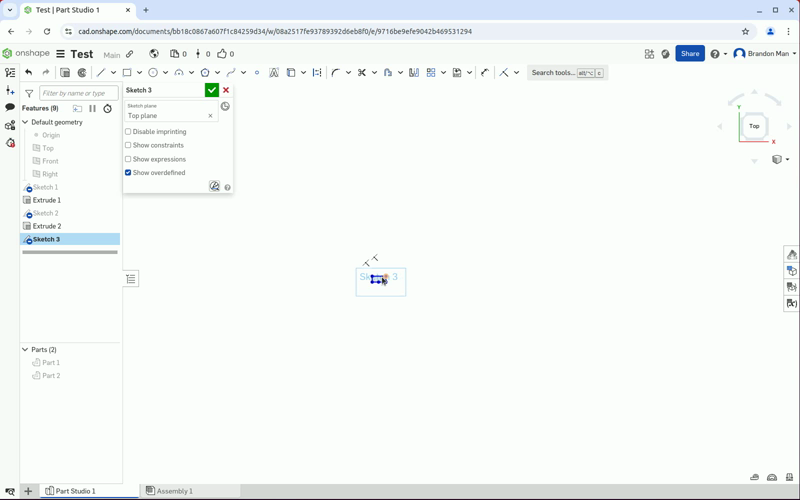
scroll(6)
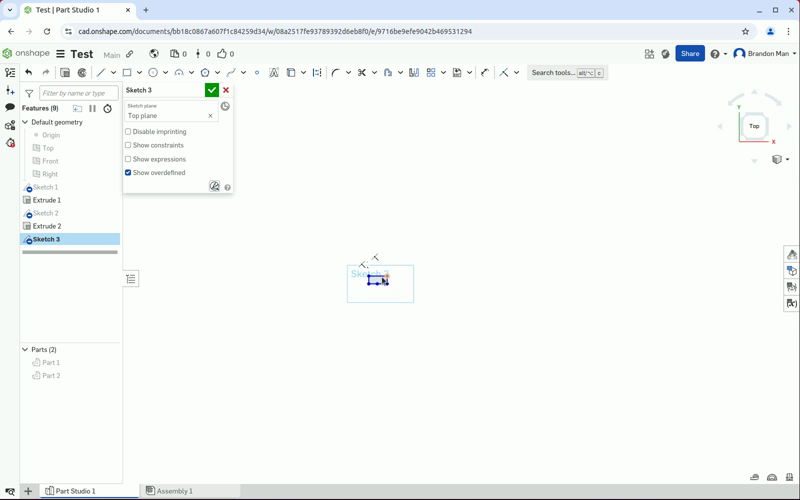
scroll(6)
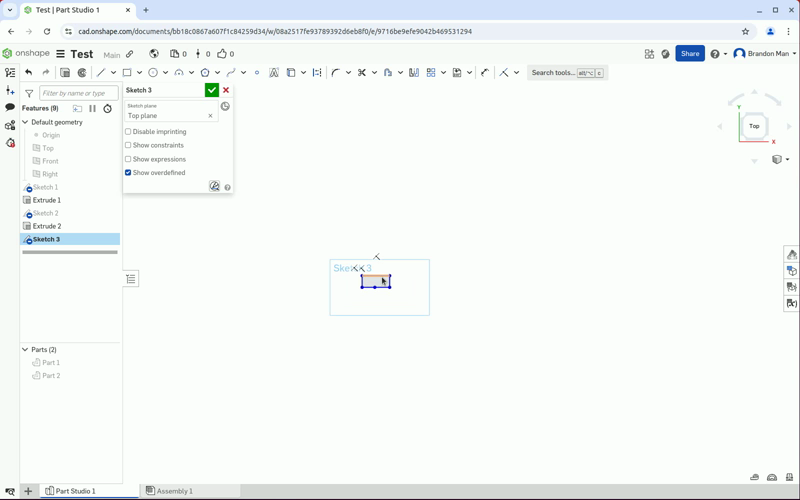
scroll(6)
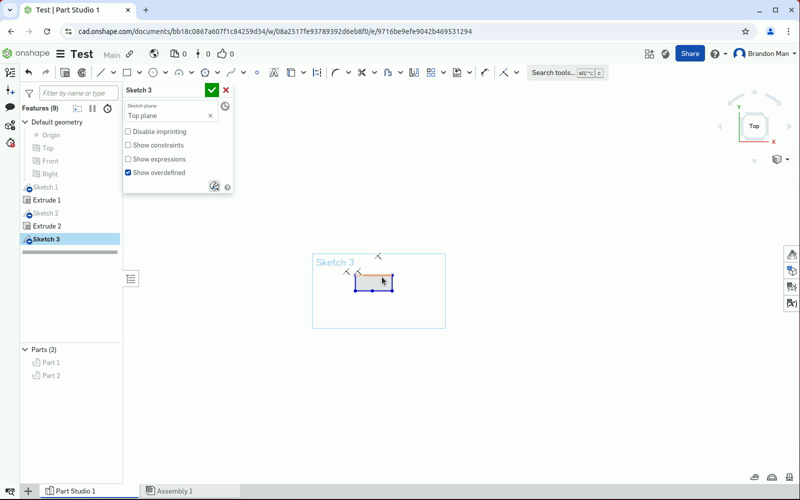
scroll(6)
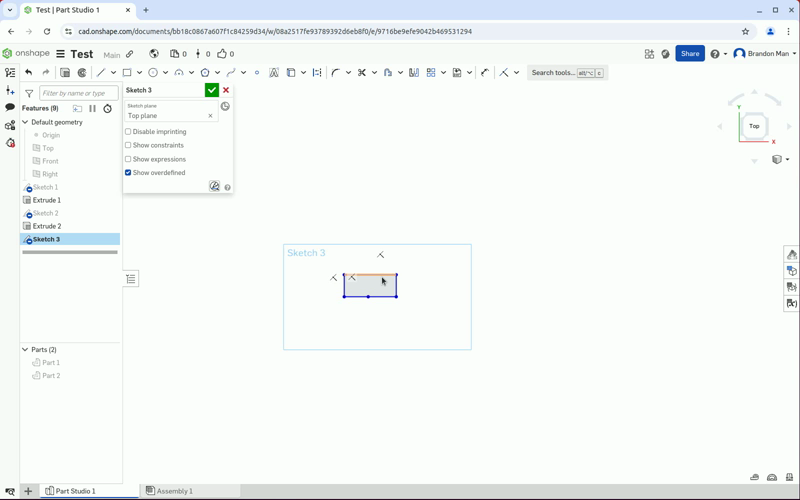
scroll(6)
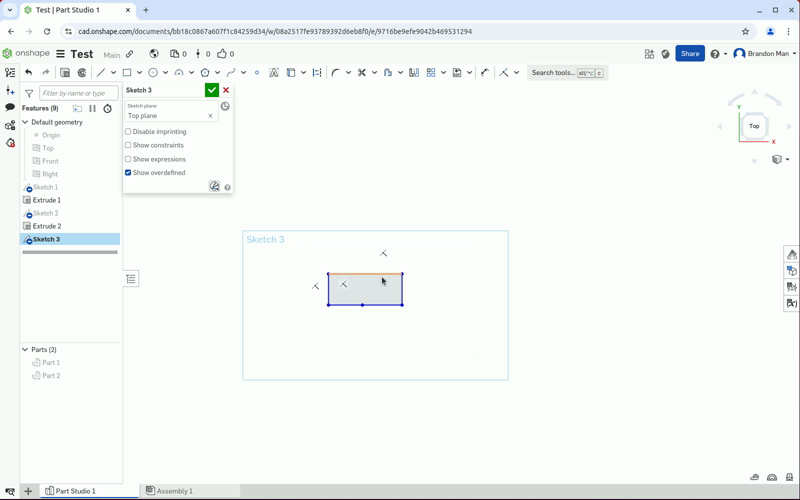
scroll(6)
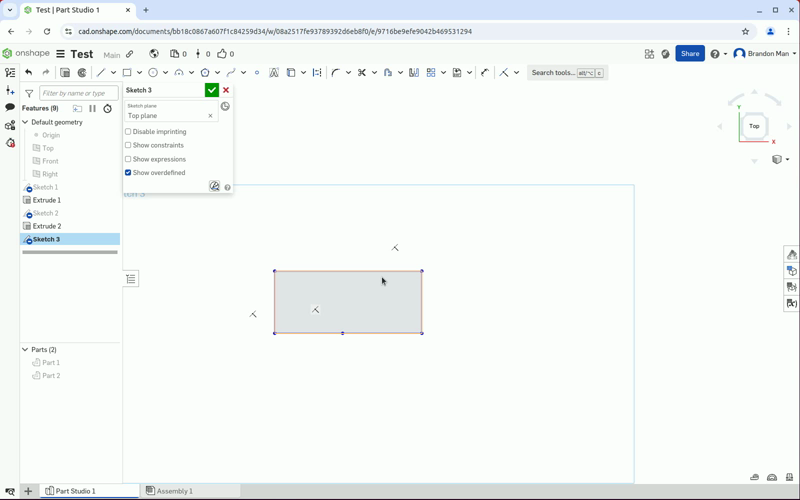
click(382, 276)
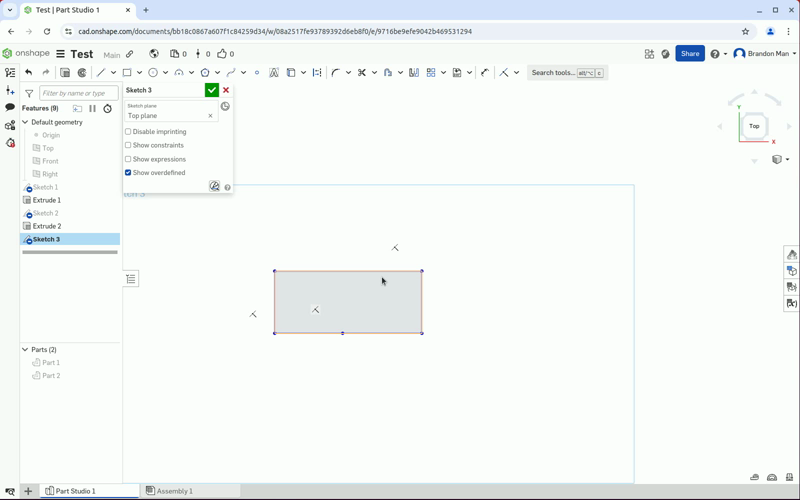
scroll(-6)
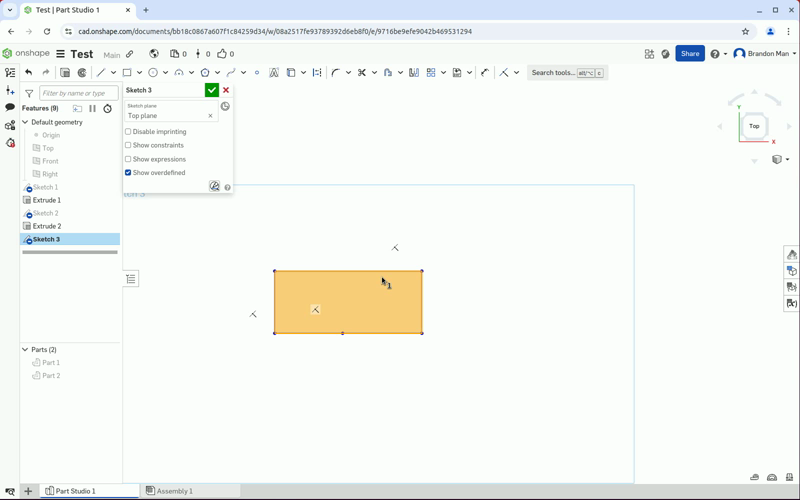
scroll(-6)
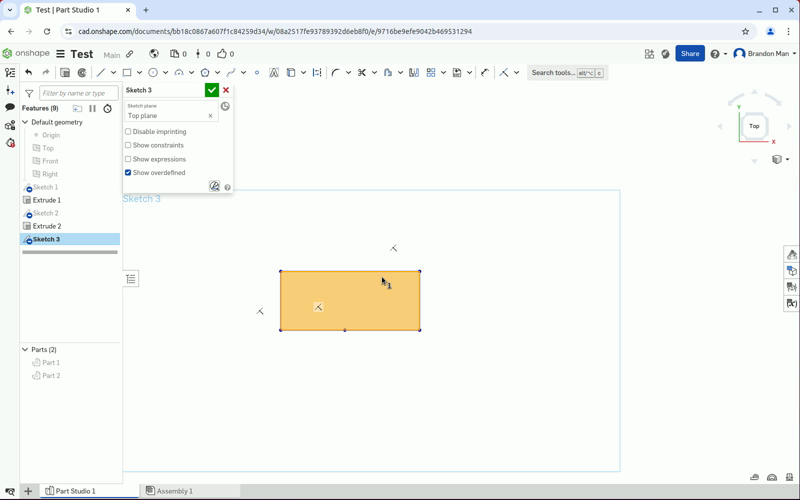
scroll(-6)
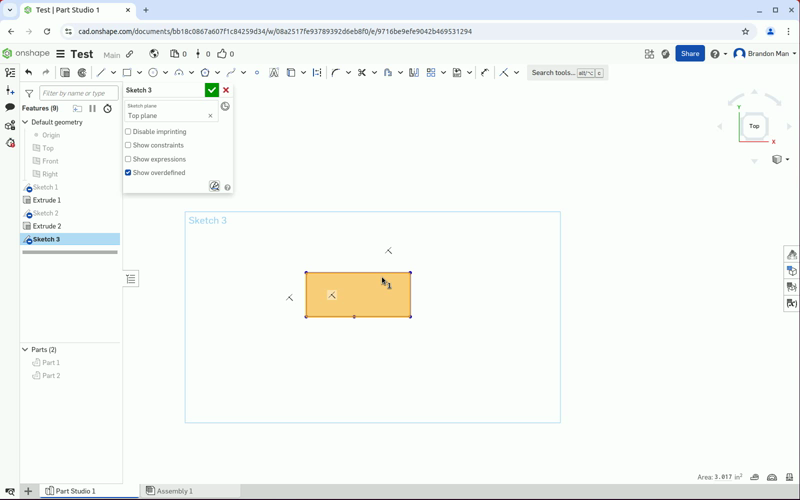
scroll(-6)
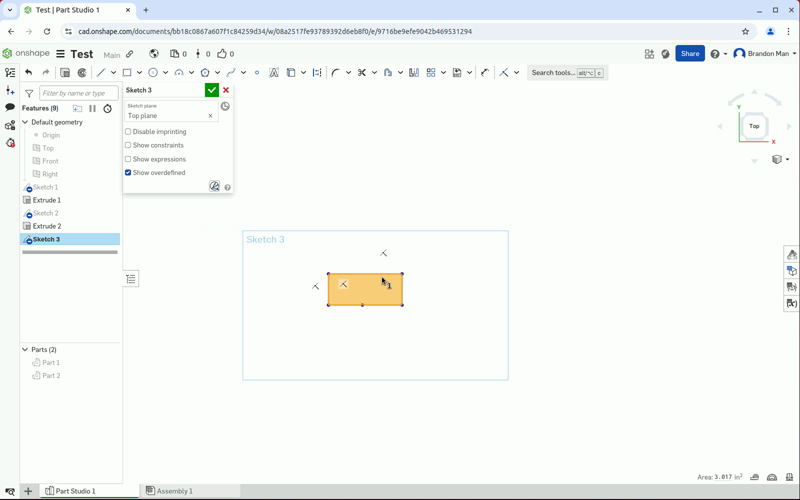
scroll(-6)
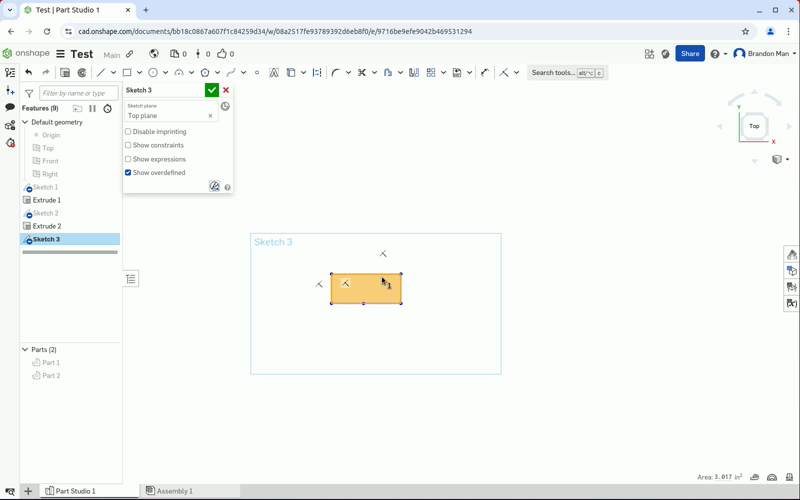
scroll(-6)
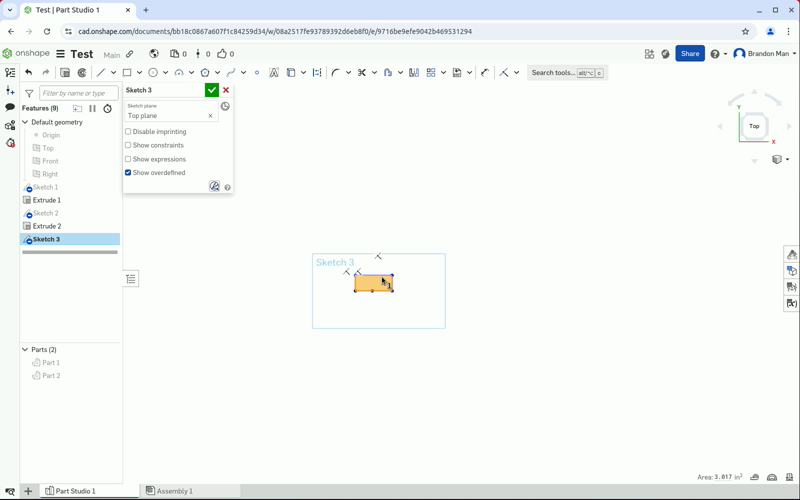
scroll(-6)
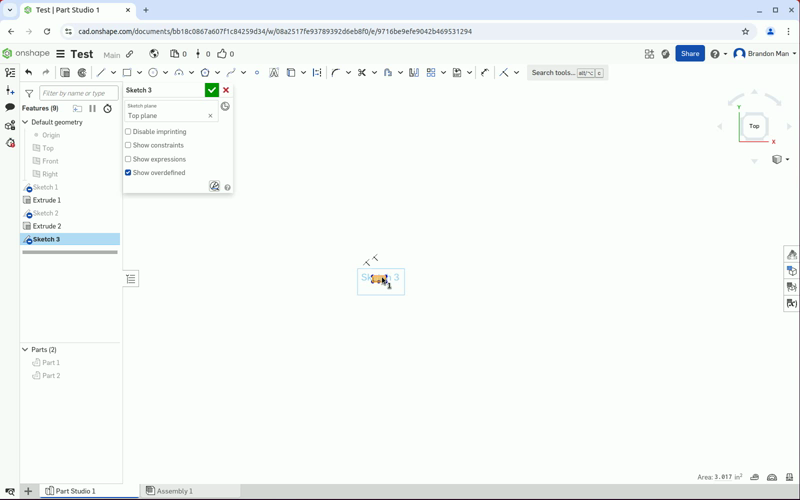
mouse_move(73, 352)
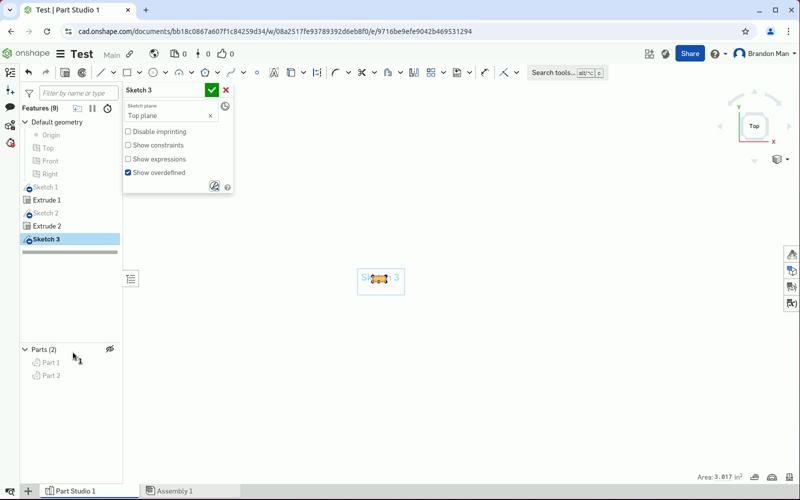
key(shift+y)
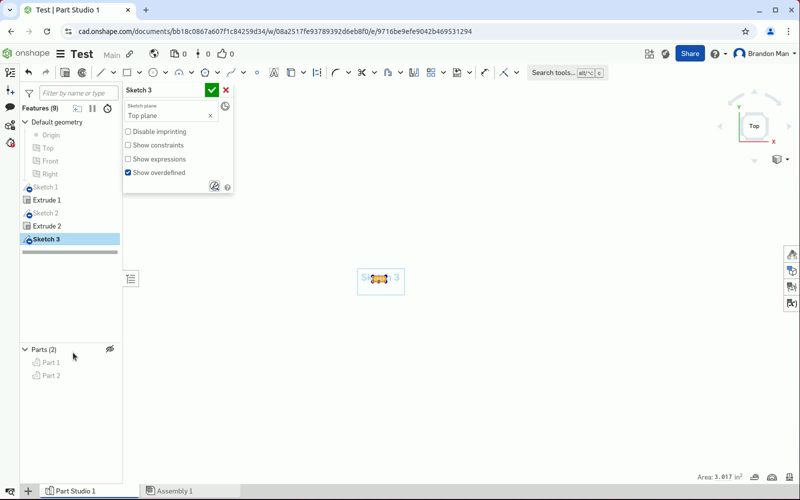
key(shift+e)
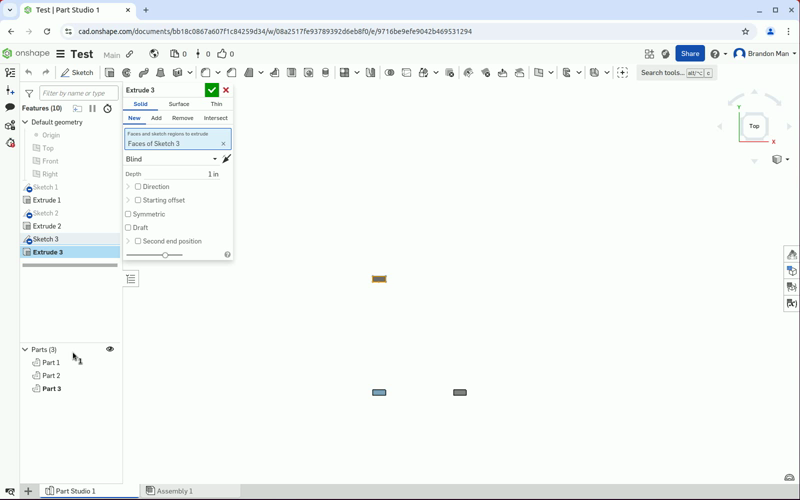
mouse_move(143, 106)
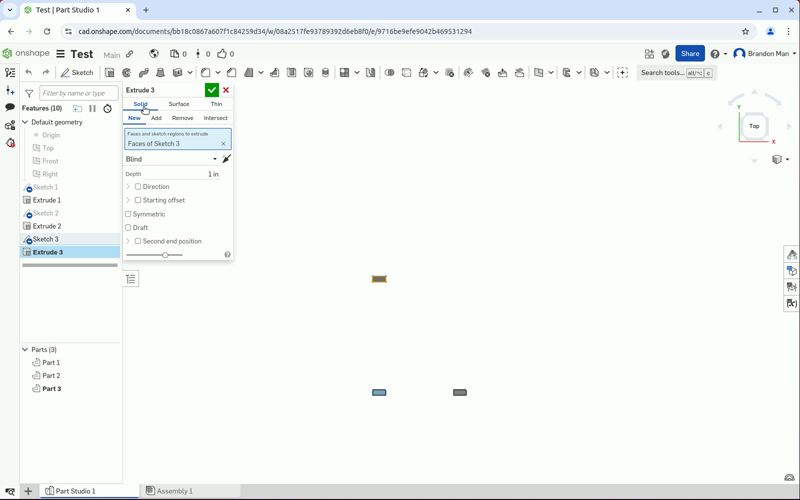
click(143, 106)
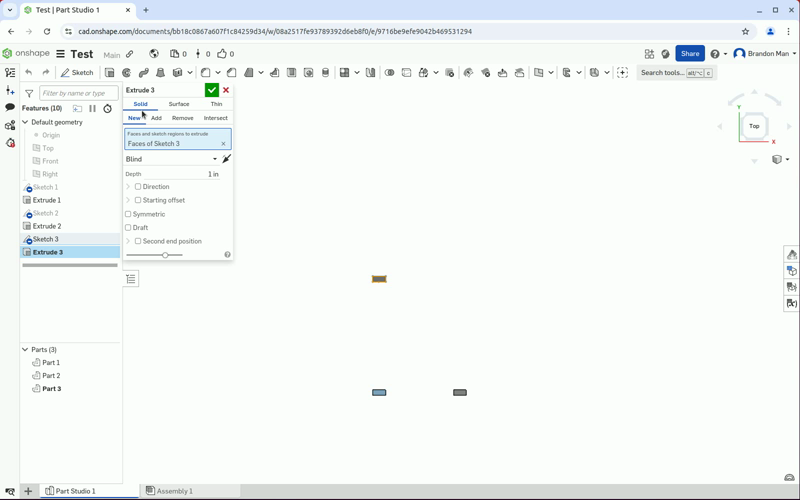
mouse_move(137, 120)
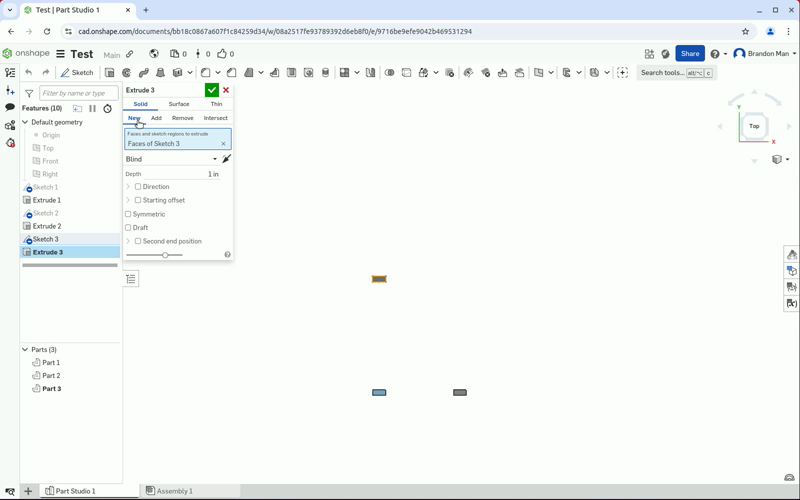
click(137, 120)
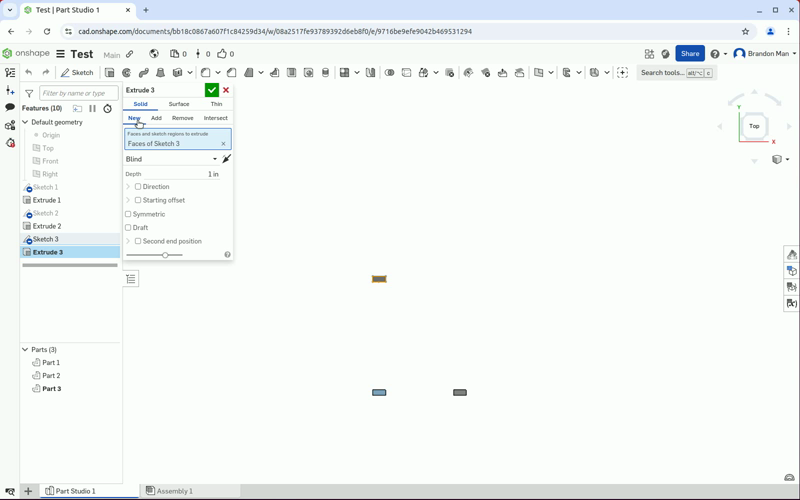
key(tab, 4)
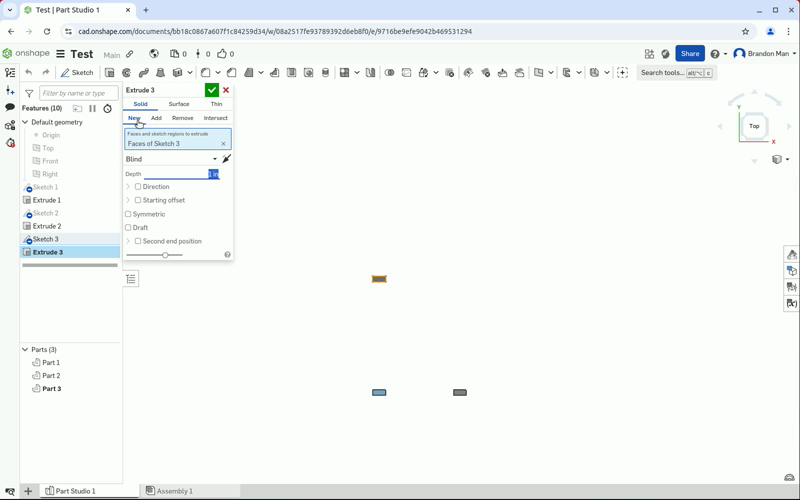
text(12.998)
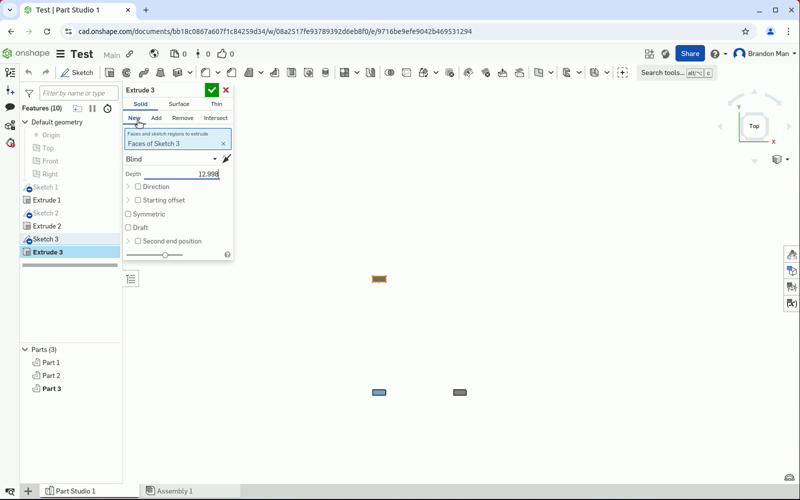
key(enter)
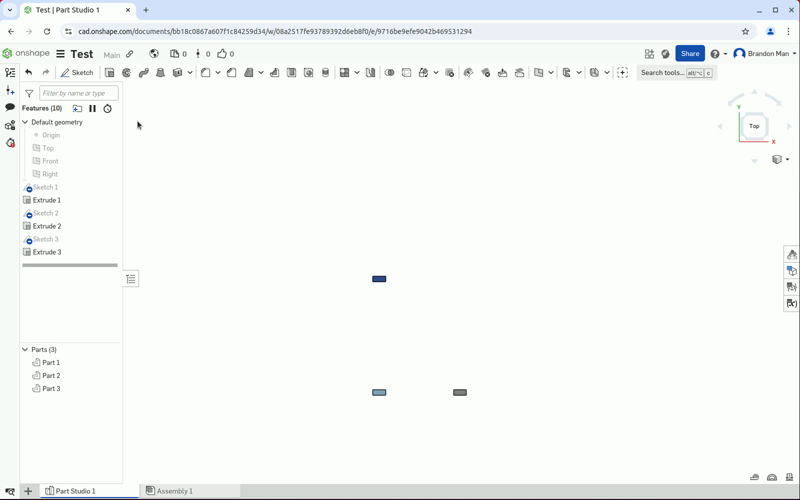
key(shift+h)
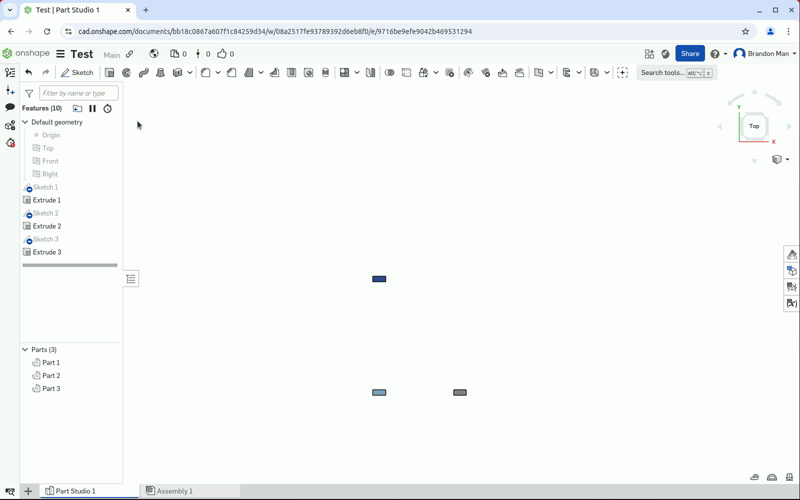
key(shift+h)
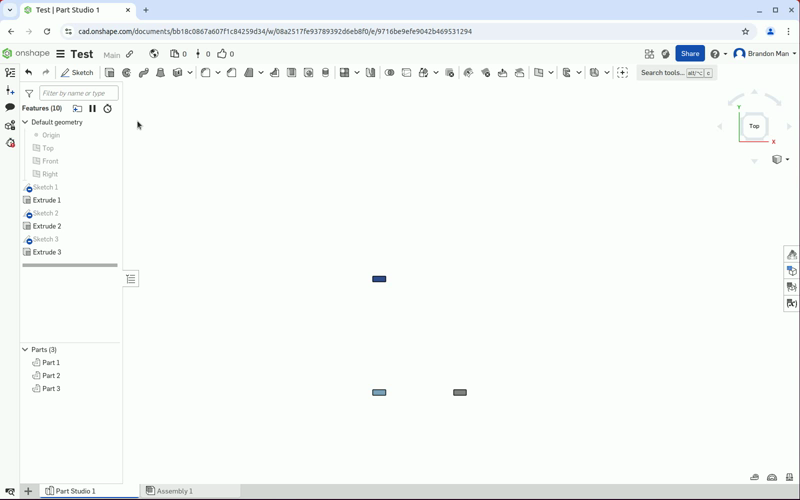
mouse_move(73, 189)
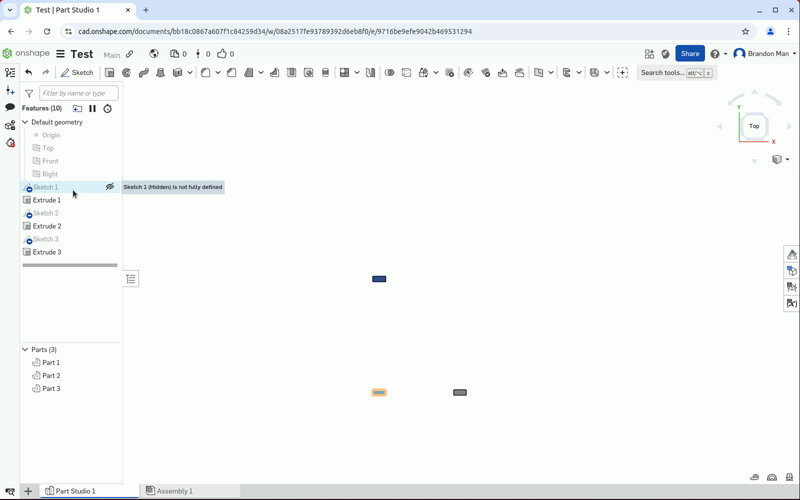
click(73, 189)
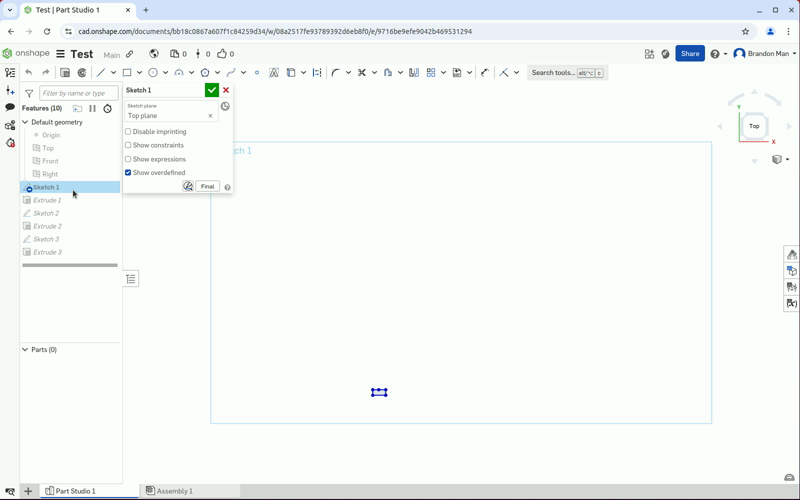
mouse_move(229, 92)
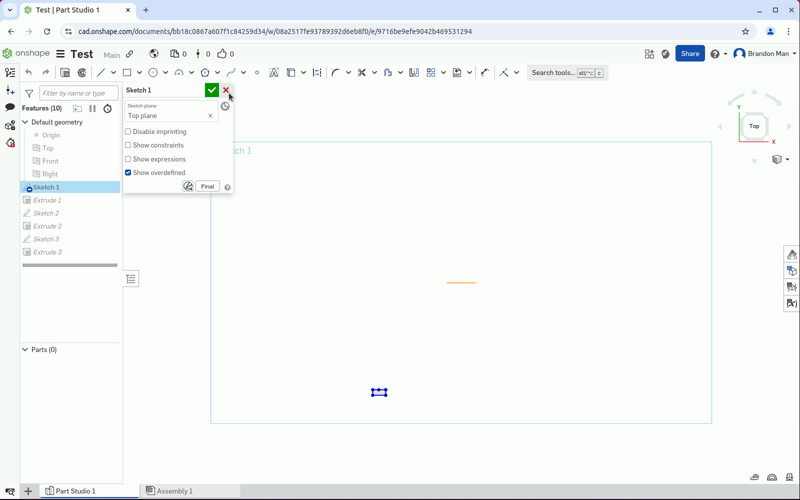
click(229, 92)
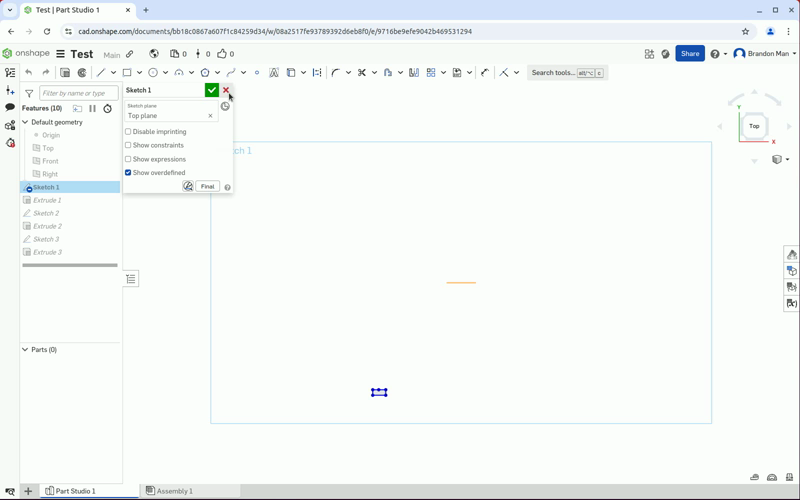
key(shift+s)
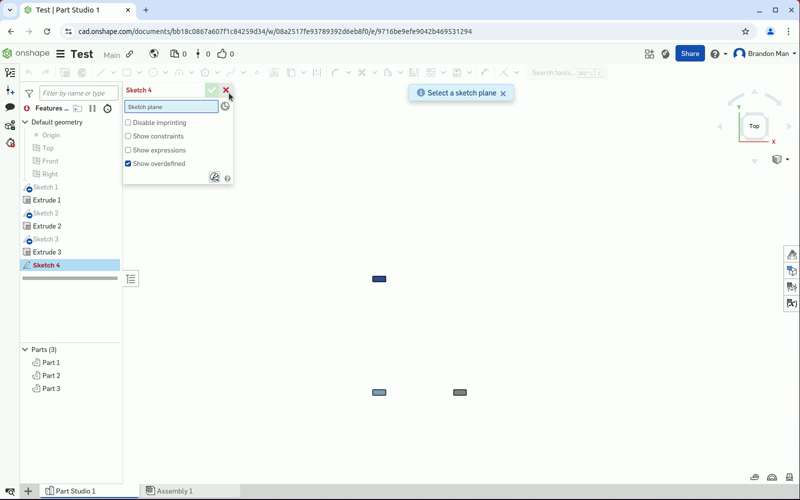
mouse_move(73, 150)
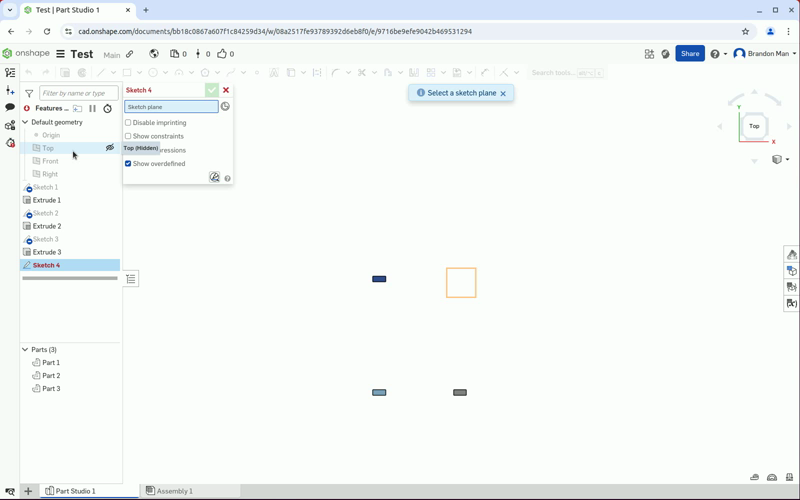
click(73, 150)
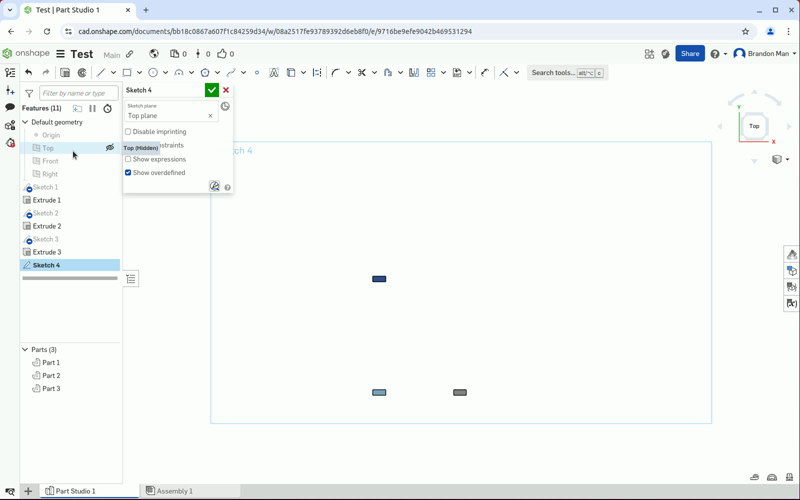
mouse_move(73, 352)
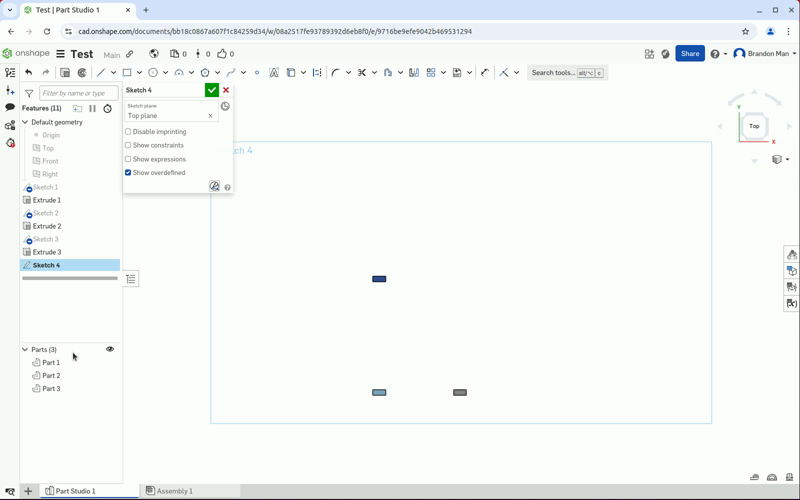
key(y)
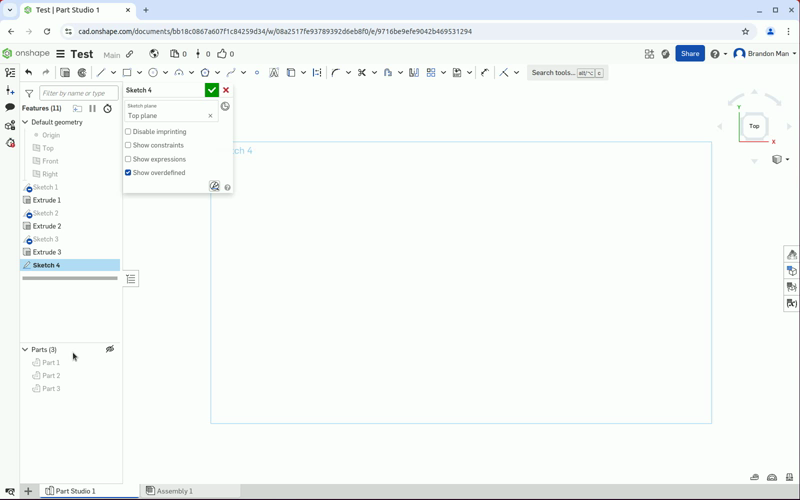
key(l)
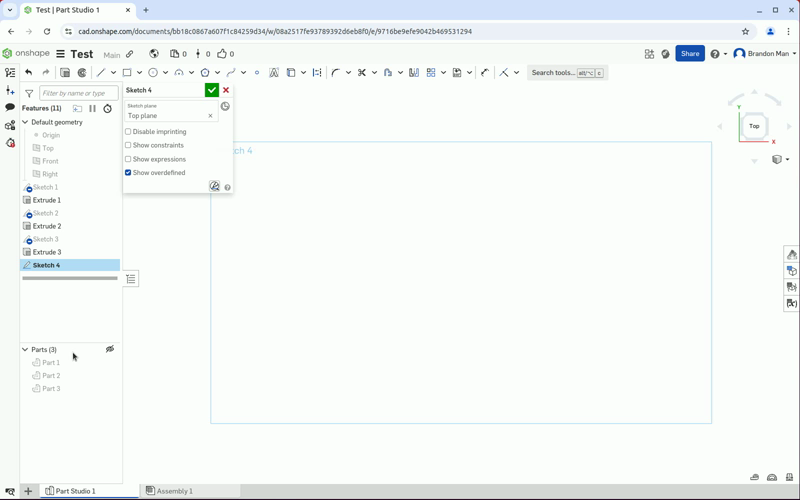
key_down(shift)
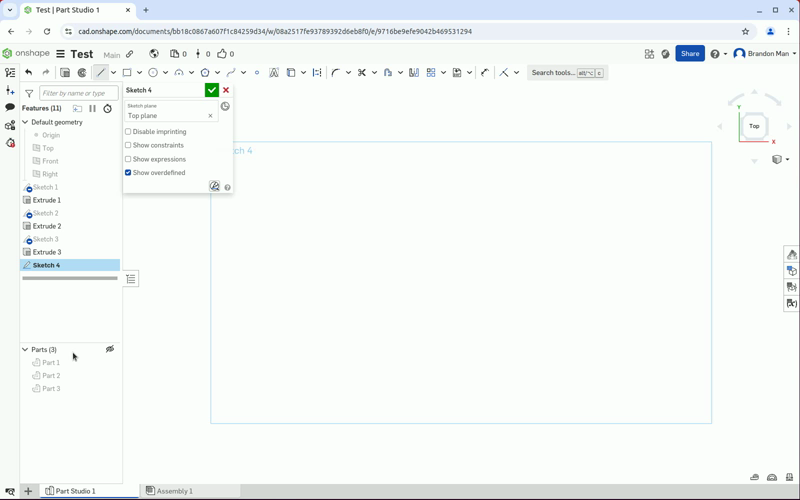
mouse_move(453, 281)
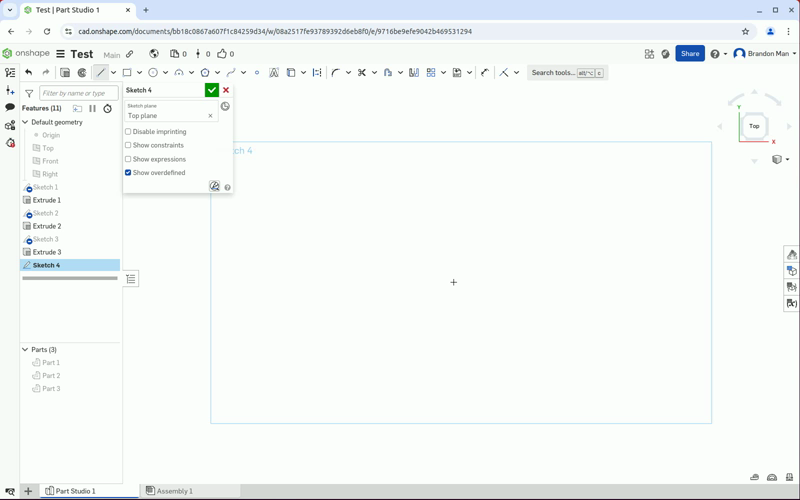
click(453, 281)
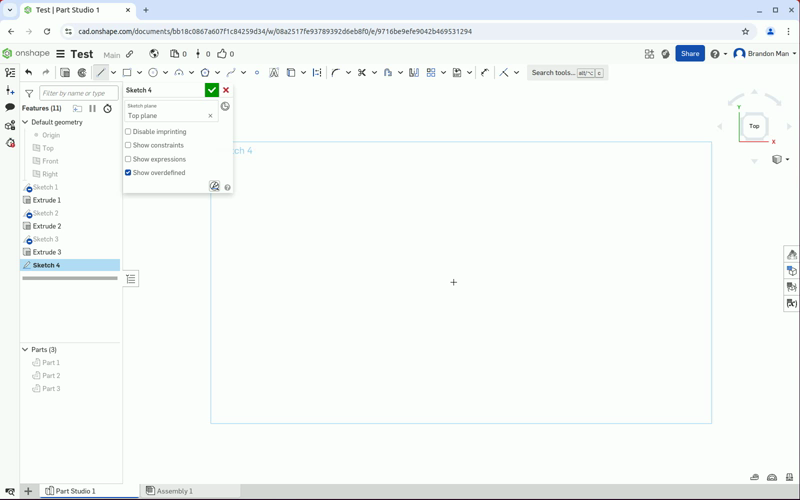
key_up(shift)
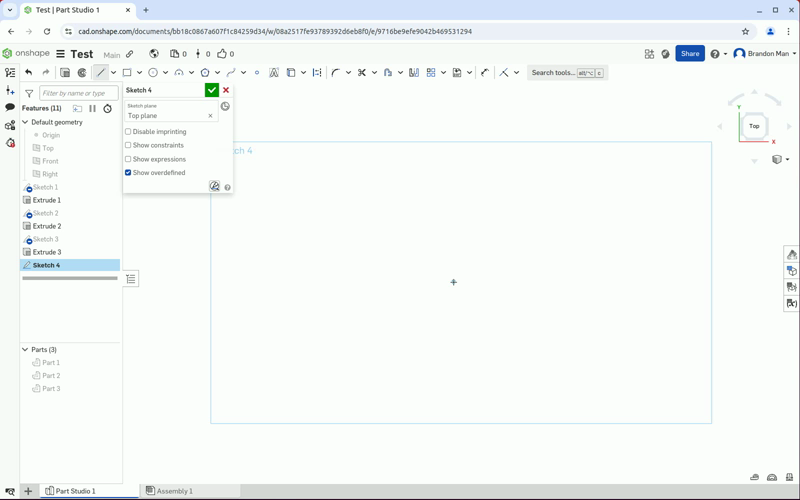
key_down(shift)
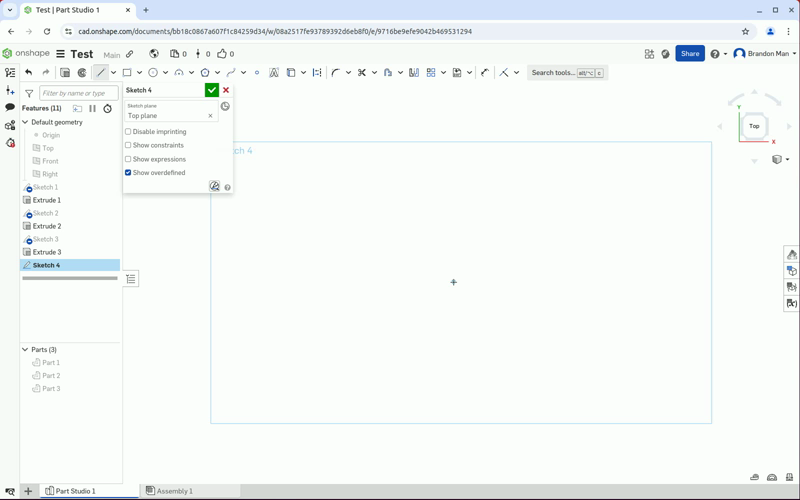
mouse_move(483, 281)
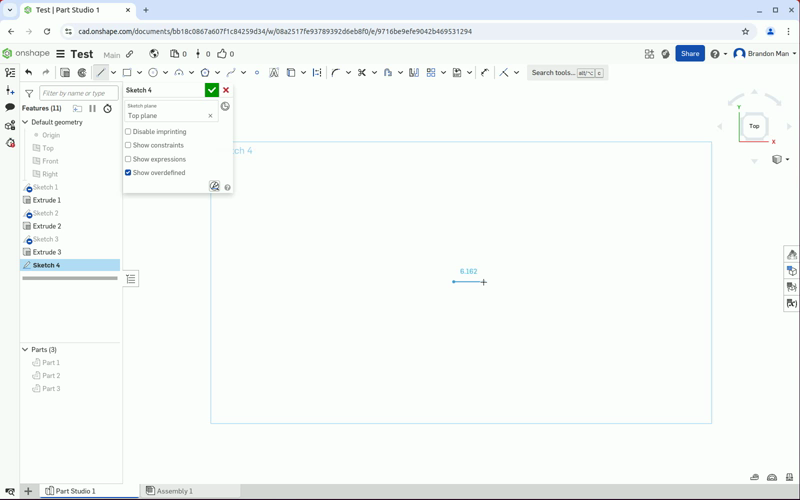
mouse_move(460, 281)
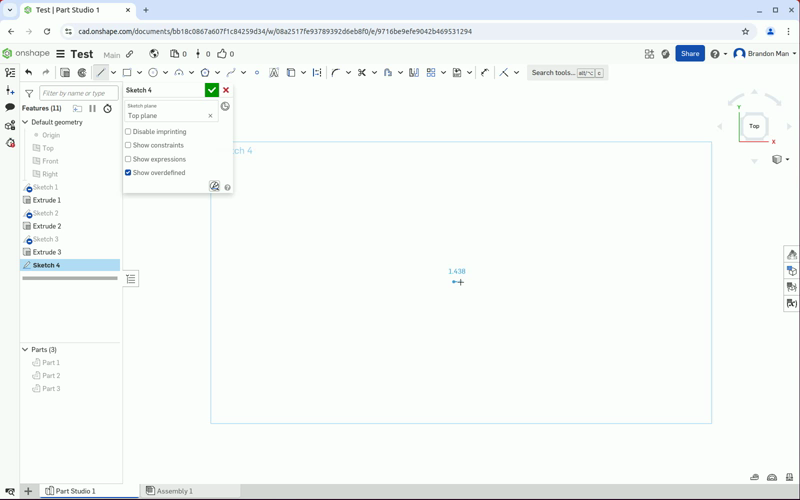
scroll(6)
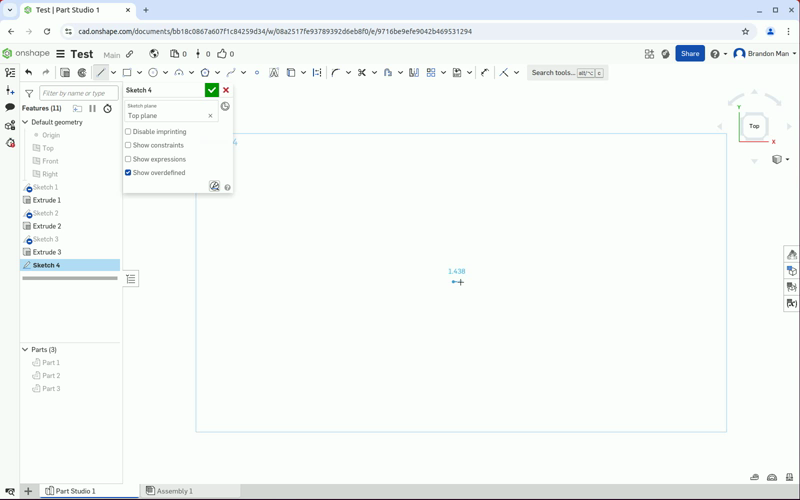
scroll(6)
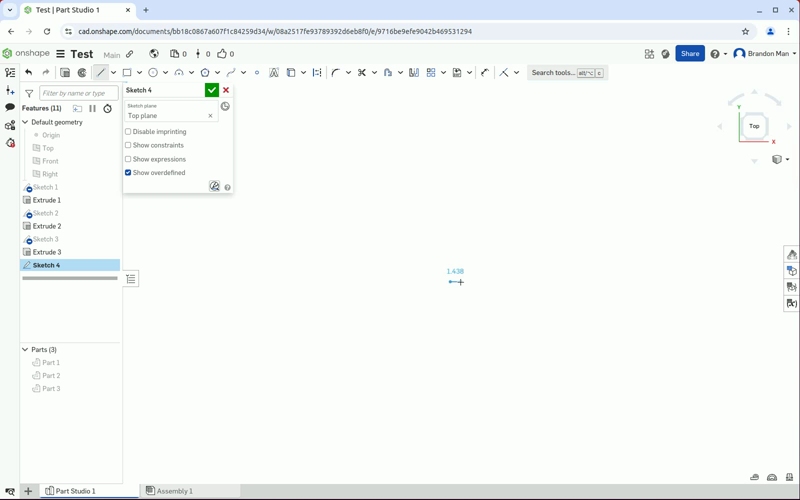
scroll(6)
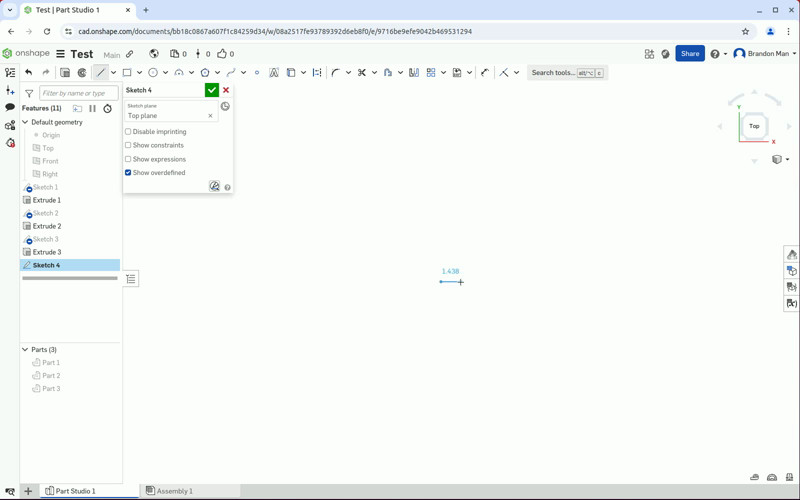
scroll(6)
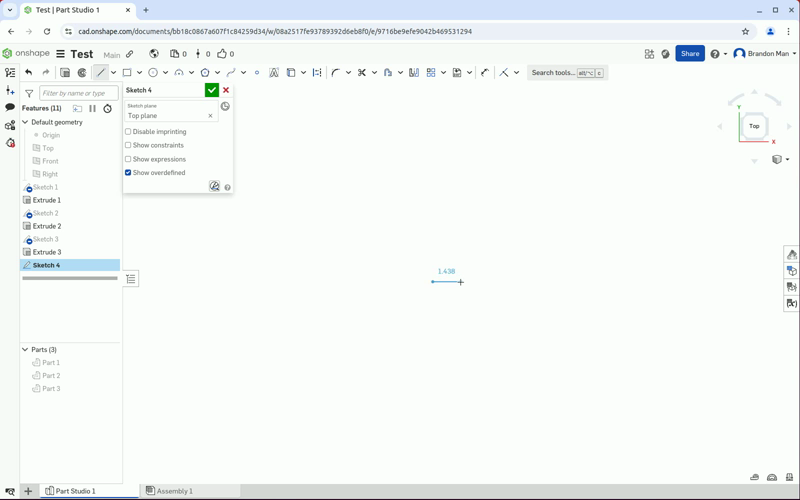
scroll(6)
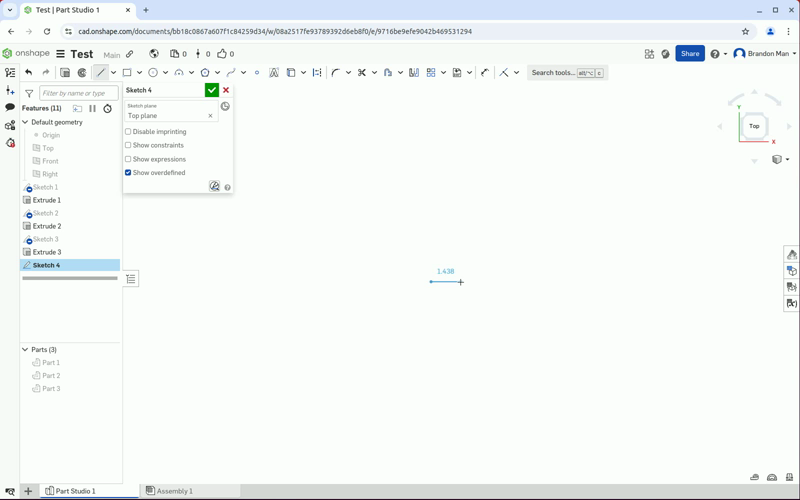
scroll(6)
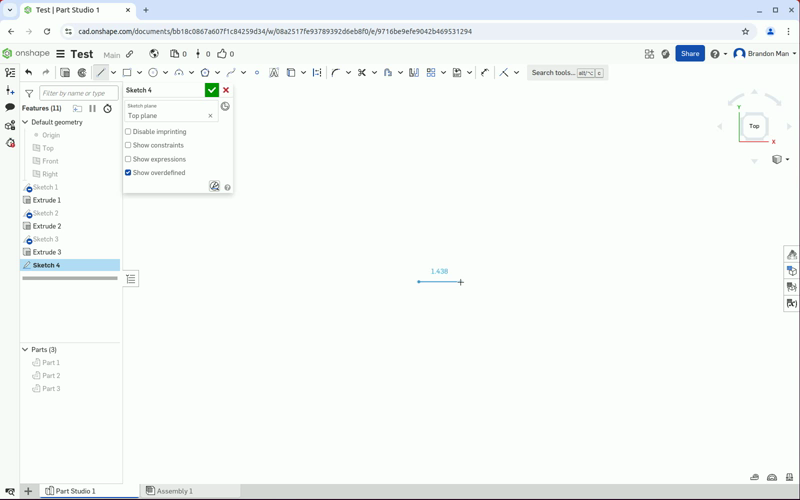
scroll(6)
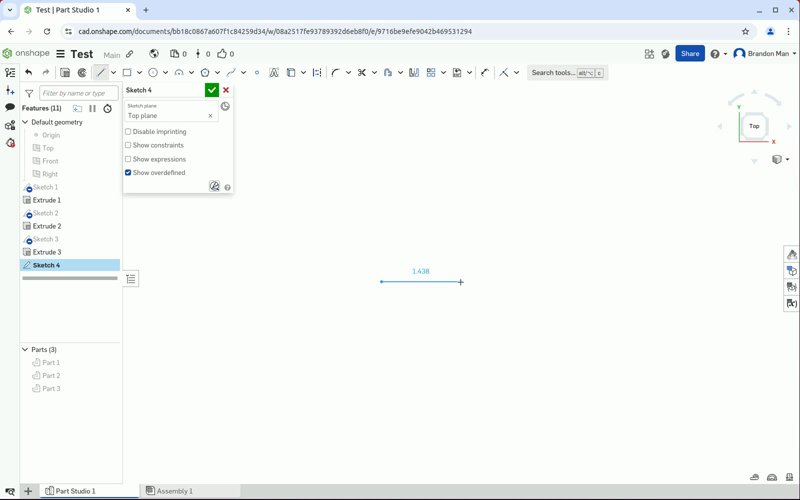
click(460, 281)
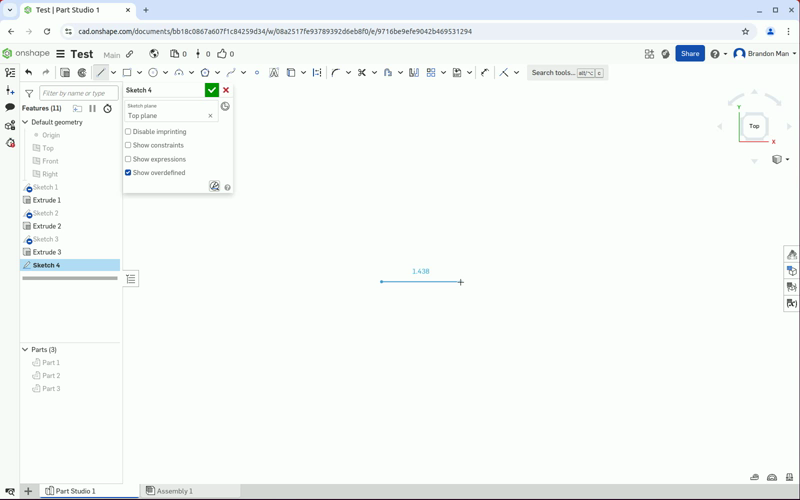
scroll(-6)
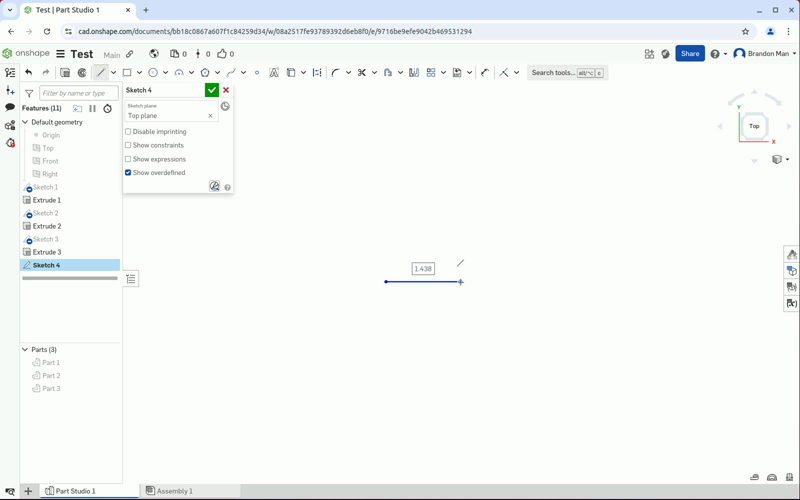
scroll(-6)
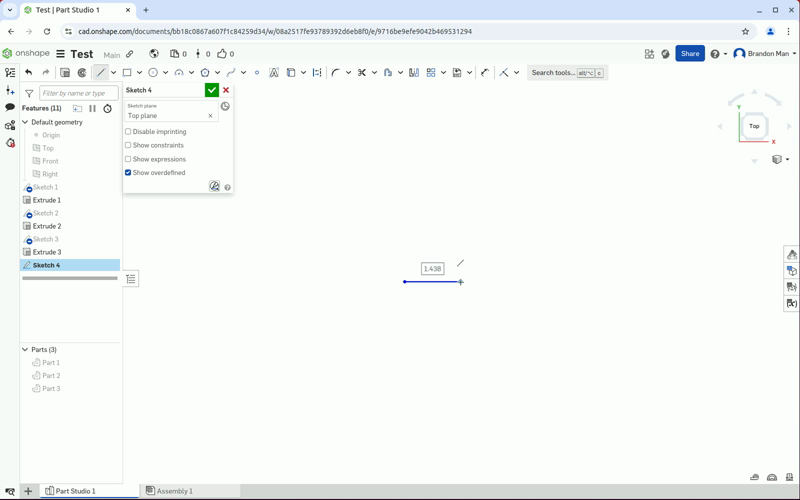
scroll(-6)
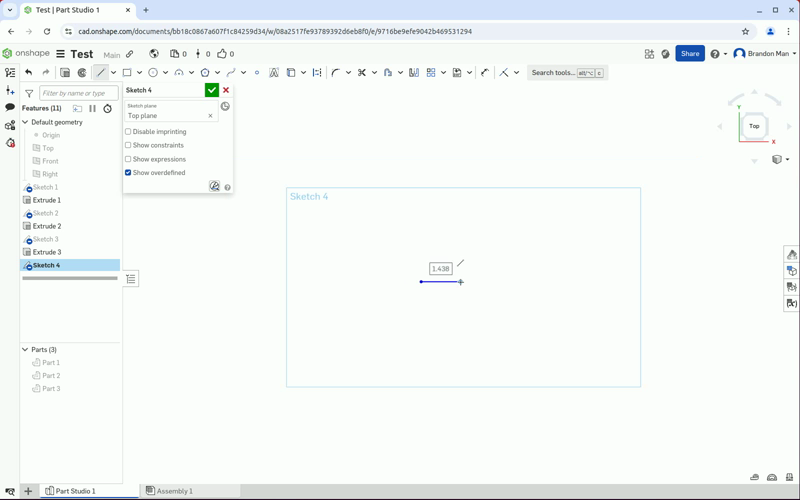
scroll(-6)
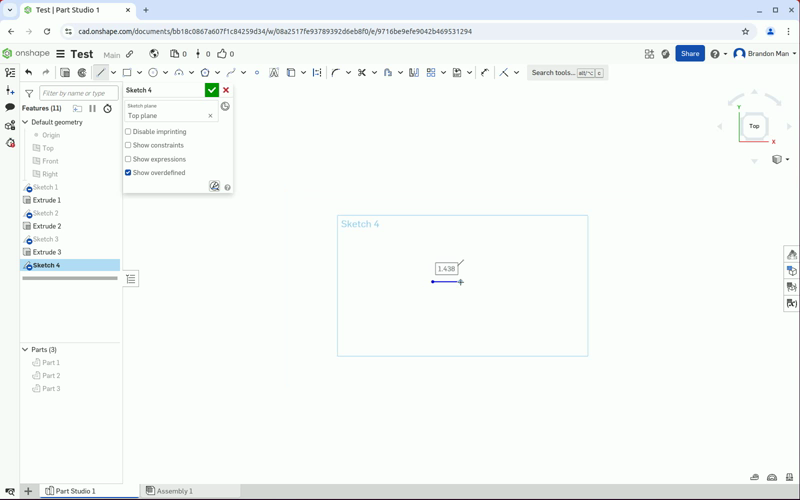
scroll(-6)
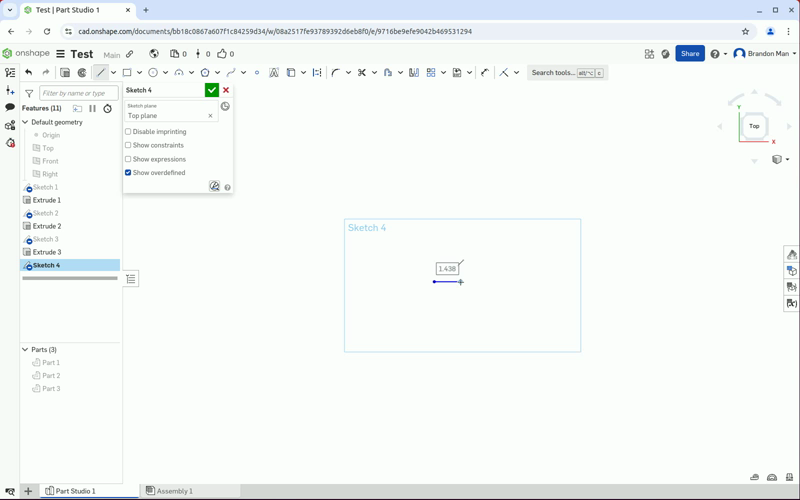
scroll(-6)
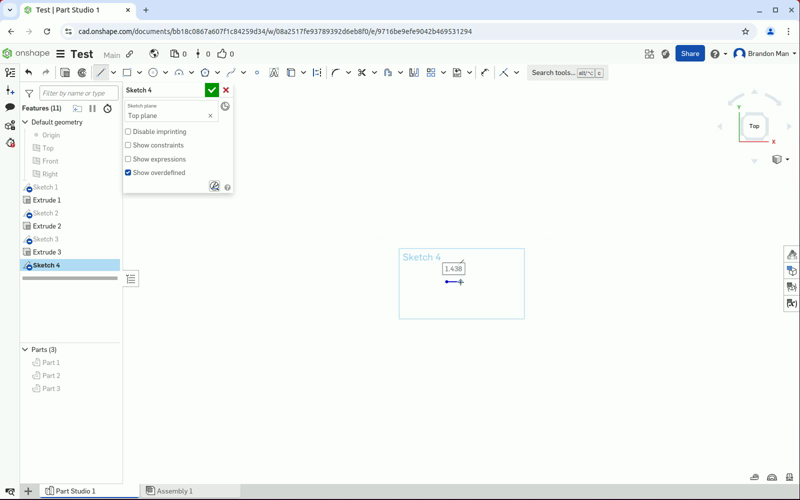
scroll(-6)
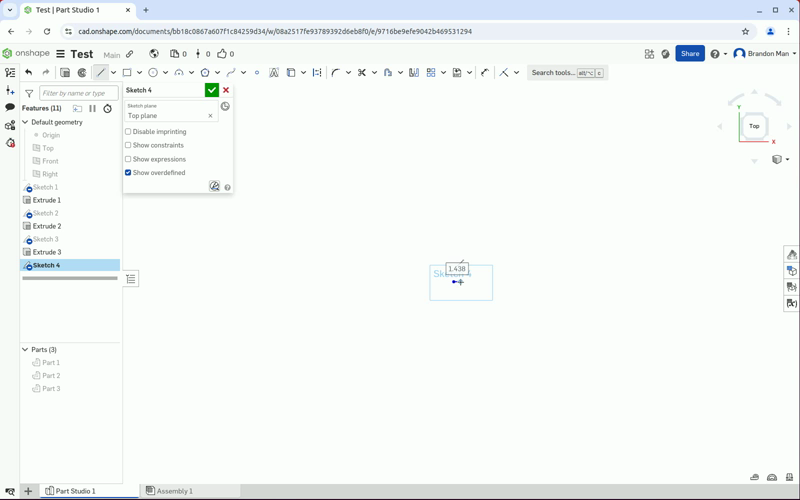
key_up(shift)
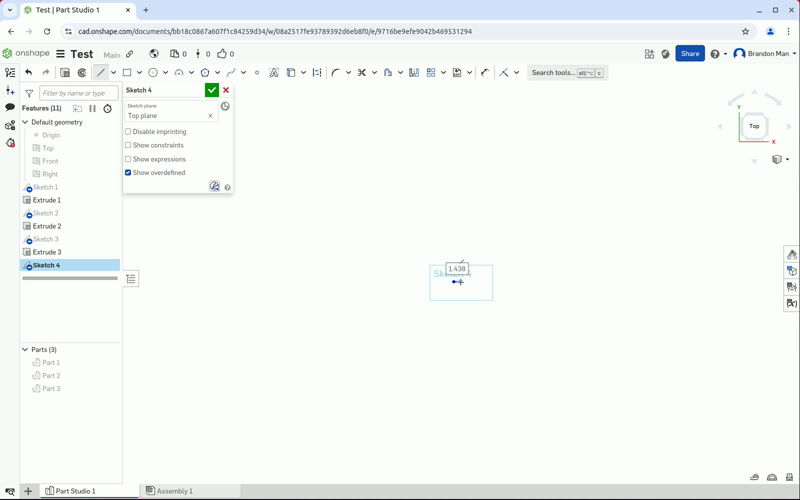
key_down(shift)
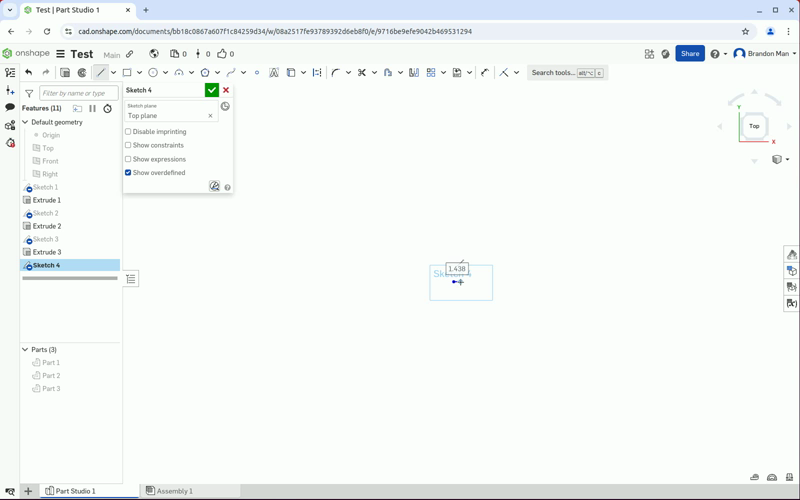
mouse_move(490, 281)
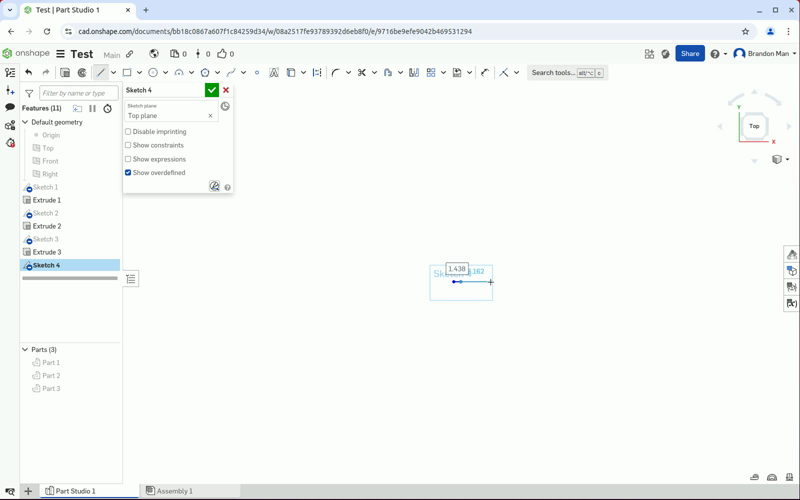
mouse_move(466, 281)
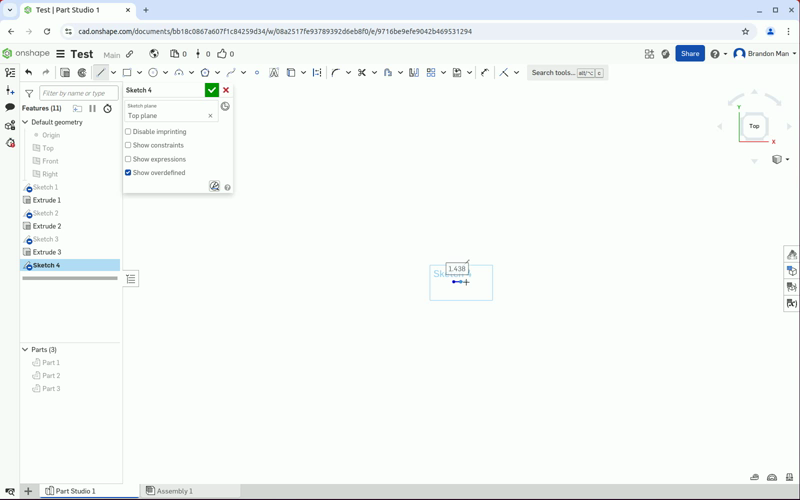
scroll(6)
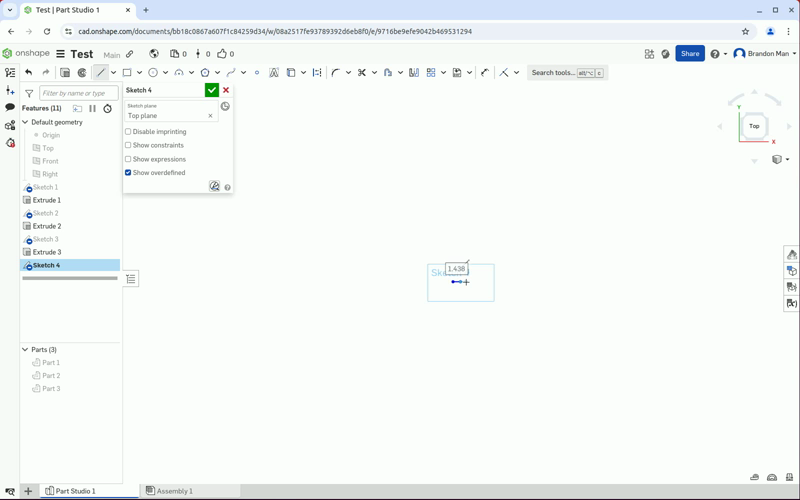
scroll(6)
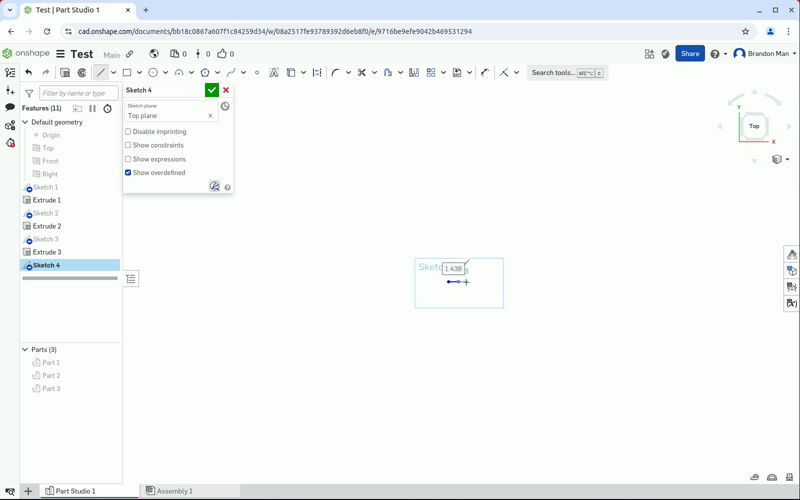
scroll(6)
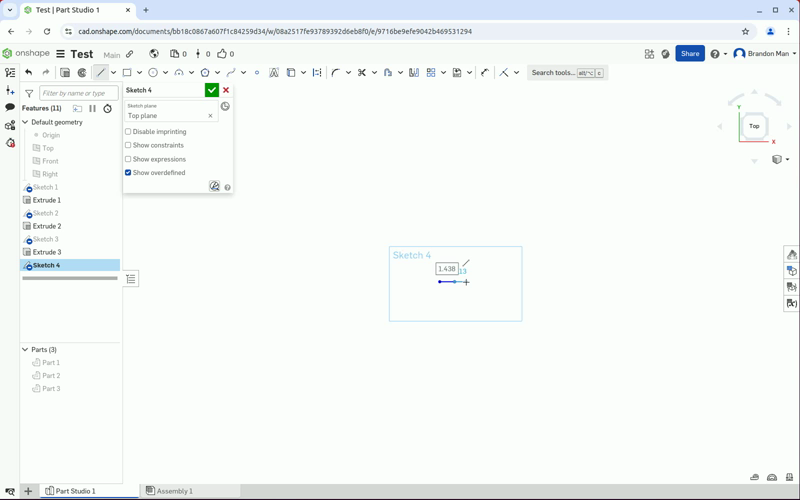
scroll(6)
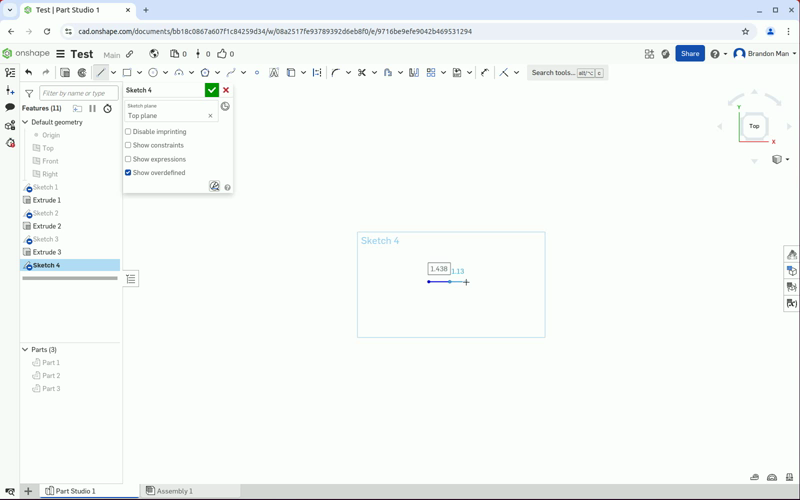
scroll(6)
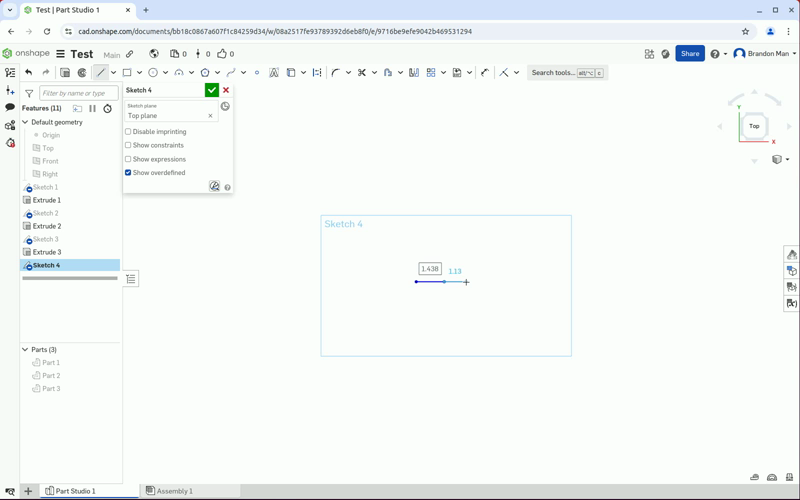
scroll(6)
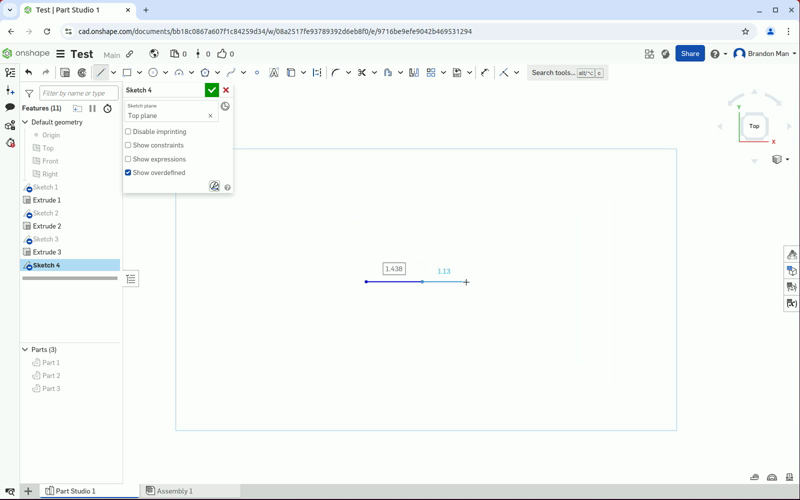
scroll(6)
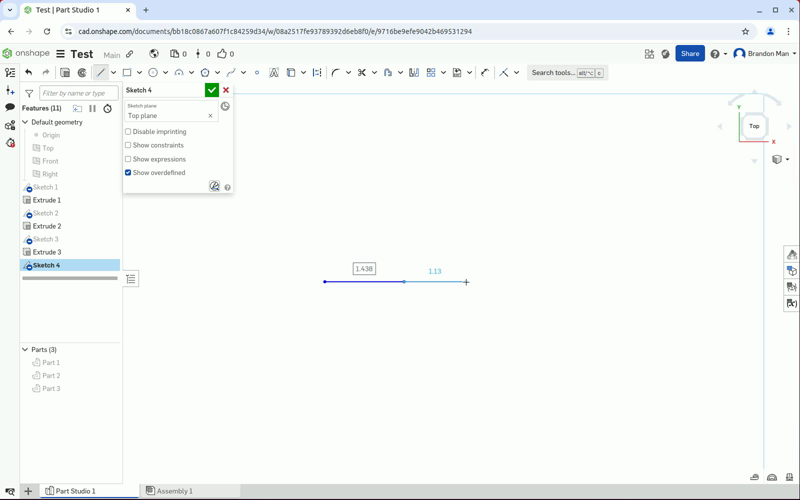
click(466, 281)
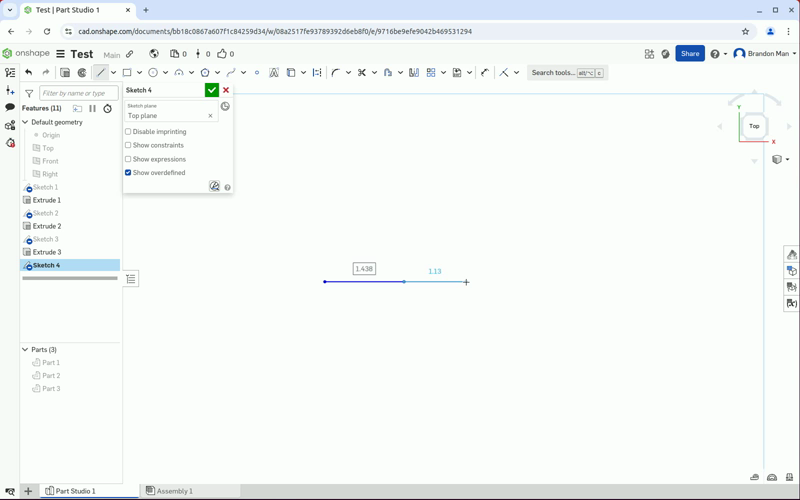
scroll(-6)
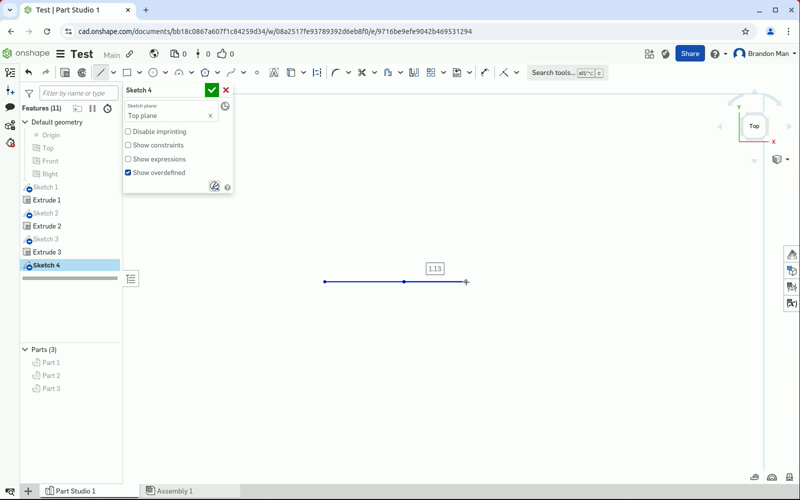
scroll(-6)
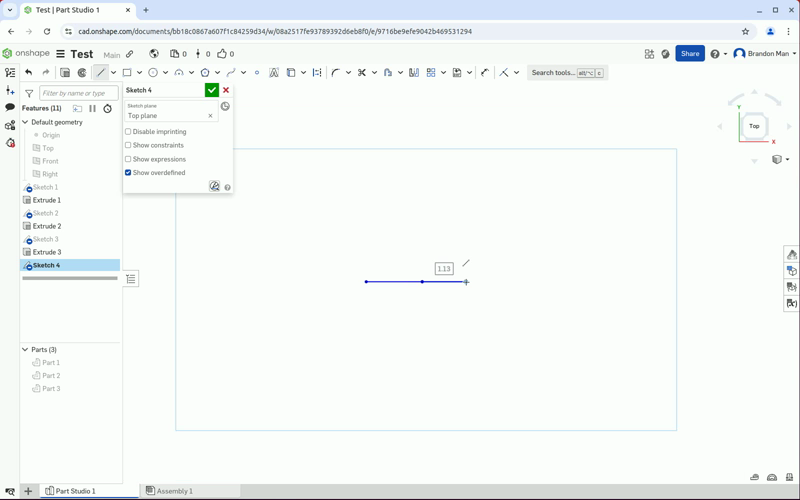
scroll(-6)
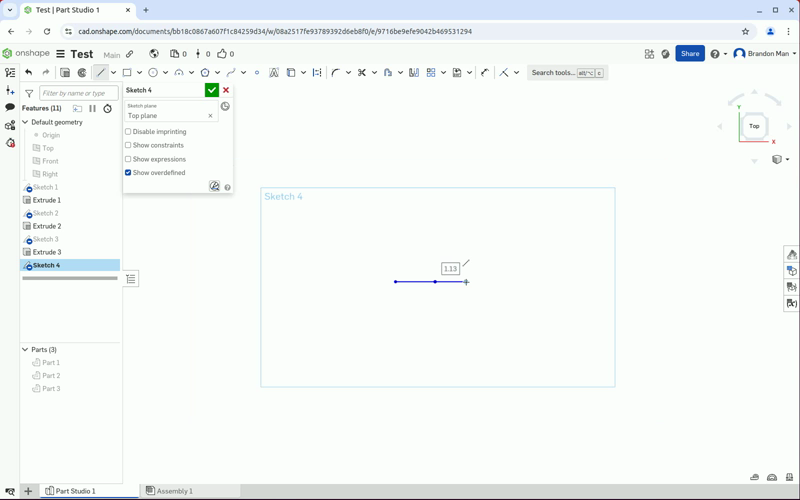
scroll(-6)
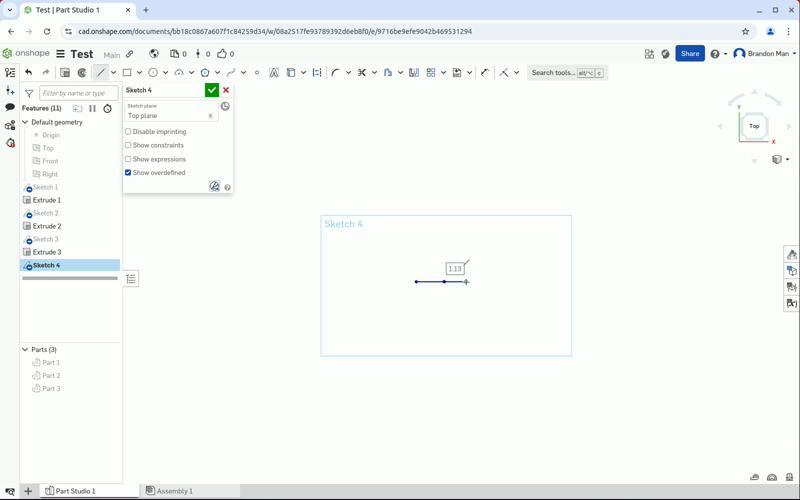
scroll(-6)
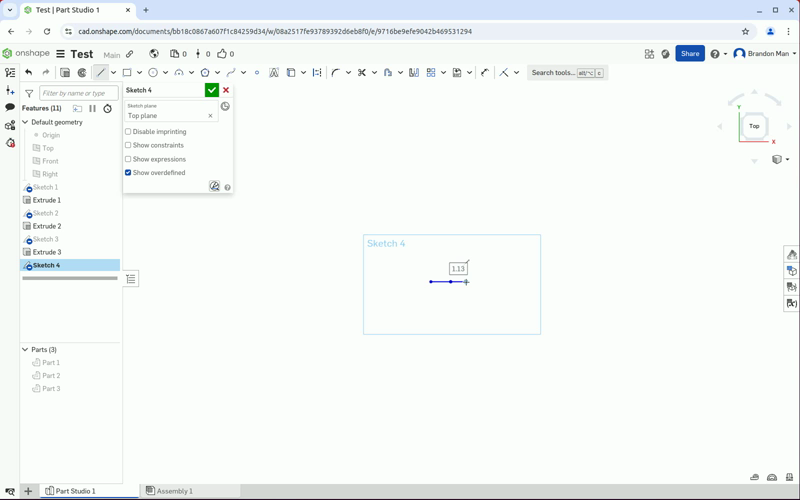
scroll(-6)
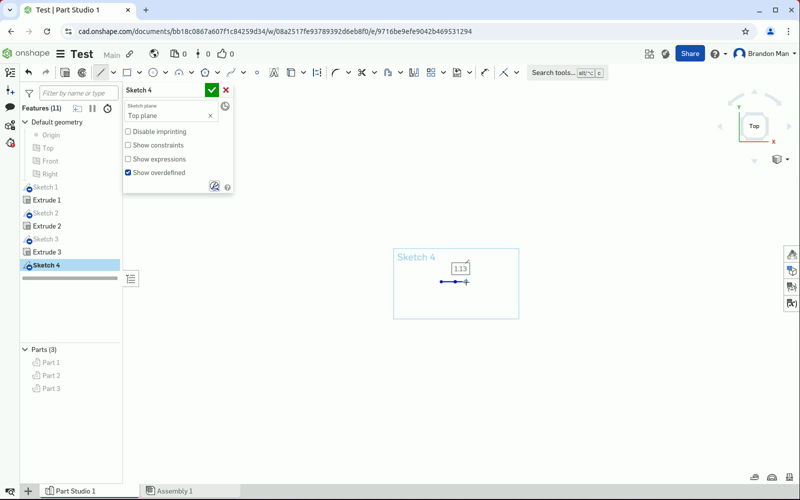
scroll(-6)
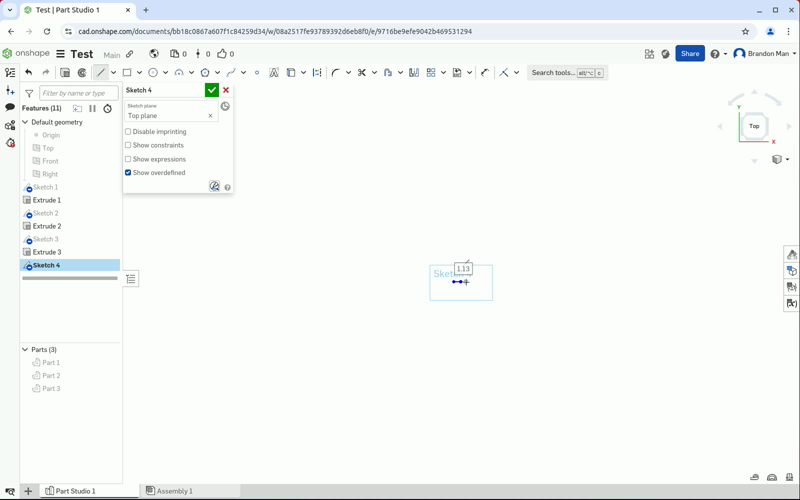
key_up(shift)
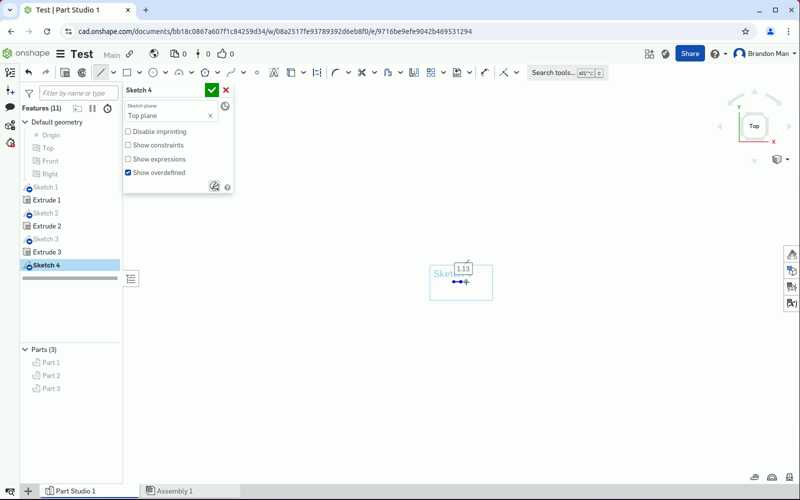
key_down(shift)
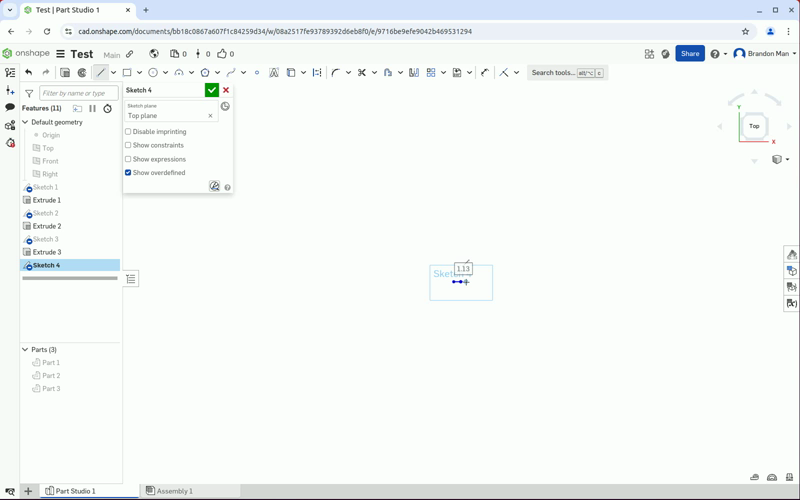
mouse_move(496, 281)
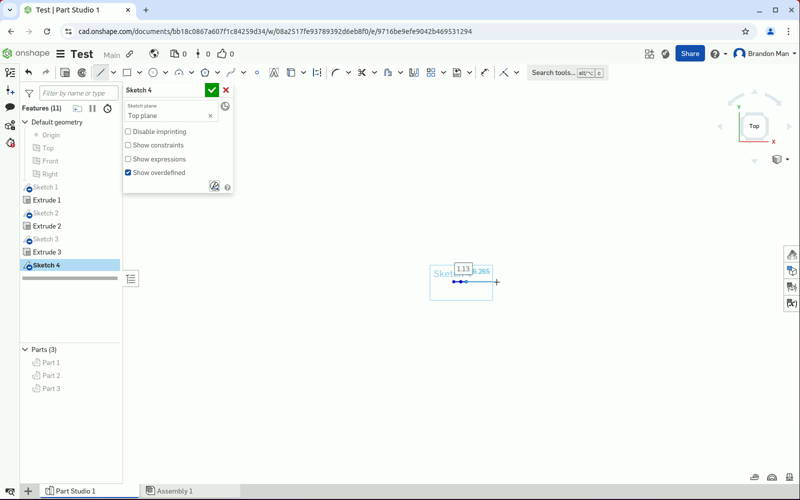
mouse_move(466, 276)
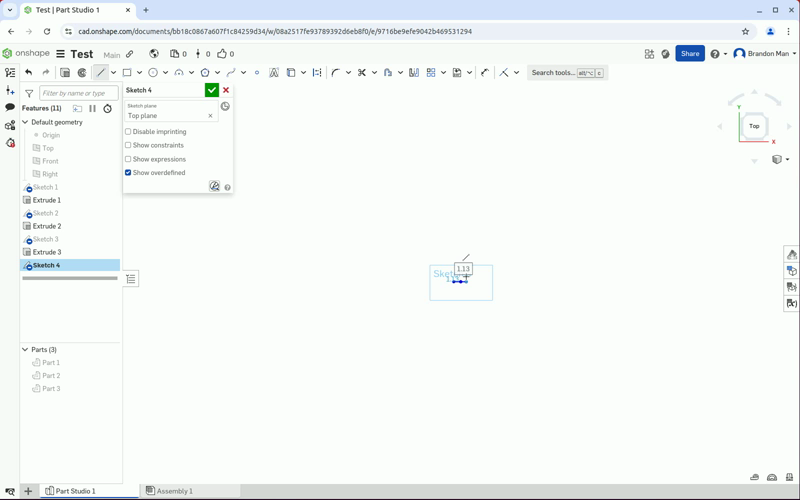
scroll(6)
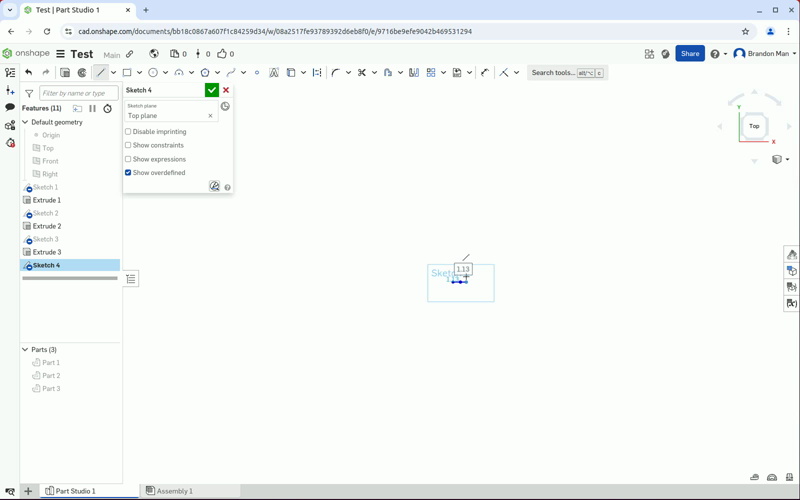
scroll(6)
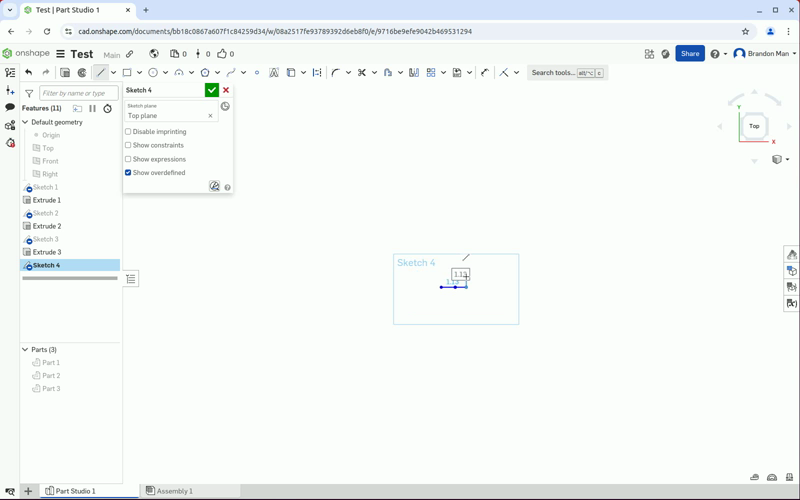
scroll(6)
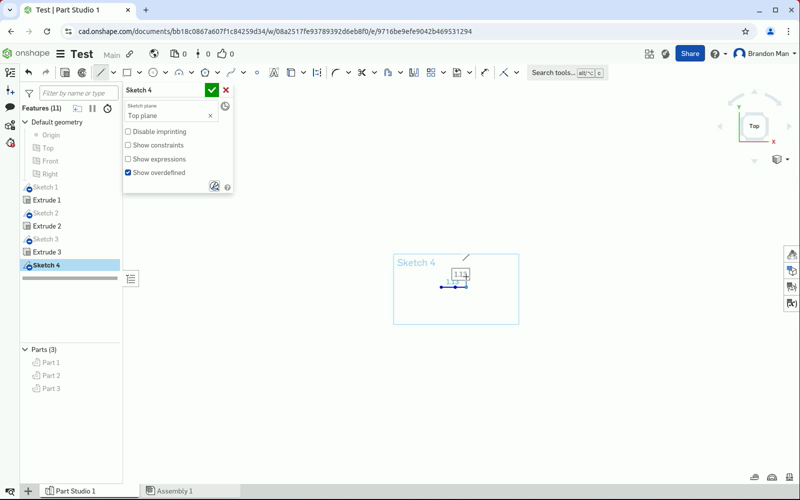
scroll(6)
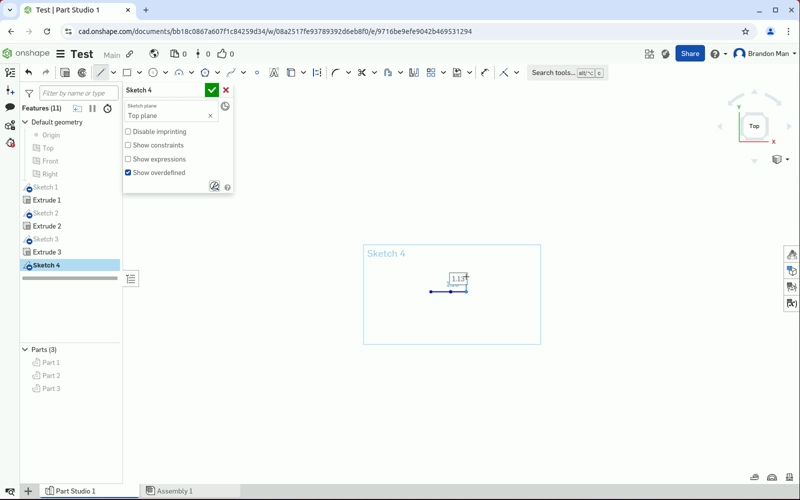
scroll(6)
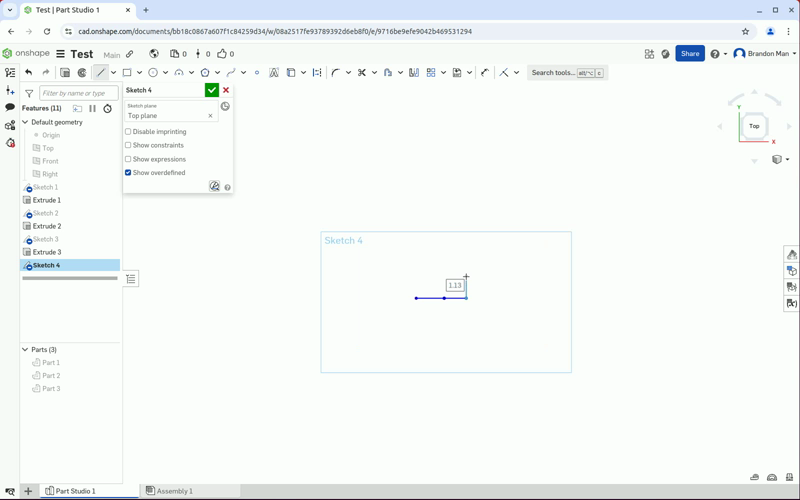
scroll(6)
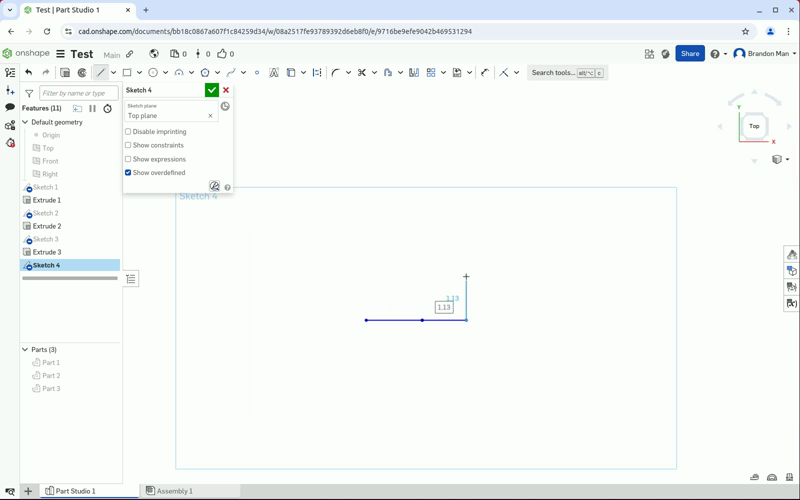
scroll(6)
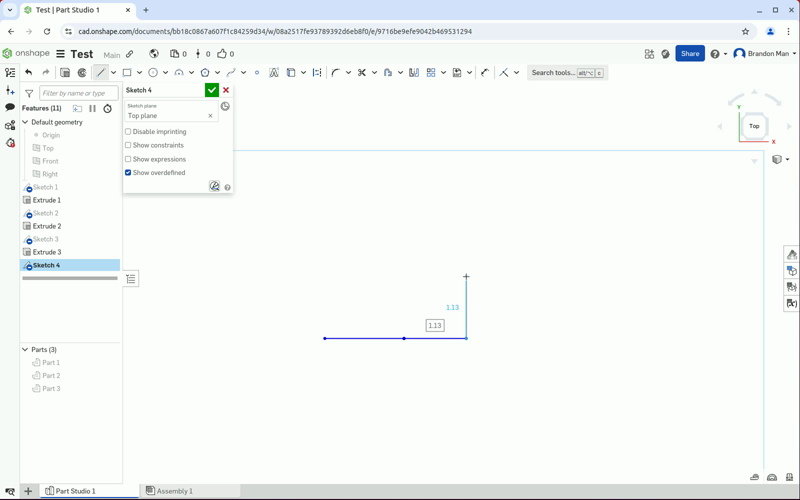
click(466, 276)
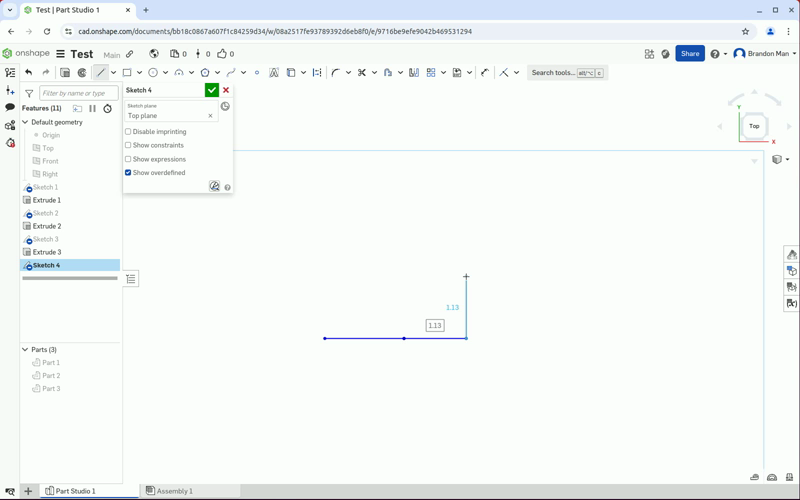
scroll(-6)
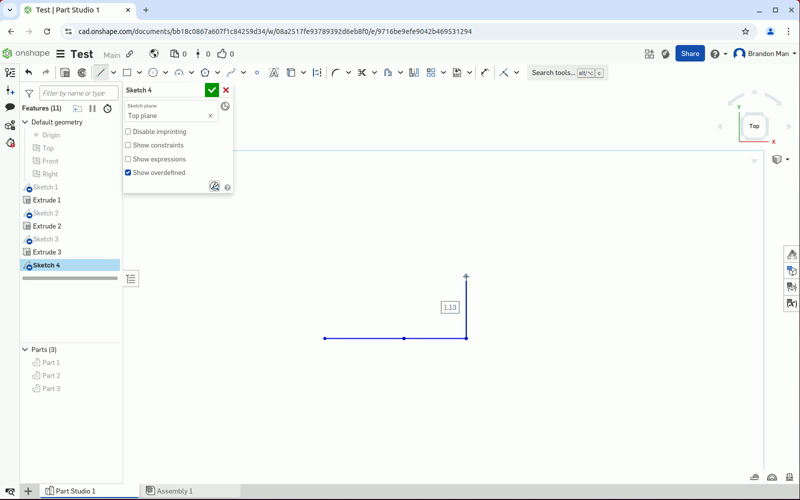
scroll(-6)
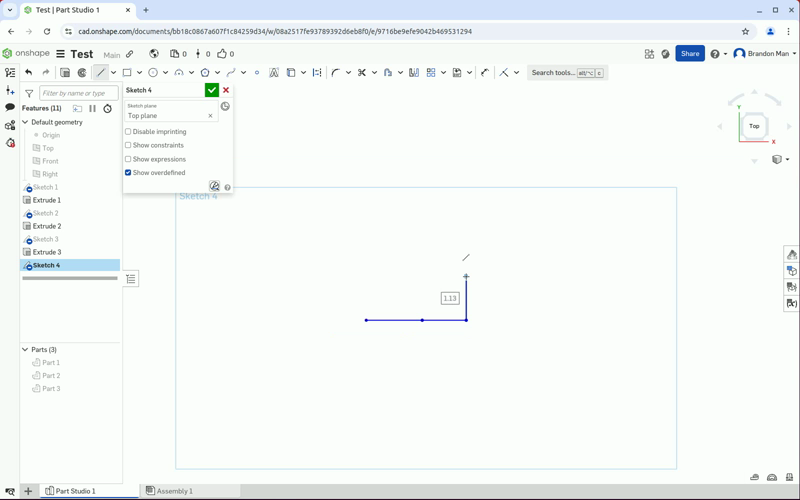
scroll(-6)
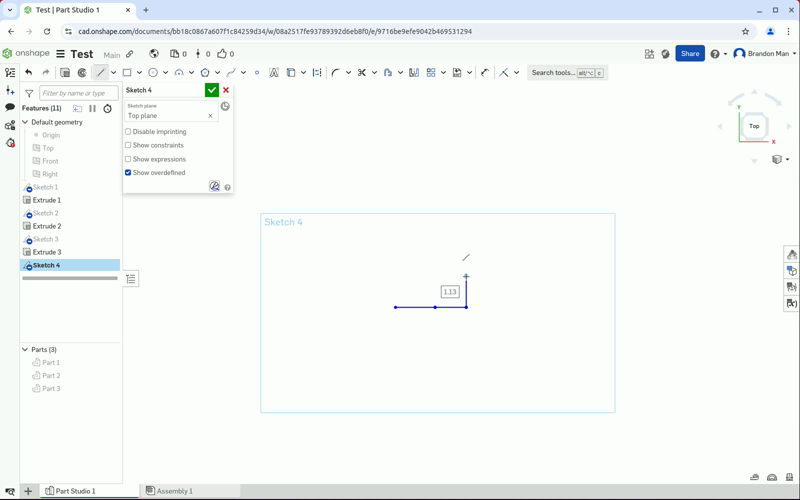
scroll(-6)
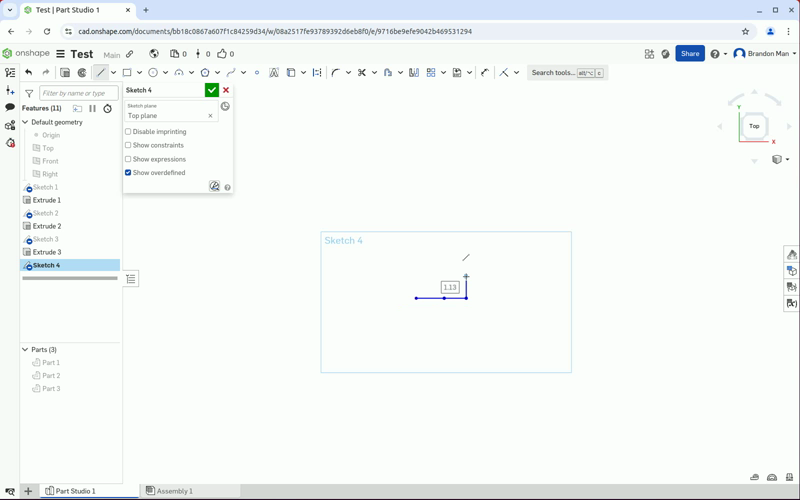
scroll(-6)
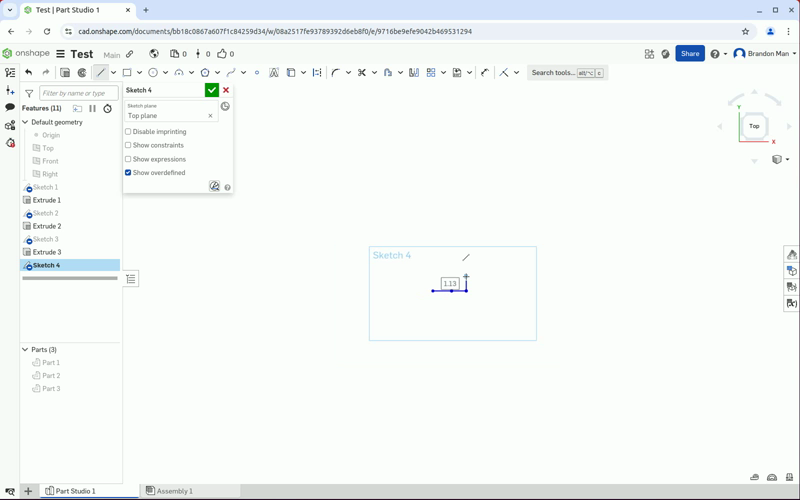
scroll(-6)
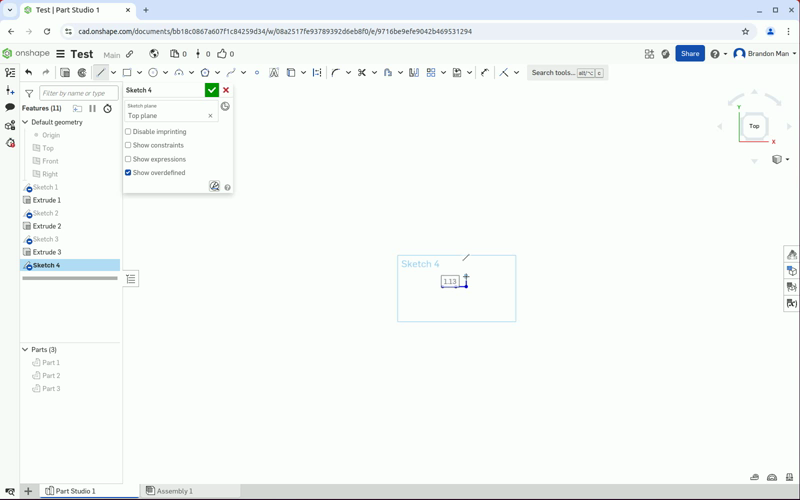
scroll(-6)
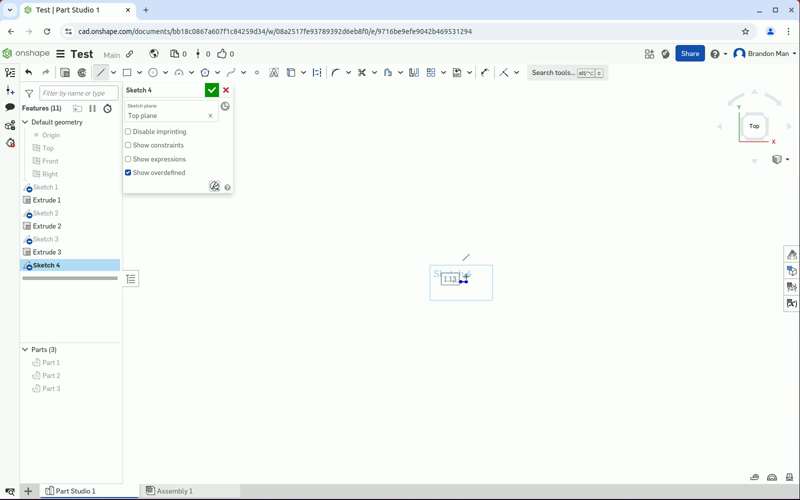
key_up(shift)
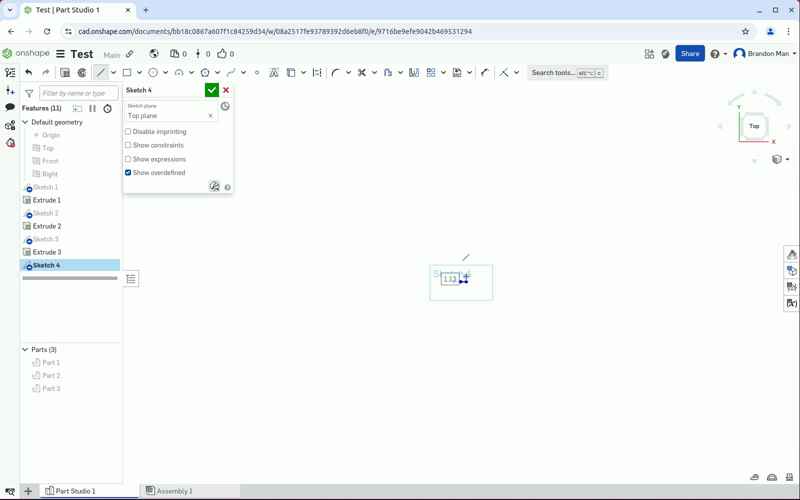
key_down(shift)
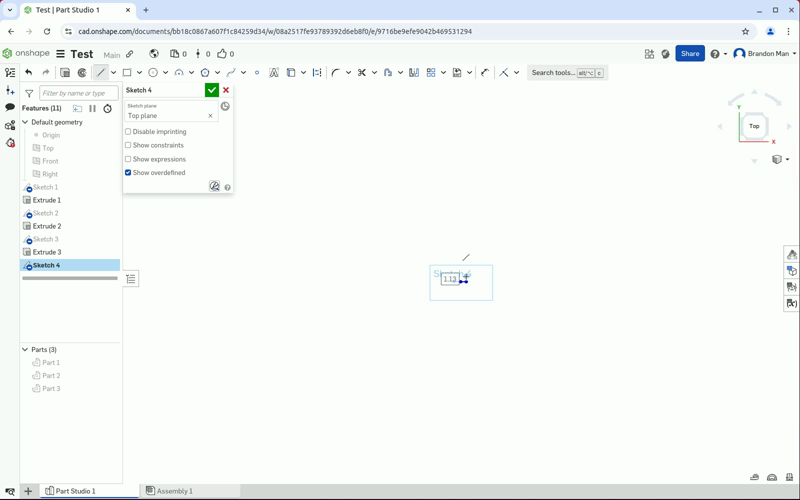
mouse_move(496, 276)
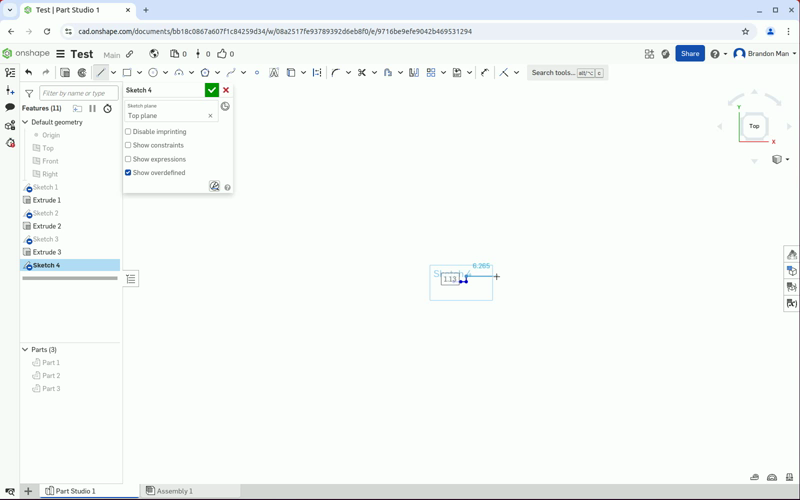
mouse_move(453, 276)
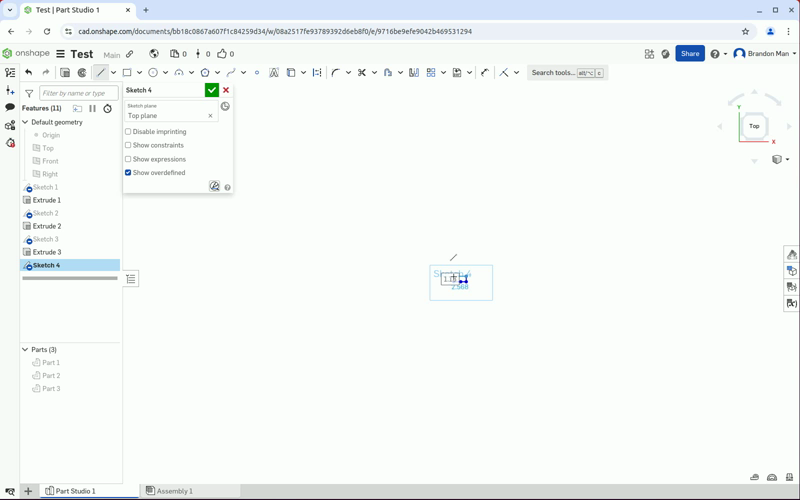
click(453, 276)
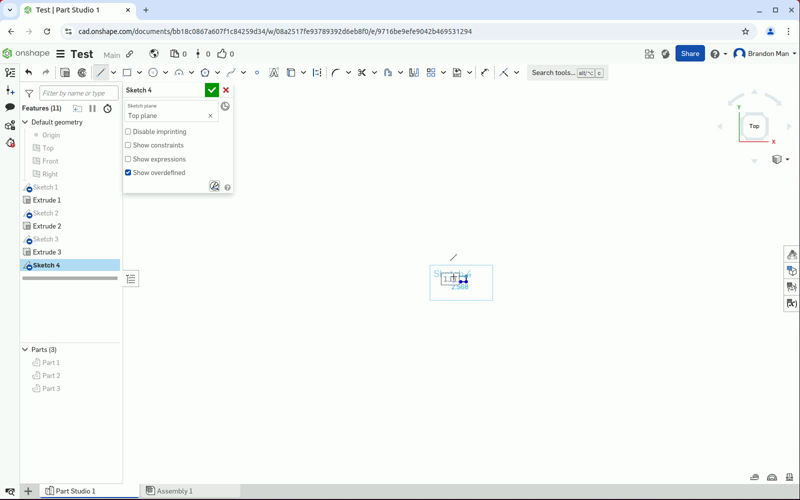
key_up(shift)
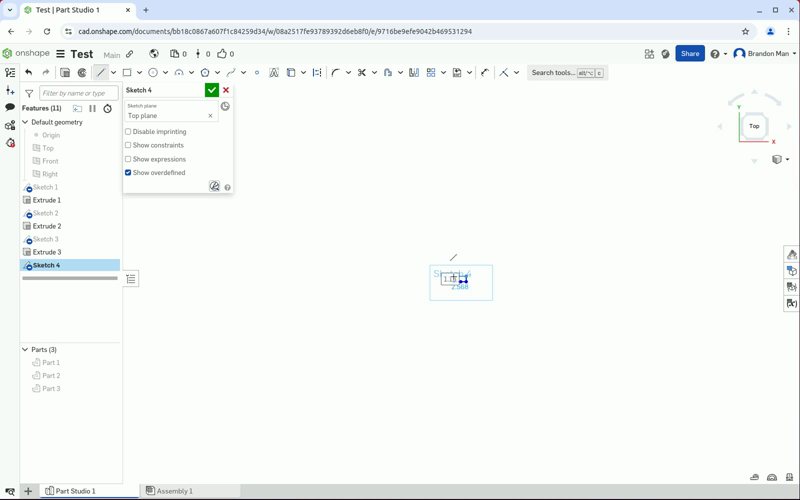
mouse_move(483, 276)
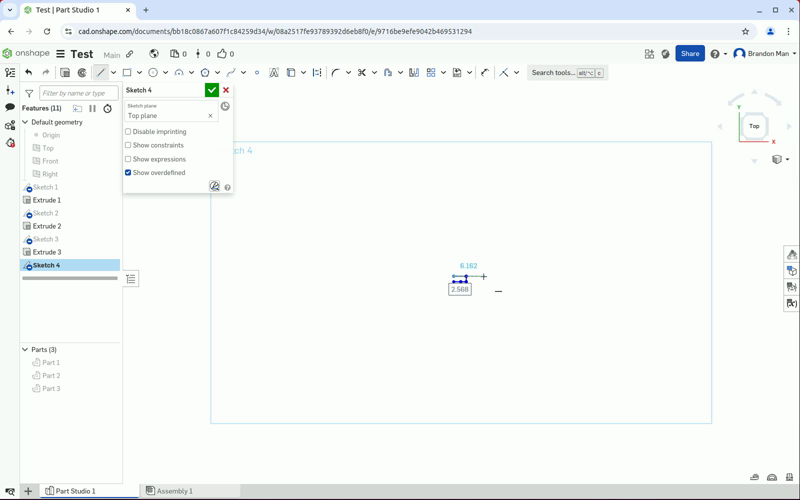
key_down(shift)
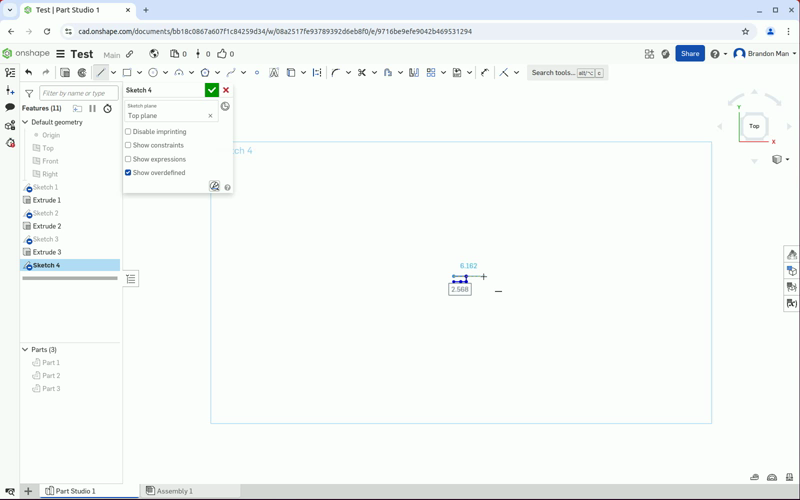
mouse_move(453, 281)
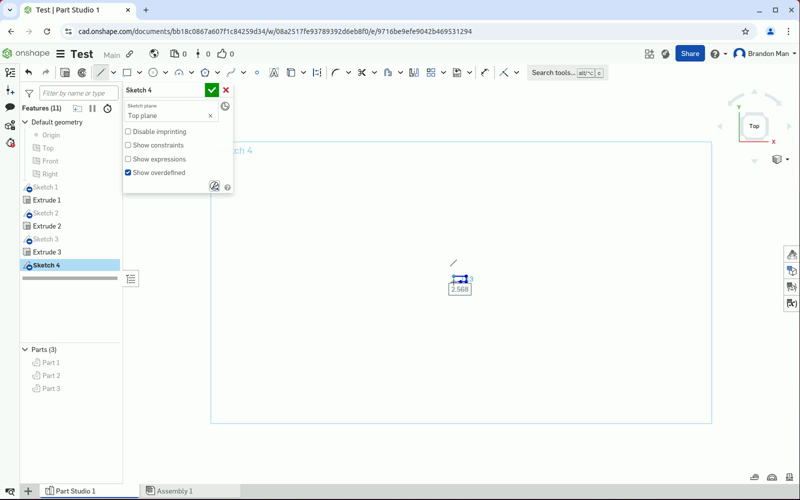
scroll(6)
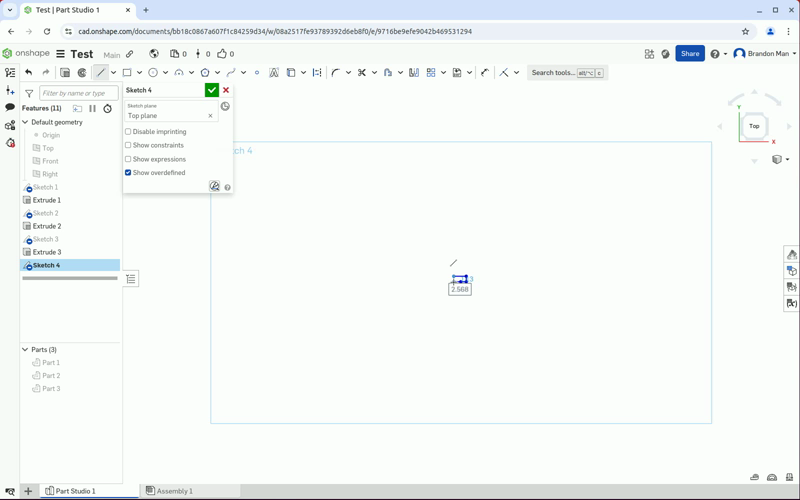
scroll(6)
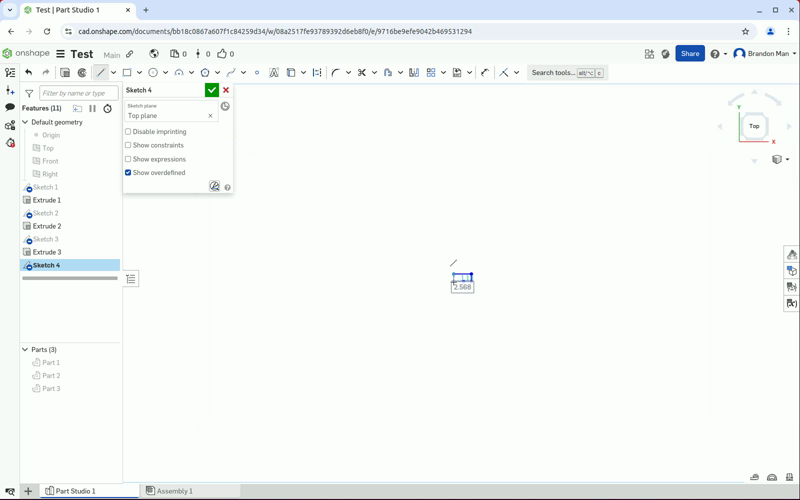
scroll(6)
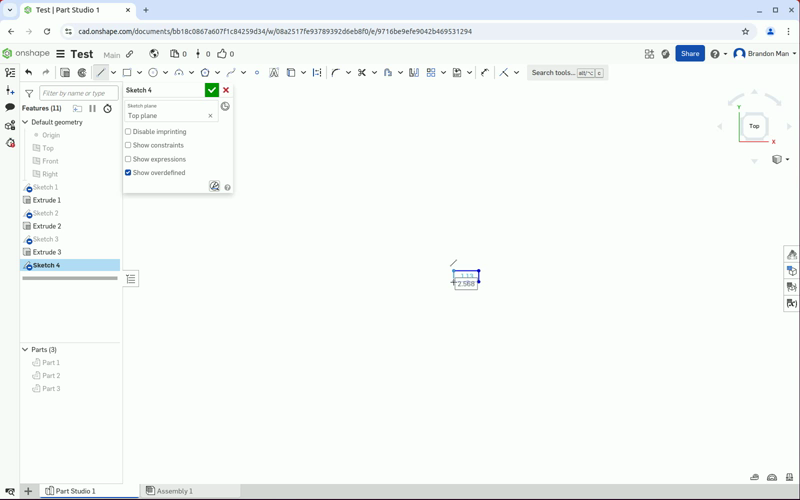
scroll(6)
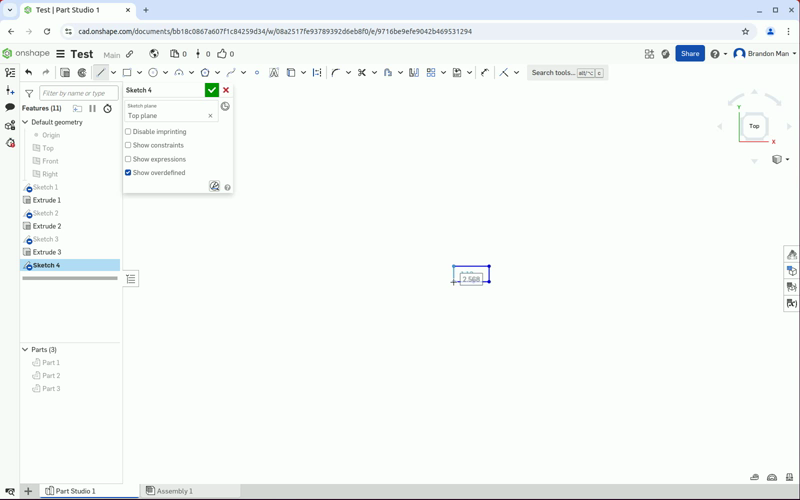
scroll(6)
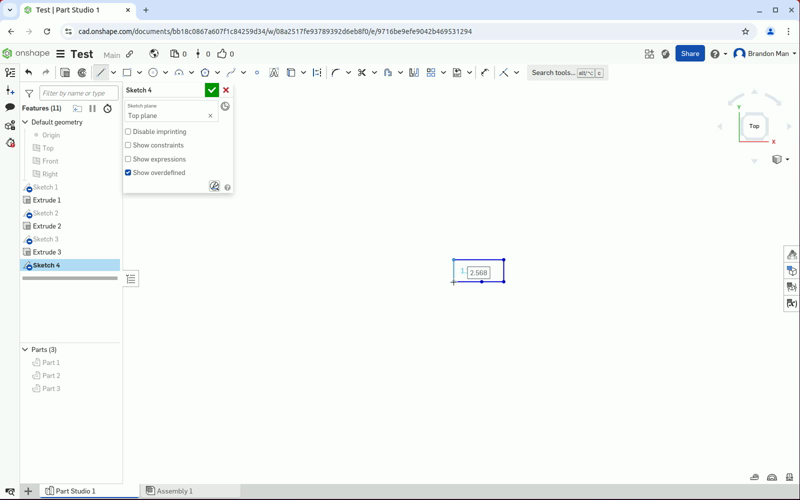
scroll(6)
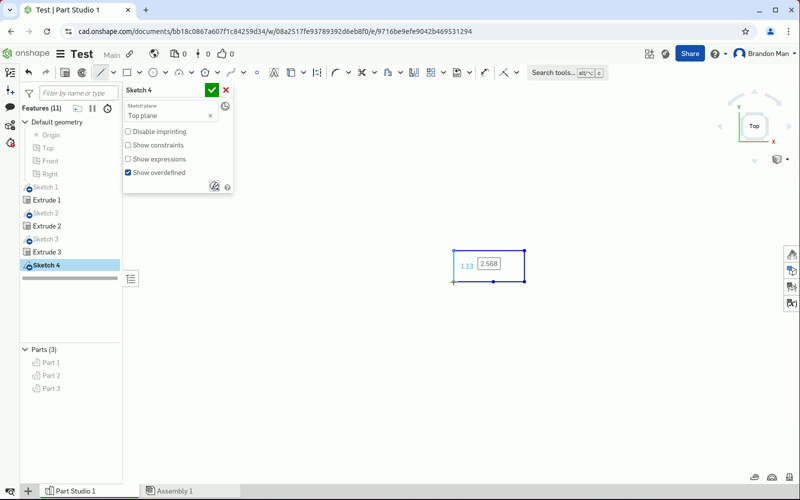
scroll(6)
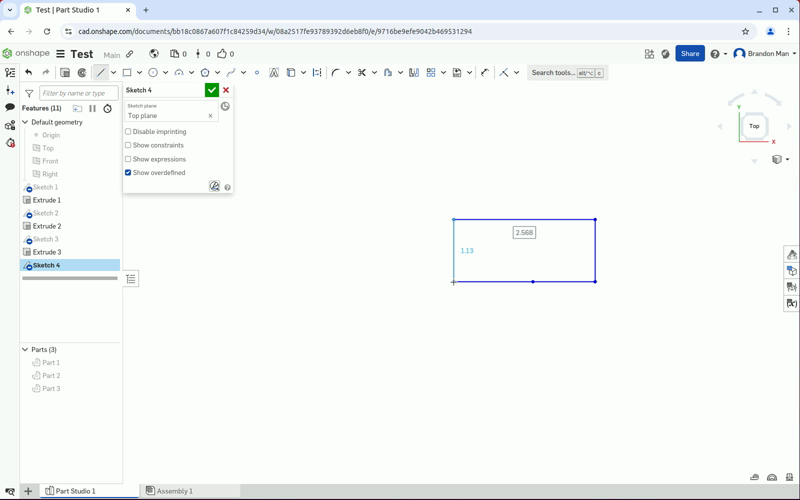
key_up(shift)
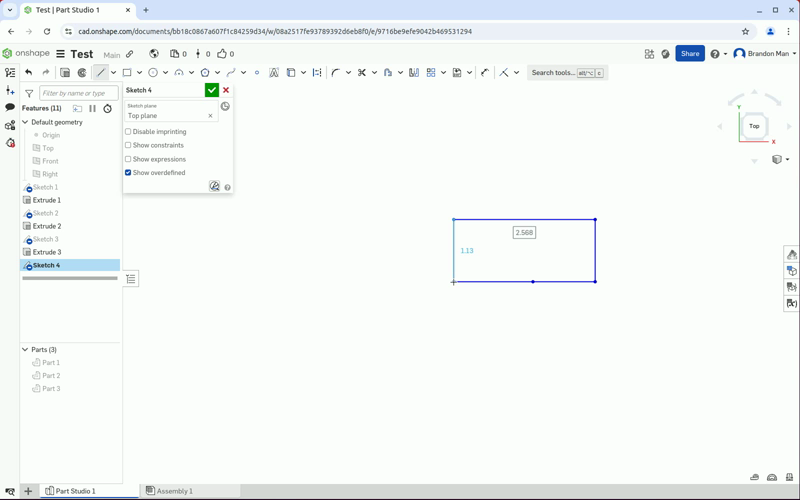
click(453, 281)
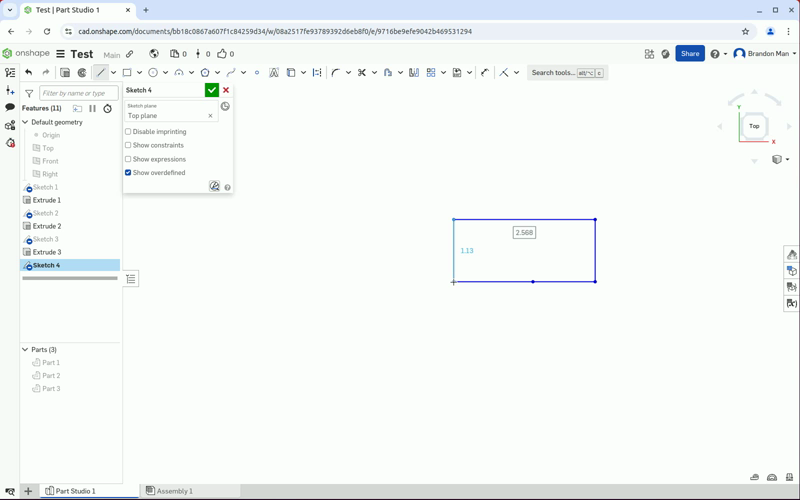
scroll(-6)
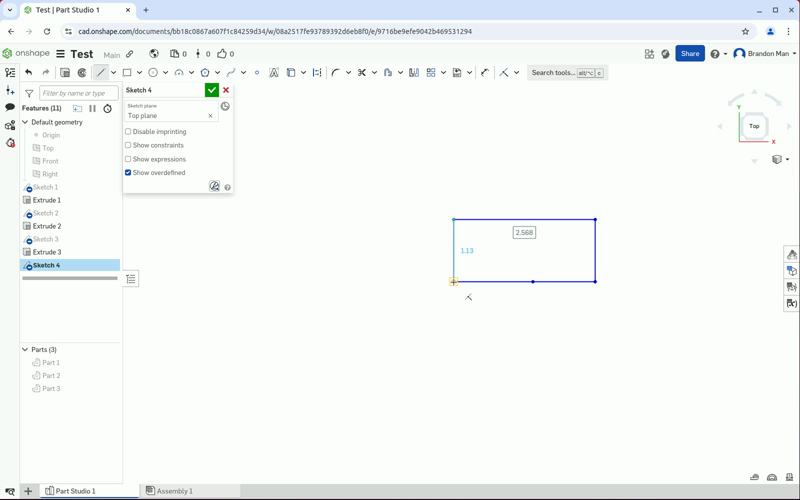
scroll(-6)
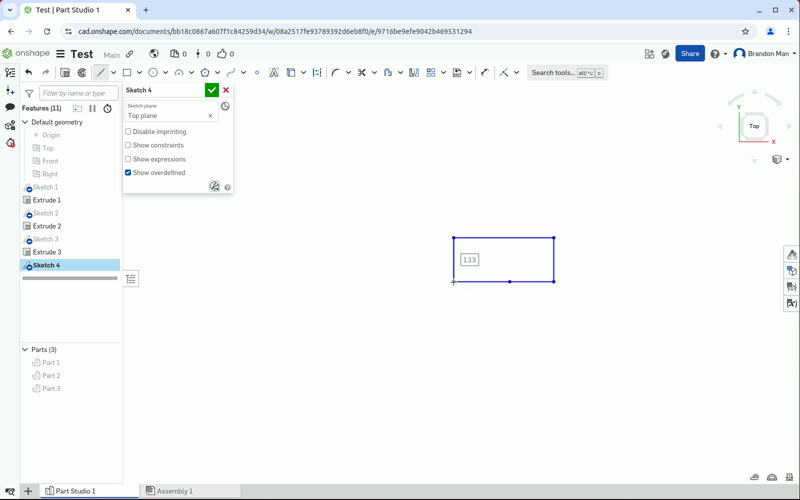
scroll(-6)
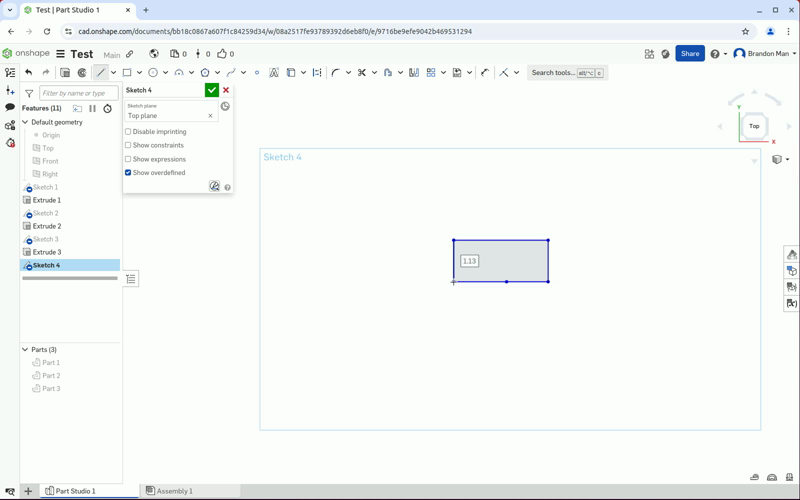
scroll(-6)
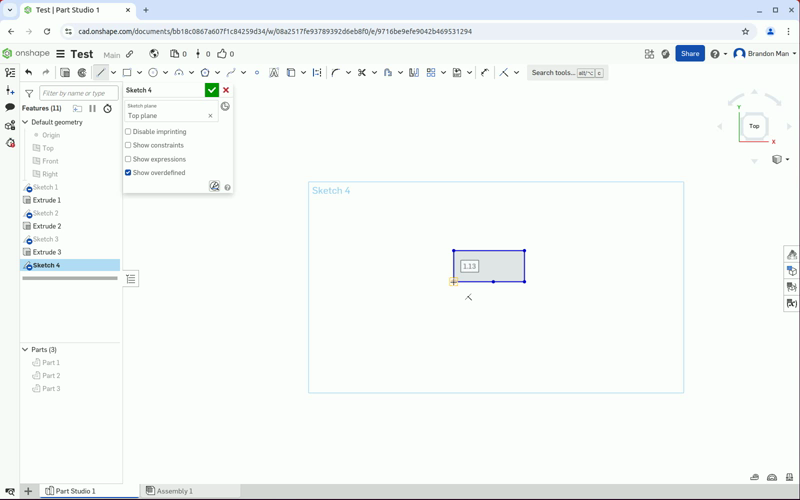
scroll(-6)
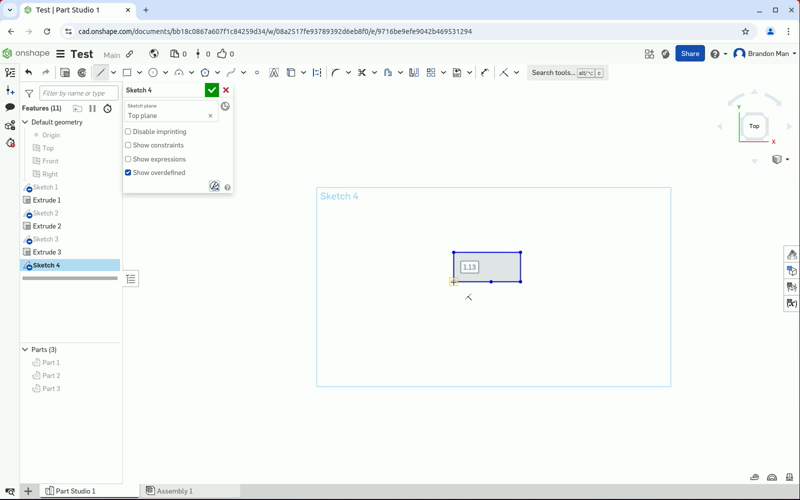
scroll(-6)
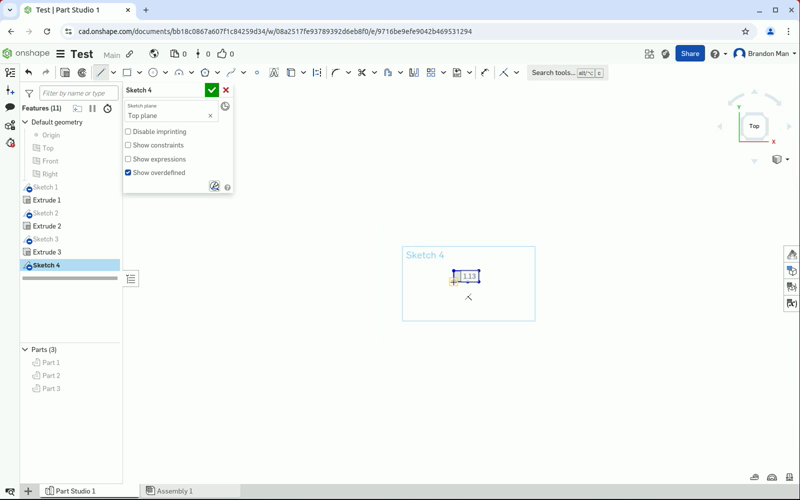
scroll(-6)
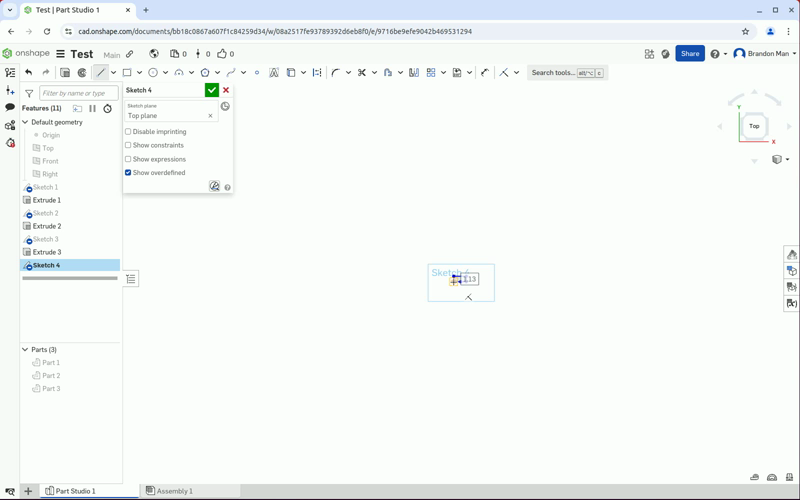
key(esc)
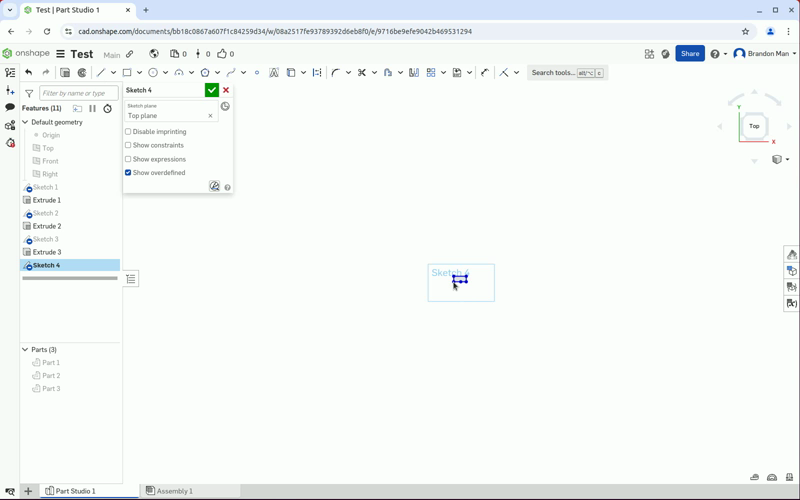
mouse_move(461, 278)
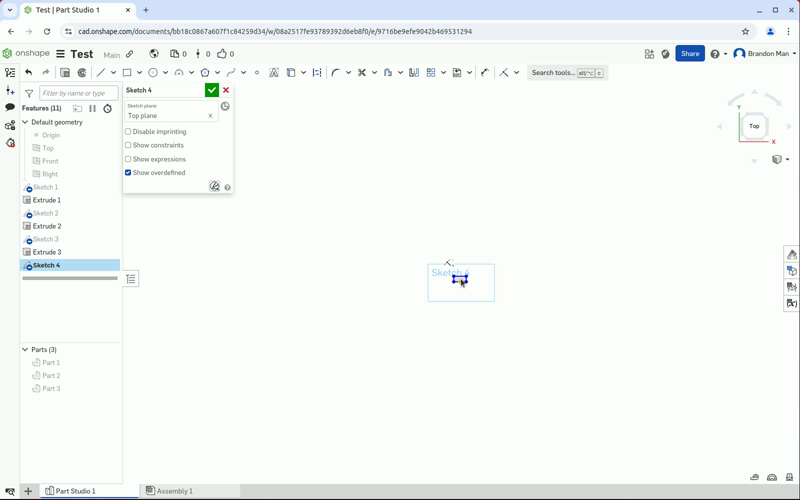
scroll(6)
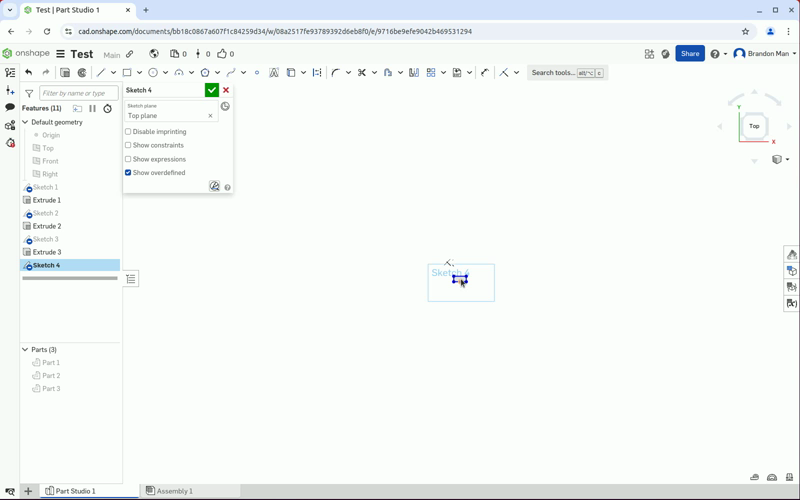
scroll(6)
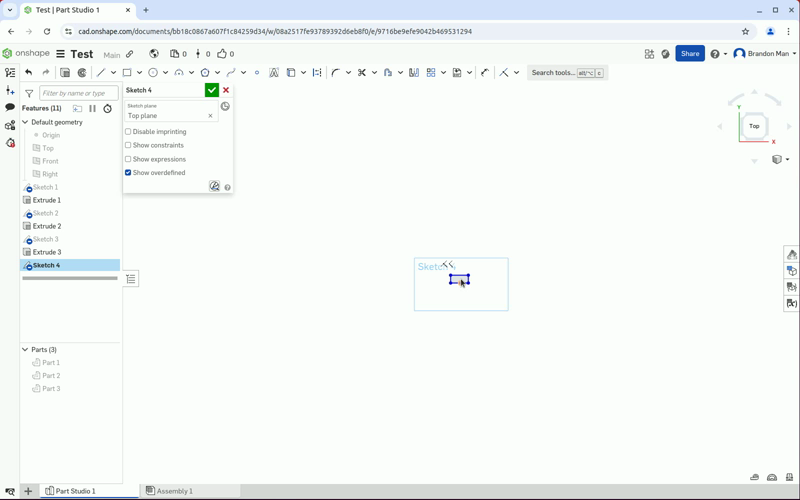
scroll(6)
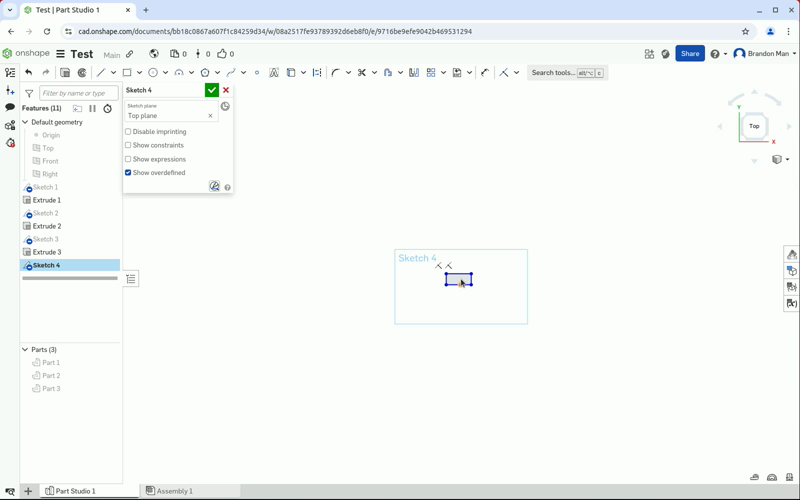
scroll(6)
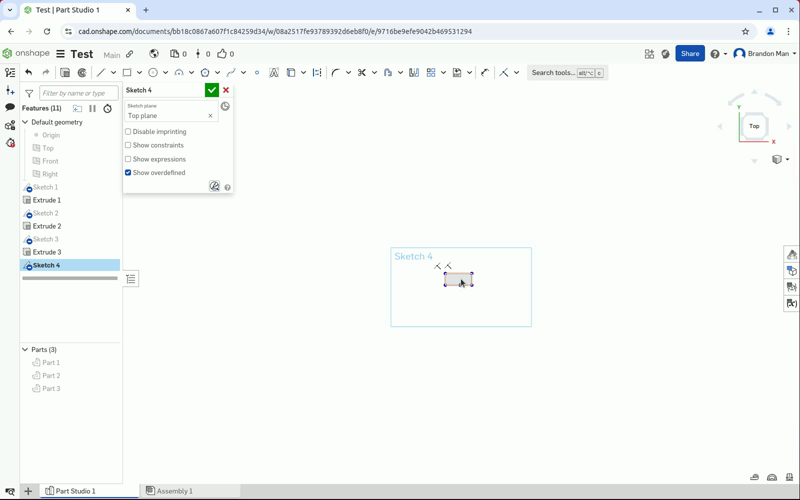
scroll(6)
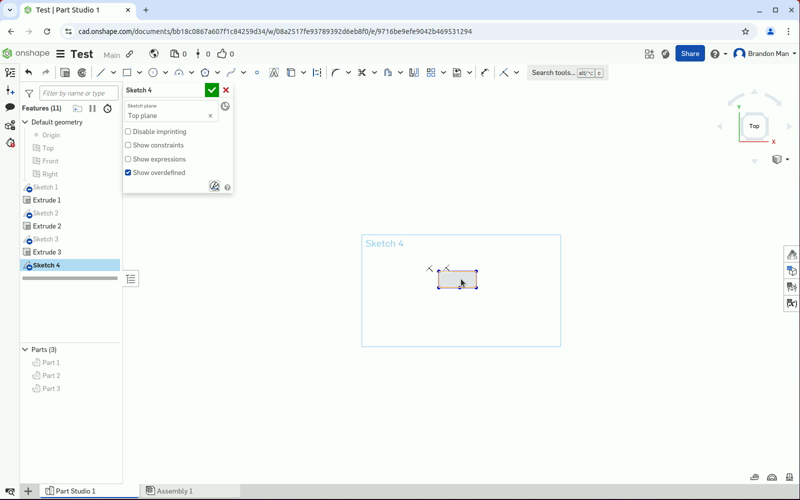
scroll(6)
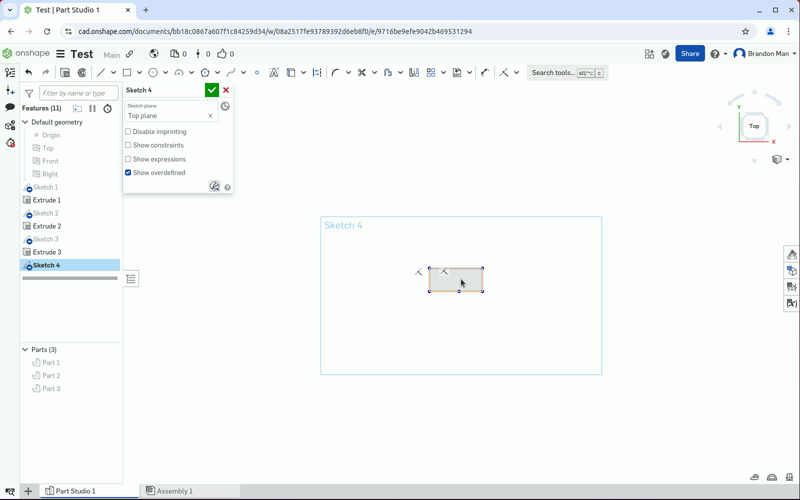
scroll(6)
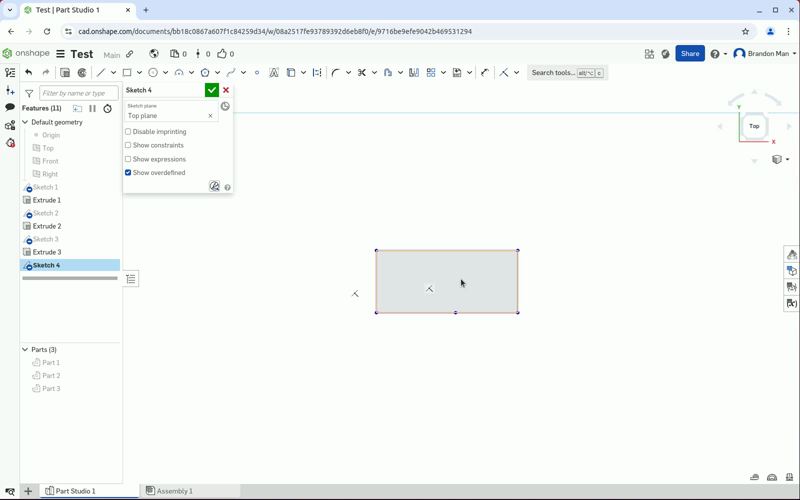
click(461, 278)
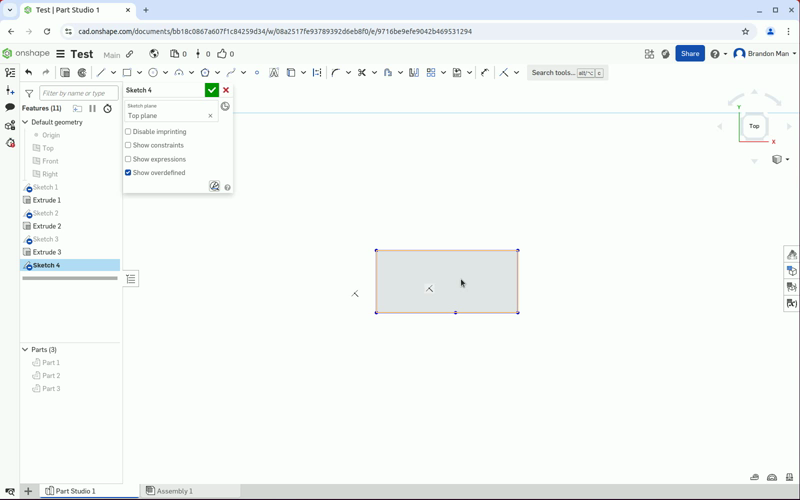
scroll(-6)
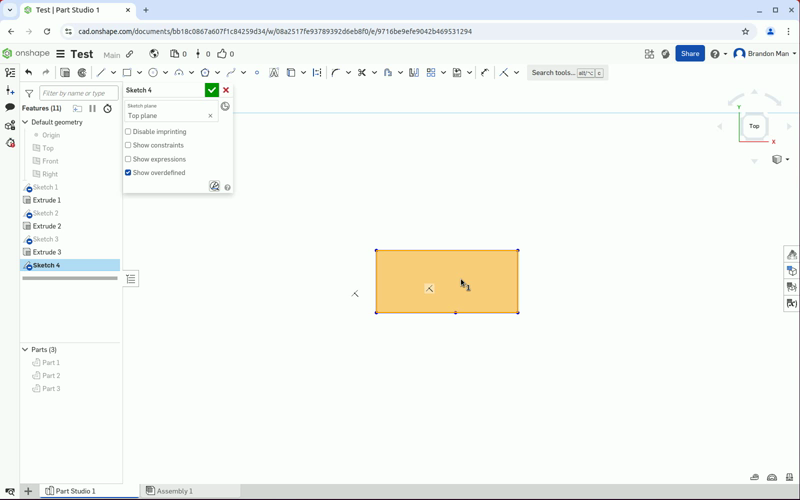
scroll(-6)
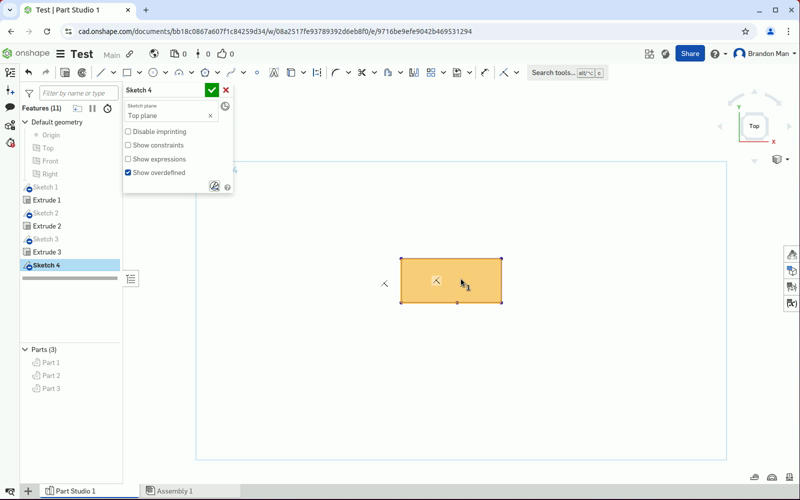
scroll(-6)
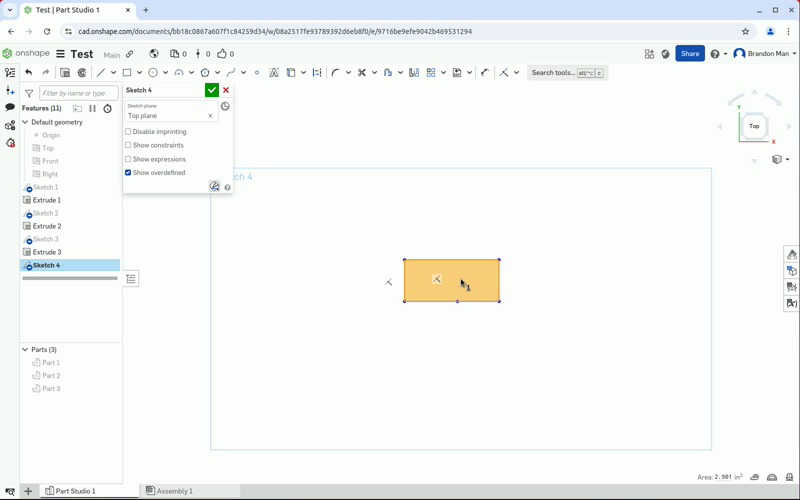
scroll(-6)
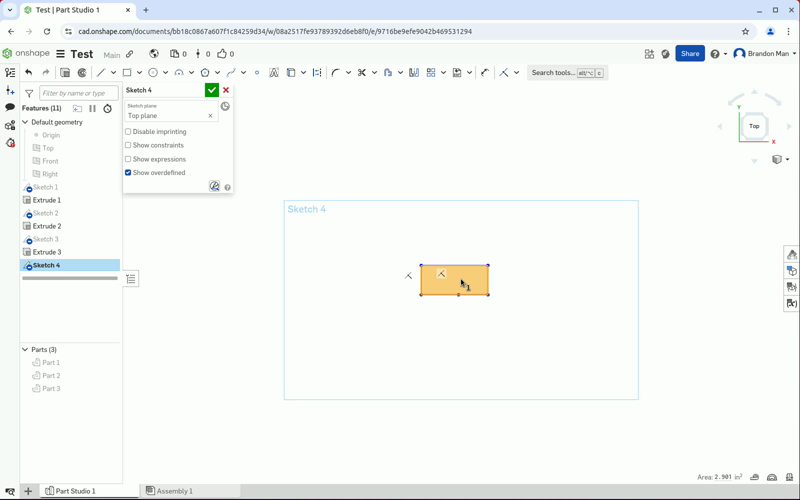
scroll(-6)
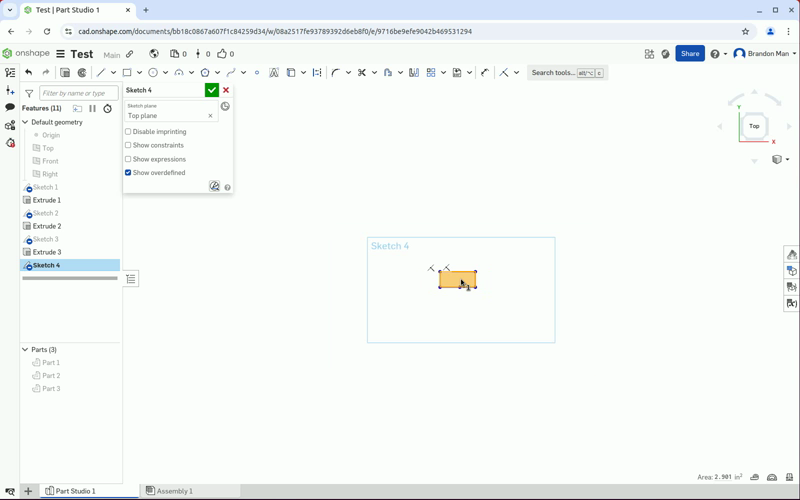
scroll(-6)
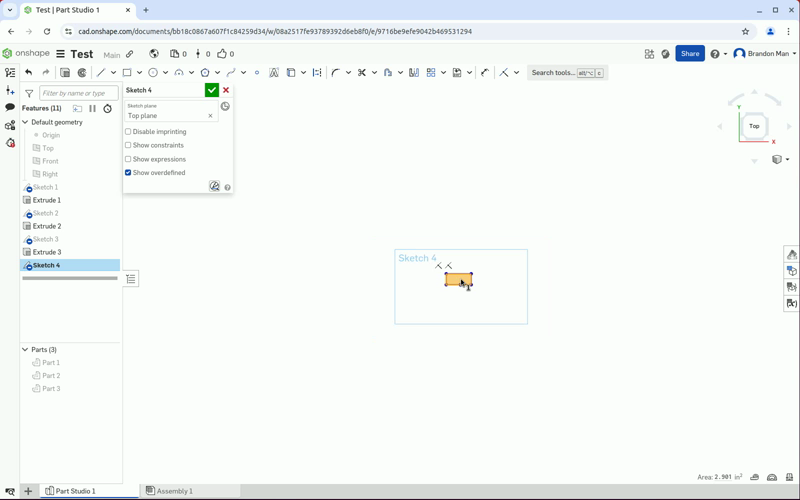
scroll(-6)
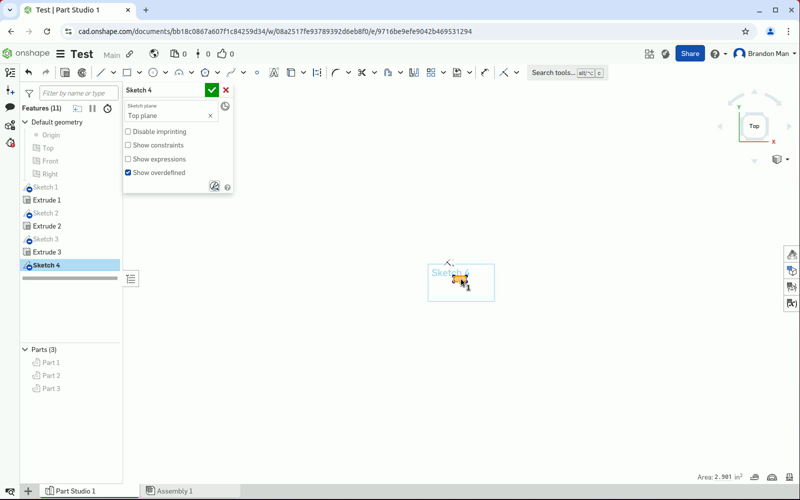
mouse_move(73, 352)
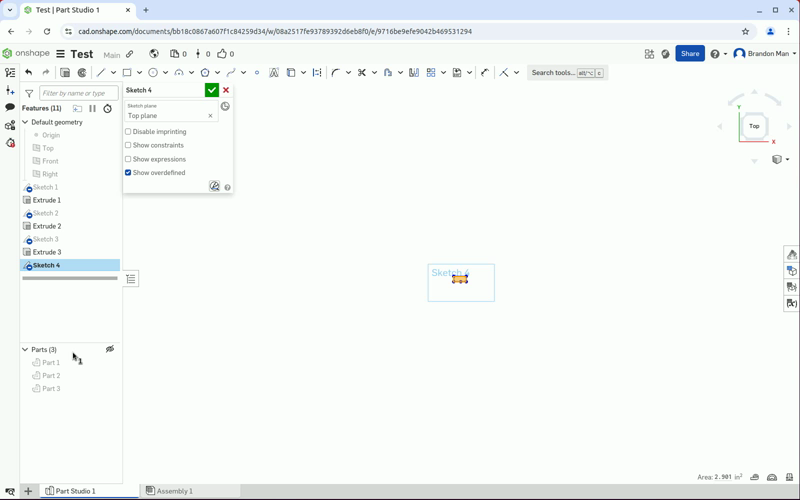
key(shift+y)
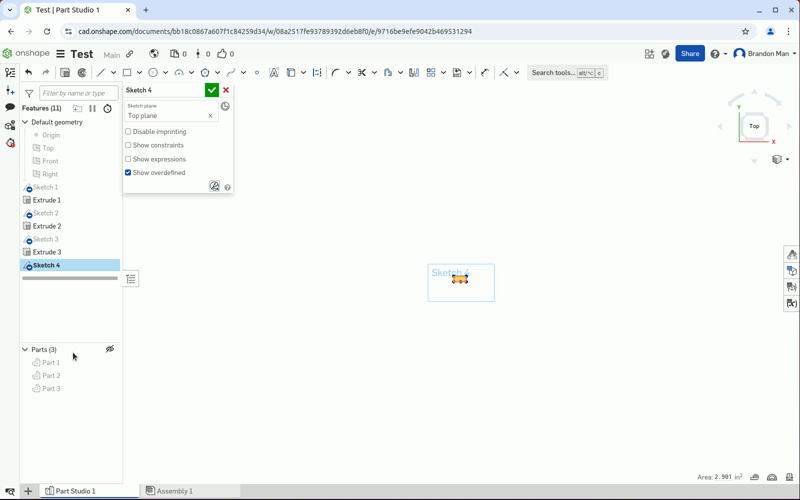
key(shift+e)
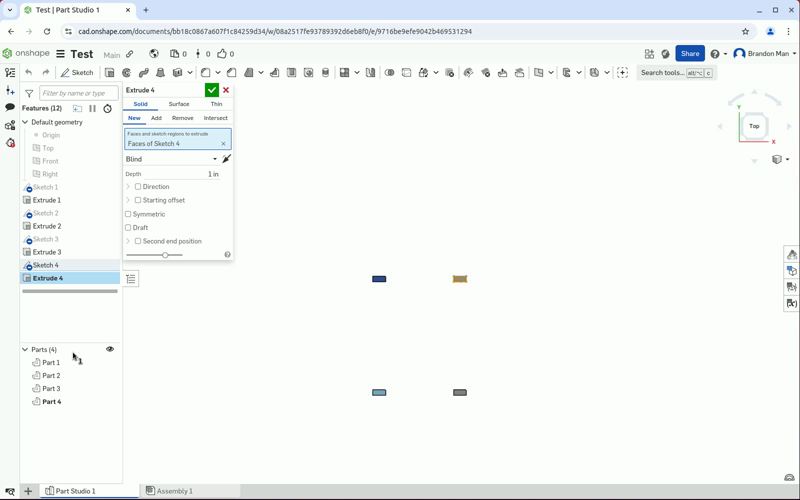
mouse_move(143, 106)
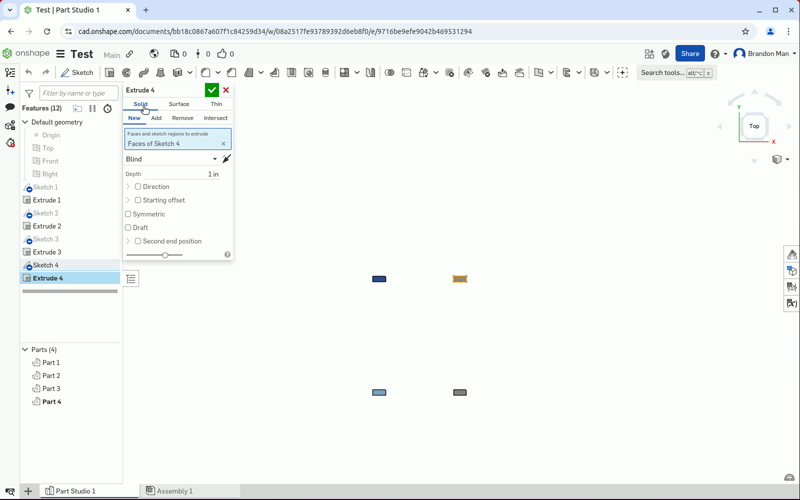
click(143, 106)
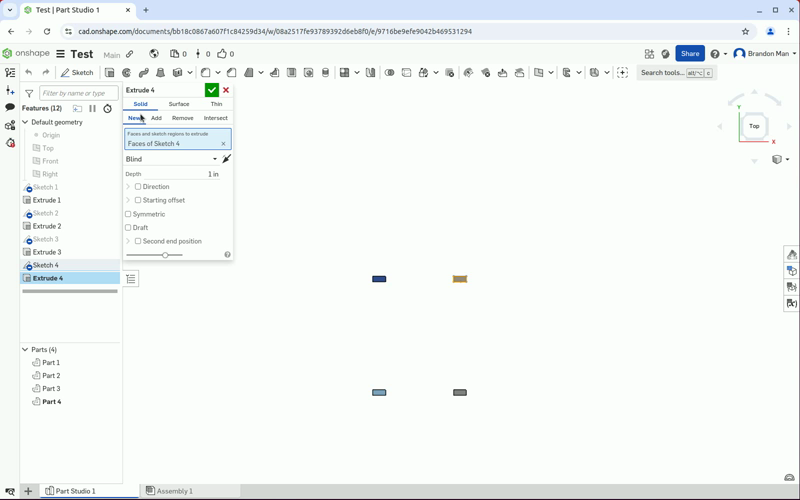
mouse_move(137, 120)
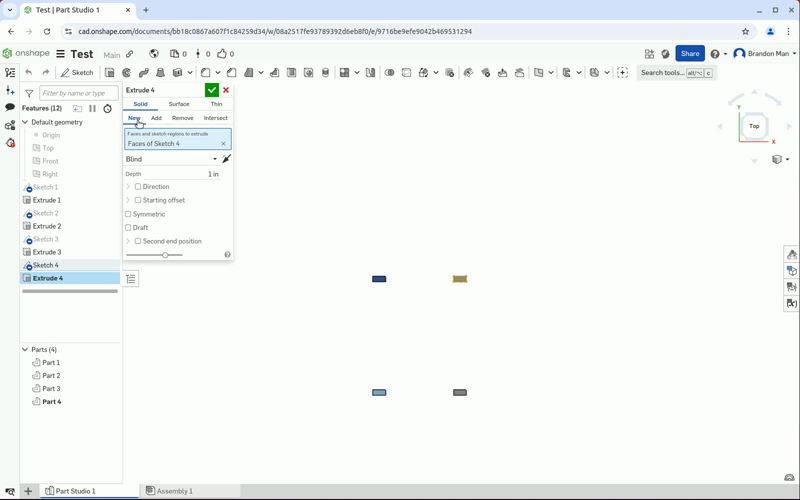
click(137, 120)
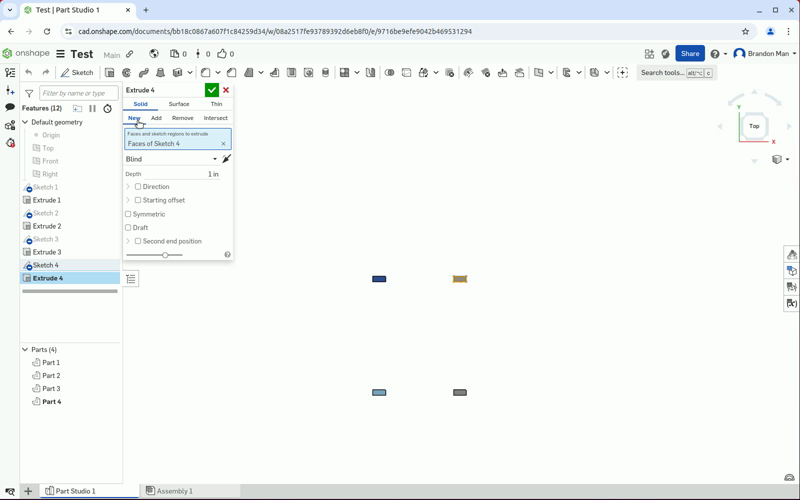
key(tab, 4)
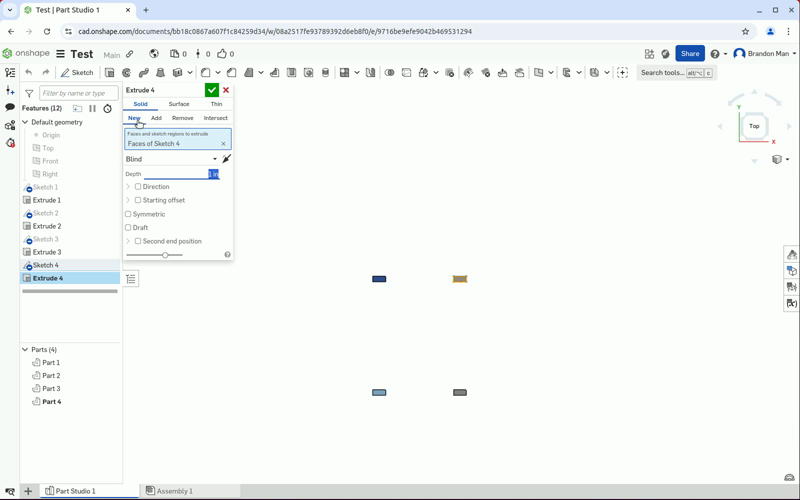
text(12.998)
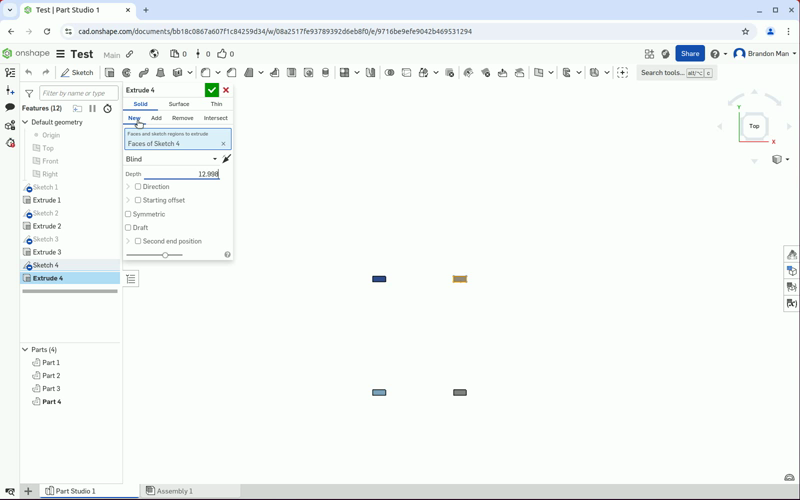
key(enter)
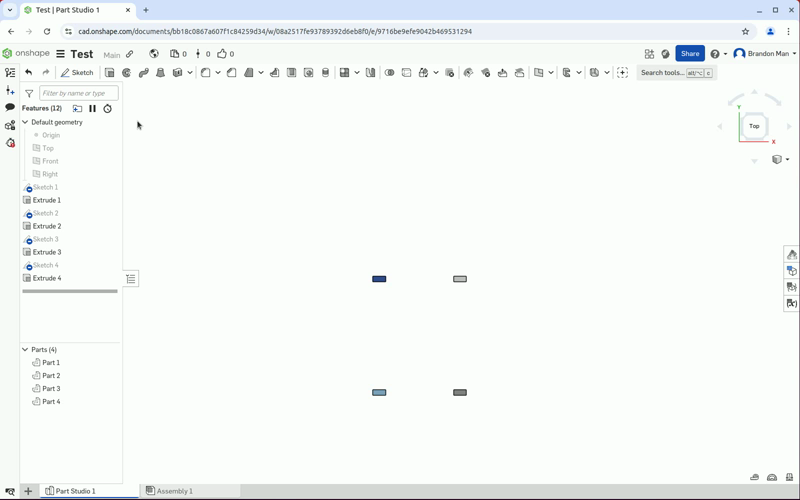
key(shift+h)
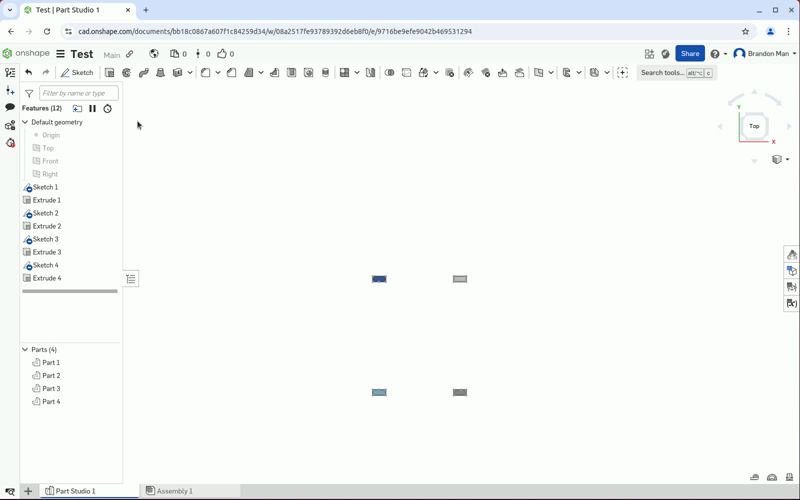
key(shift+h)
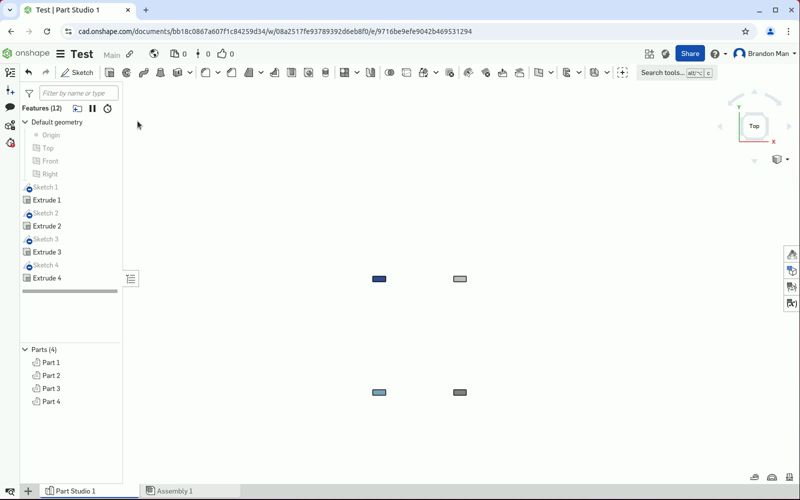
mouse_move(73, 189)
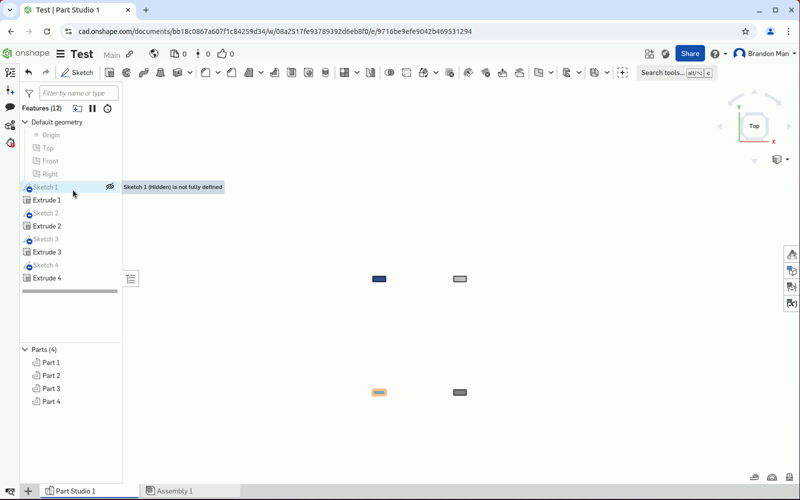
click(73, 189)
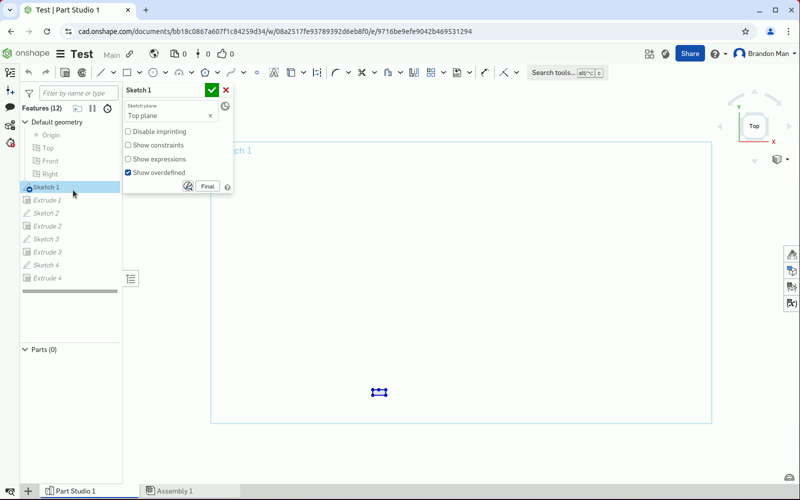
mouse_move(229, 92)
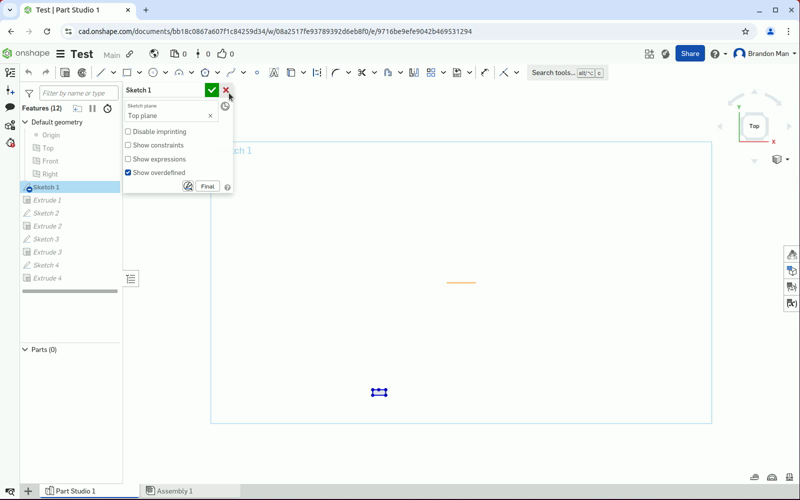
click(229, 92)
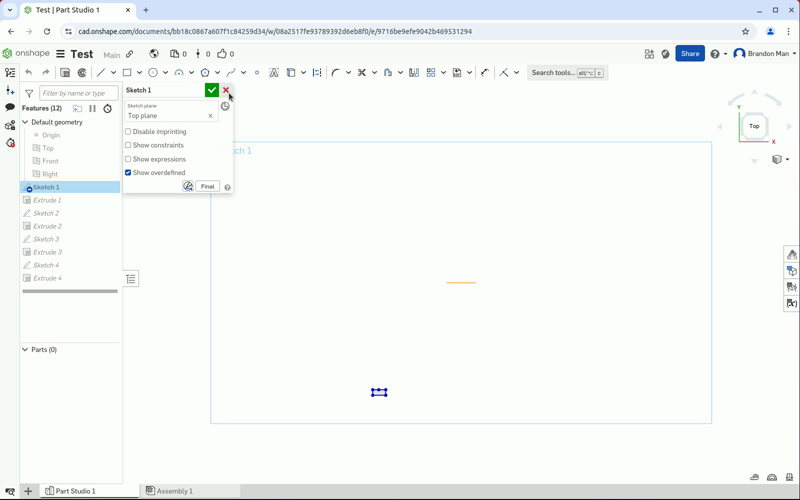
key(shift+s)
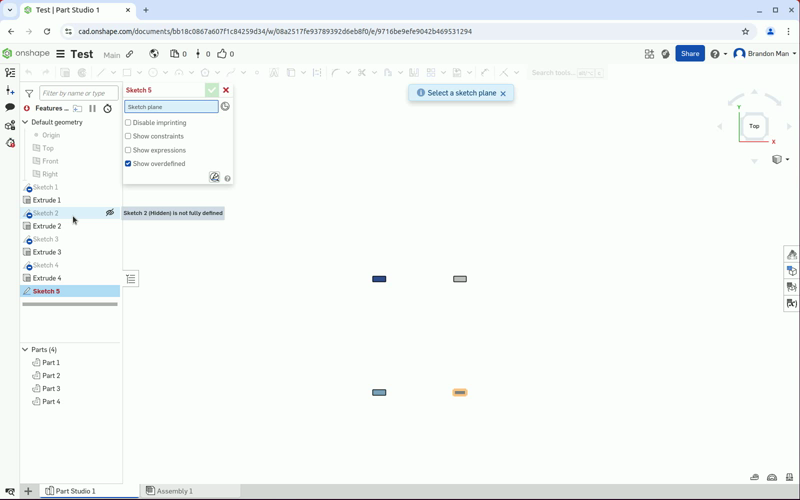
scroll(3)
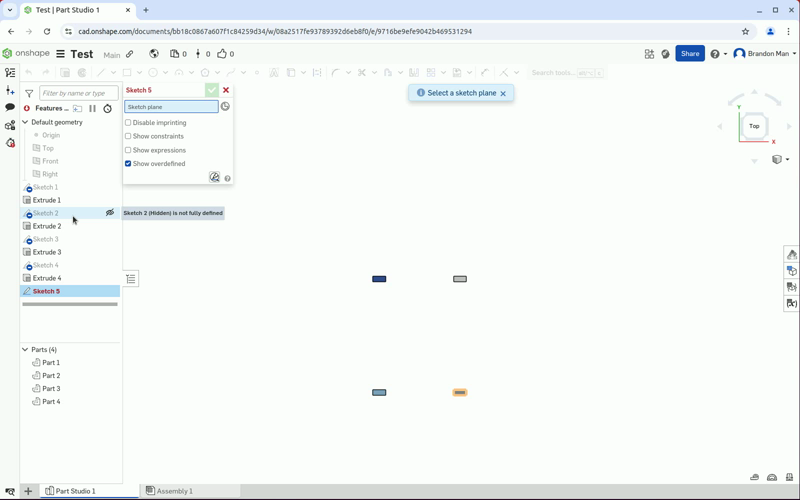
mouse_move(73, 150)
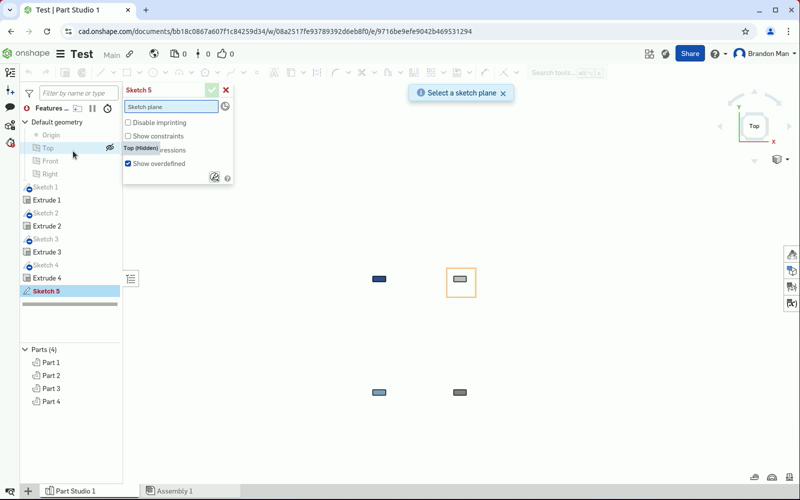
click(73, 150)
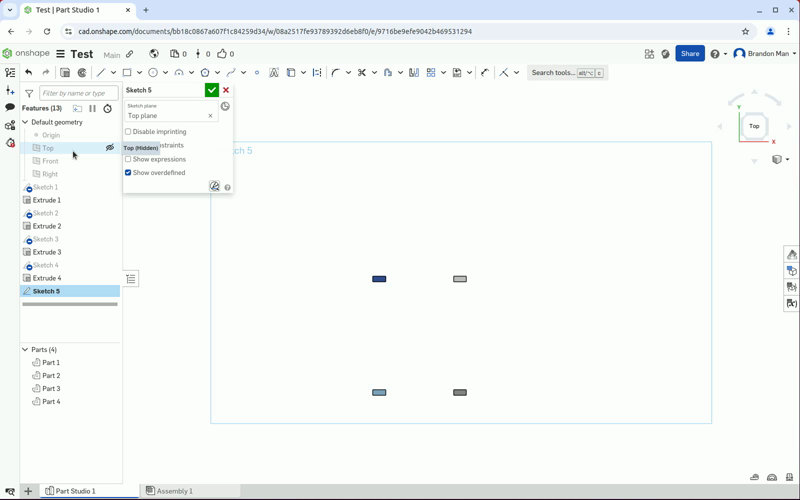
mouse_move(73, 352)
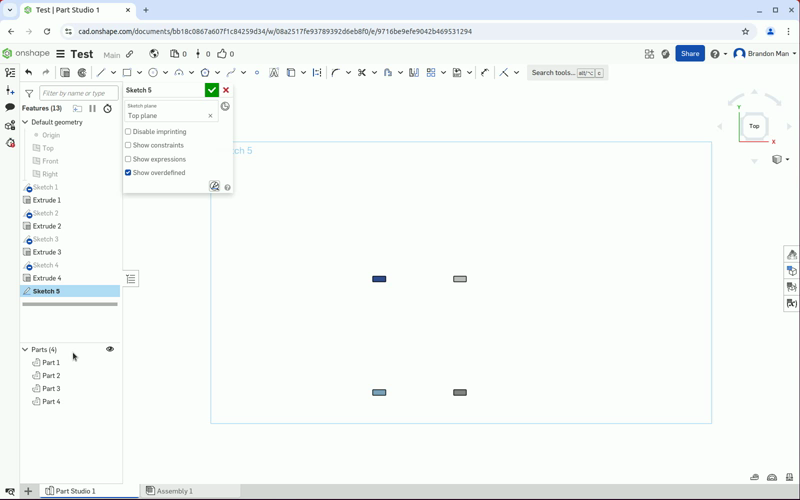
key(y)
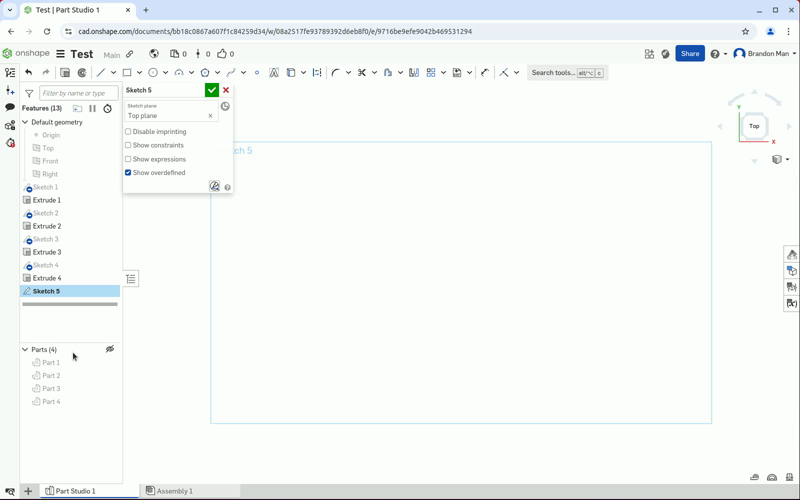
key(l)
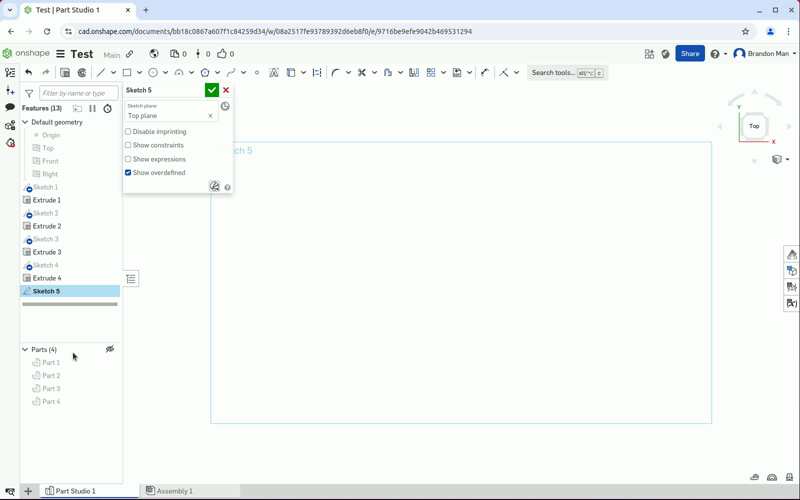
key_down(shift)
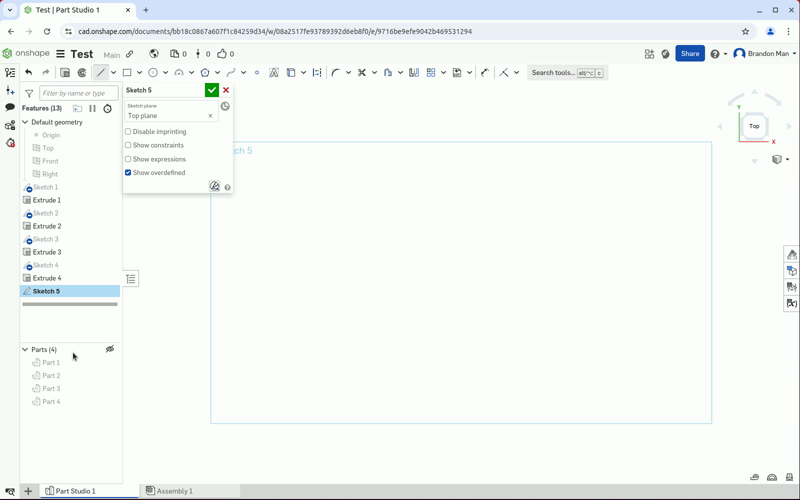
mouse_move(372, 293)
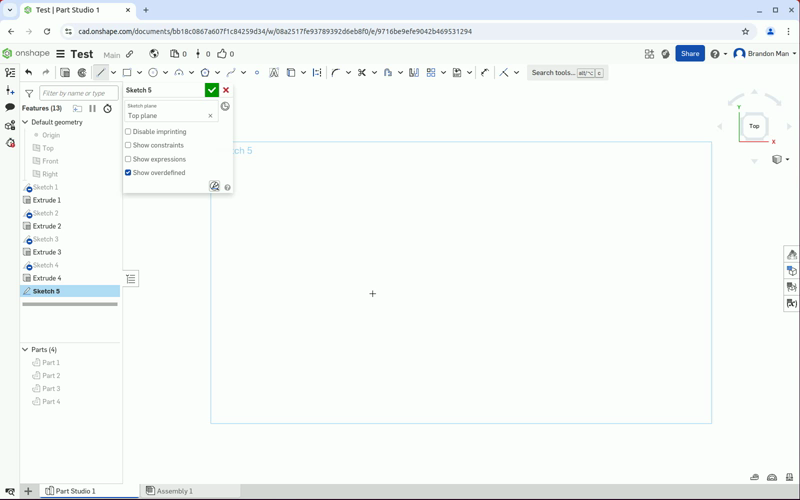
click(372, 293)
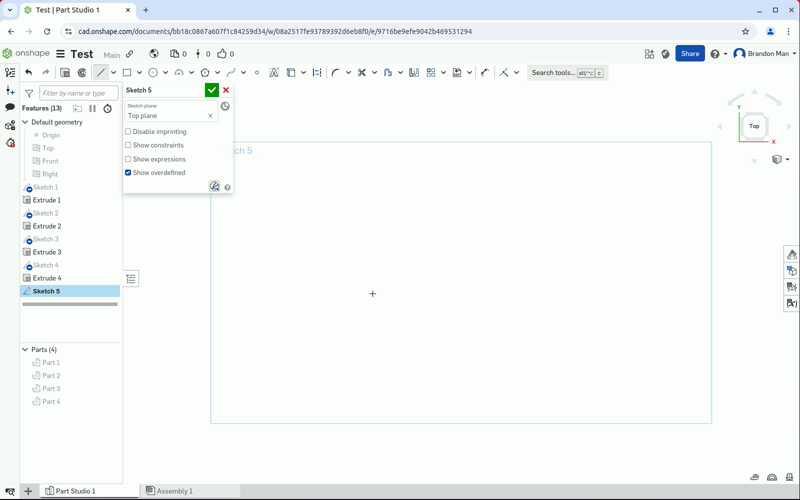
key_up(shift)
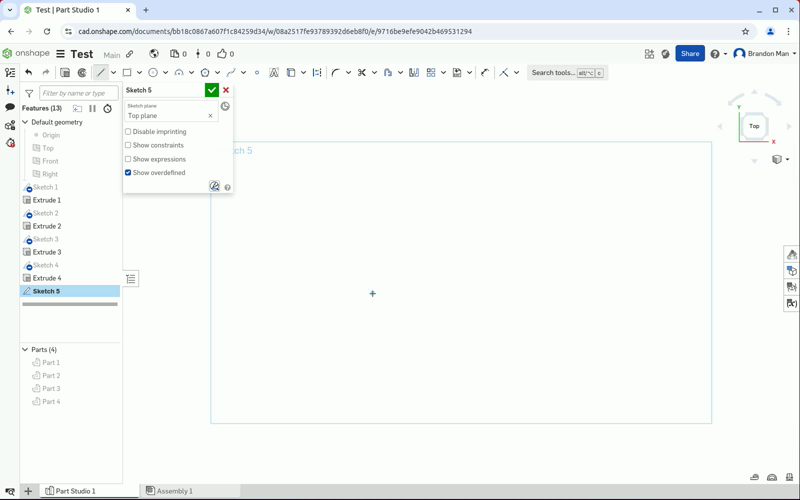
key_down(shift)
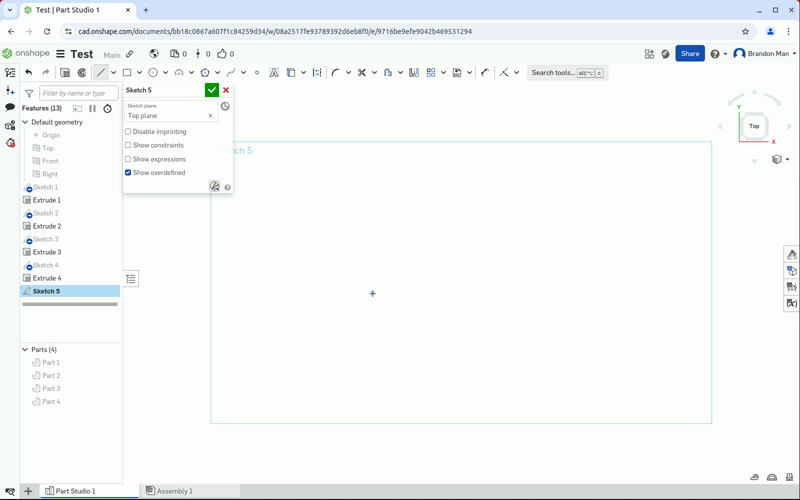
mouse_move(402, 293)
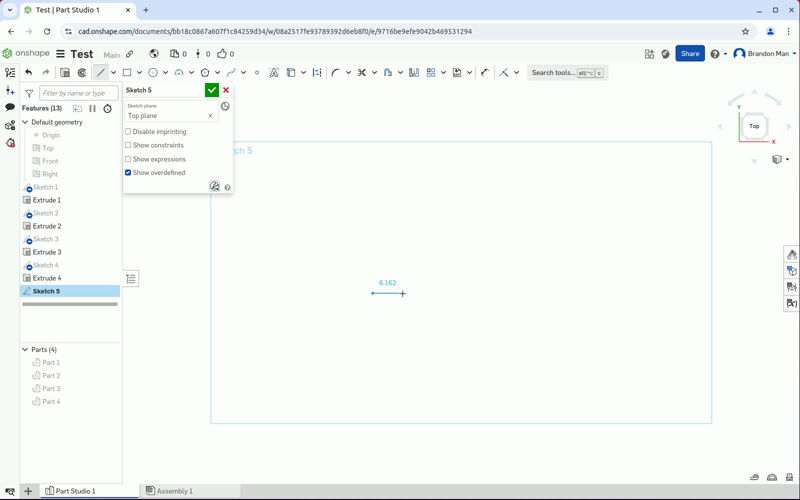
mouse_move(378, 293)
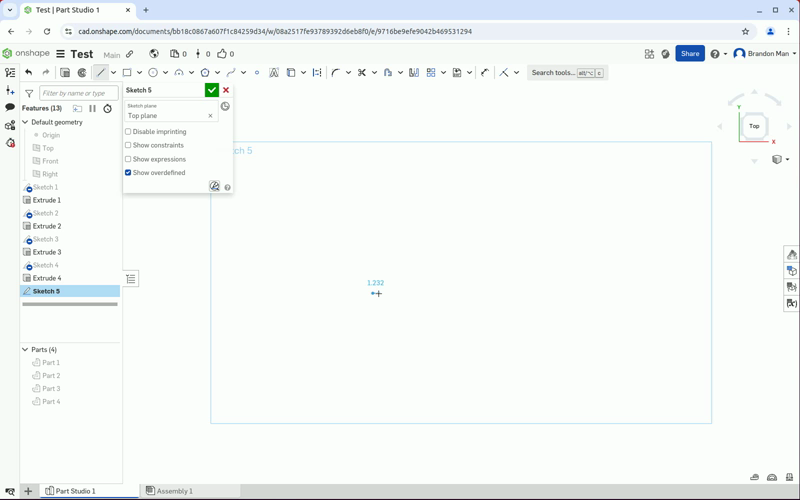
scroll(6)
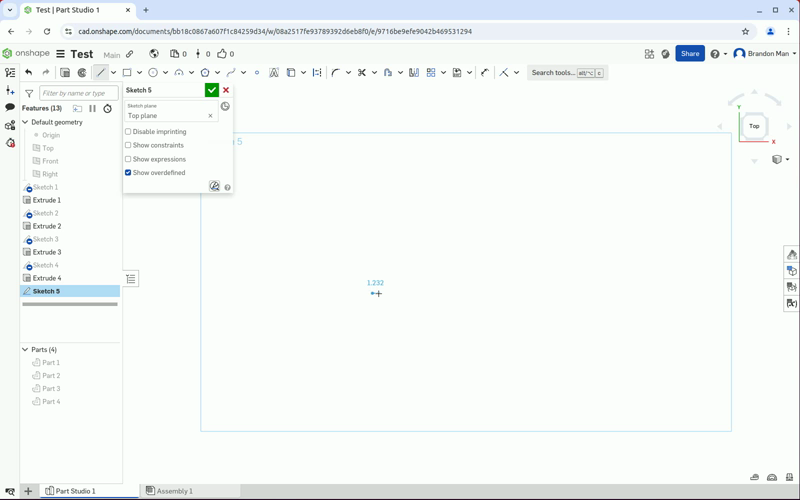
scroll(6)
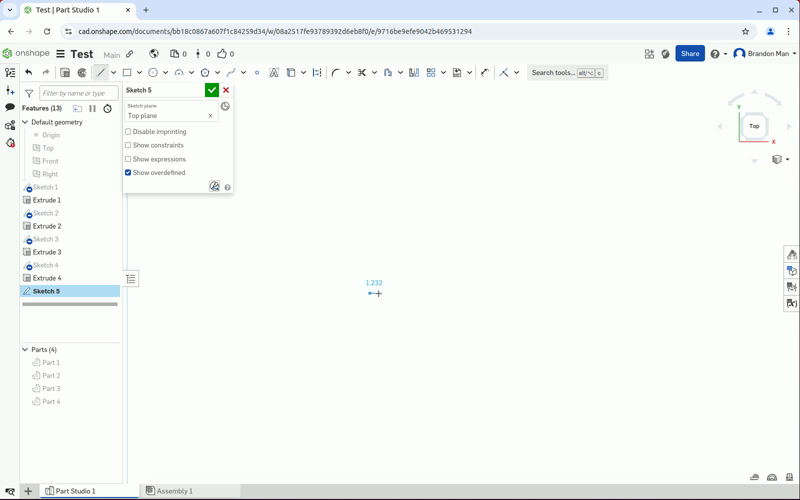
scroll(6)
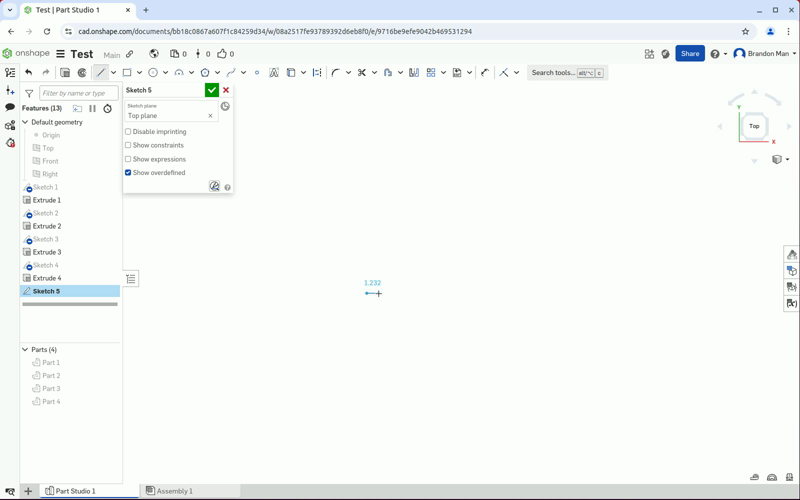
scroll(6)
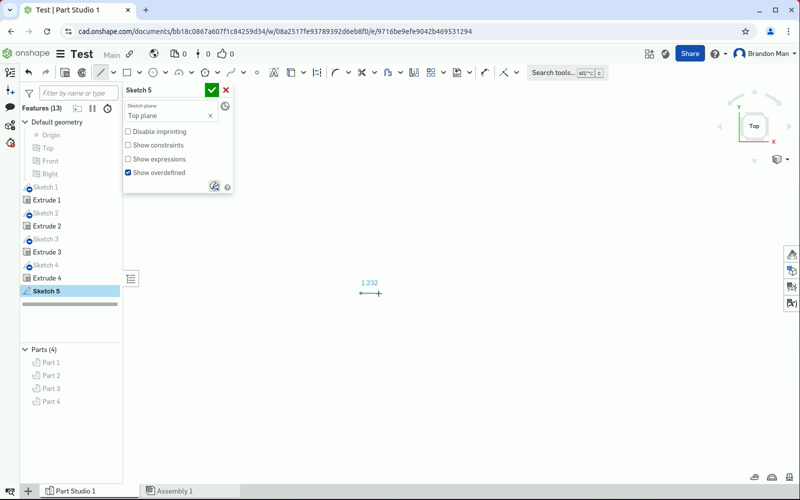
scroll(6)
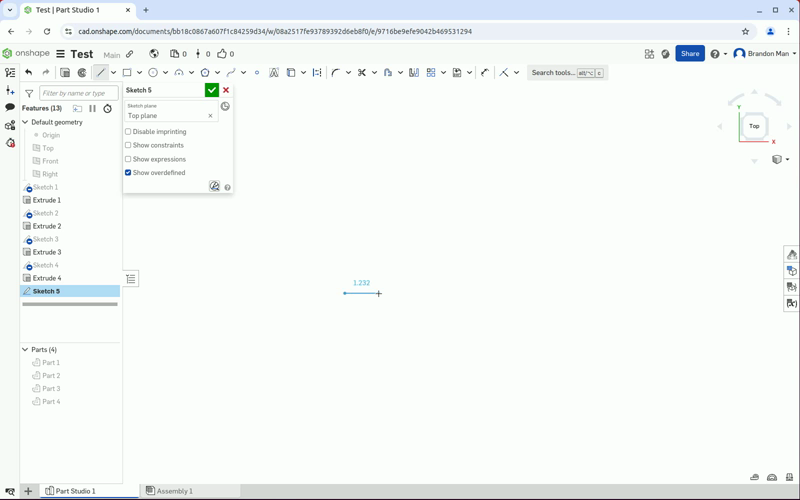
scroll(6)
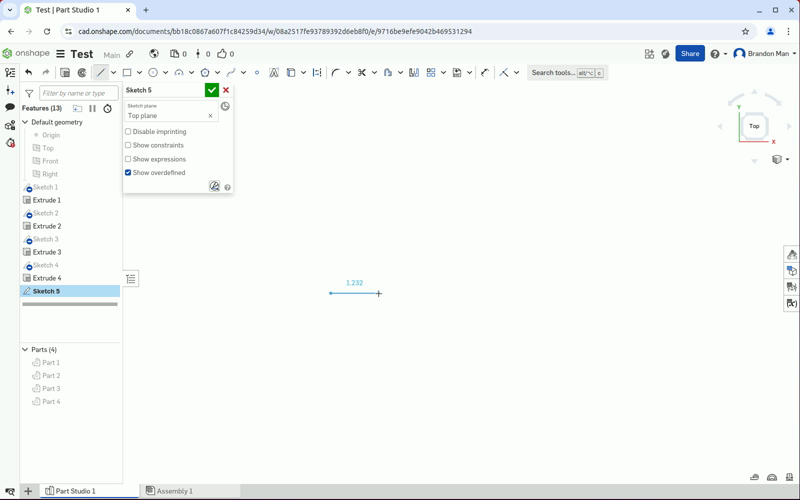
scroll(6)
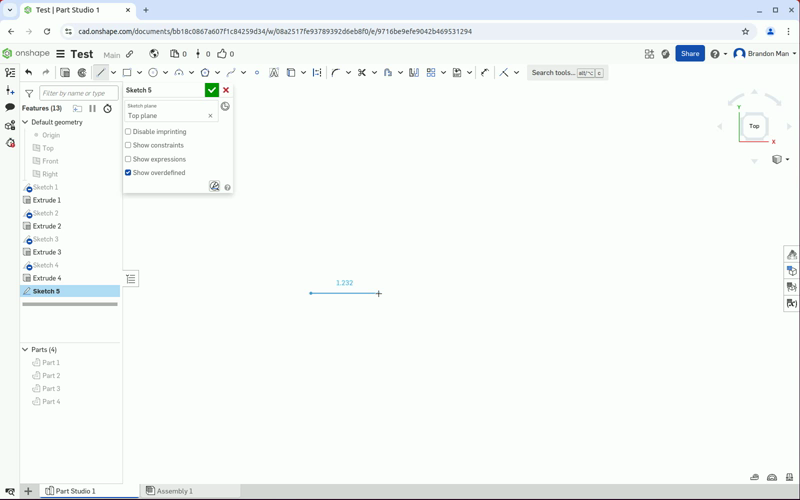
click(378, 293)
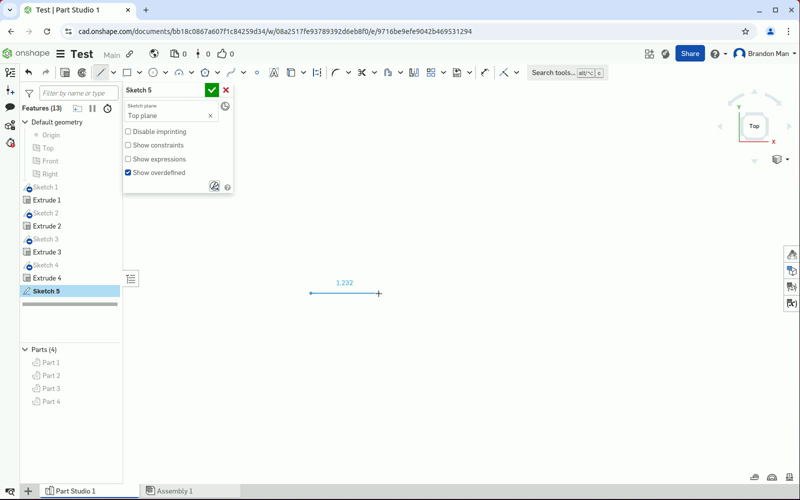
scroll(-6)
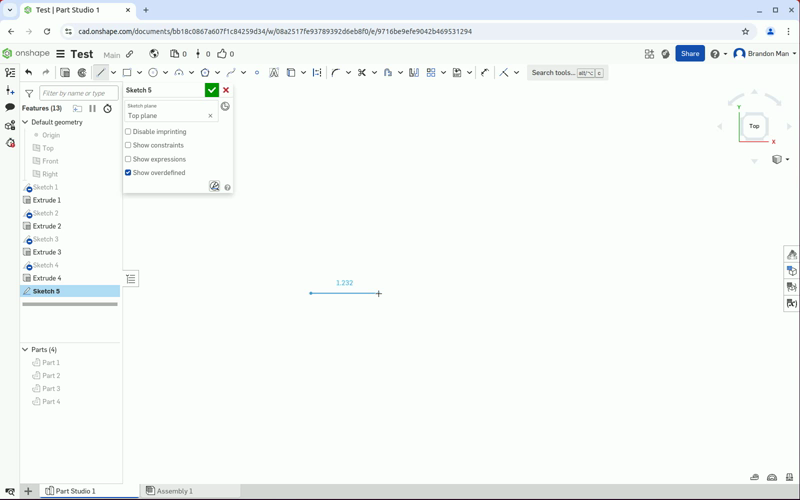
scroll(-6)
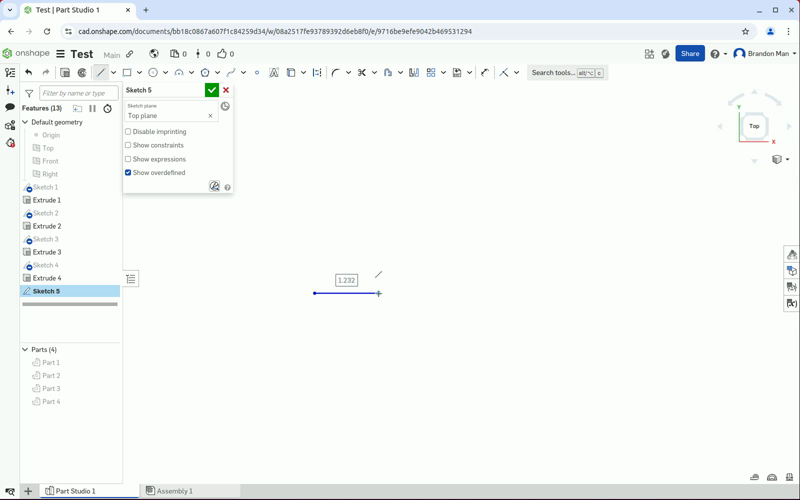
scroll(-6)
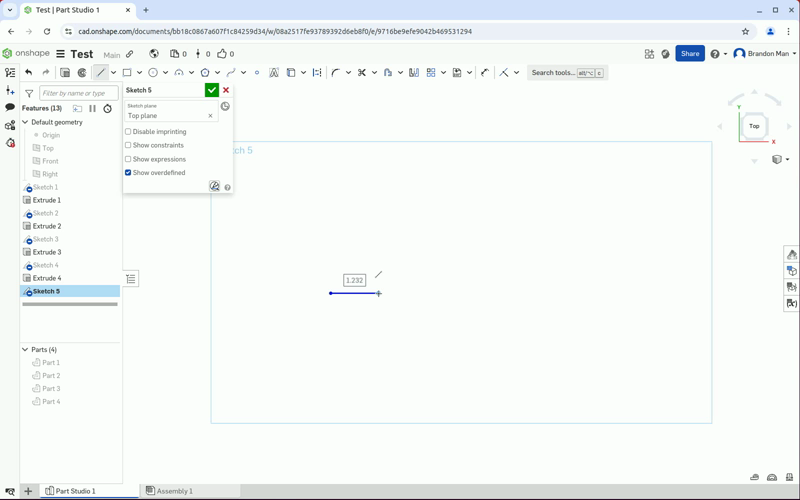
scroll(-6)
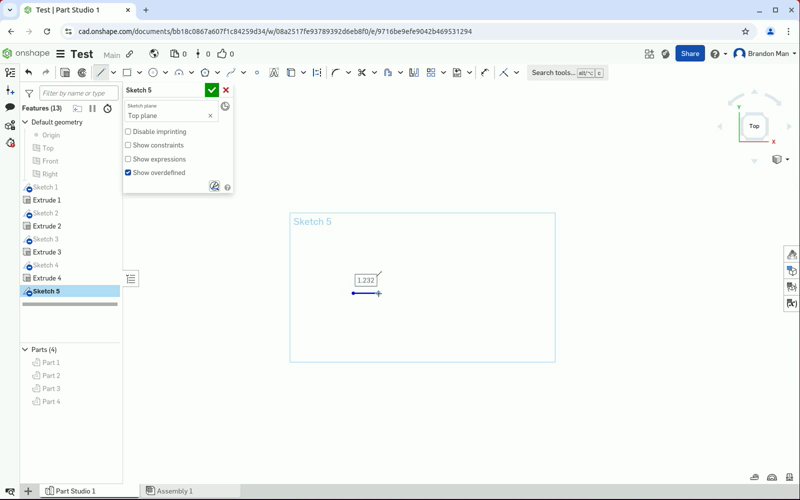
scroll(-6)
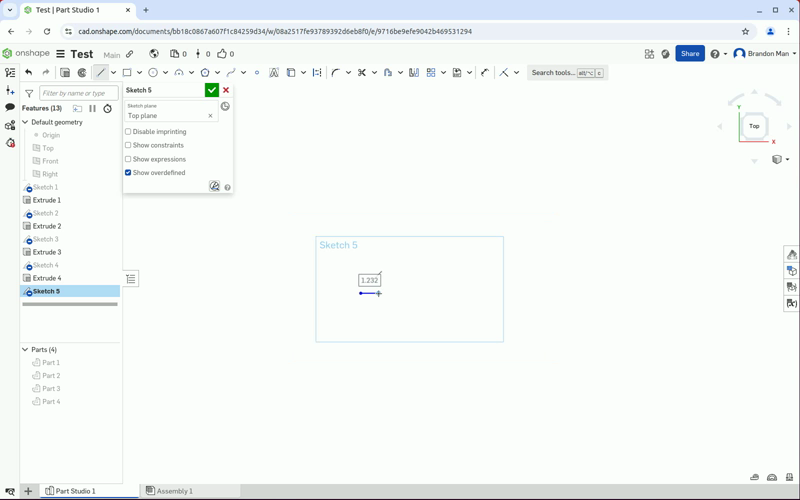
scroll(-6)
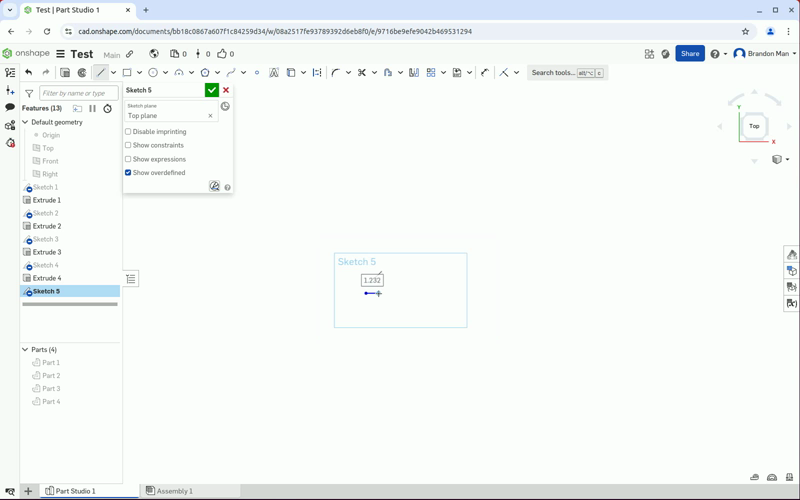
scroll(-6)
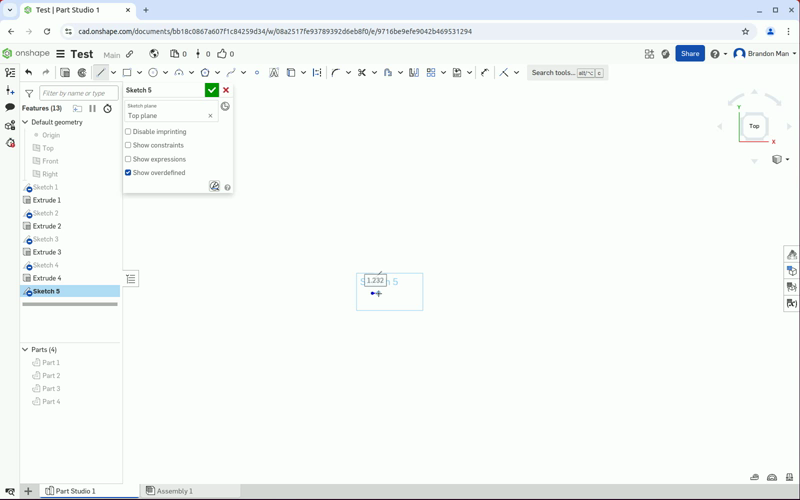
key_up(shift)
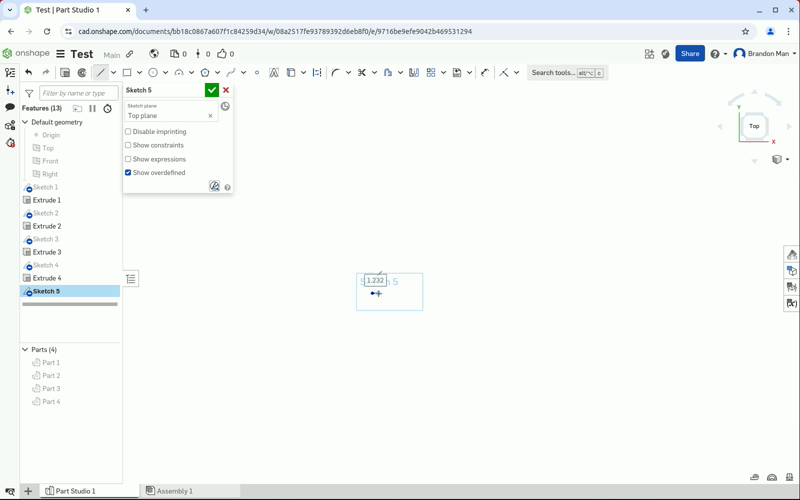
key_down(shift)
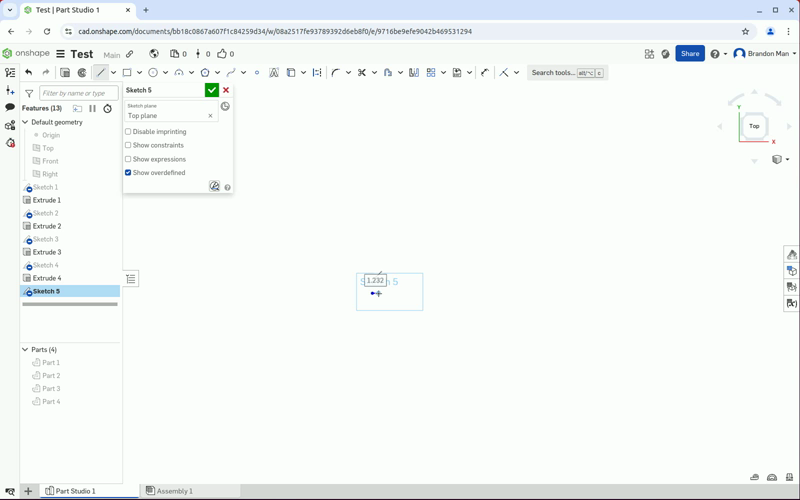
mouse_move(408, 293)
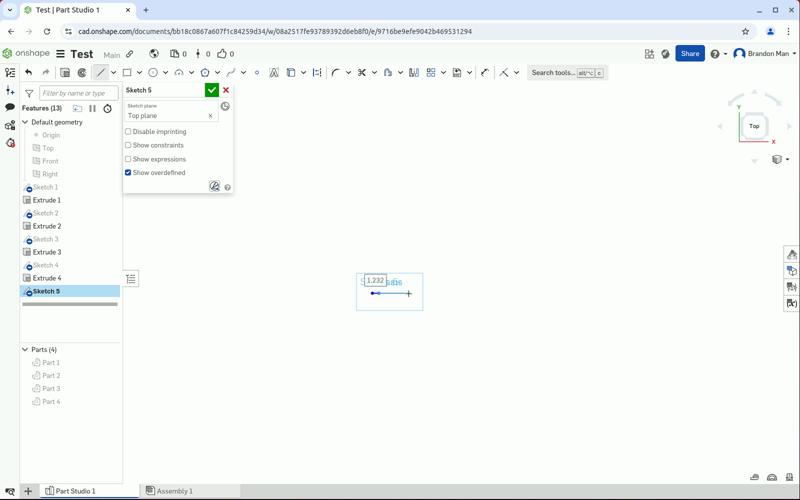
mouse_move(378, 280)
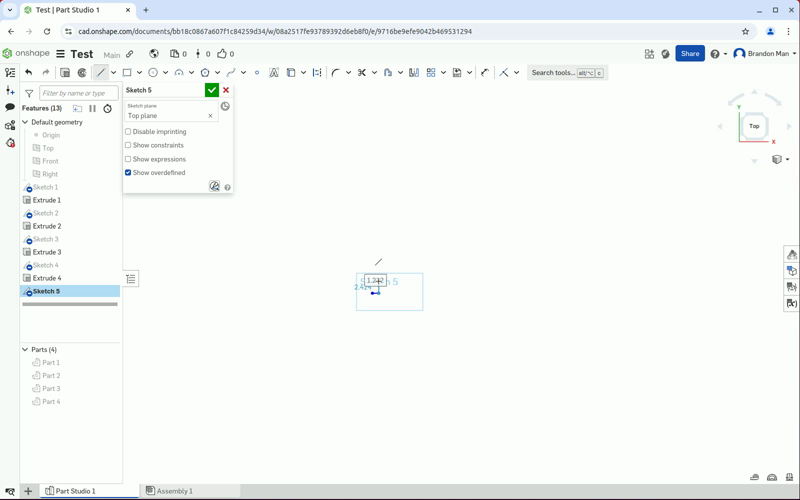
click(378, 280)
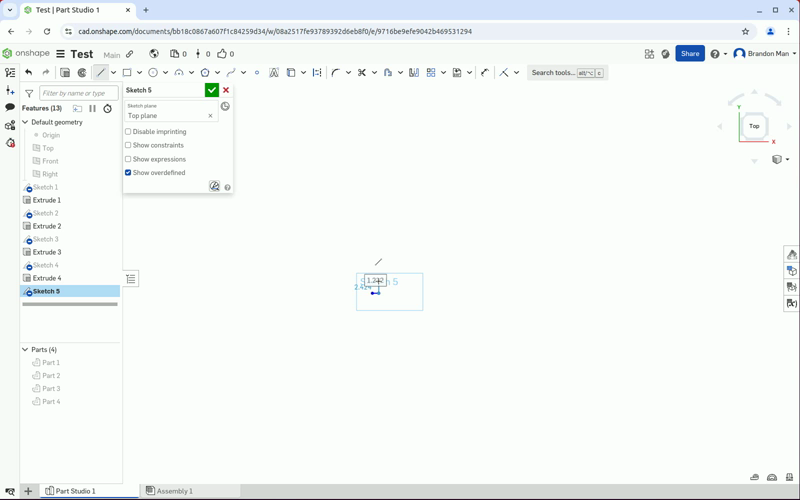
key_up(shift)
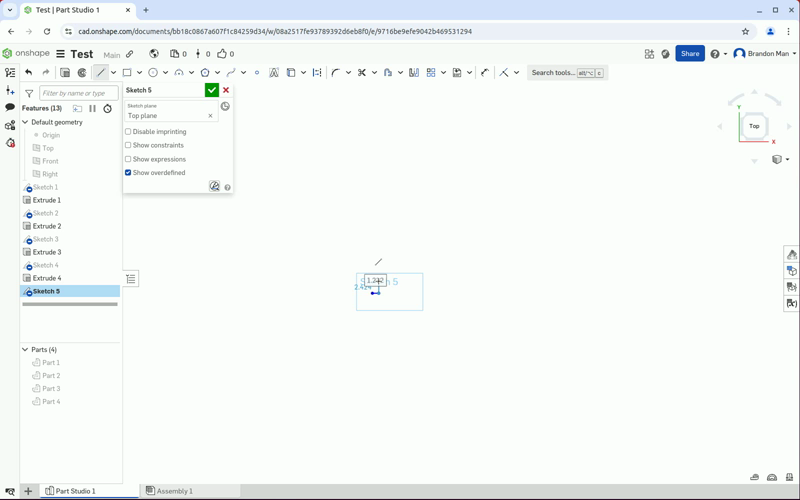
key_down(shift)
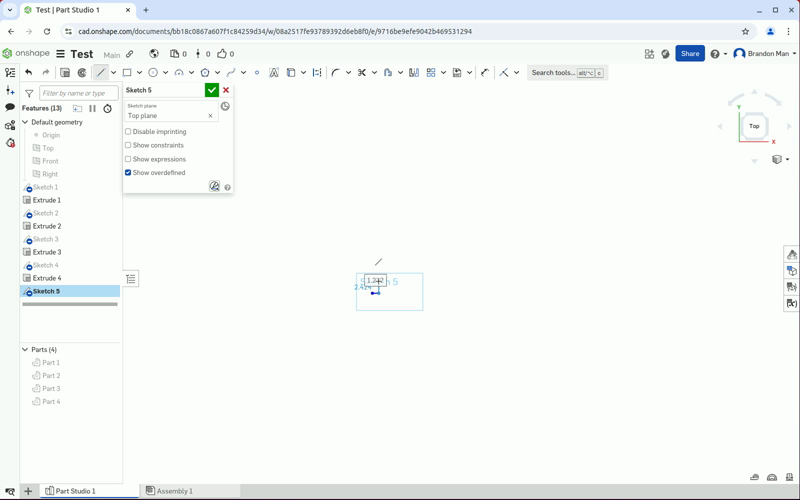
mouse_move(408, 280)
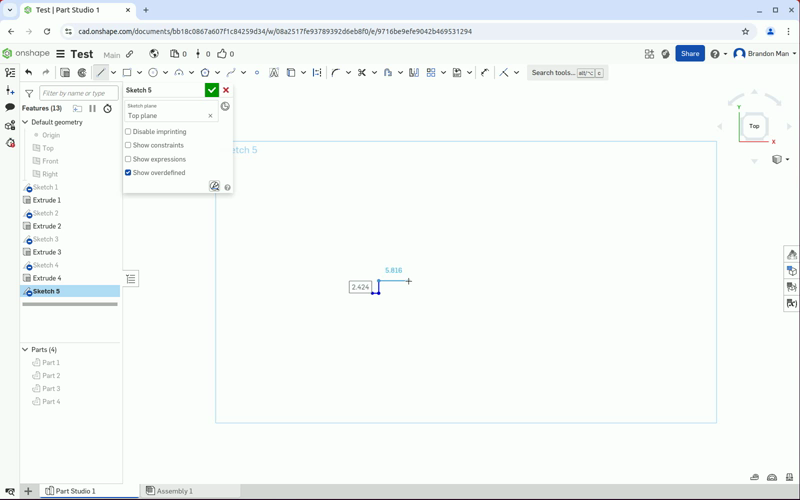
mouse_move(372, 280)
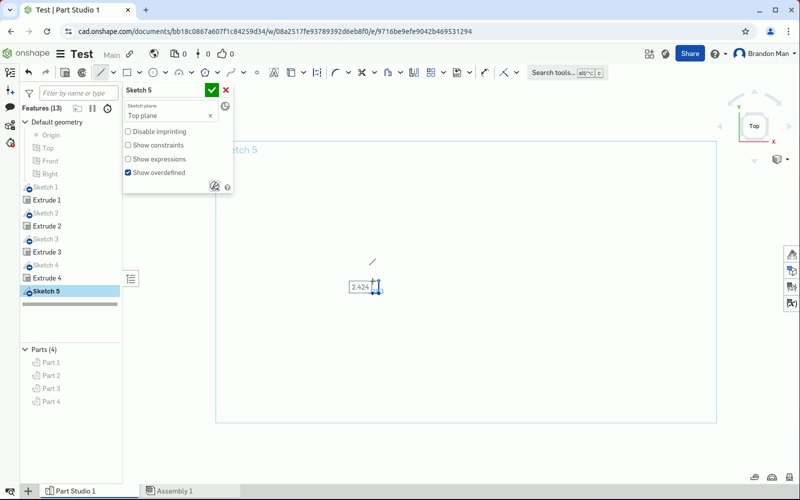
scroll(6)
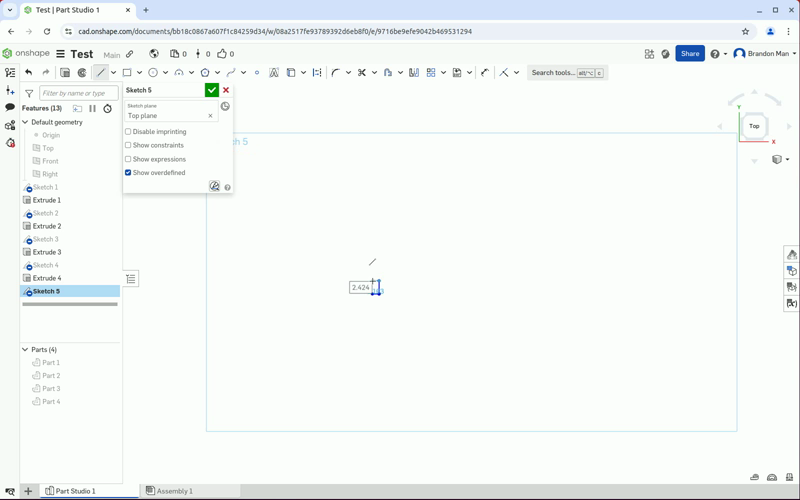
scroll(6)
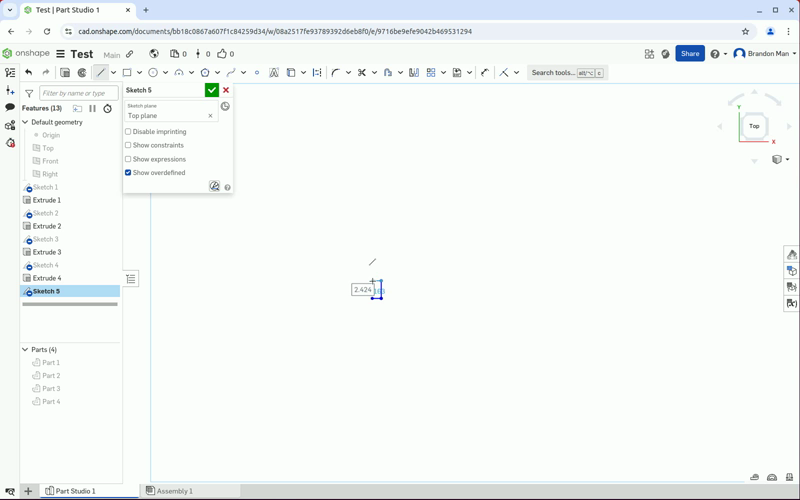
scroll(6)
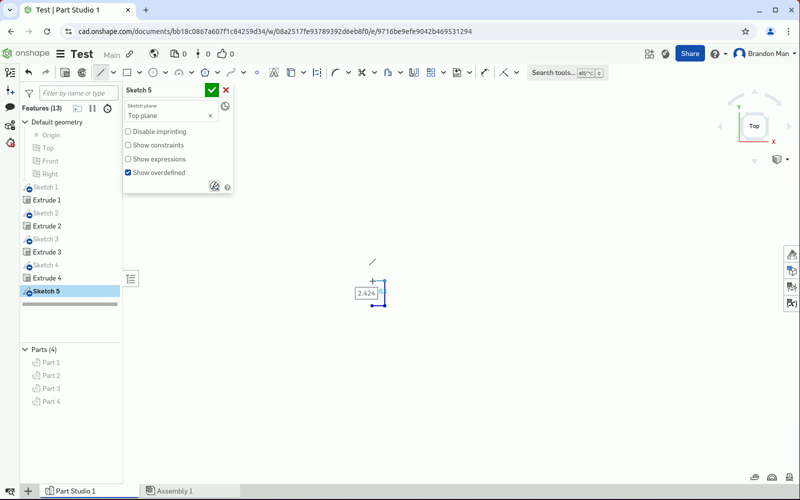
scroll(6)
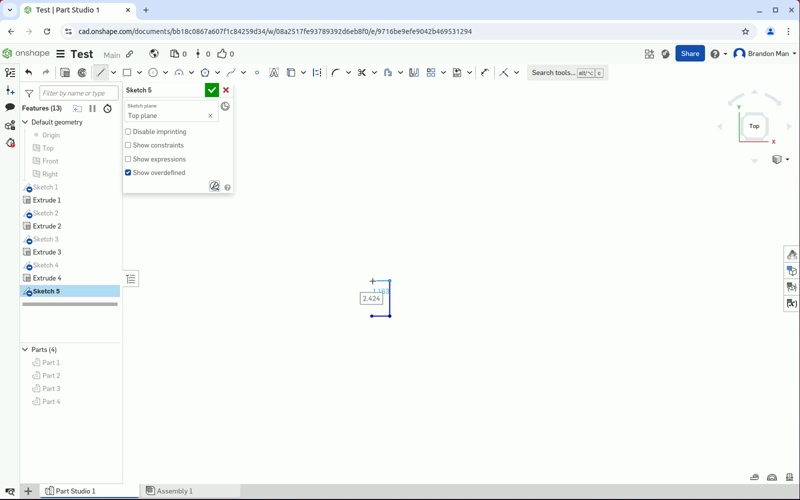
scroll(6)
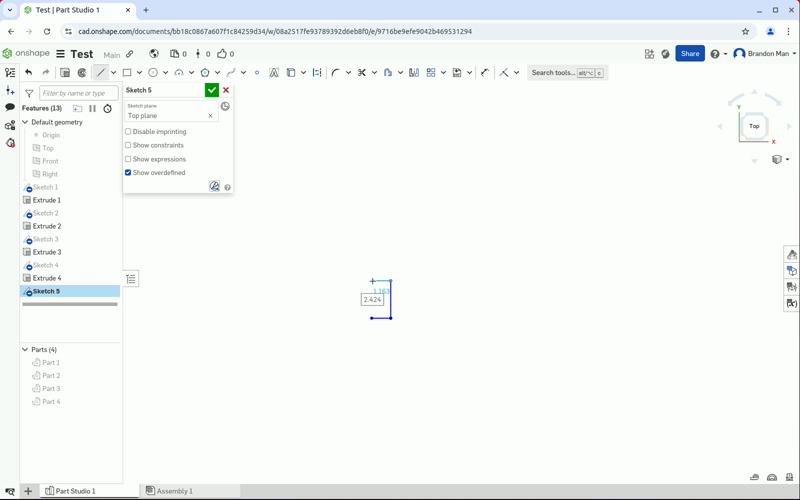
scroll(6)
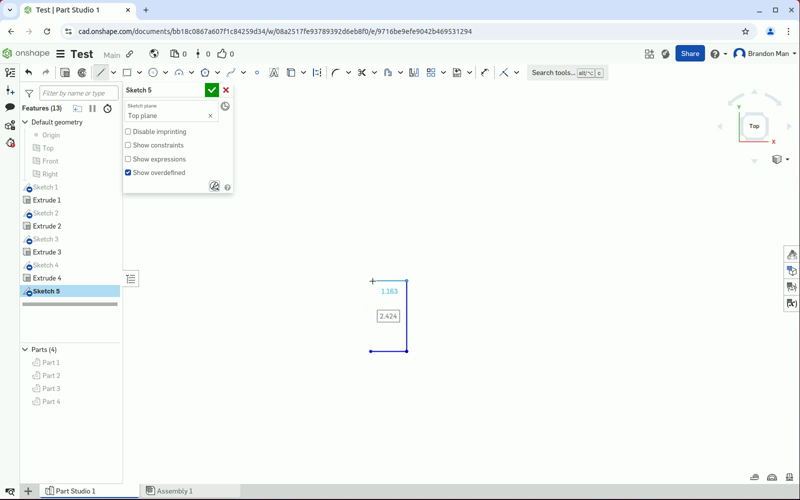
scroll(6)
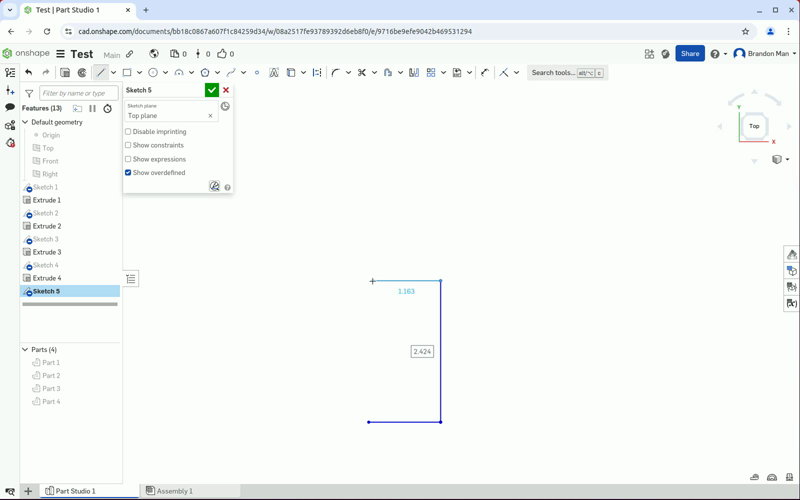
click(372, 280)
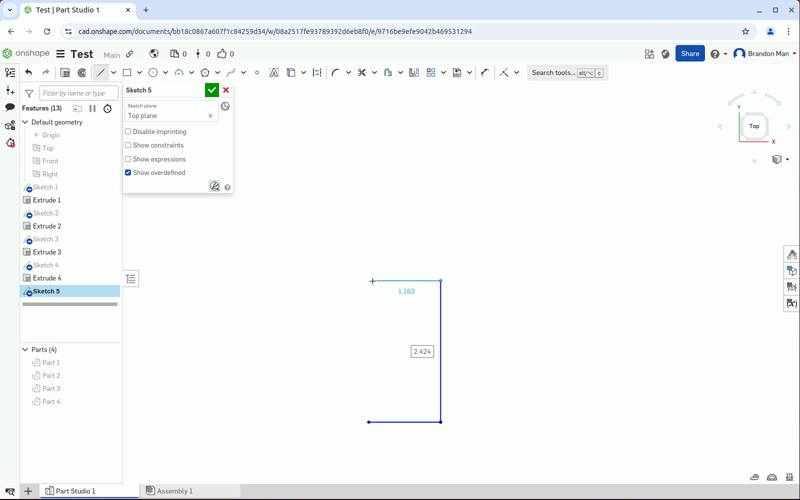
scroll(-6)
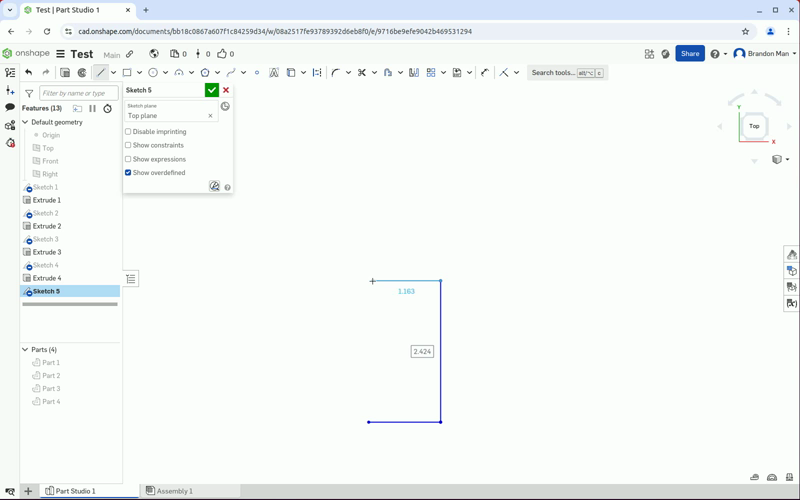
scroll(-6)
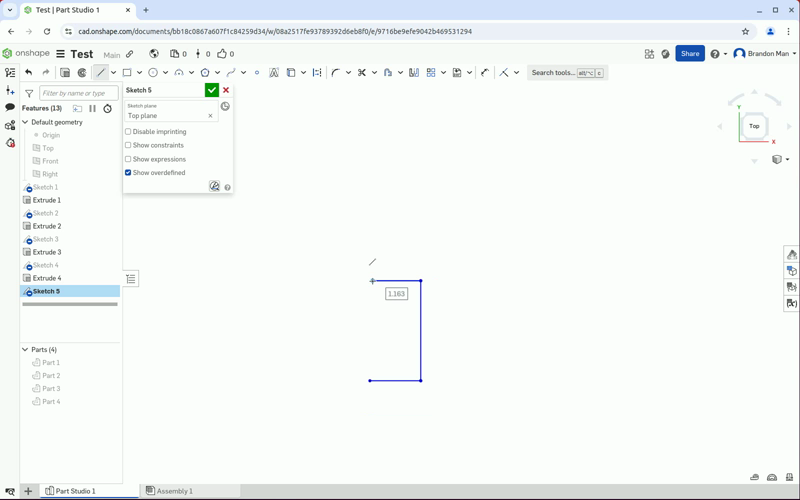
scroll(-6)
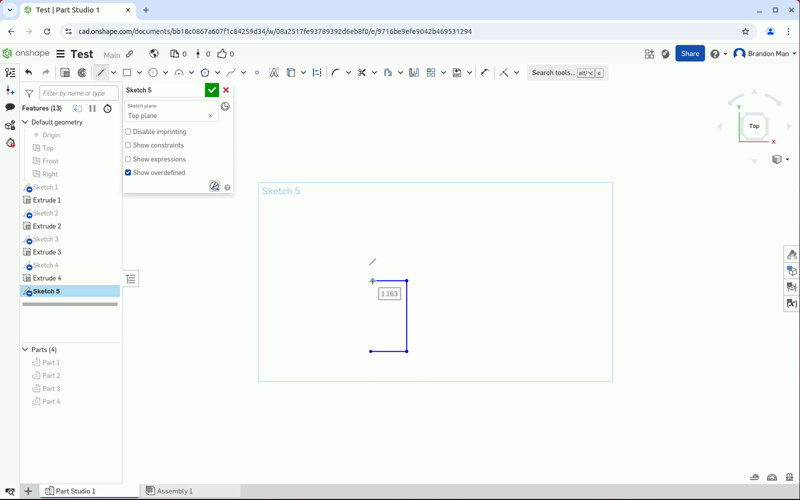
scroll(-6)
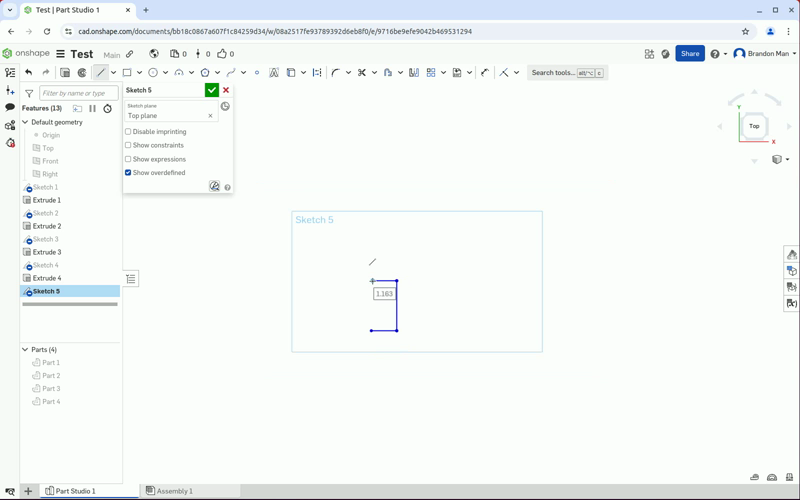
scroll(-6)
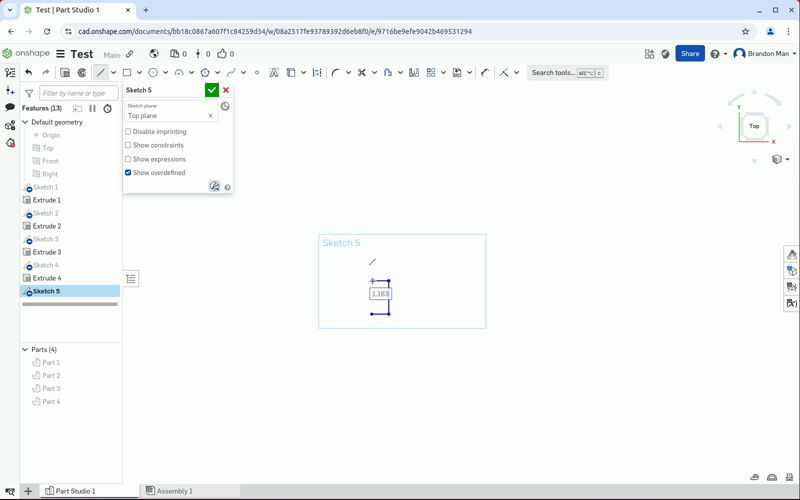
scroll(-6)
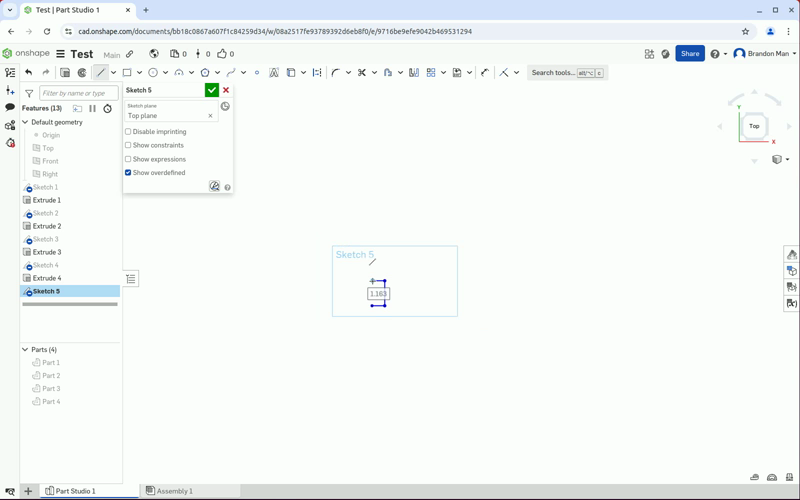
scroll(-6)
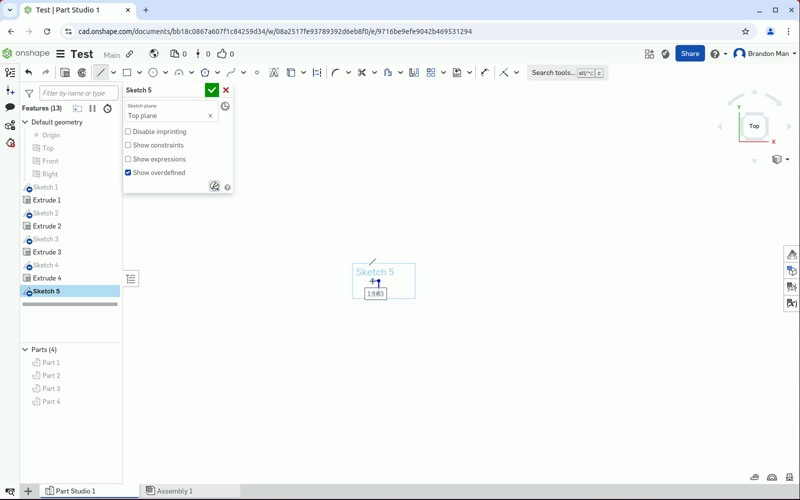
key_up(shift)
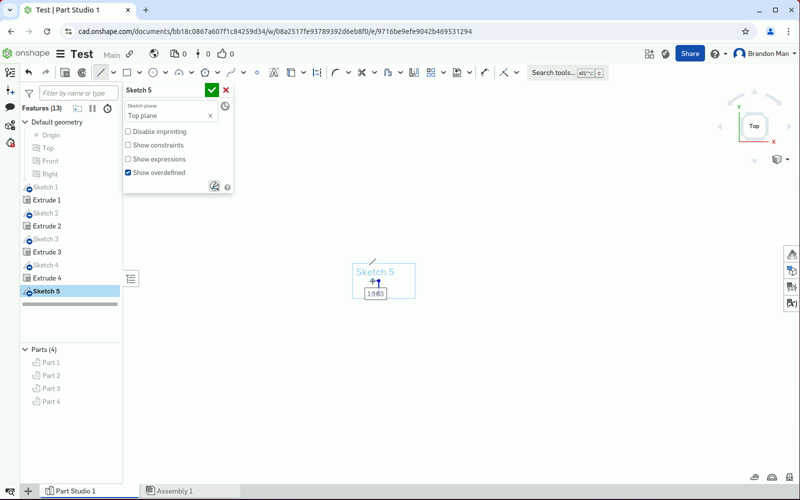
mouse_move(402, 280)
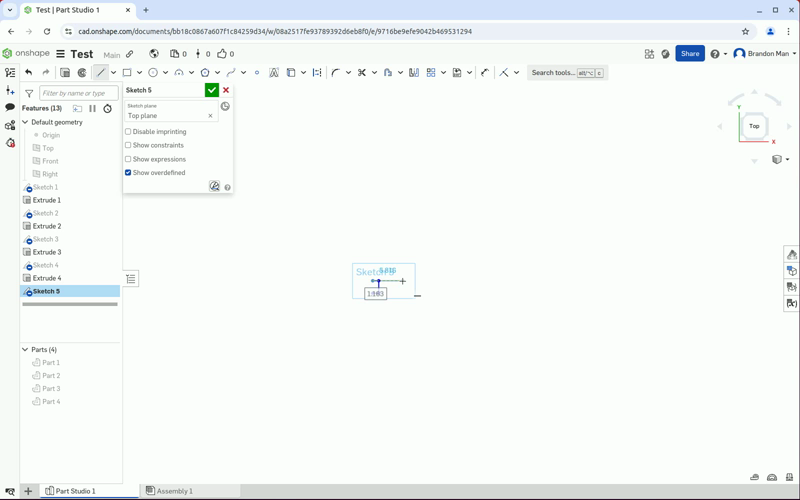
key_down(shift)
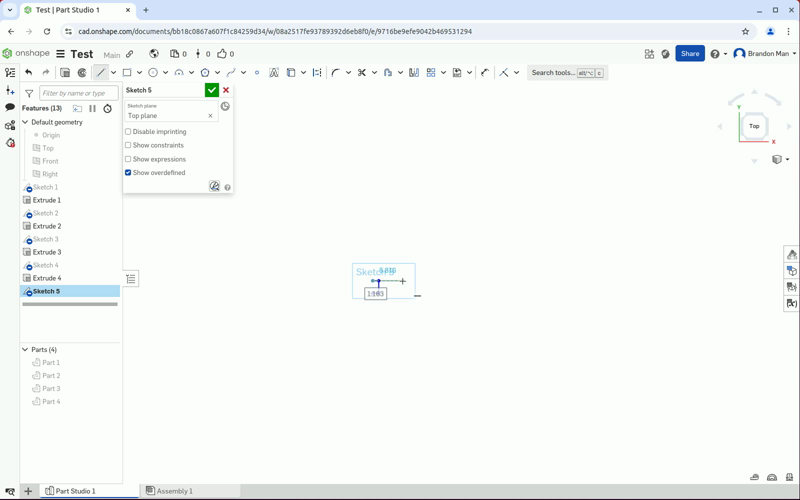
mouse_move(372, 293)
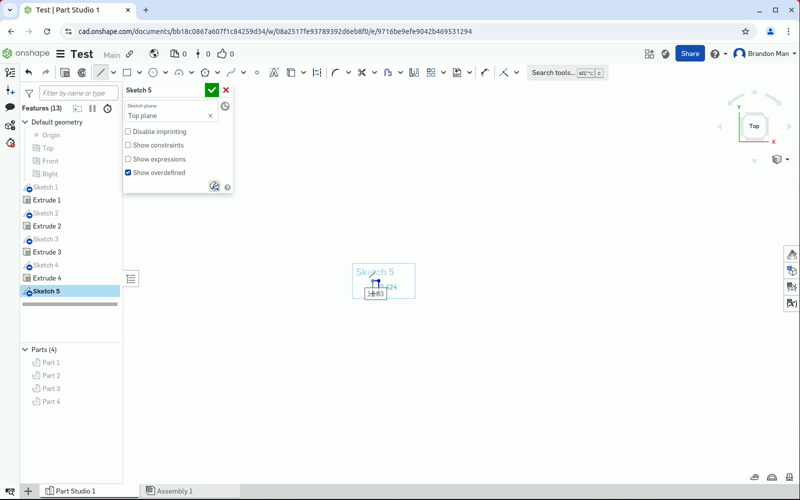
key_up(shift)
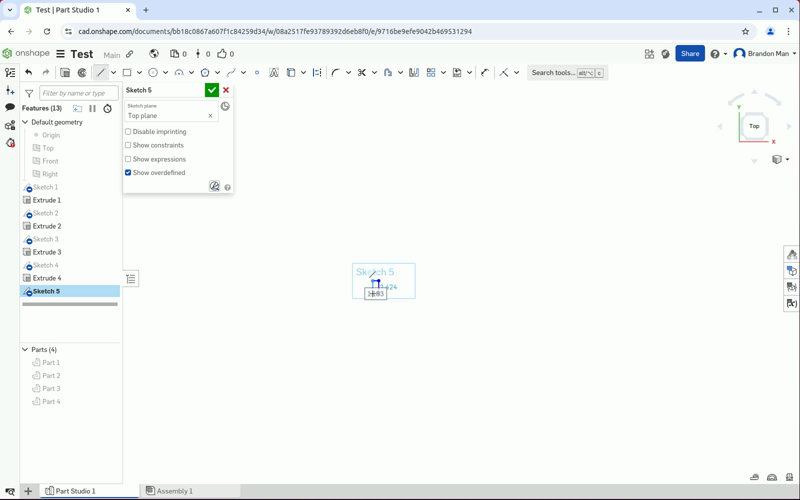
click(372, 293)
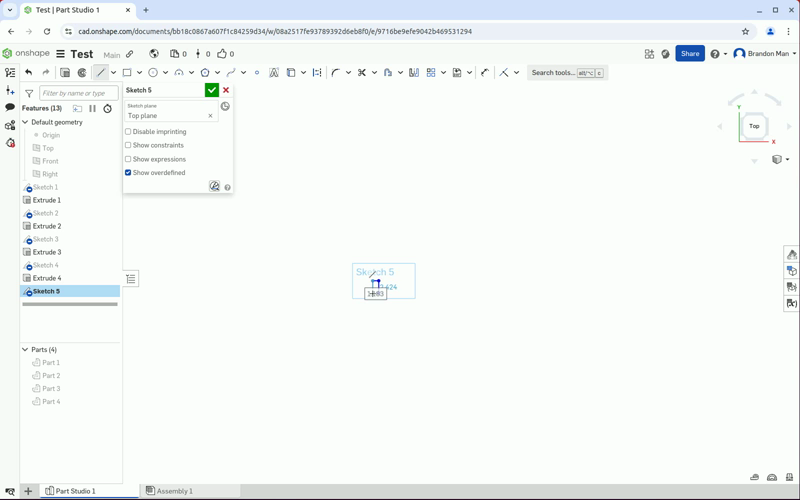
key(esc)
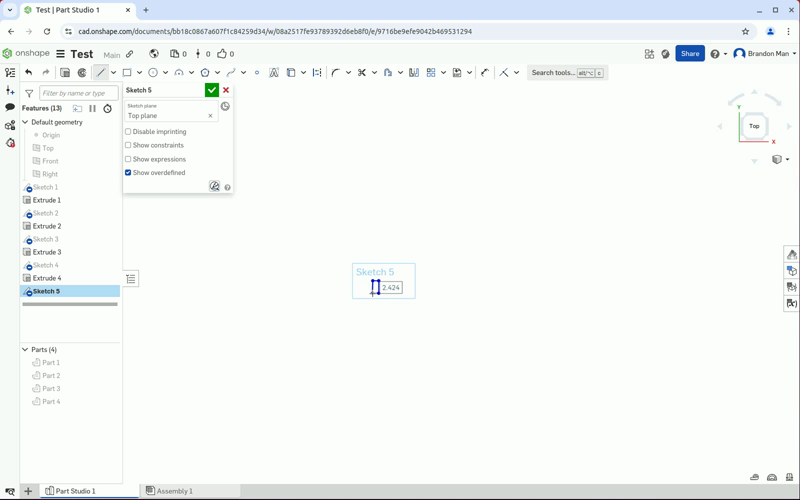
mouse_move(372, 290)
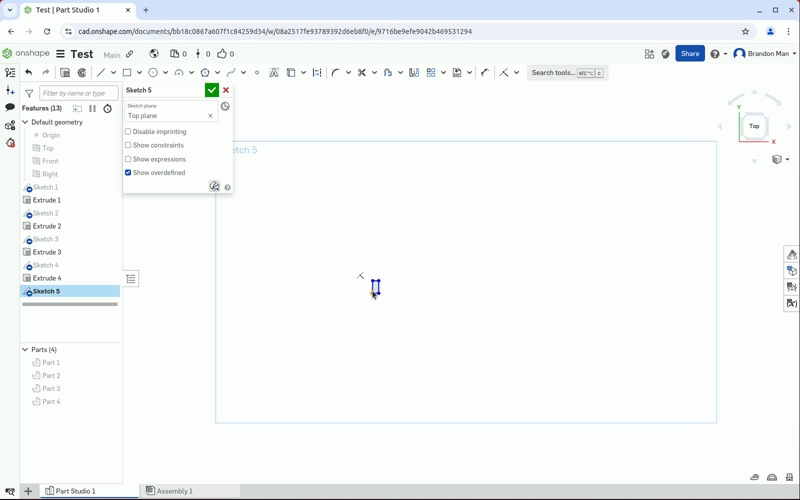
scroll(6)
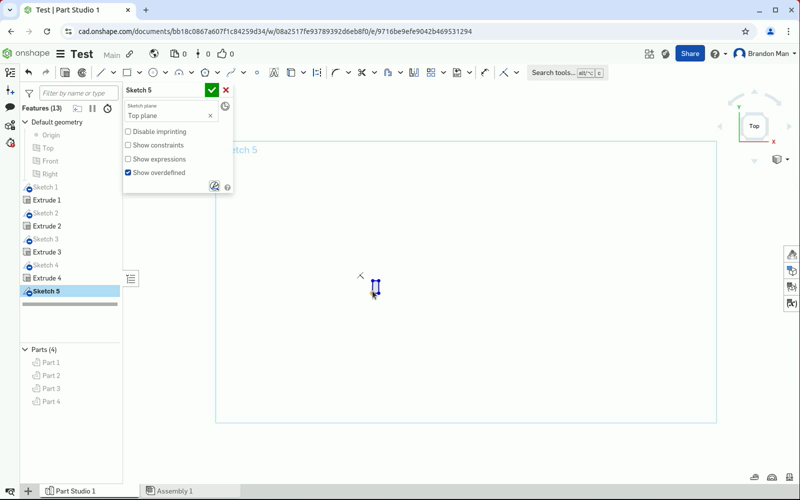
scroll(6)
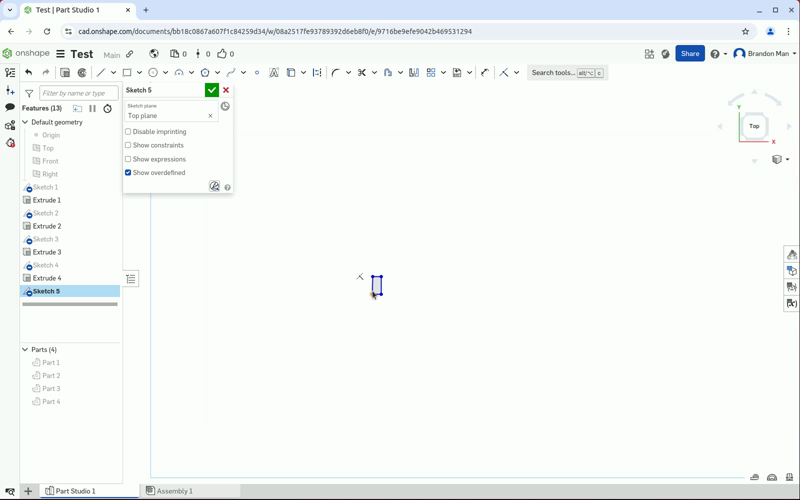
scroll(6)
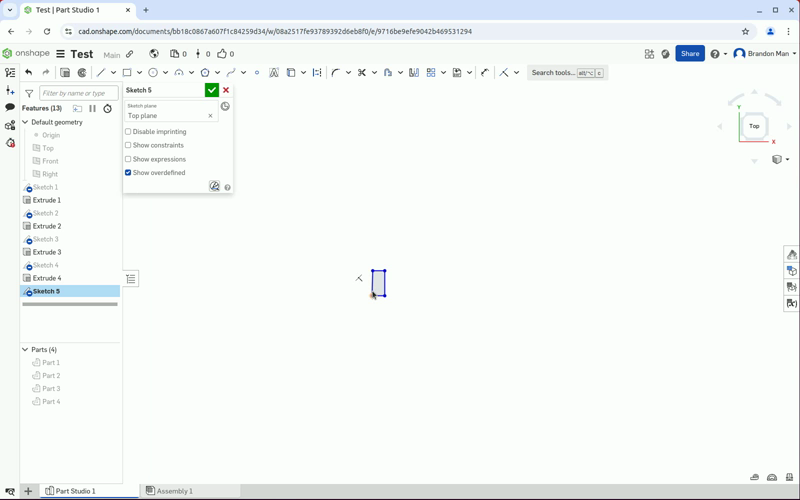
scroll(6)
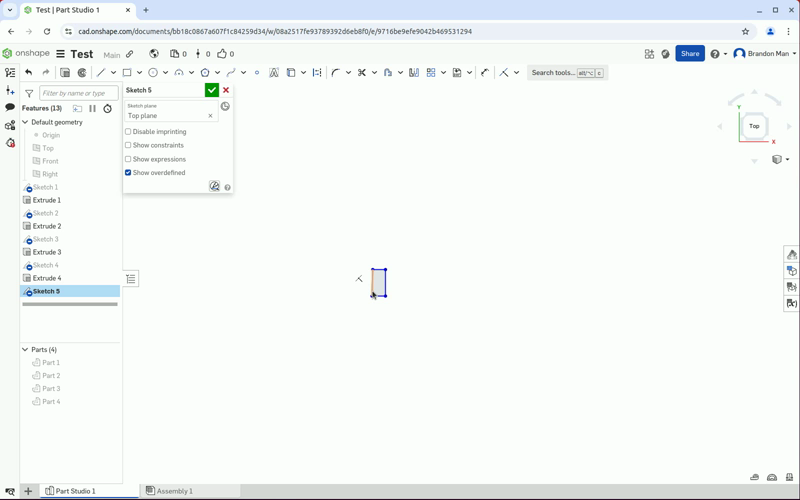
scroll(6)
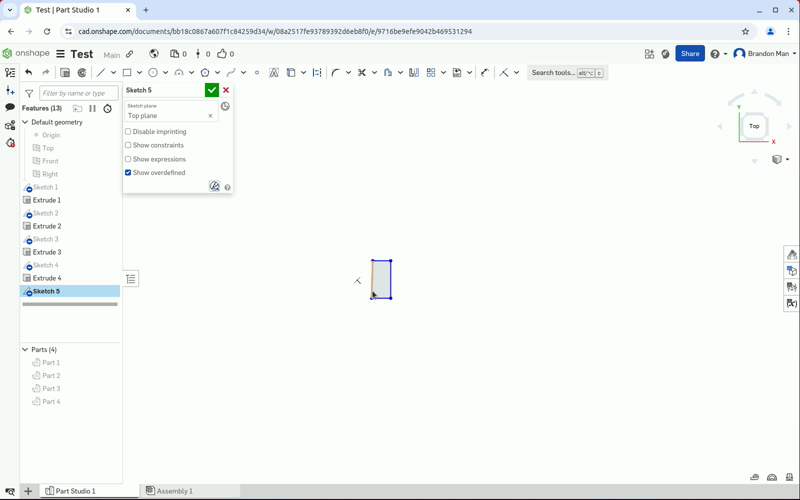
scroll(6)
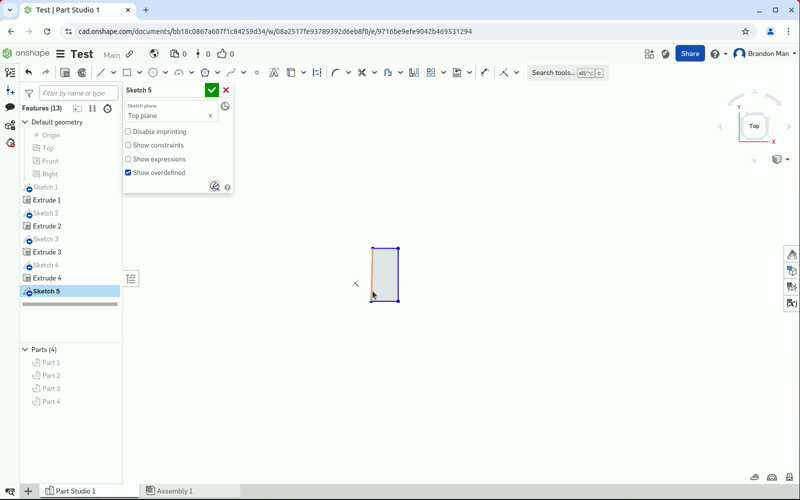
scroll(6)
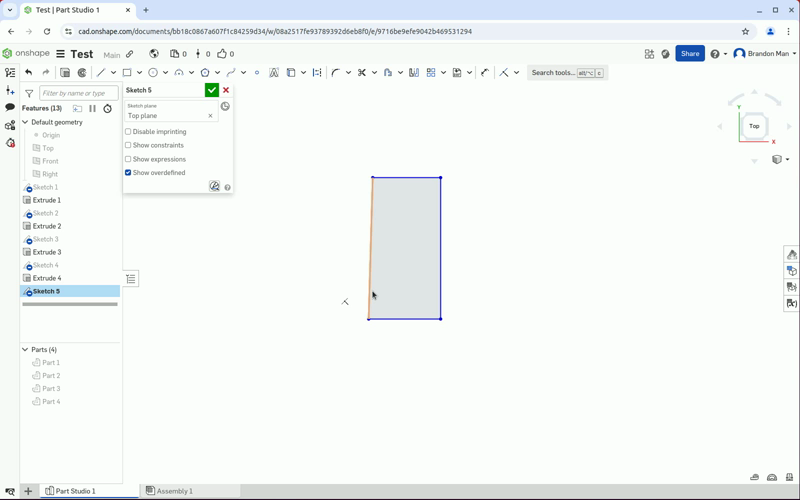
click(372, 290)
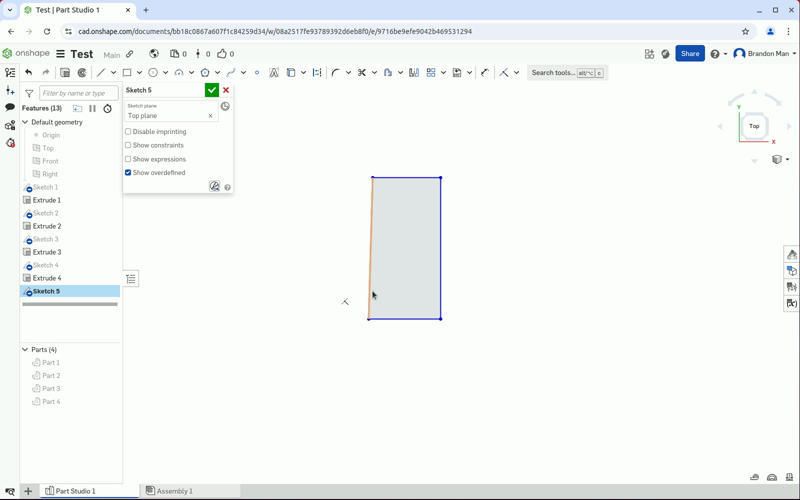
scroll(-6)
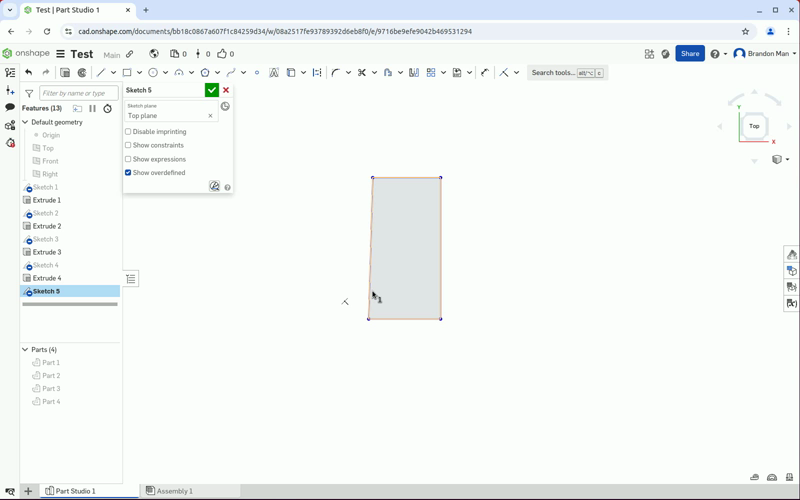
scroll(-6)
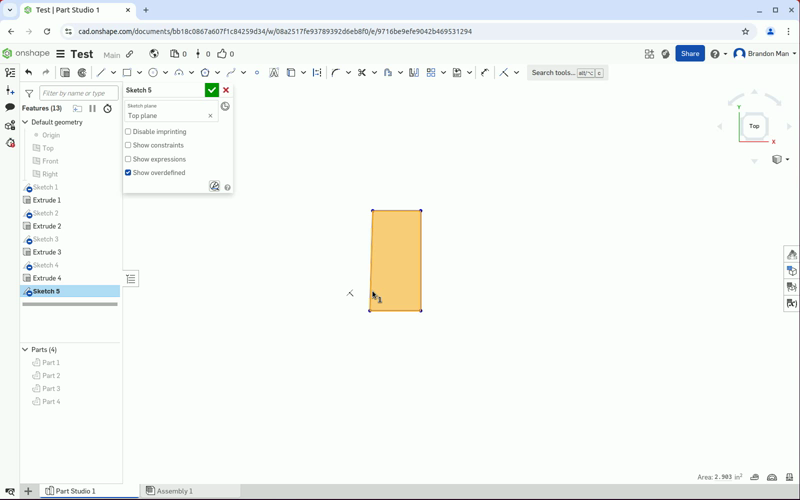
scroll(-6)
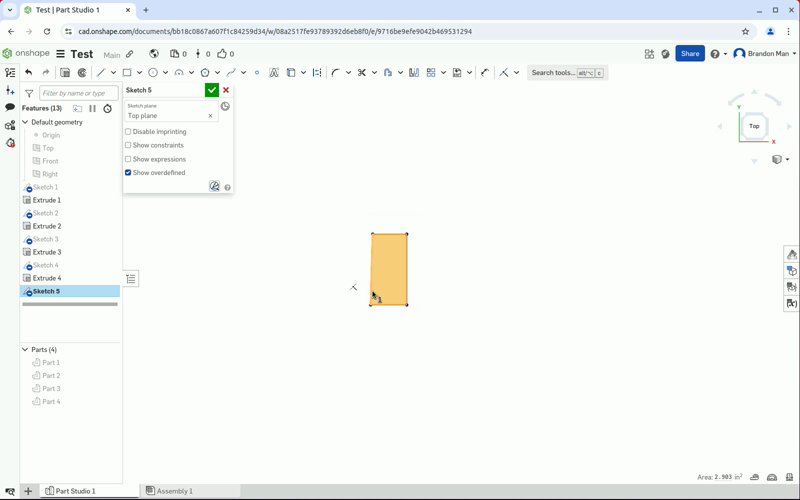
scroll(-6)
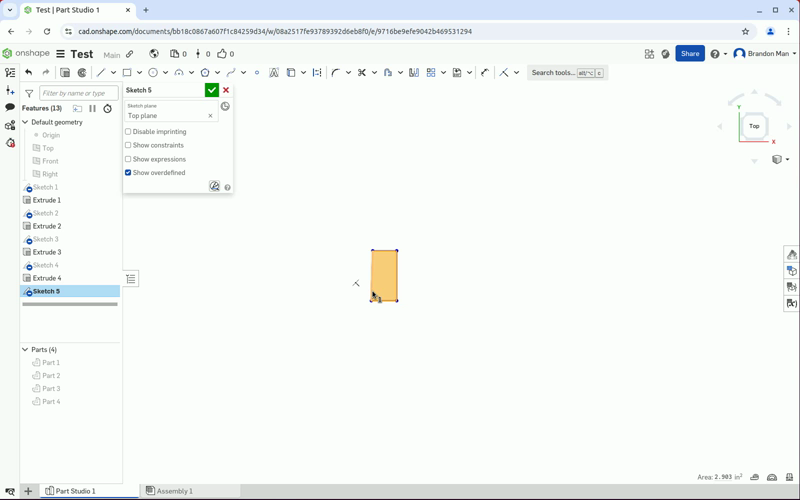
scroll(-6)
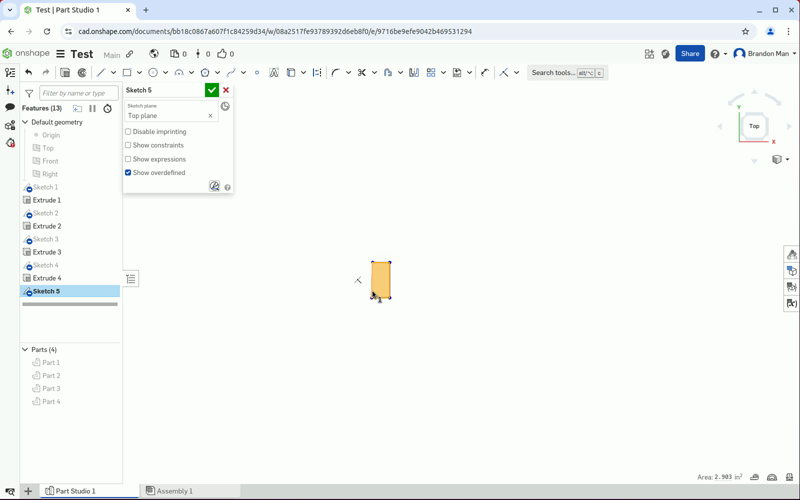
scroll(-6)
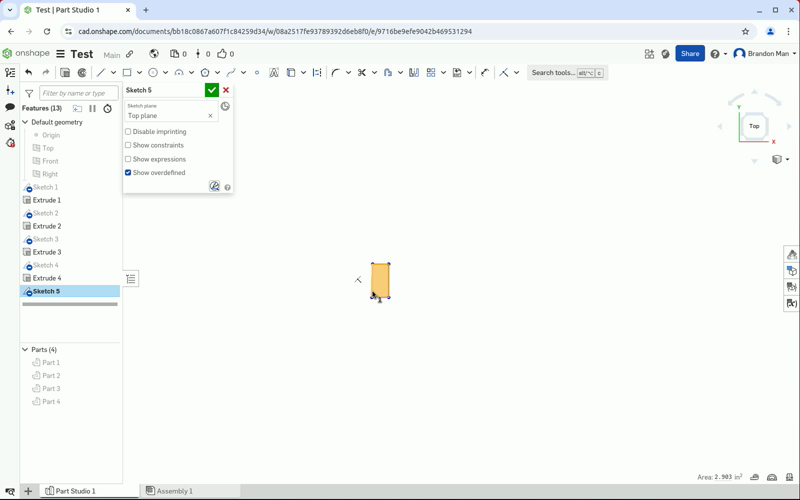
scroll(-6)
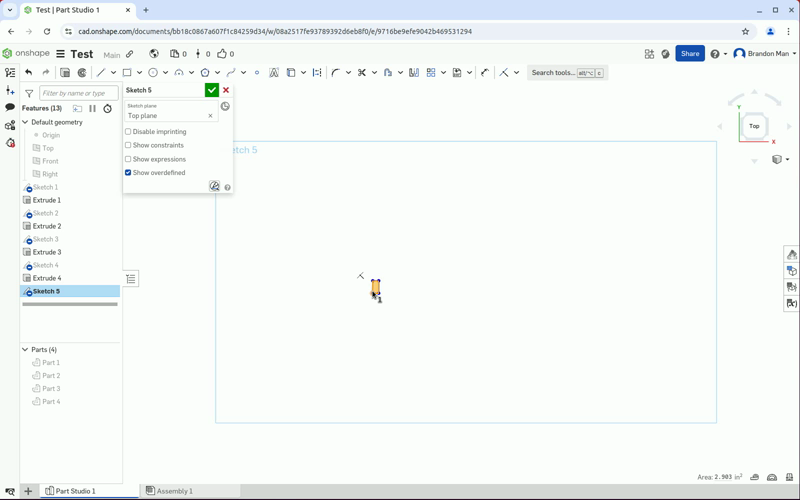
mouse_move(73, 352)
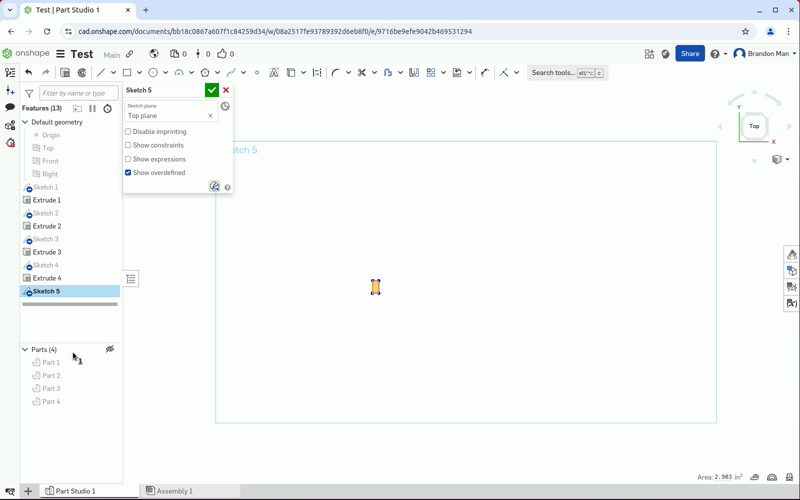
key(shift+y)
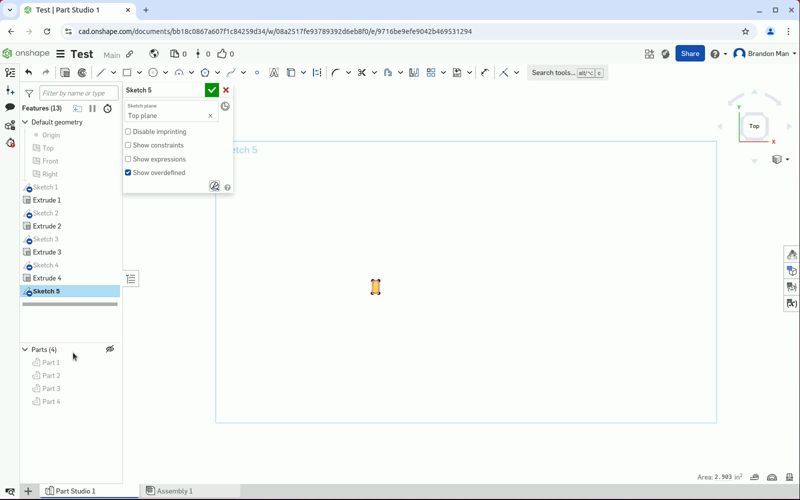
key(shift+e)
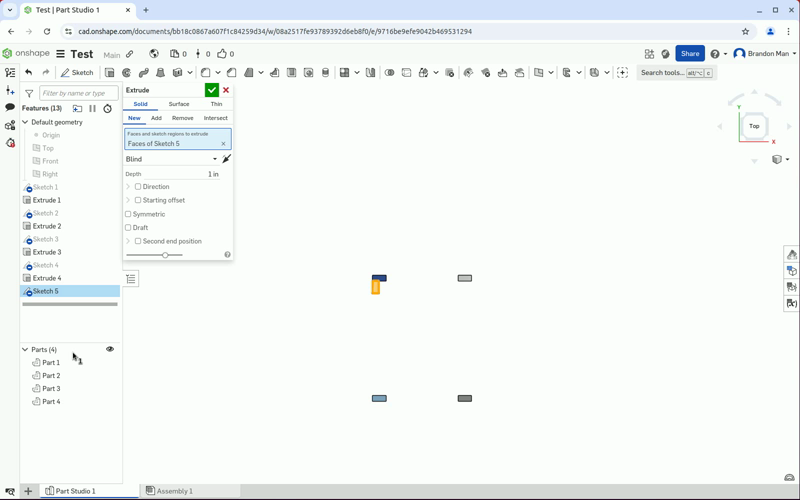
mouse_move(143, 106)
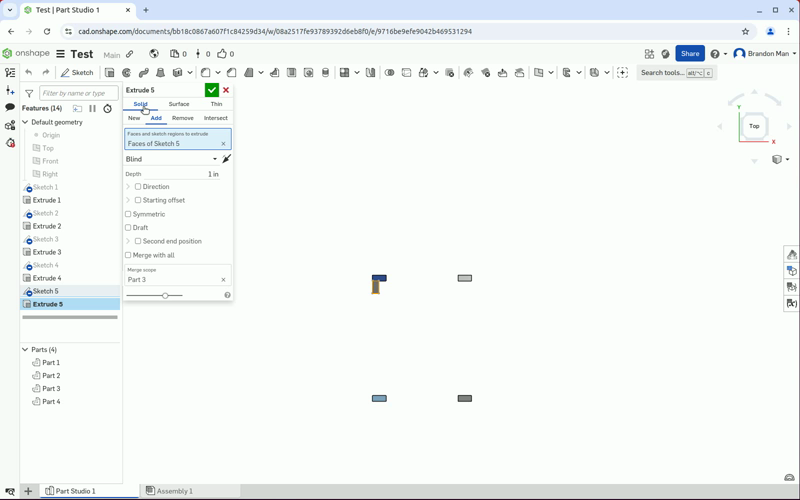
click(143, 106)
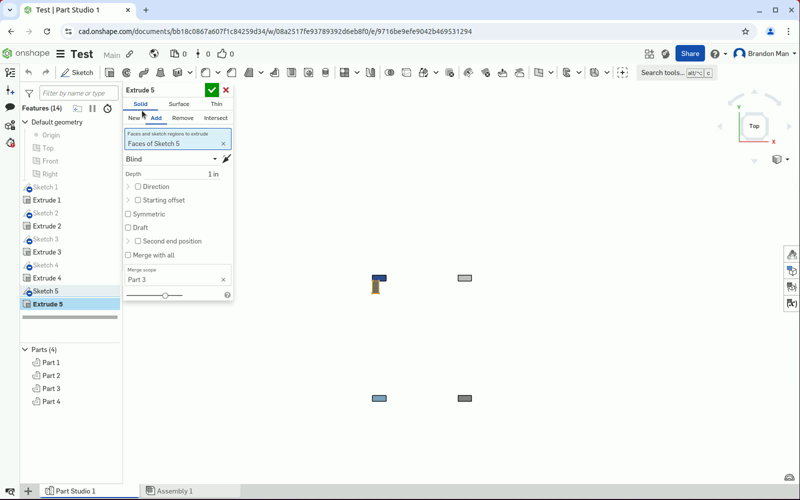
mouse_move(137, 120)
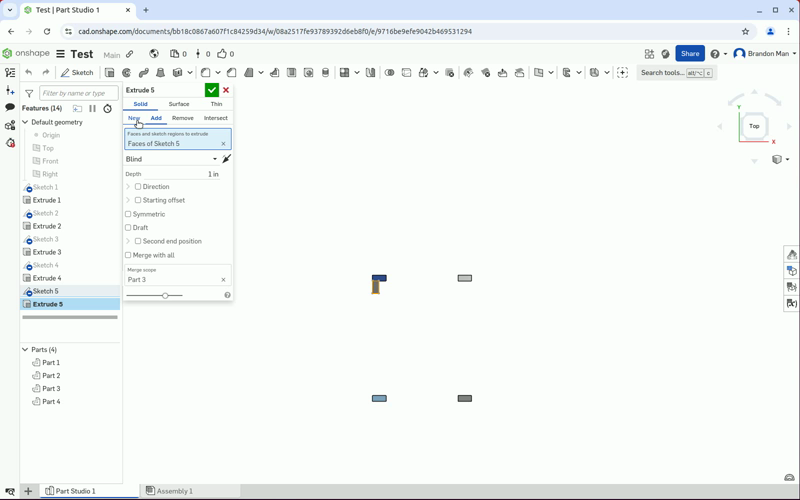
click(137, 120)
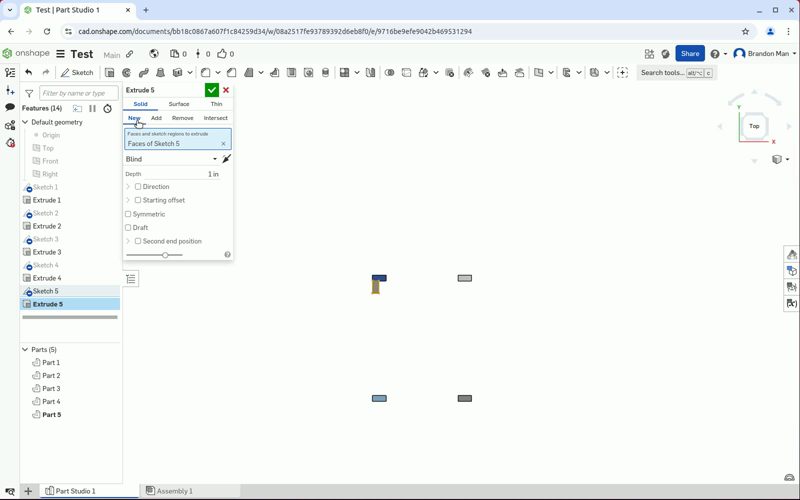
key(tab, 4)
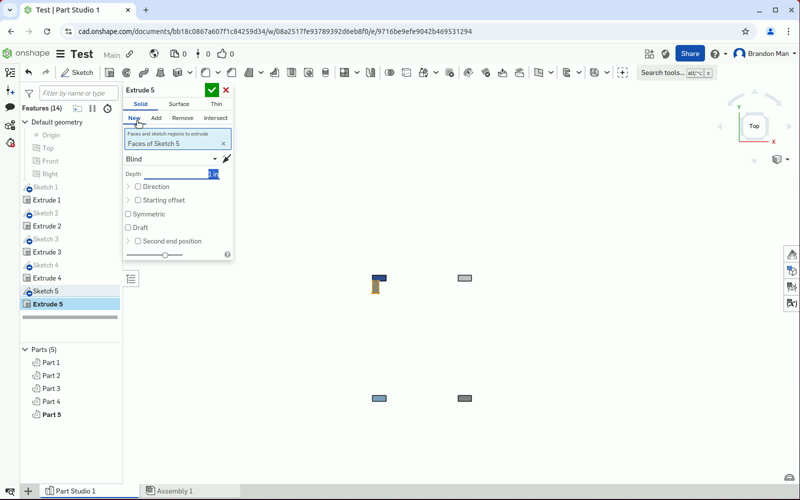
text(5.536)
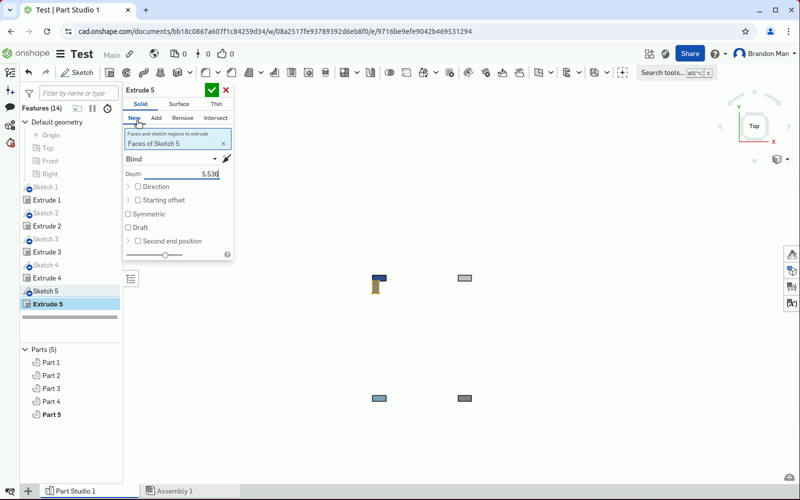
key(enter)
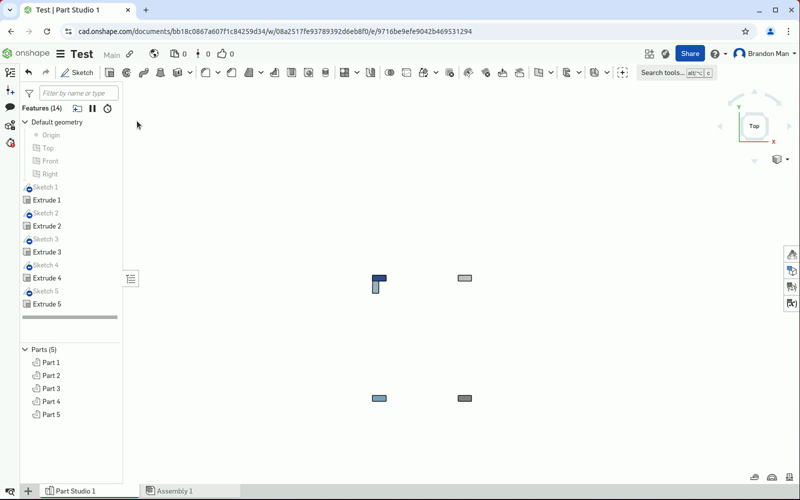
key(shift+h)
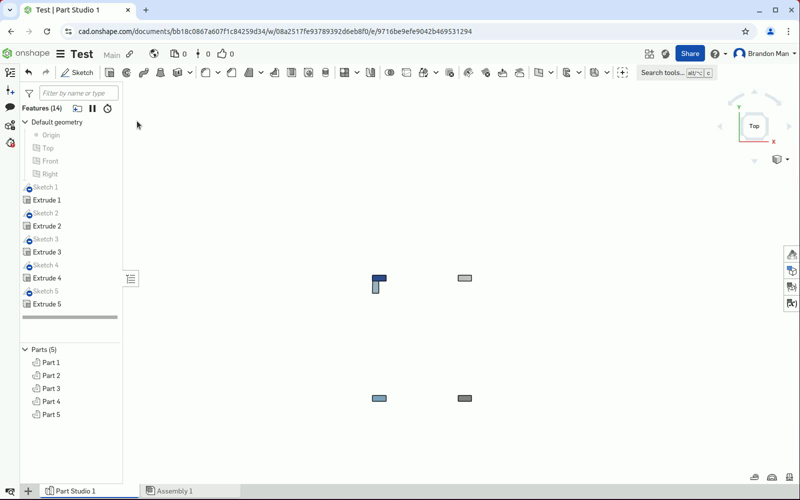
key(shift+h)
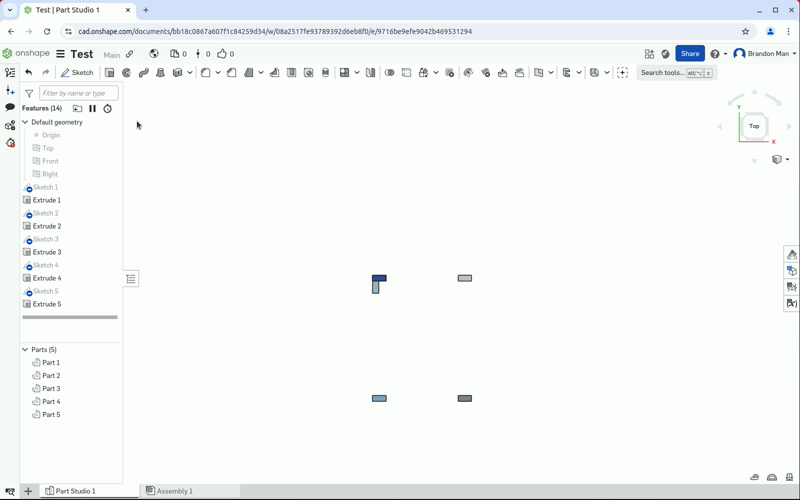
mouse_move(73, 189)
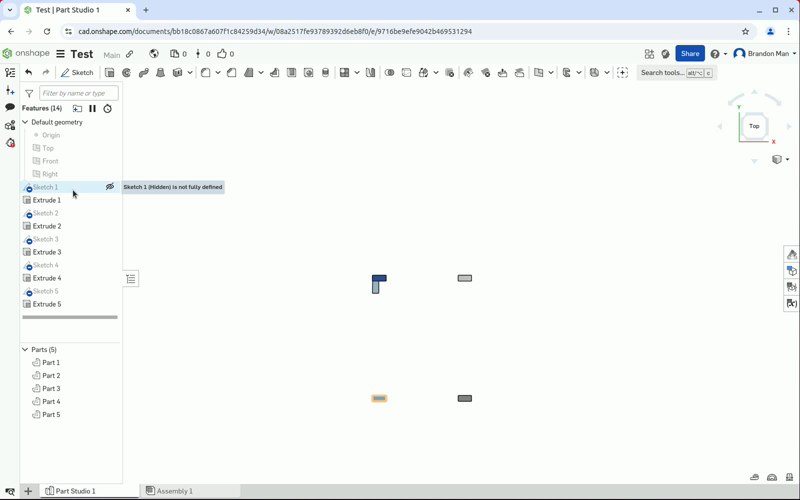
click(73, 189)
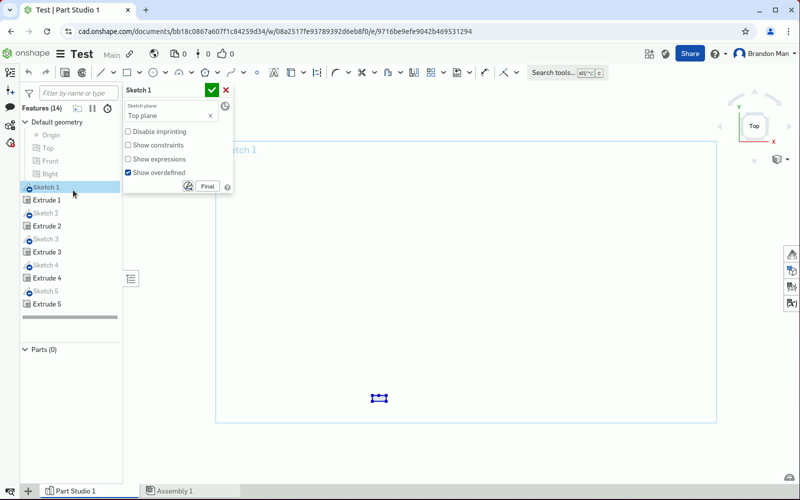
mouse_move(229, 92)
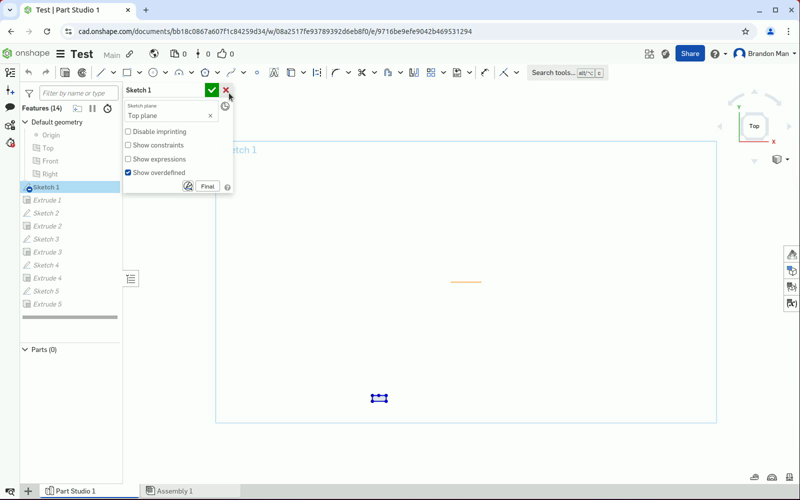
click(229, 92)
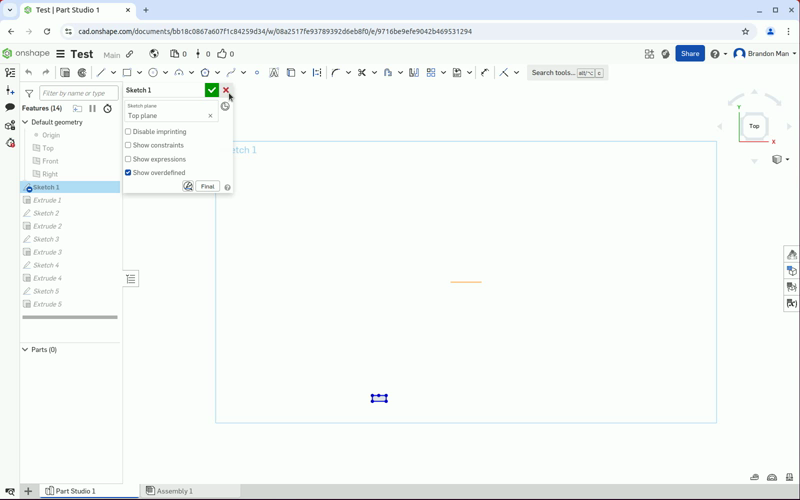
key(shift+s)
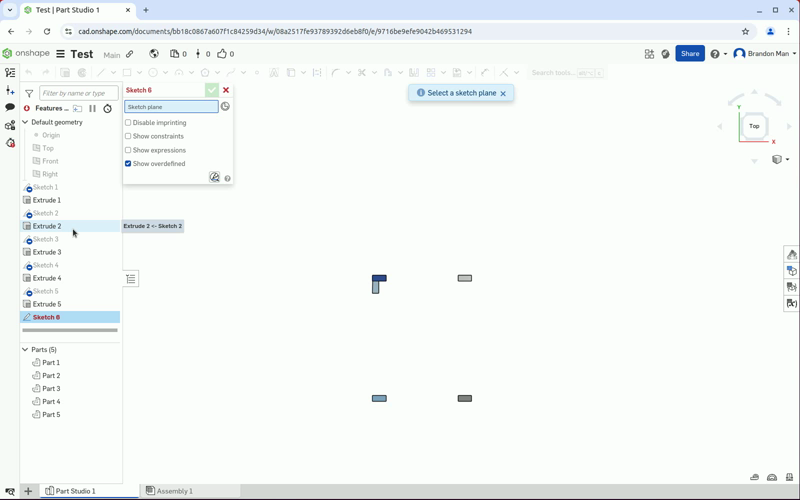
scroll(3)
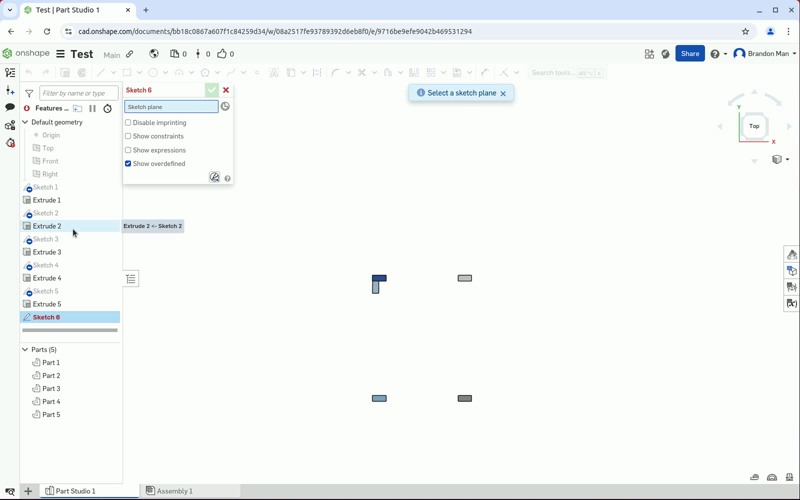
mouse_move(73, 150)
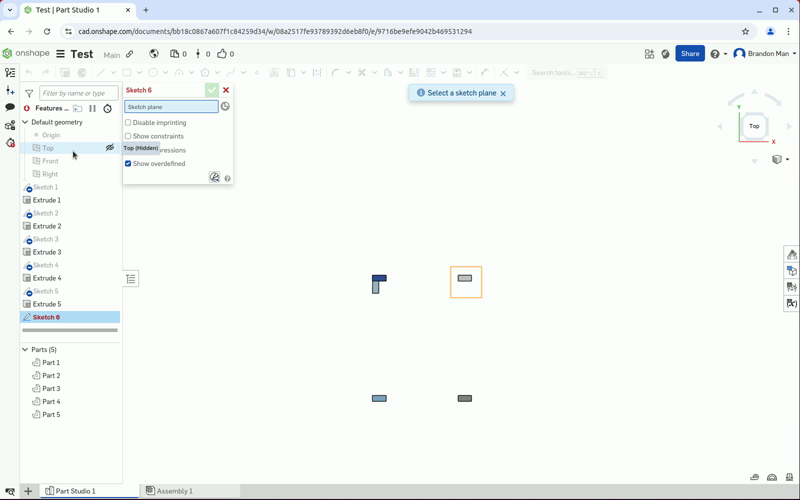
click(73, 150)
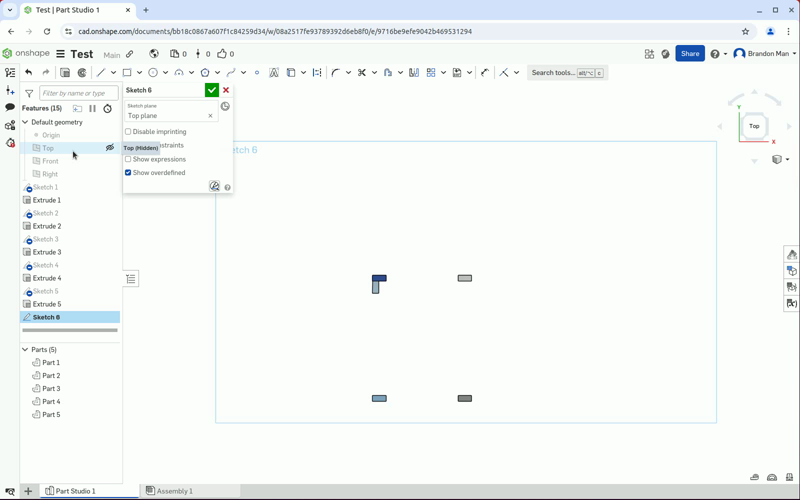
mouse_move(73, 352)
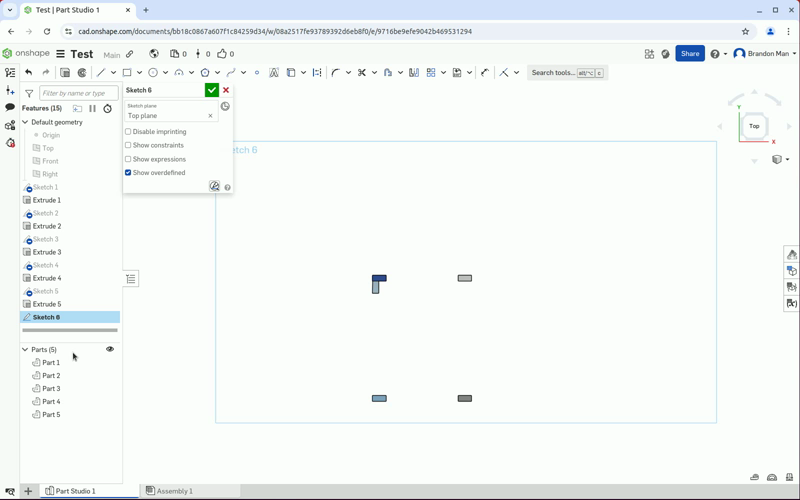
key(y)
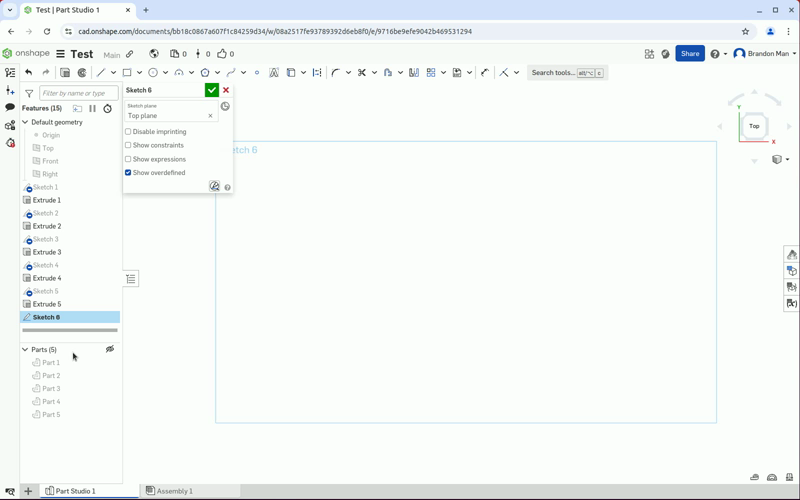
key(l)
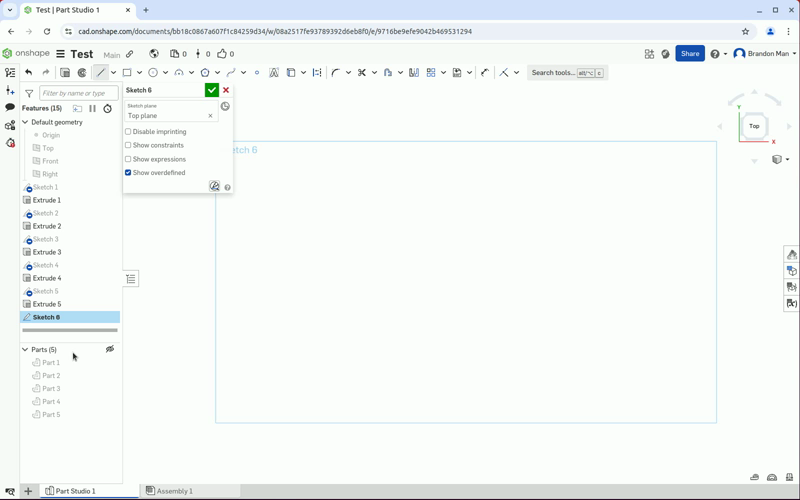
key_down(shift)
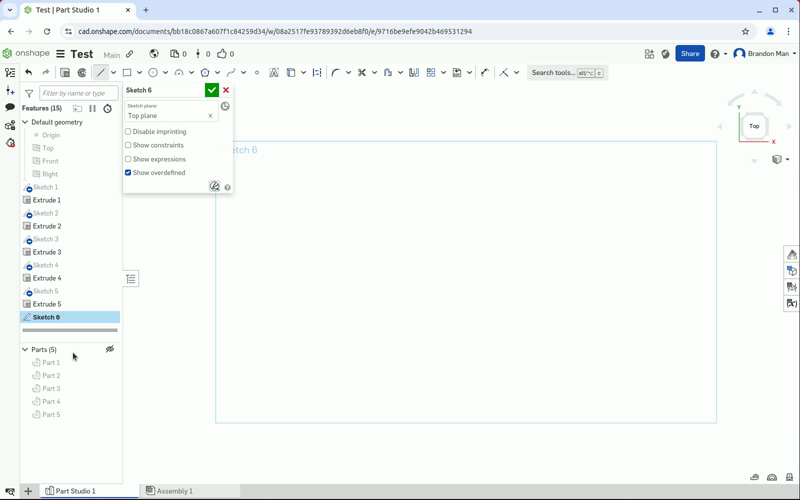
mouse_move(460, 293)
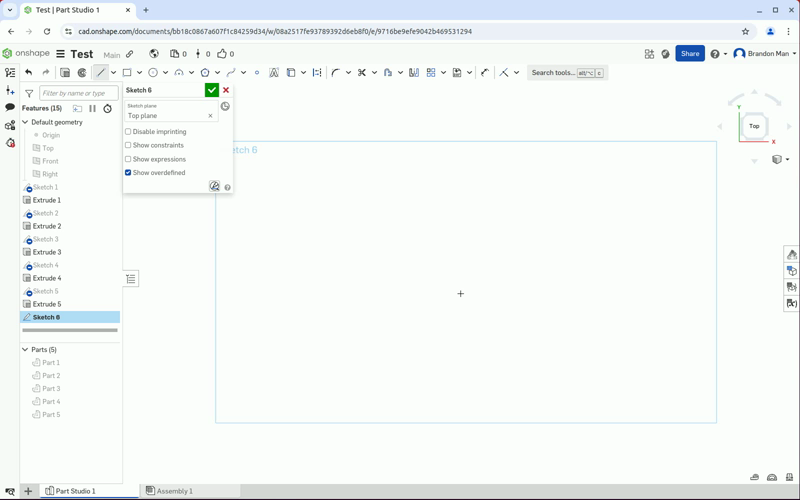
click(460, 293)
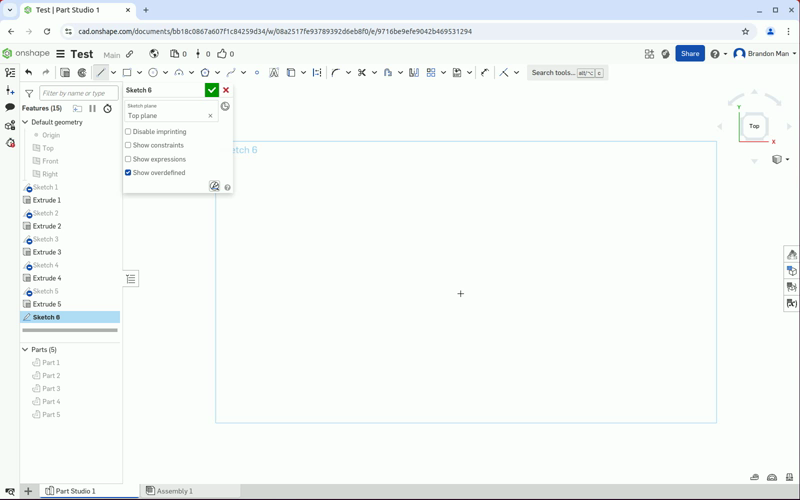
key_up(shift)
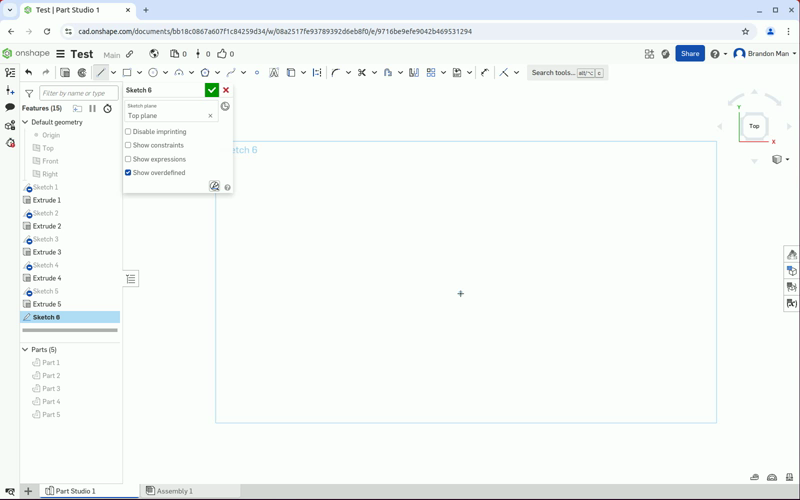
key_down(shift)
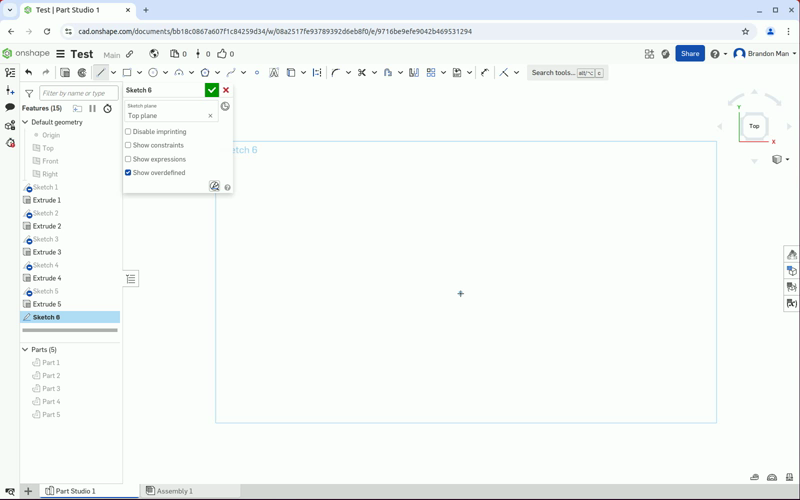
mouse_move(490, 293)
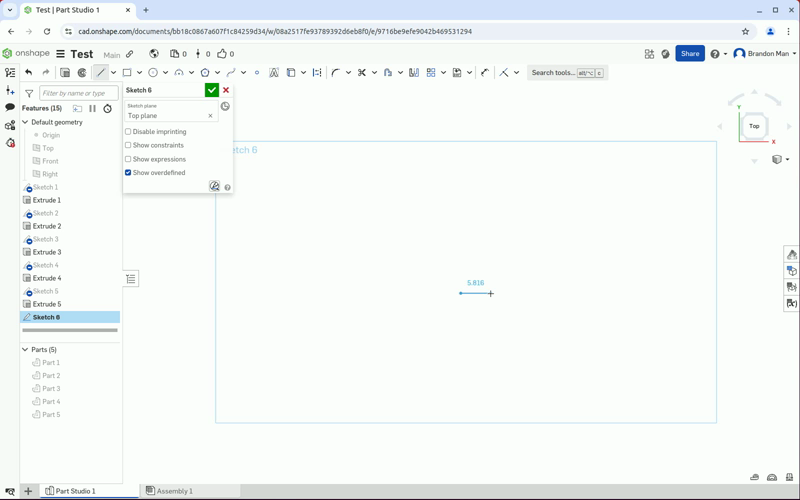
mouse_move(466, 293)
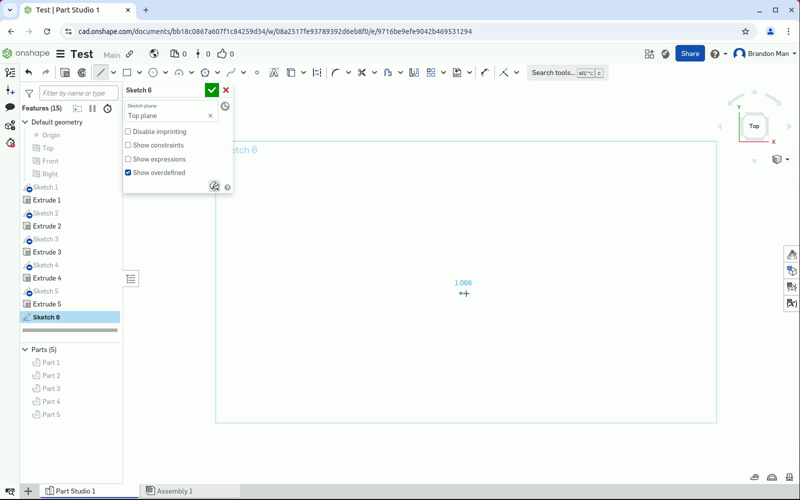
scroll(6)
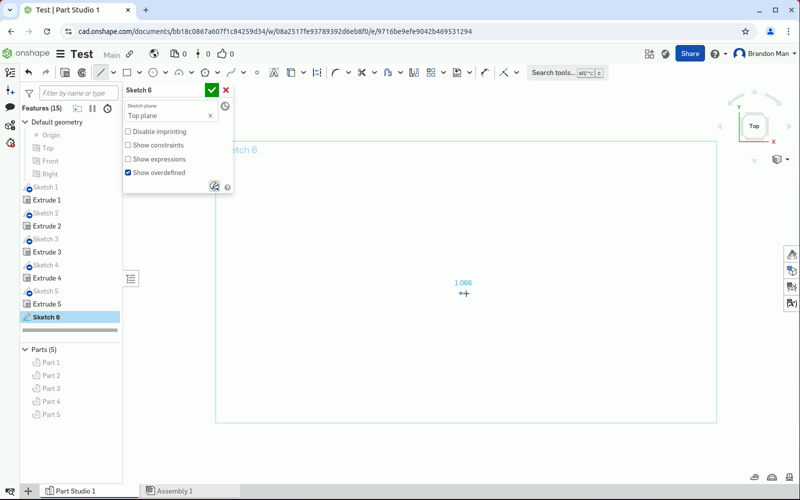
scroll(6)
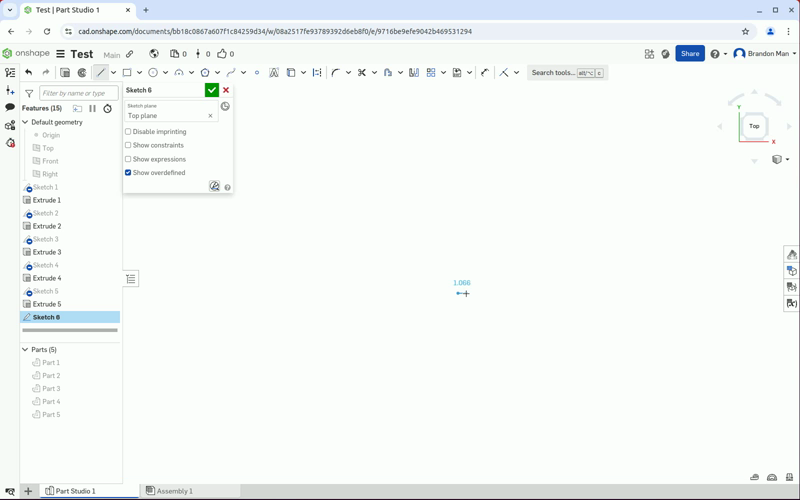
scroll(6)
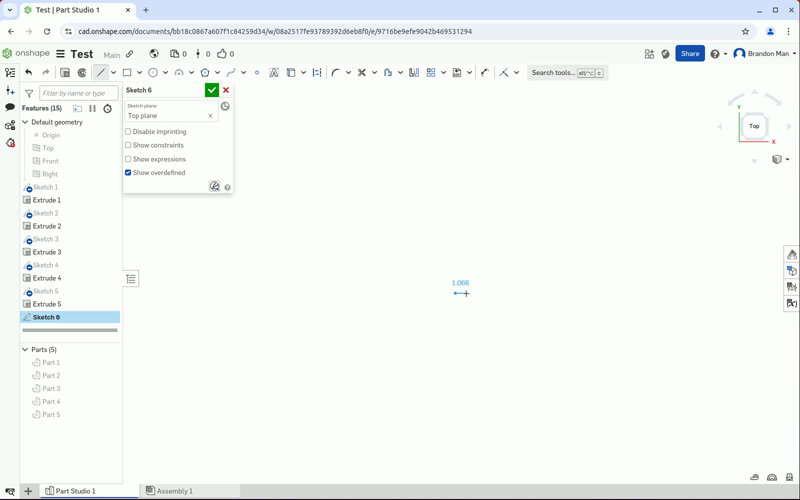
scroll(6)
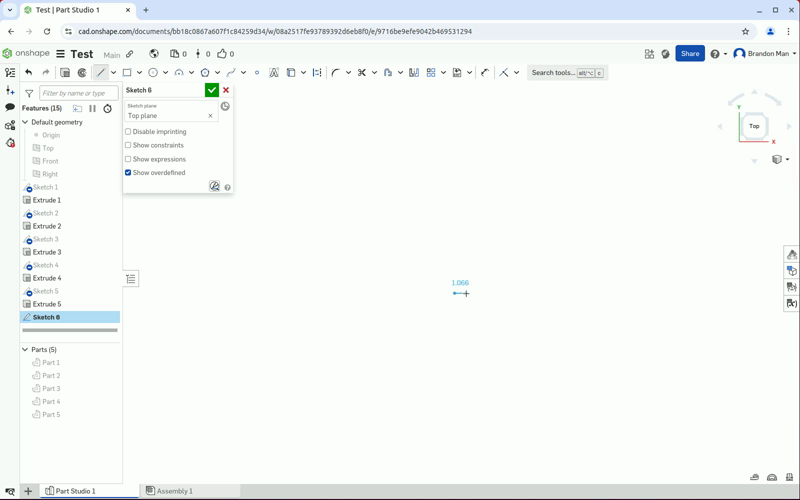
scroll(6)
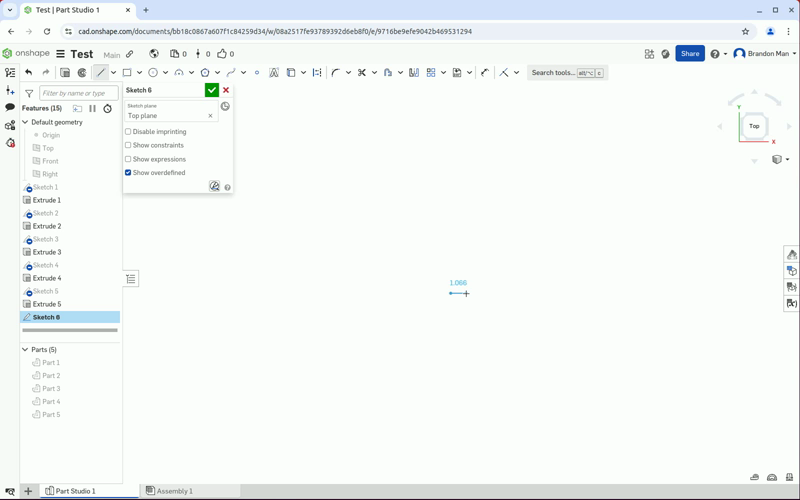
scroll(6)
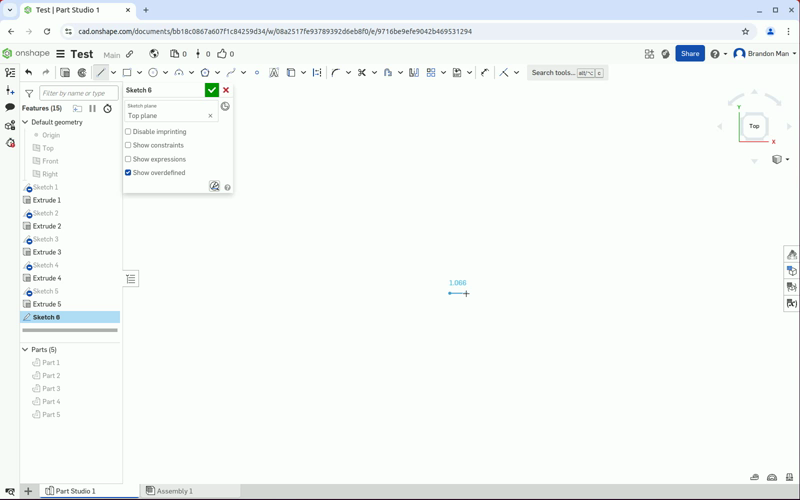
scroll(6)
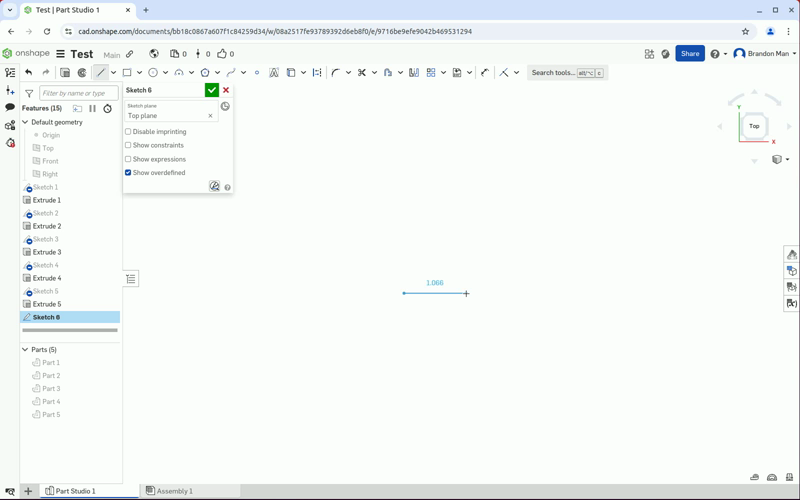
click(466, 293)
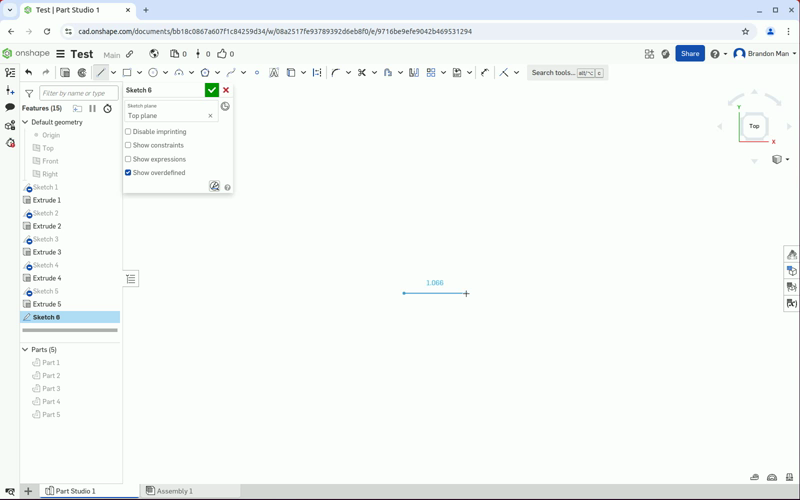
scroll(-6)
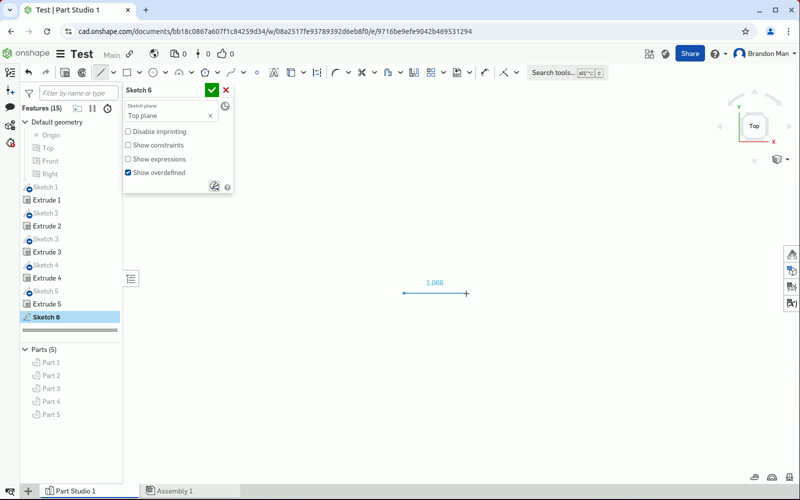
scroll(-6)
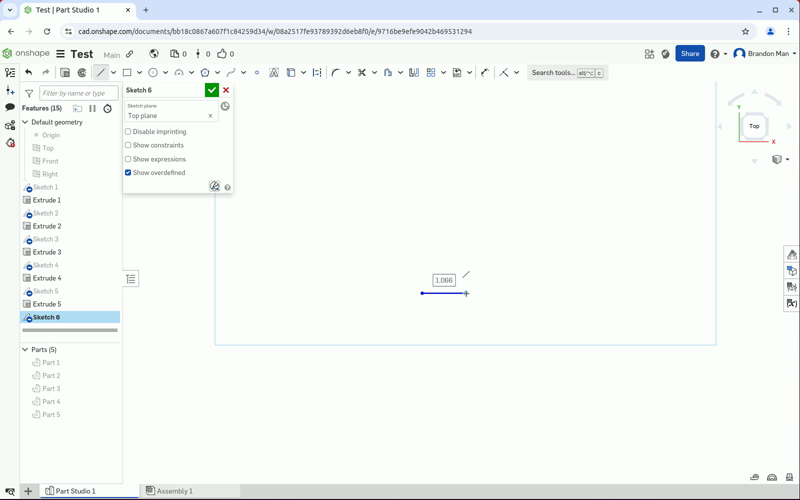
scroll(-6)
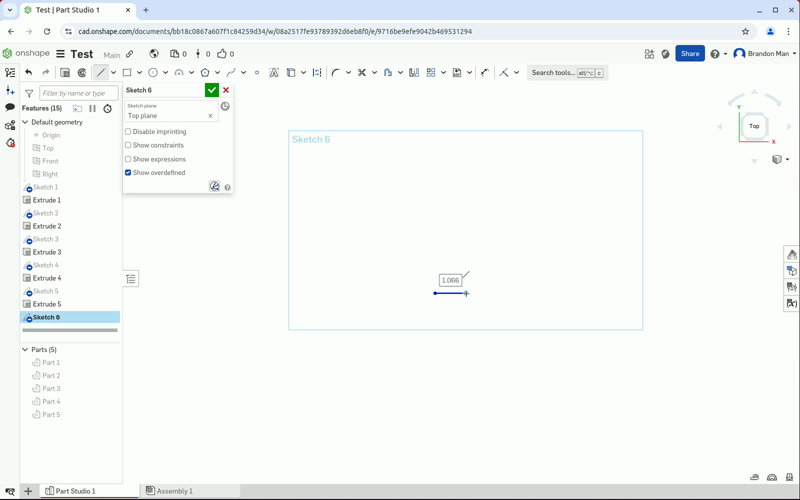
scroll(-6)
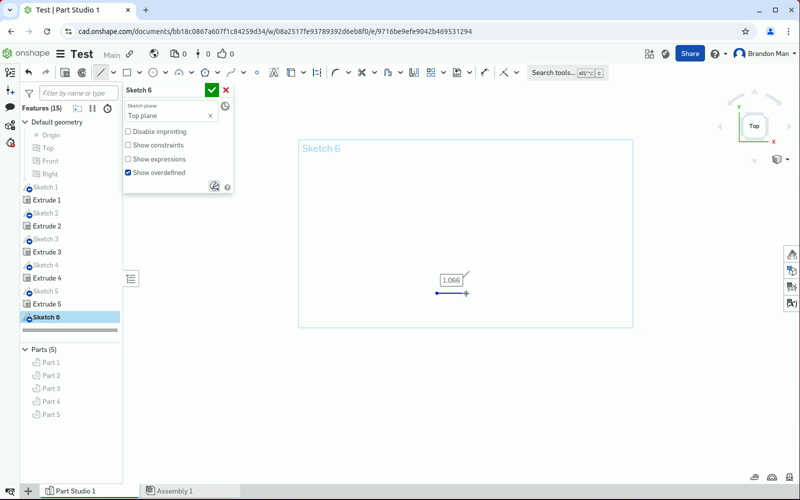
scroll(-6)
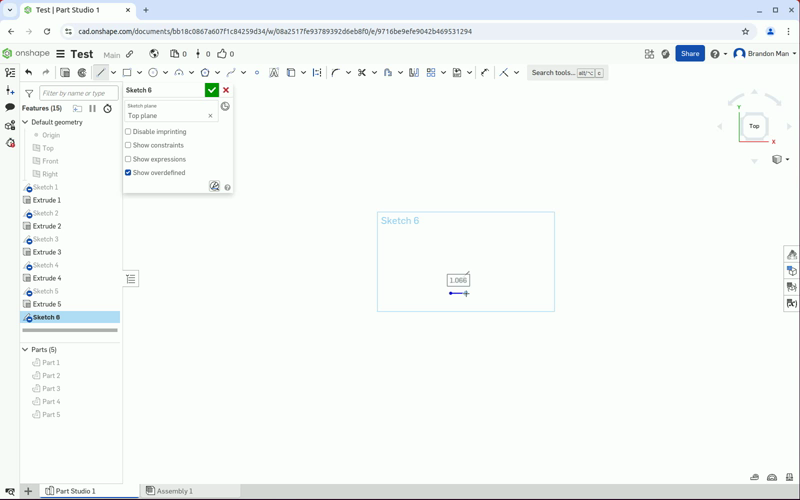
scroll(-6)
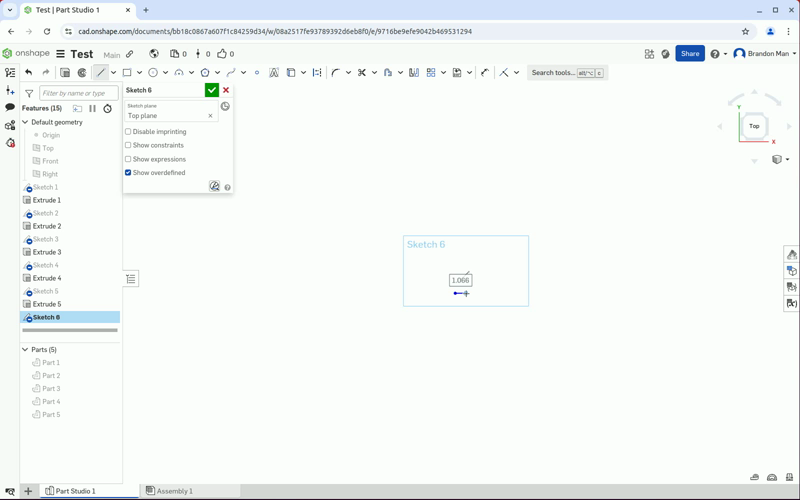
scroll(-6)
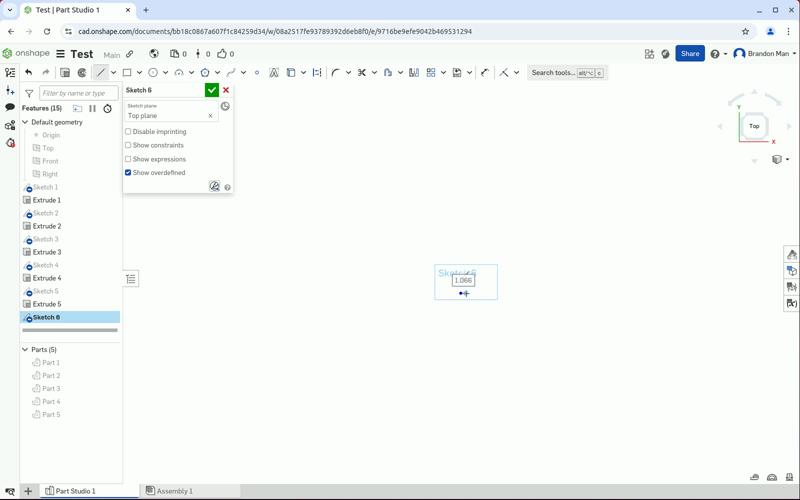
key_up(shift)
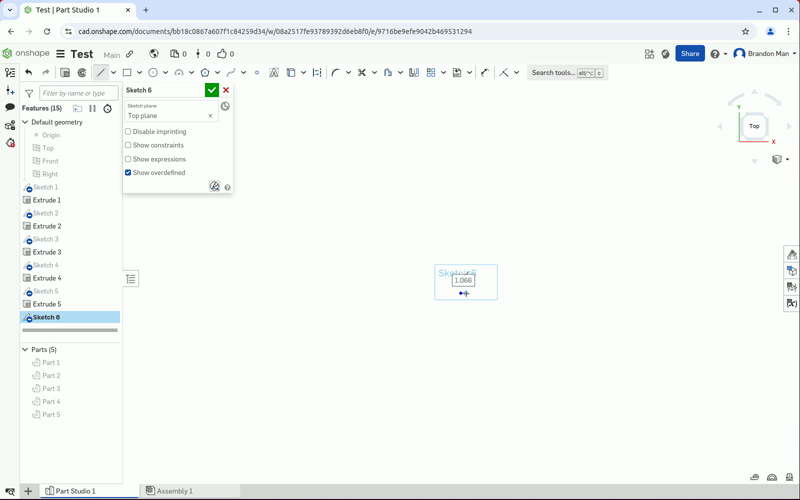
key_down(shift)
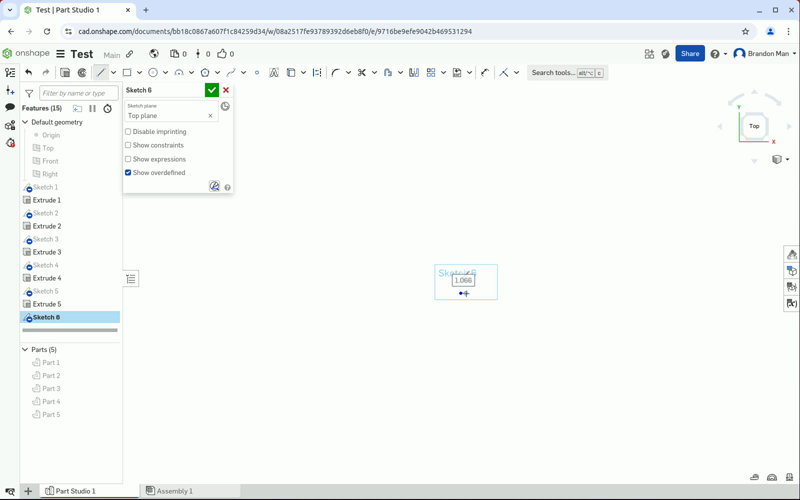
mouse_move(496, 293)
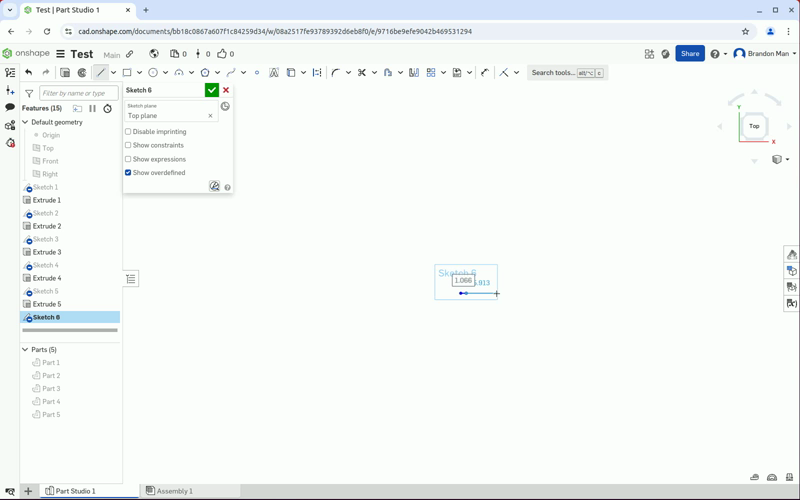
mouse_move(466, 280)
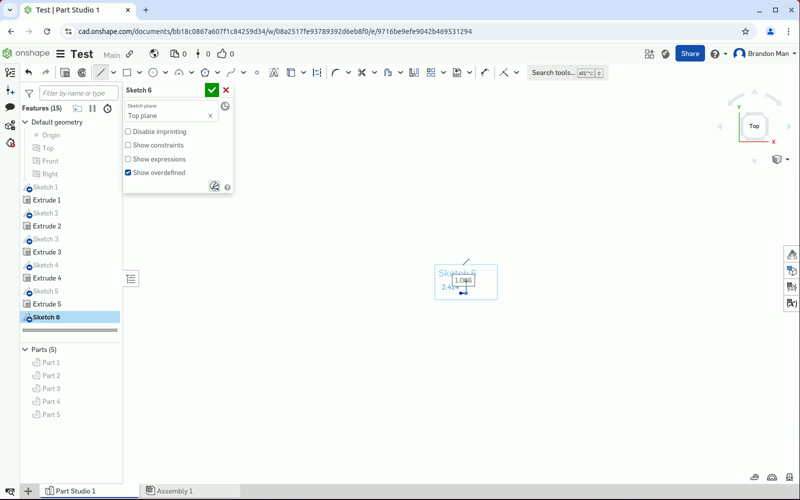
click(466, 280)
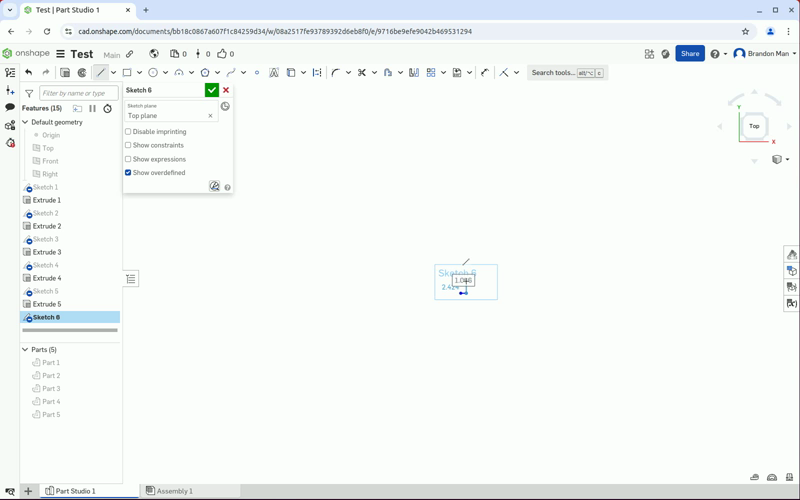
key_up(shift)
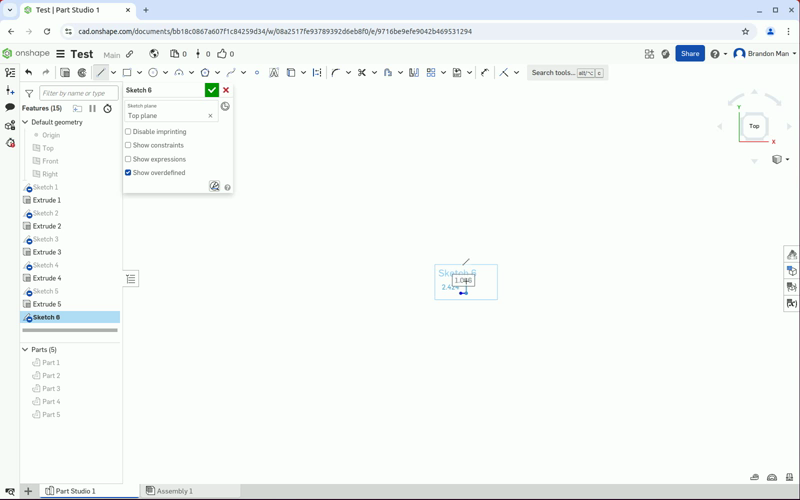
key_down(shift)
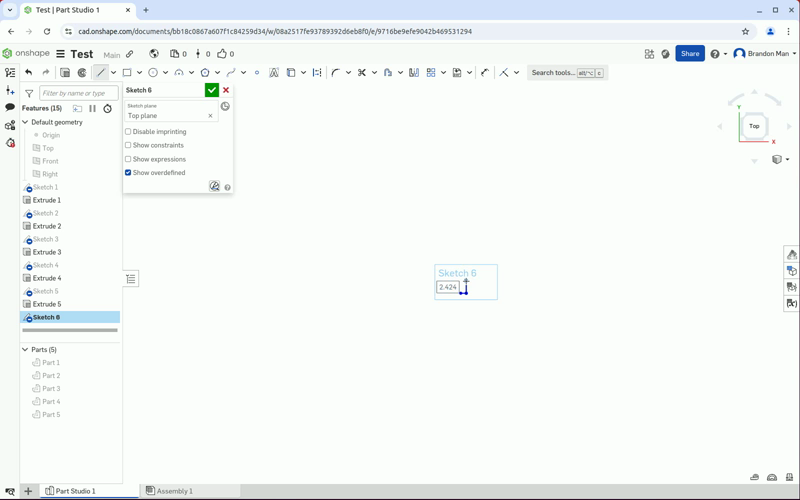
mouse_move(496, 280)
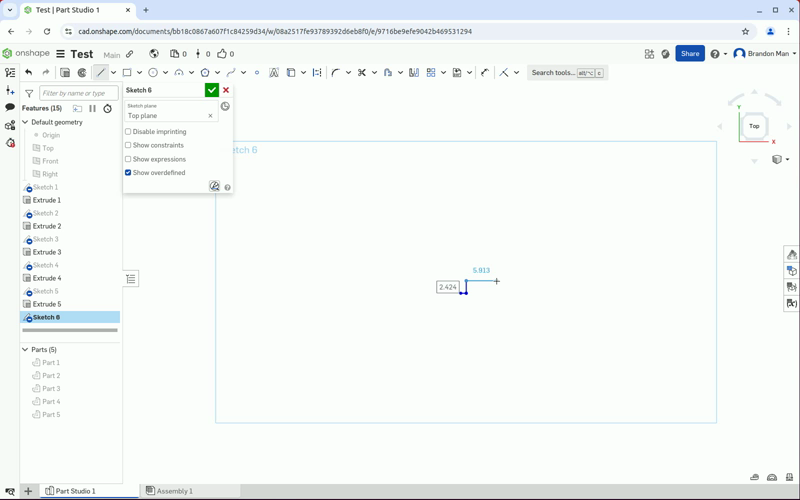
mouse_move(460, 280)
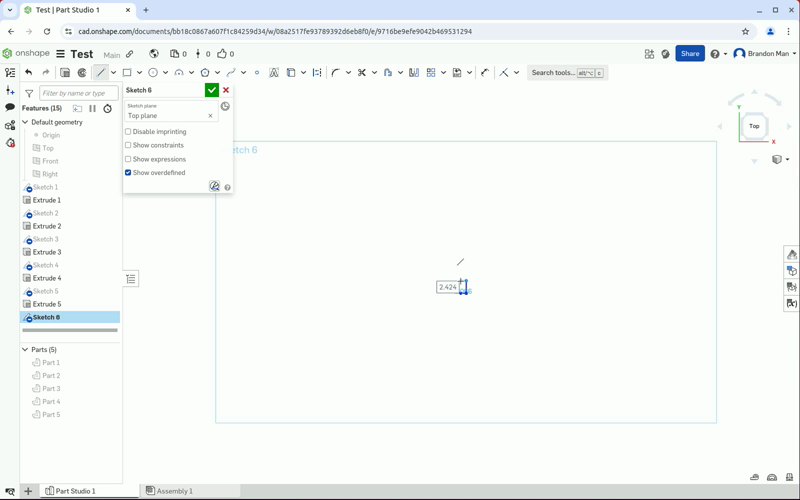
scroll(6)
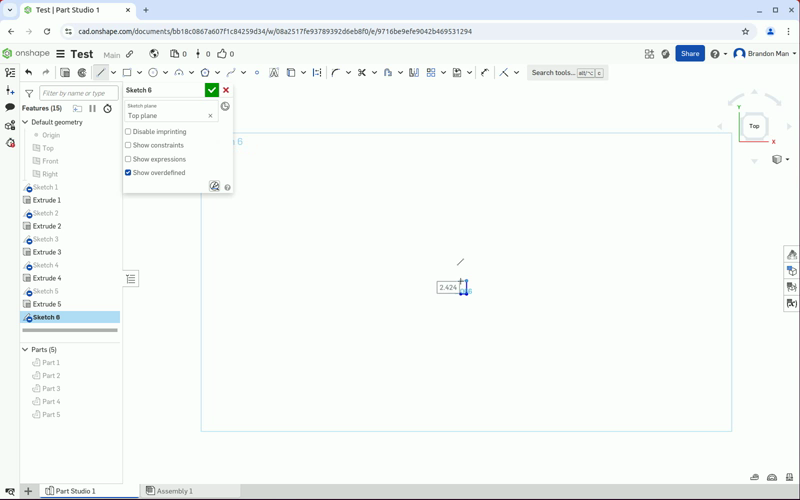
scroll(6)
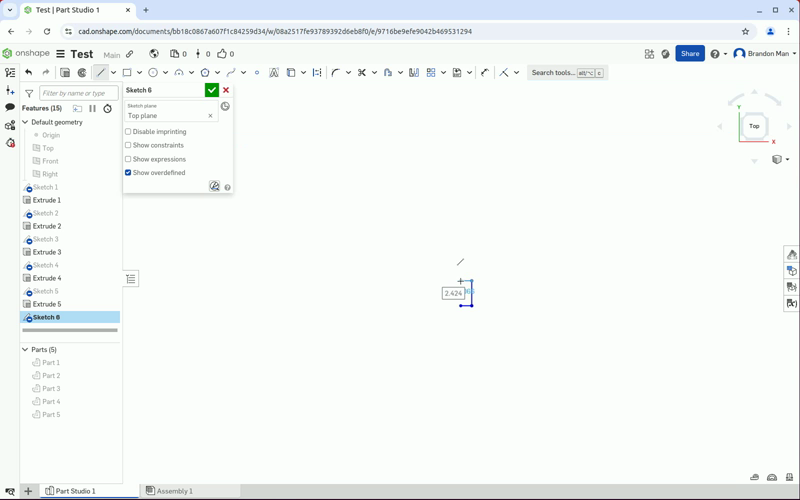
scroll(6)
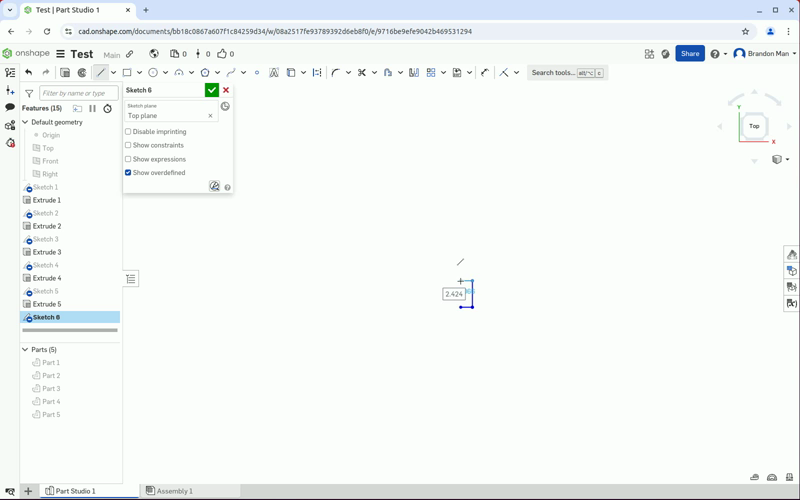
scroll(6)
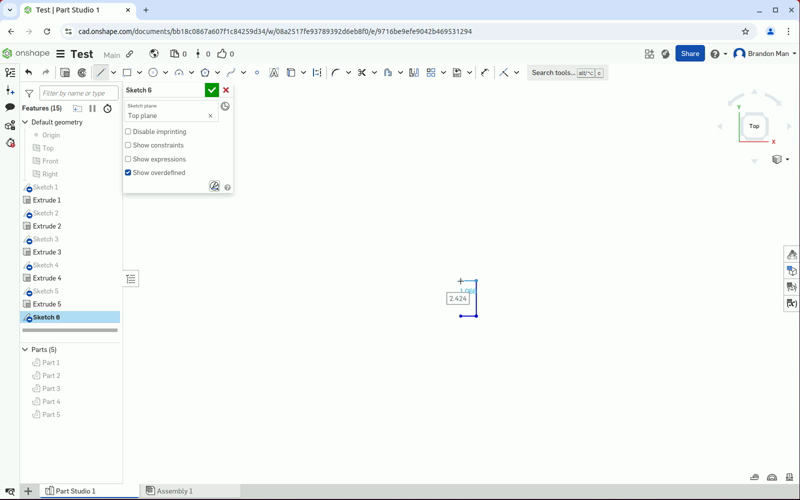
scroll(6)
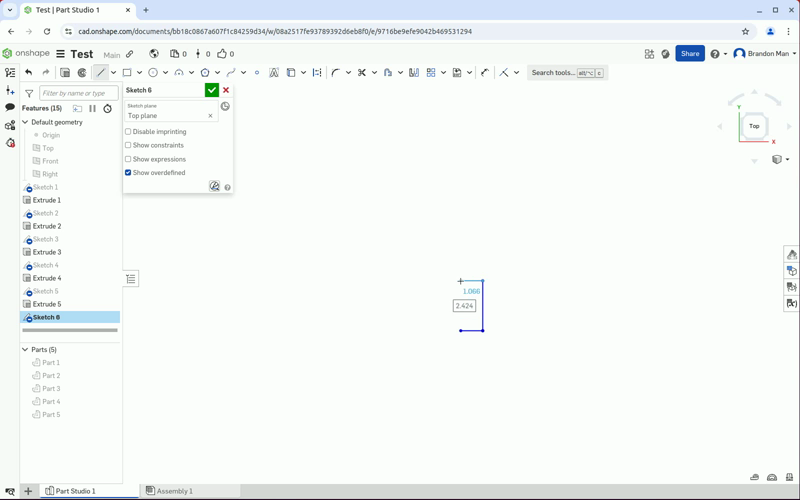
scroll(6)
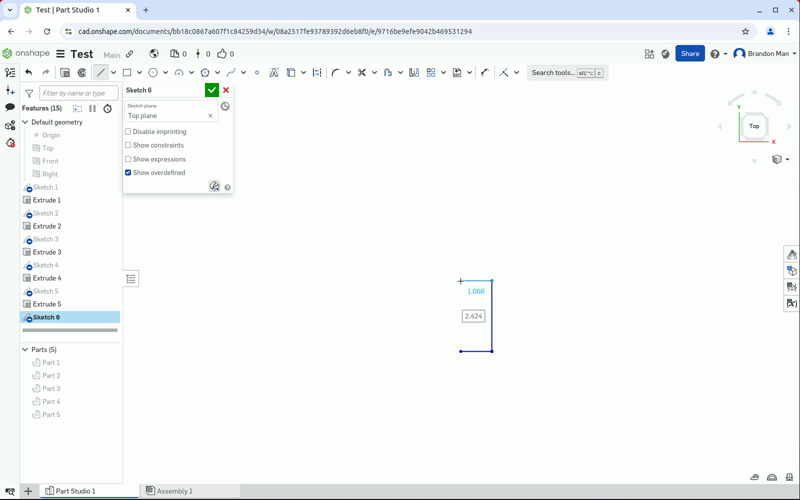
scroll(6)
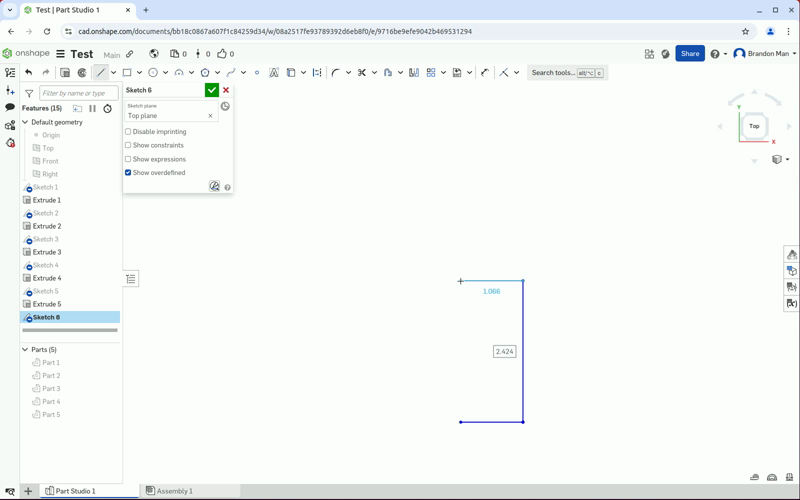
click(460, 280)
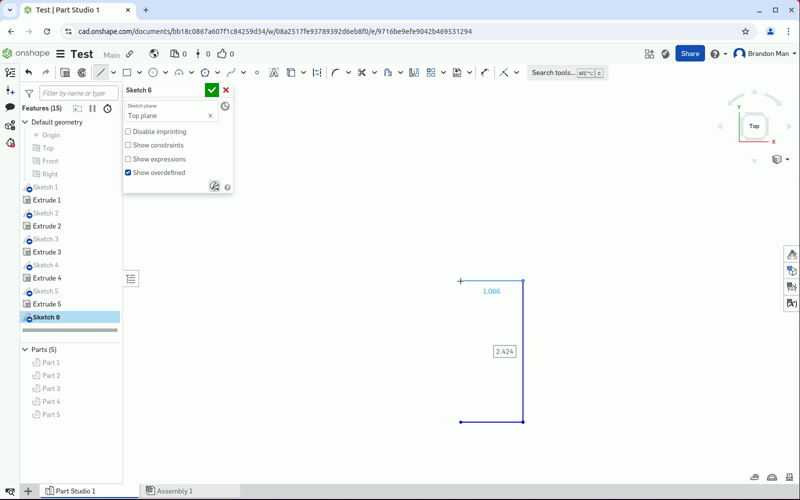
scroll(-6)
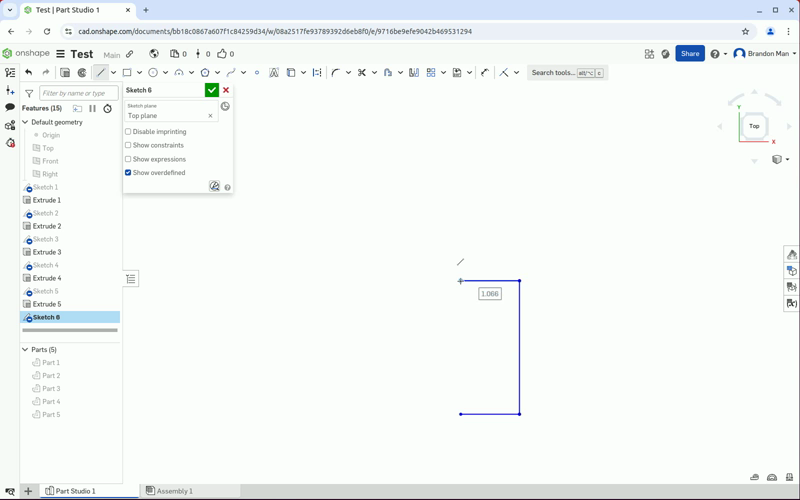
scroll(-6)
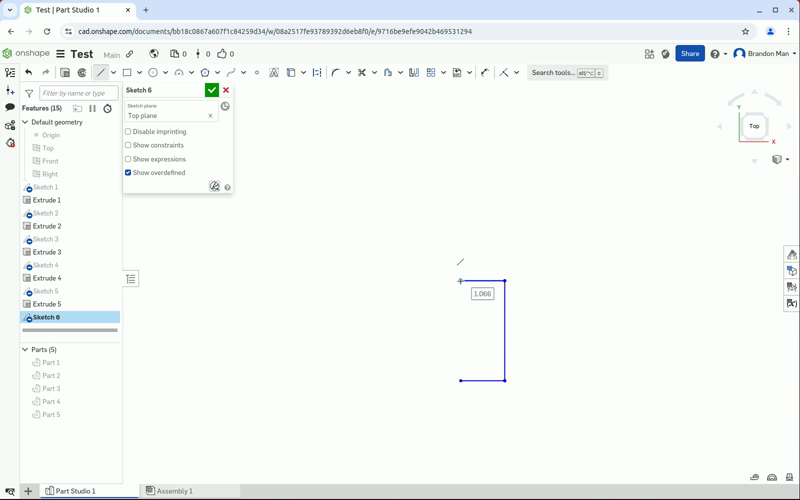
scroll(-6)
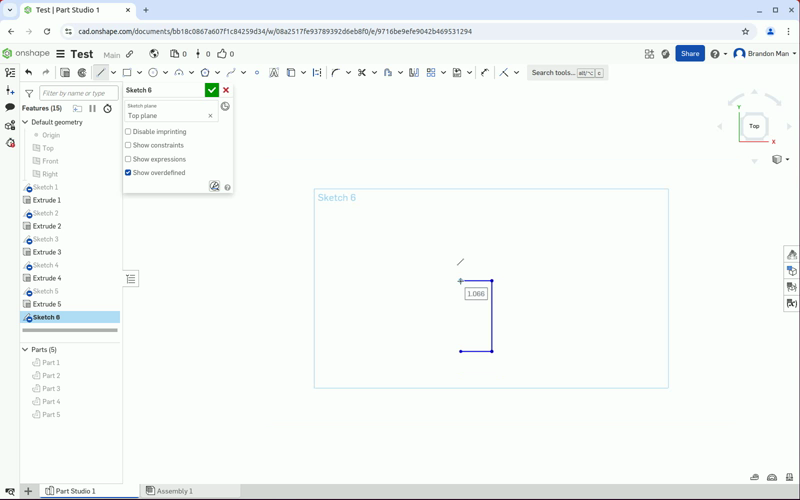
scroll(-6)
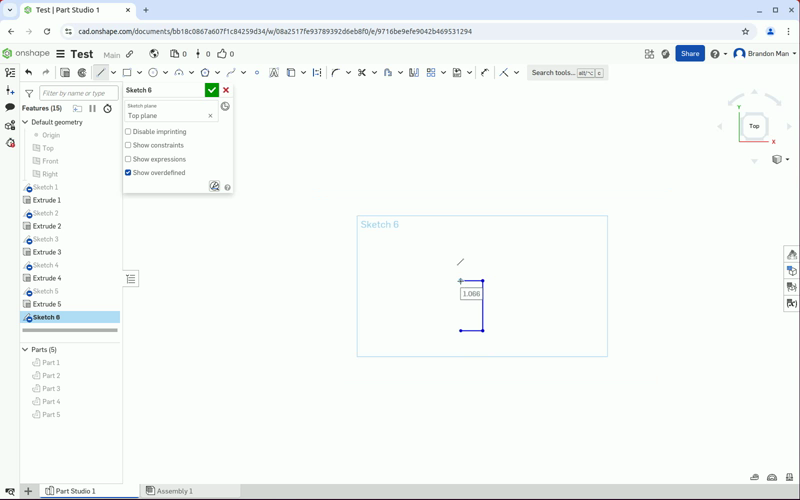
scroll(-6)
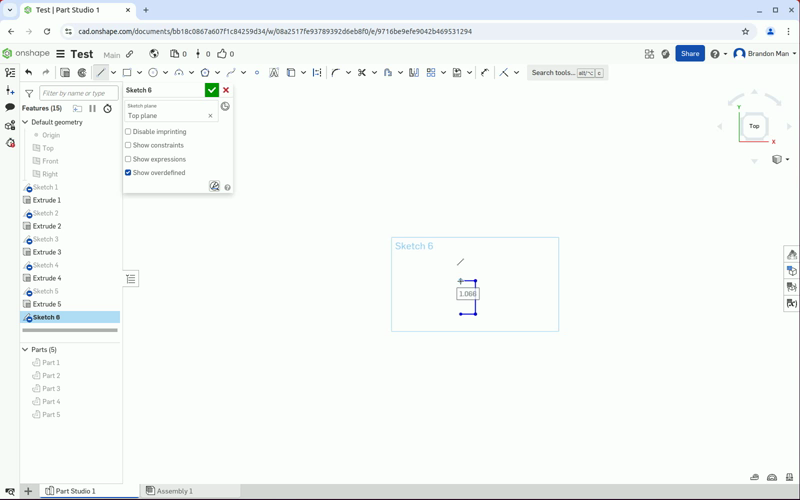
scroll(-6)
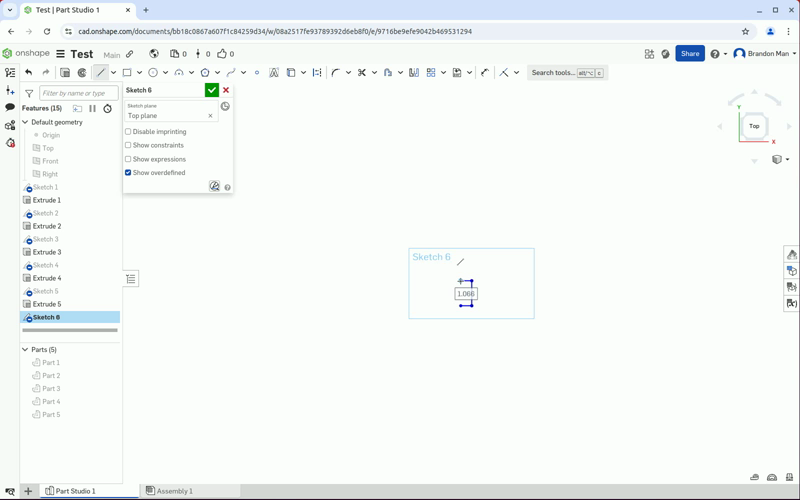
scroll(-6)
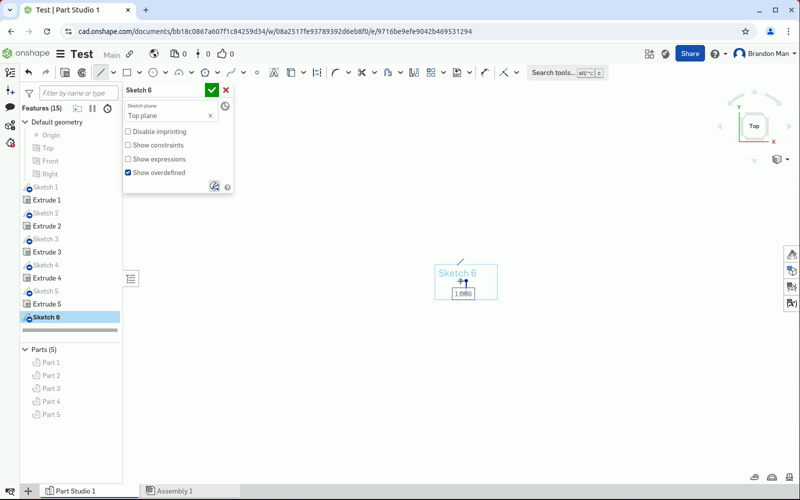
key_up(shift)
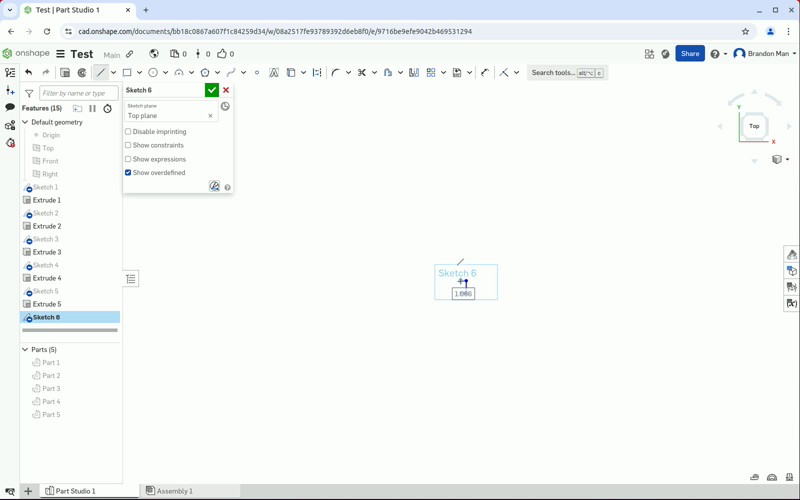
mouse_move(490, 280)
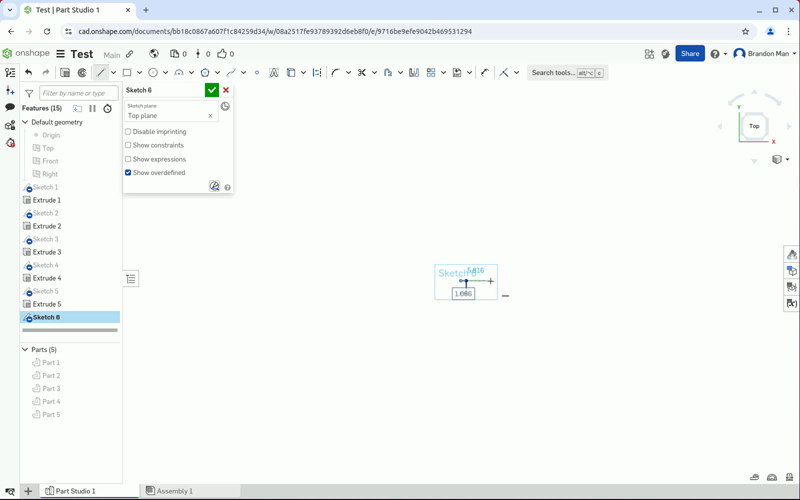
key_down(shift)
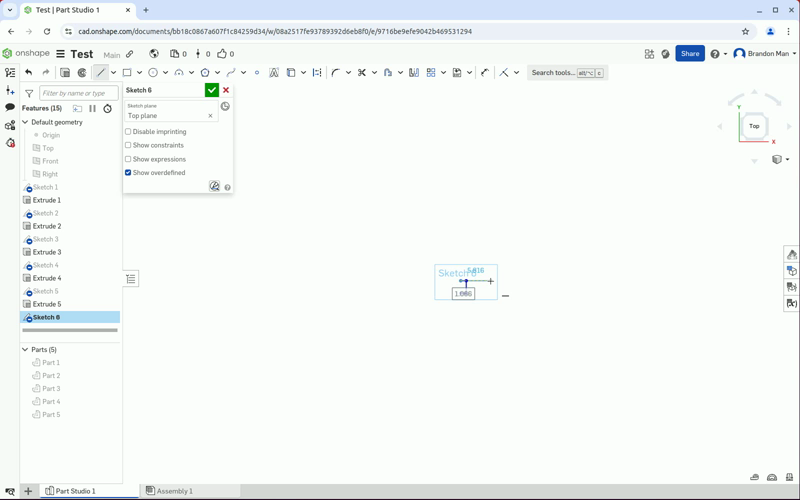
mouse_move(460, 293)
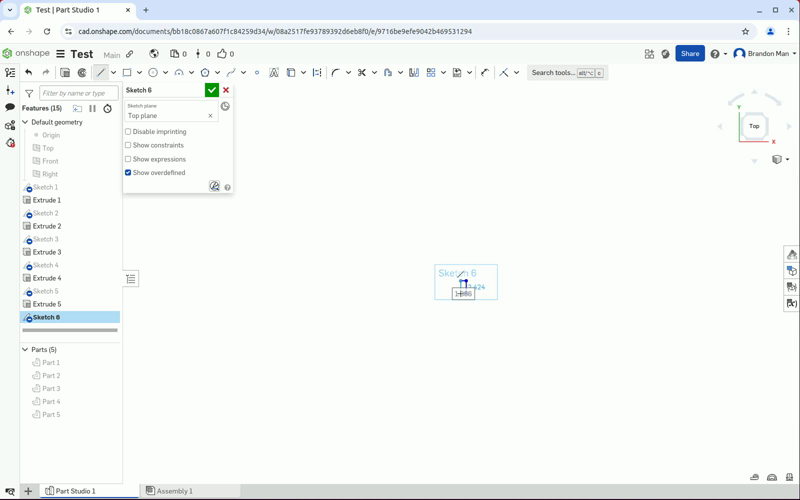
key_up(shift)
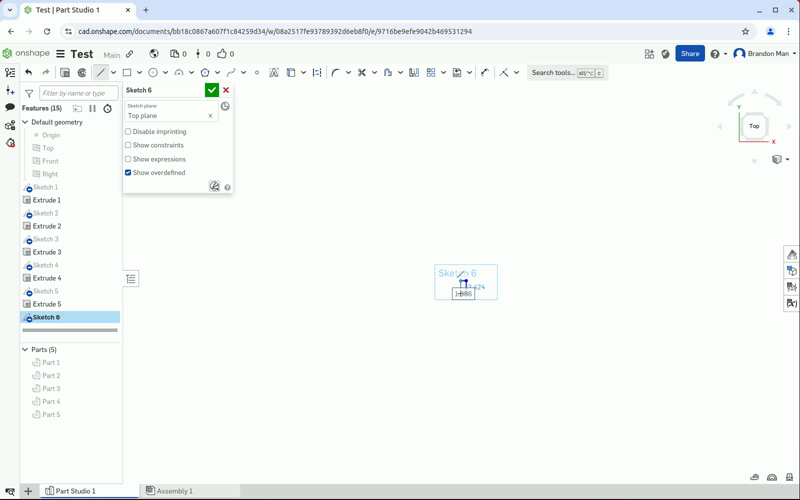
click(460, 293)
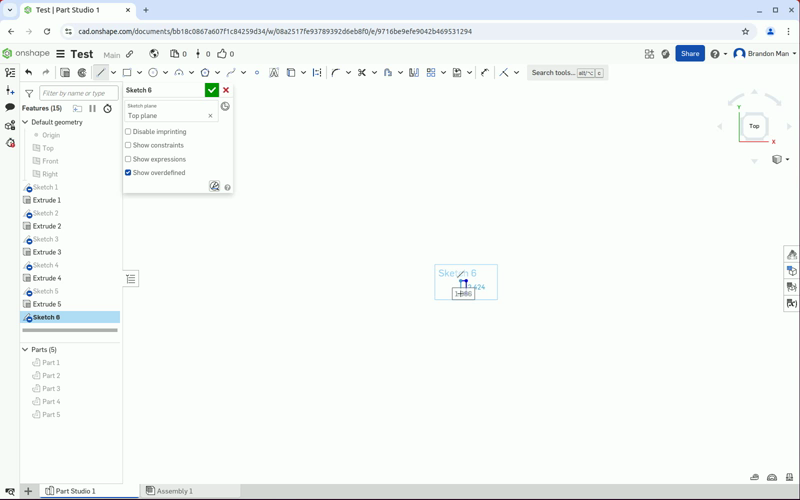
key(esc)
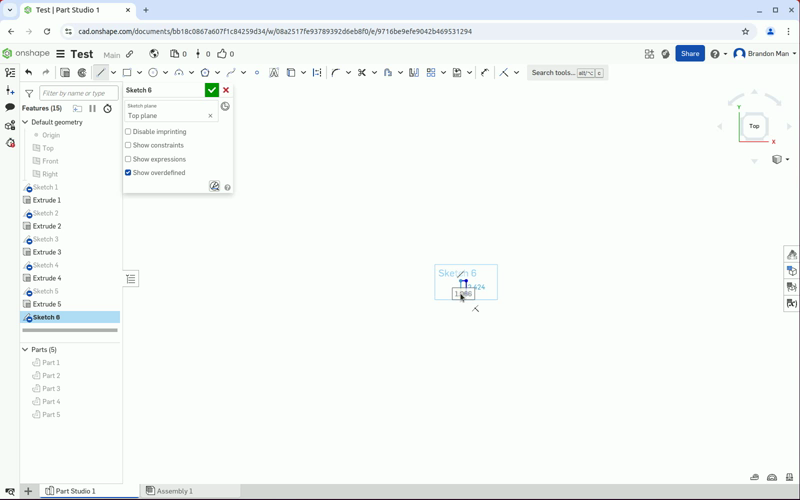
mouse_move(465, 290)
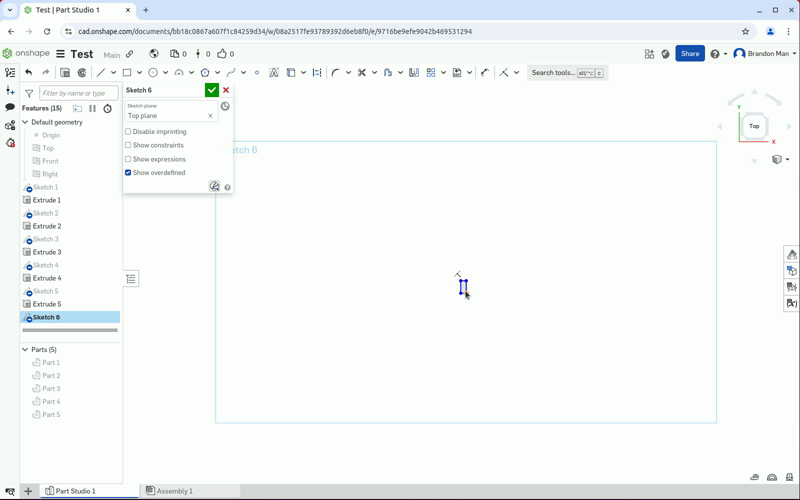
scroll(6)
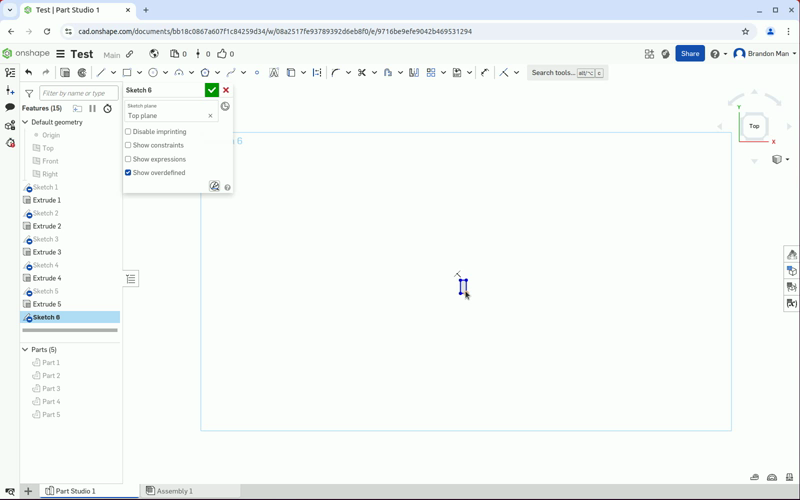
scroll(6)
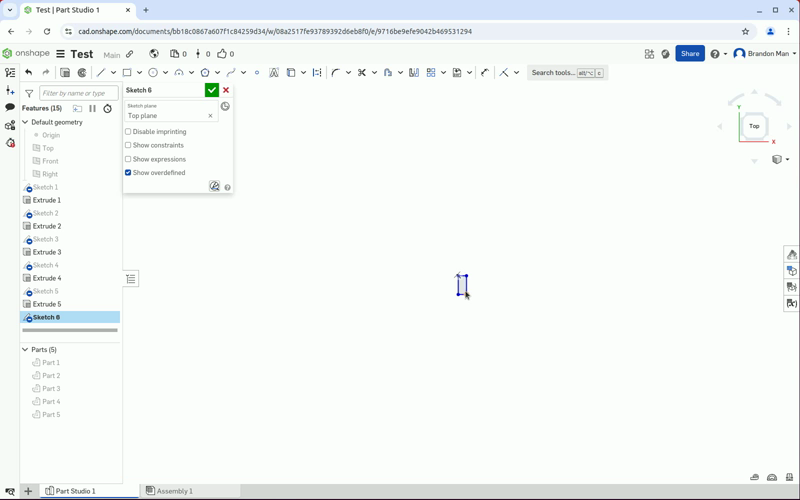
scroll(6)
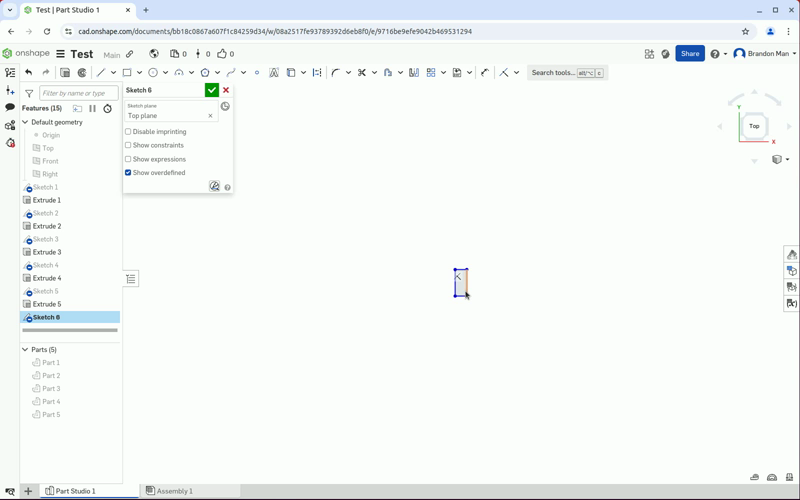
scroll(6)
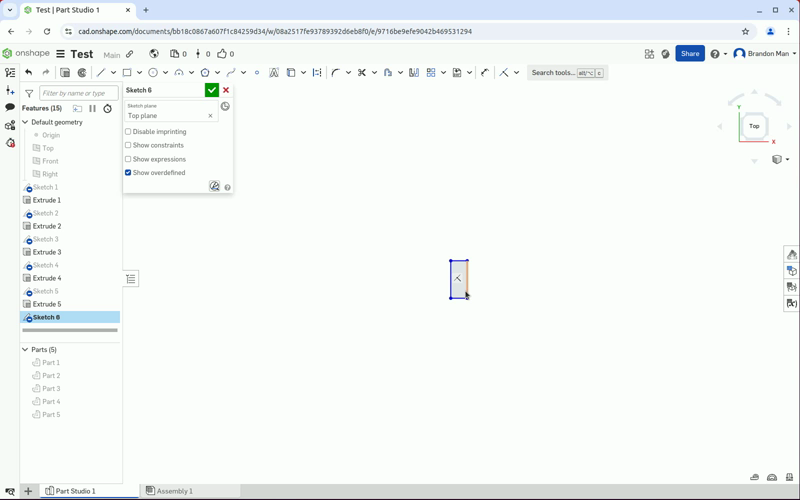
scroll(6)
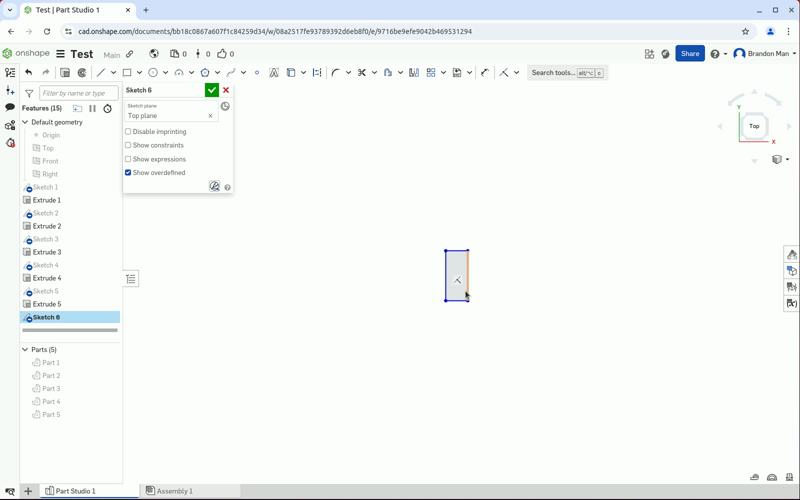
scroll(6)
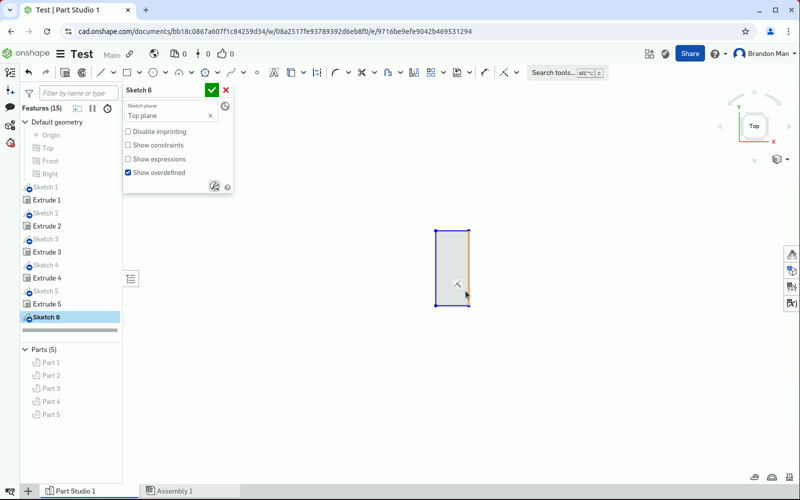
scroll(6)
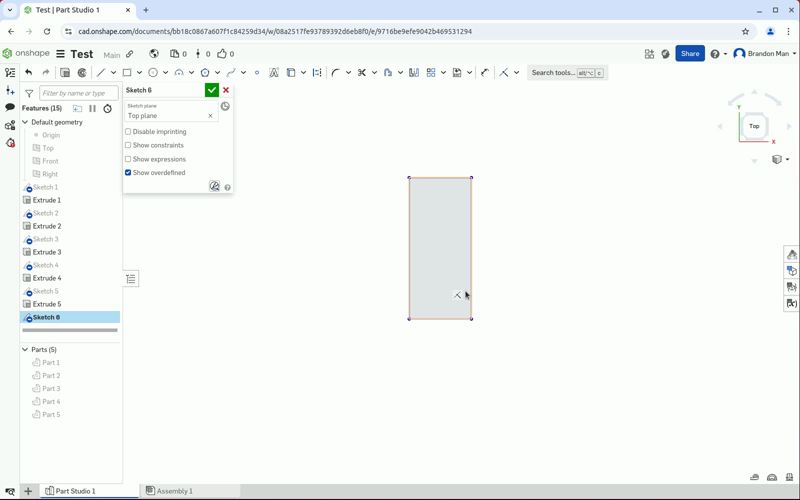
click(465, 290)
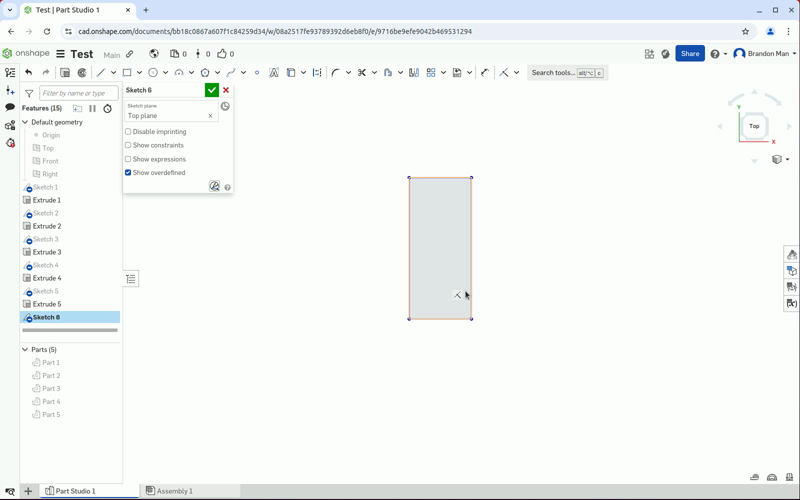
scroll(-6)
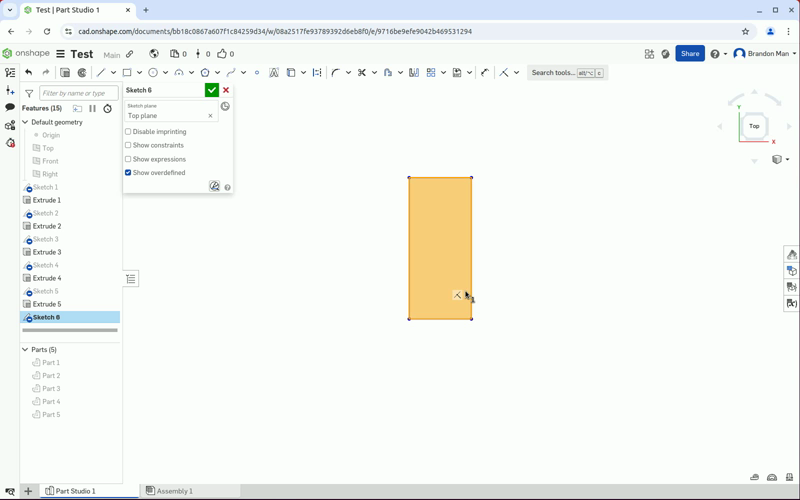
scroll(-6)
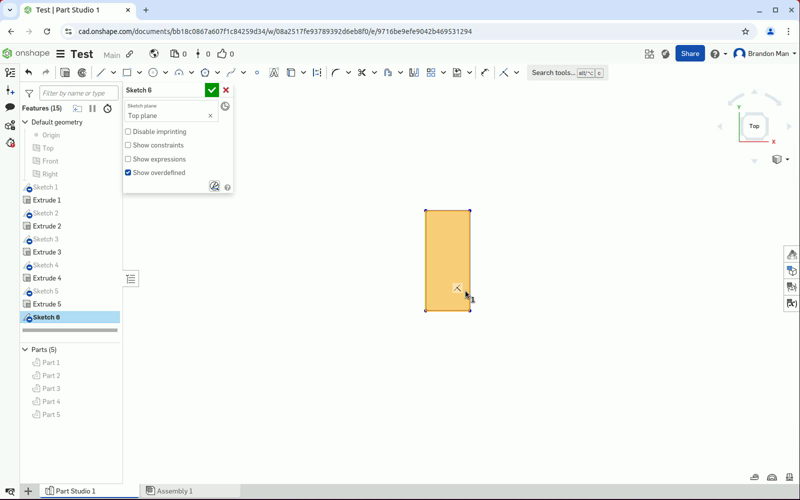
scroll(-6)
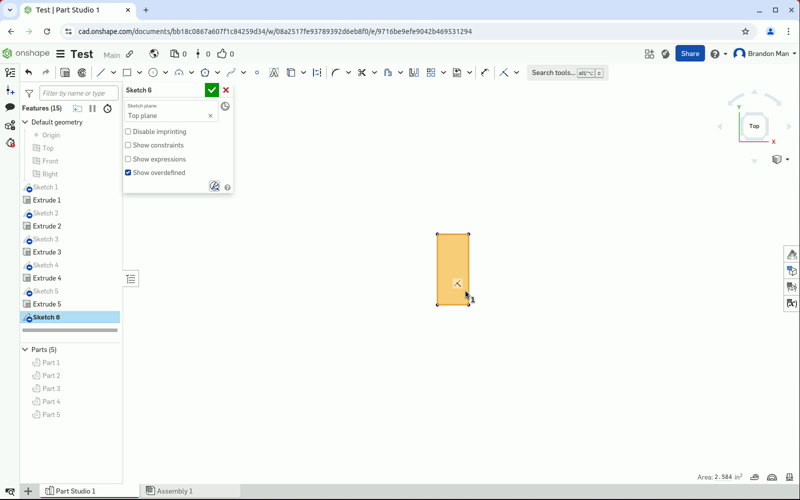
scroll(-6)
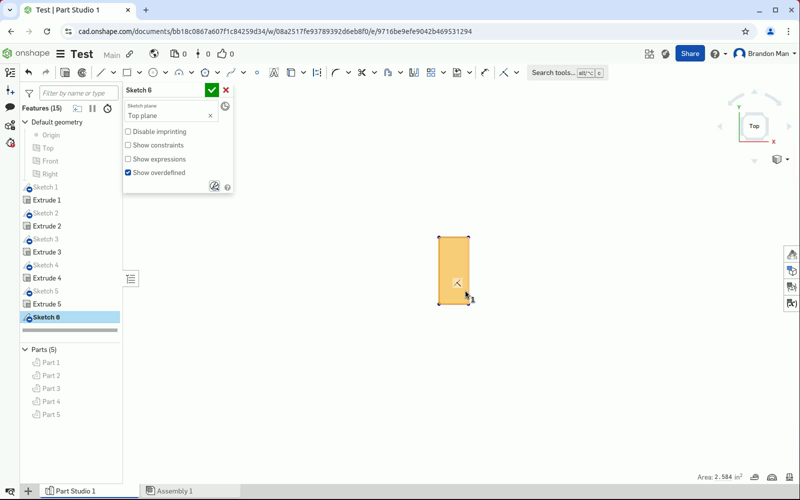
scroll(-6)
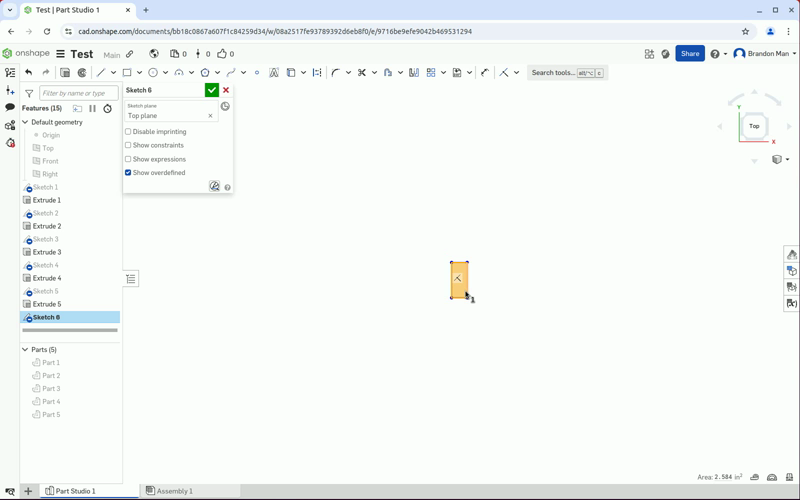
scroll(-6)
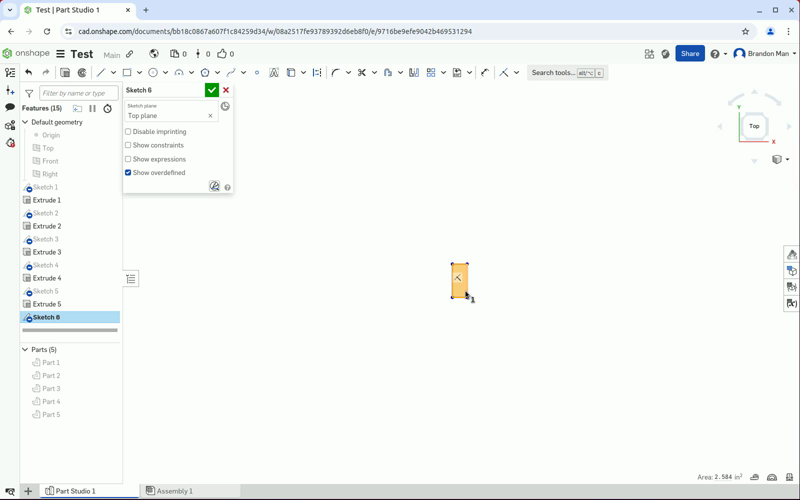
scroll(-6)
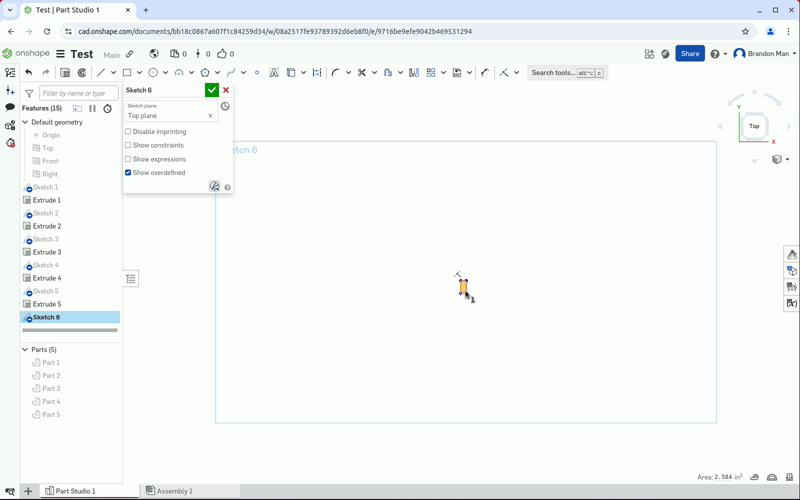
mouse_move(73, 352)
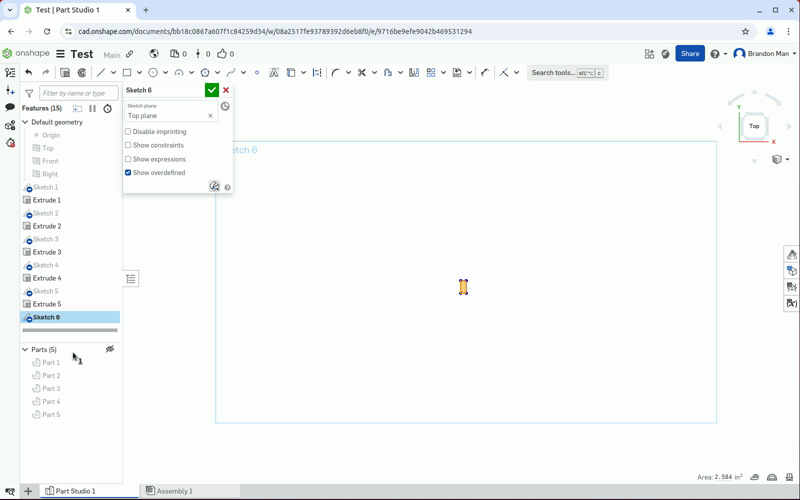
key(shift+y)
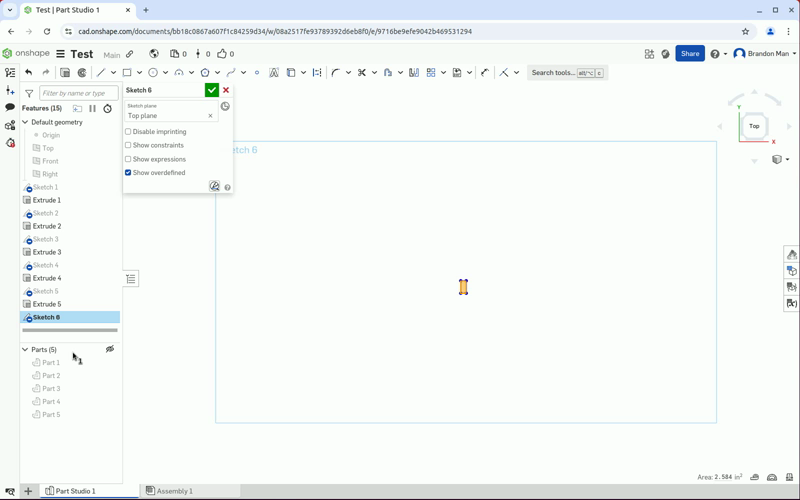
key(shift+e)
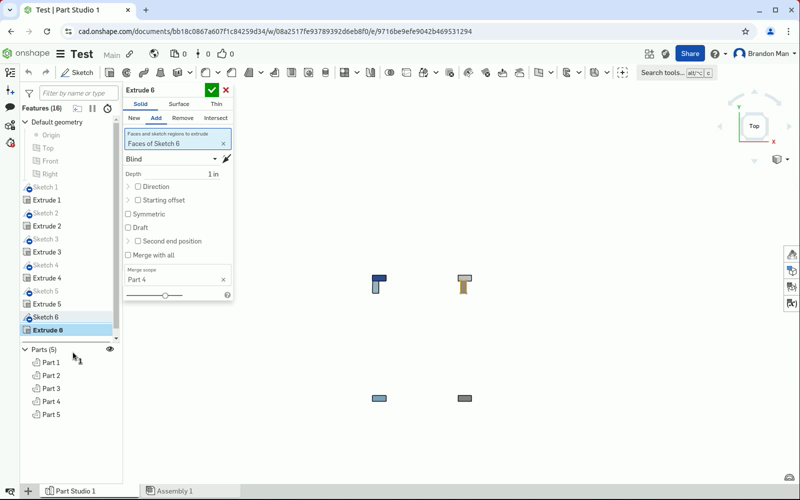
mouse_move(143, 106)
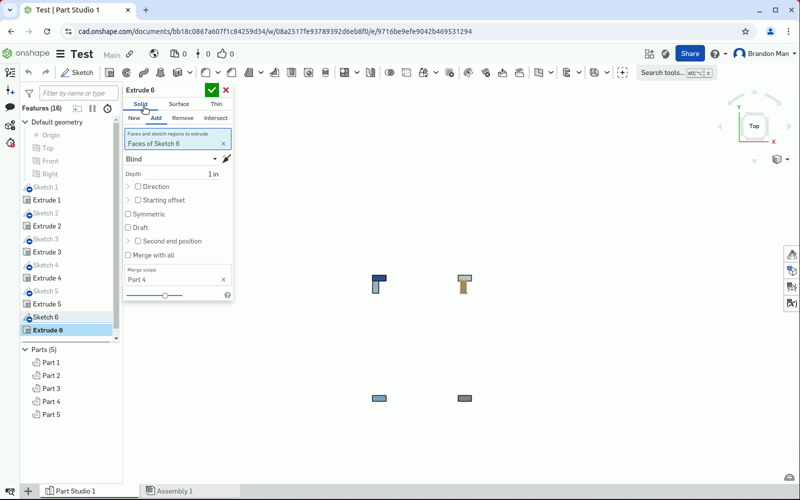
click(143, 106)
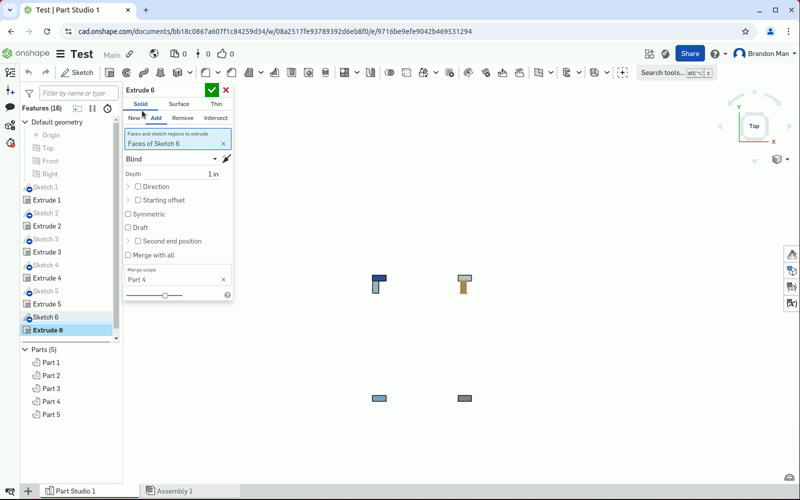
mouse_move(137, 120)
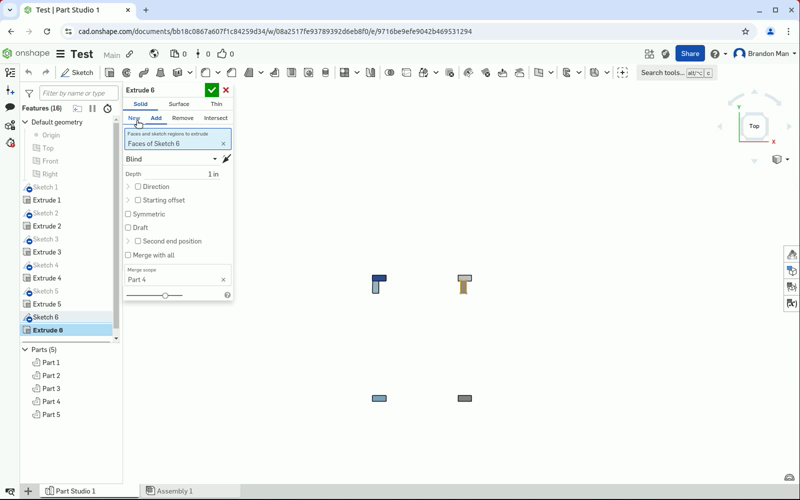
click(137, 120)
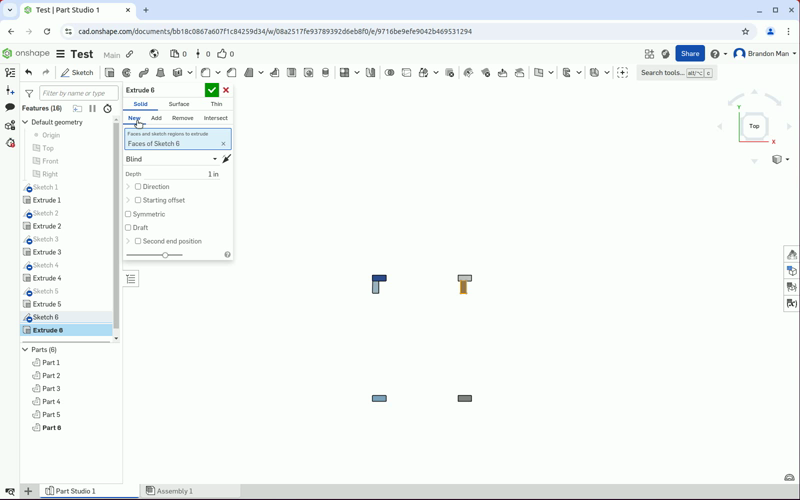
key(tab, 4)
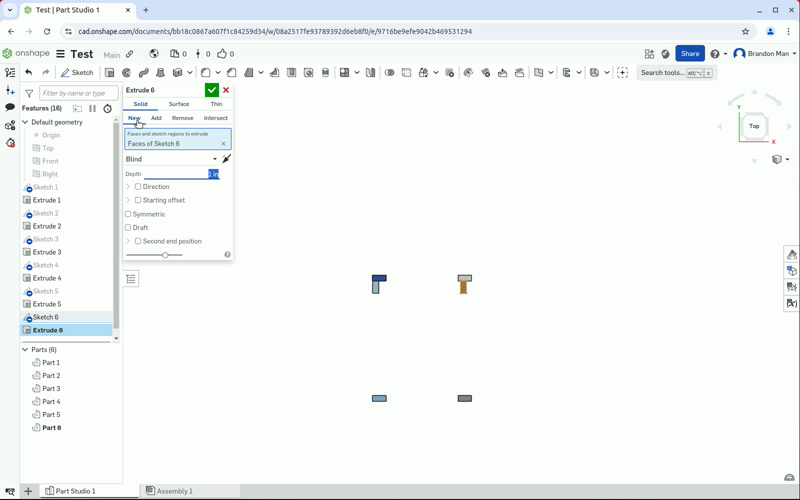
text(5.536)
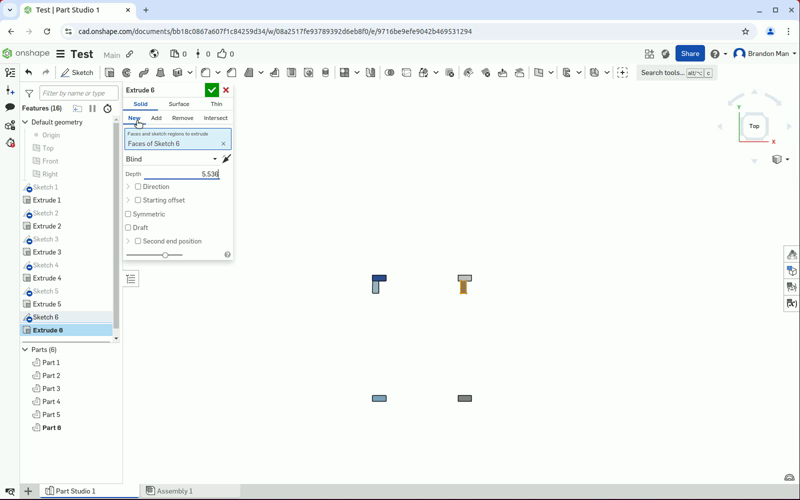
key(enter)
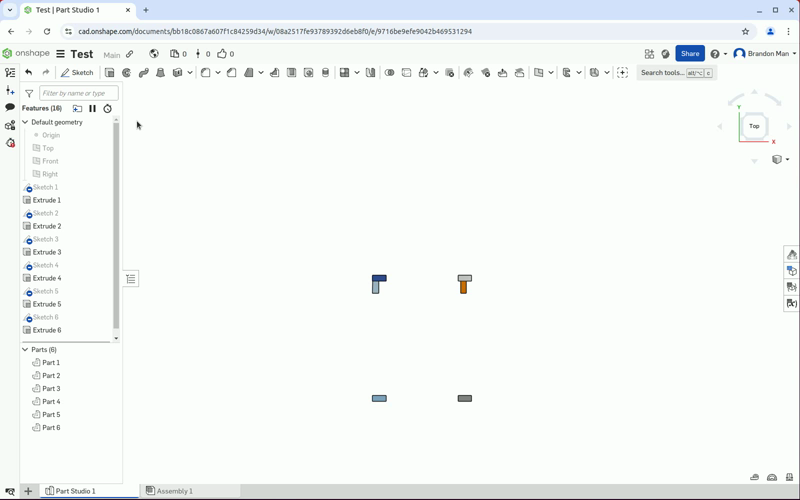
key(shift+h)
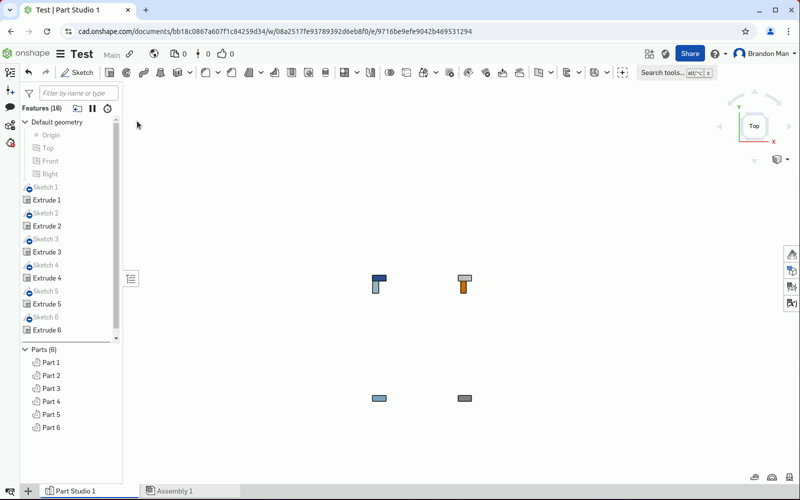
key(shift+h)
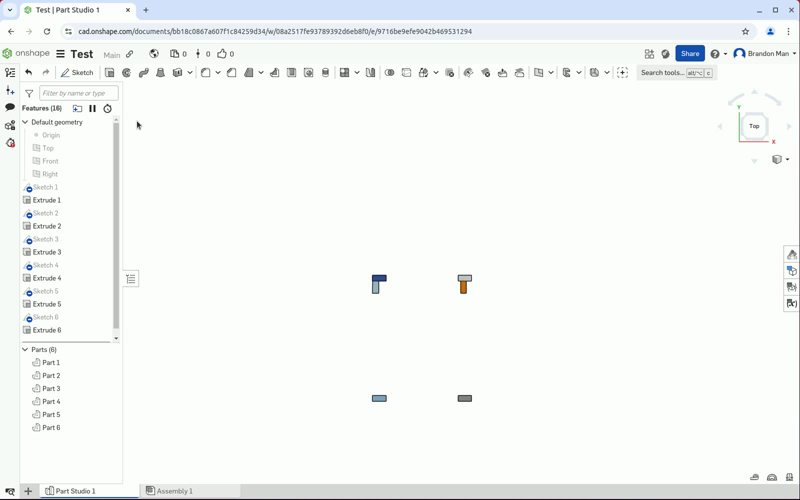
mouse_move(69, 189)
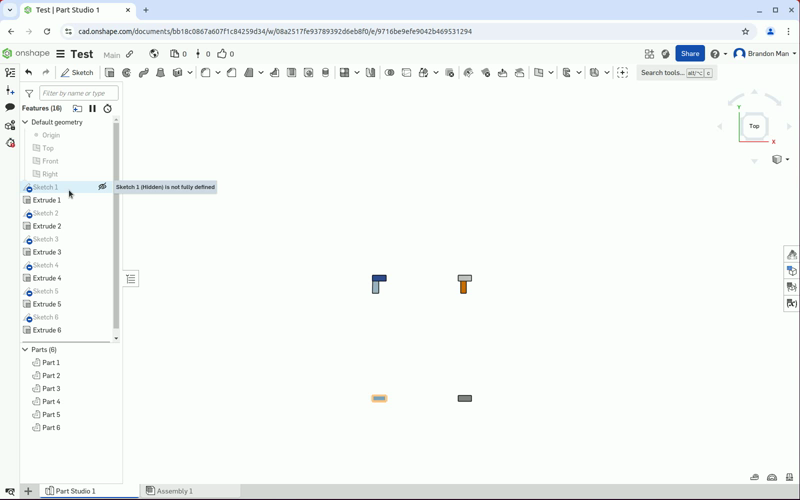
click(69, 189)
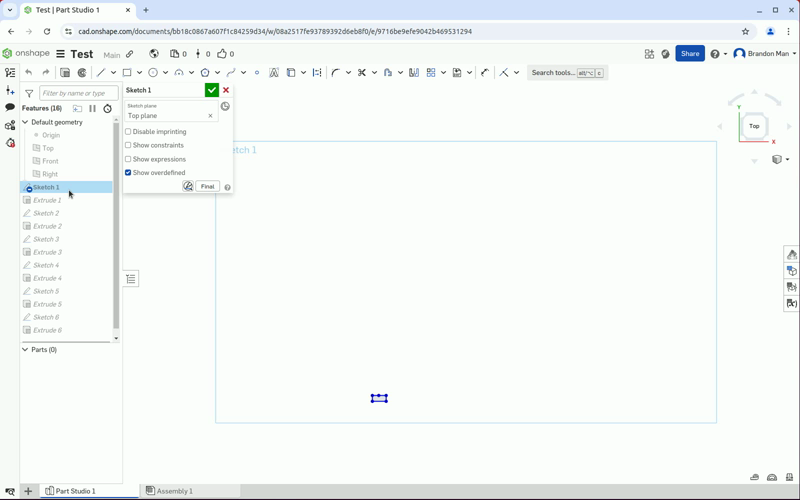
mouse_move(229, 92)
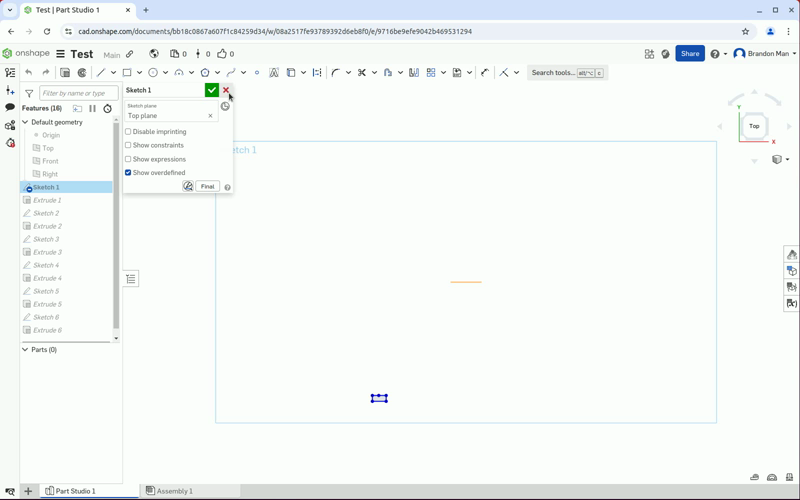
click(229, 92)
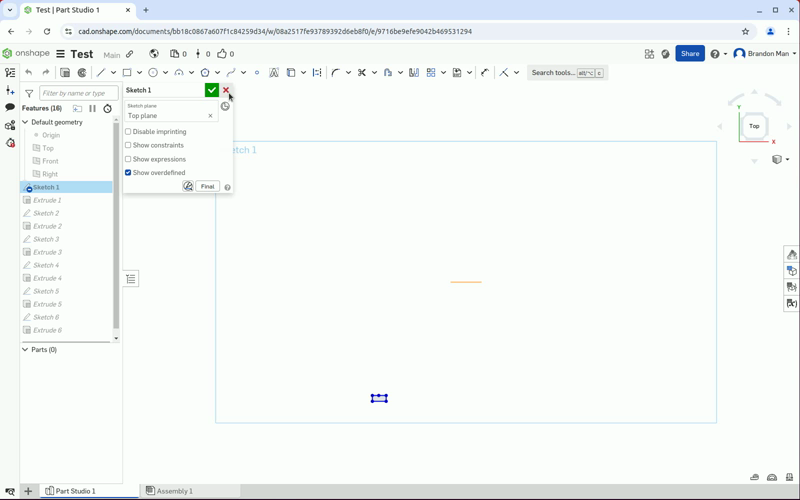
key(shift+s)
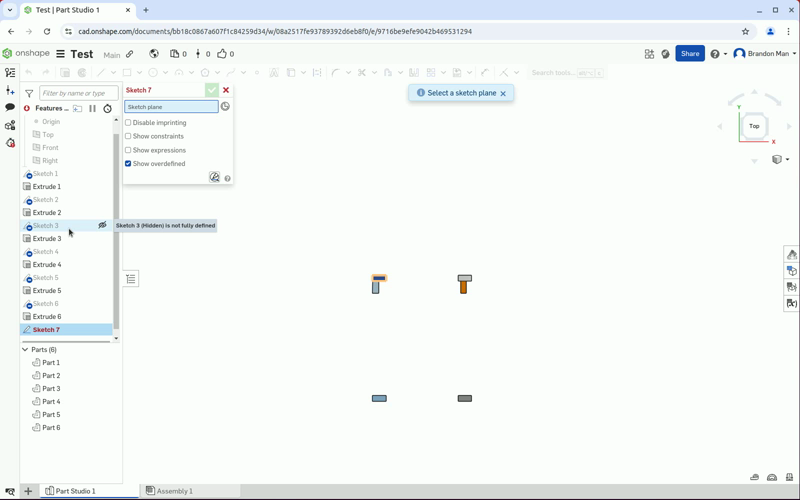
scroll(3)
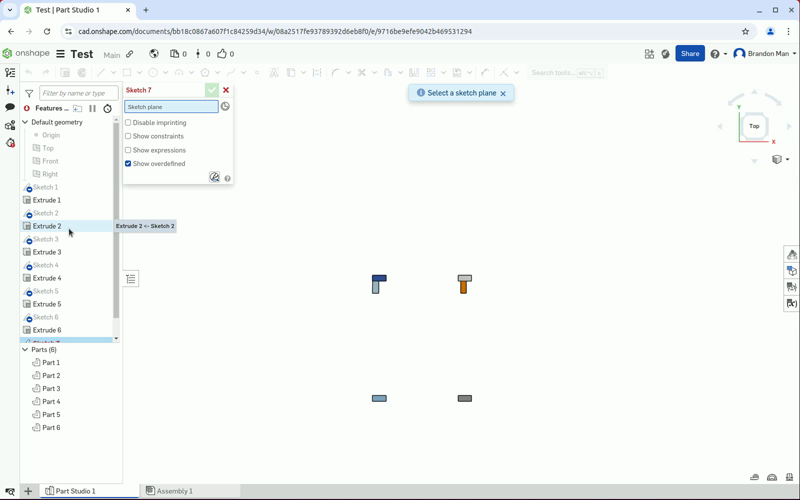
mouse_move(69, 150)
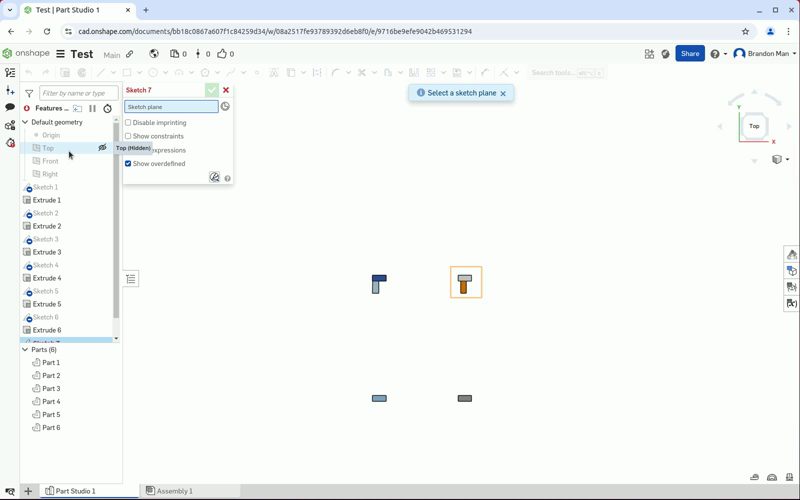
click(69, 150)
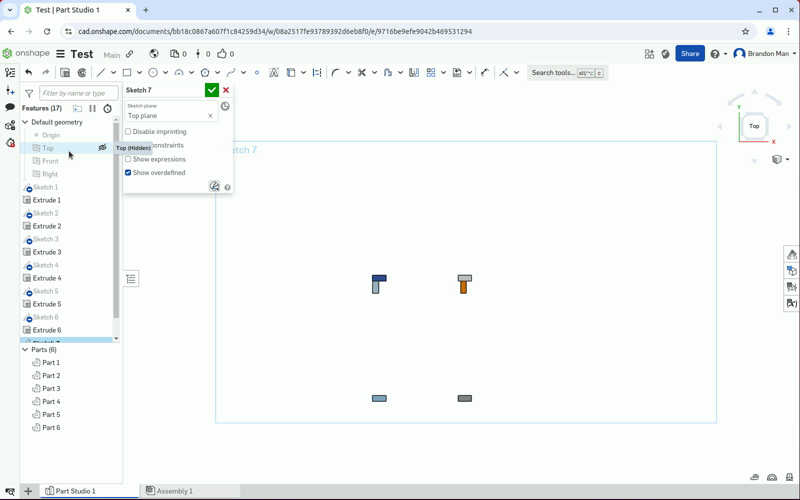
mouse_move(73, 352)
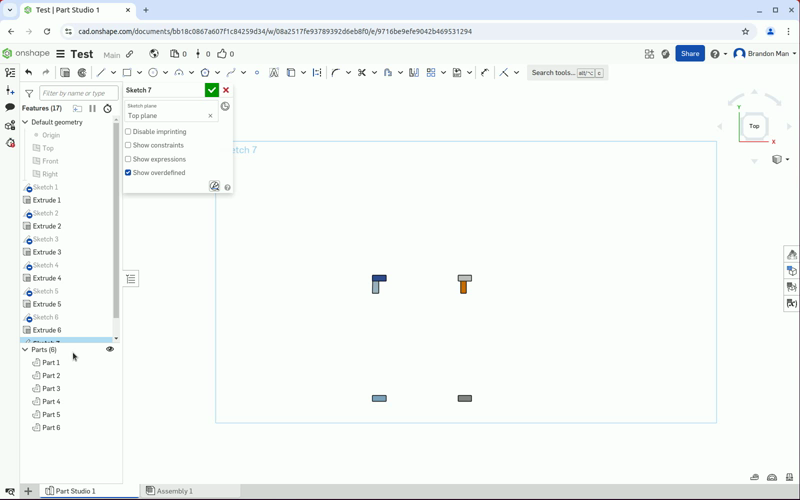
key(y)
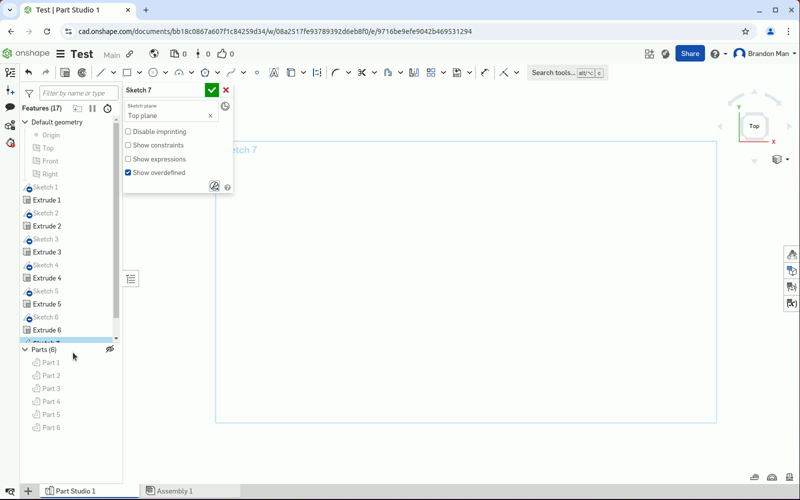
key(l)
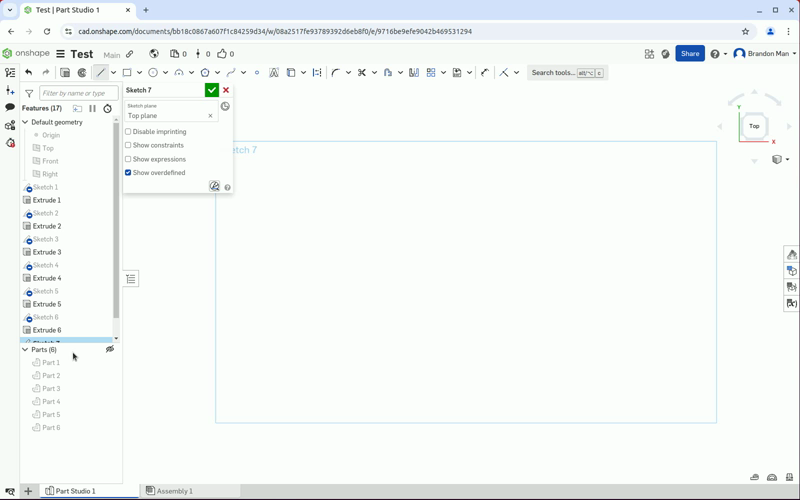
key_down(shift)
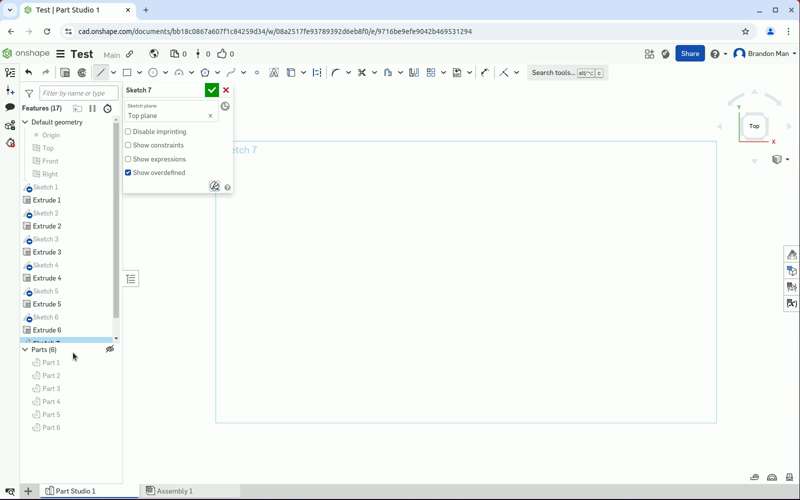
mouse_move(372, 389)
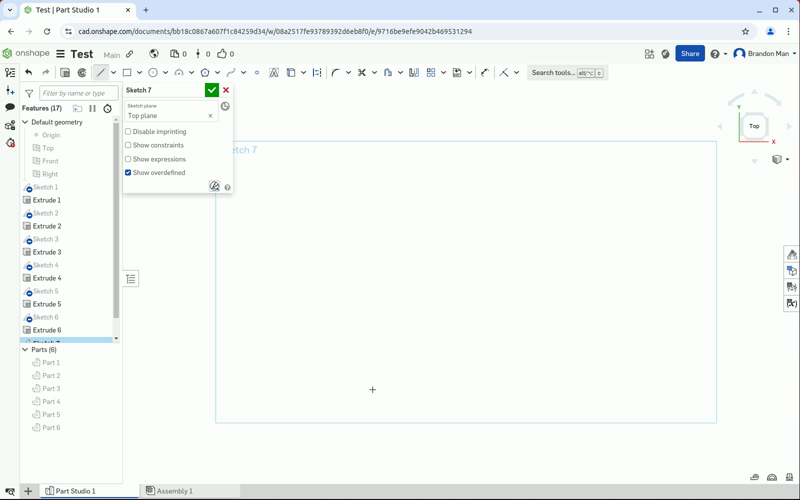
click(372, 389)
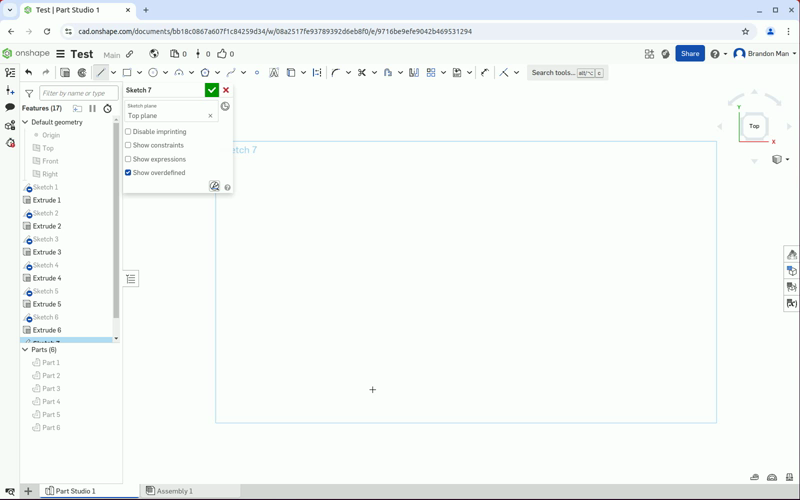
key_up(shift)
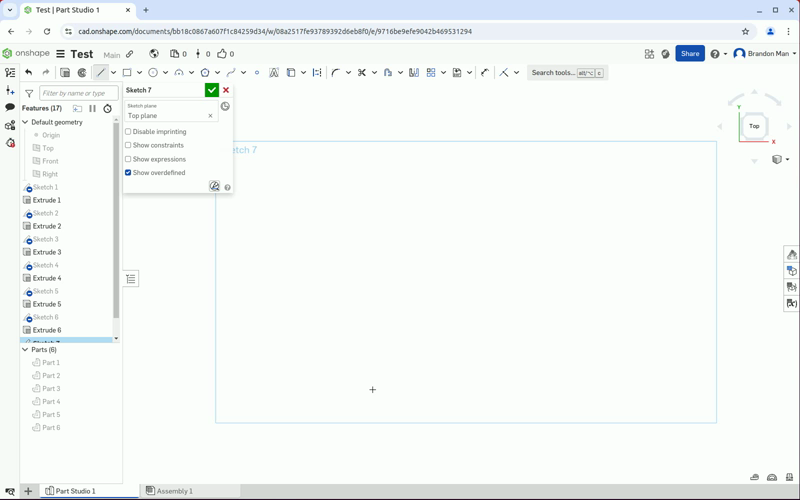
key_down(shift)
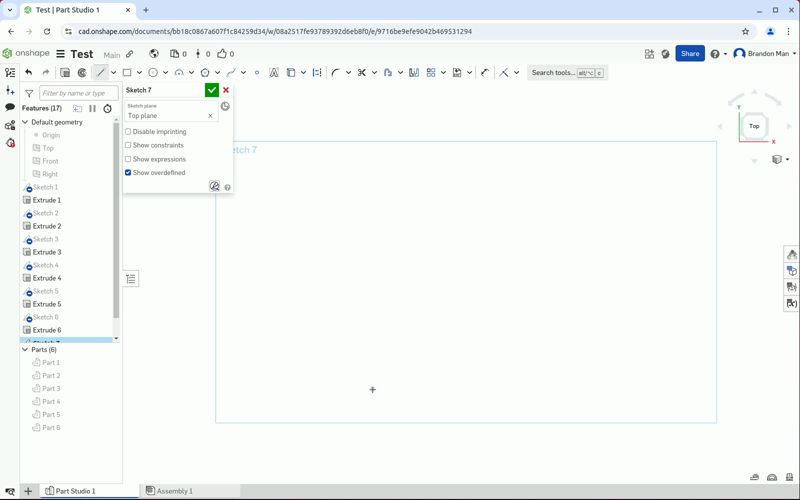
mouse_move(402, 389)
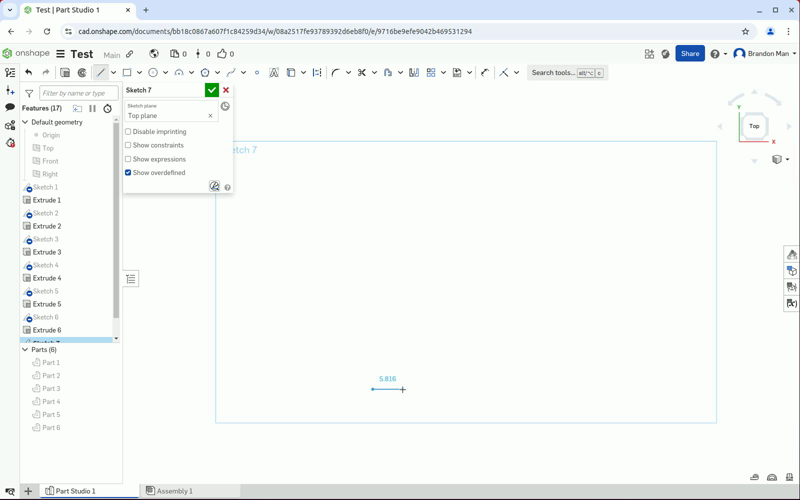
mouse_move(378, 389)
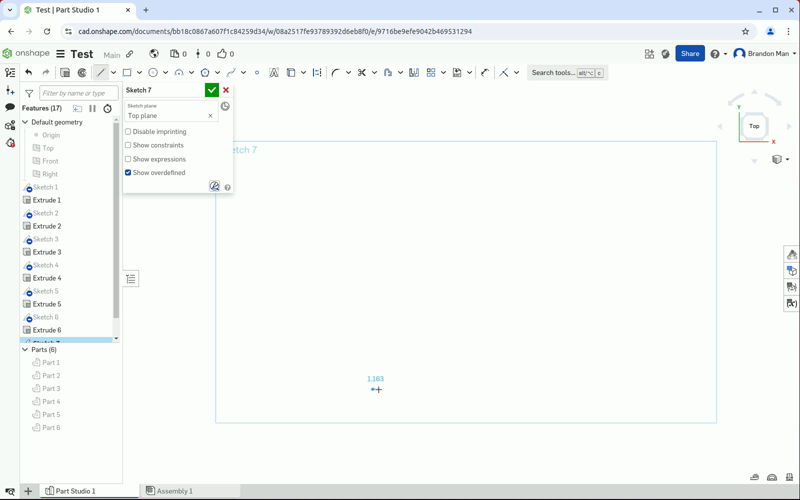
scroll(6)
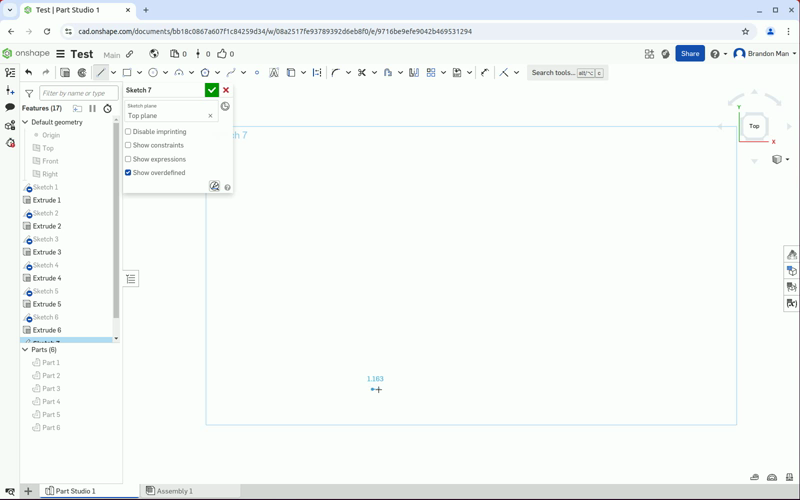
scroll(6)
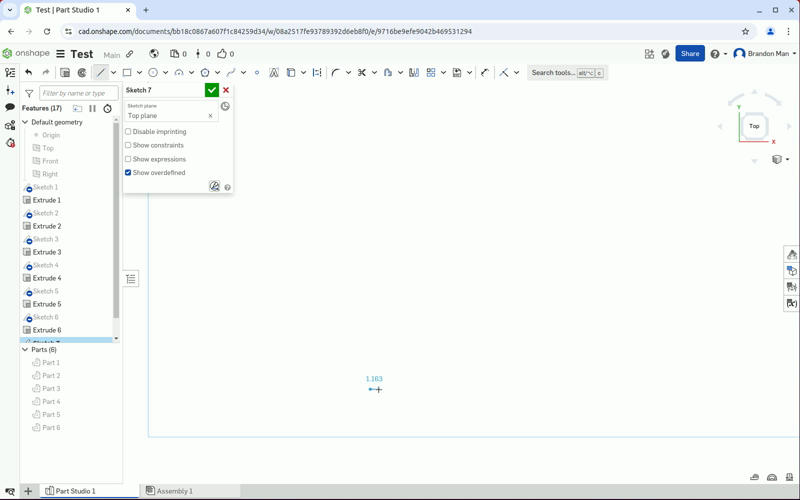
scroll(6)
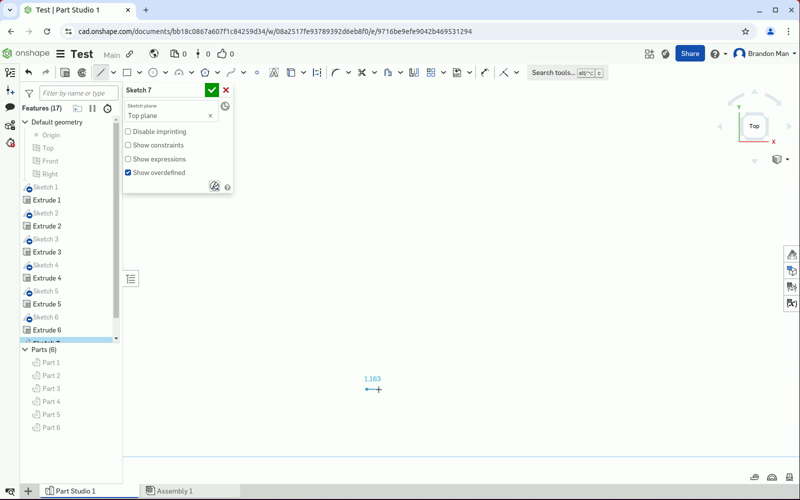
scroll(6)
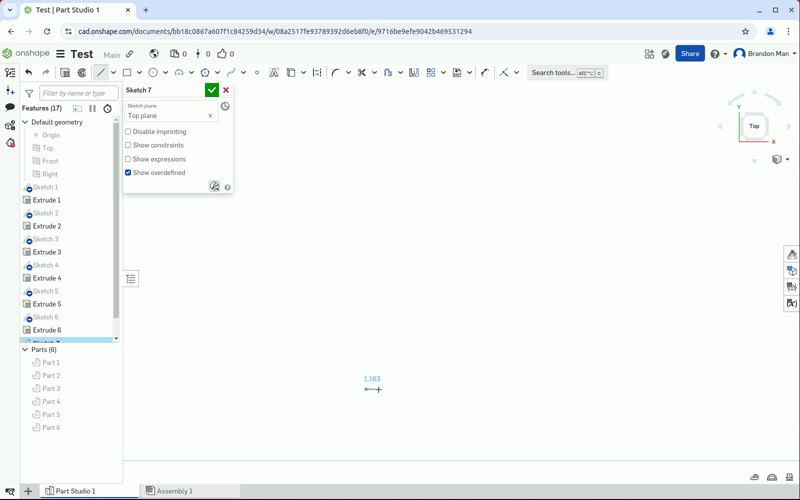
scroll(6)
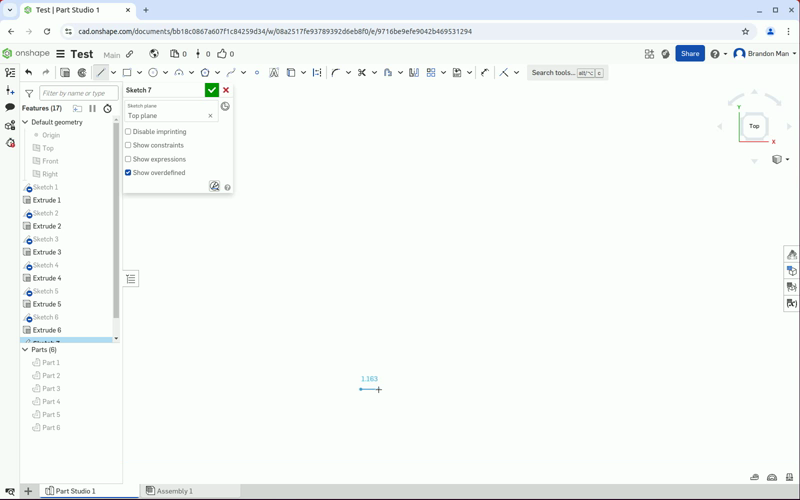
scroll(6)
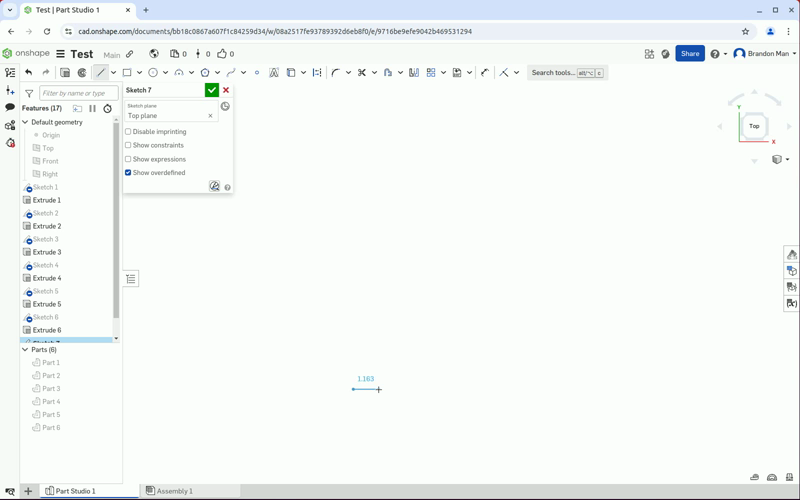
scroll(6)
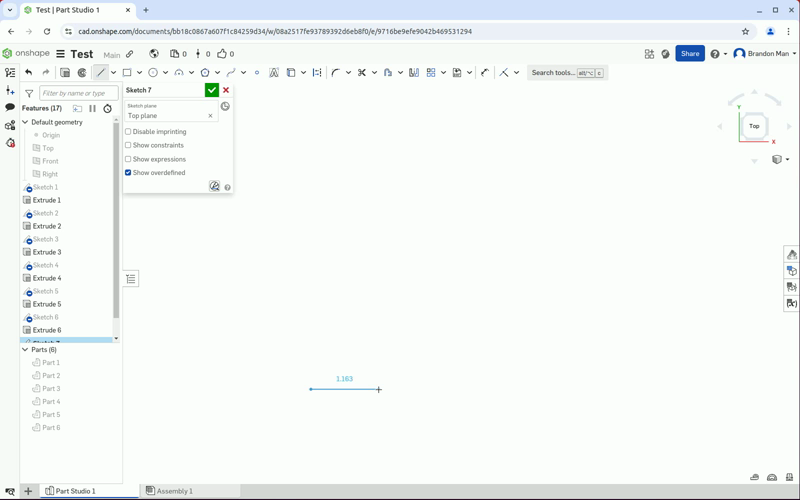
click(378, 389)
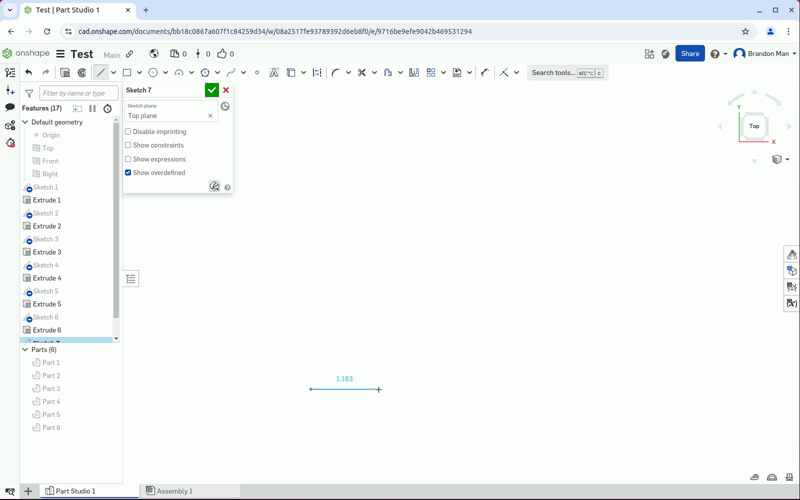
scroll(-6)
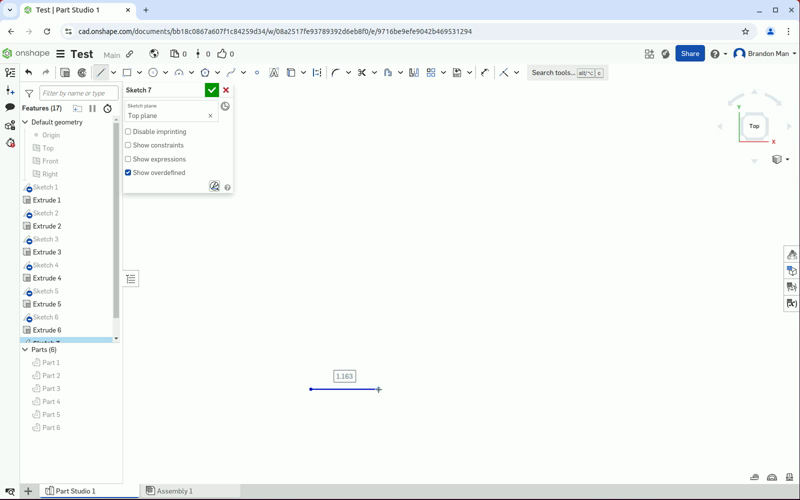
scroll(-6)
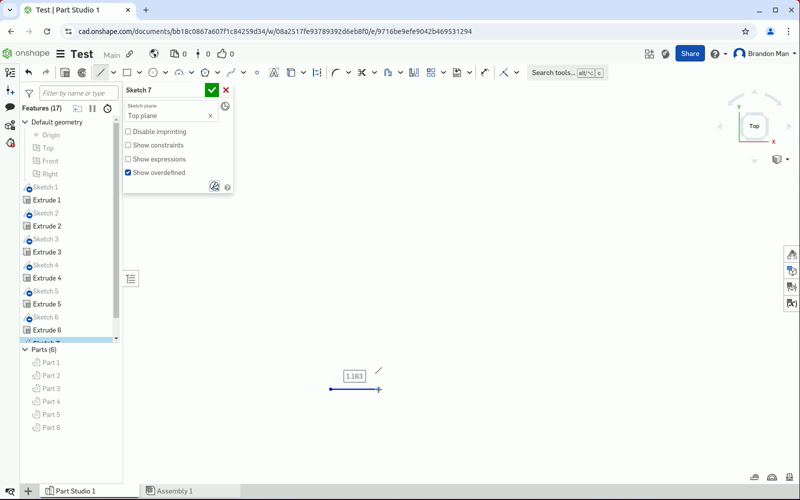
scroll(-6)
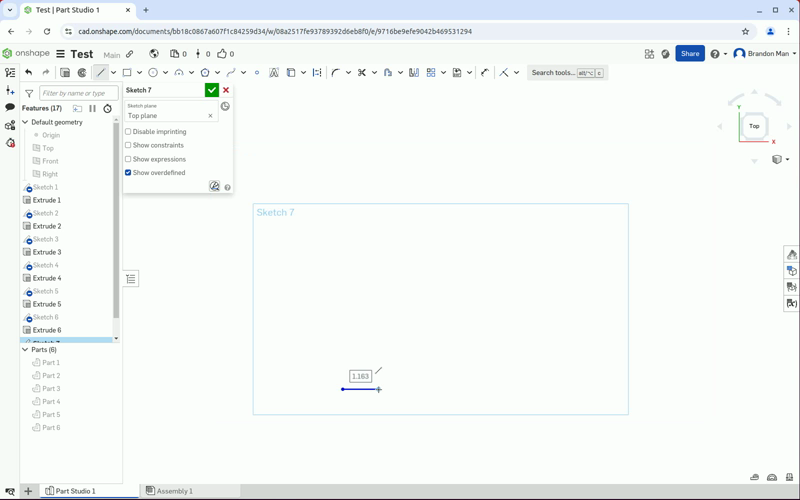
scroll(-6)
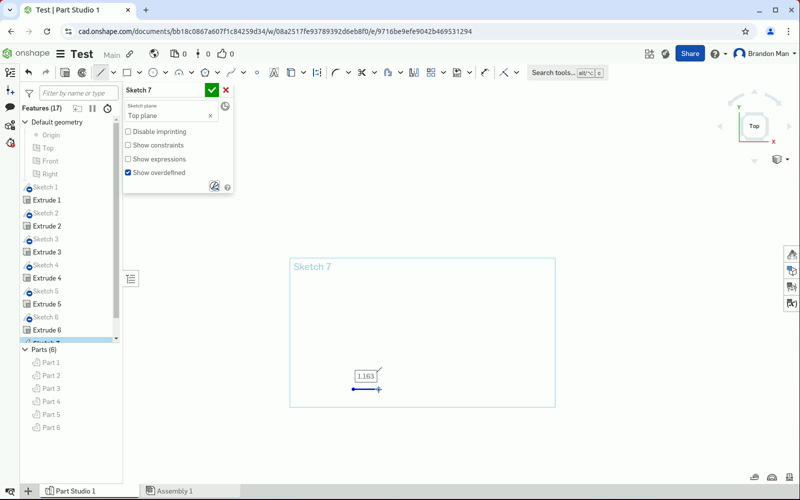
scroll(-6)
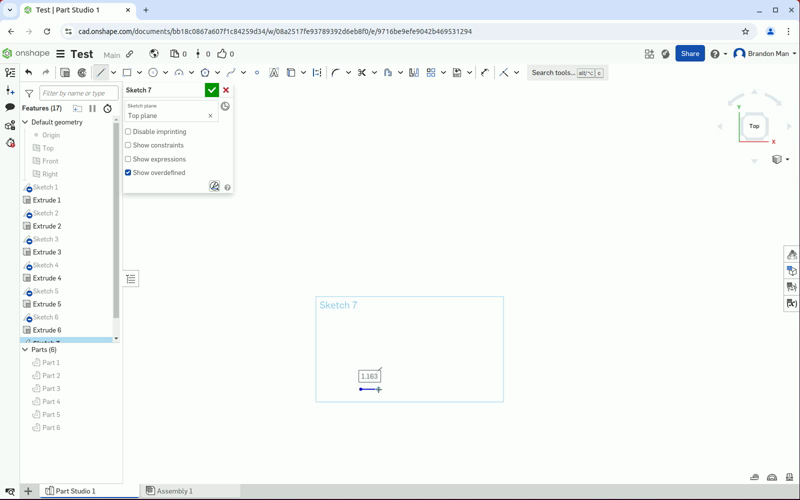
scroll(-6)
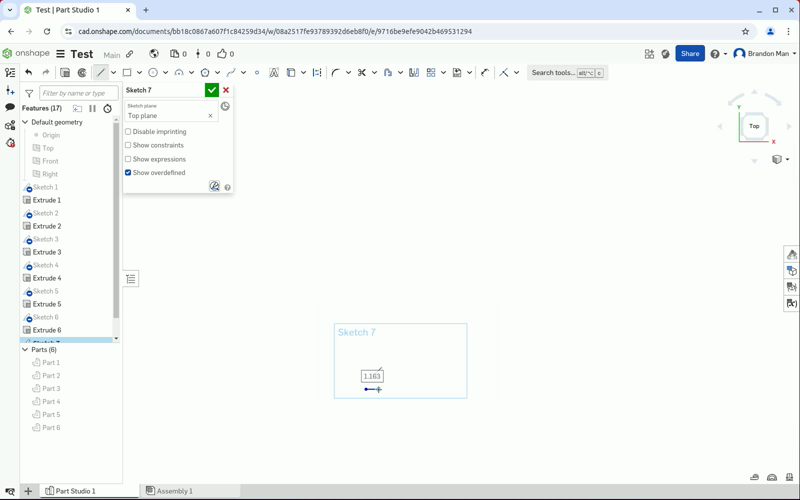
scroll(-6)
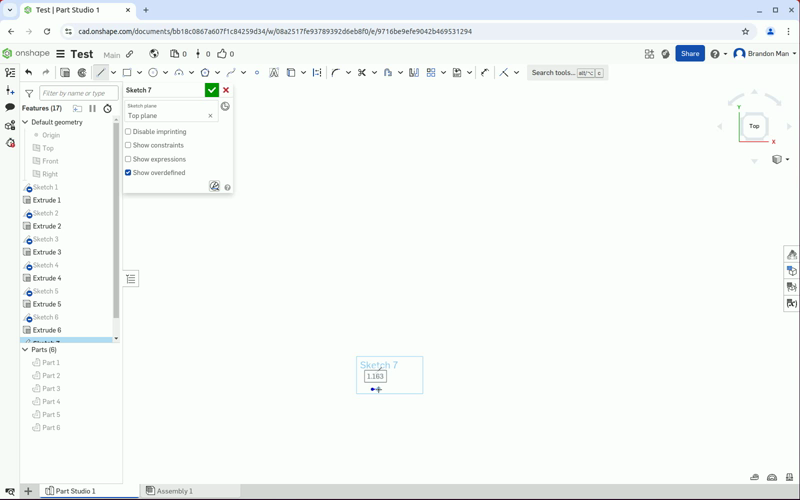
key_up(shift)
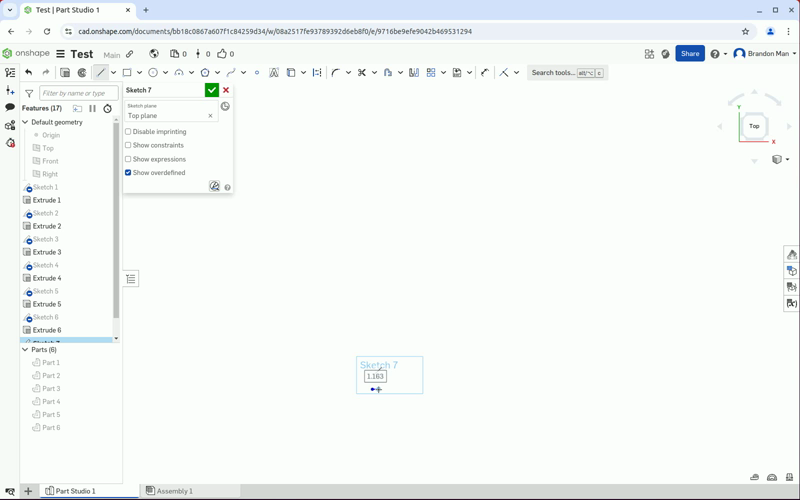
key_down(shift)
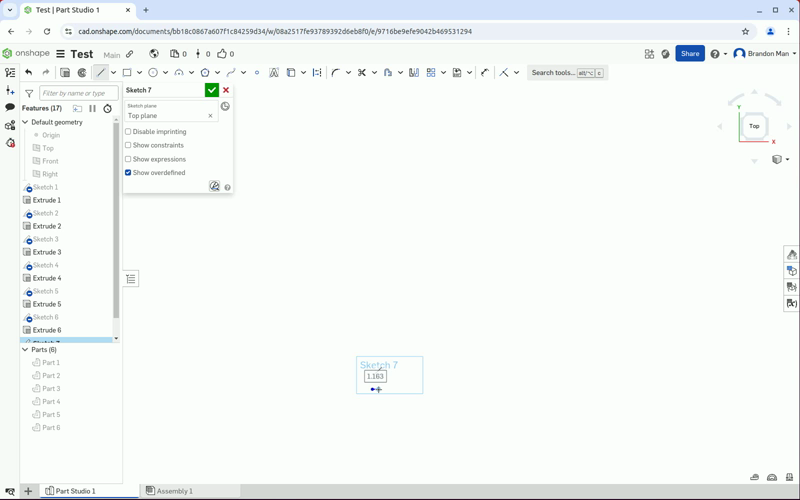
mouse_move(408, 389)
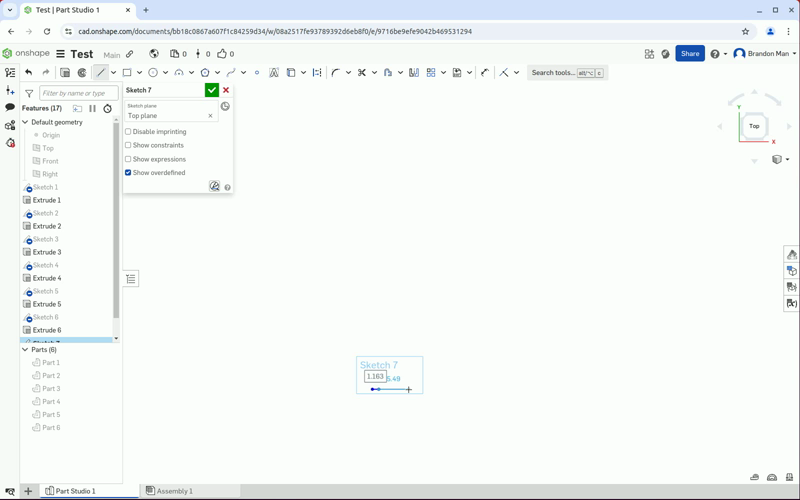
mouse_move(378, 376)
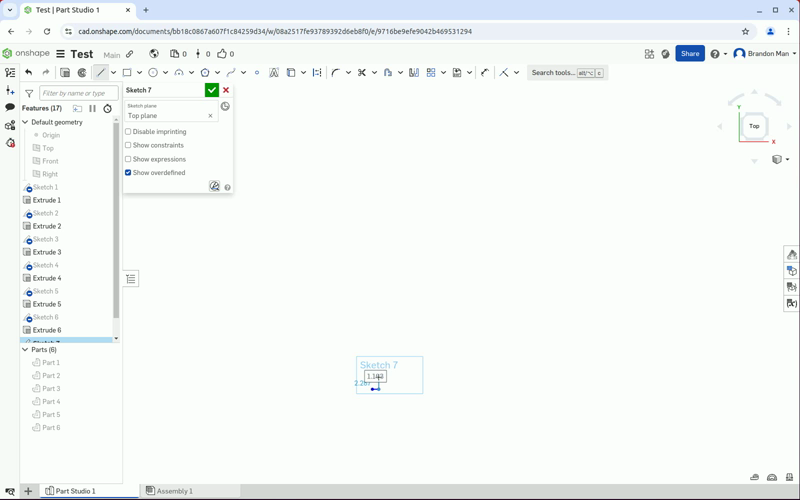
click(378, 376)
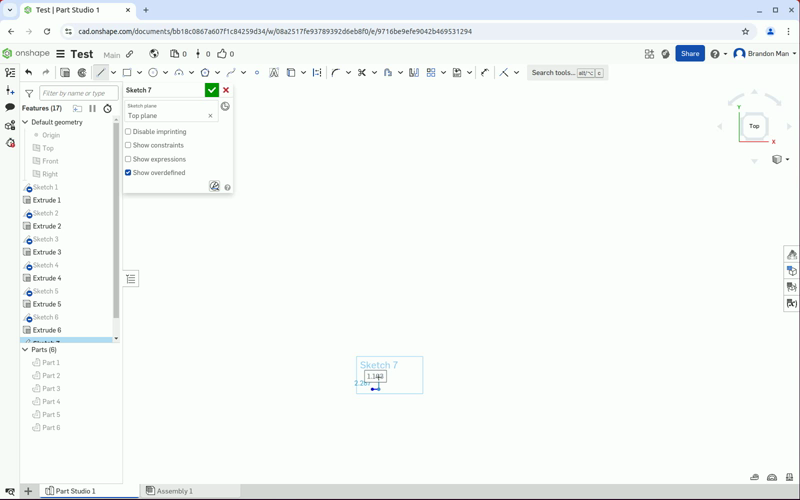
key_up(shift)
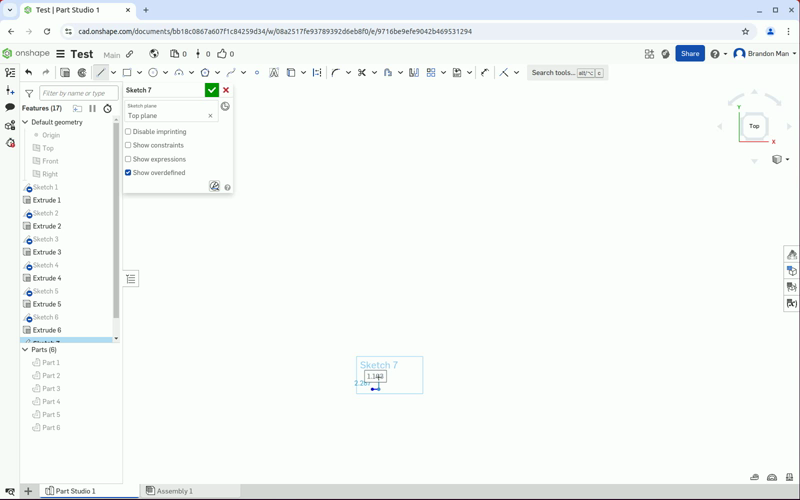
key_down(shift)
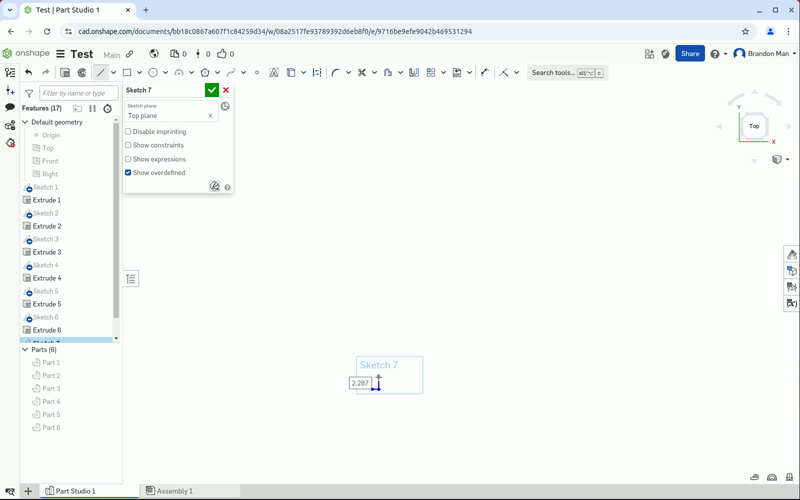
mouse_move(408, 376)
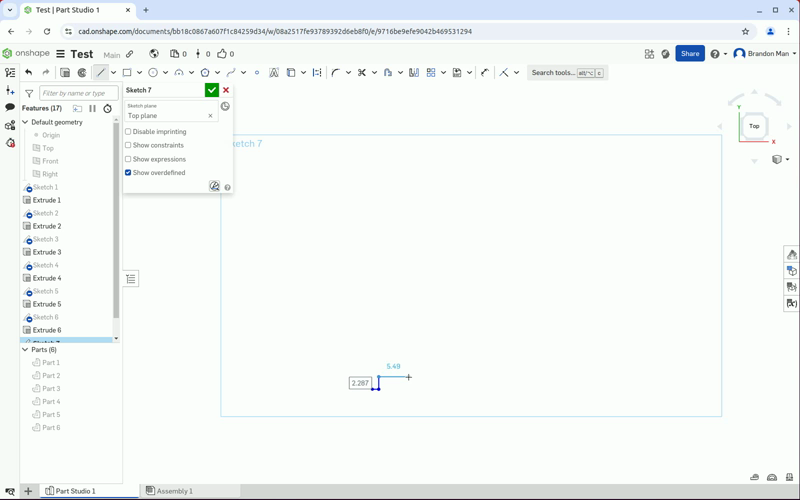
mouse_move(372, 376)
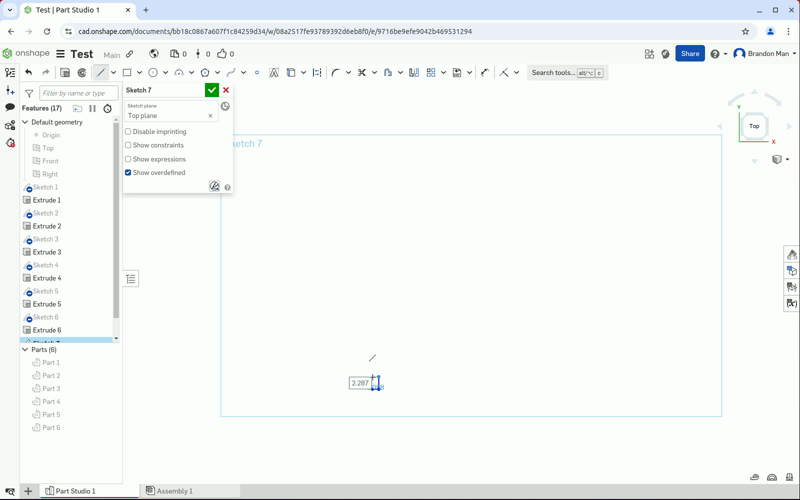
scroll(6)
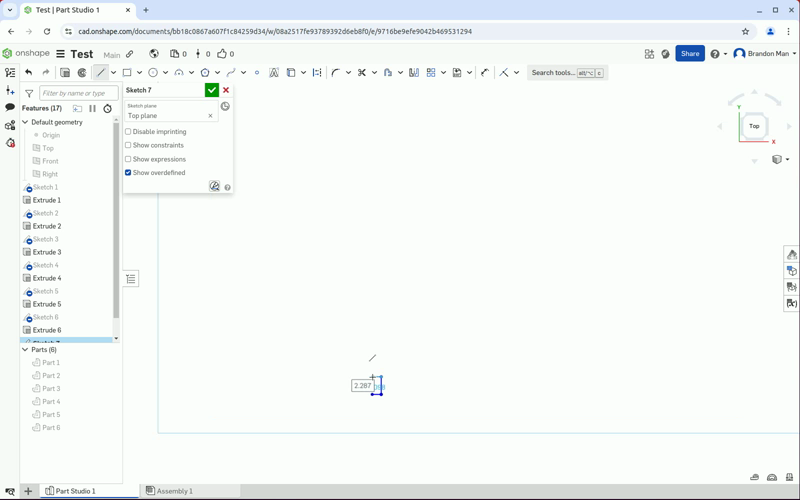
scroll(6)
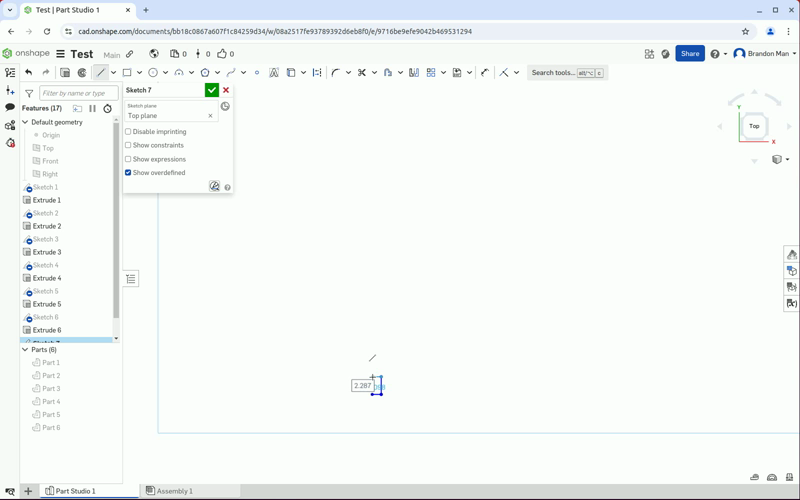
scroll(6)
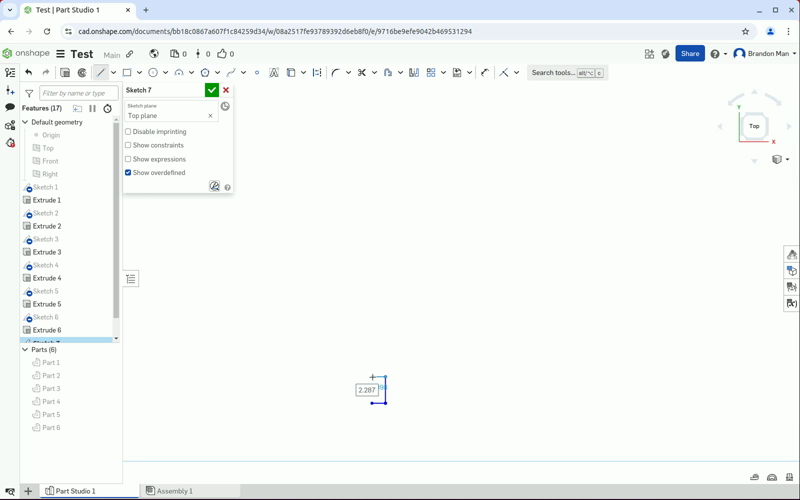
scroll(6)
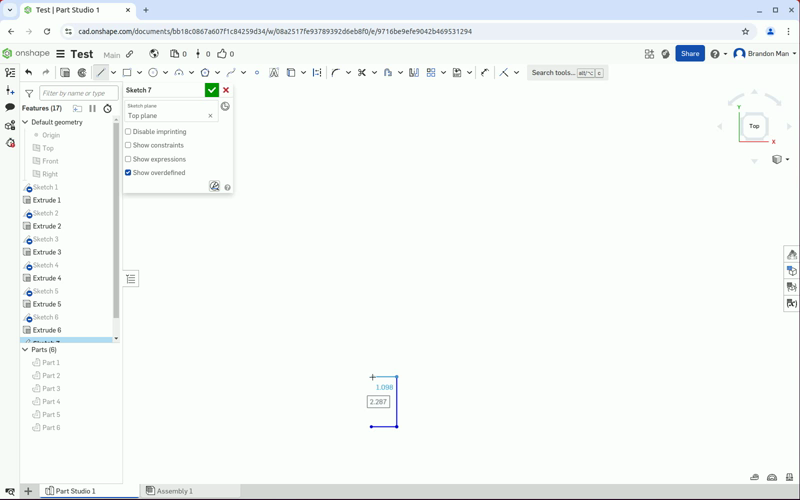
scroll(6)
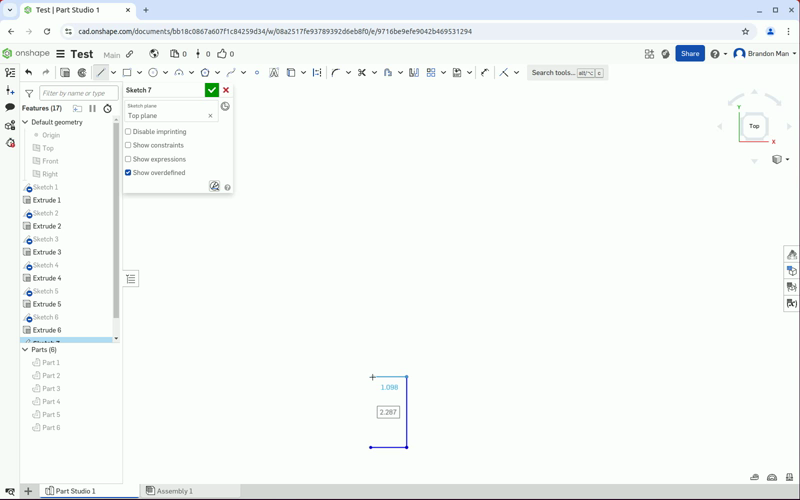
scroll(6)
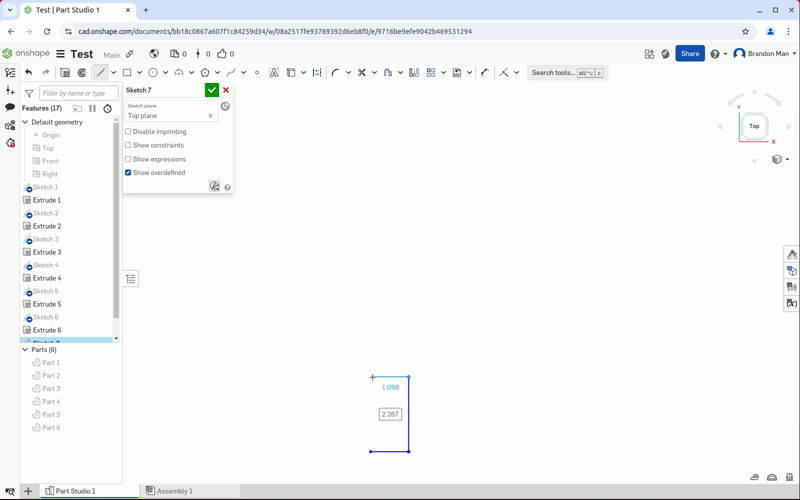
scroll(6)
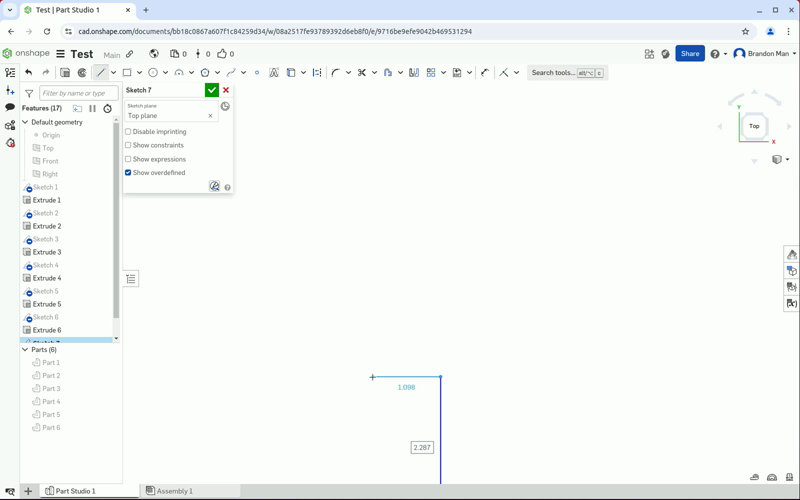
click(372, 376)
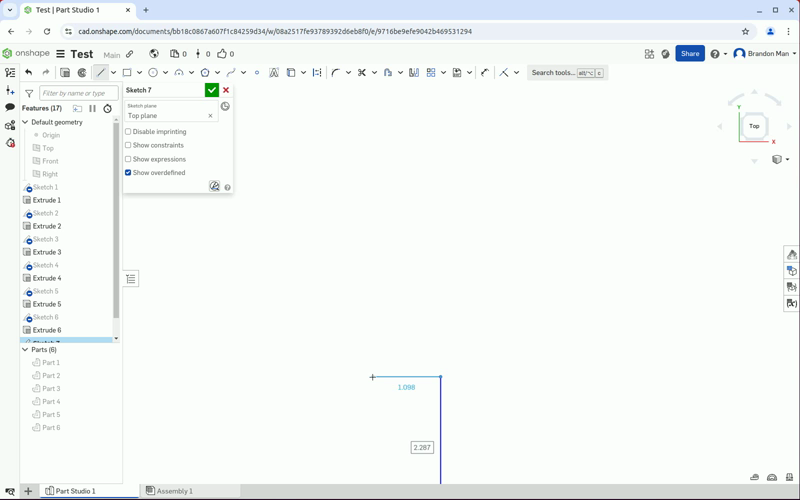
scroll(-6)
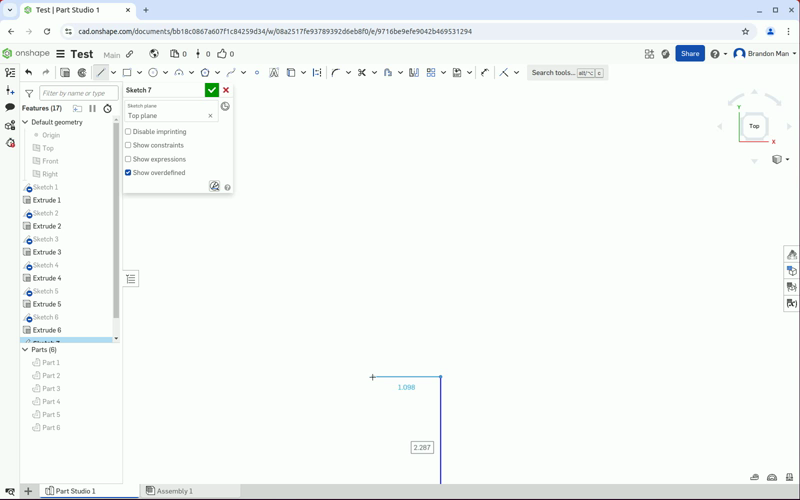
scroll(-6)
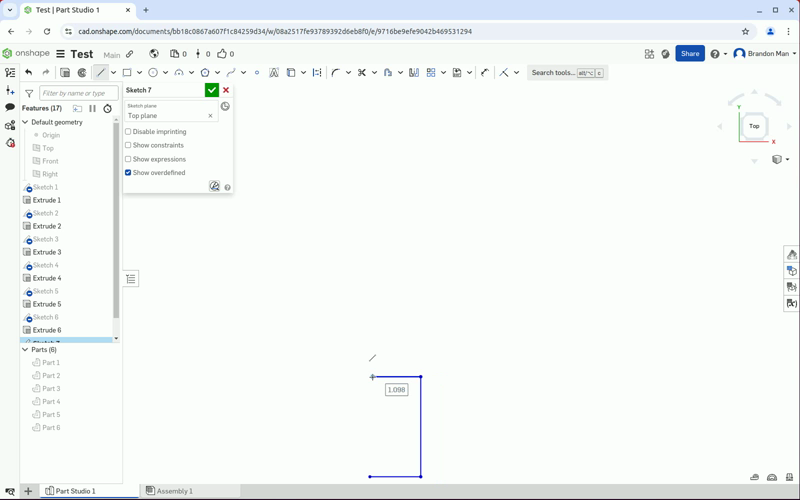
scroll(-6)
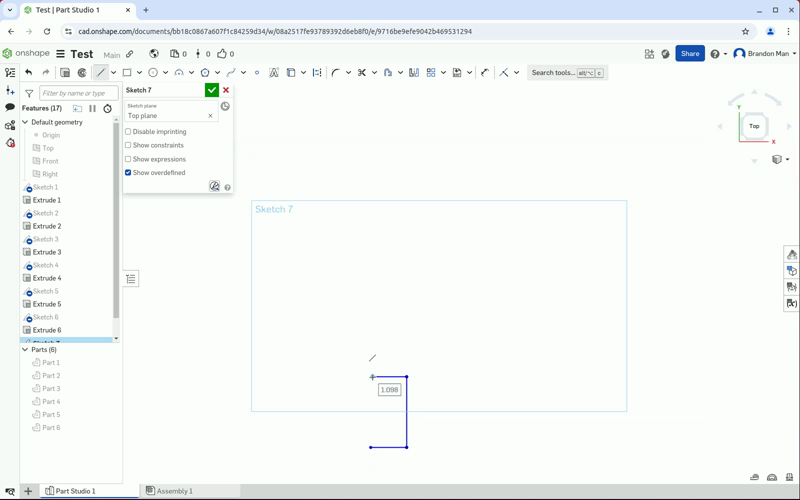
scroll(-6)
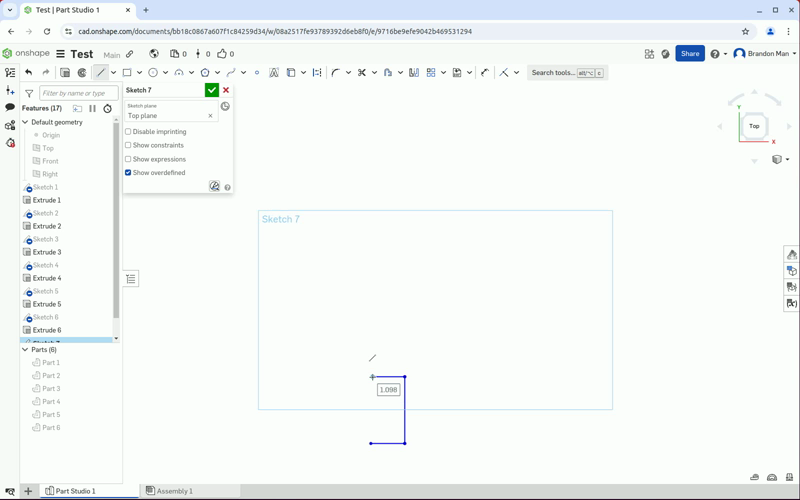
scroll(-6)
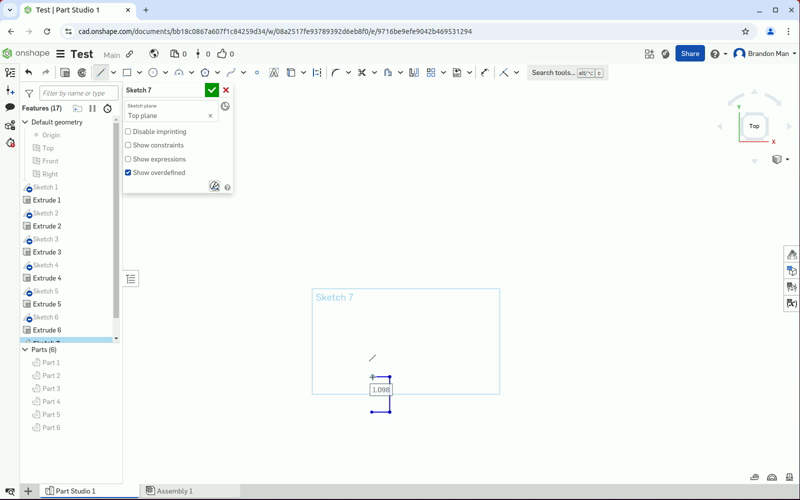
scroll(-6)
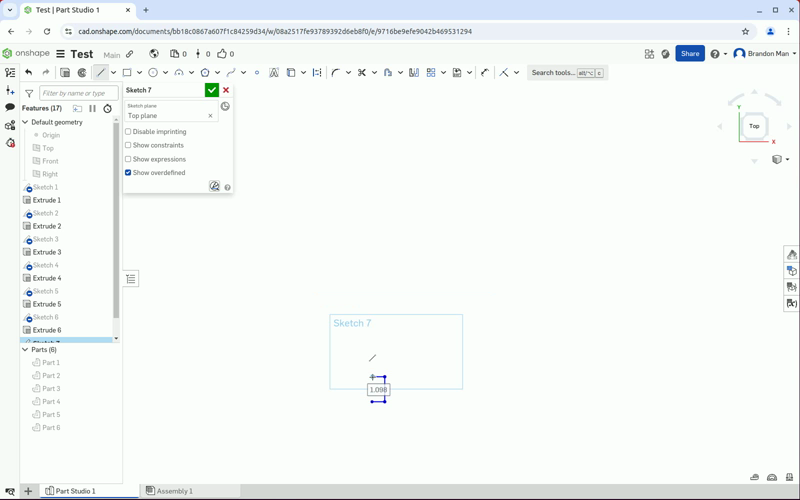
scroll(-6)
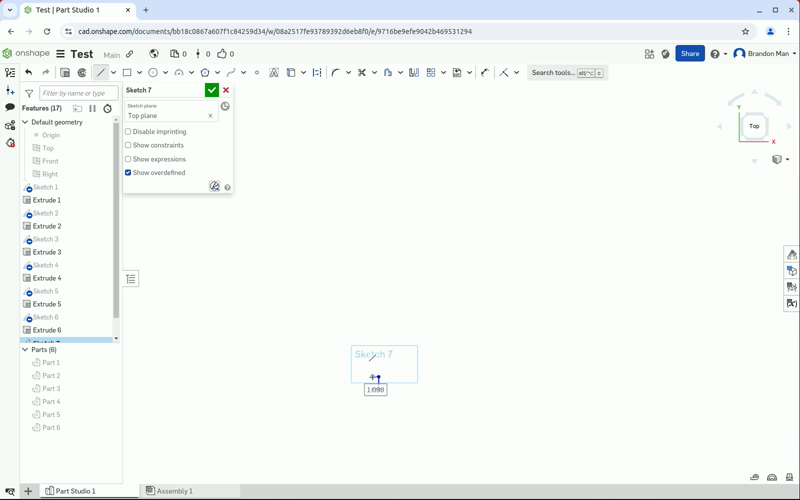
key_up(shift)
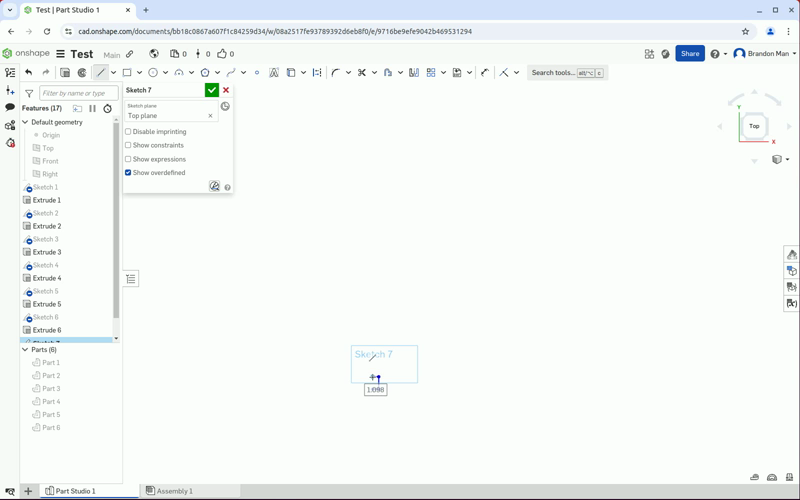
mouse_move(402, 376)
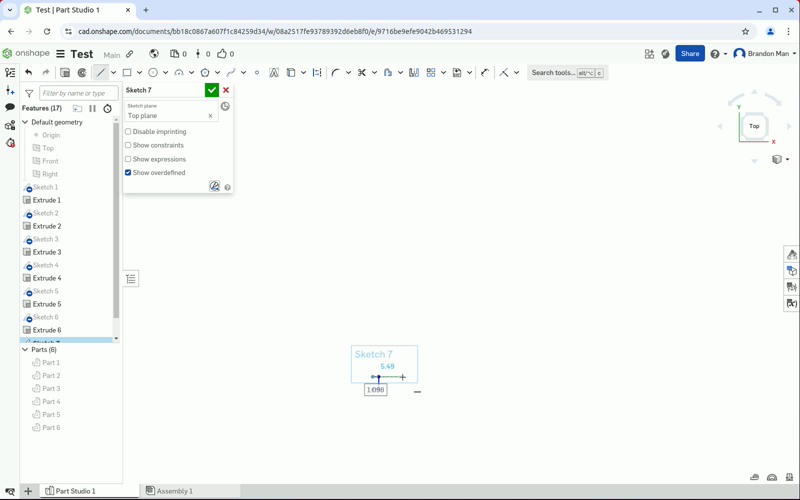
key_down(shift)
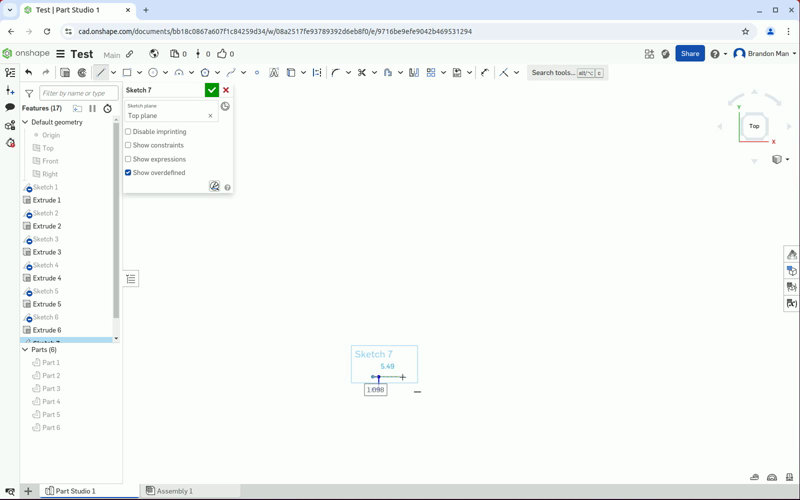
mouse_move(372, 389)
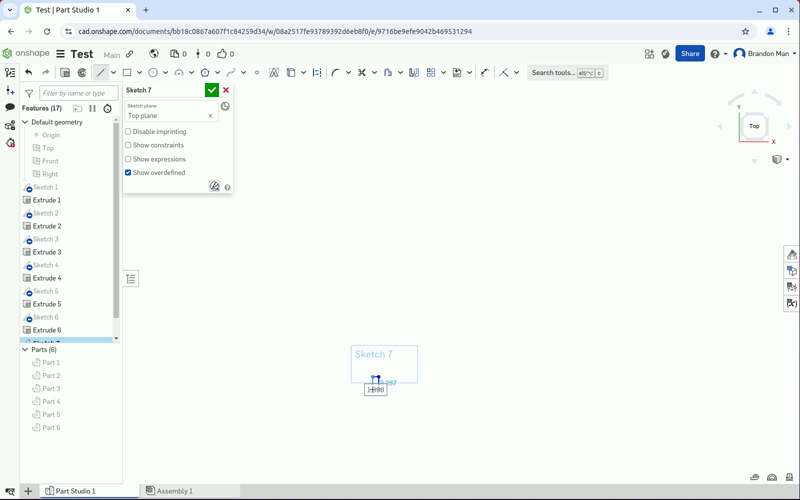
key_up(shift)
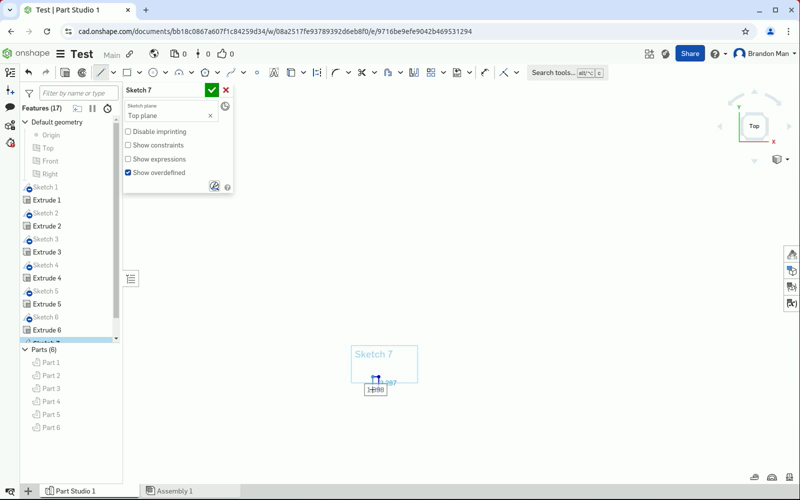
click(372, 389)
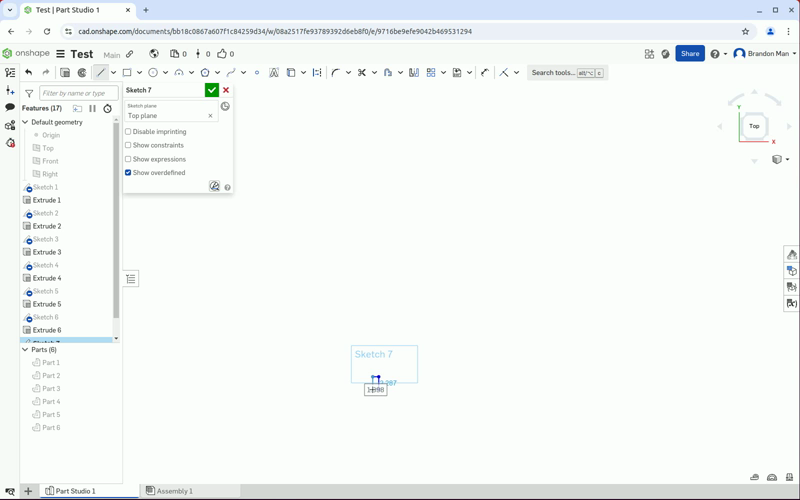
key(esc)
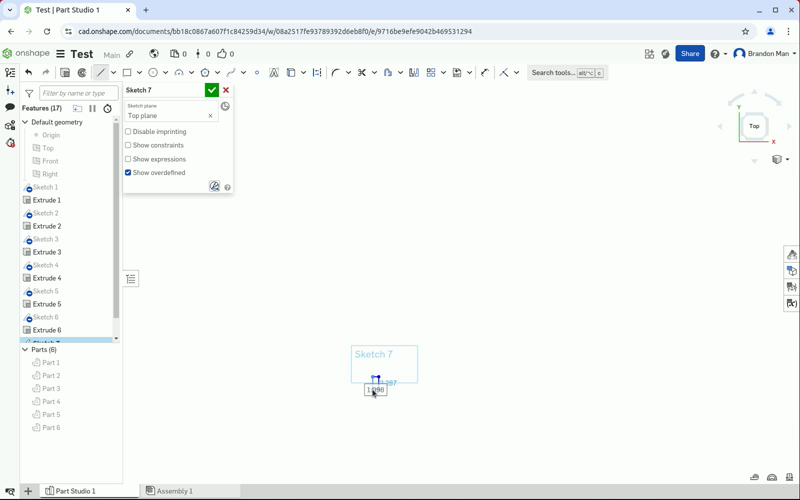
mouse_move(374, 378)
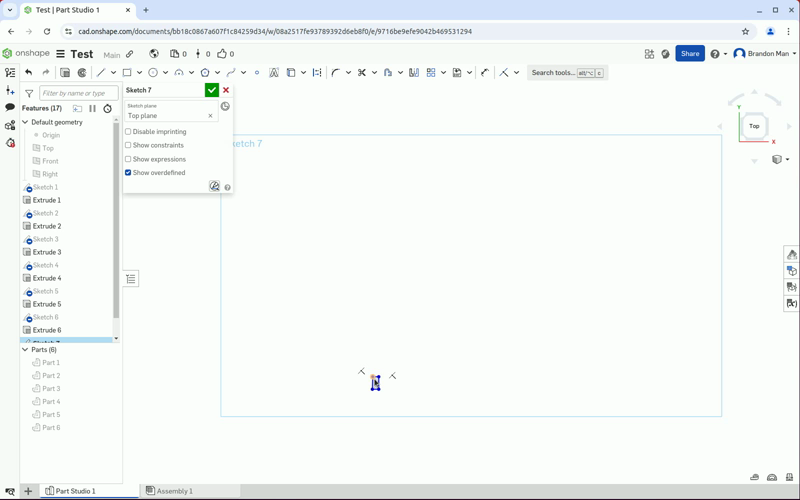
scroll(6)
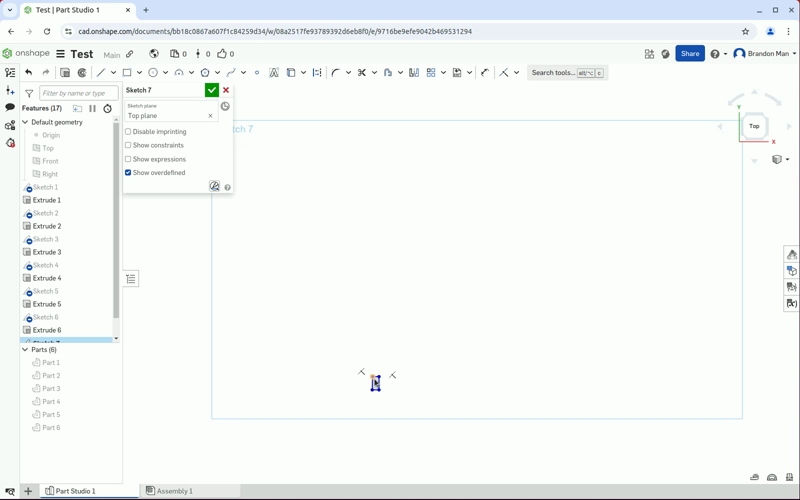
scroll(6)
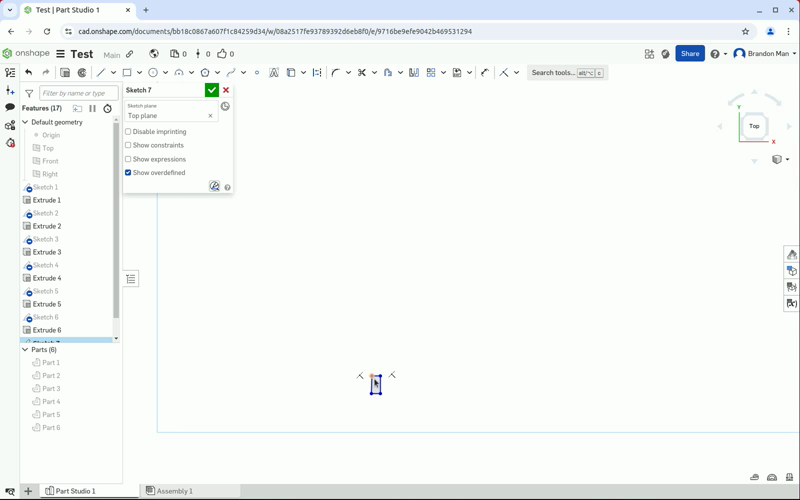
scroll(6)
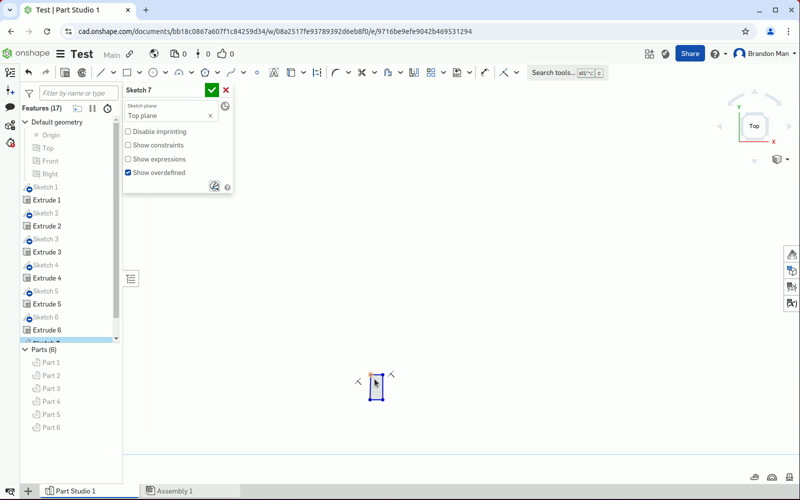
scroll(6)
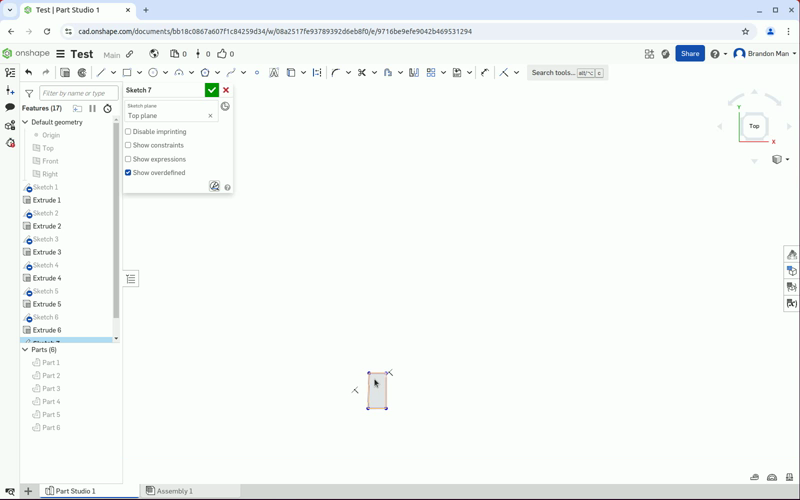
scroll(6)
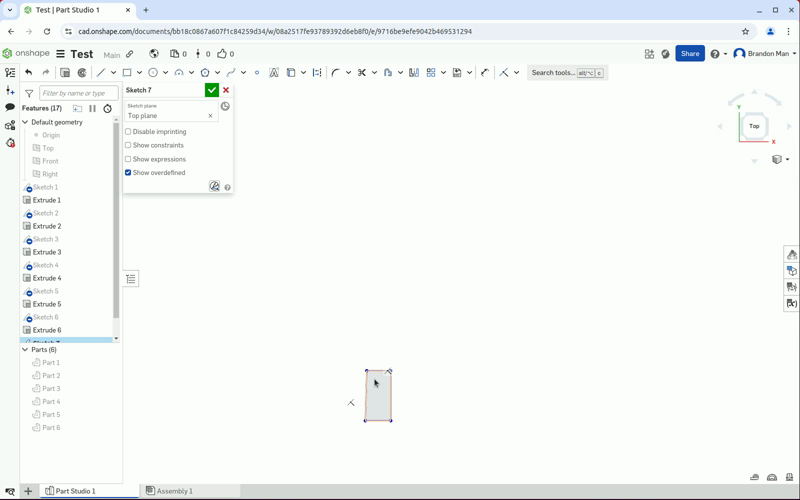
scroll(6)
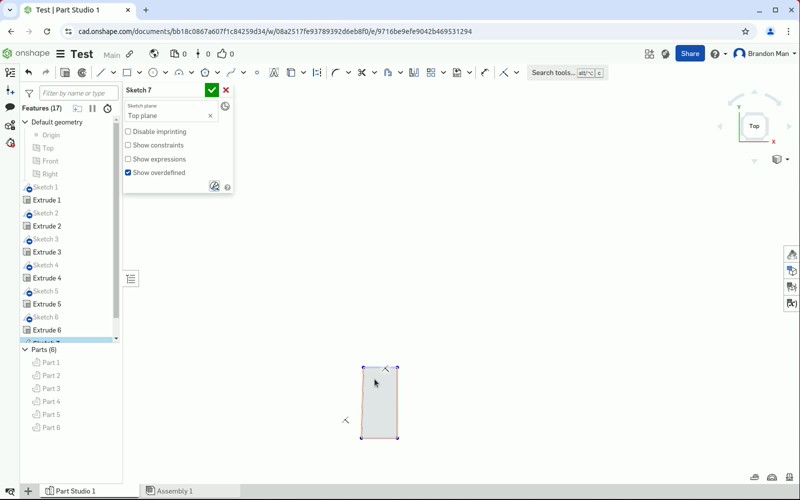
scroll(6)
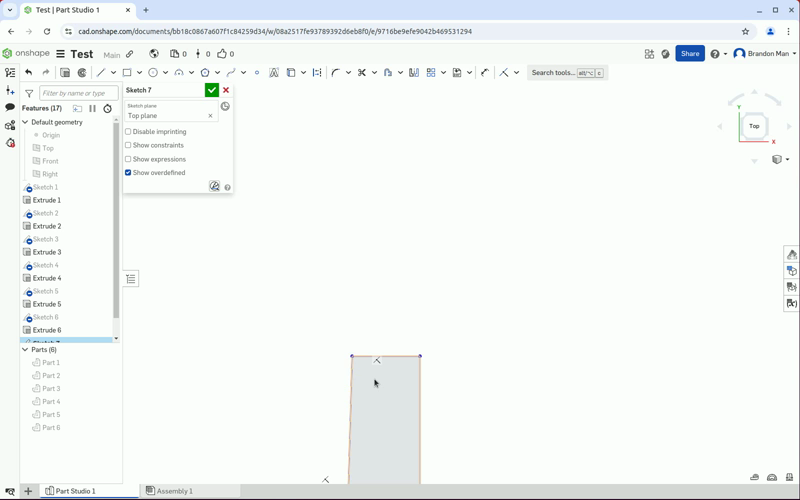
click(374, 378)
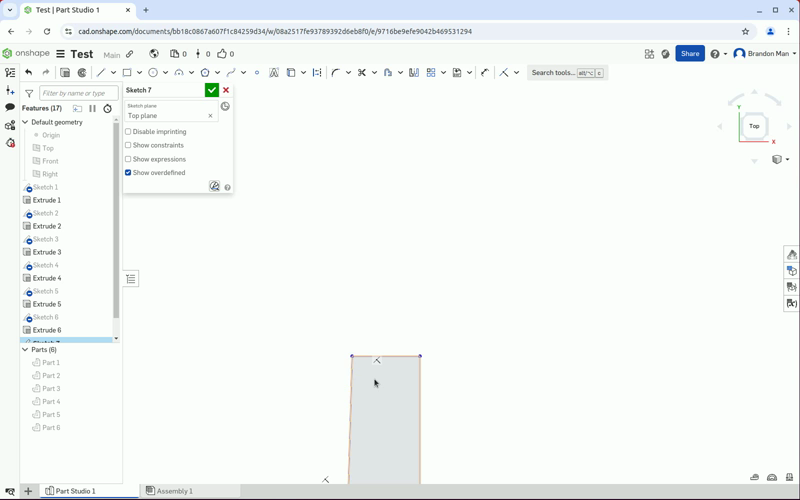
scroll(-6)
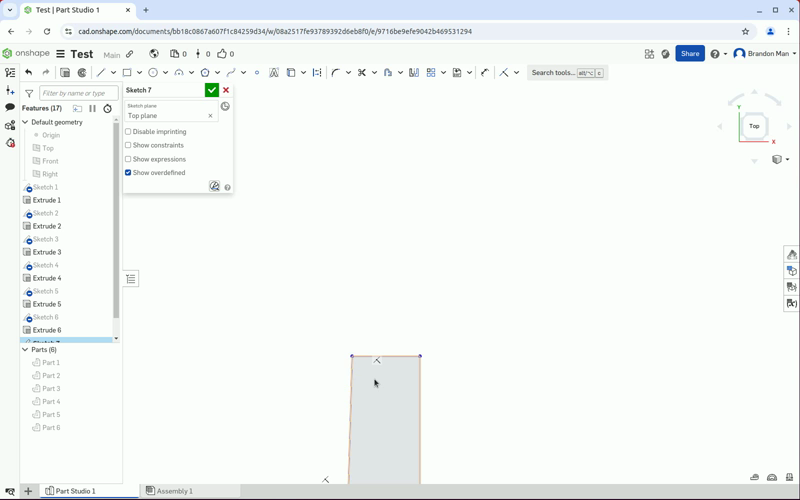
scroll(-6)
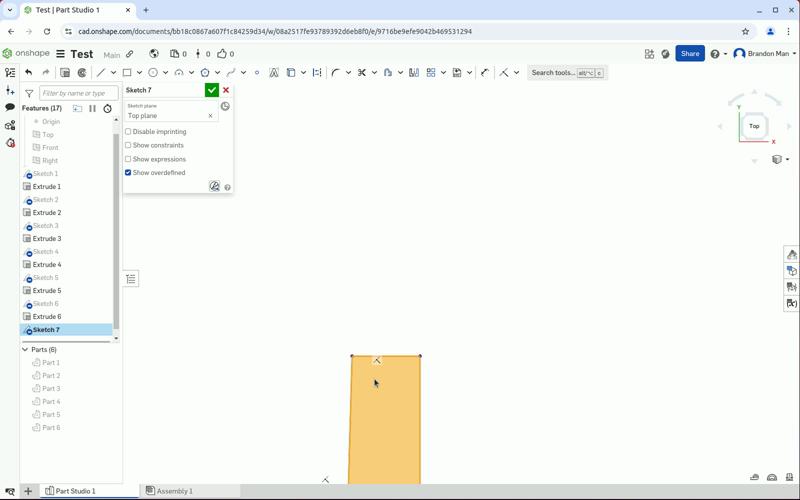
scroll(-6)
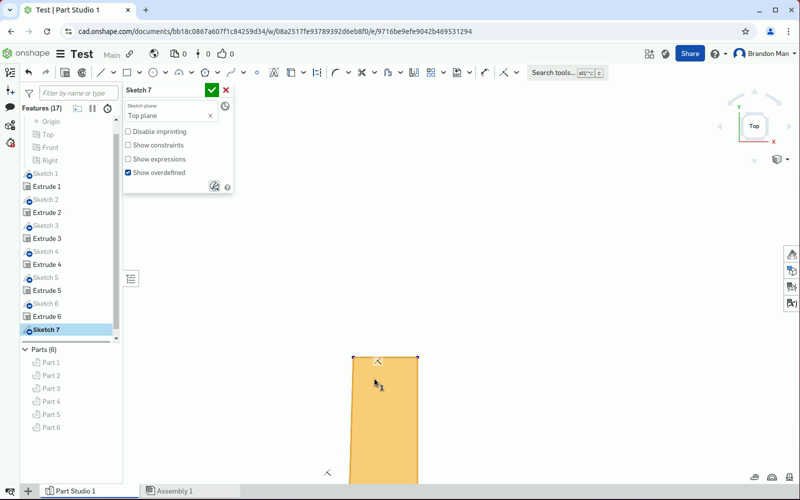
scroll(-6)
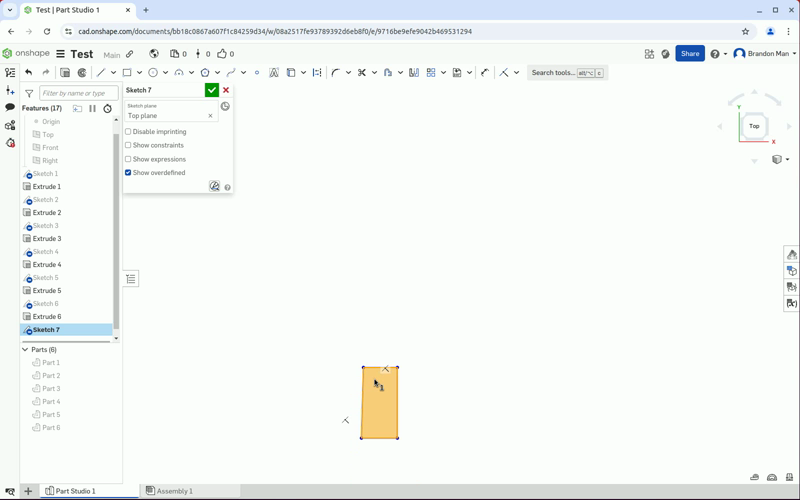
scroll(-6)
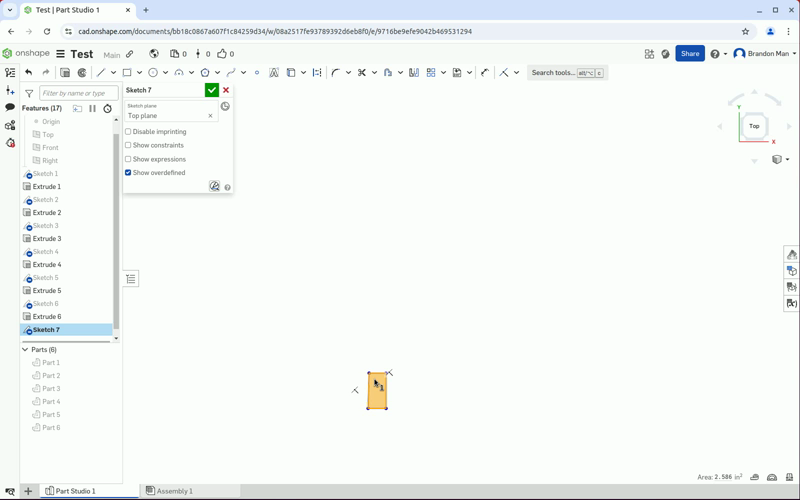
scroll(-6)
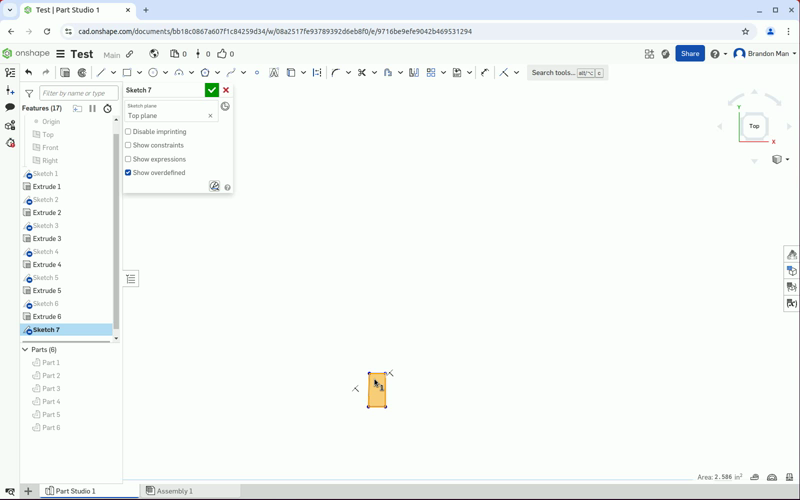
scroll(-6)
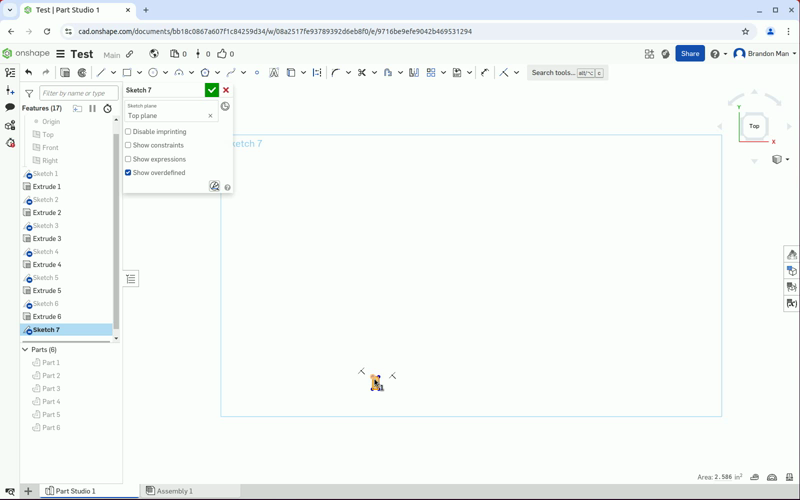
mouse_move(73, 352)
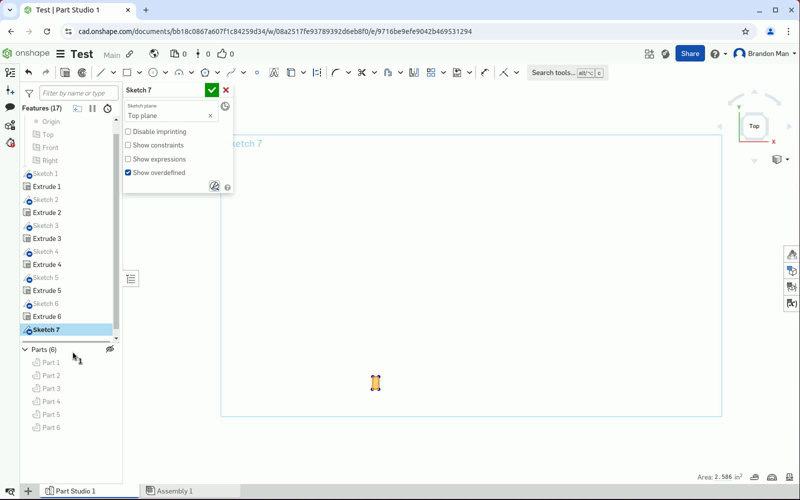
key(shift+y)
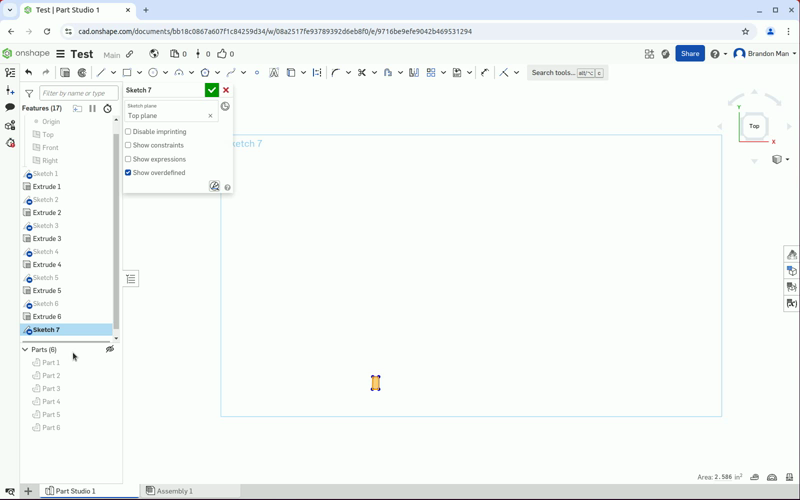
key(shift+e)
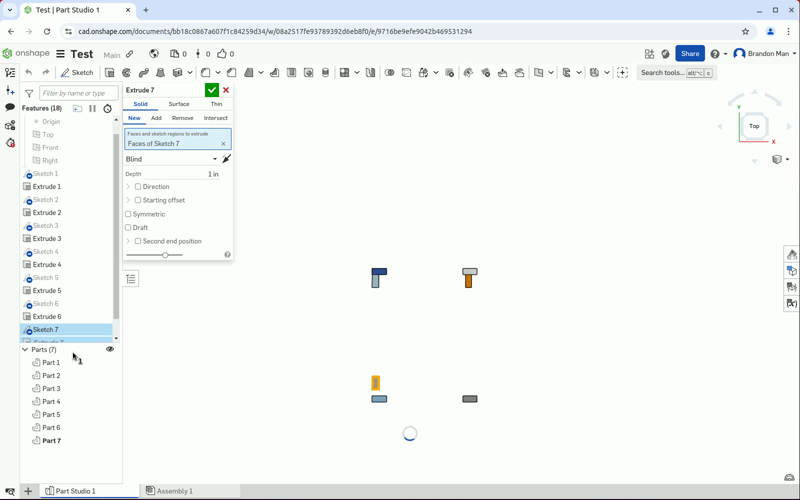
mouse_move(143, 106)
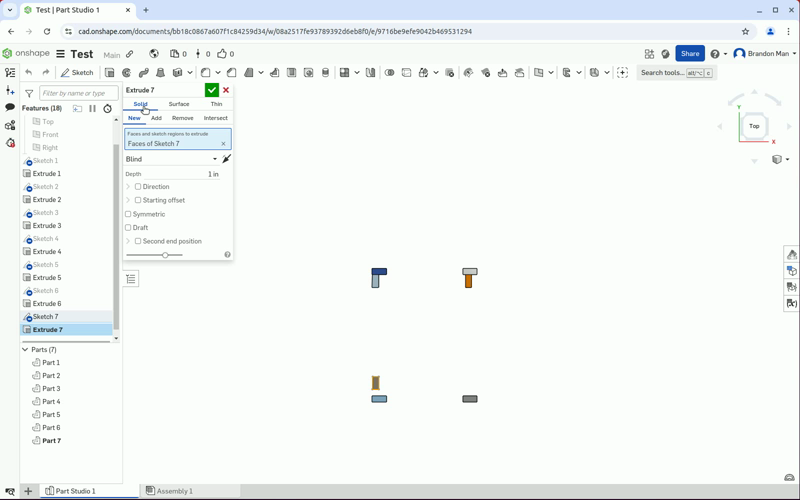
click(143, 106)
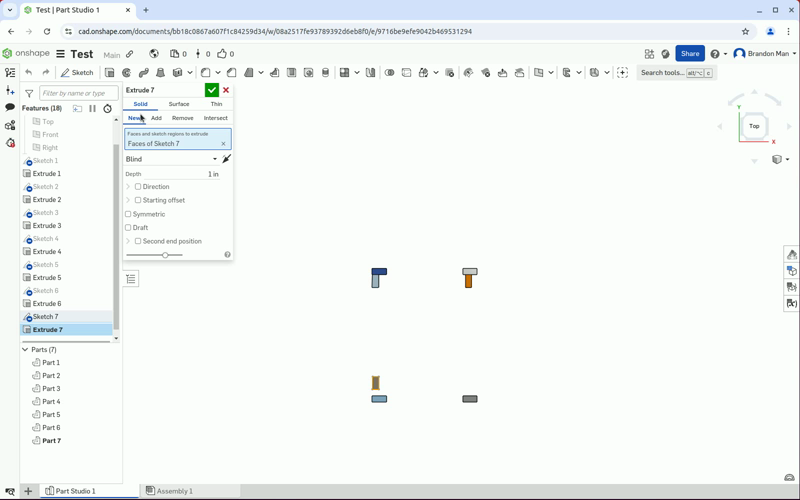
mouse_move(137, 120)
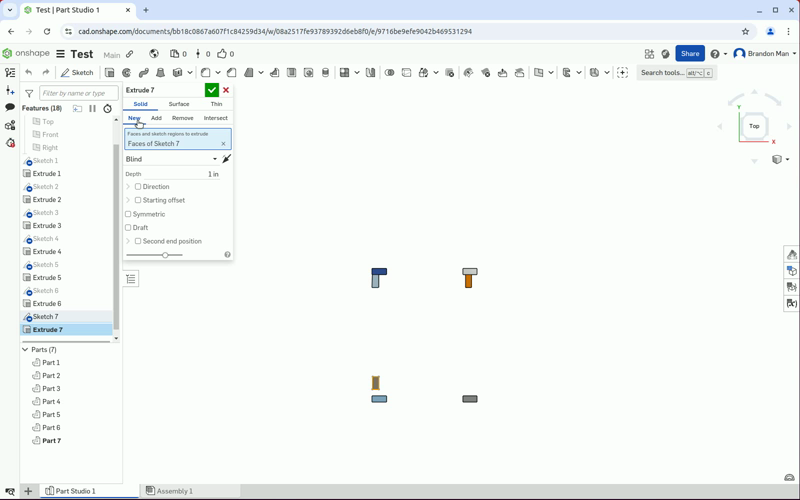
click(137, 120)
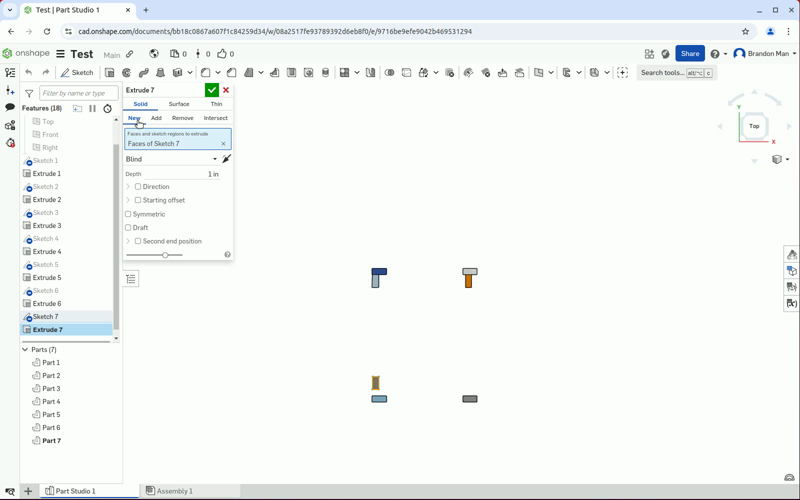
key(tab, 4)
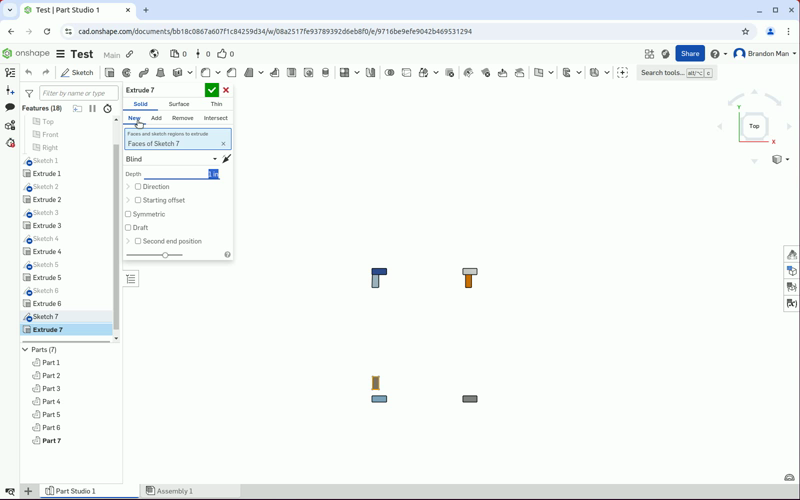
text(5.536)
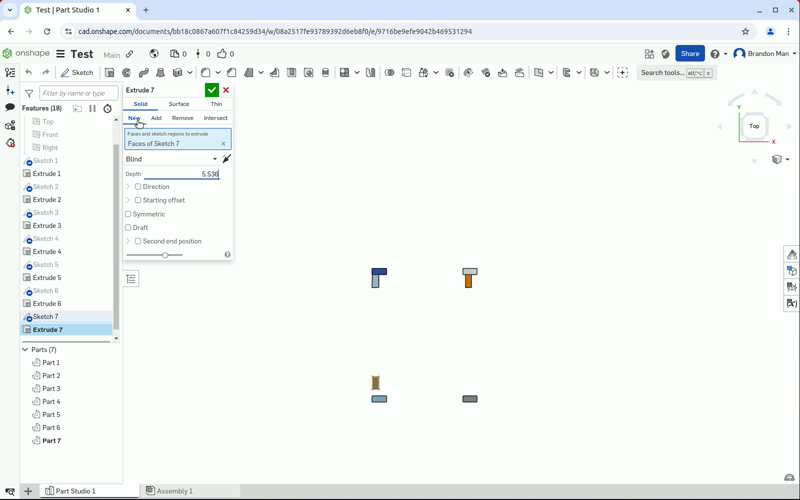
key(enter)
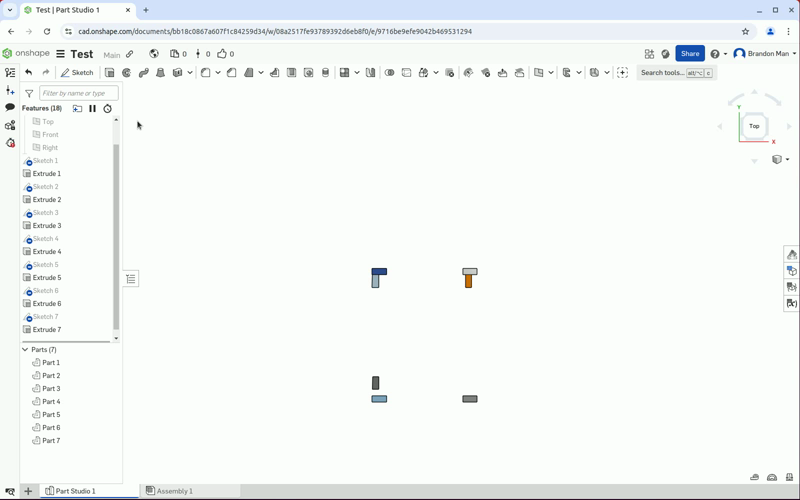
key(shift+h)
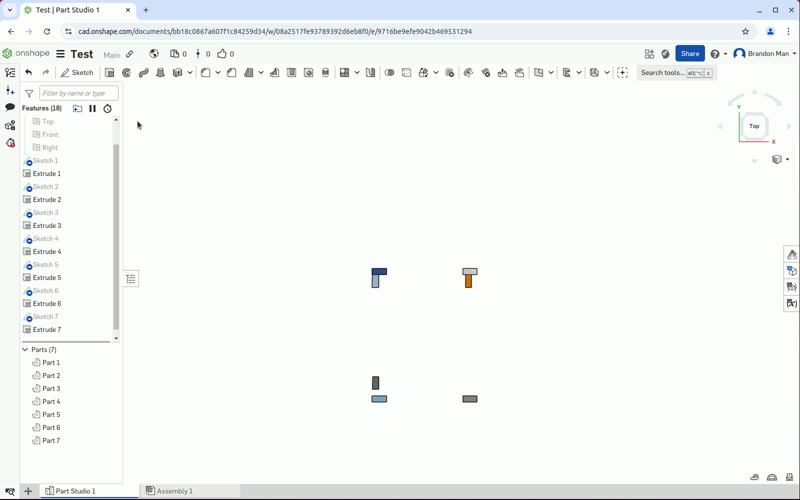
key(shift+h)
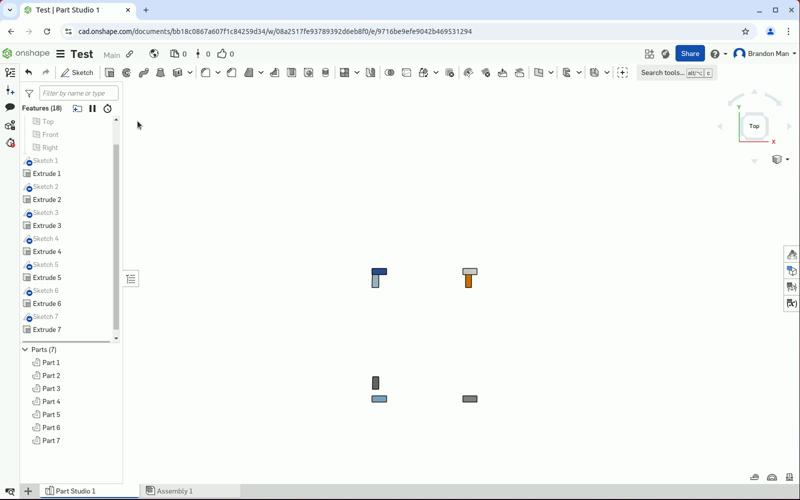
mouse_move(69, 163)
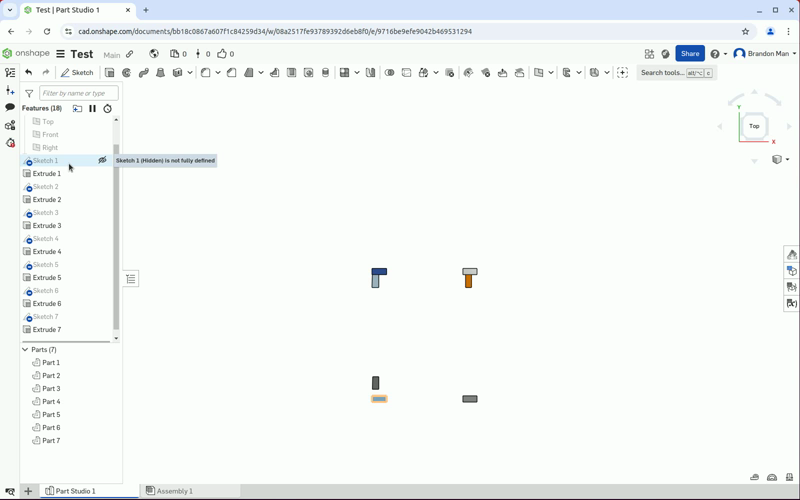
click(69, 163)
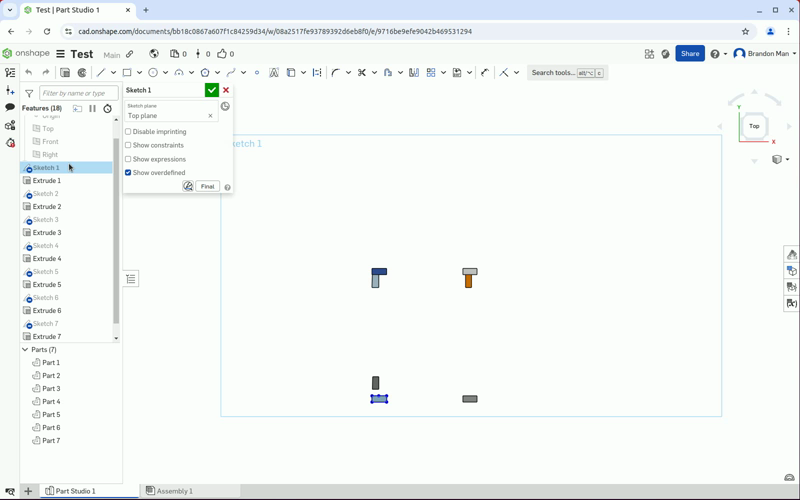
mouse_move(229, 92)
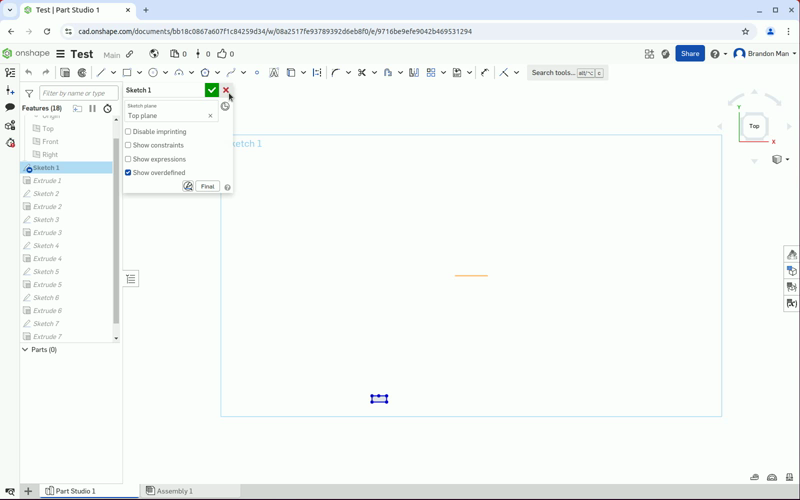
click(229, 92)
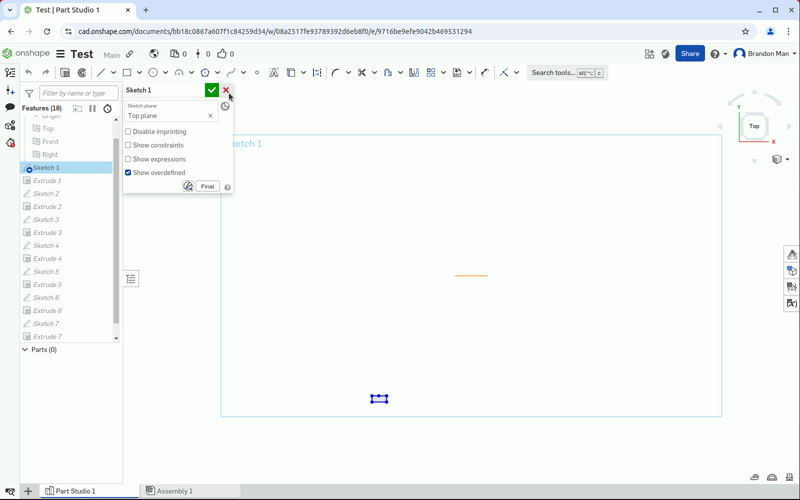
key(shift+s)
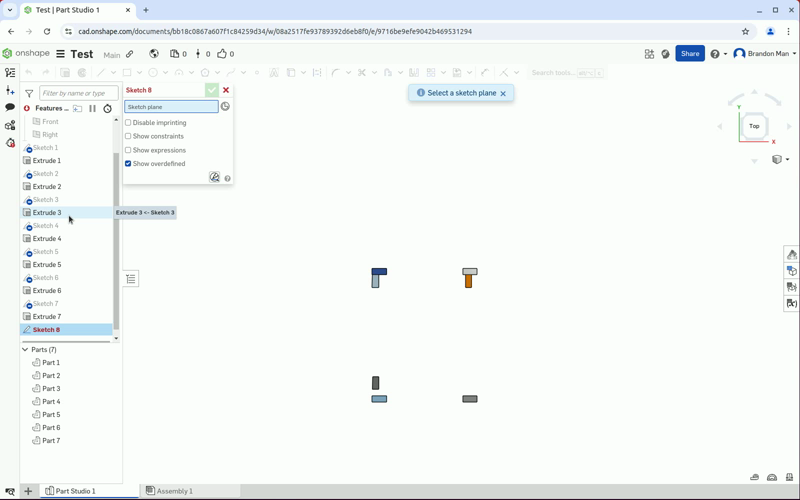
scroll(3)
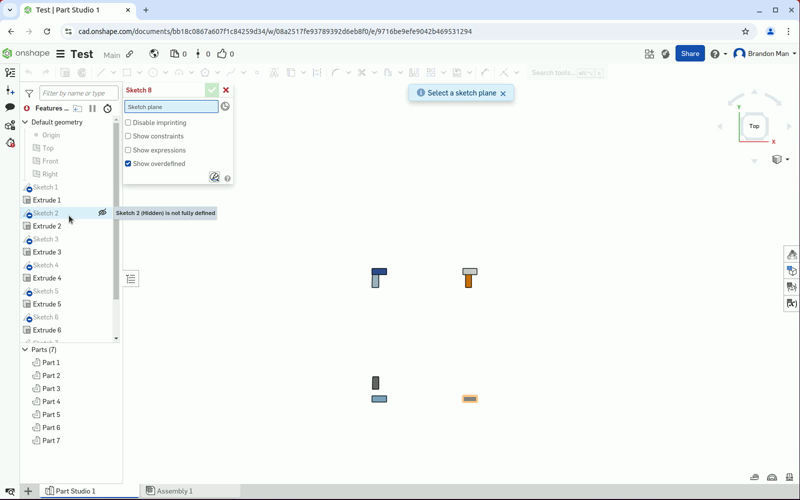
mouse_move(69, 150)
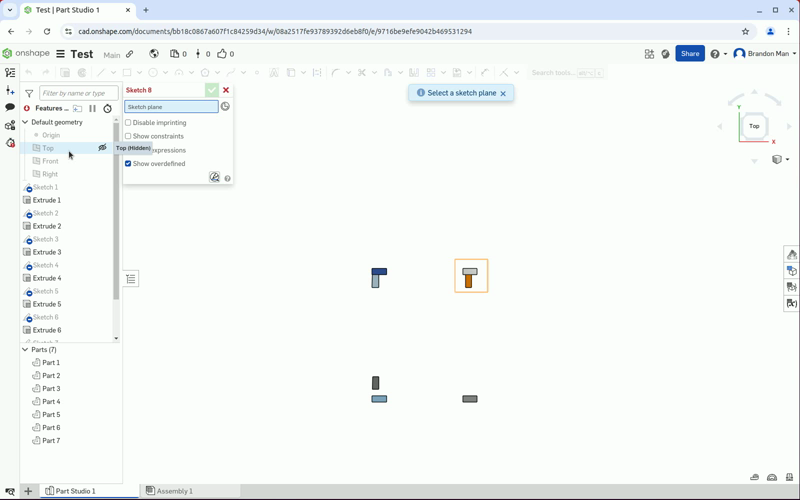
click(69, 150)
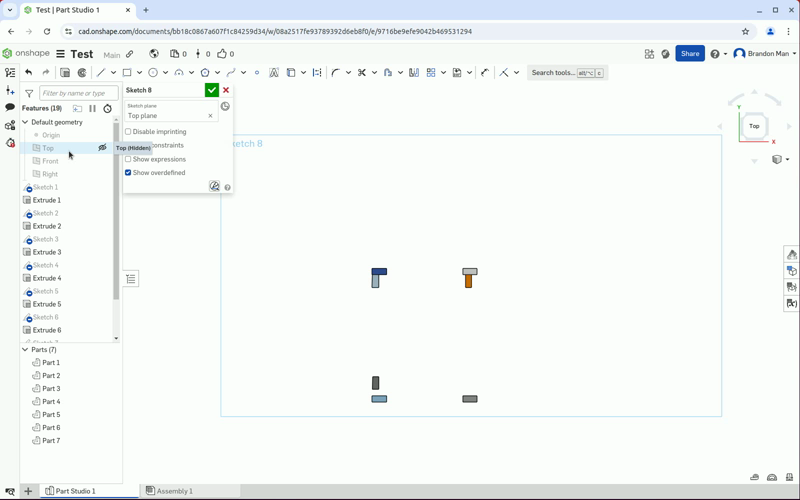
mouse_move(73, 352)
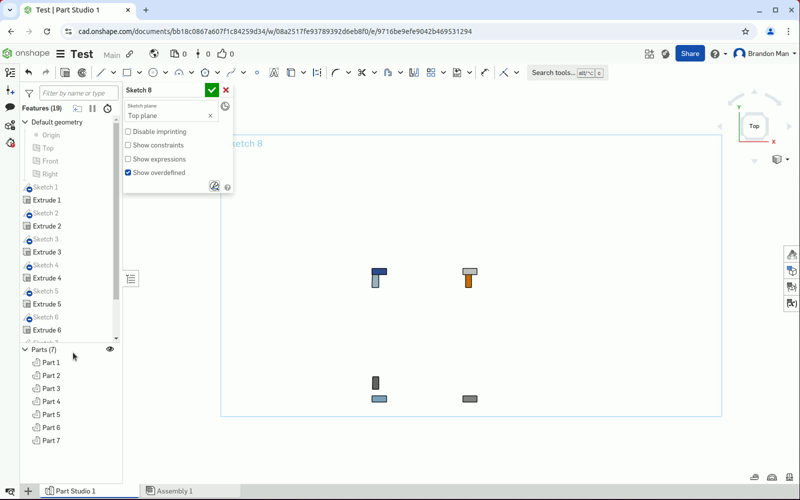
key(y)
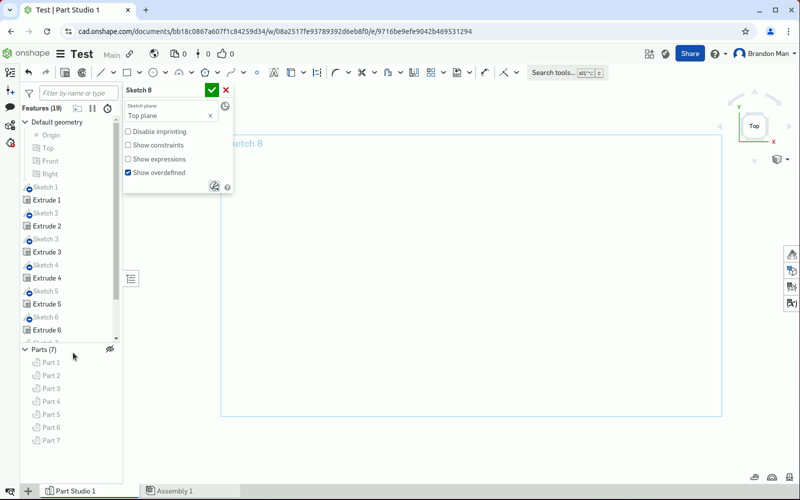
key(l)
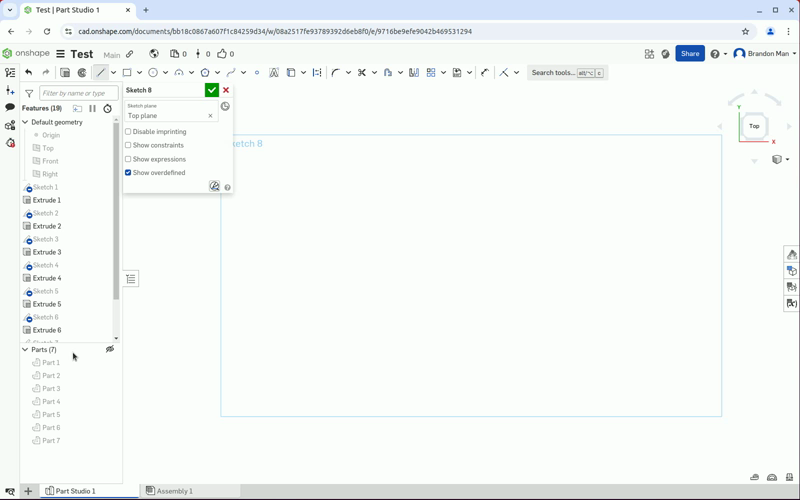
key_down(shift)
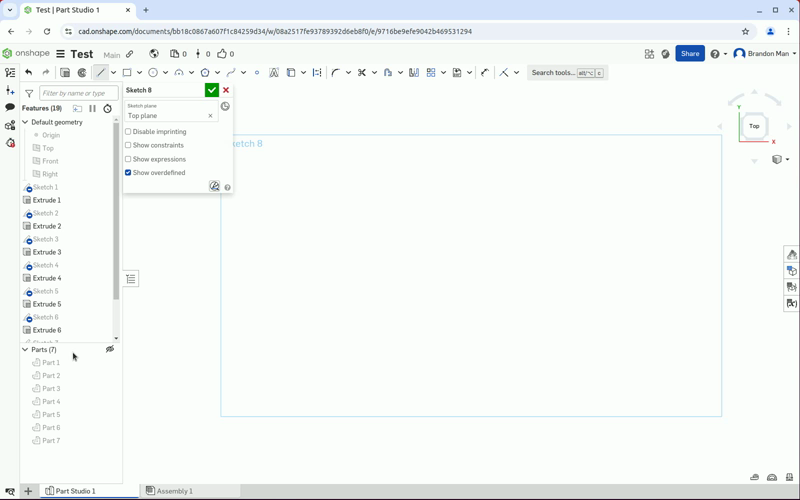
mouse_move(460, 389)
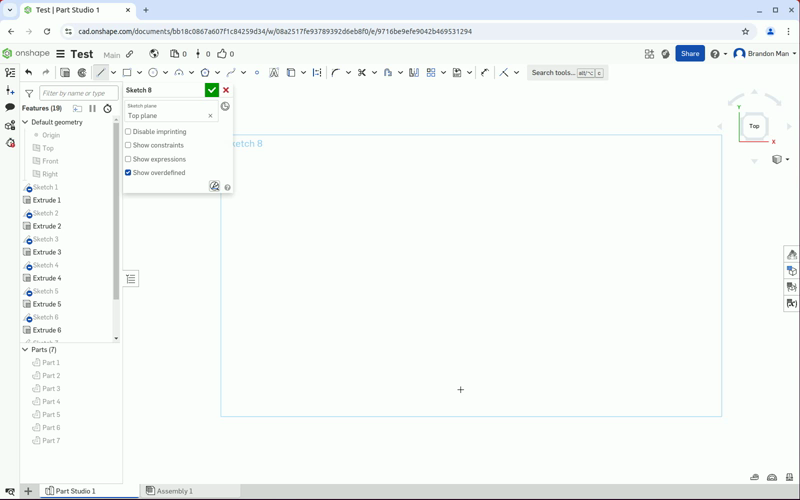
click(460, 389)
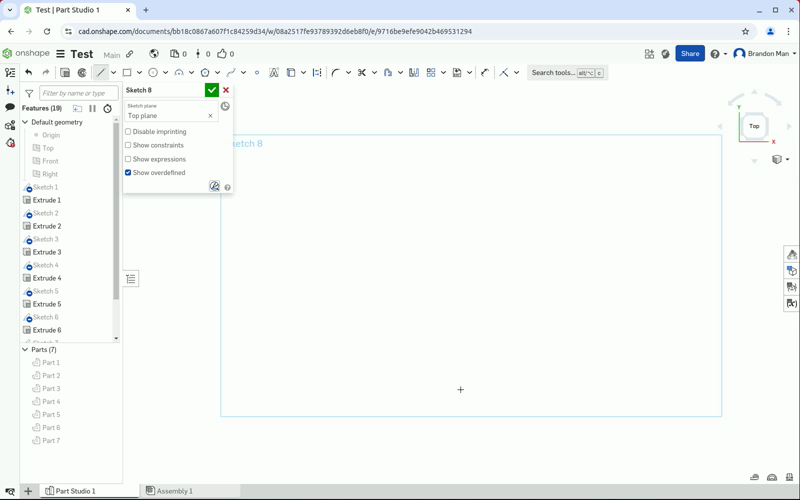
key_up(shift)
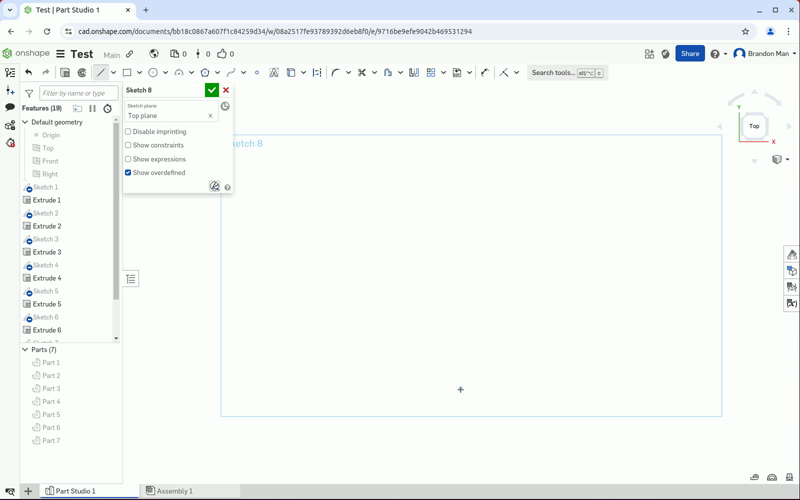
key_down(shift)
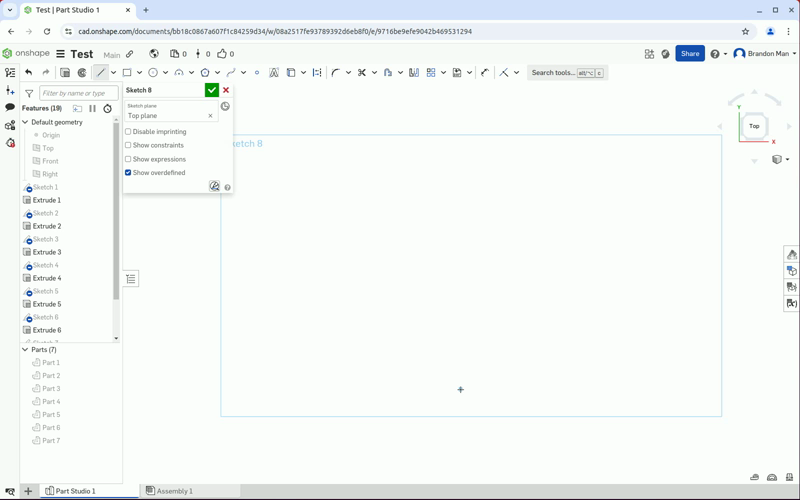
mouse_move(490, 389)
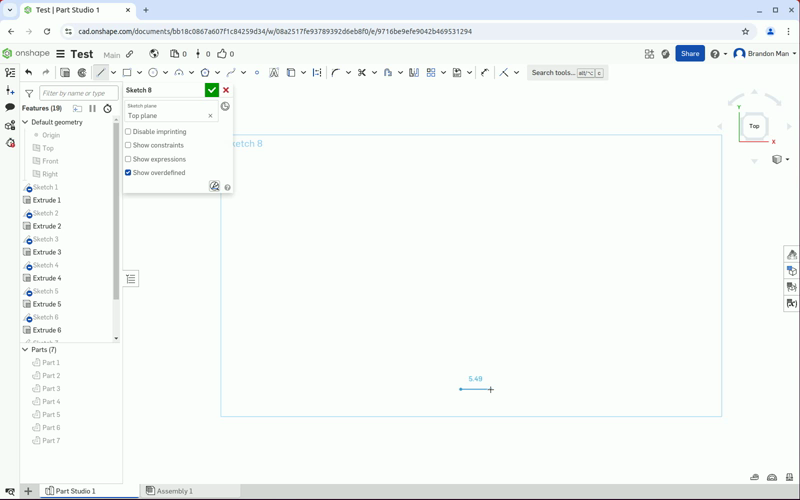
mouse_move(466, 389)
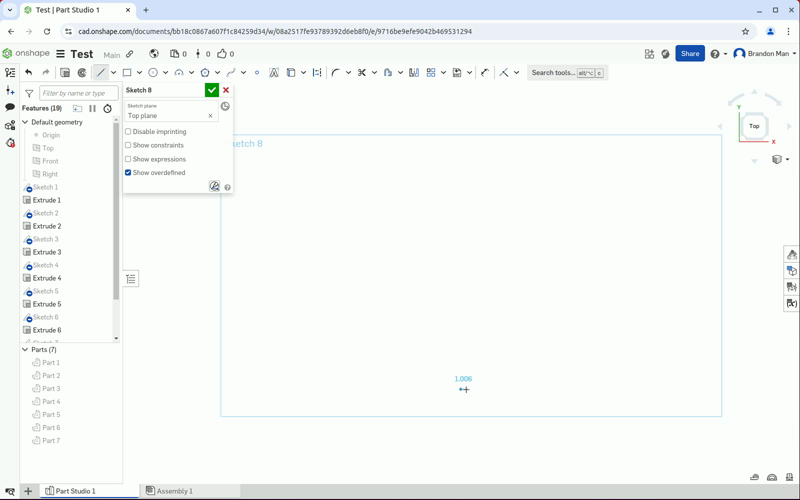
scroll(6)
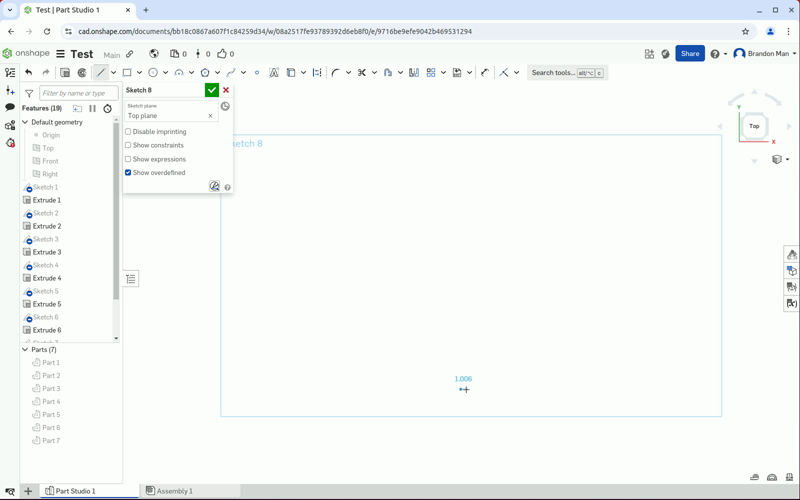
scroll(6)
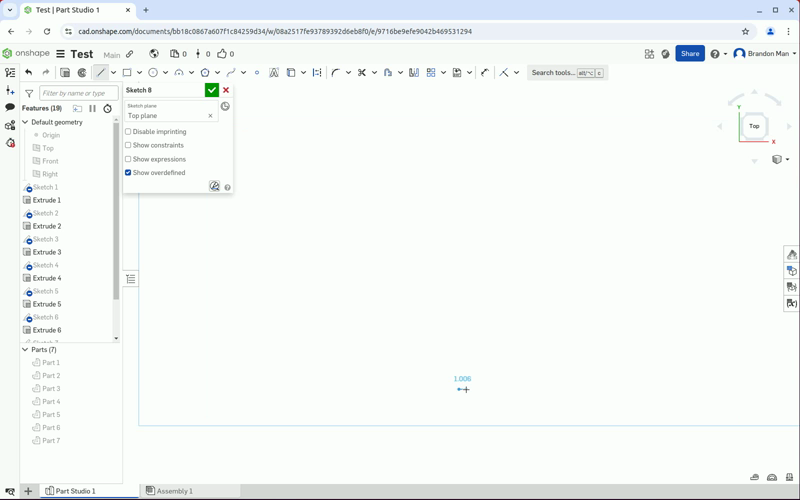
scroll(6)
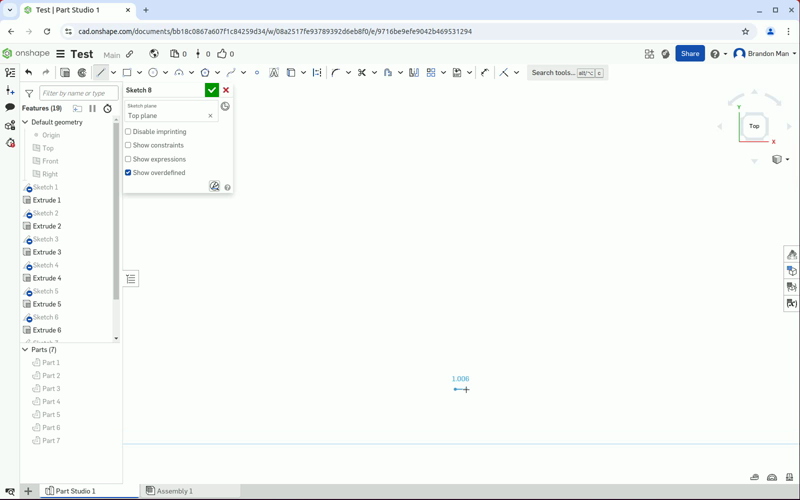
scroll(6)
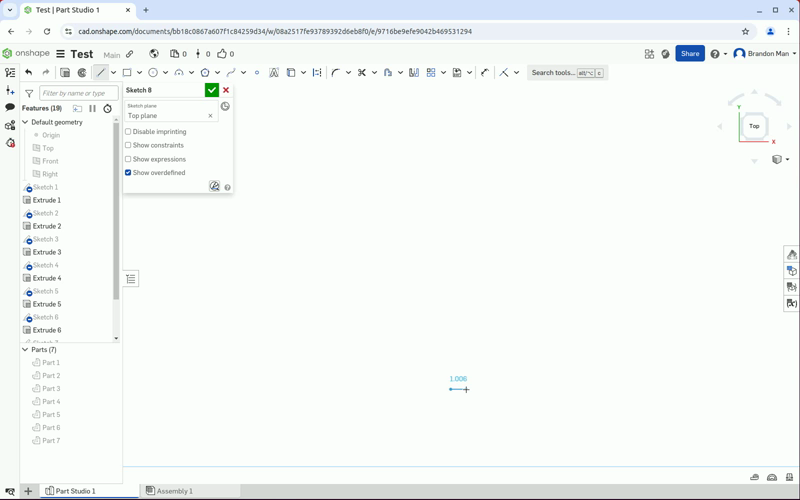
scroll(6)
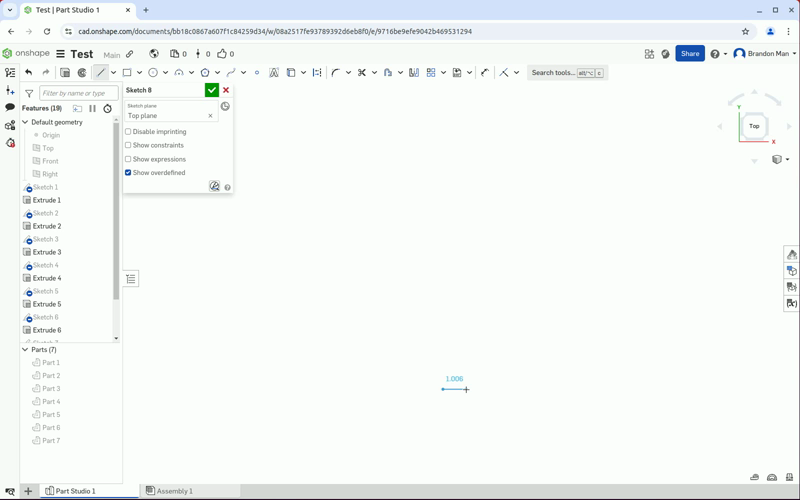
scroll(6)
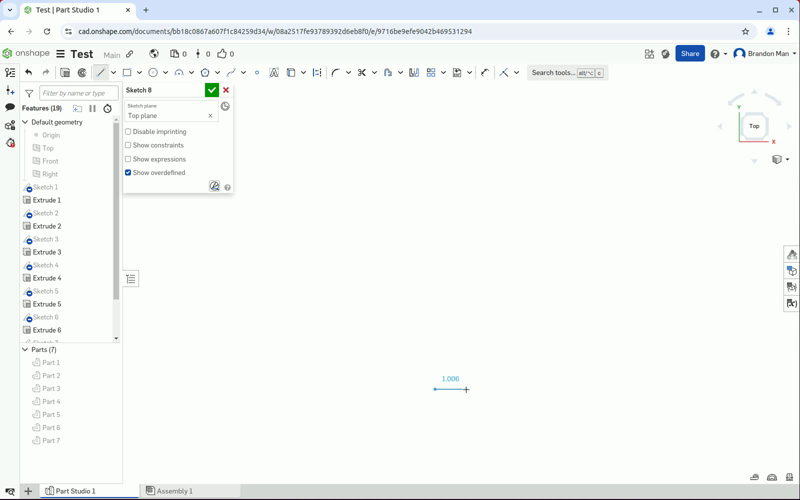
scroll(6)
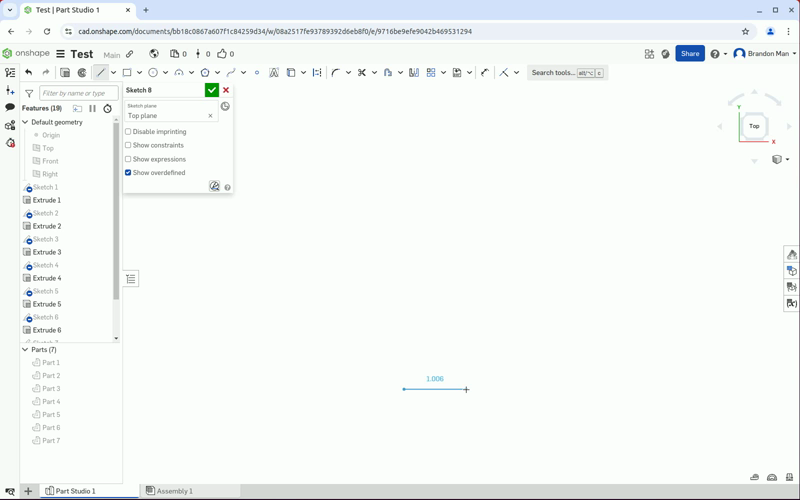
click(466, 389)
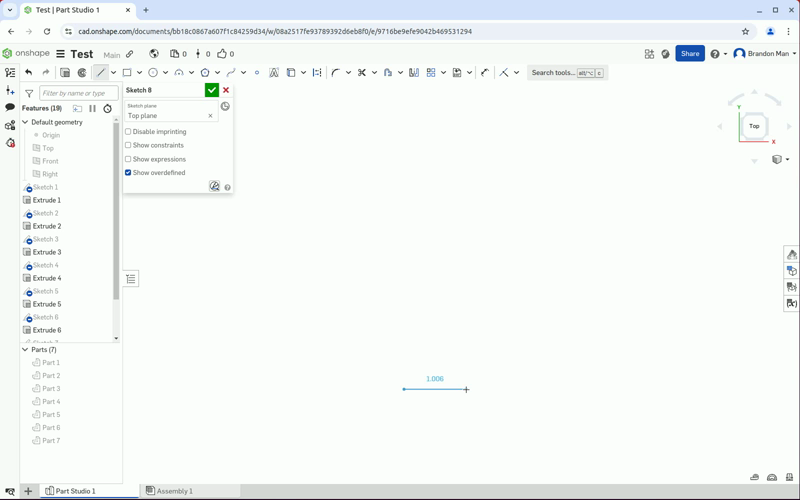
scroll(-6)
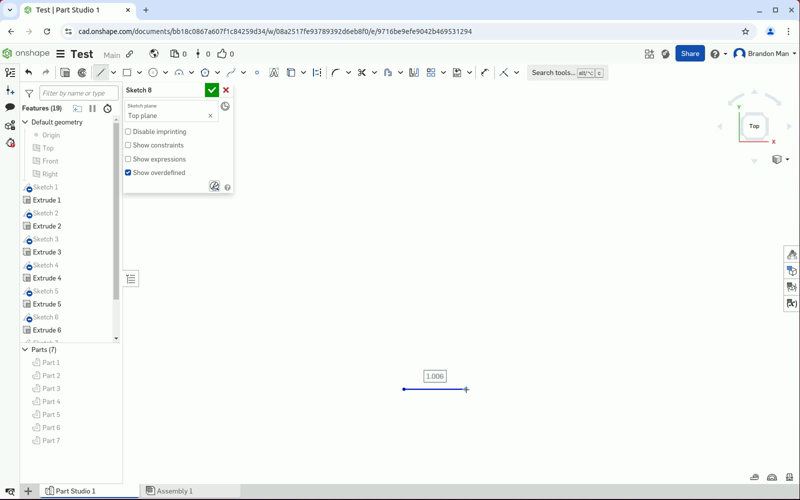
scroll(-6)
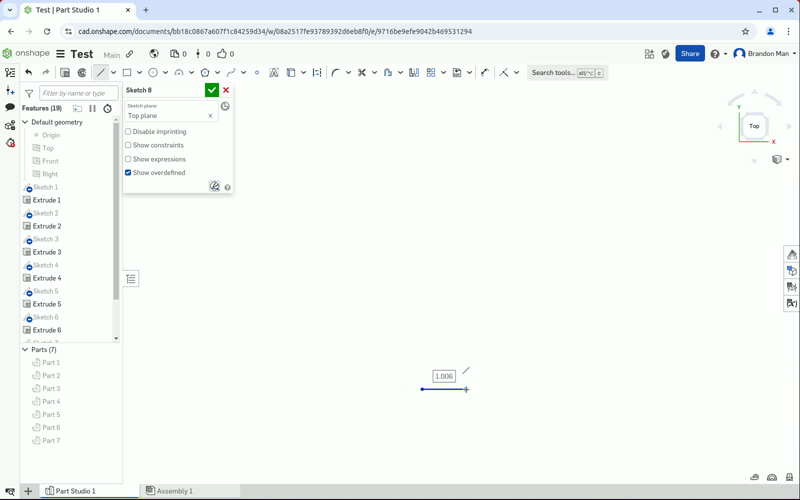
scroll(-6)
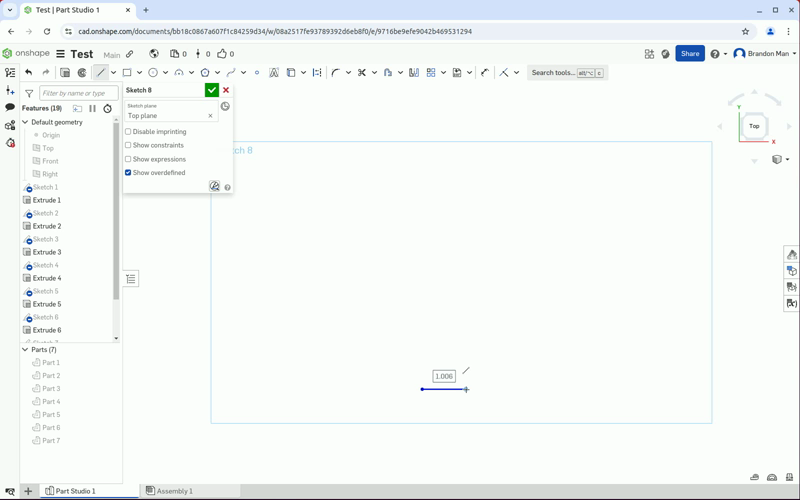
scroll(-6)
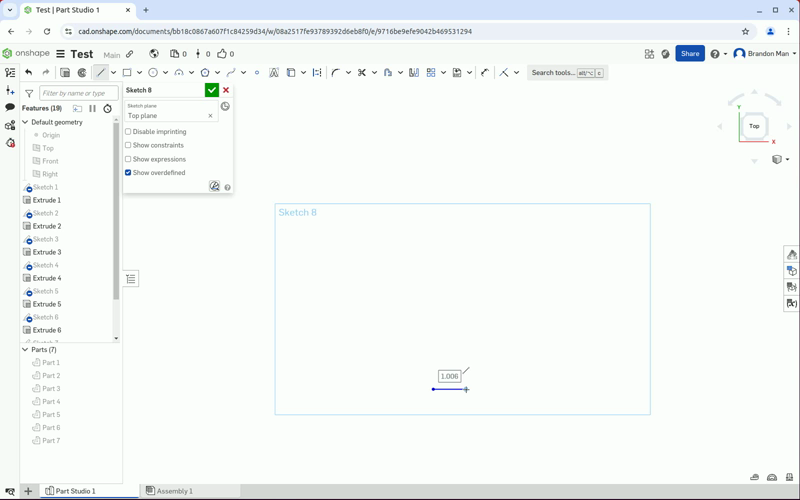
scroll(-6)
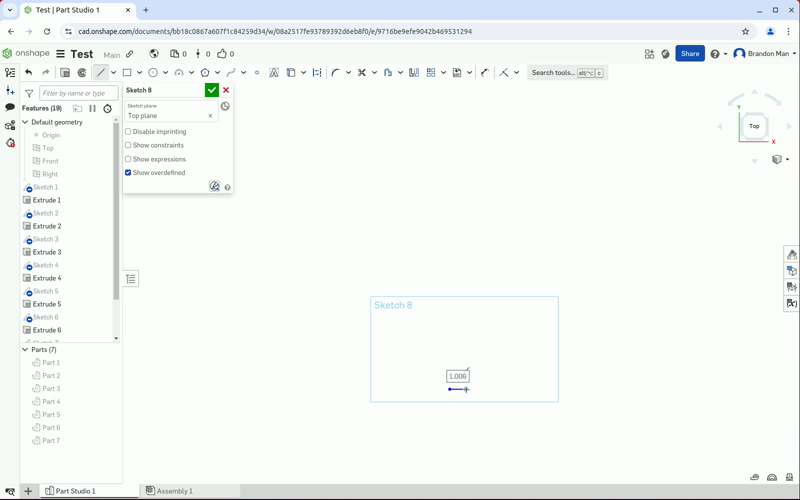
scroll(-6)
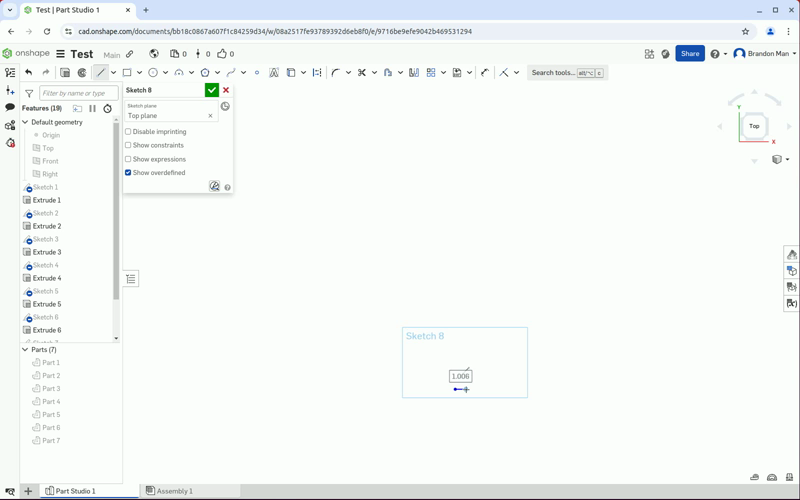
scroll(-6)
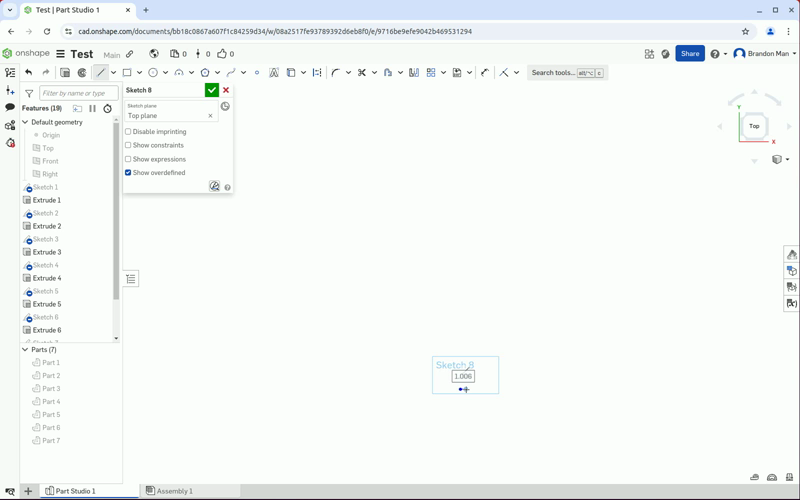
key_up(shift)
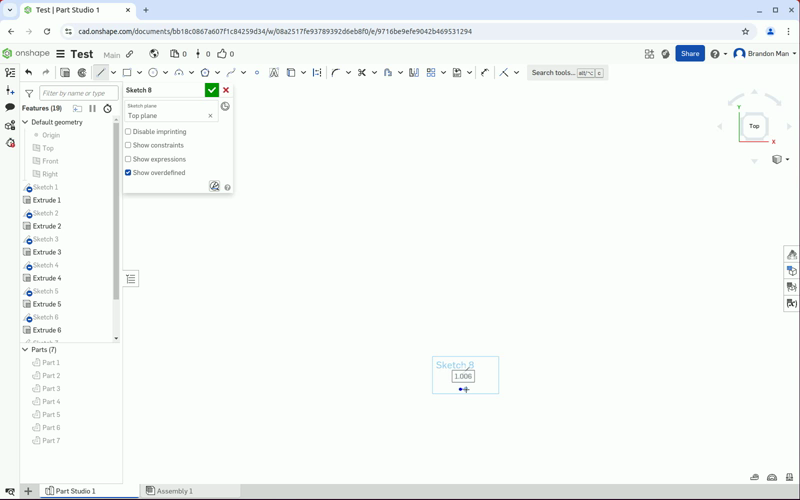
key_down(shift)
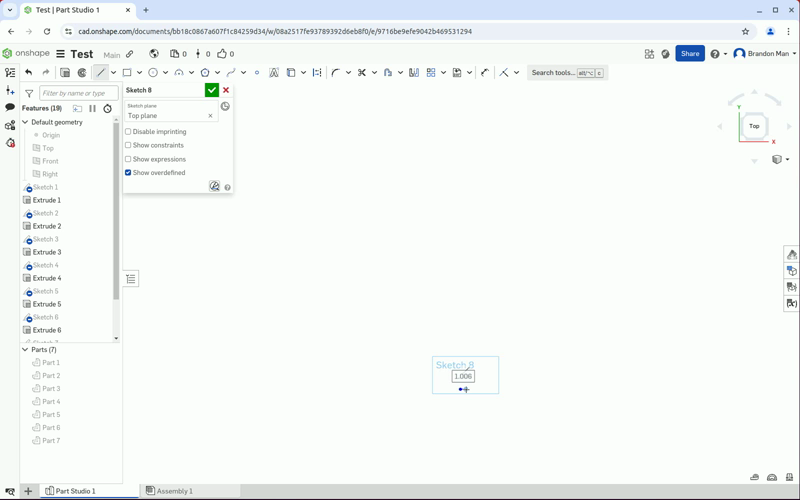
mouse_move(496, 389)
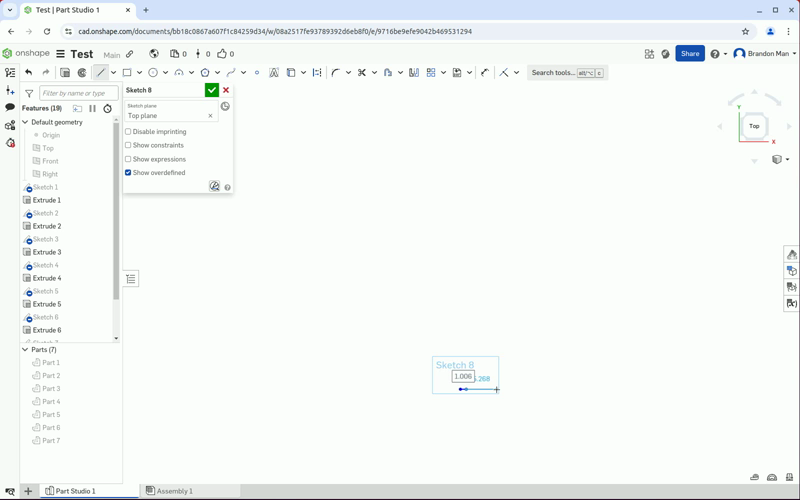
mouse_move(466, 376)
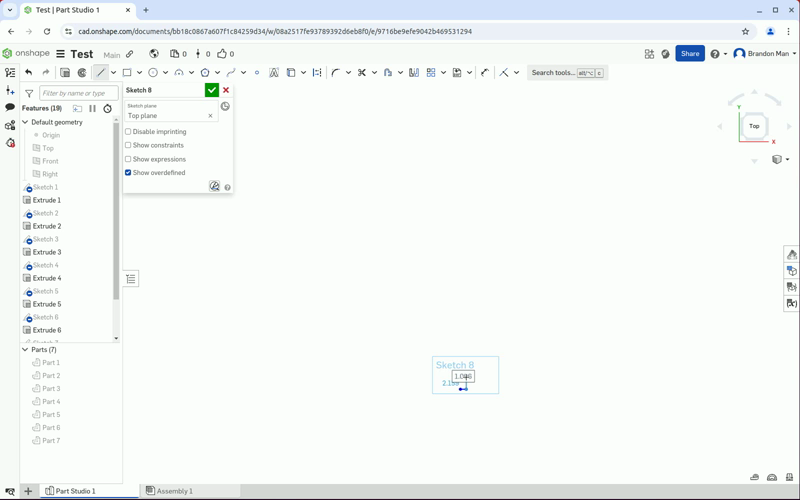
click(466, 376)
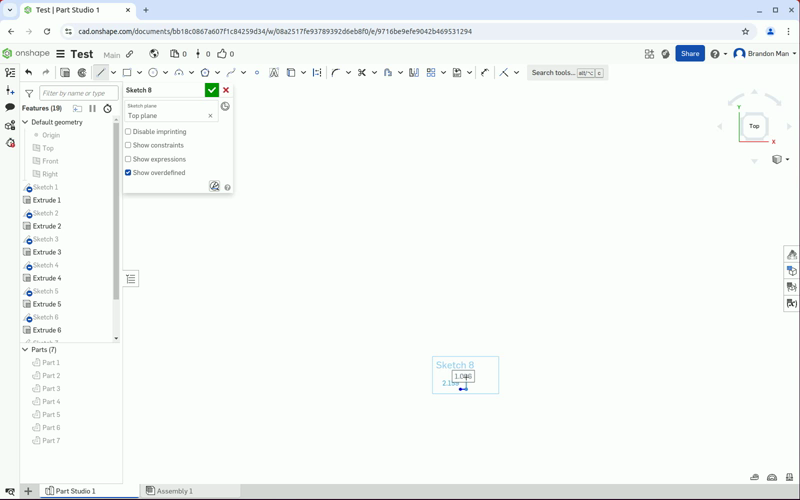
key_up(shift)
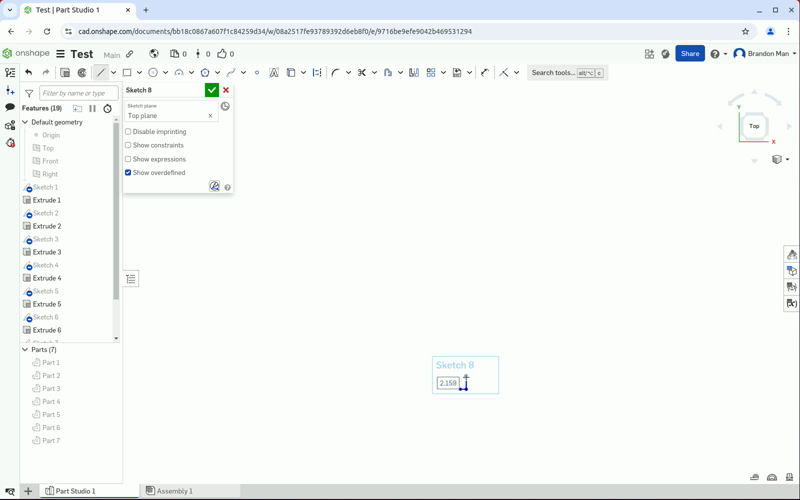
key_down(shift)
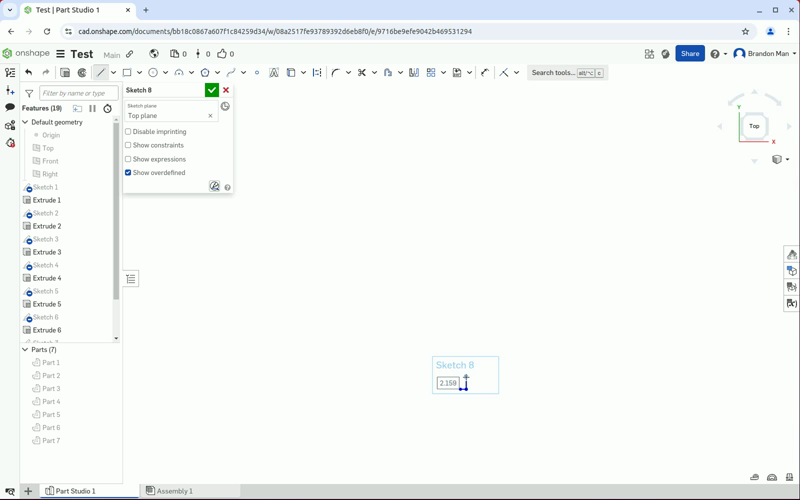
mouse_move(496, 376)
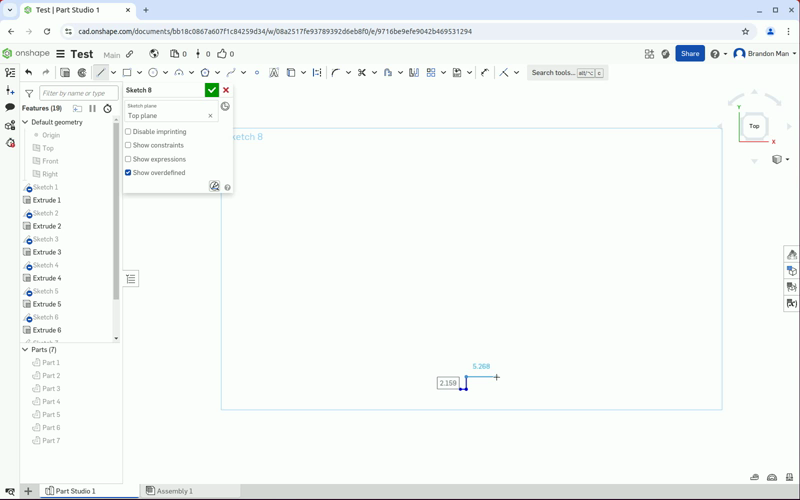
mouse_move(460, 376)
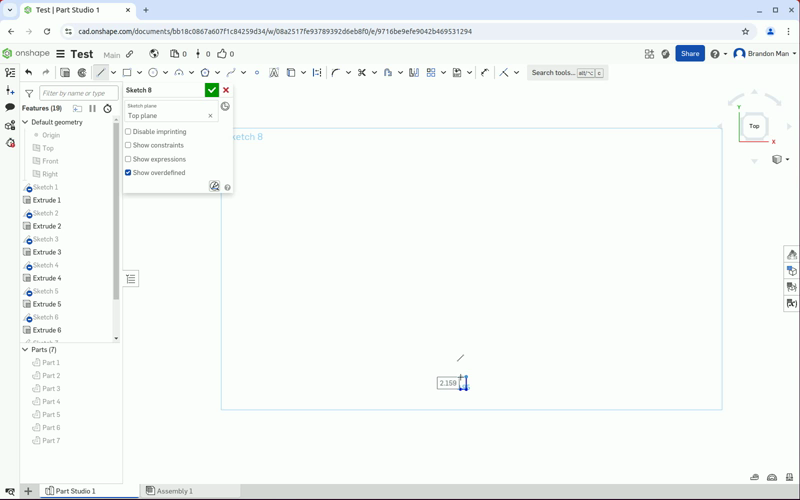
scroll(6)
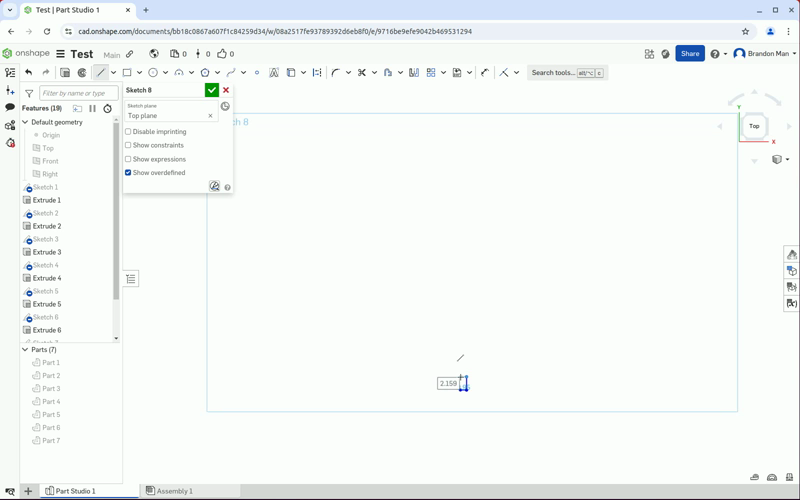
scroll(6)
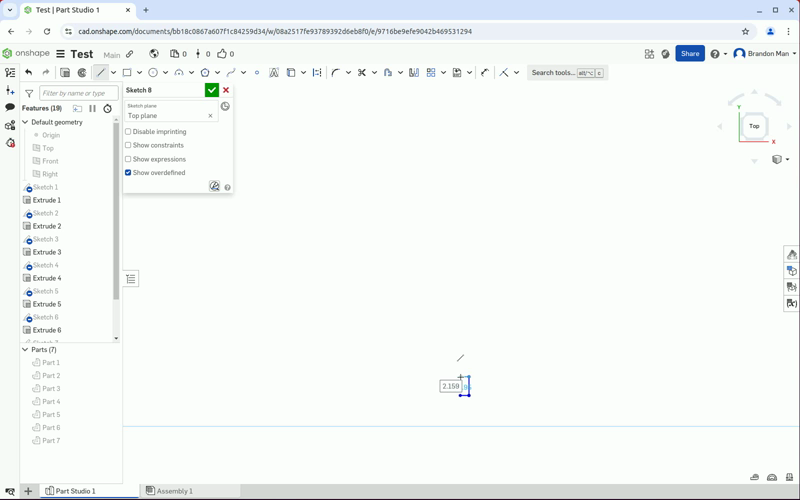
scroll(6)
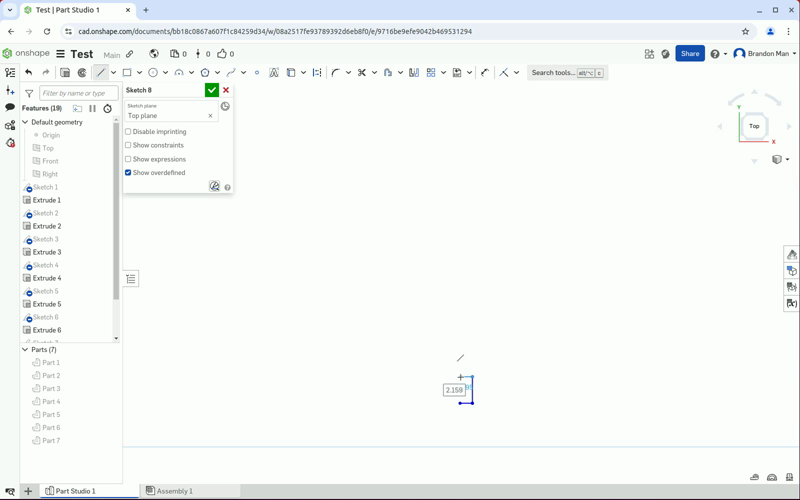
scroll(6)
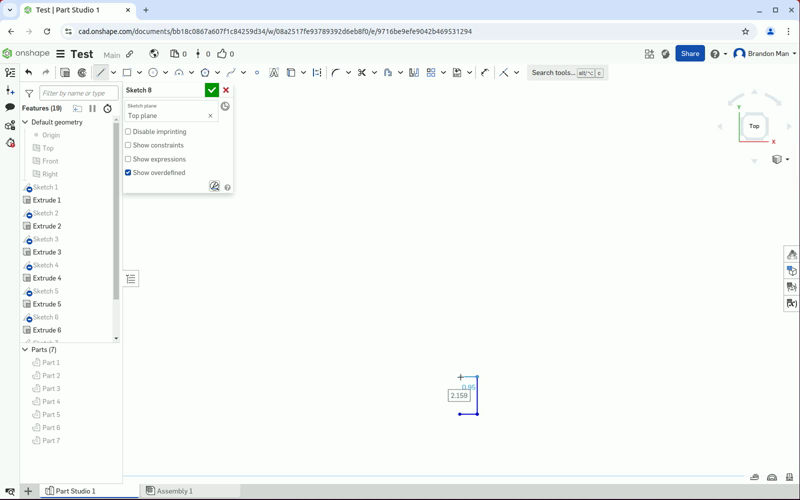
scroll(6)
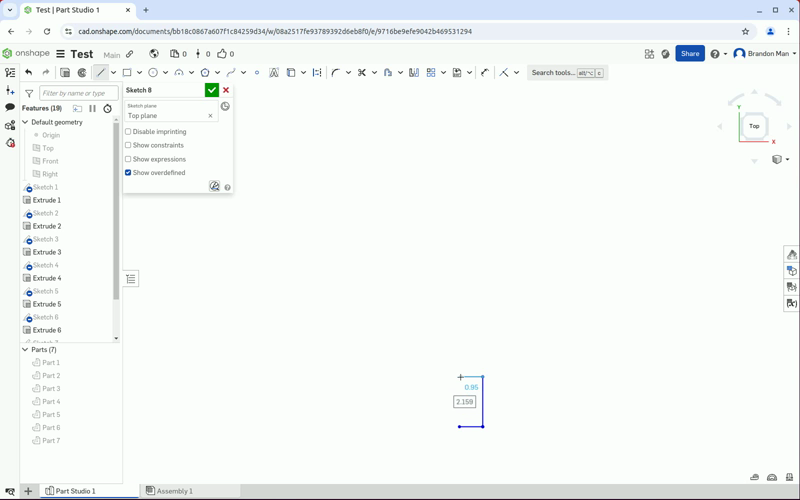
scroll(6)
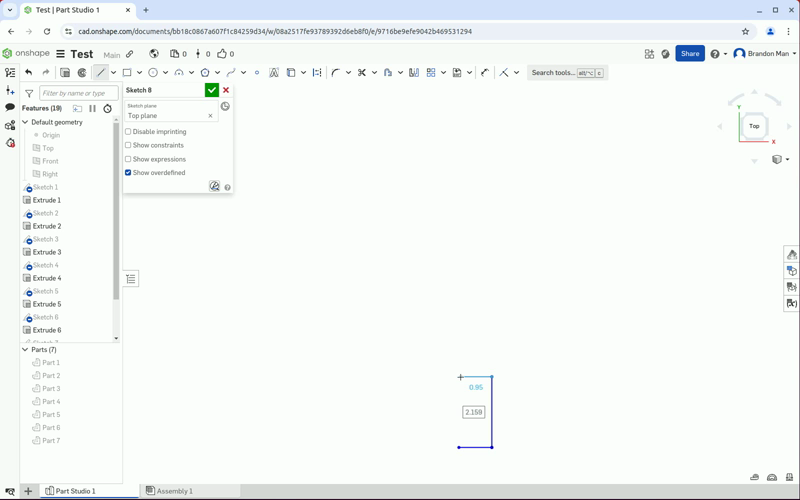
scroll(6)
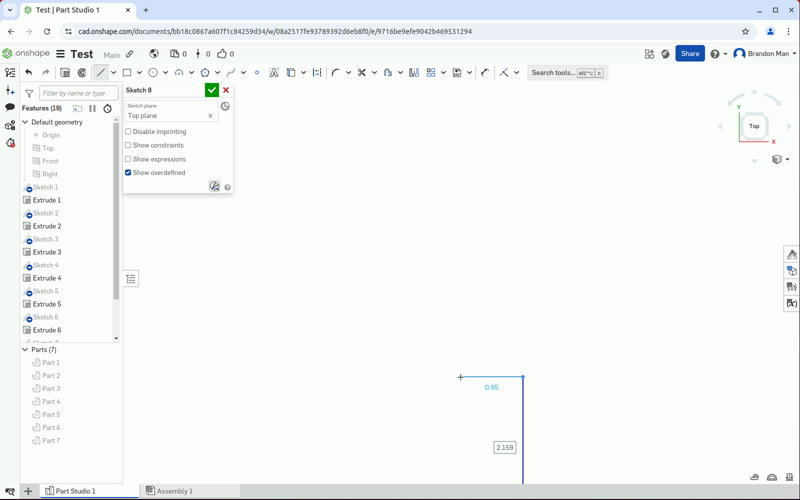
click(460, 376)
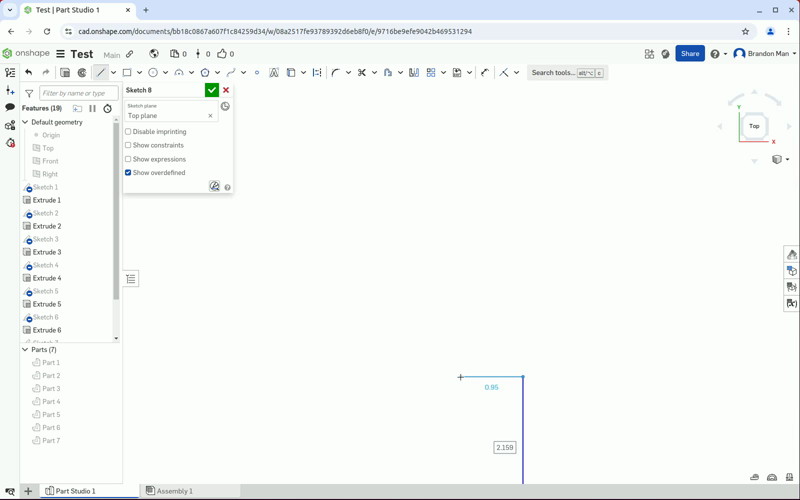
scroll(-6)
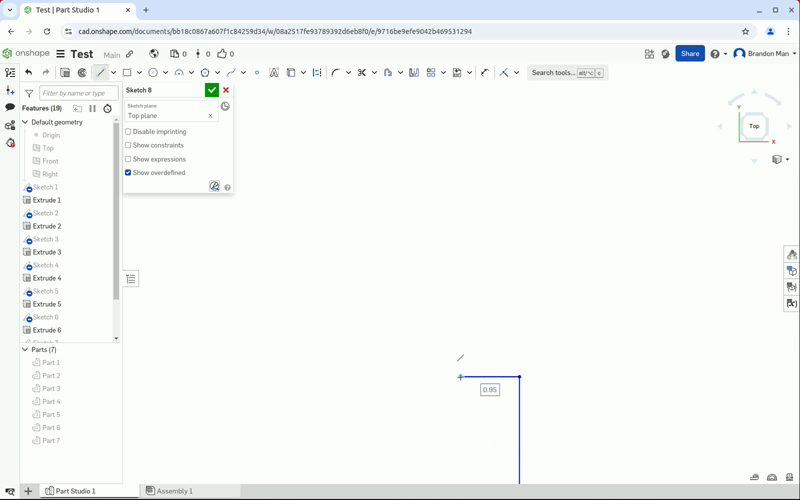
scroll(-6)
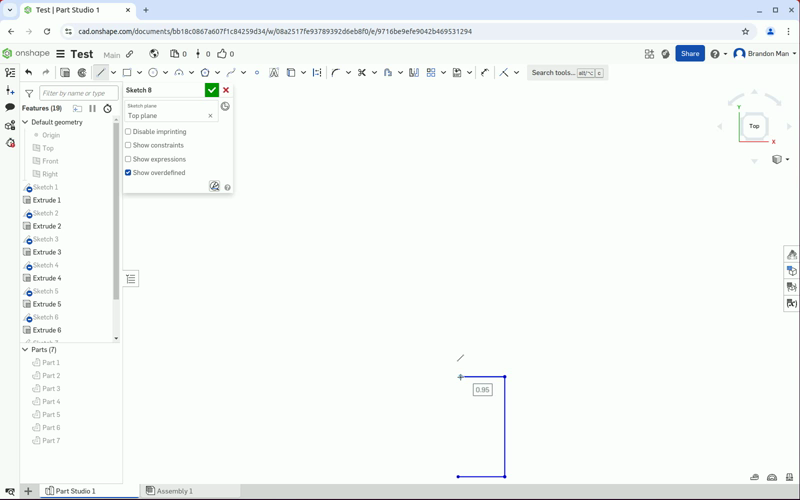
scroll(-6)
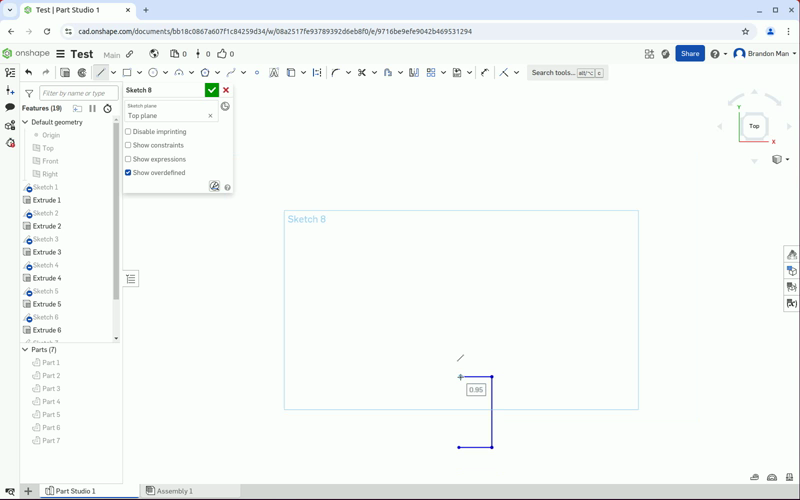
scroll(-6)
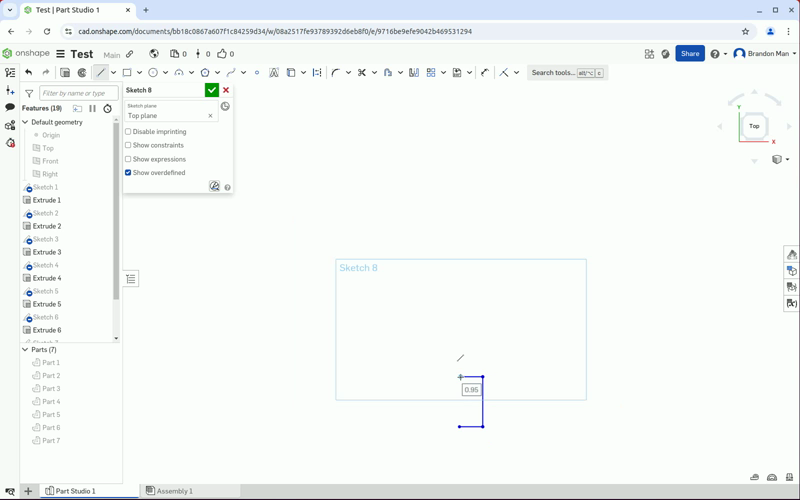
scroll(-6)
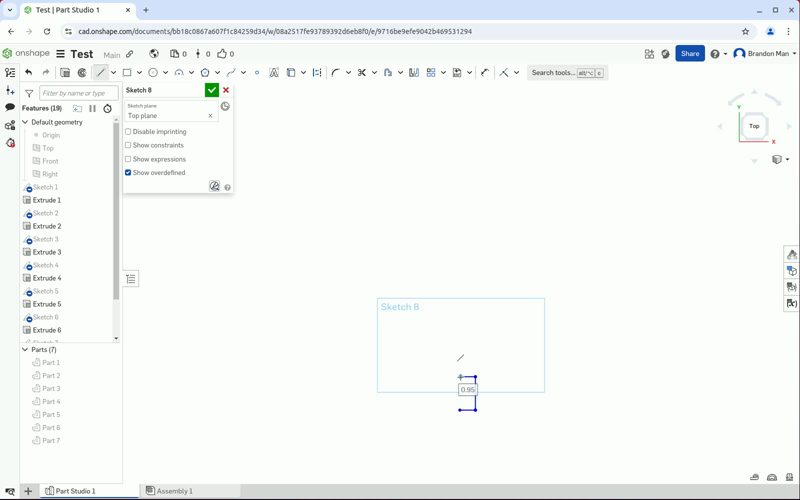
scroll(-6)
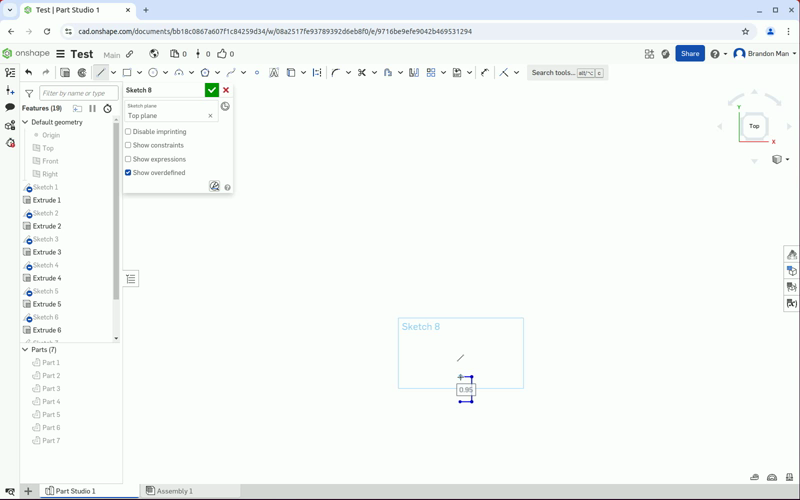
scroll(-6)
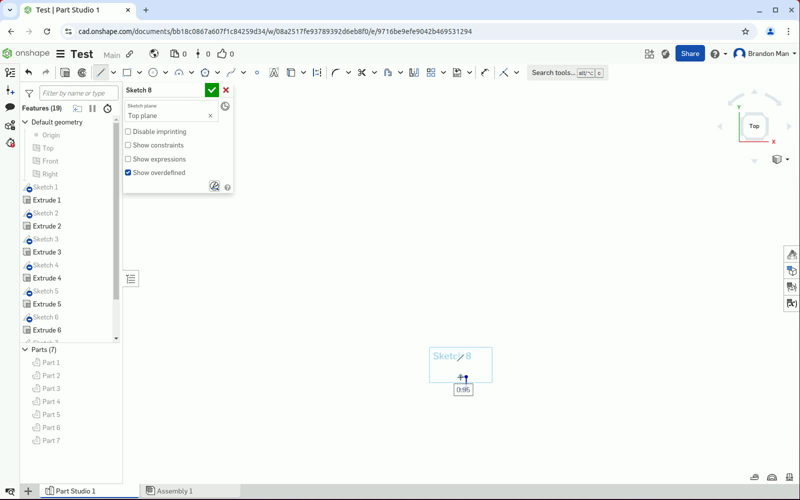
key_up(shift)
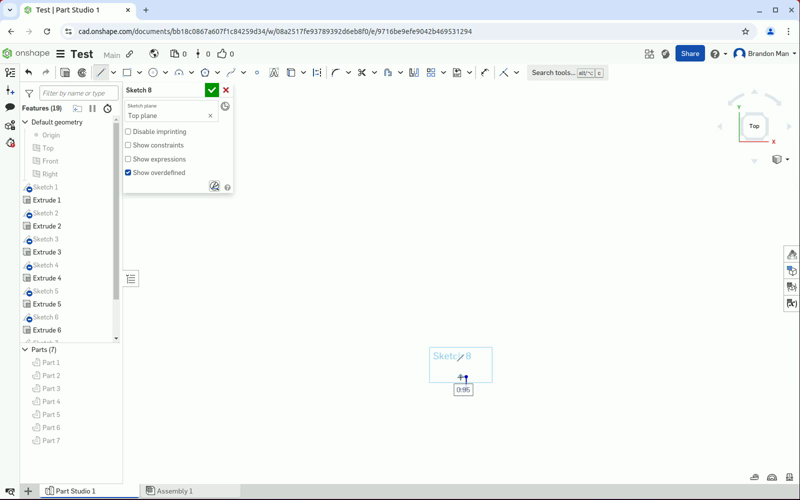
mouse_move(490, 376)
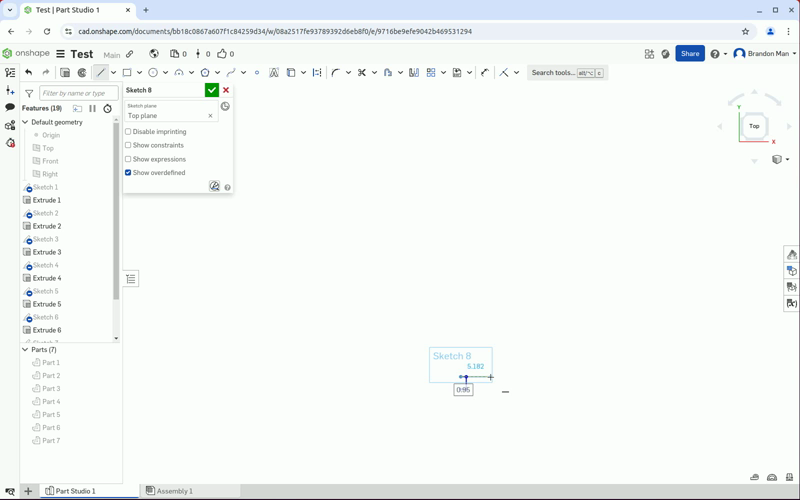
key_down(shift)
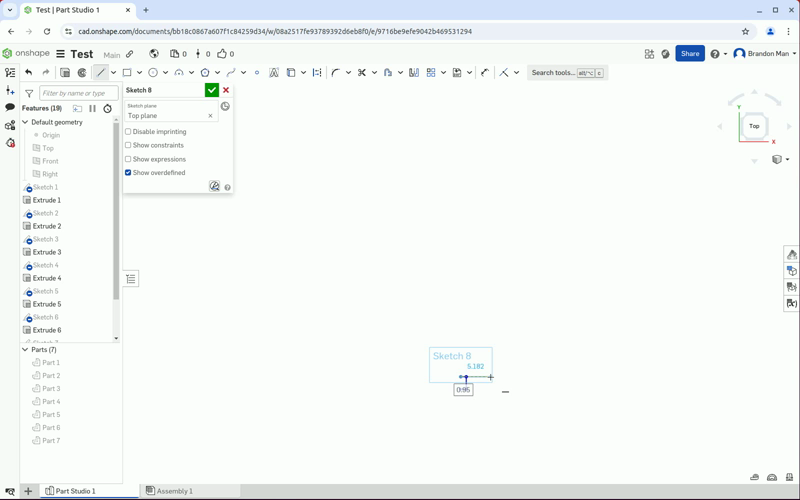
mouse_move(460, 389)
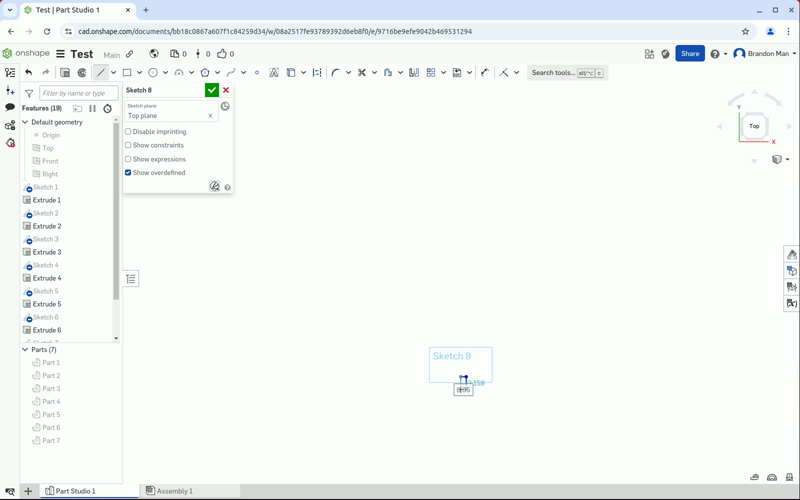
key_up(shift)
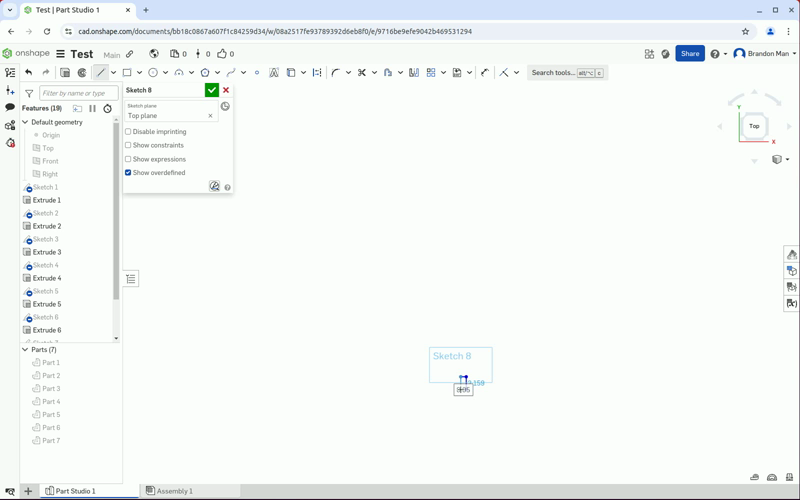
click(460, 389)
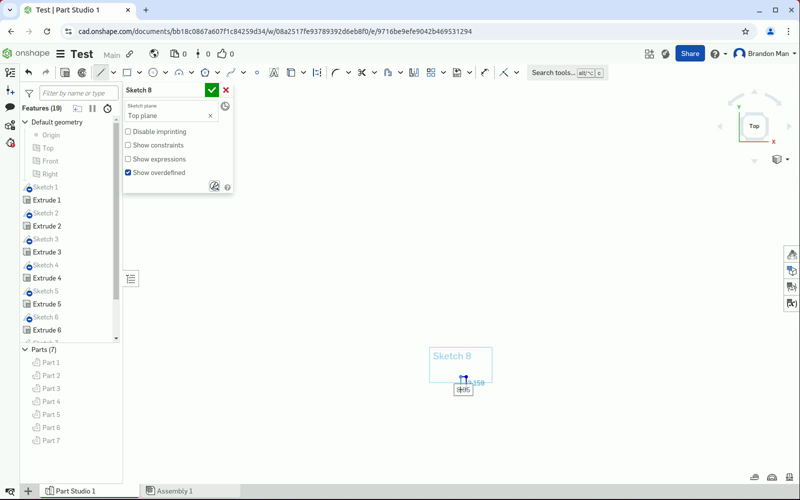
key(esc)
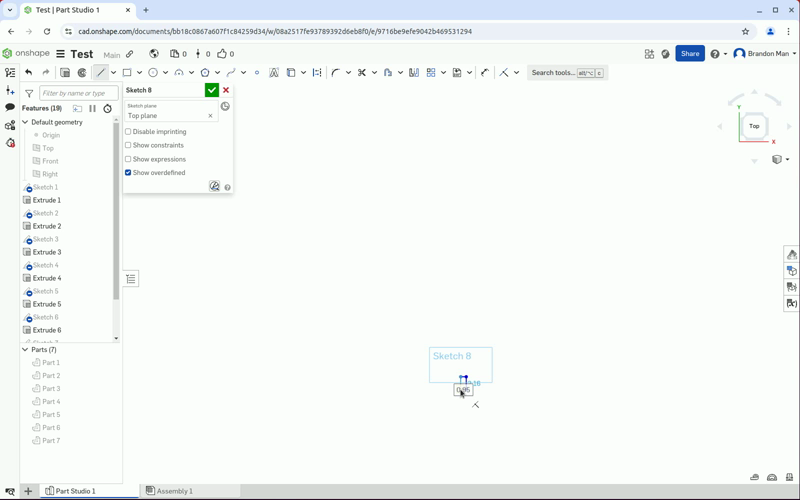
mouse_move(463, 384)
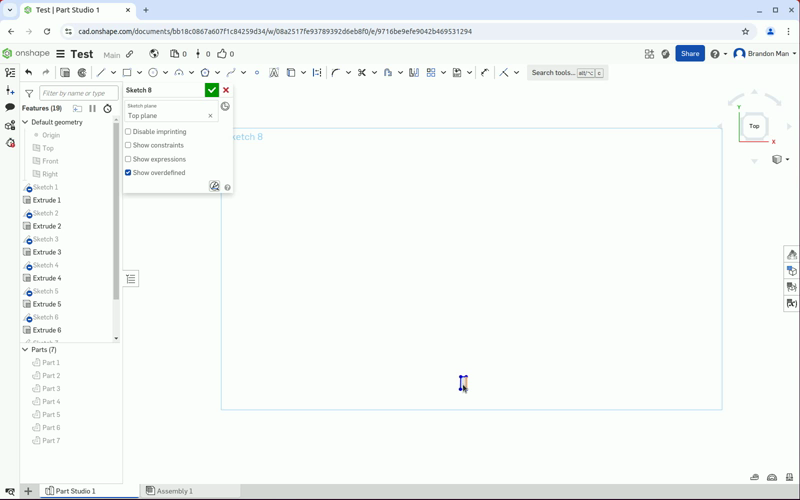
scroll(6)
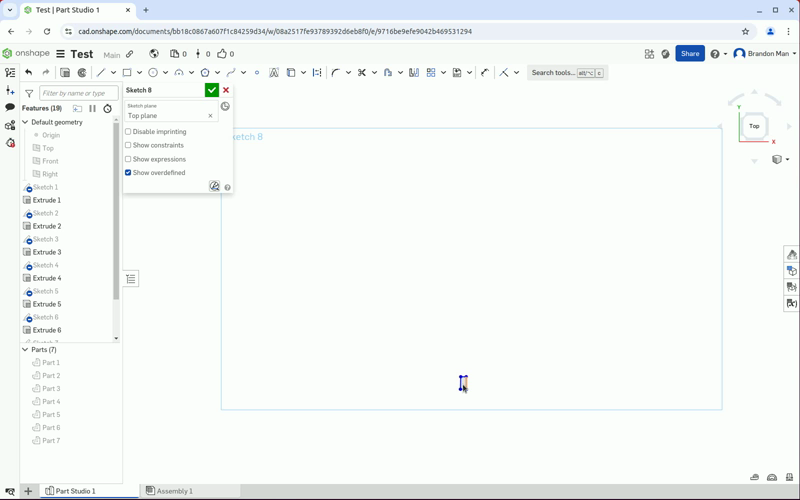
scroll(6)
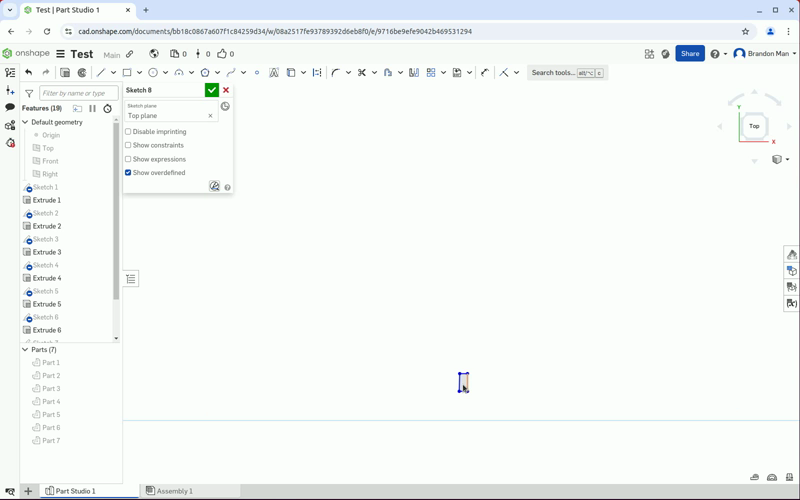
scroll(6)
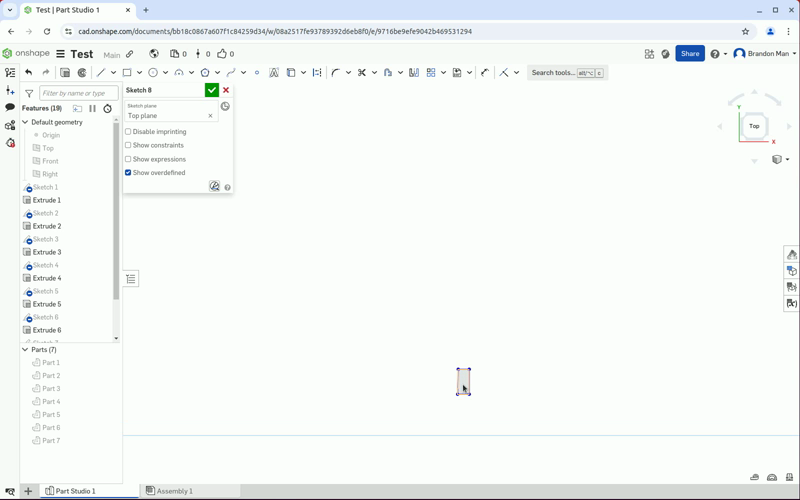
scroll(6)
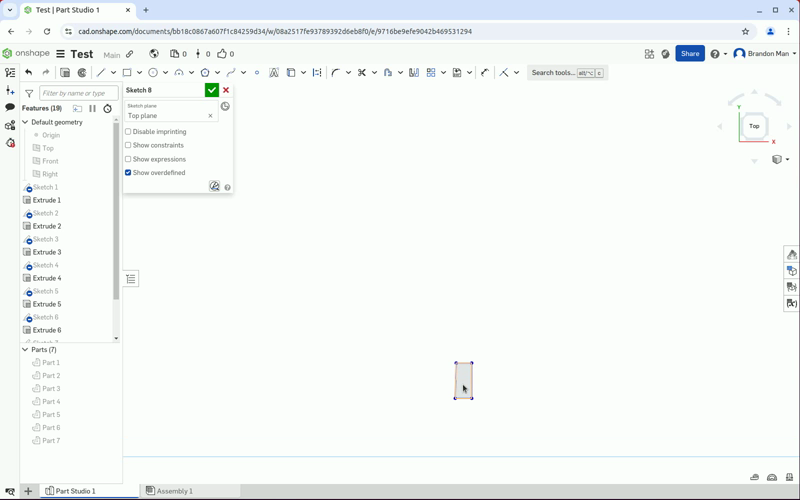
scroll(6)
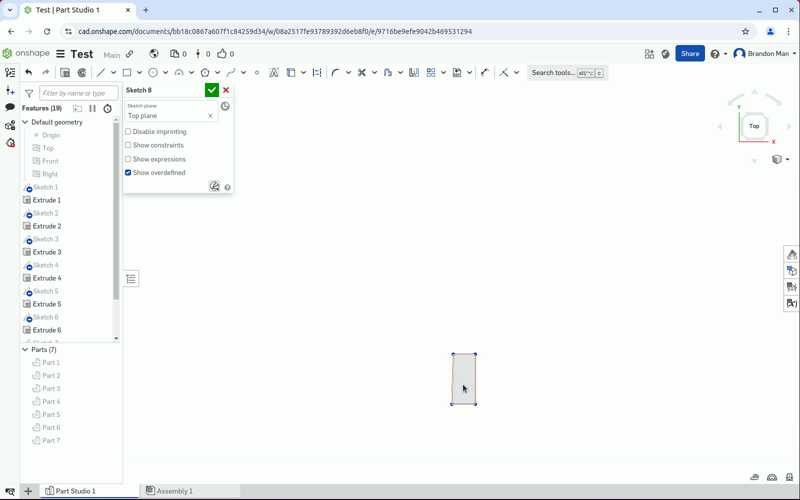
scroll(6)
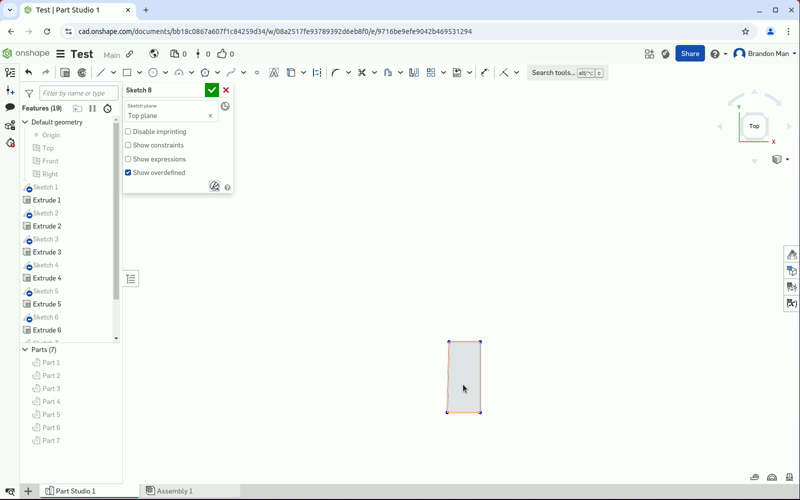
scroll(6)
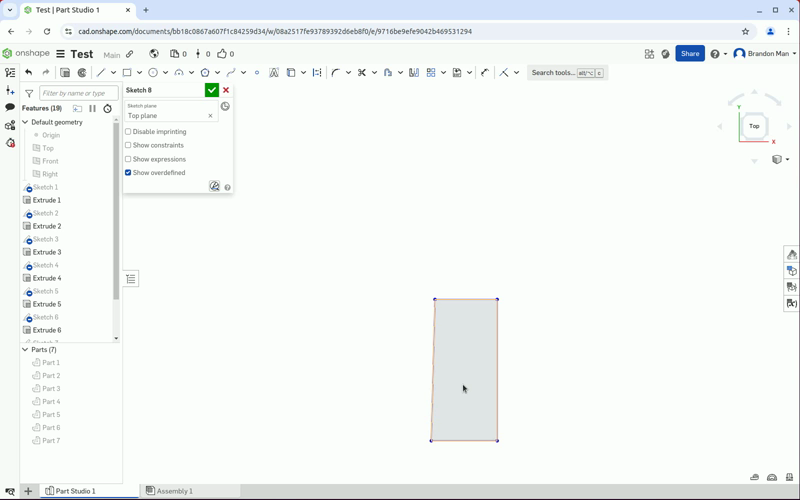
click(463, 384)
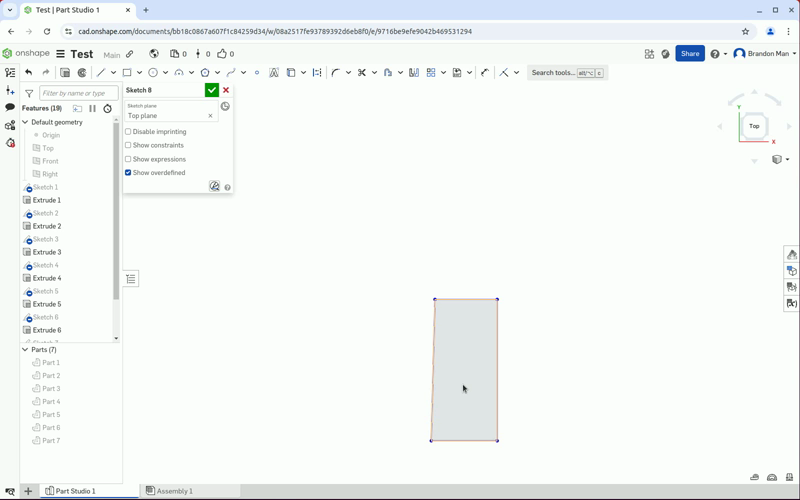
scroll(-6)
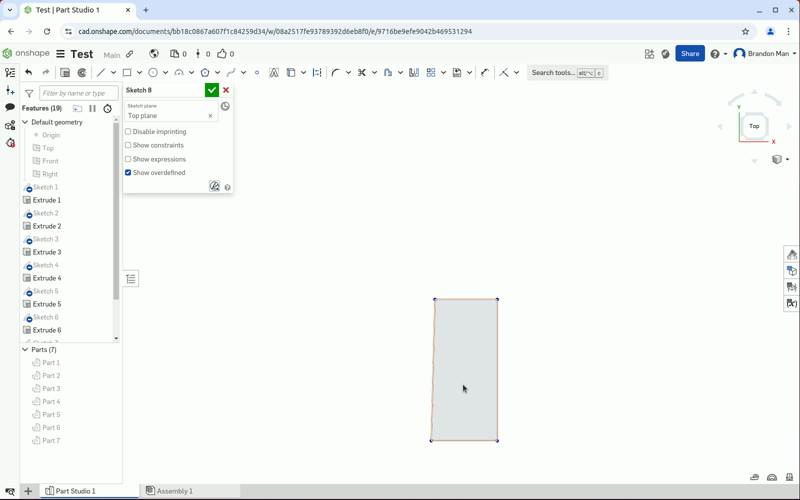
scroll(-6)
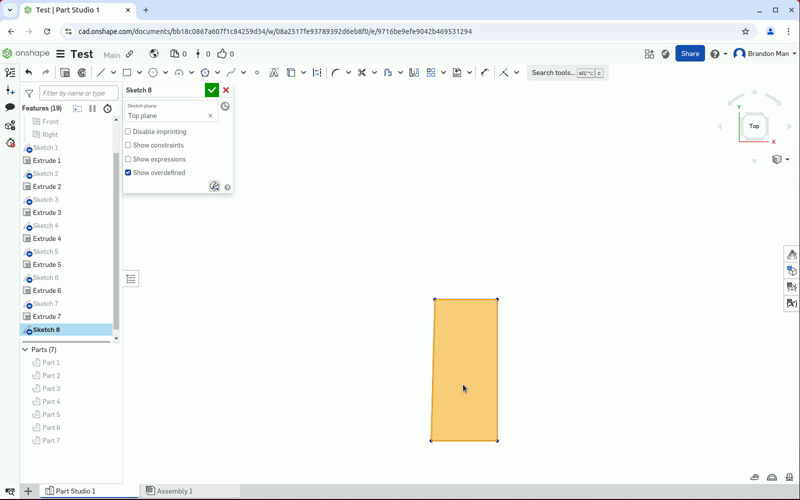
scroll(-6)
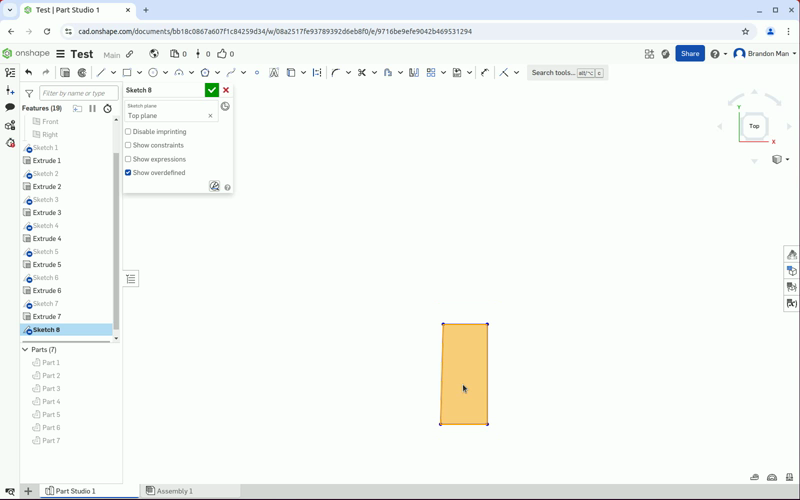
scroll(-6)
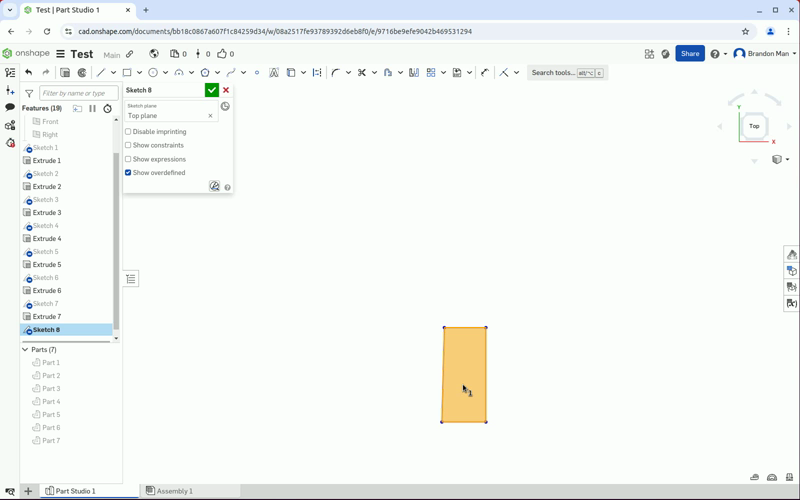
scroll(-6)
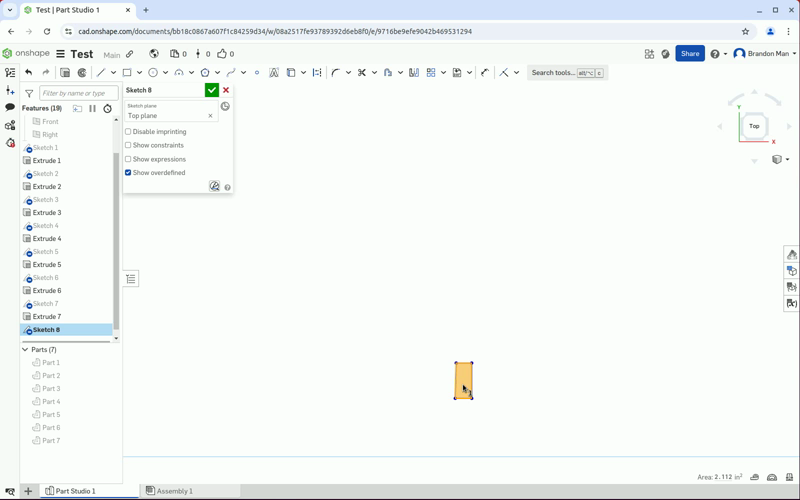
scroll(-6)
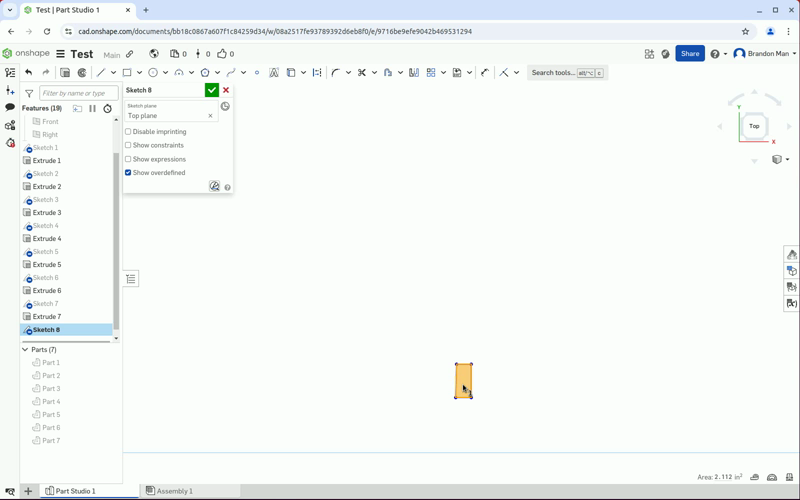
scroll(-6)
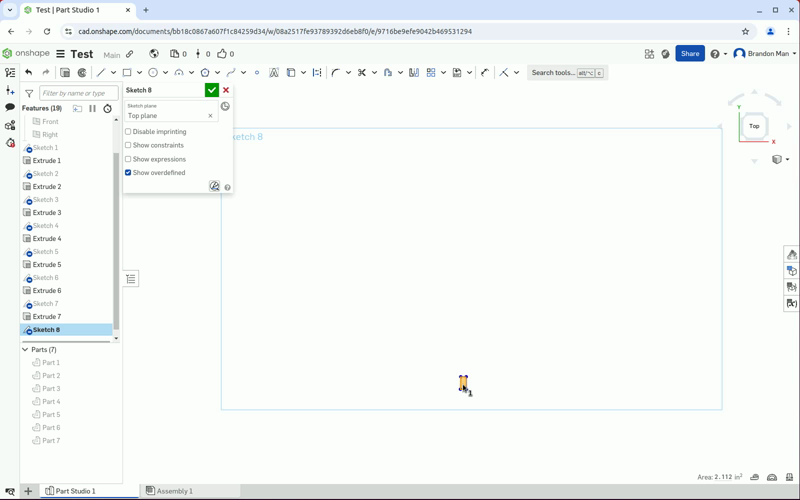
mouse_move(73, 352)
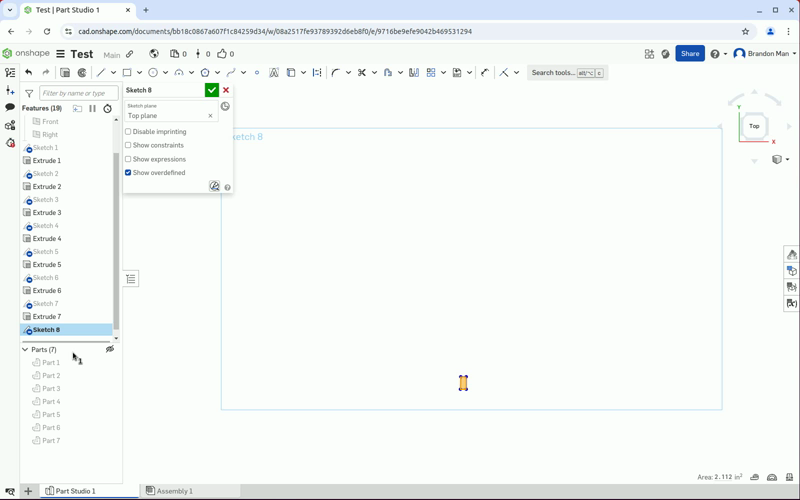
key(shift+y)
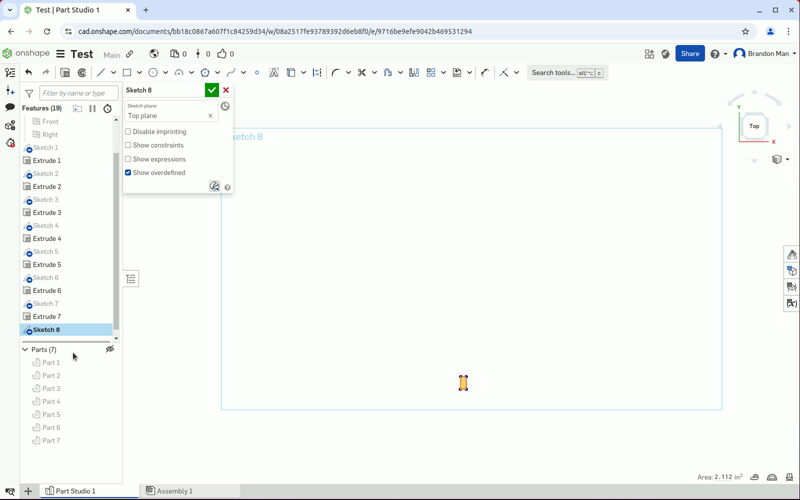
key(shift+e)
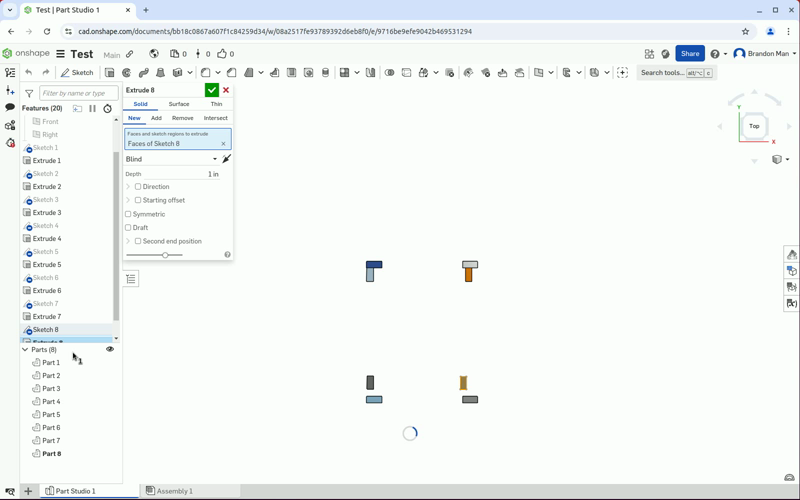
mouse_move(143, 106)
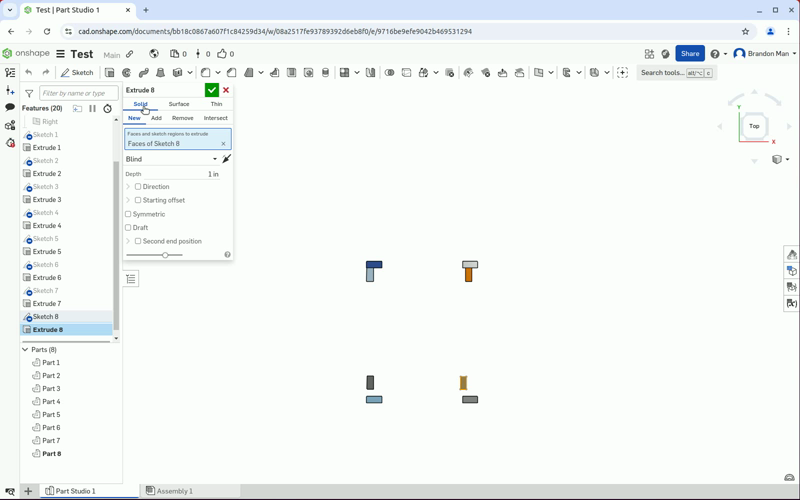
click(143, 106)
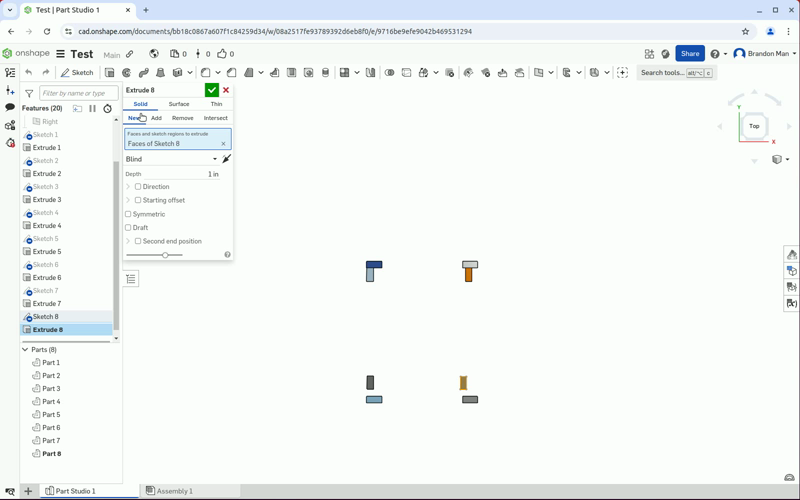
mouse_move(137, 120)
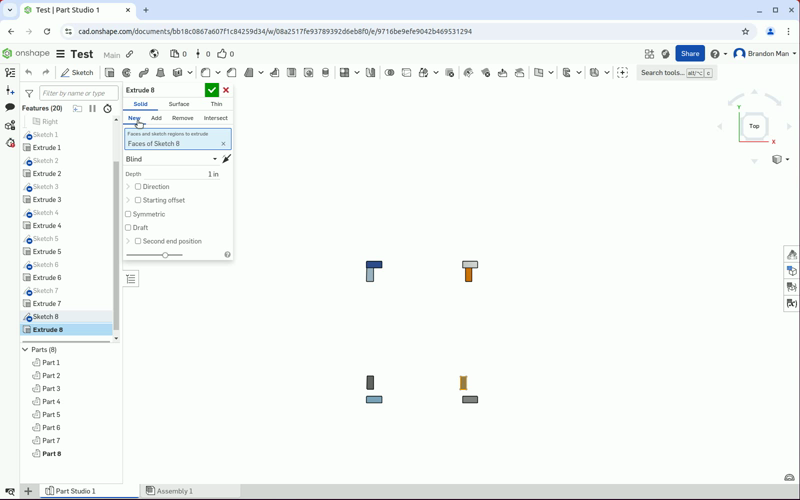
click(137, 120)
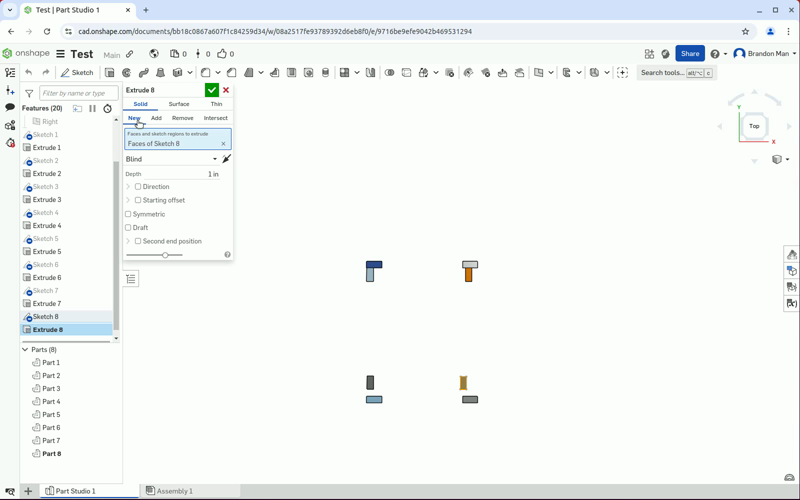
key(tab, 4)
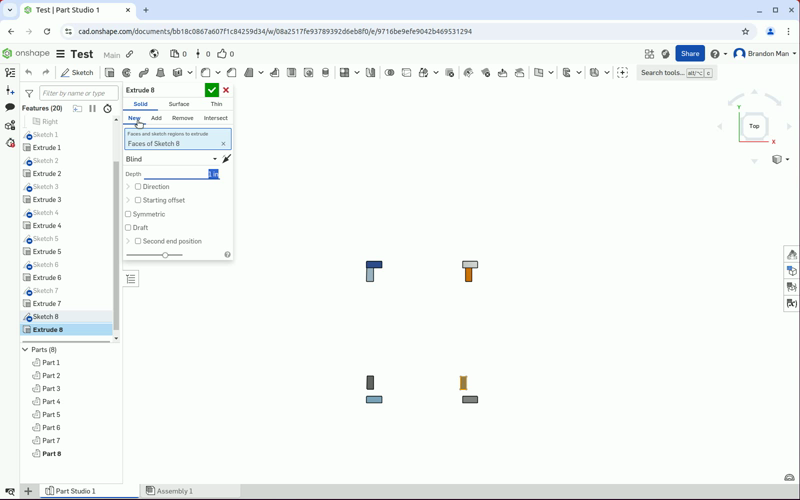
text(5.536)
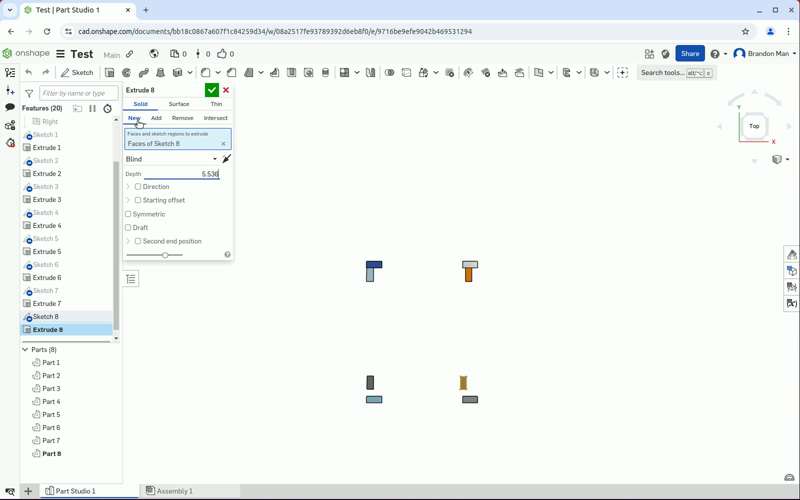
key(enter)
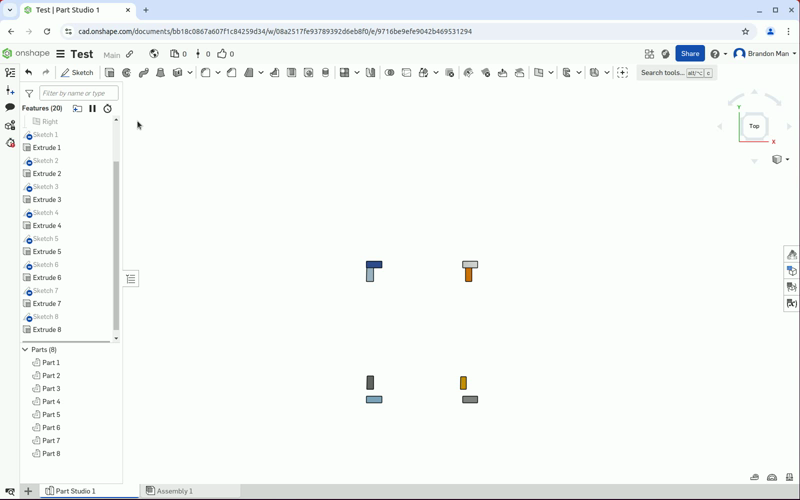
key(shift+h)
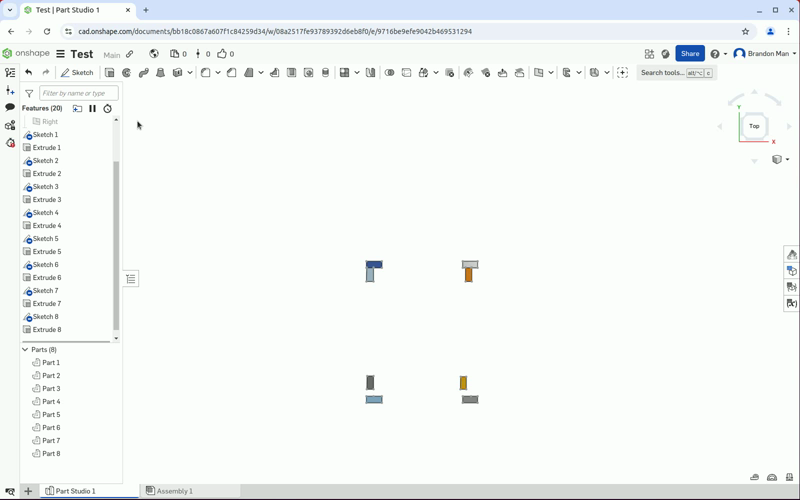
key(shift+h)
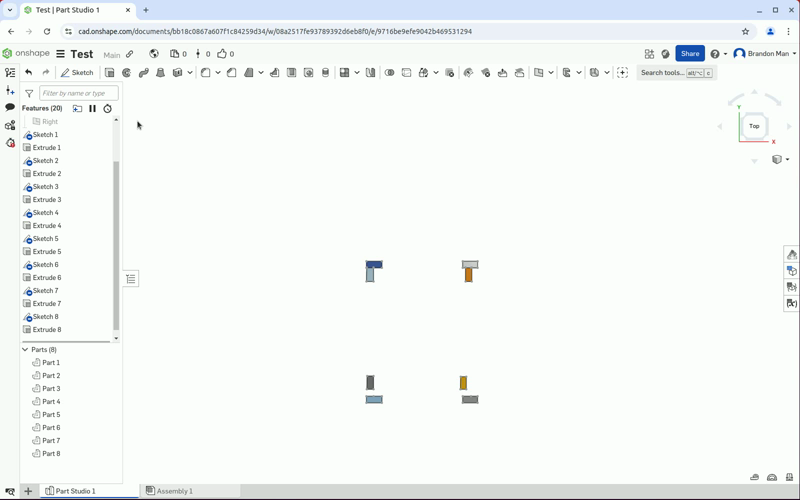
key(shift+7)
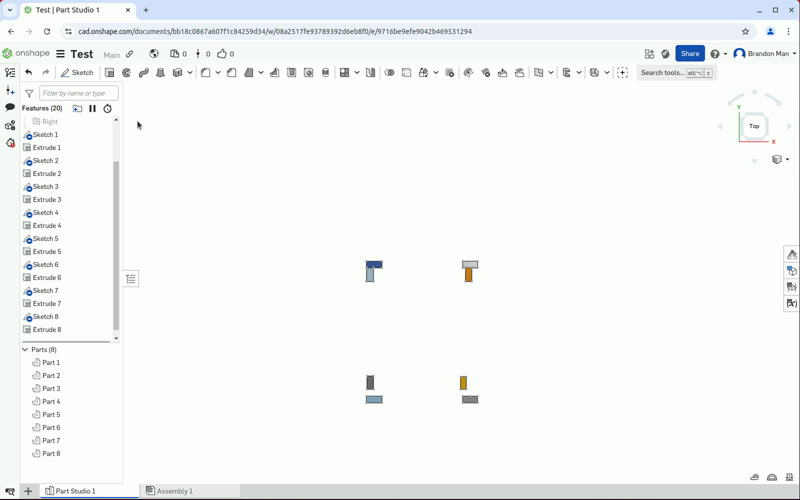
key(up, 3)
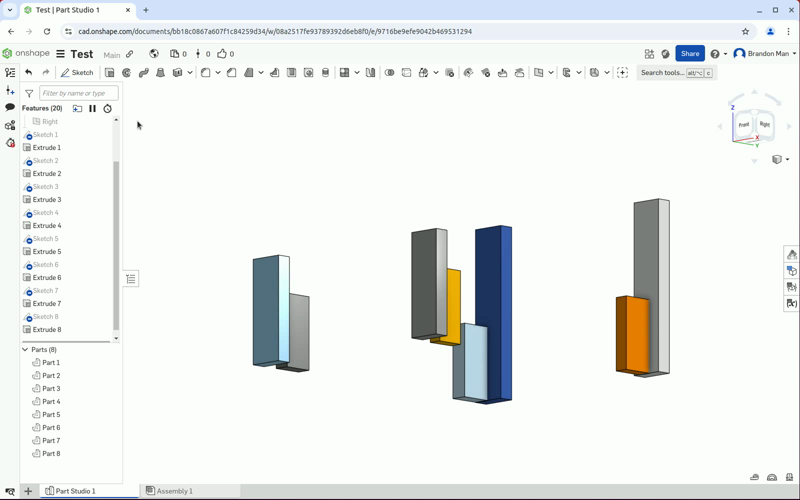
key(left, 3)
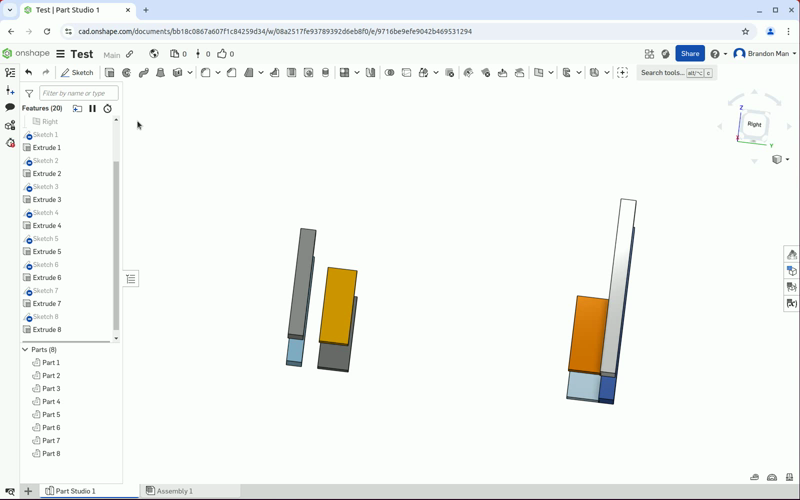
key(right, 3)
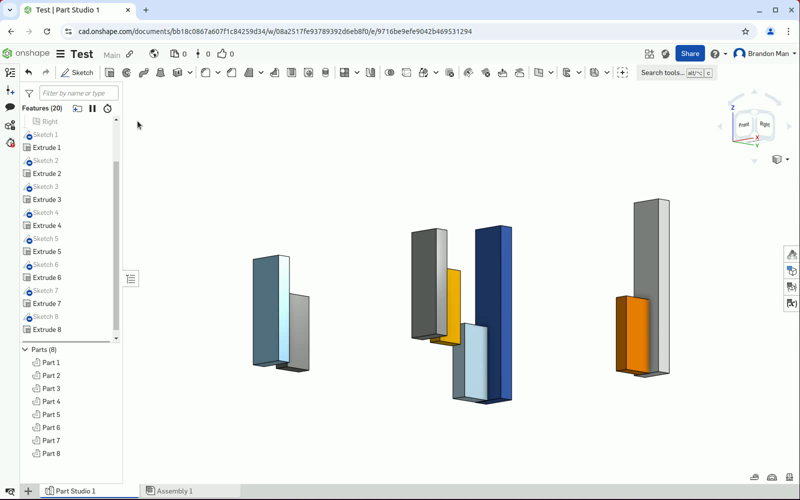
key(down, 3)
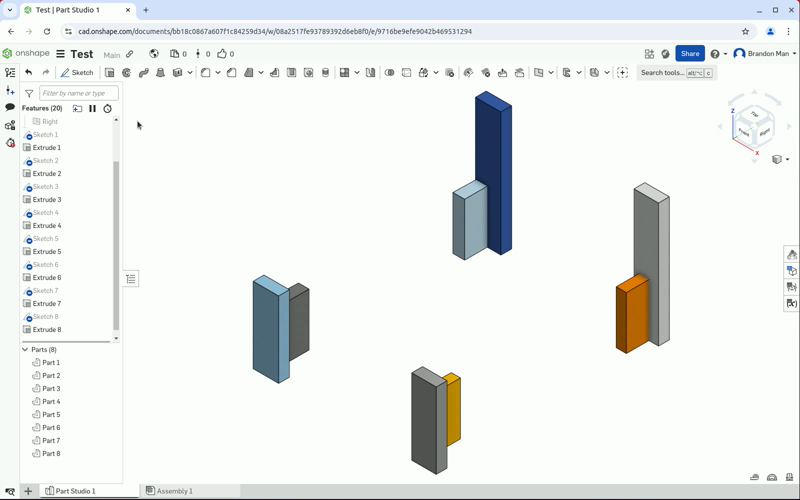
mouse_move(69, 137)
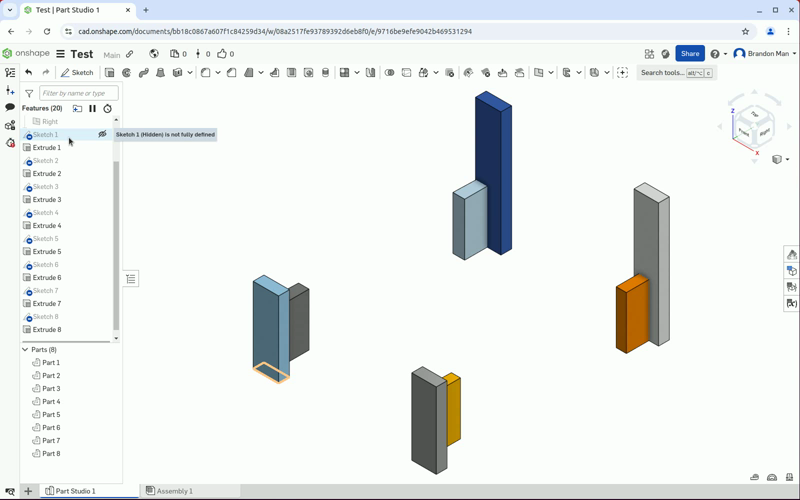
click(69, 137)